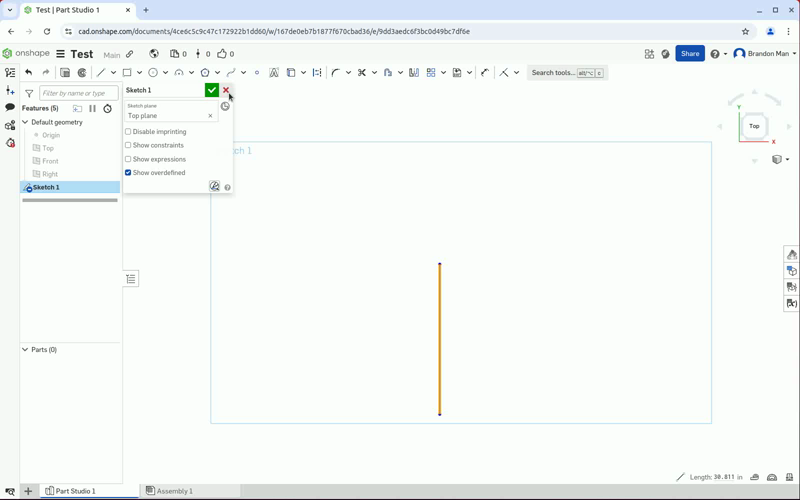
key(shift+h)
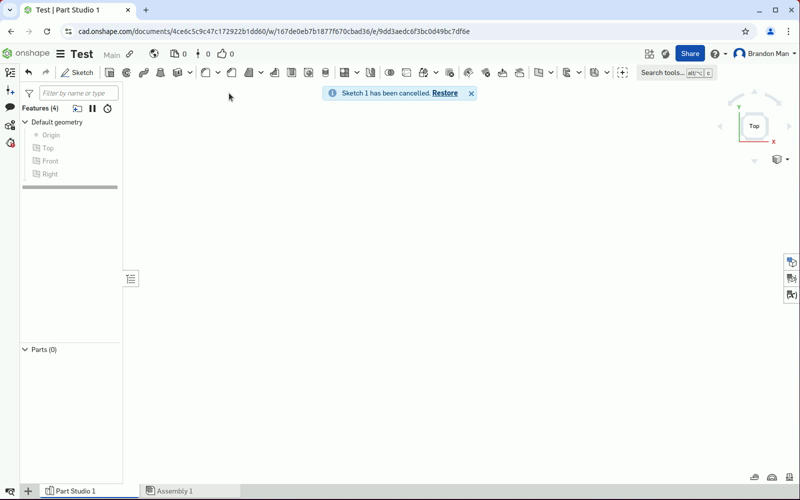
mouse_move(73, 352)
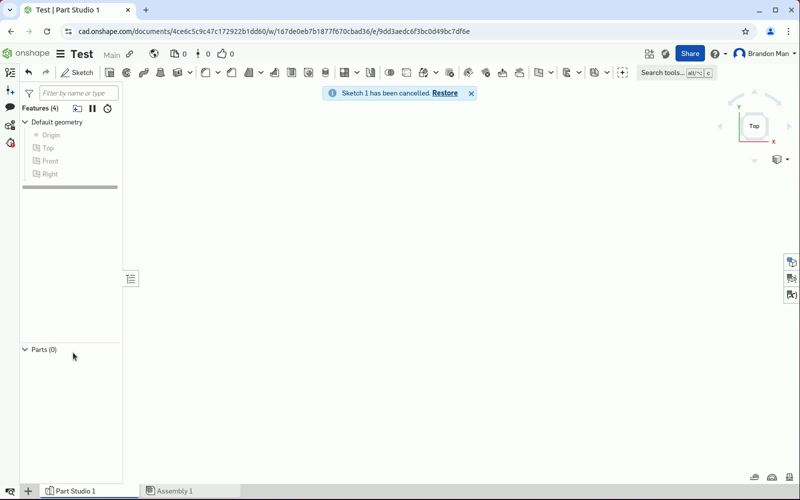
key(y)
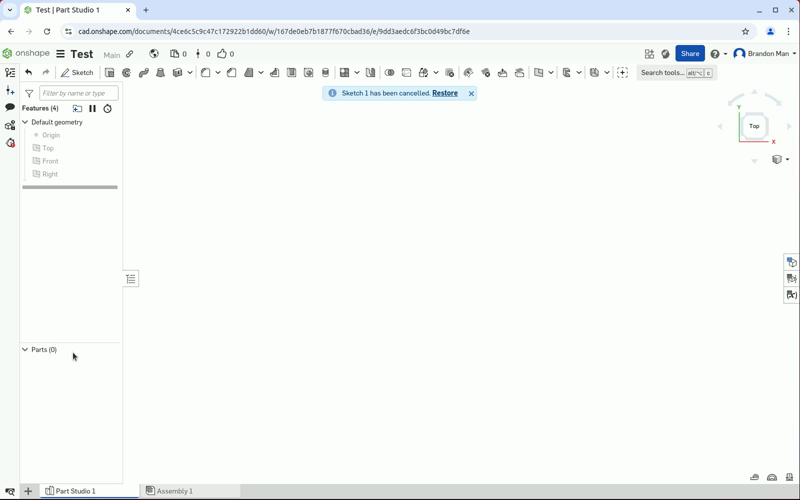
key(shift+p)
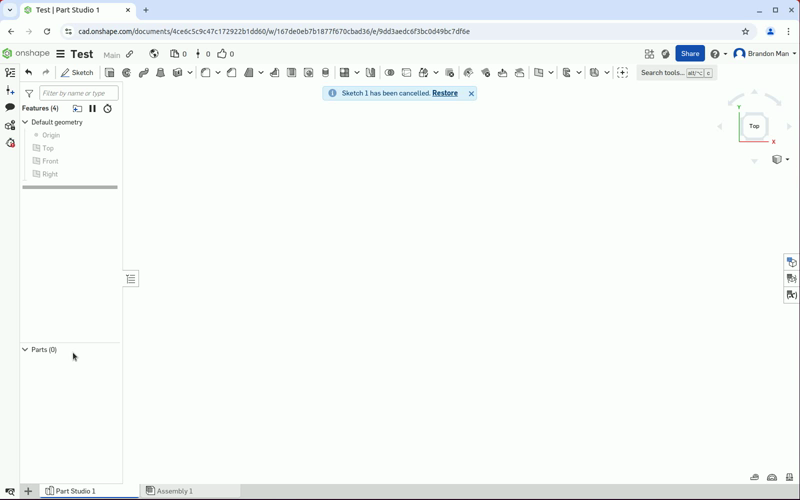
key(space)
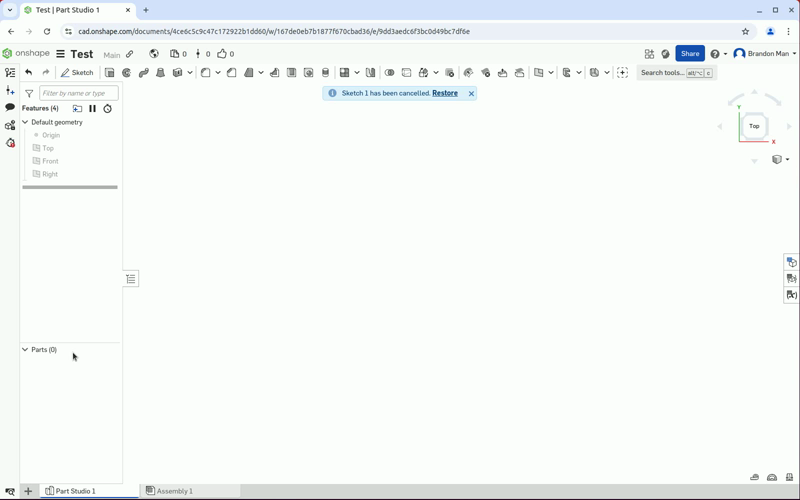
key_down(shift)
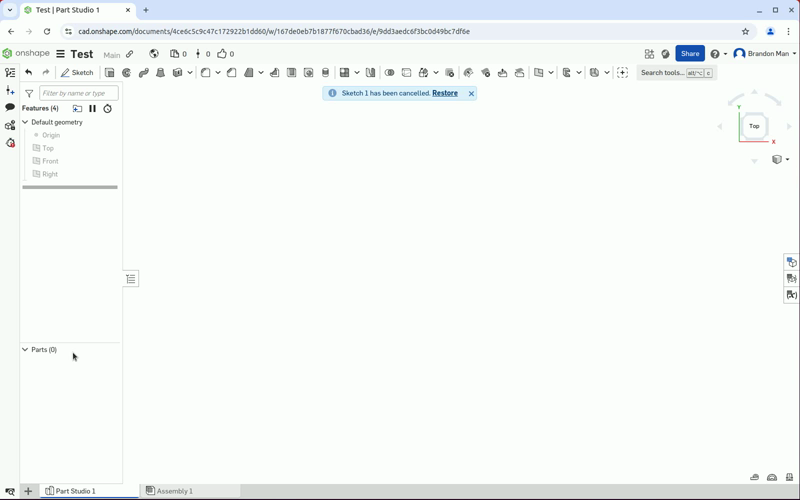
key(up)
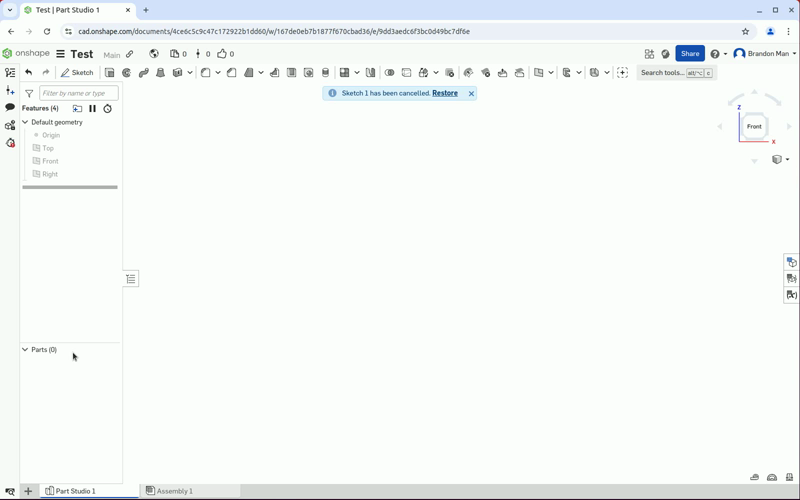
key_up(shift)
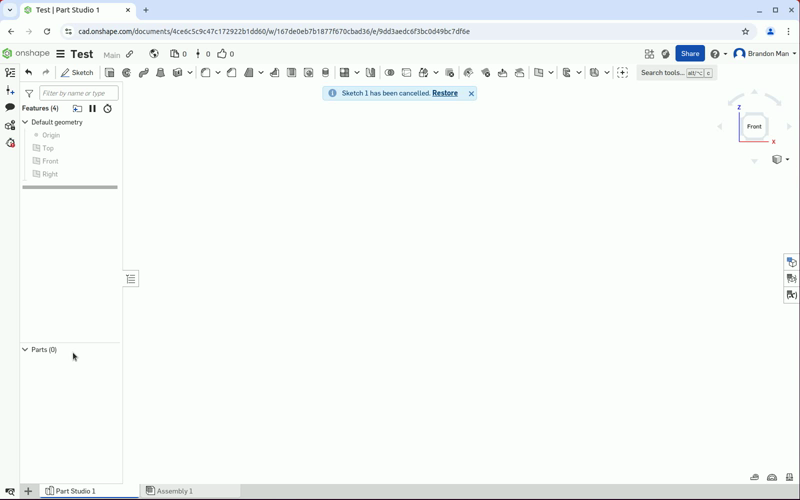
mouse_move(73, 352)
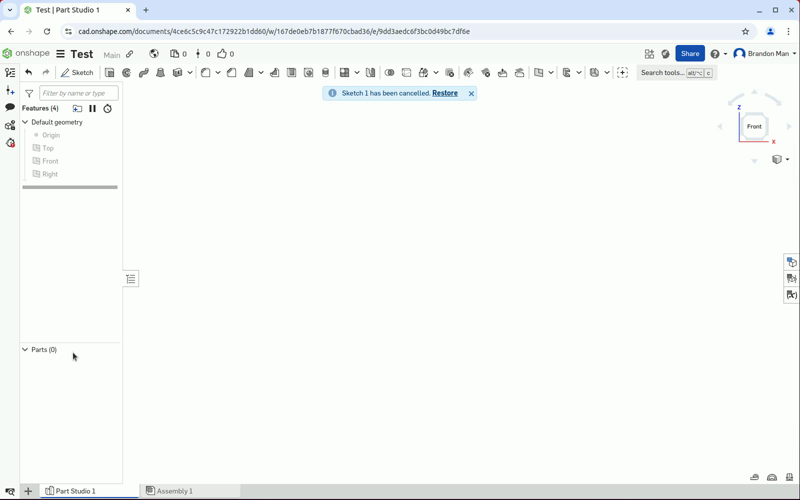
key(shift+y)
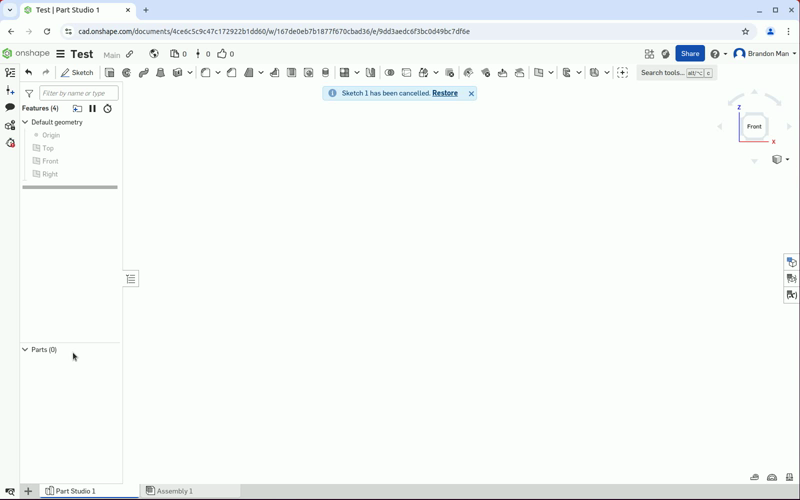
key(shift+s)
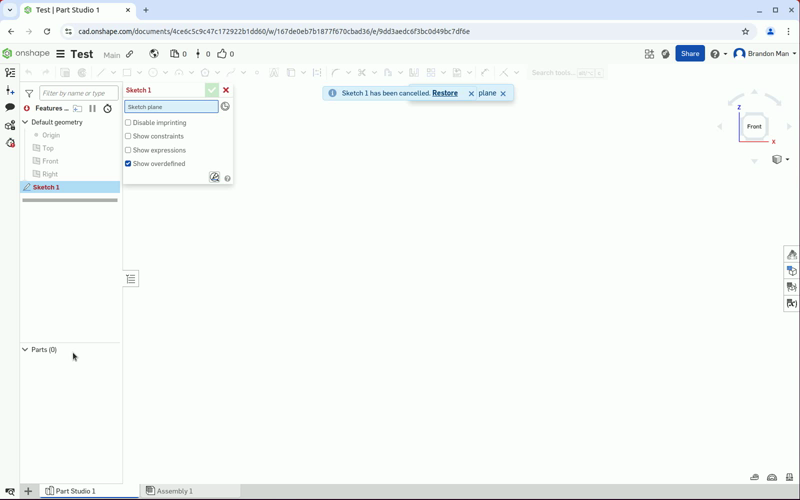
mouse_move(73, 163)
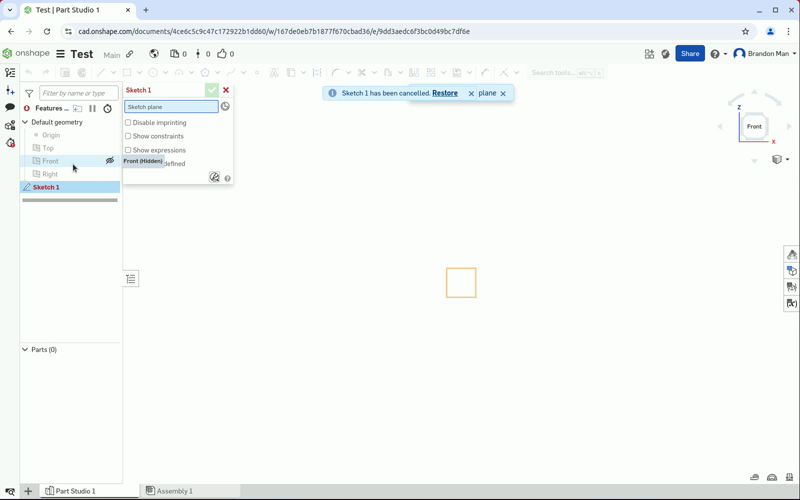
click(73, 163)
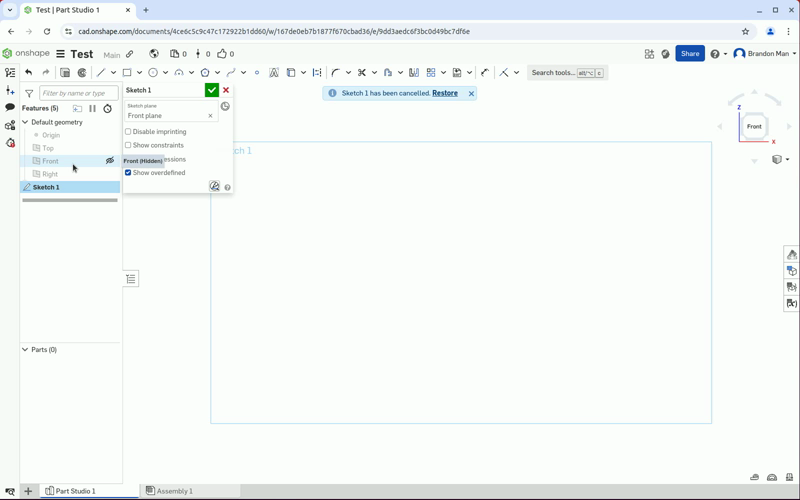
mouse_move(73, 352)
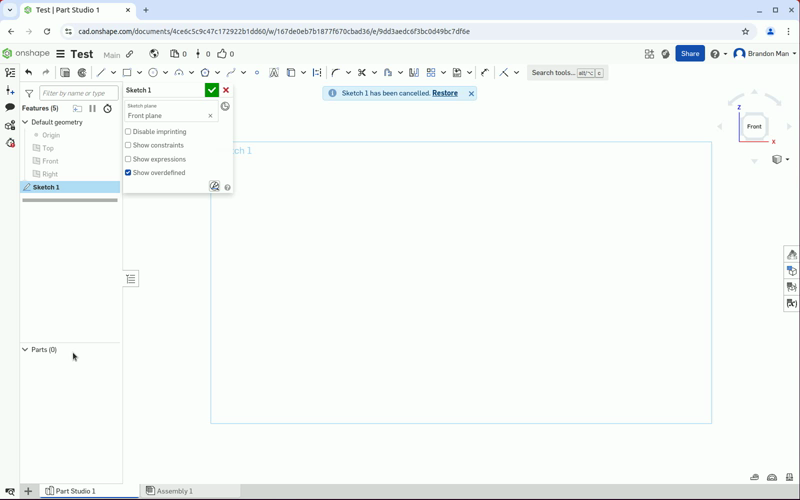
key(y)
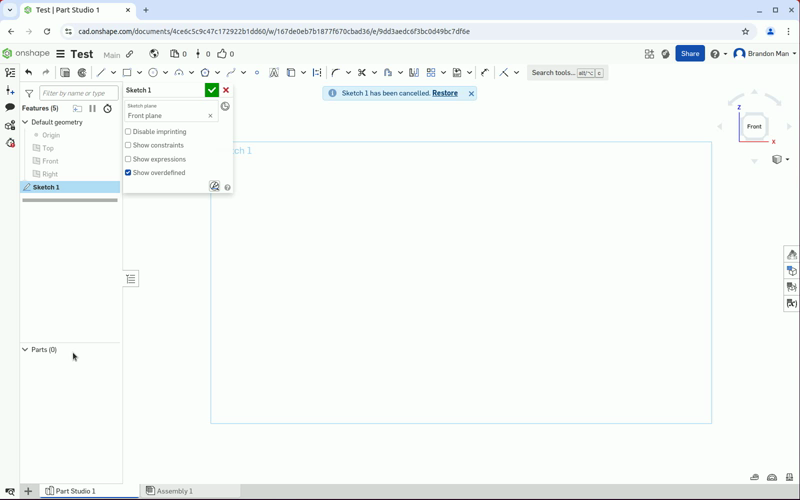
key(c)
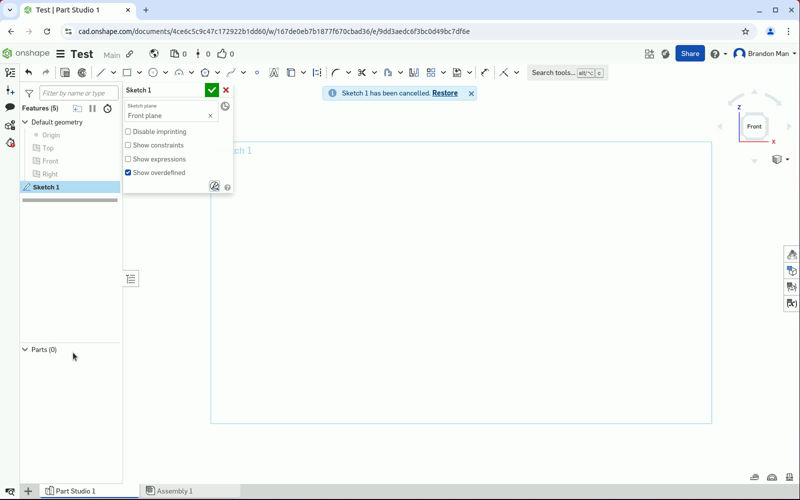
key_down(shift)
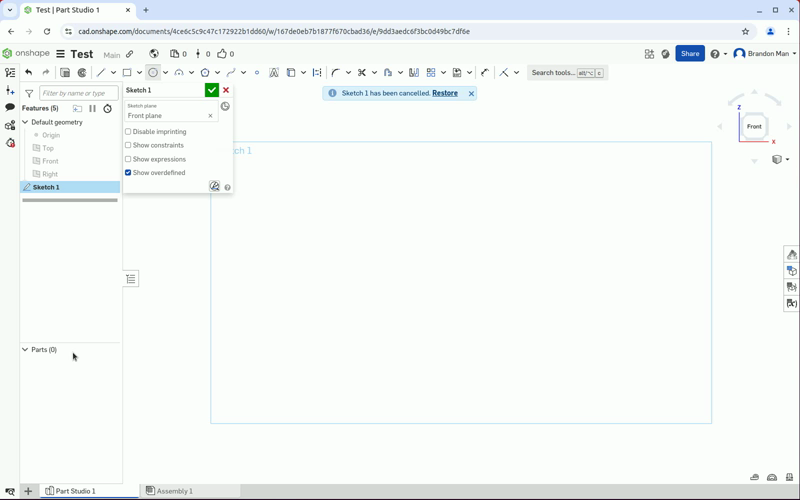
mouse_move(385, 290)
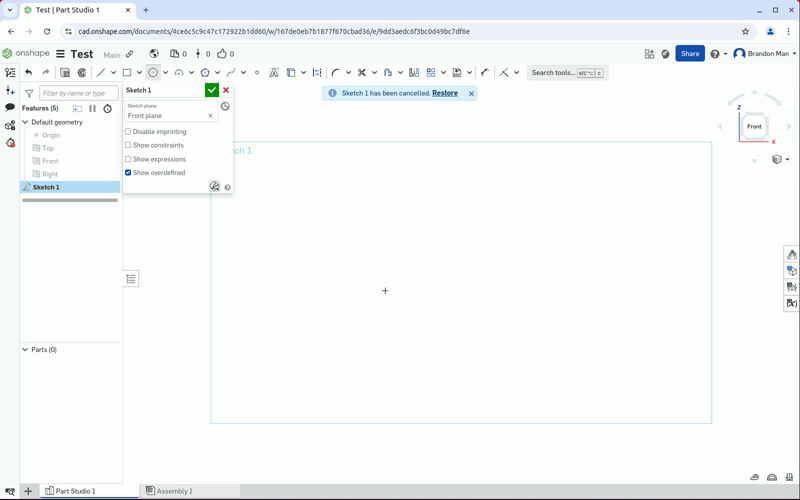
click(385, 290)
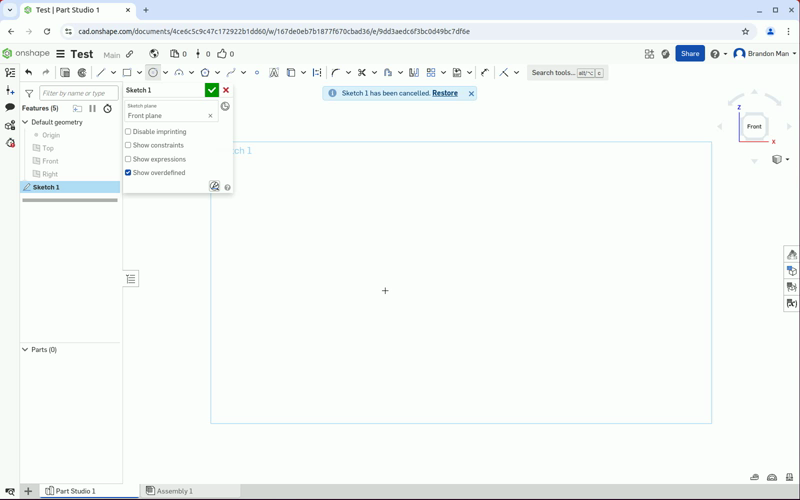
key_up(shift)
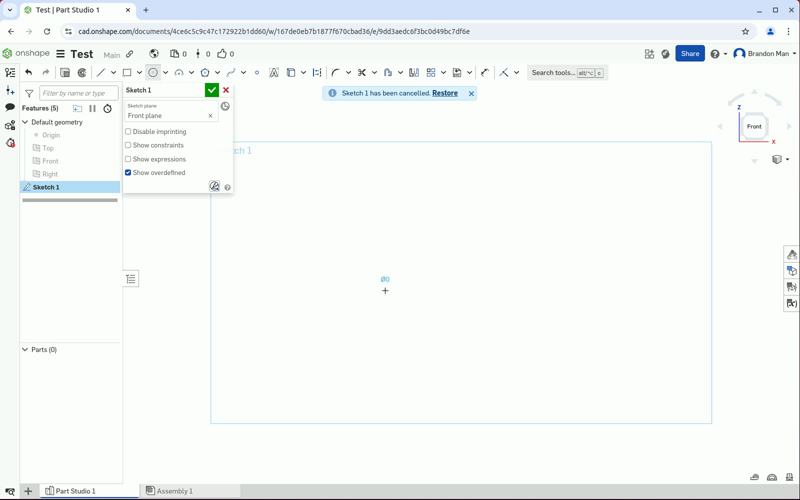
mouse_move(388, 290)
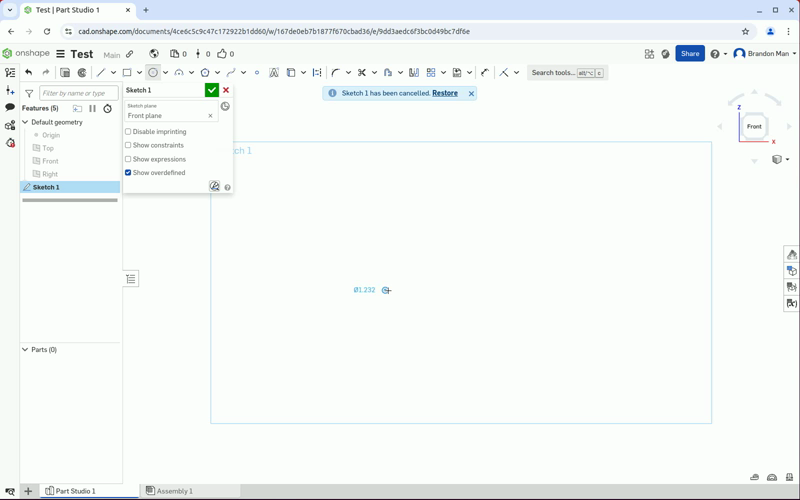
click(388, 290)
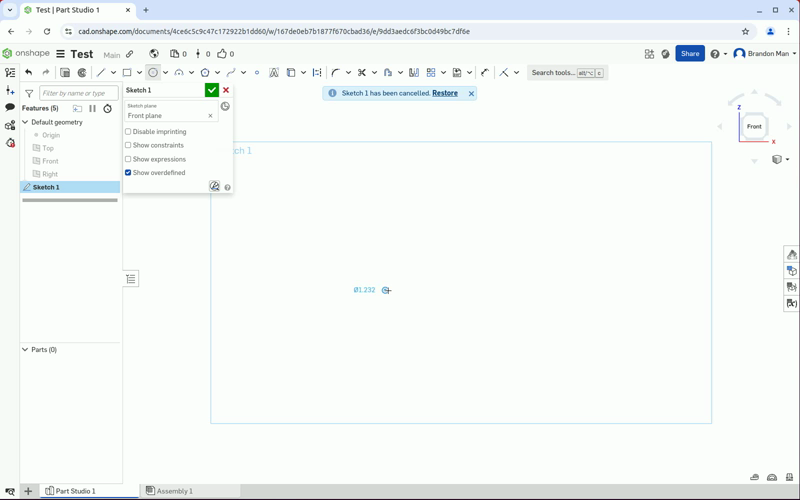
key(esc)
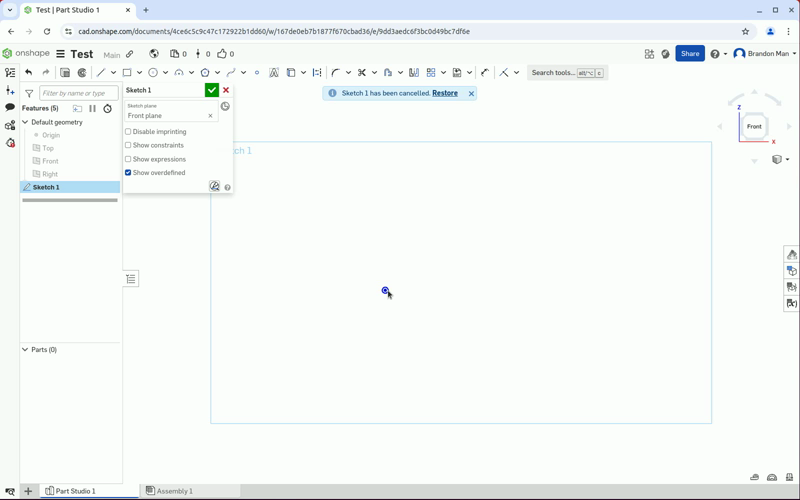
mouse_move(383, 291)
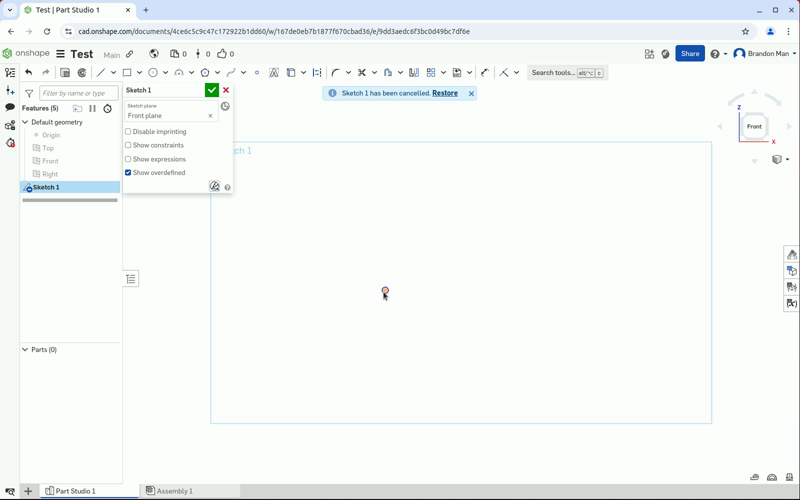
scroll(6)
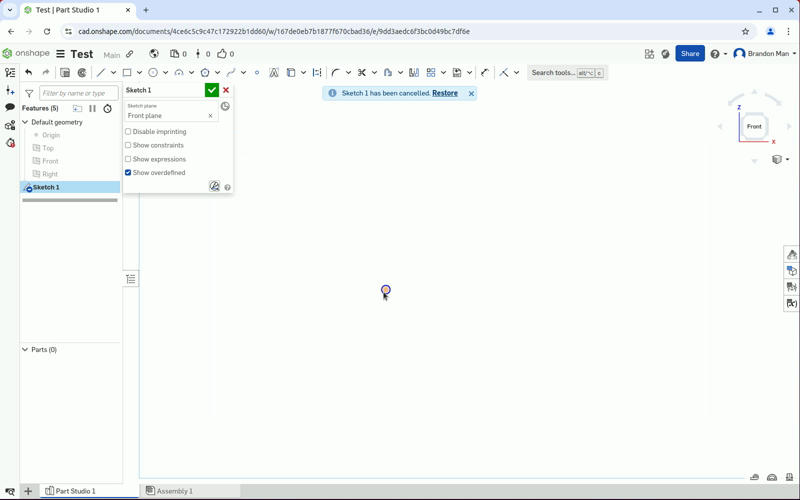
scroll(6)
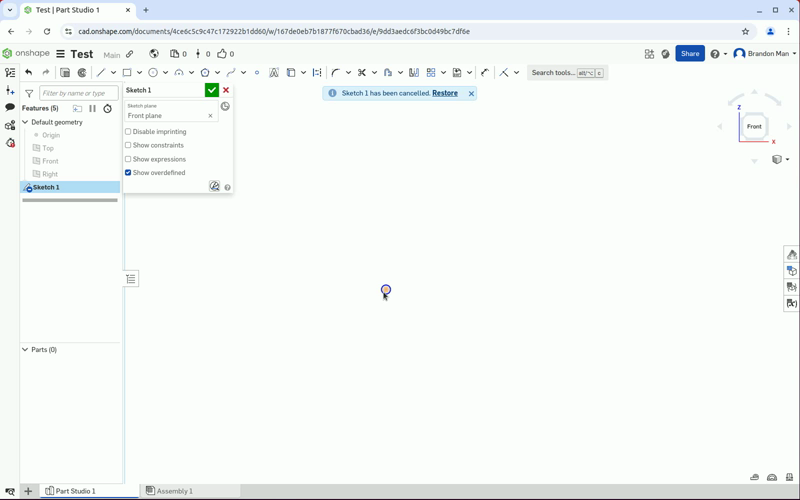
scroll(6)
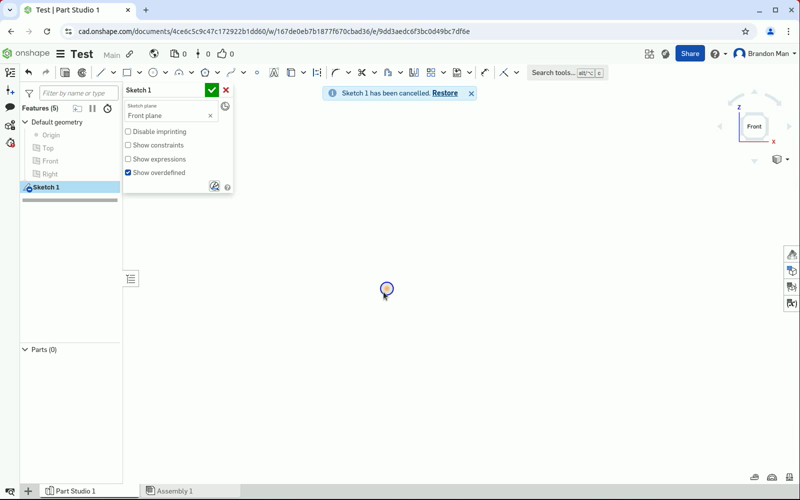
scroll(6)
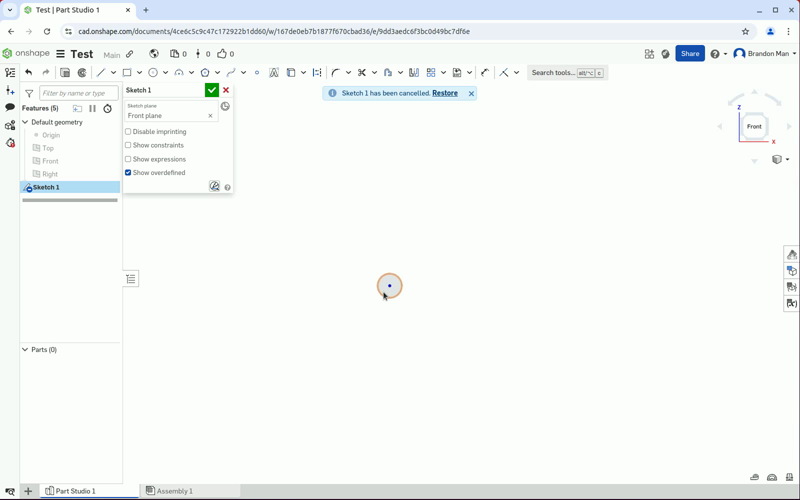
scroll(6)
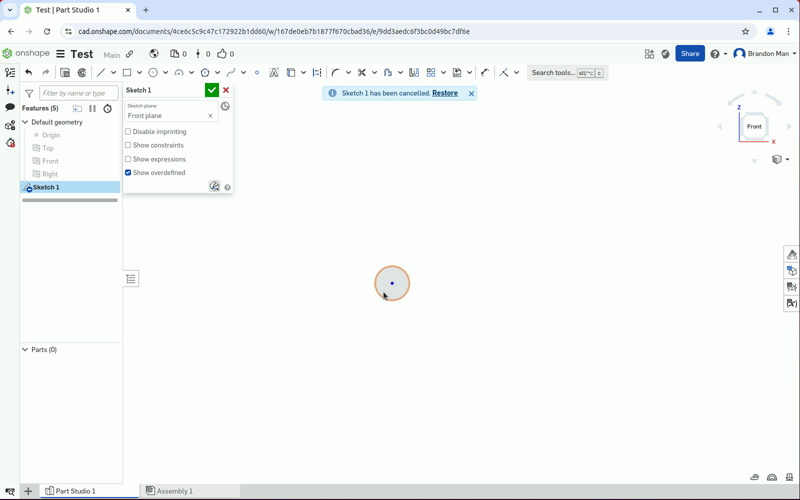
scroll(6)
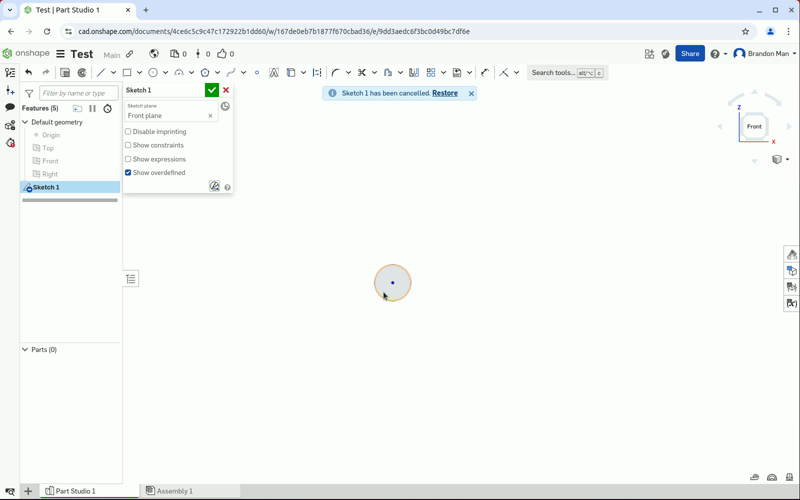
scroll(6)
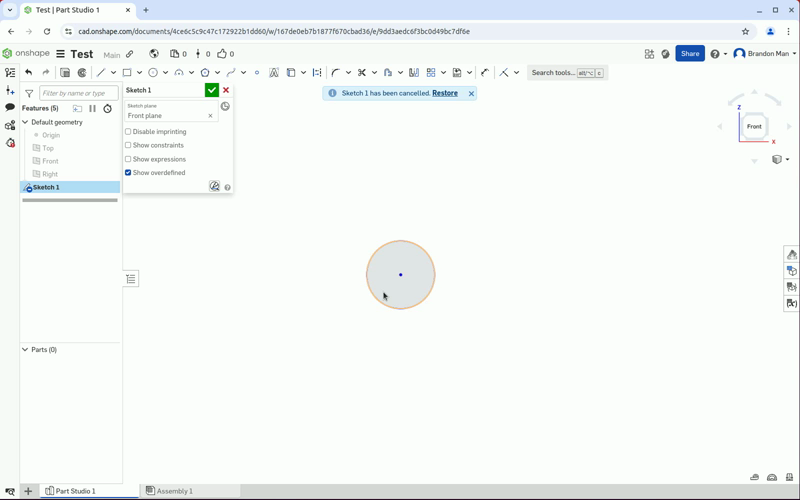
click(383, 291)
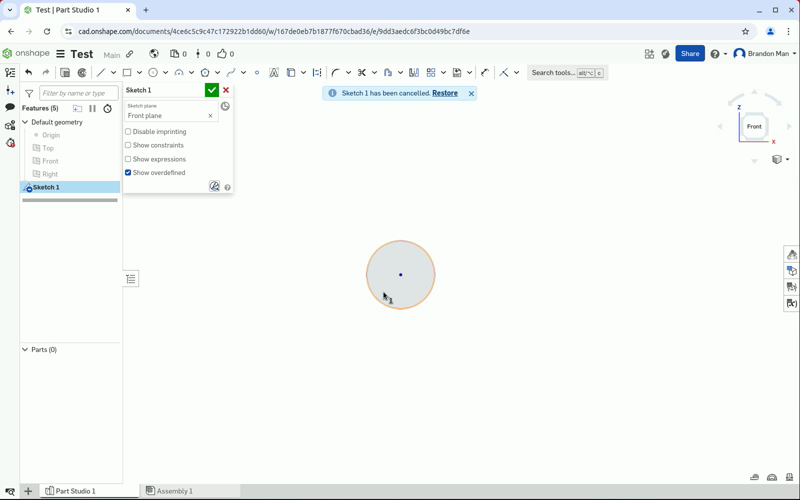
scroll(-6)
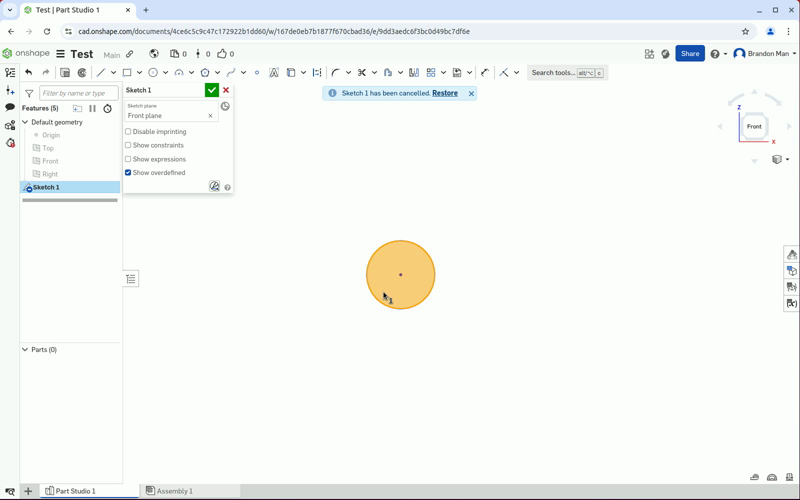
scroll(-6)
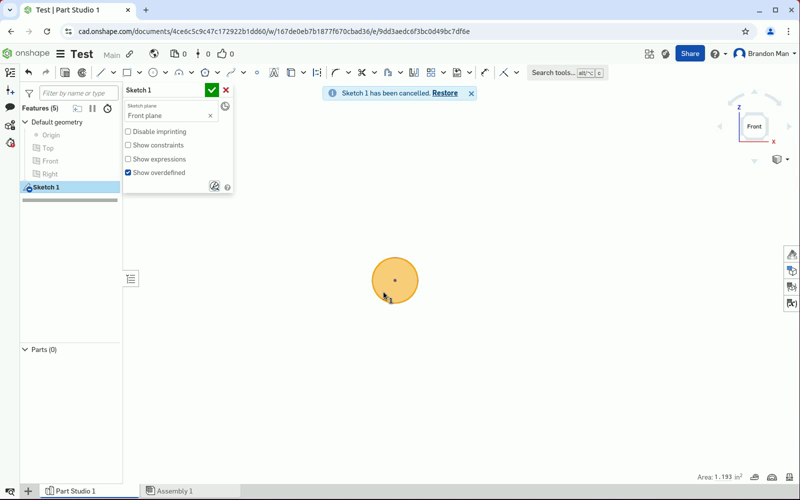
scroll(-6)
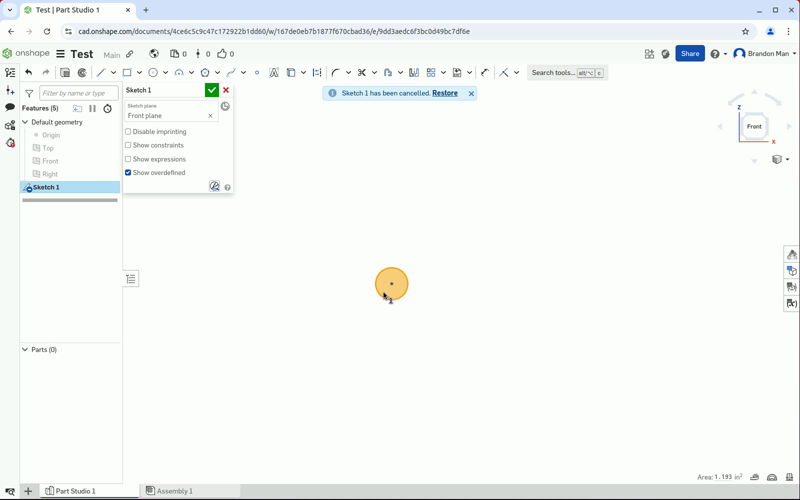
scroll(-6)
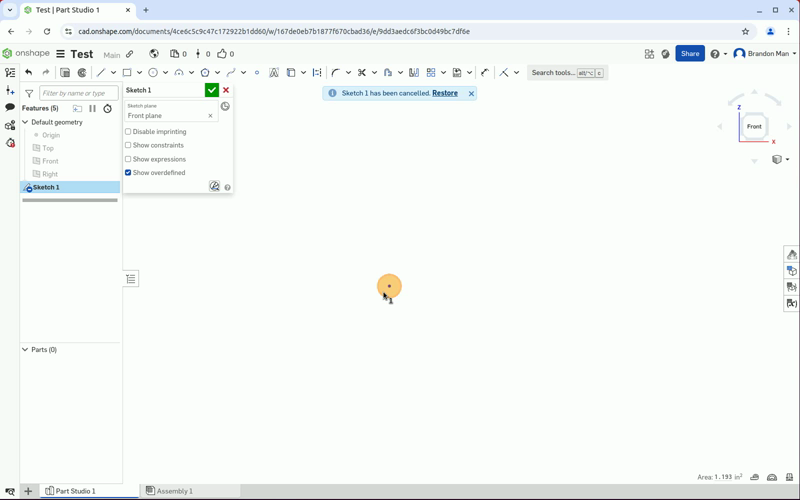
scroll(-6)
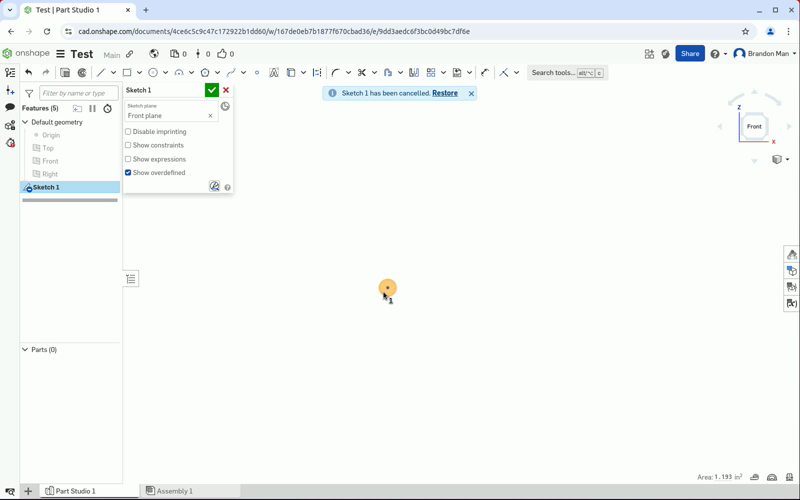
scroll(-6)
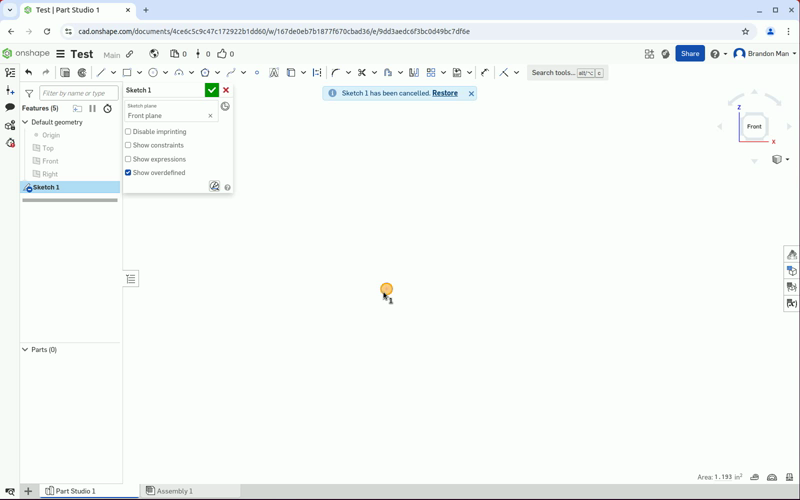
scroll(-6)
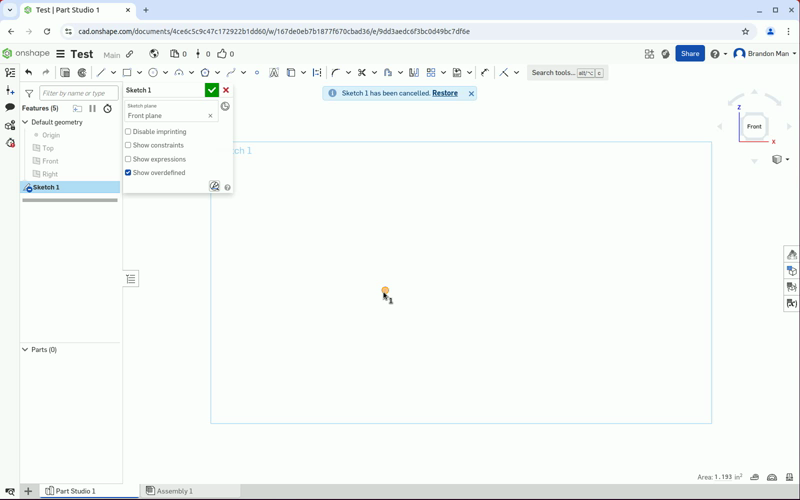
mouse_move(73, 352)
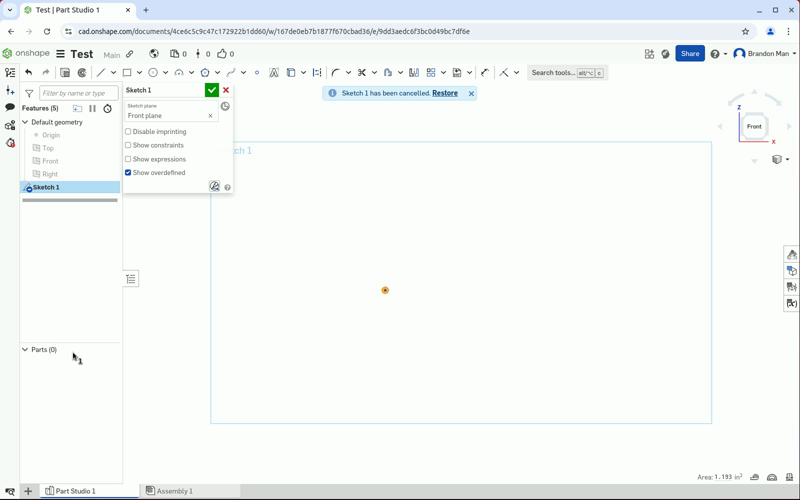
key(shift+y)
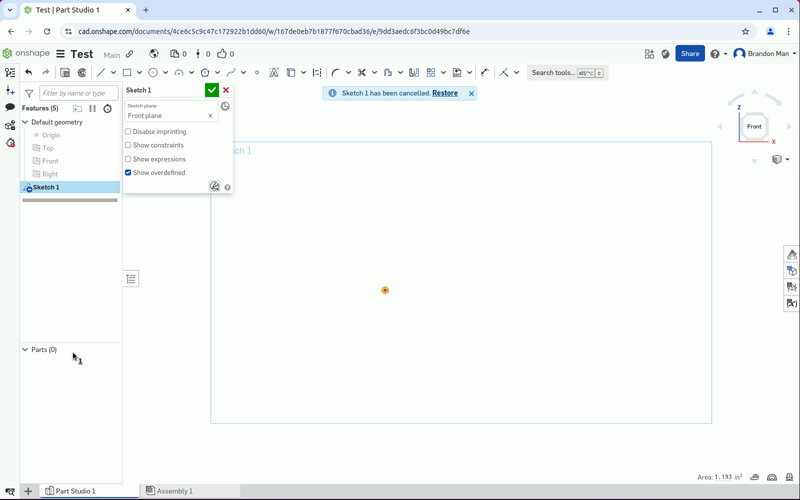
key(shift+e)
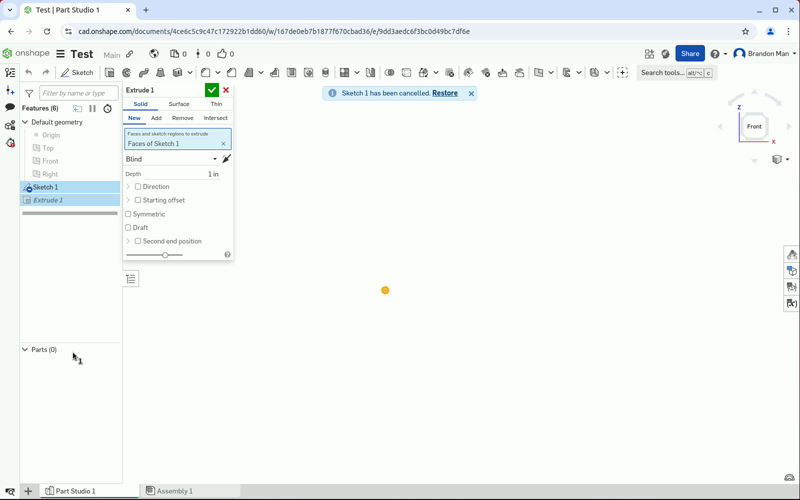
mouse_move(143, 106)
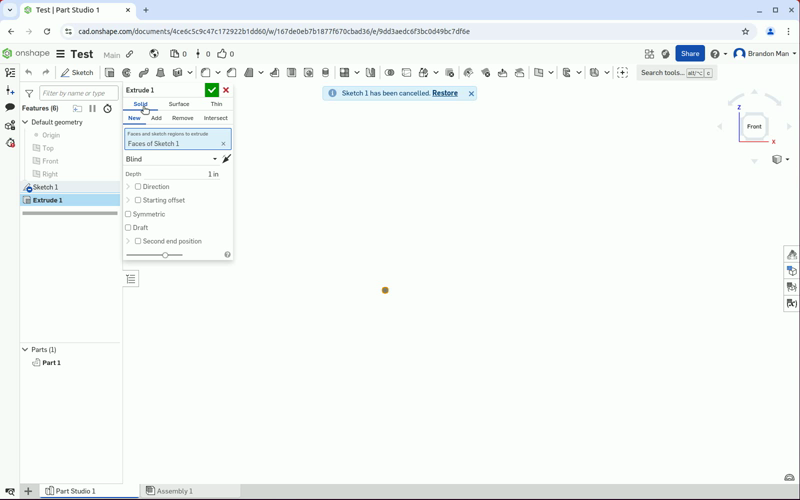
click(143, 106)
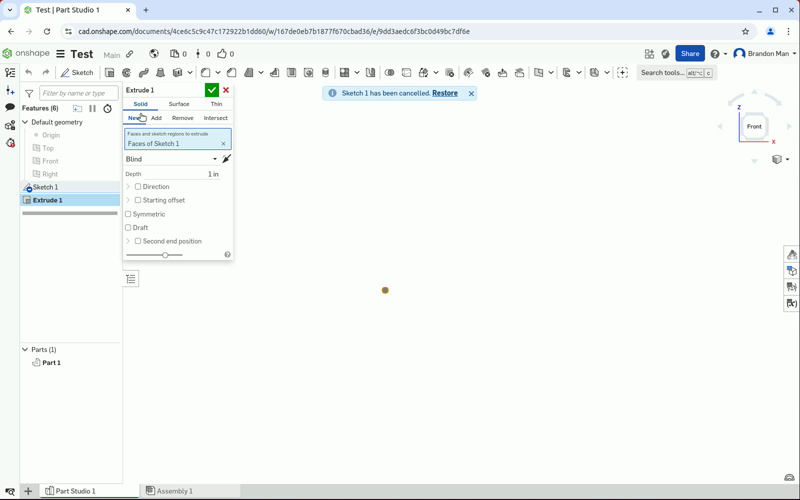
mouse_move(137, 120)
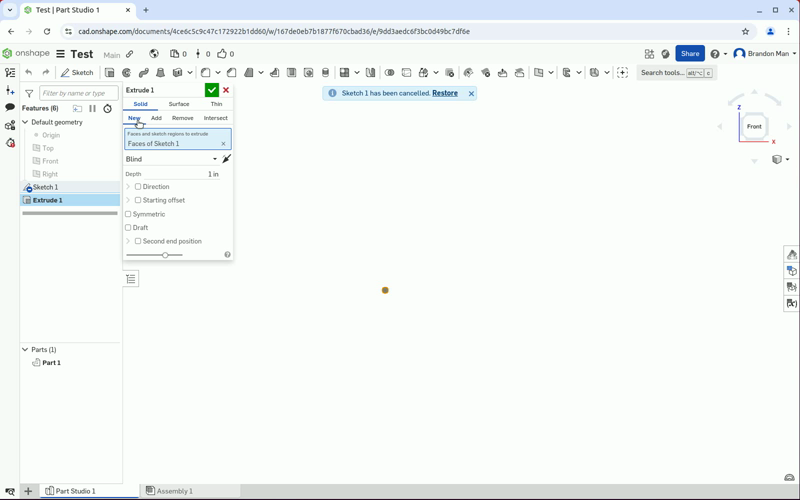
click(137, 120)
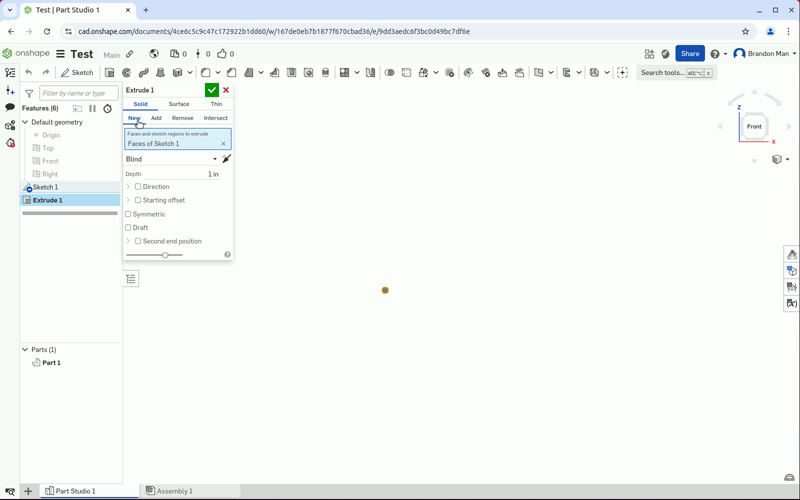
key(tab, 4)
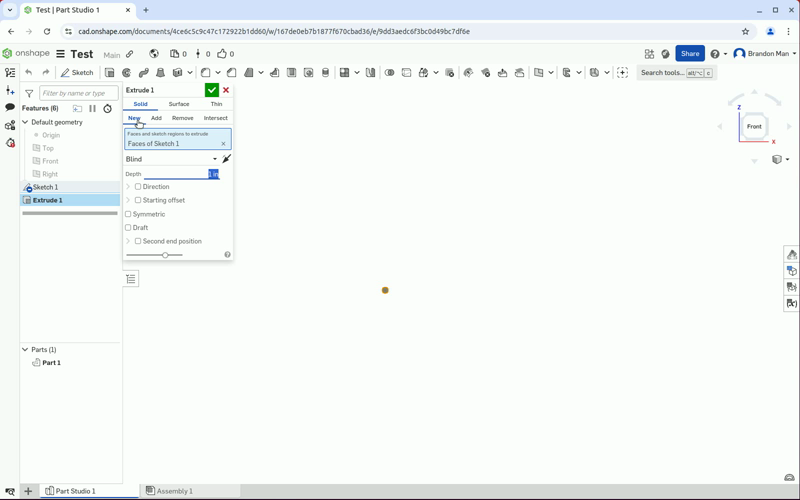
text(22.868)
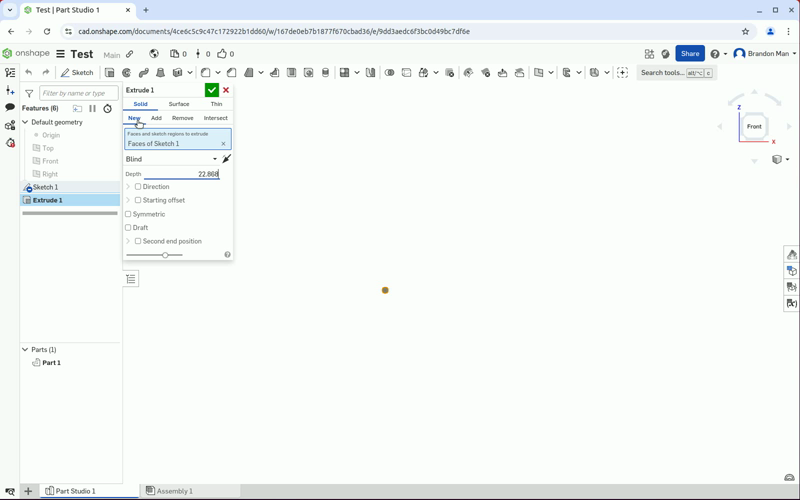
key(enter)
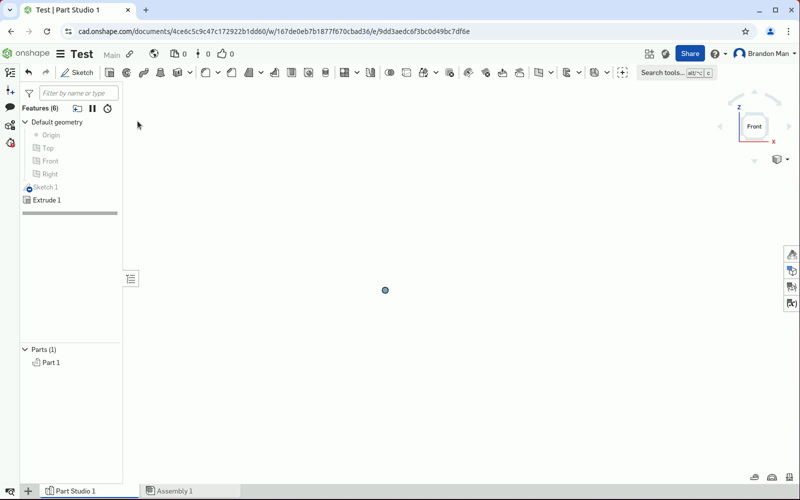
key(shift+h)
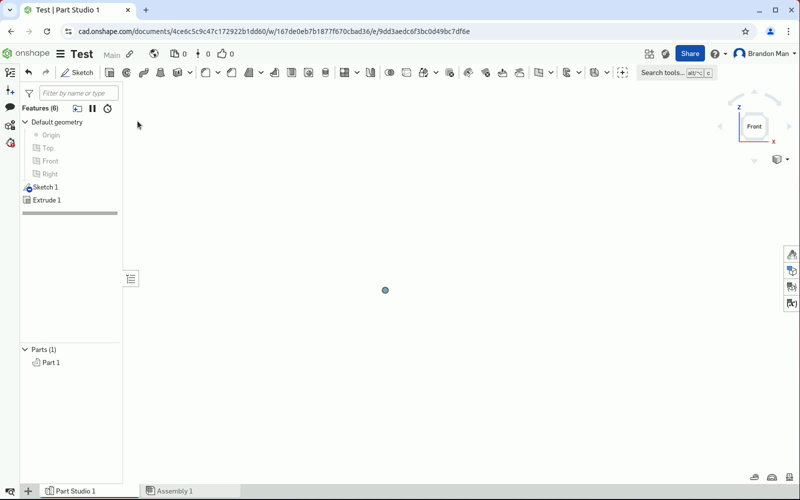
key(shift+h)
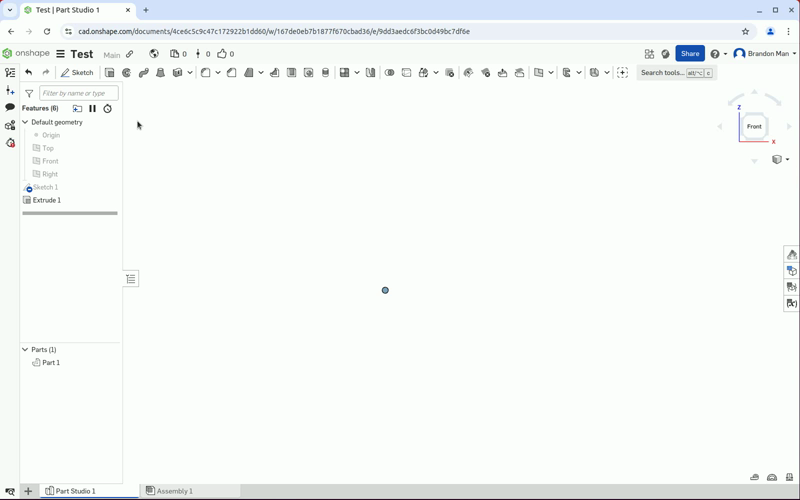
mouse_move(73, 189)
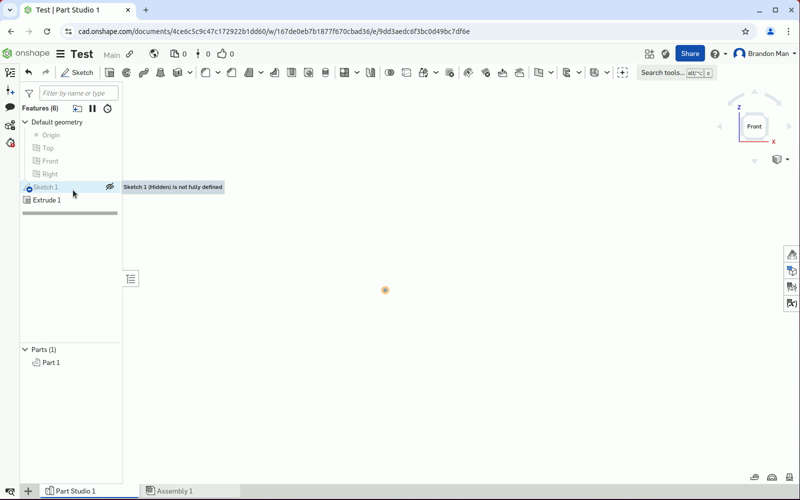
click(73, 189)
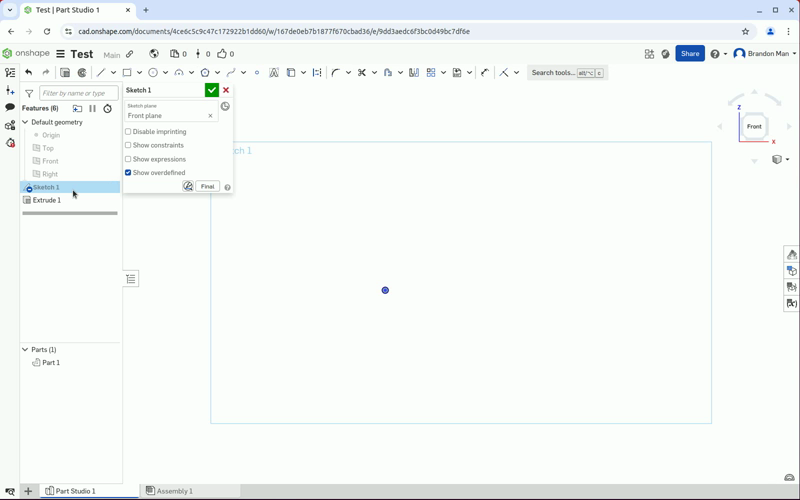
mouse_move(229, 92)
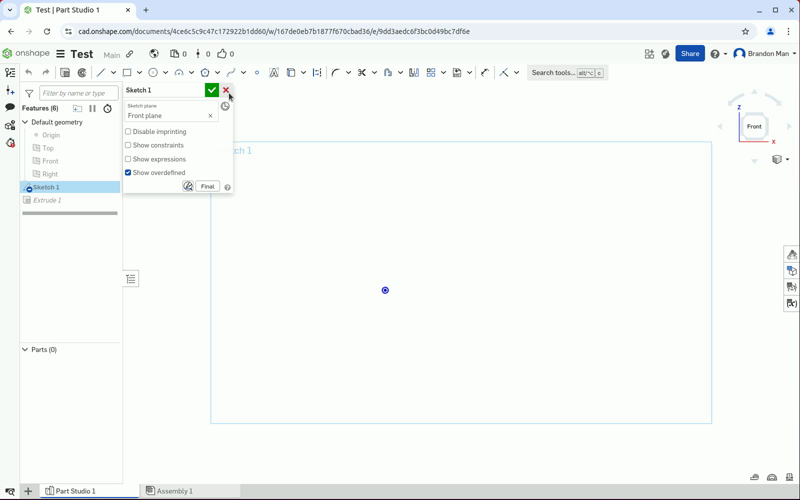
click(229, 92)
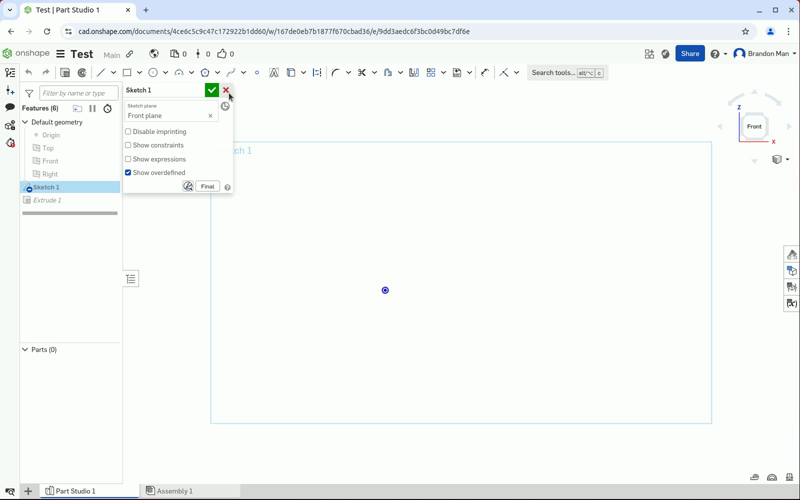
key(shift+s)
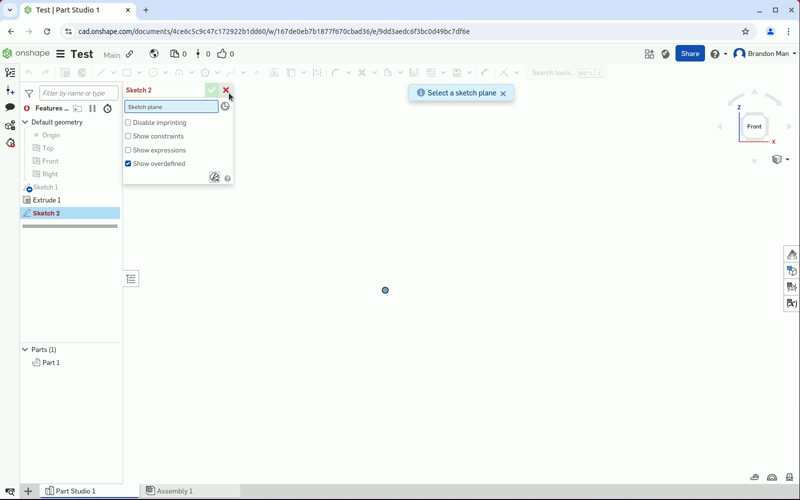
mouse_move(73, 163)
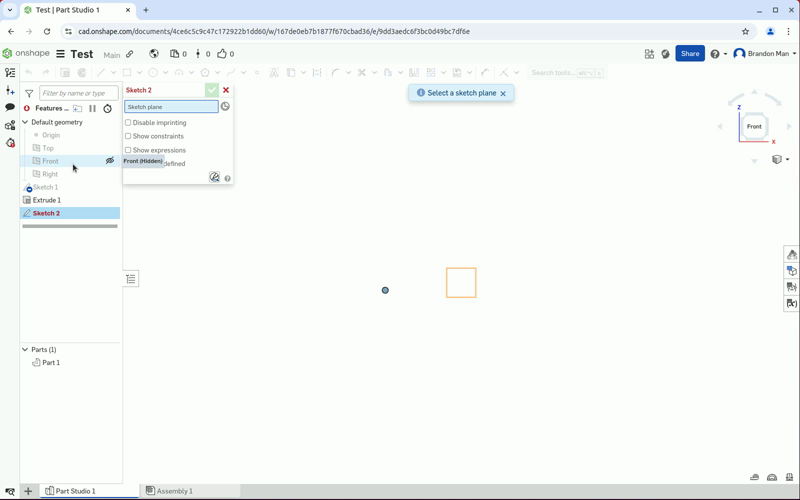
click(73, 163)
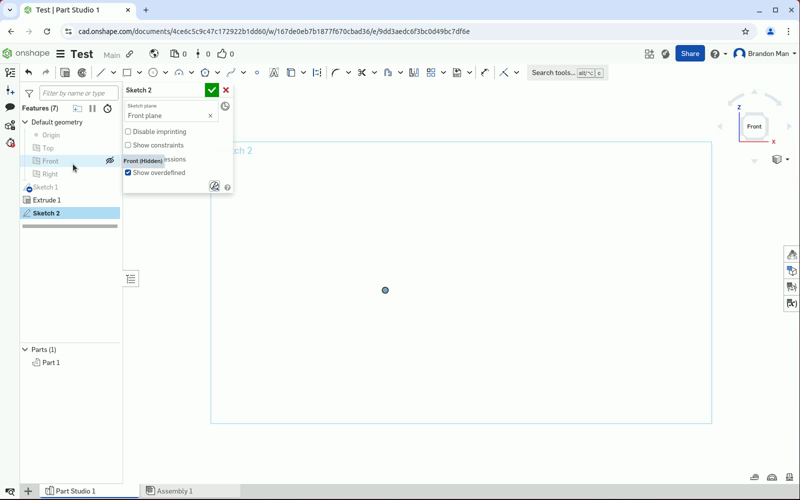
mouse_move(73, 352)
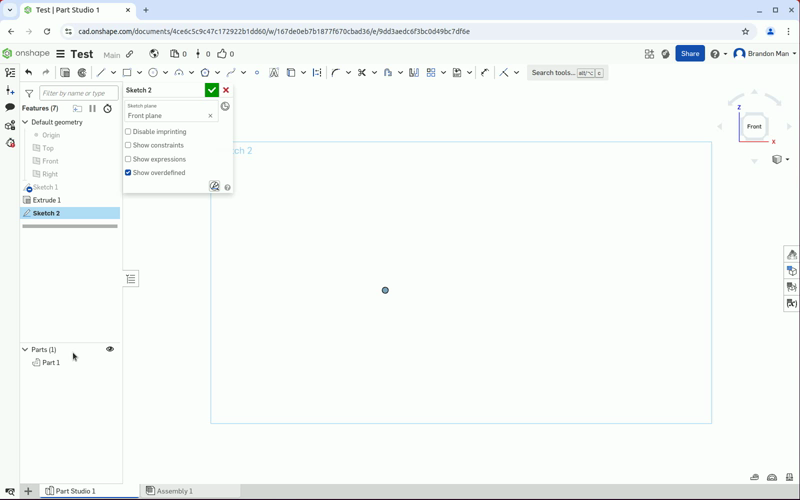
key(y)
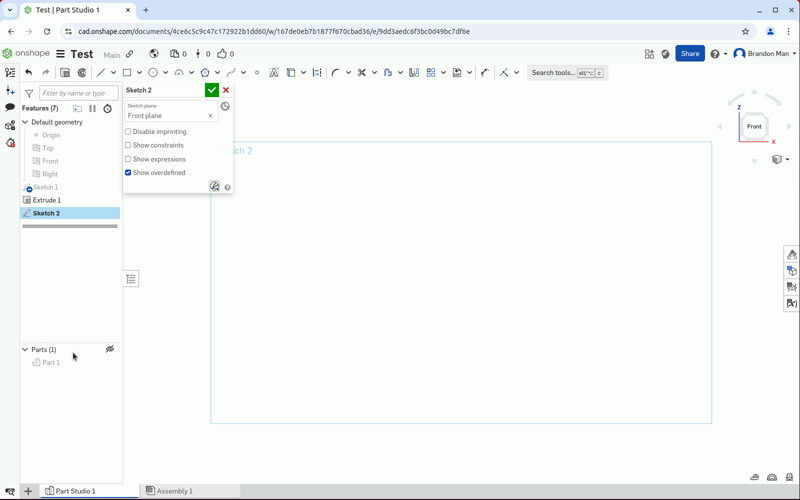
key(c)
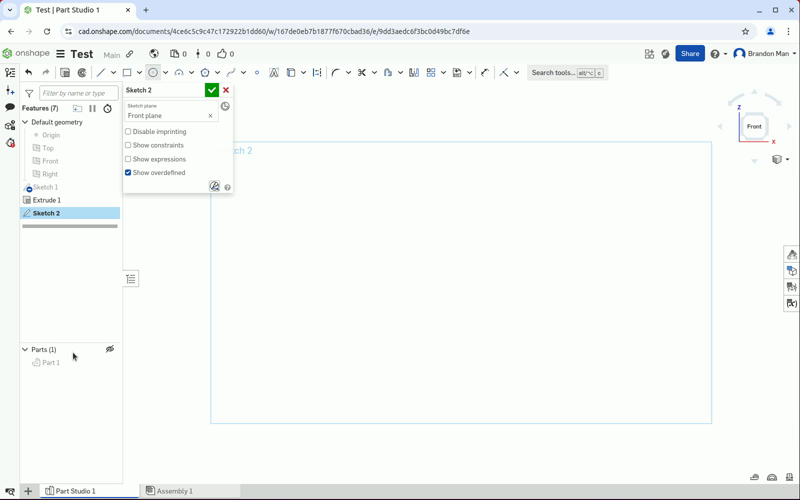
key_down(shift)
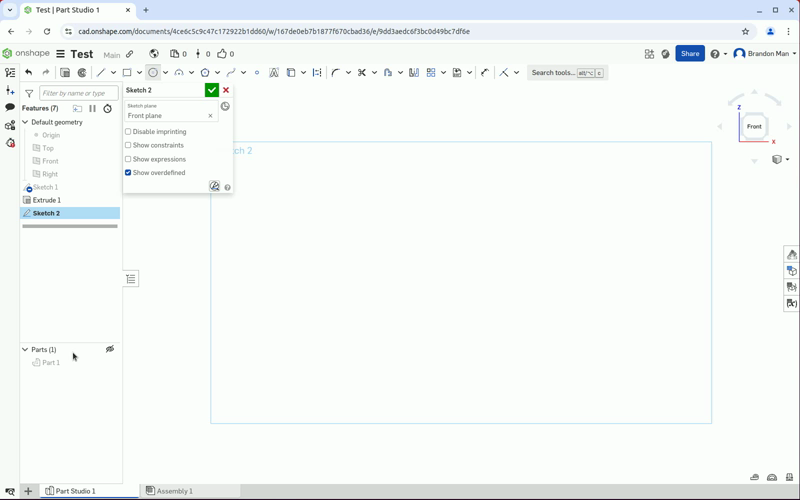
mouse_move(385, 276)
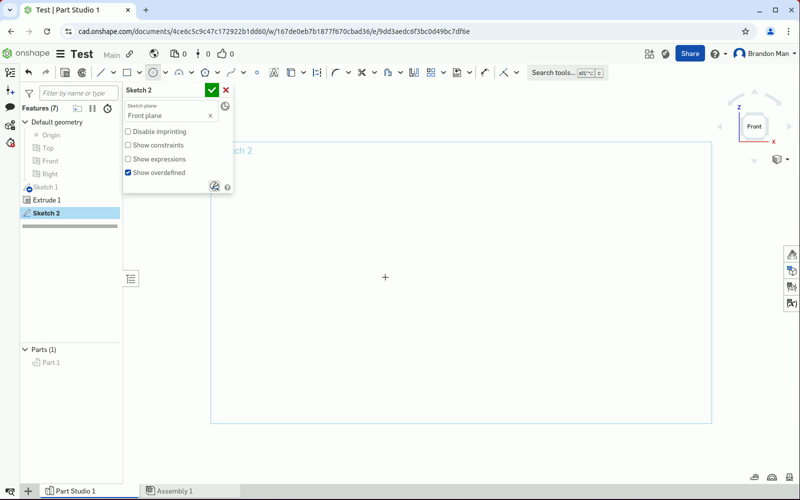
click(385, 276)
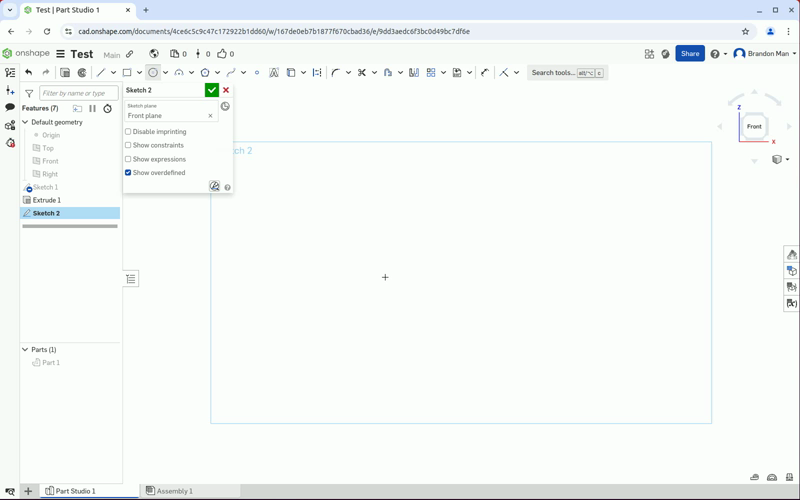
key_up(shift)
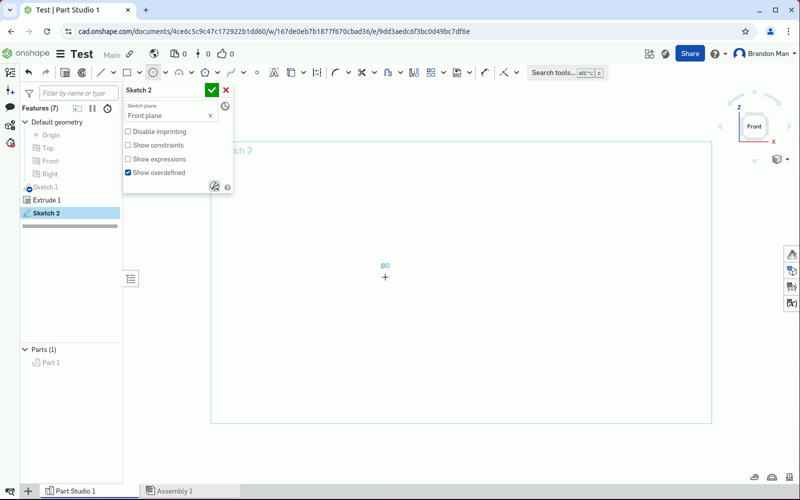
mouse_move(388, 276)
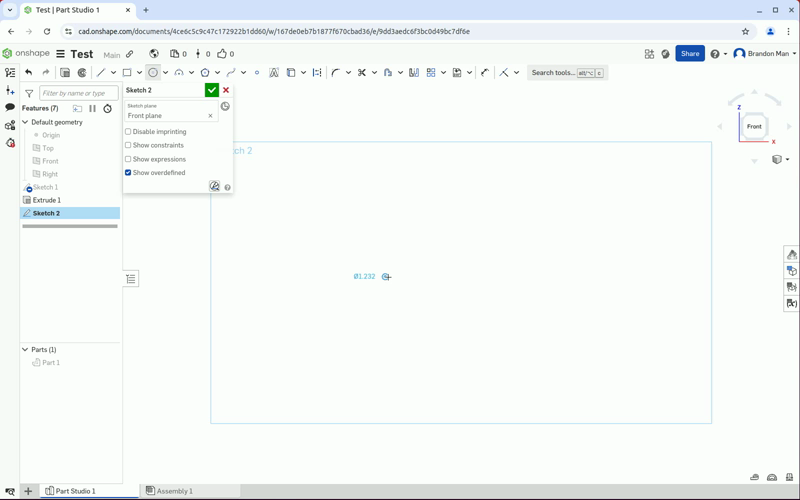
click(388, 276)
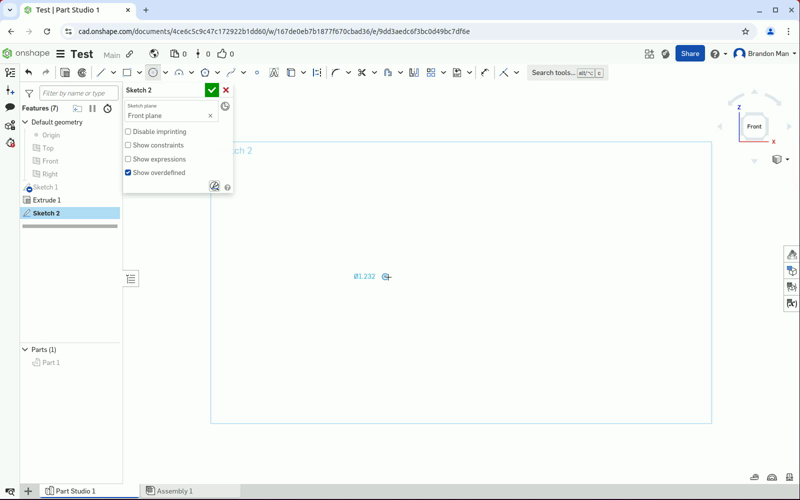
key(esc)
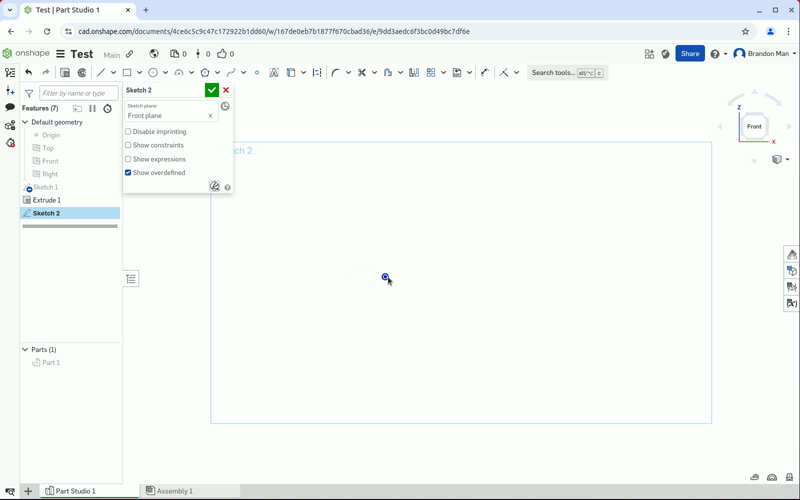
mouse_move(384, 276)
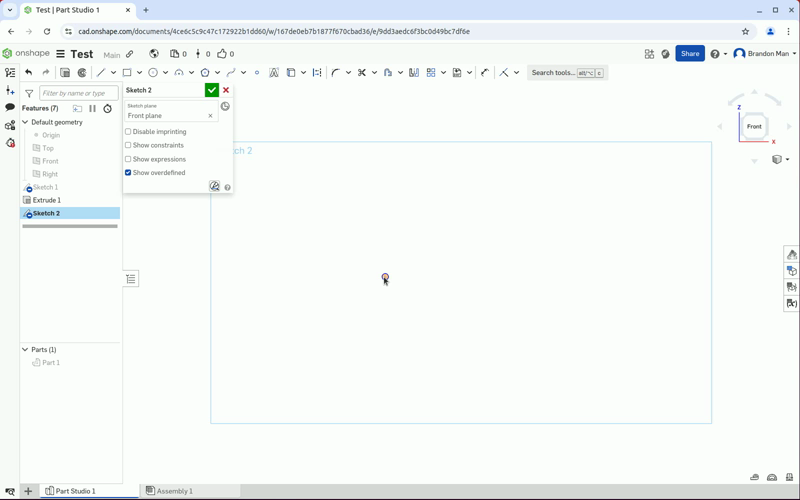
scroll(6)
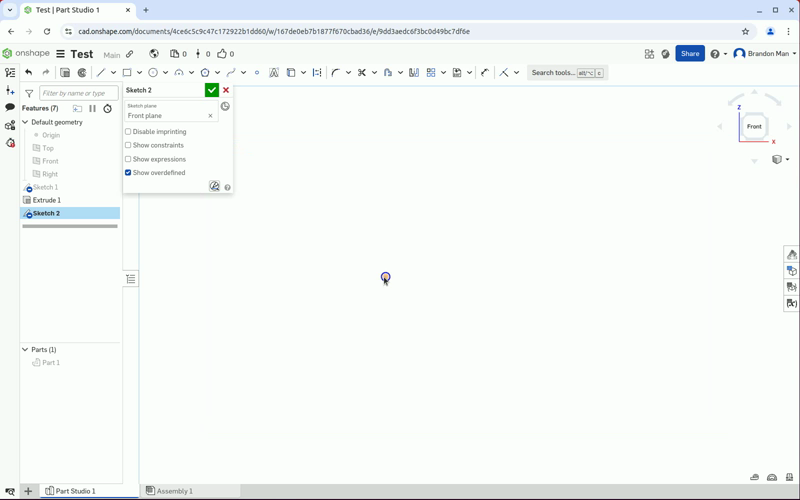
scroll(6)
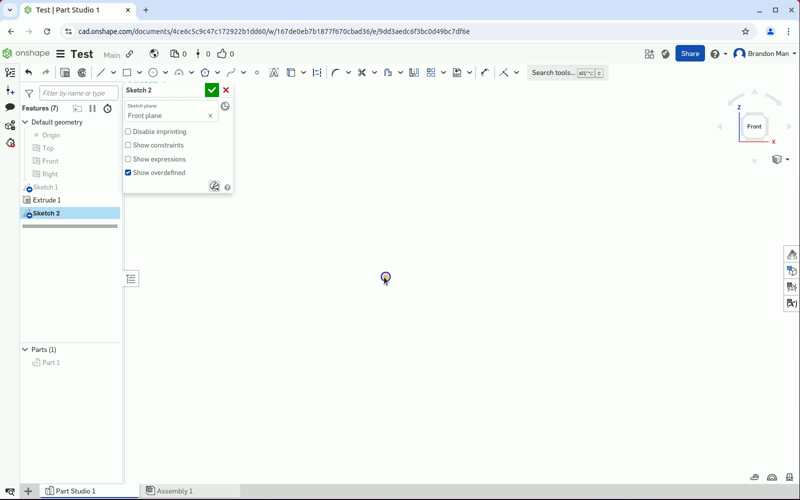
scroll(6)
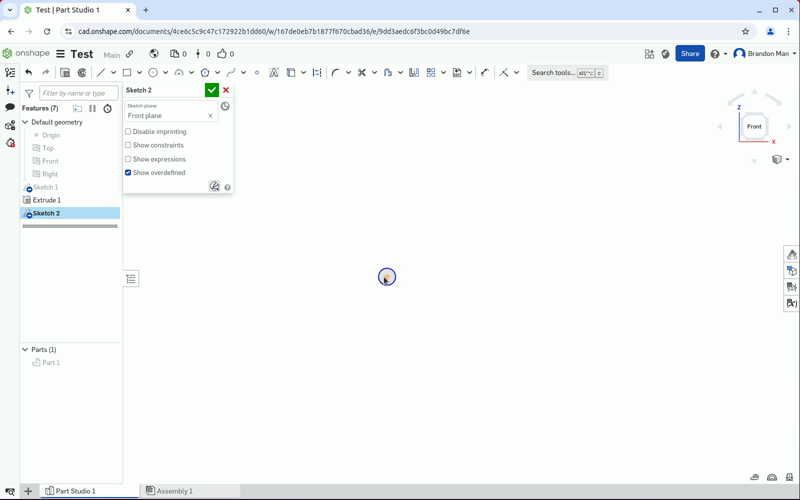
scroll(6)
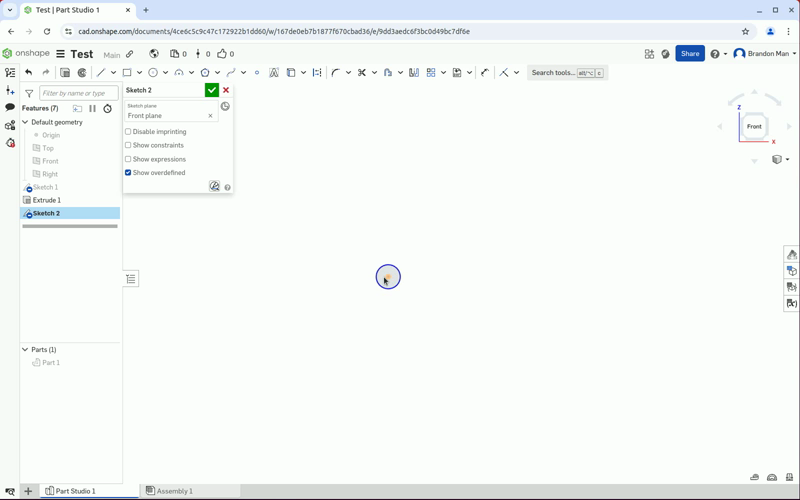
scroll(6)
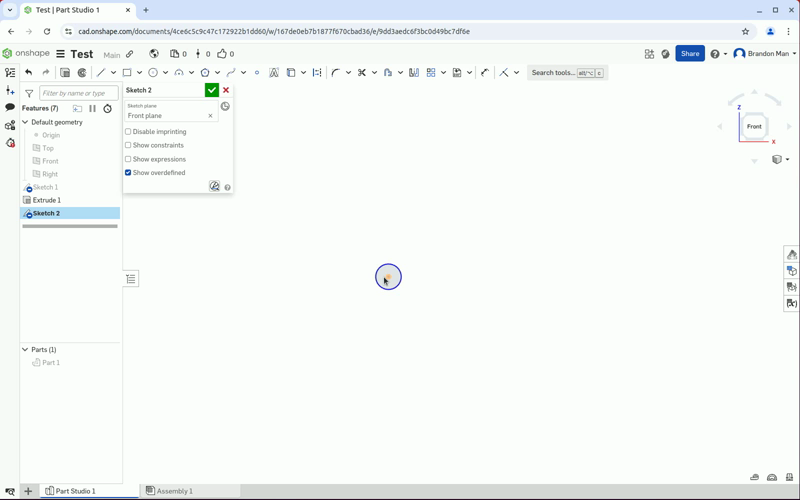
scroll(6)
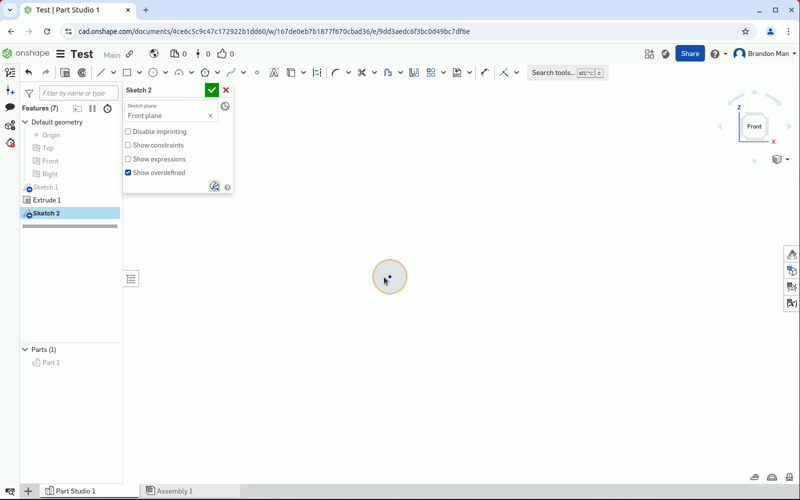
scroll(6)
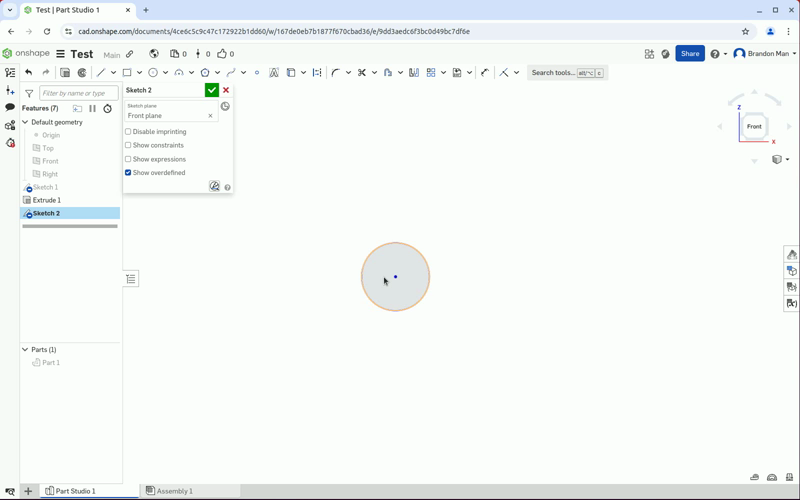
click(384, 276)
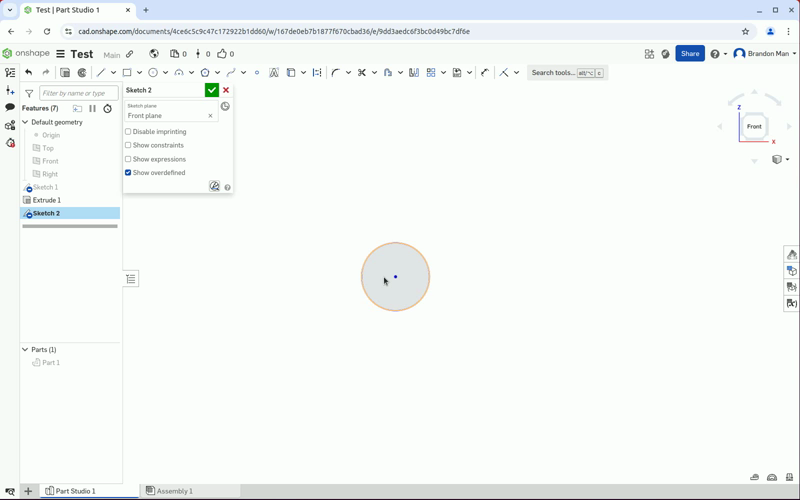
scroll(-6)
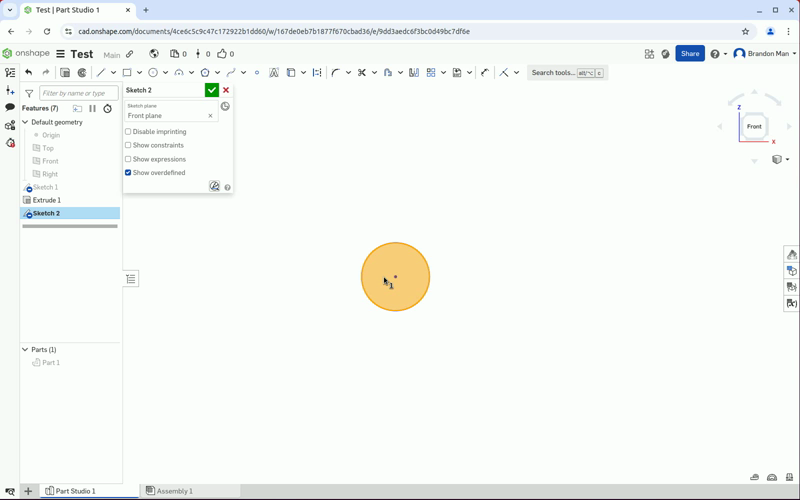
scroll(-6)
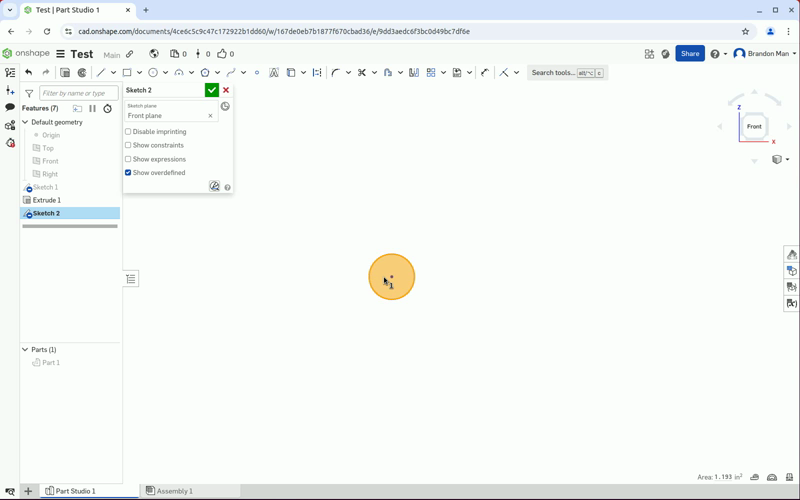
scroll(-6)
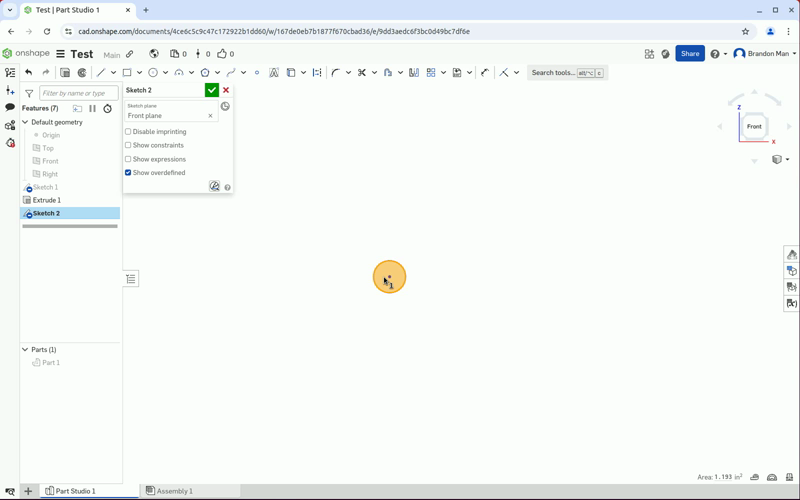
scroll(-6)
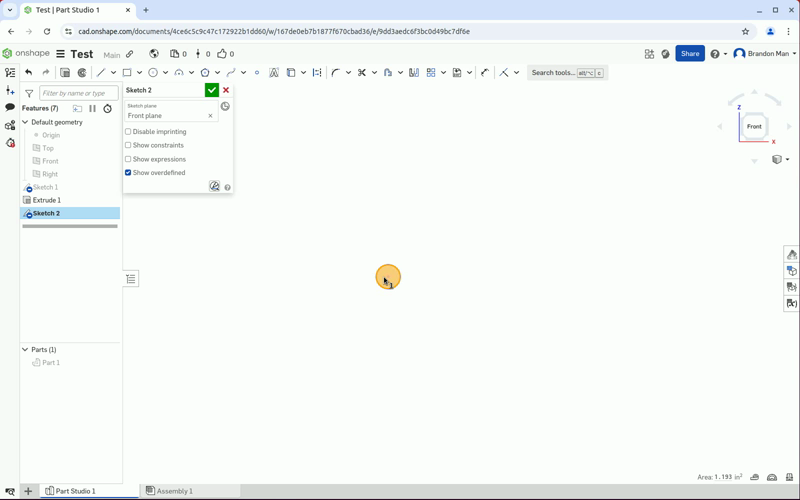
scroll(-6)
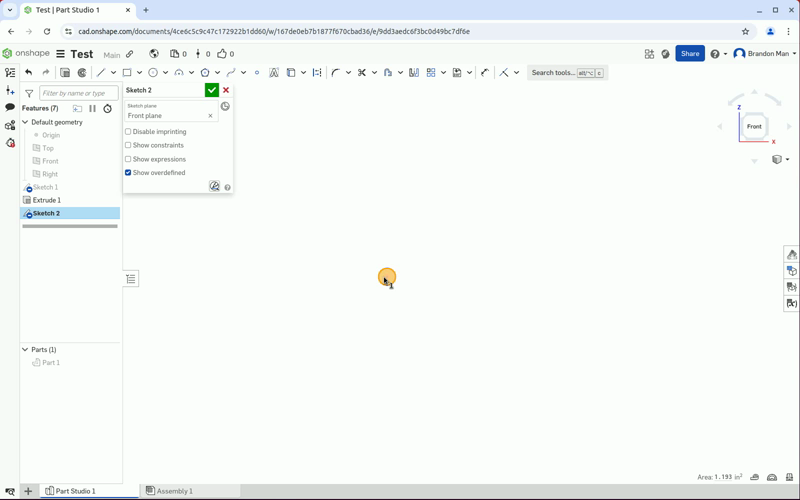
scroll(-6)
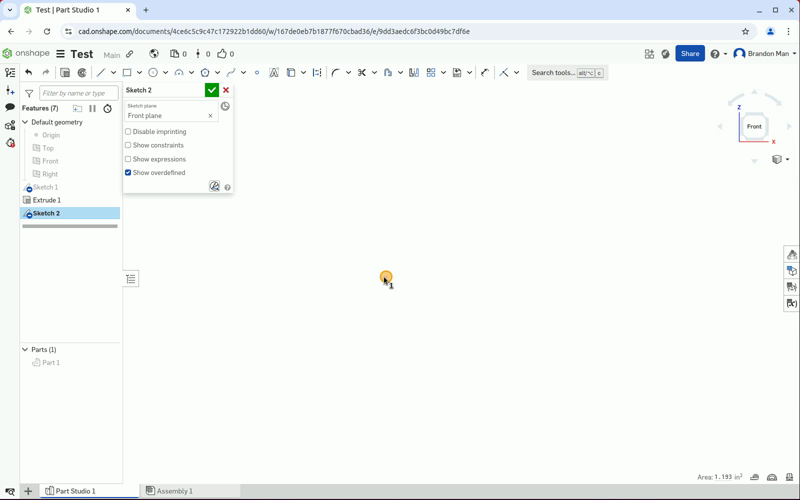
scroll(-6)
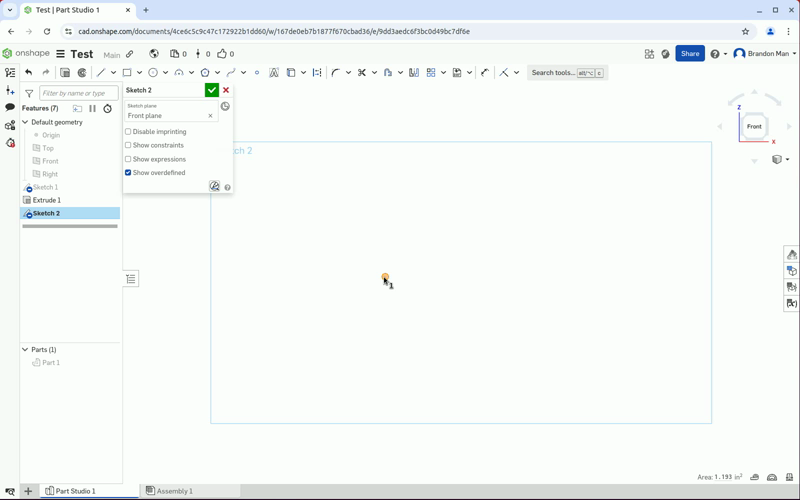
mouse_move(73, 352)
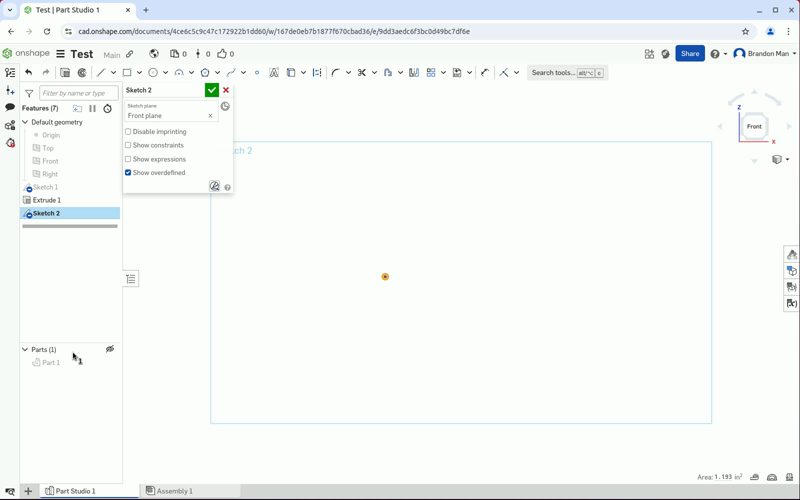
key(shift+y)
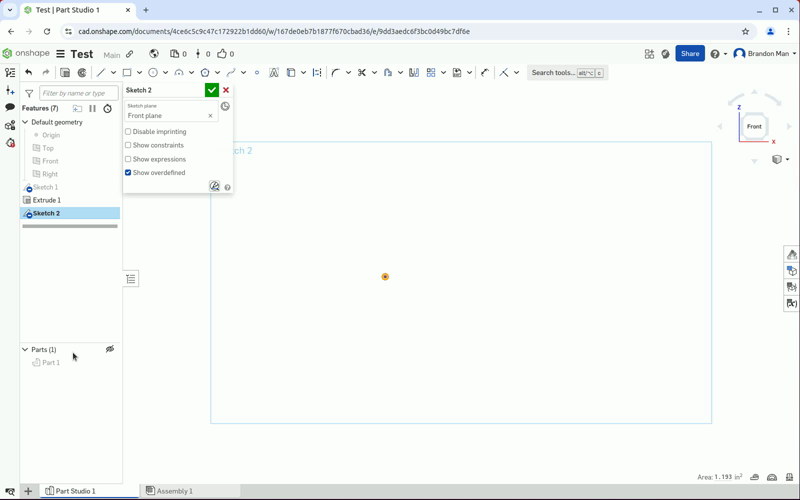
key(shift+e)
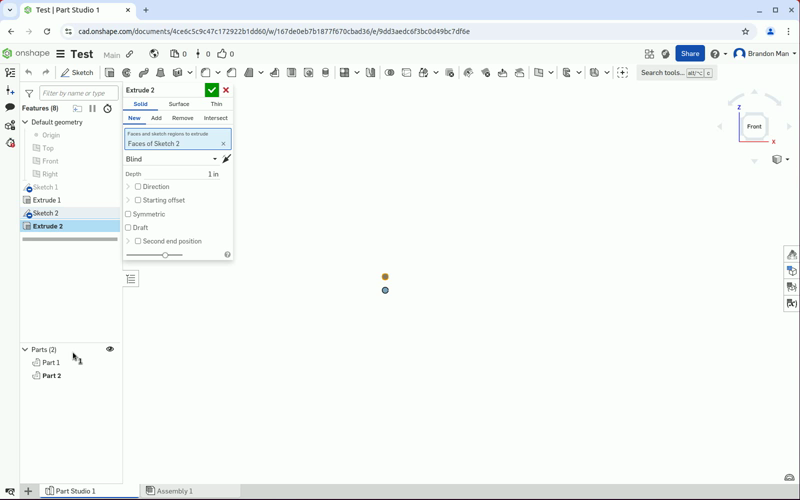
mouse_move(143, 106)
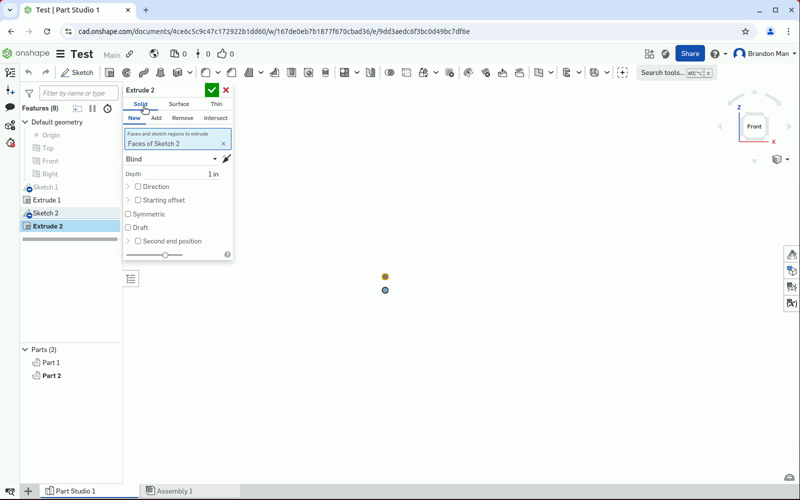
click(143, 106)
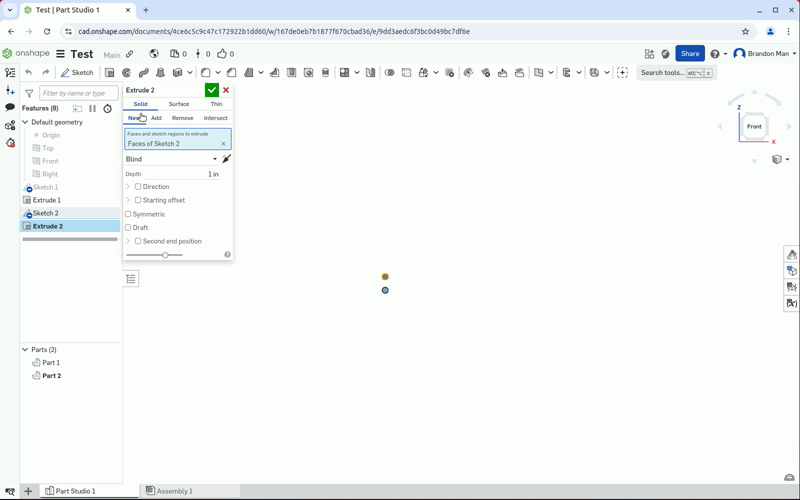
mouse_move(137, 120)
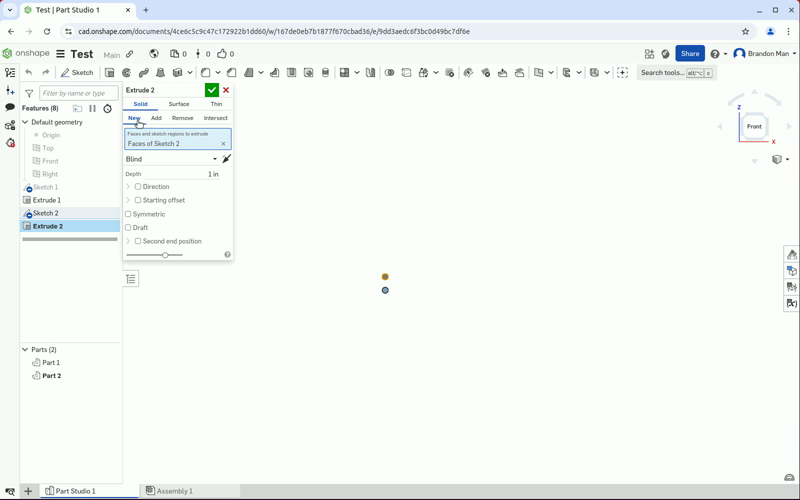
click(137, 120)
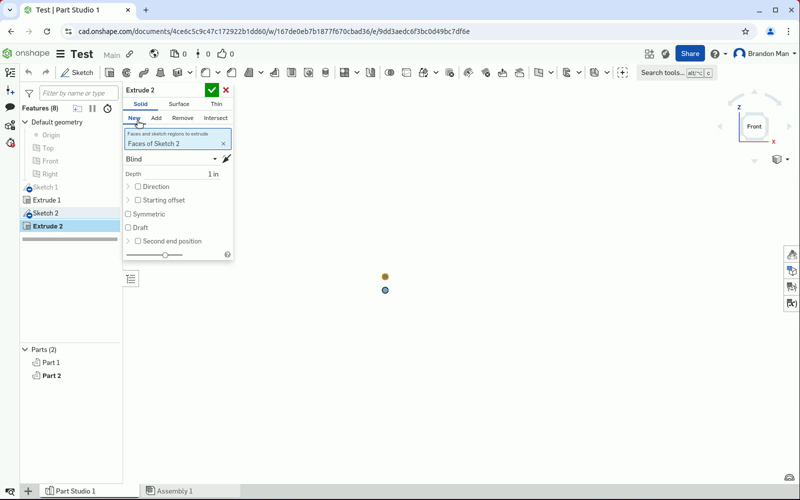
key(tab, 4)
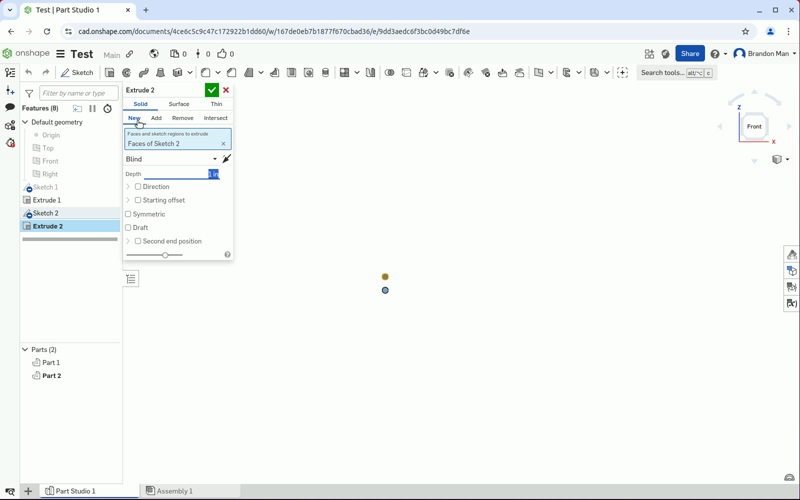
text(22.868)
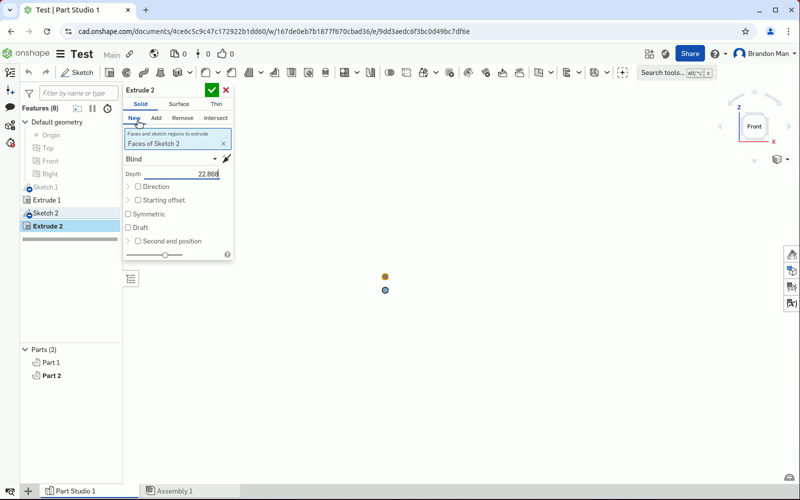
key(enter)
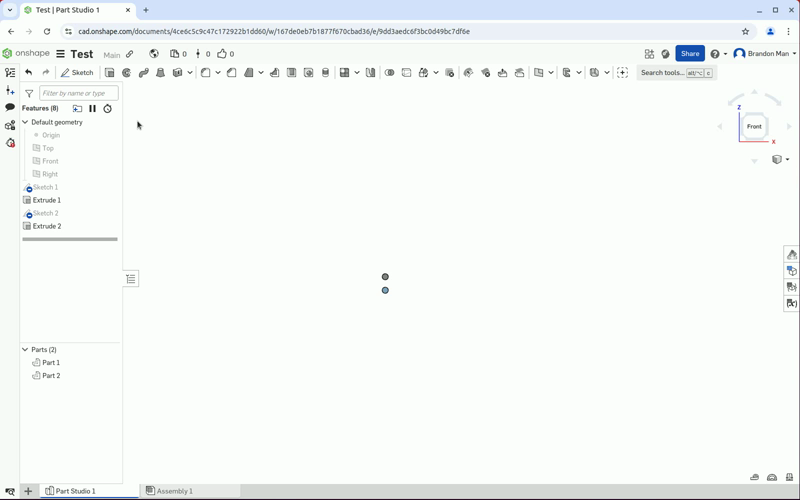
key(shift+h)
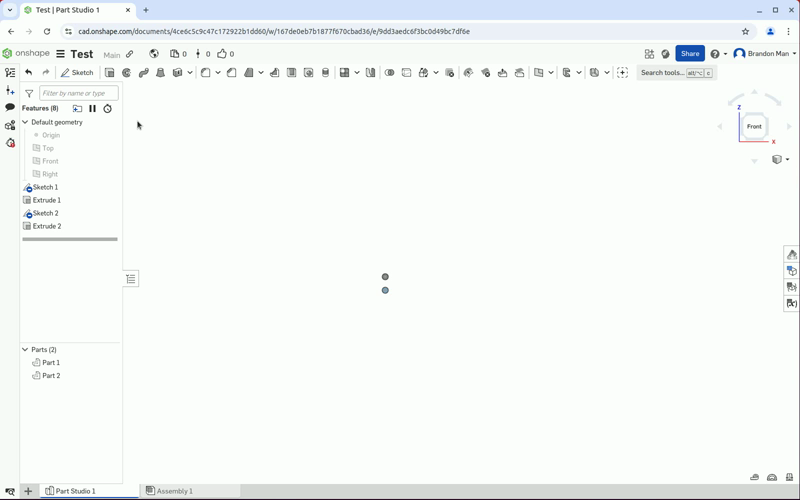
key(shift+h)
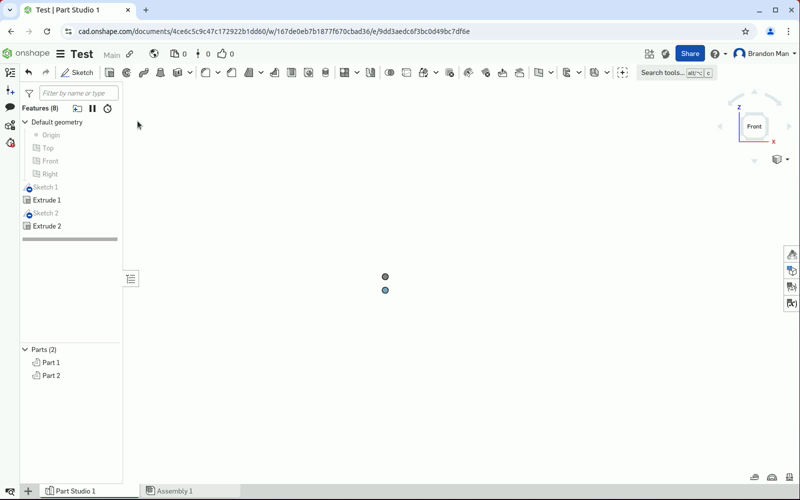
mouse_move(73, 189)
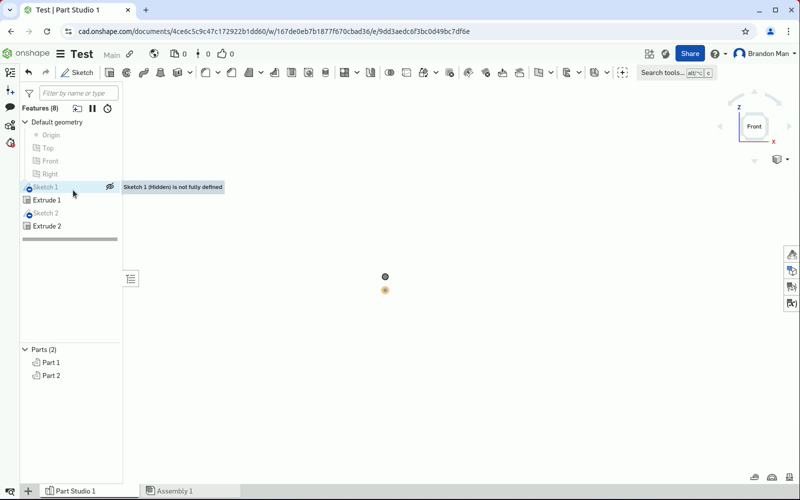
click(73, 189)
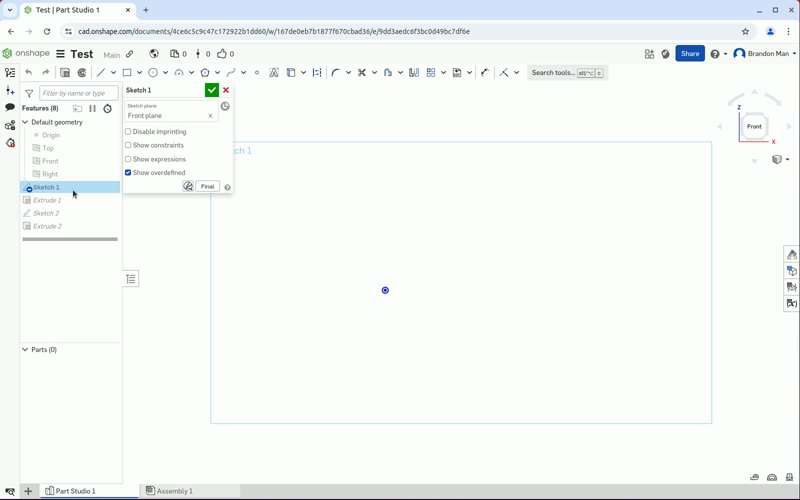
mouse_move(229, 92)
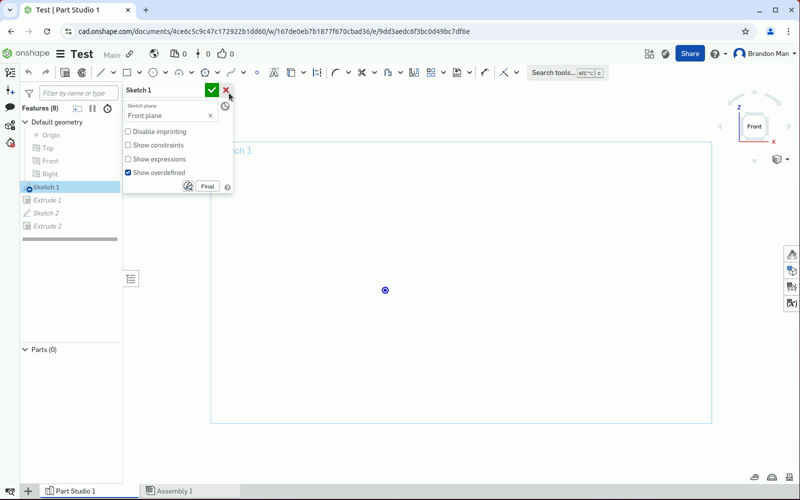
click(229, 92)
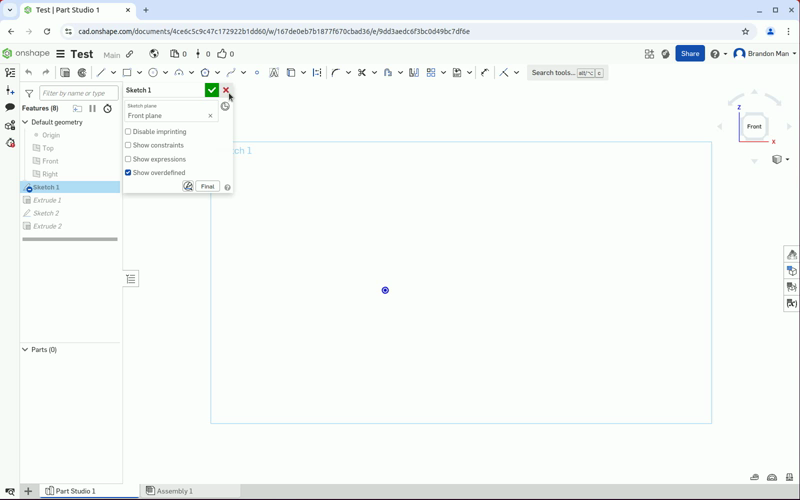
key(shift+s)
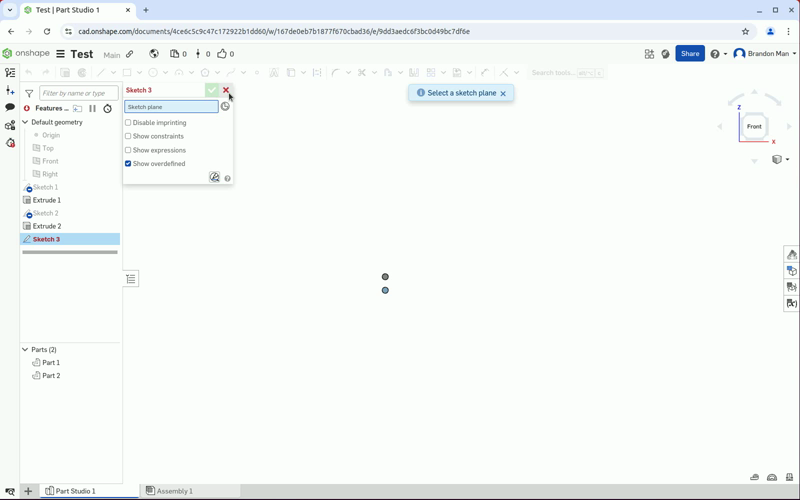
mouse_move(73, 163)
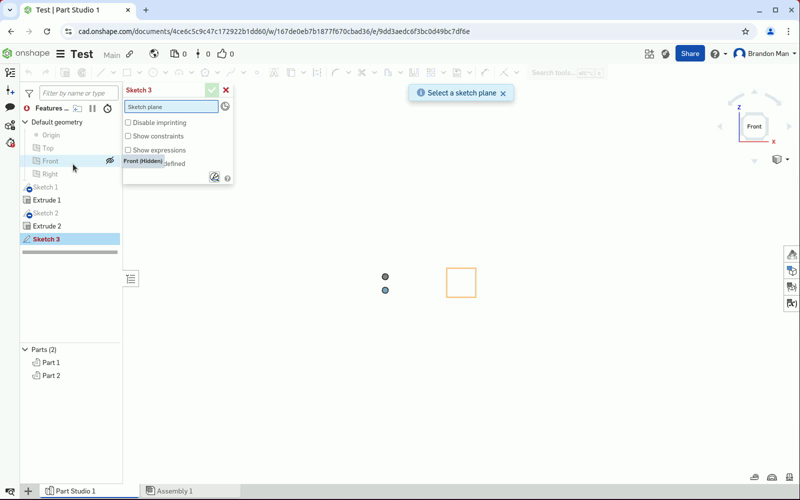
click(73, 163)
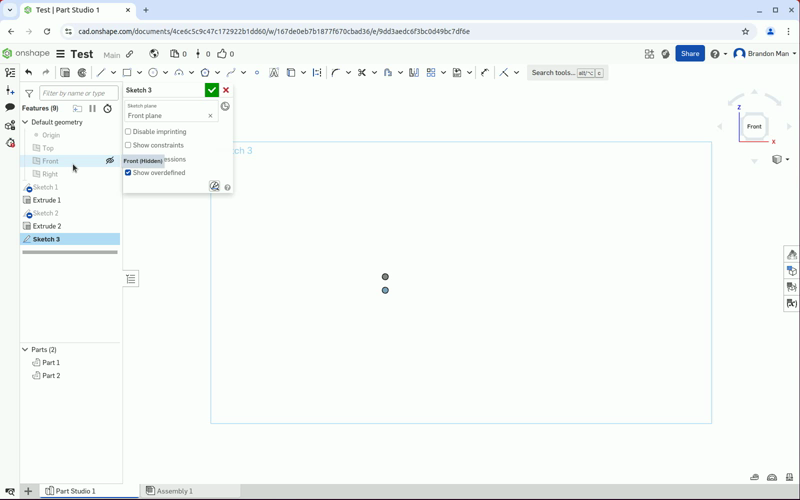
mouse_move(73, 352)
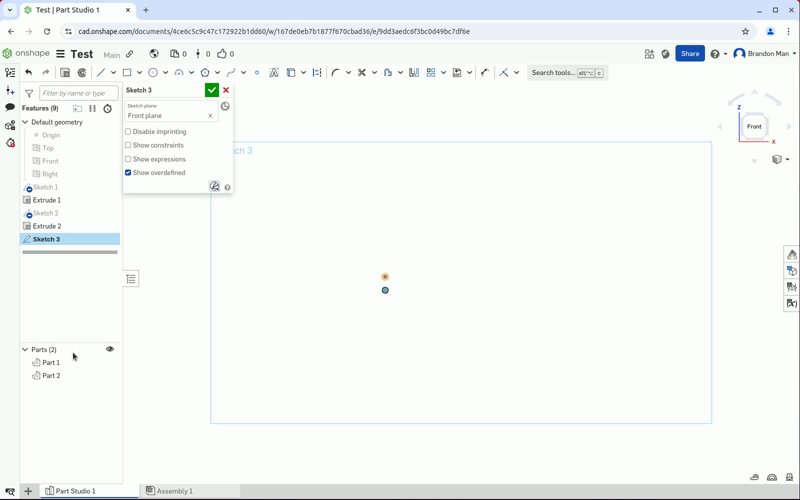
key(y)
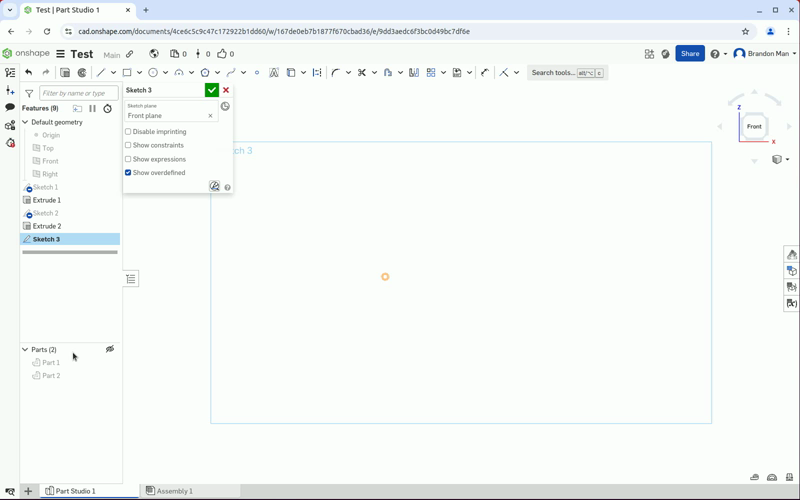
key(c)
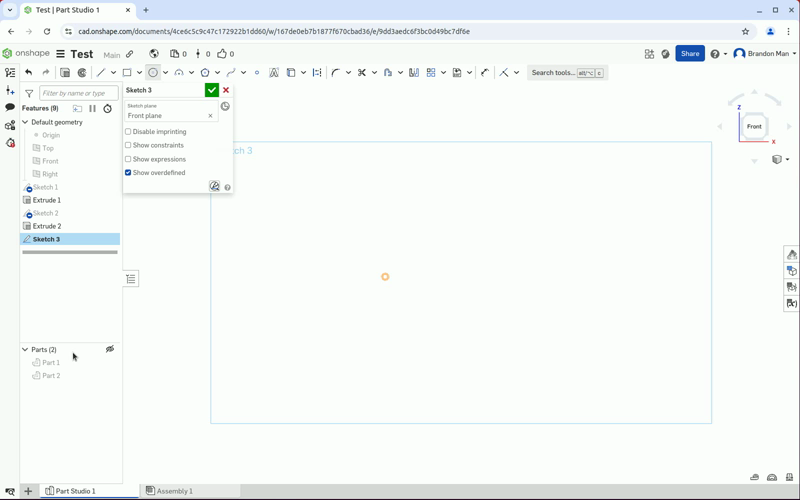
key_down(shift)
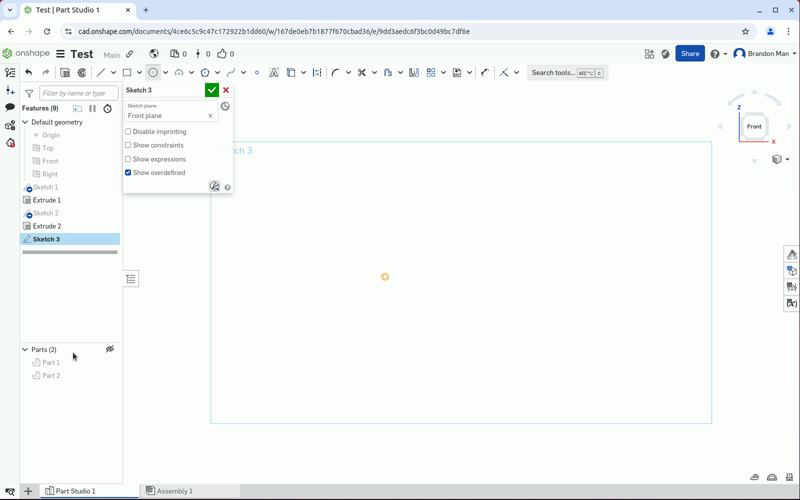
mouse_move(536, 276)
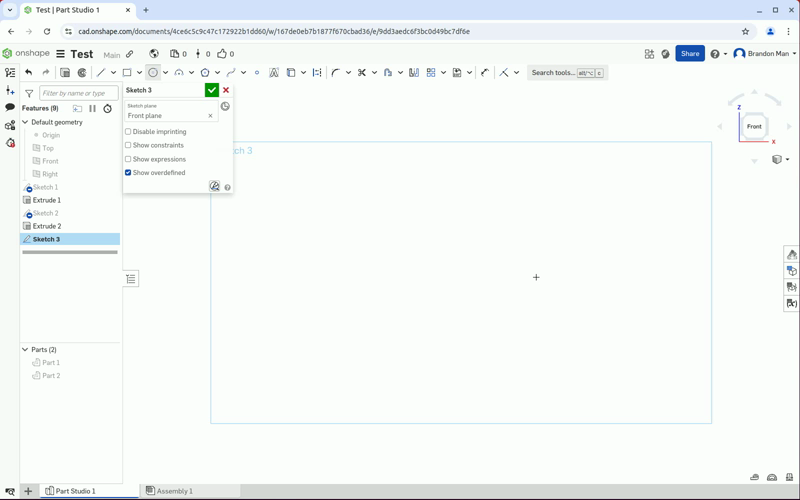
click(536, 276)
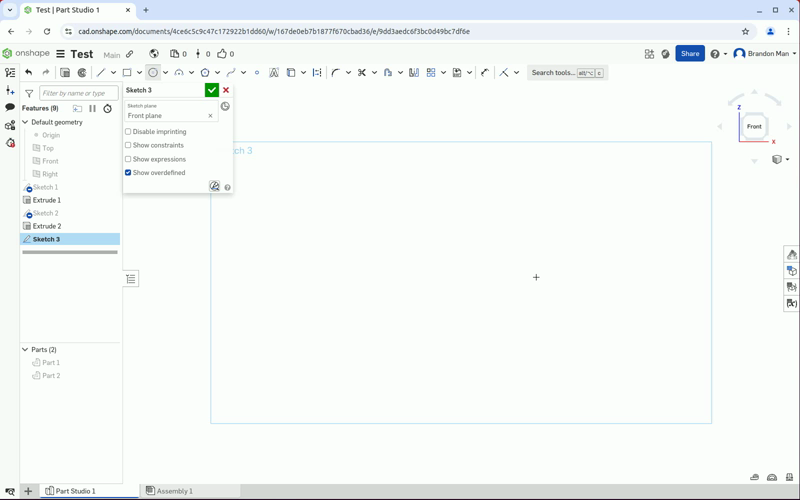
key_up(shift)
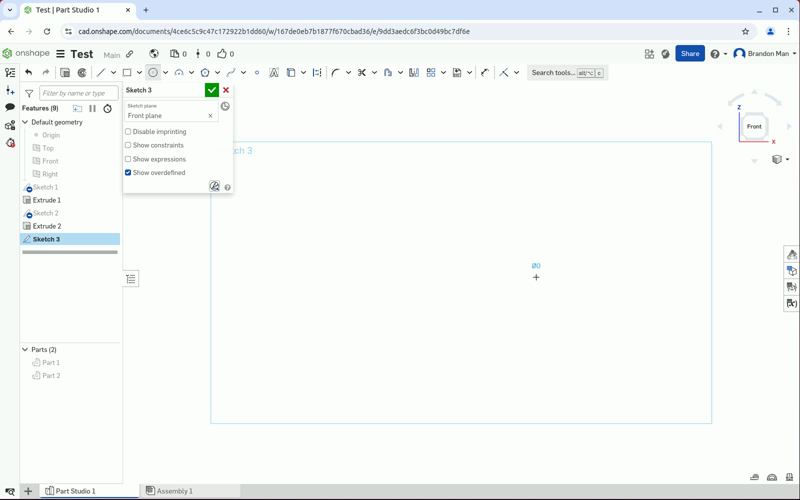
mouse_move(539, 276)
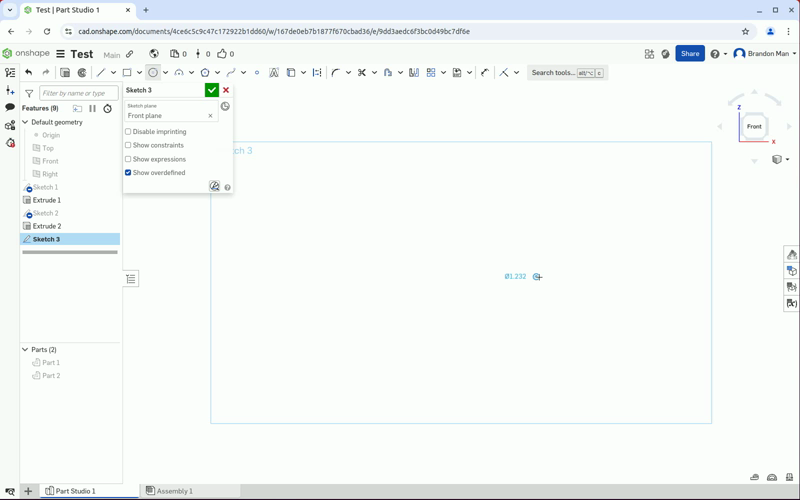
click(539, 276)
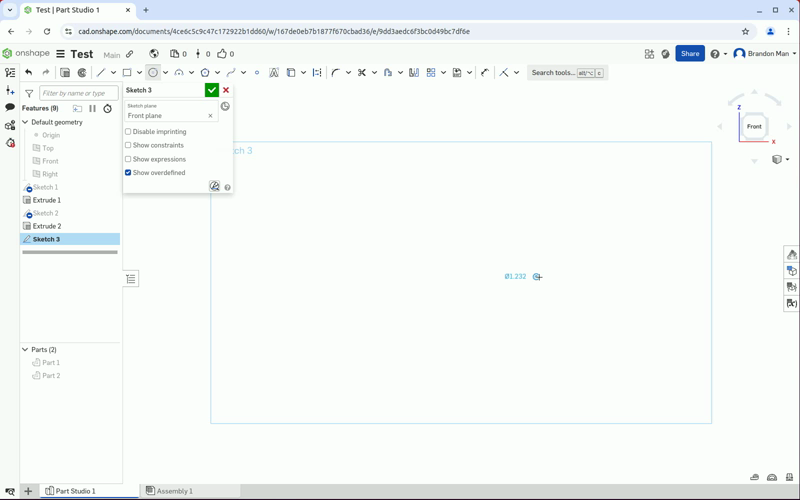
key(esc)
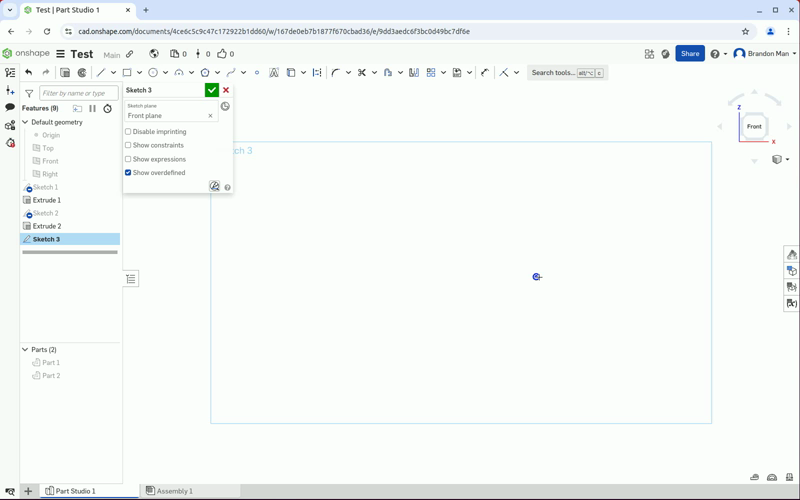
mouse_move(535, 276)
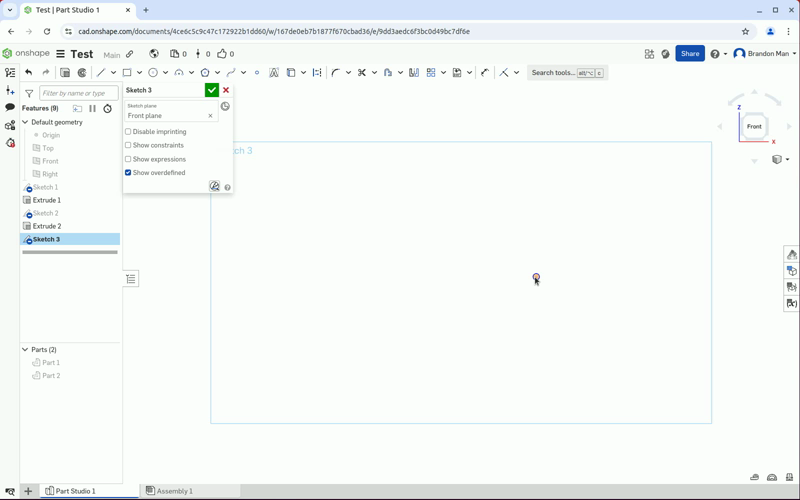
scroll(6)
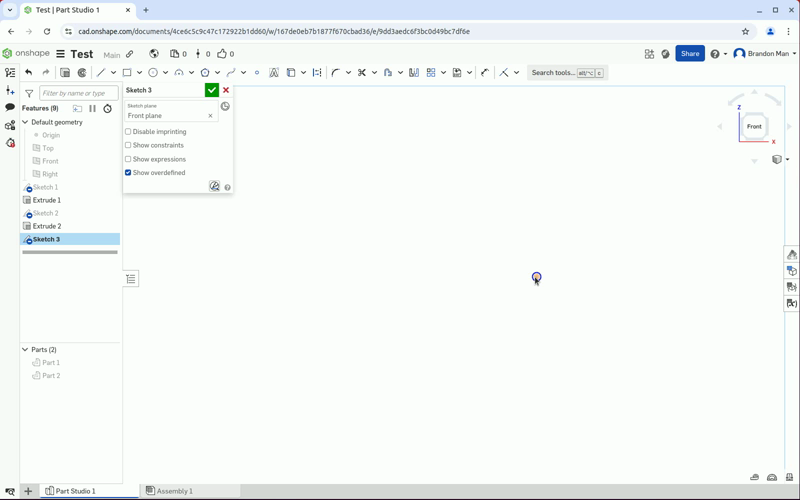
scroll(6)
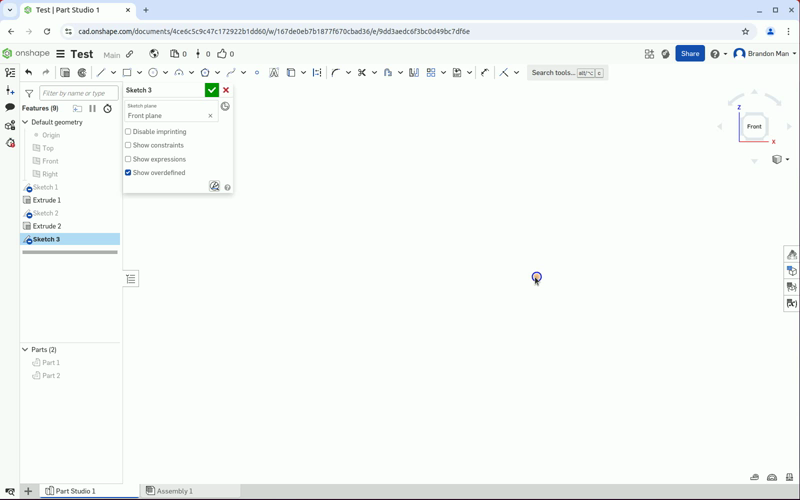
scroll(6)
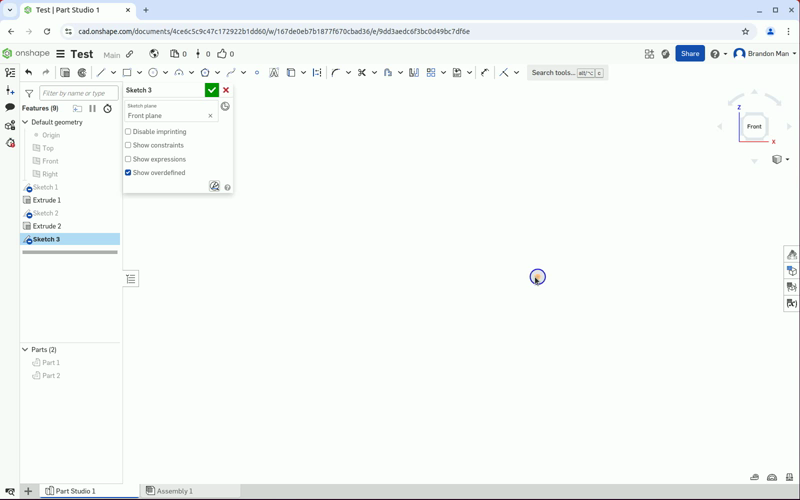
scroll(6)
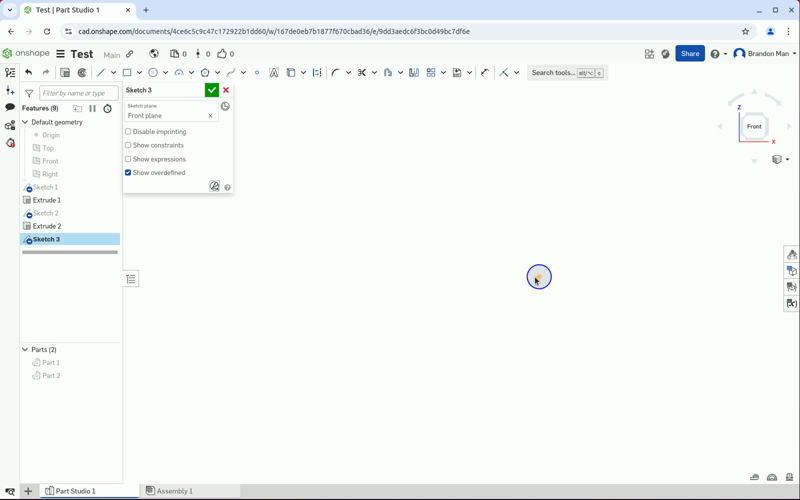
scroll(6)
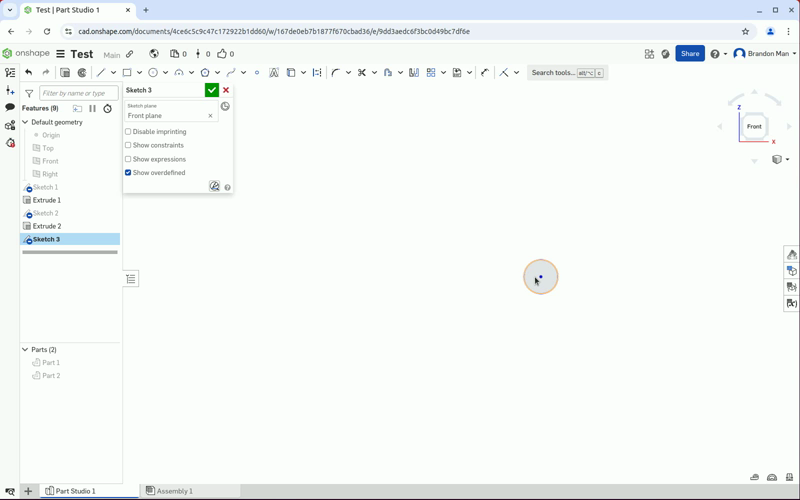
scroll(6)
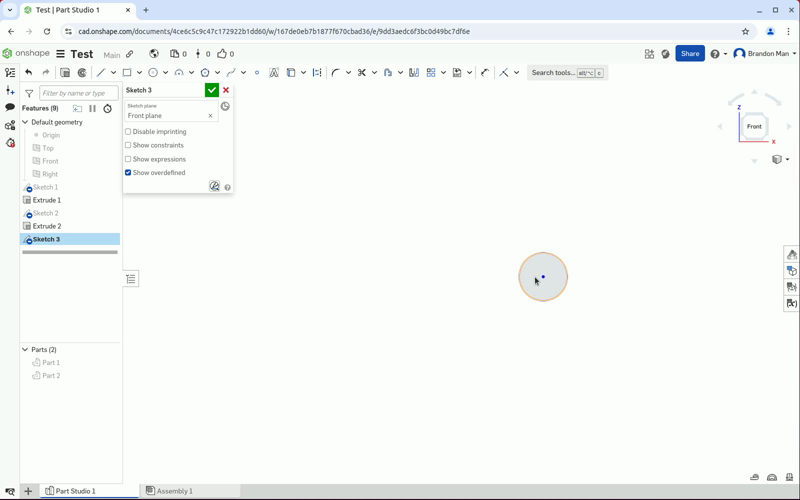
scroll(6)
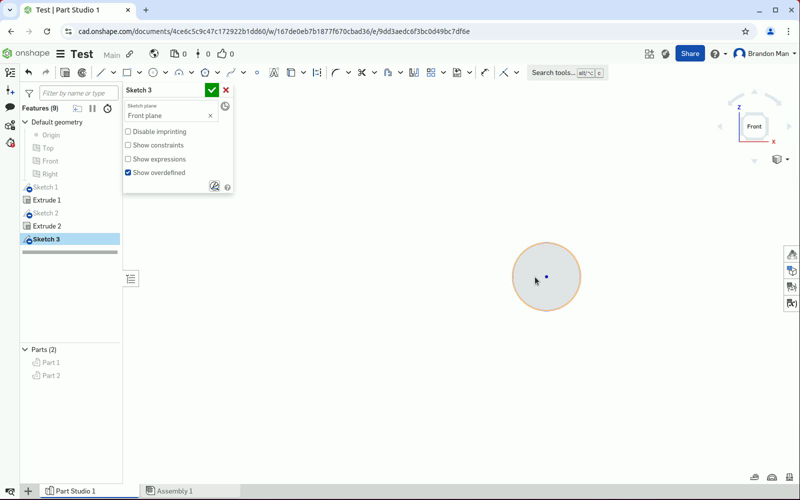
click(535, 276)
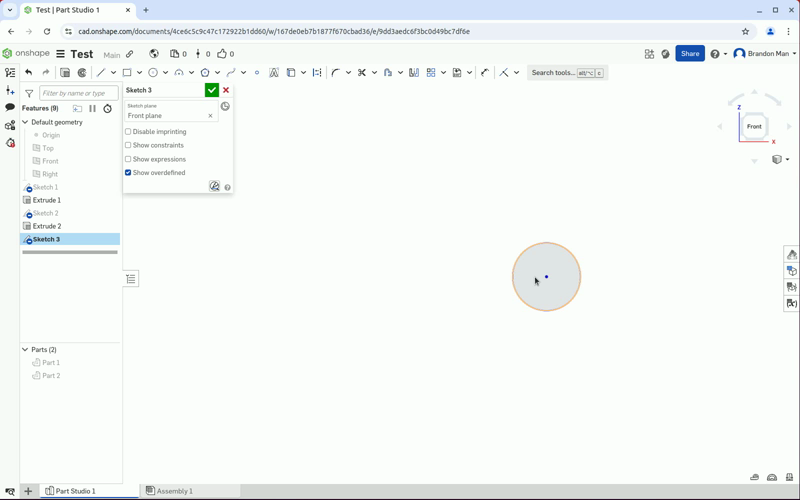
scroll(-6)
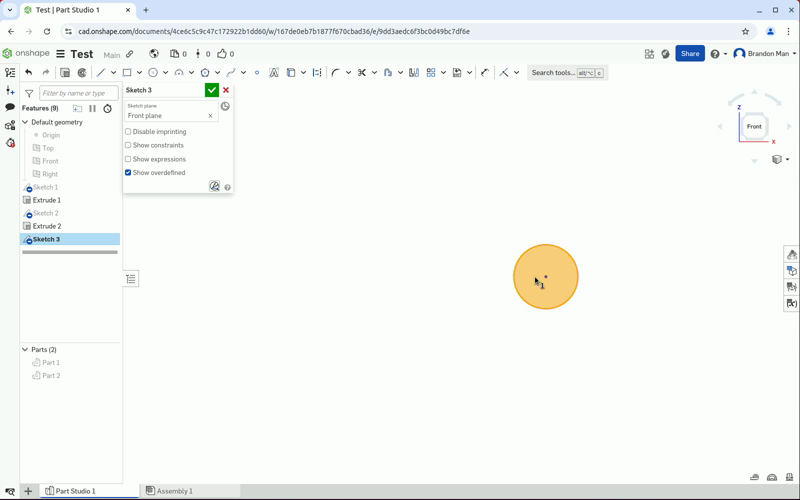
scroll(-6)
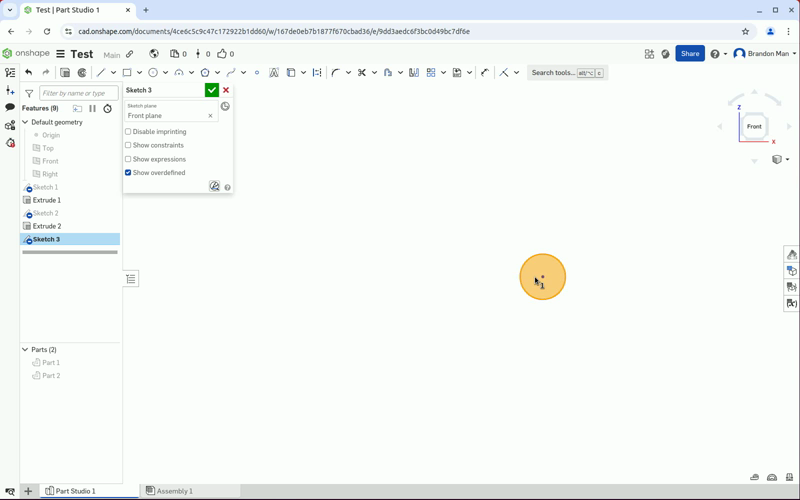
scroll(-6)
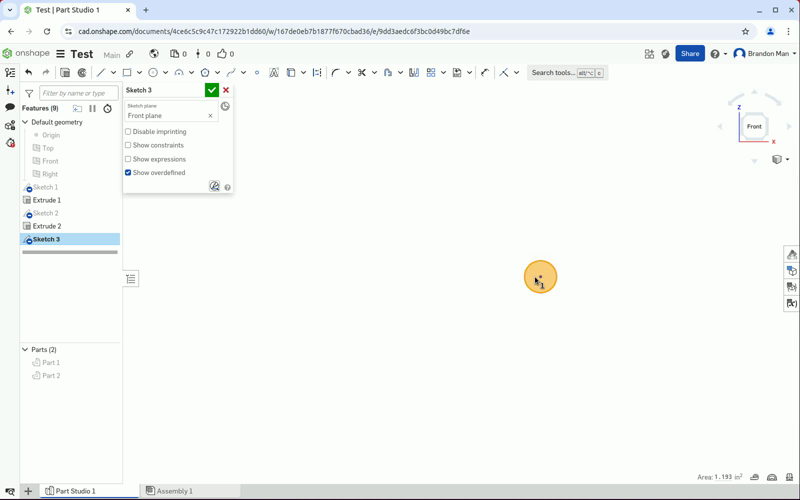
scroll(-6)
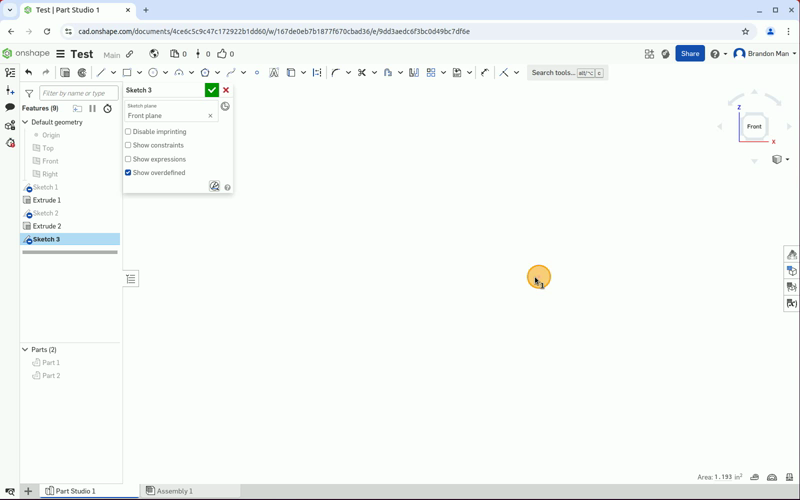
scroll(-6)
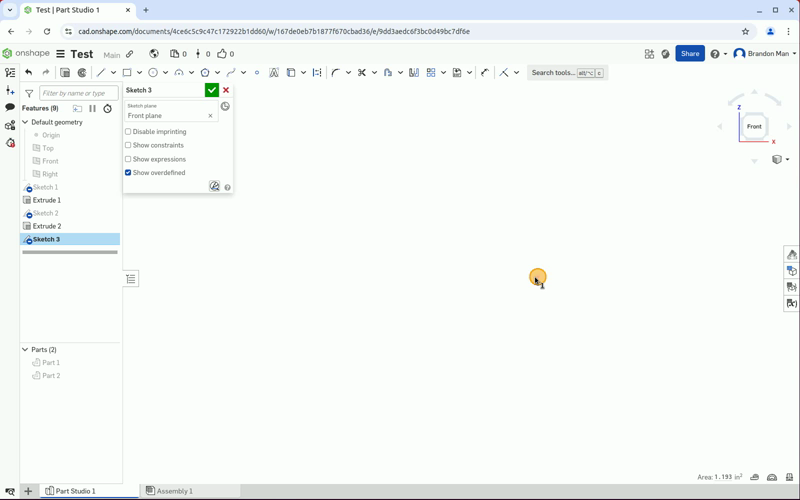
scroll(-6)
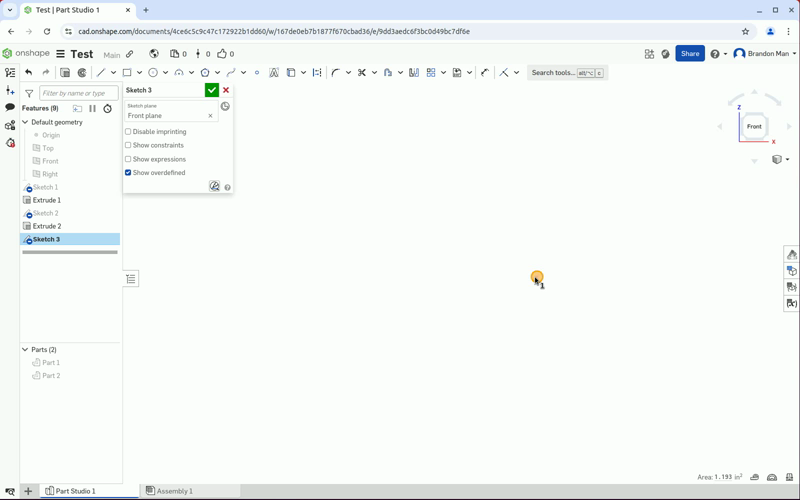
scroll(-6)
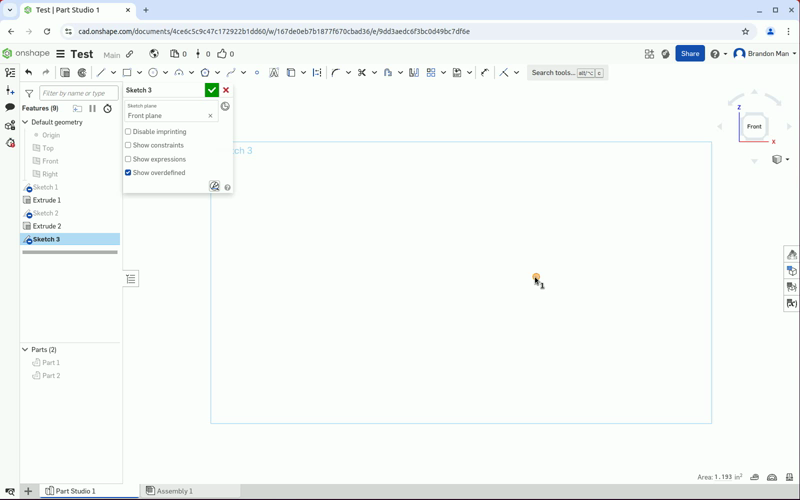
mouse_move(73, 352)
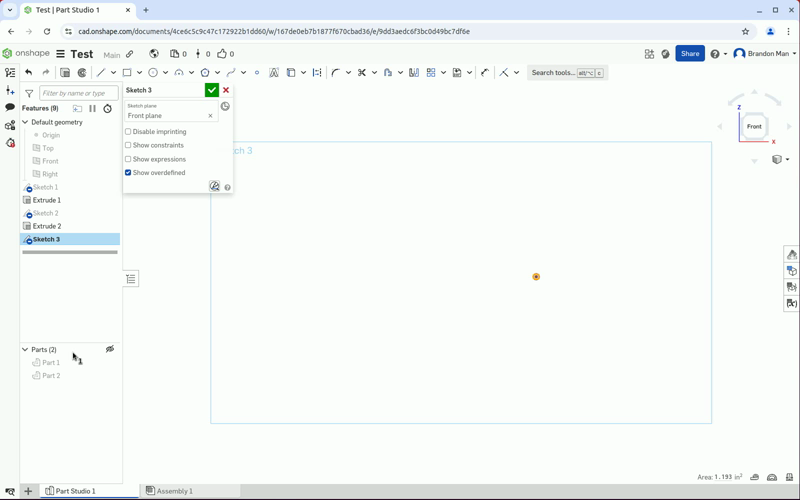
key(shift+y)
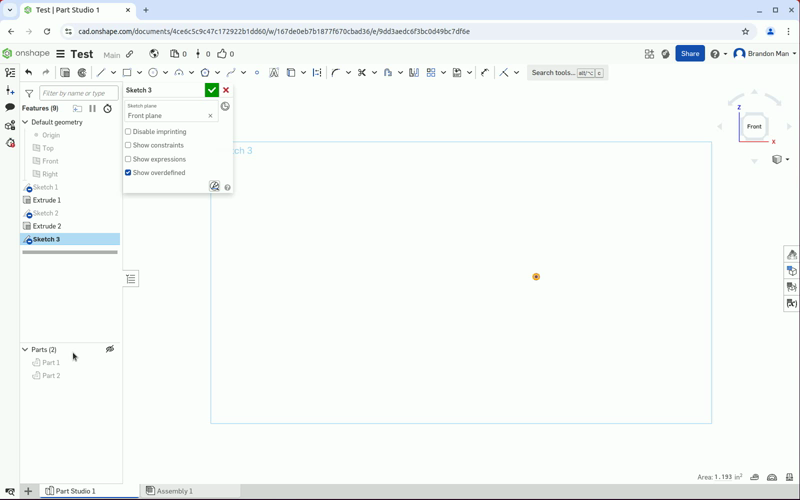
key(shift+e)
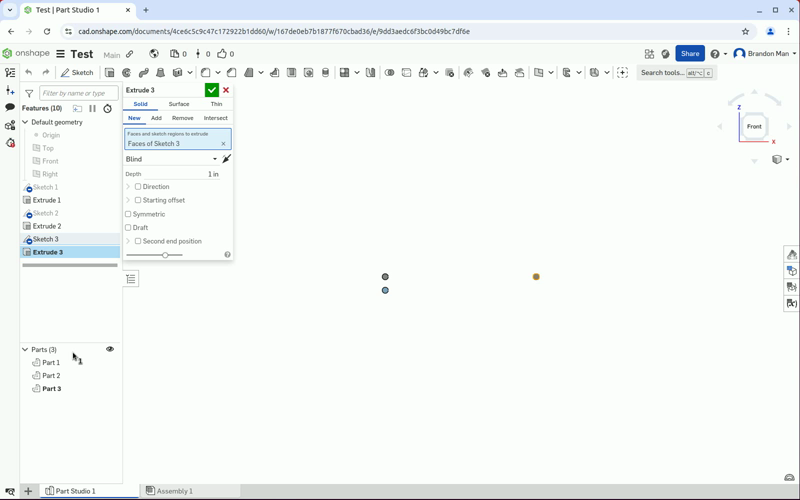
mouse_move(143, 106)
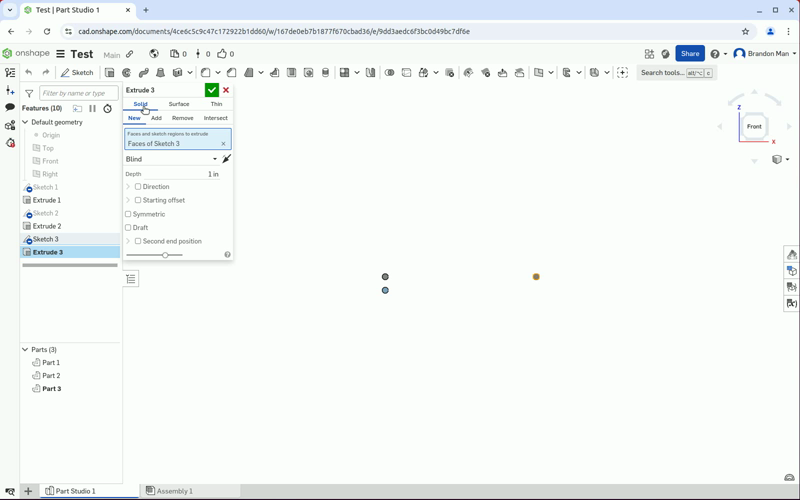
click(143, 106)
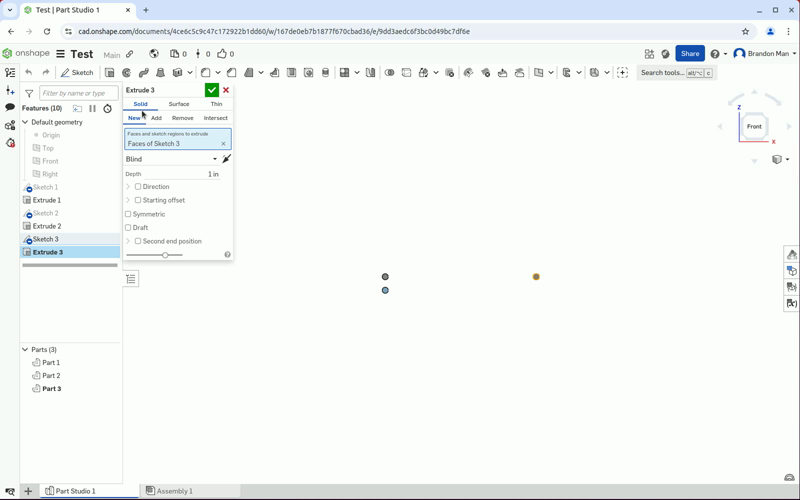
mouse_move(137, 120)
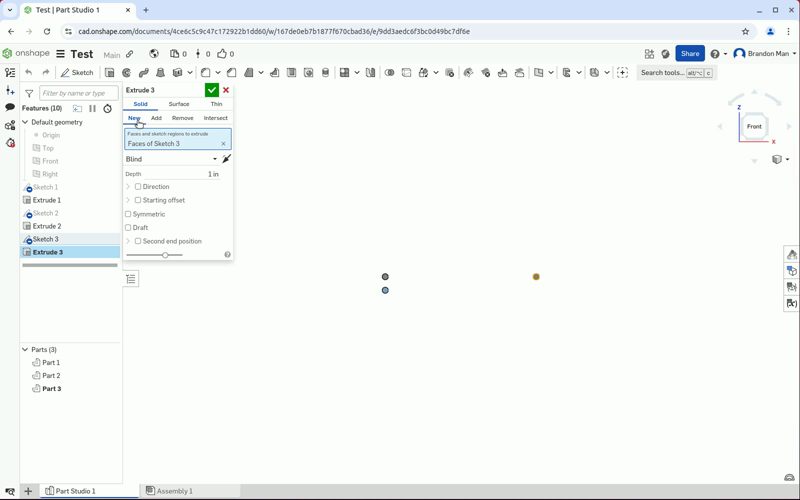
click(137, 120)
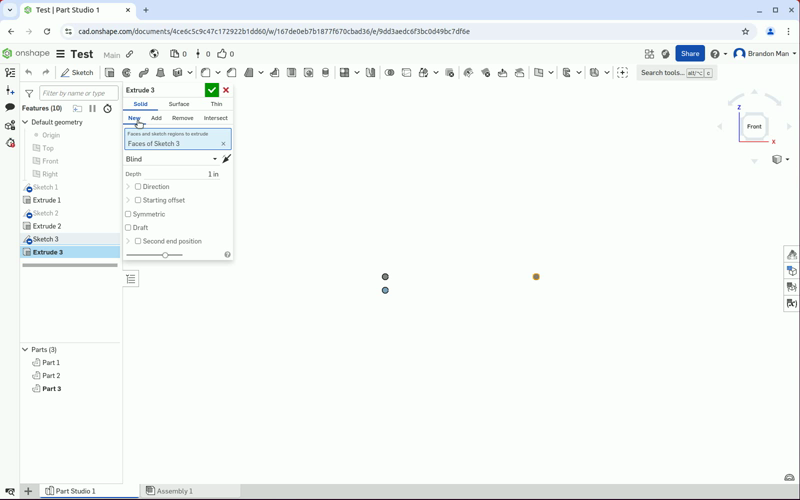
key(tab, 4)
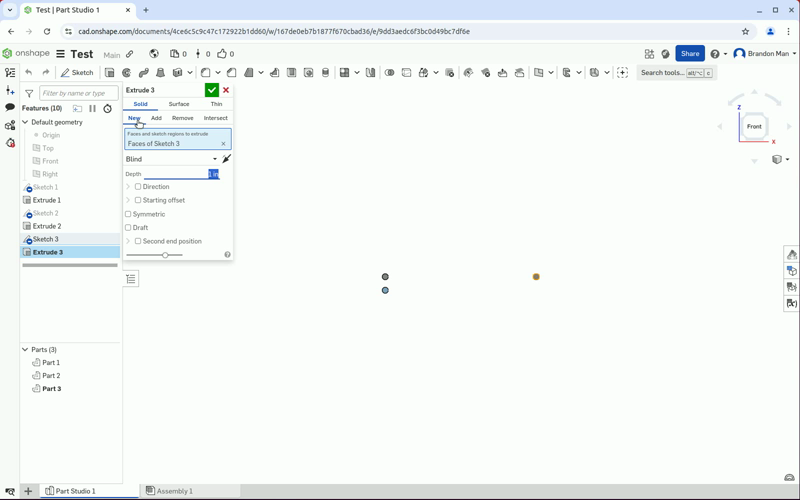
text(22.868)
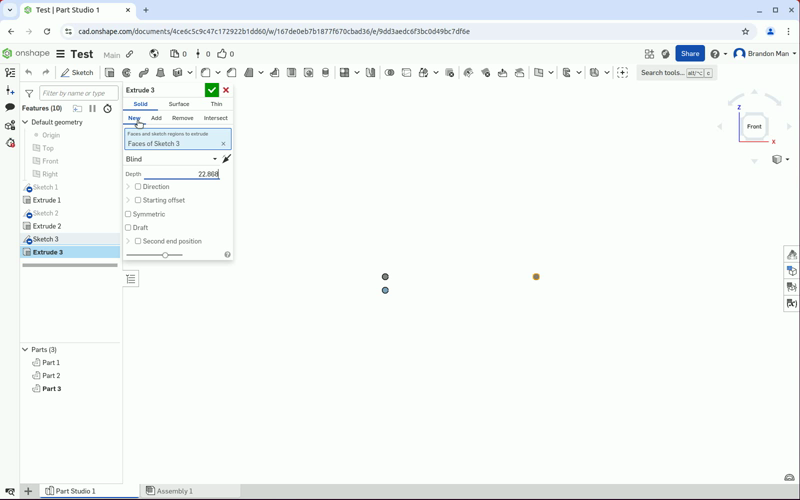
key(enter)
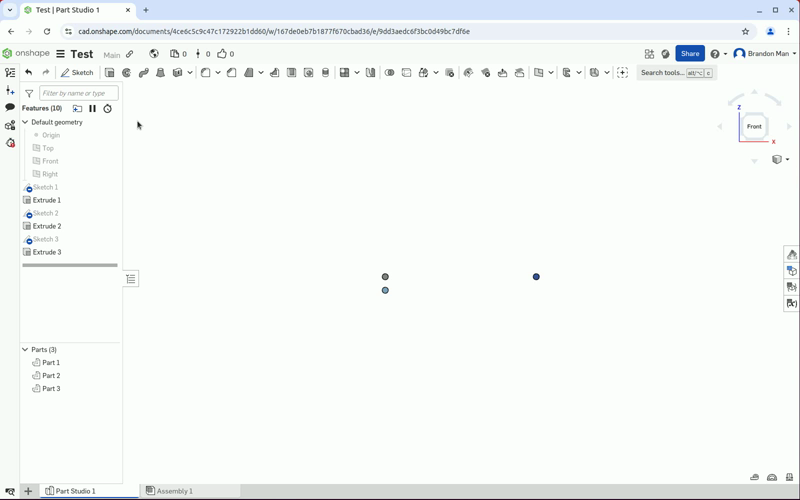
key(shift+h)
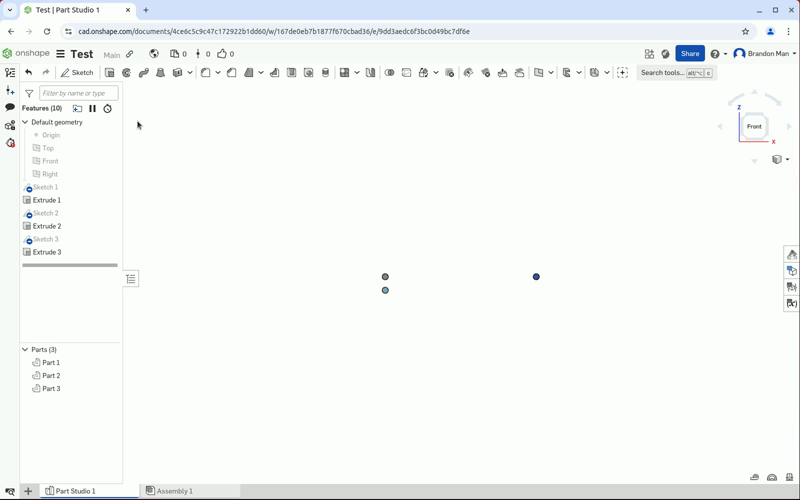
key(shift+h)
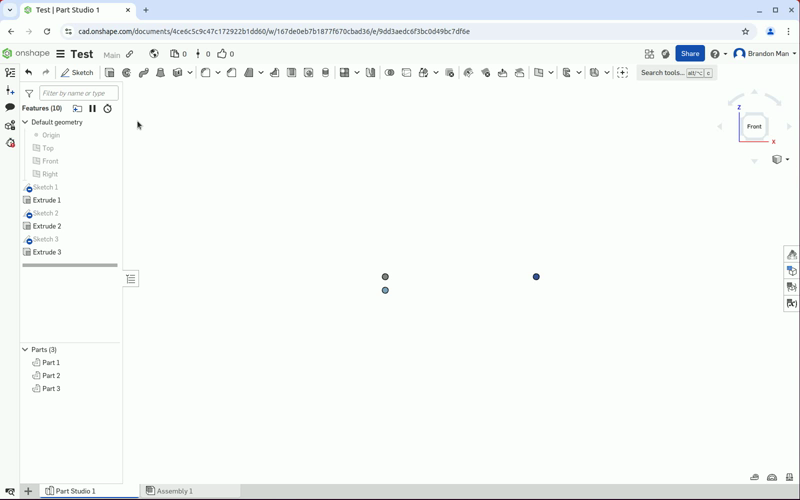
mouse_move(73, 189)
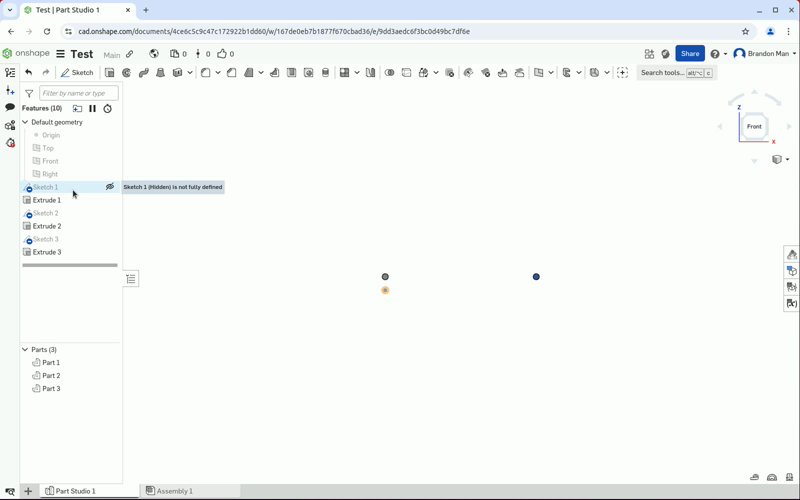
click(73, 189)
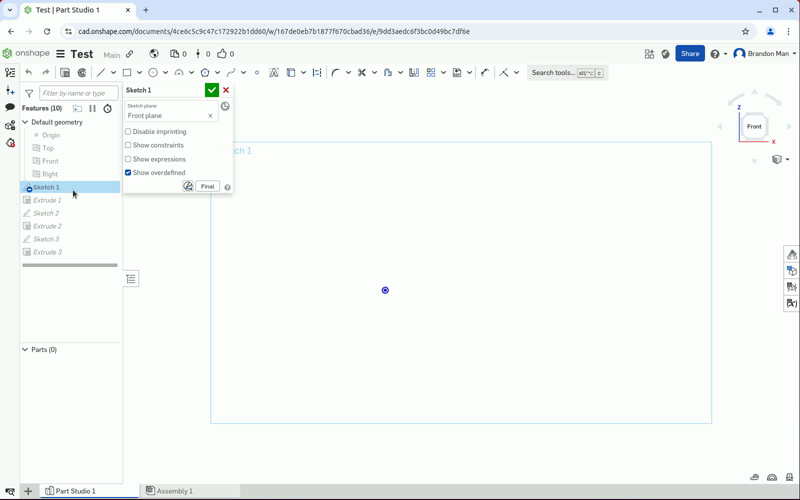
mouse_move(229, 92)
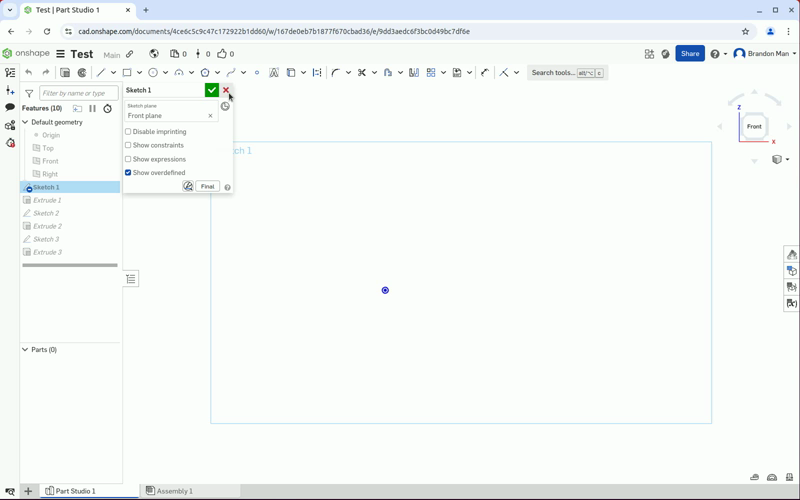
click(229, 92)
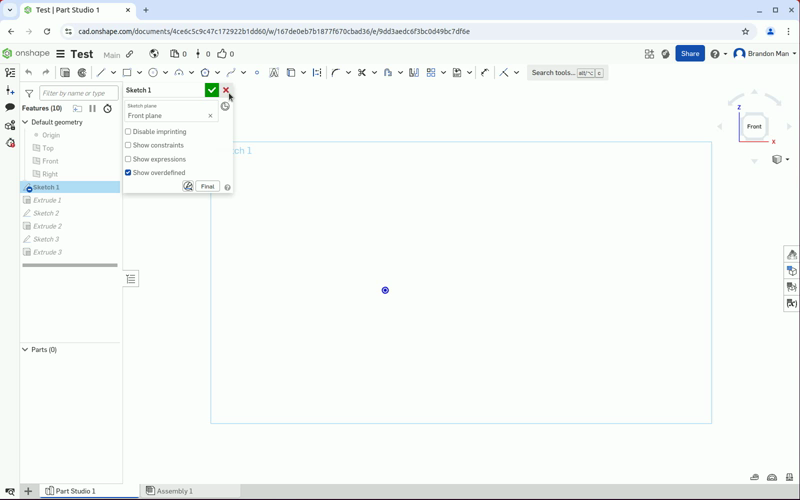
key(shift+s)
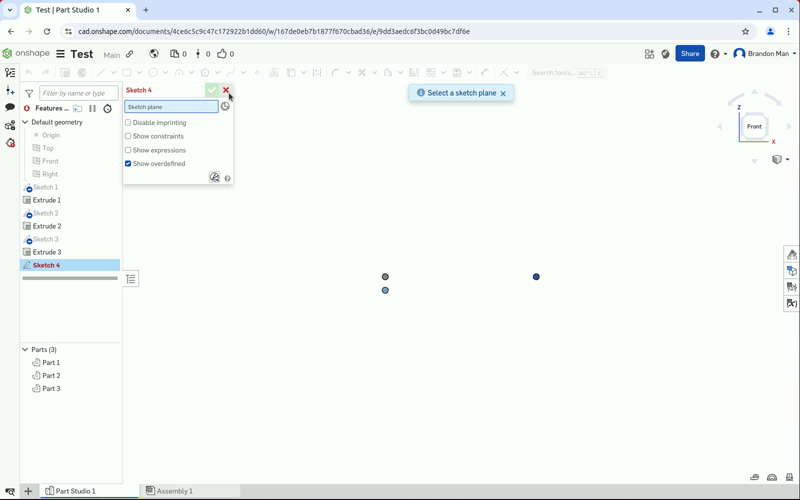
mouse_move(73, 163)
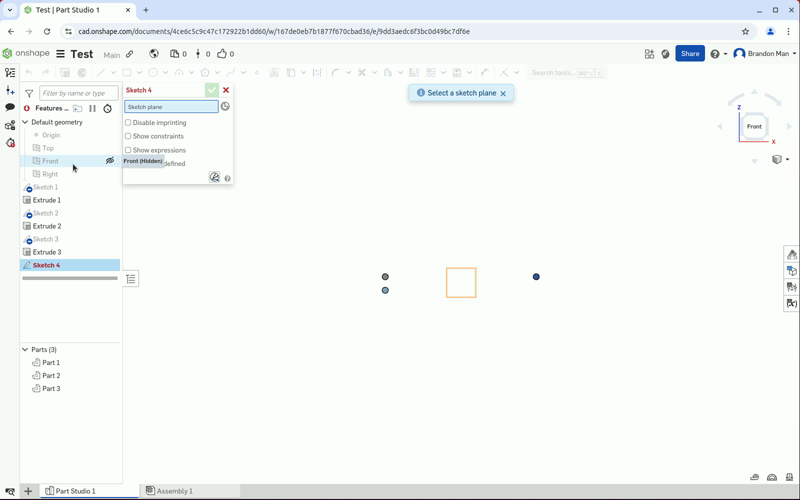
click(73, 163)
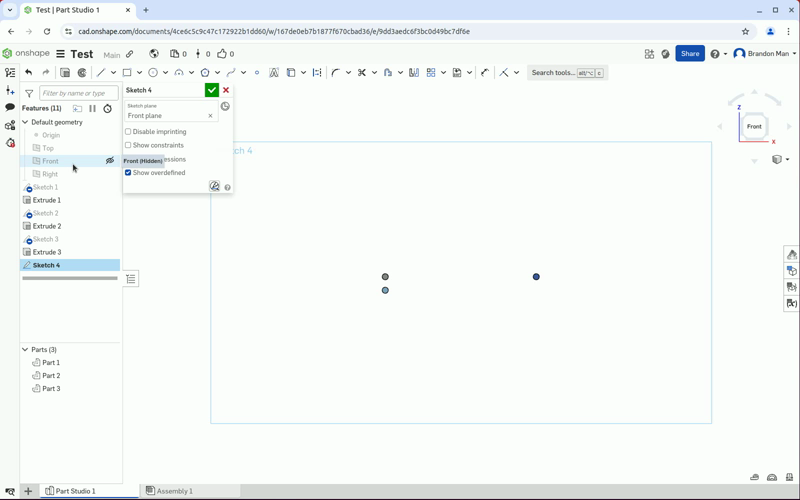
mouse_move(73, 352)
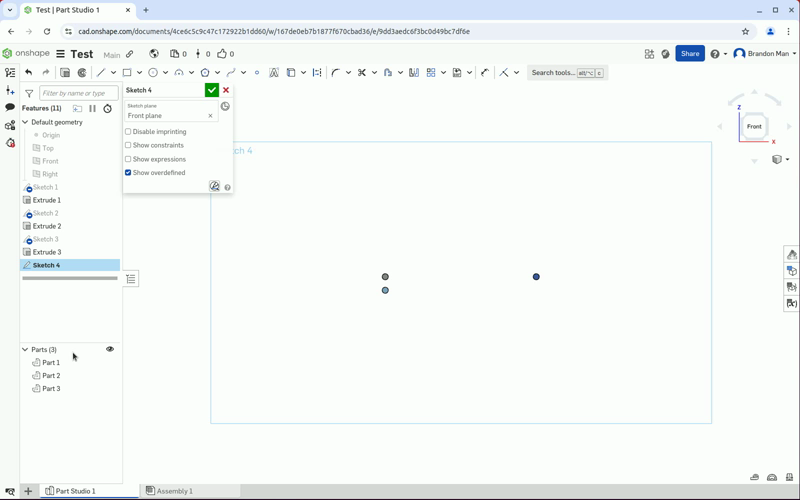
key(y)
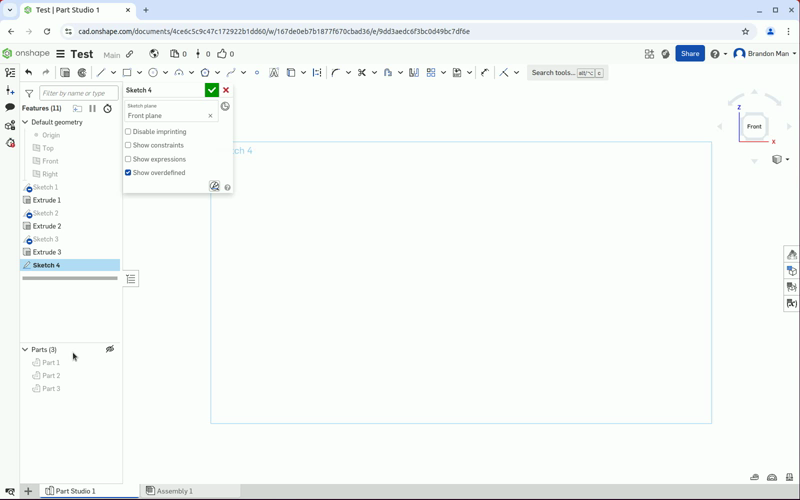
key(c)
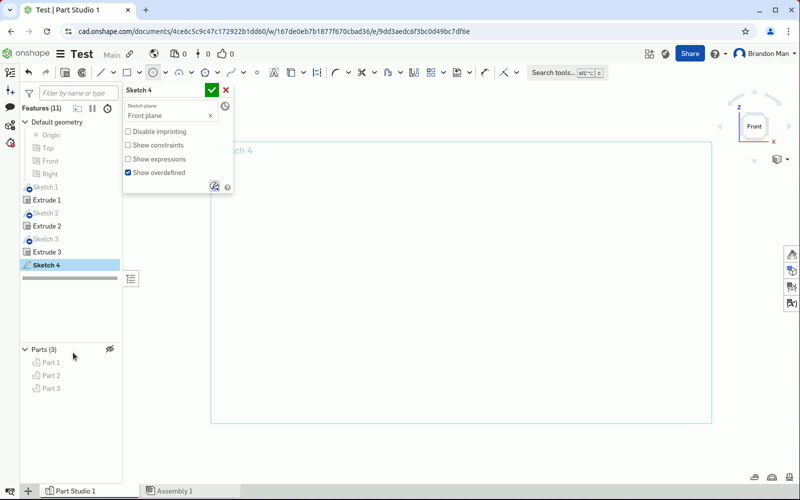
key_down(shift)
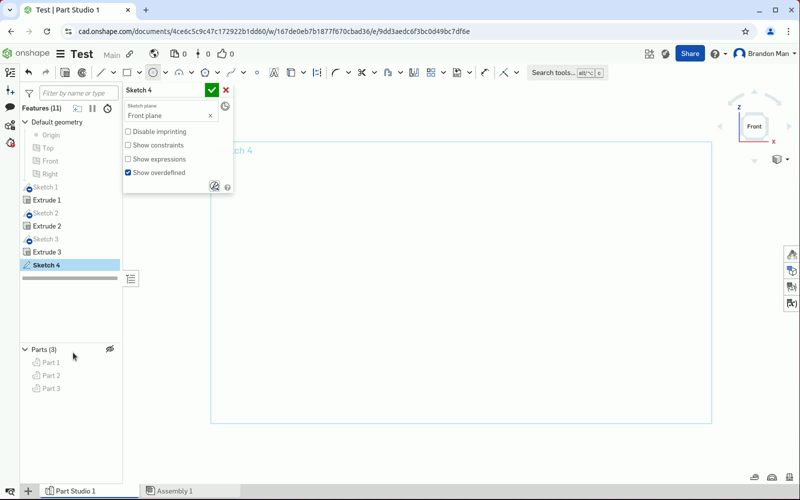
mouse_move(536, 290)
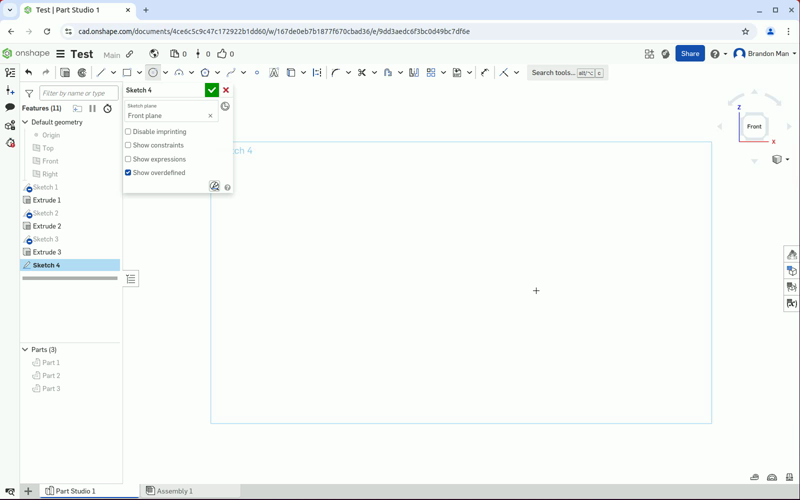
click(536, 290)
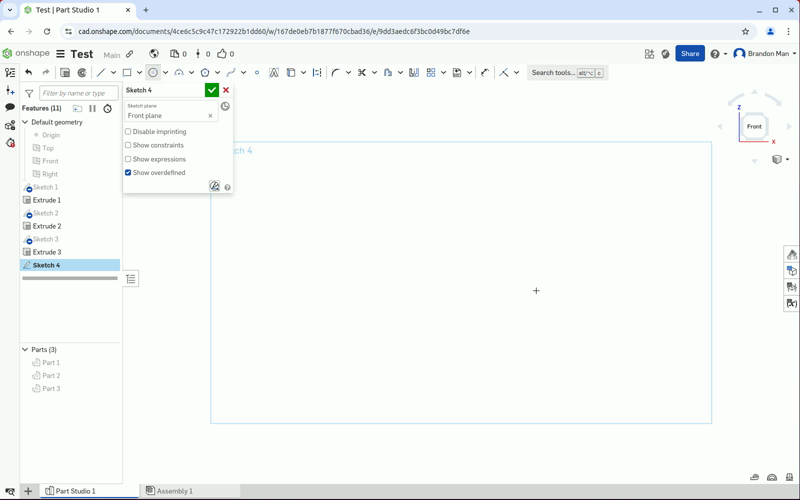
key_up(shift)
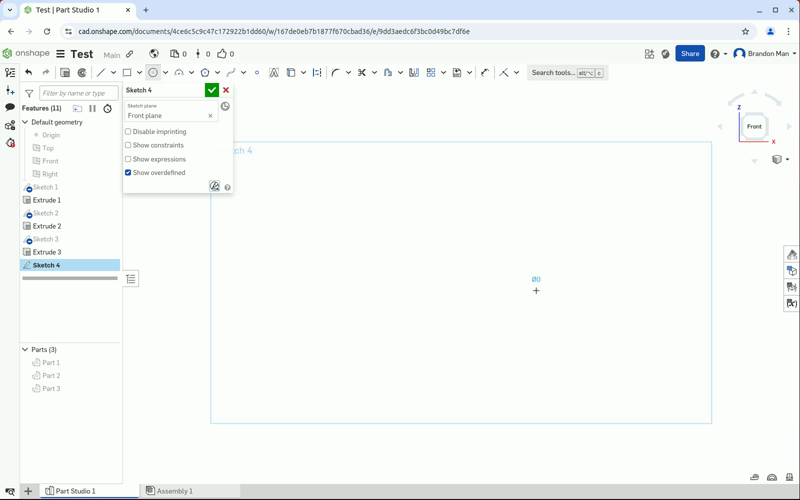
mouse_move(539, 290)
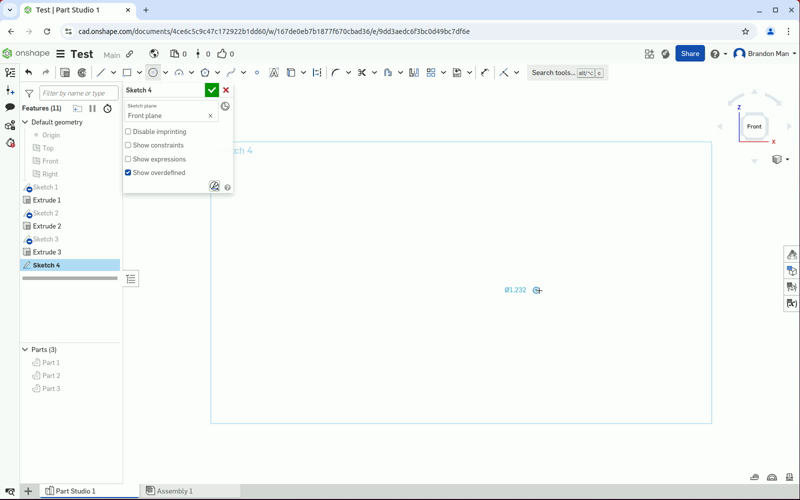
click(539, 290)
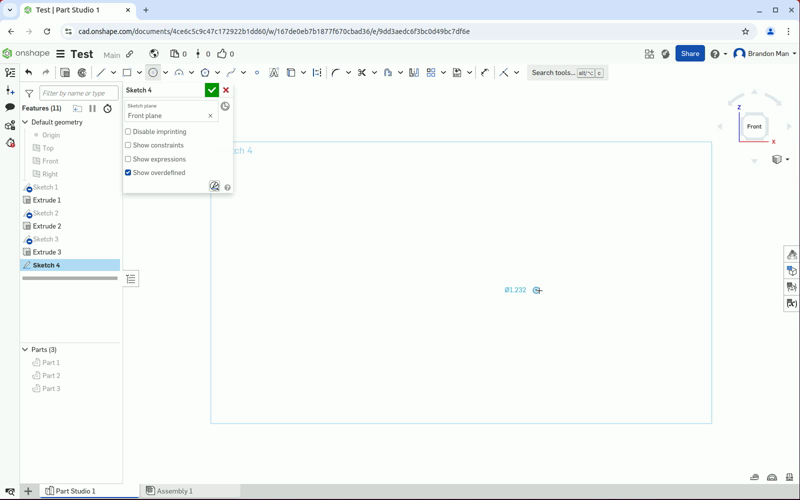
key(esc)
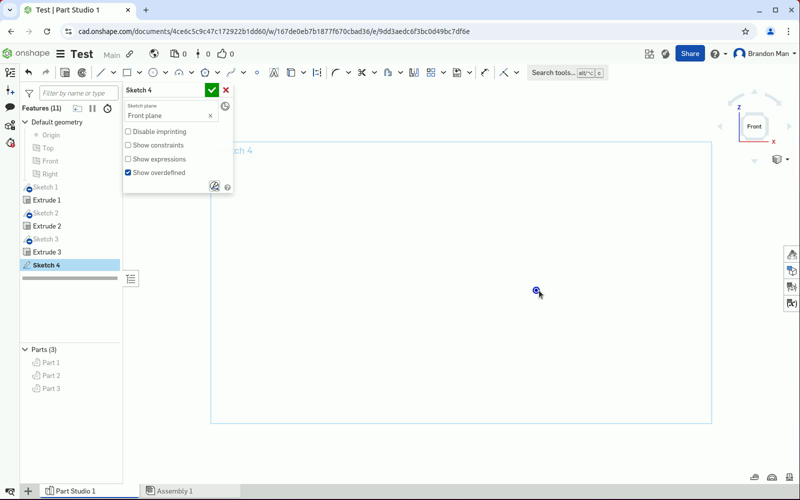
mouse_move(538, 289)
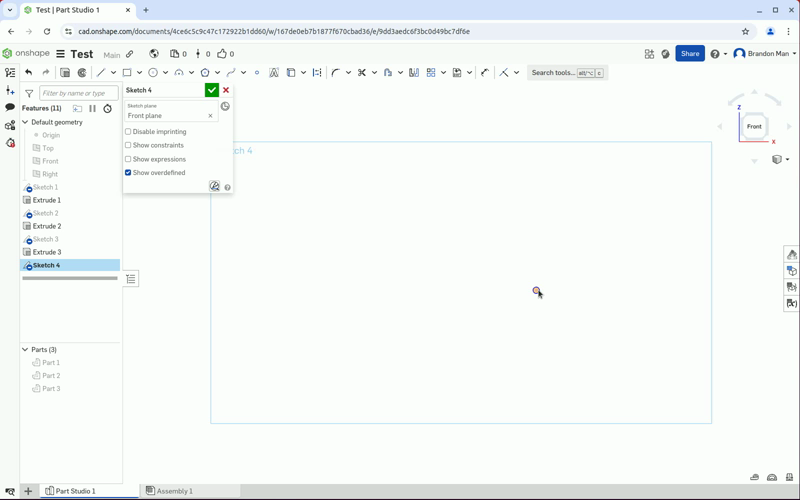
scroll(6)
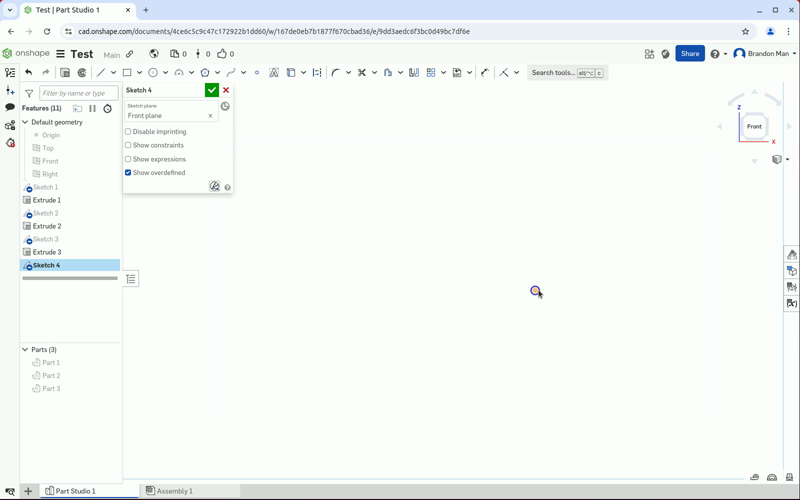
scroll(6)
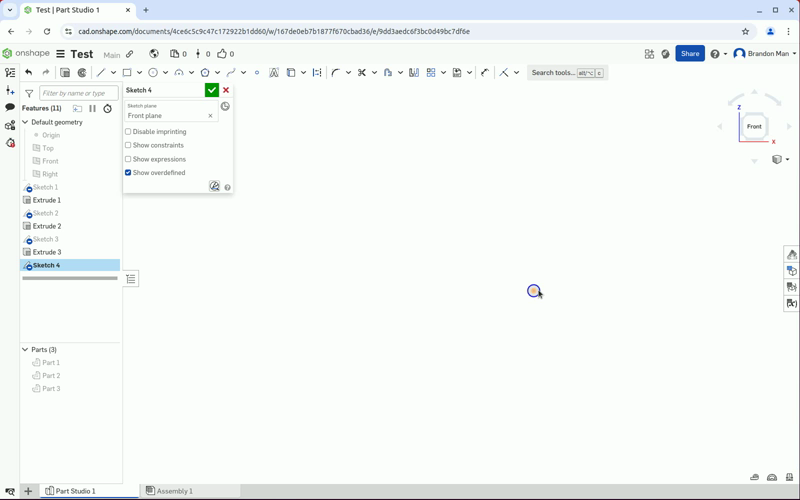
scroll(6)
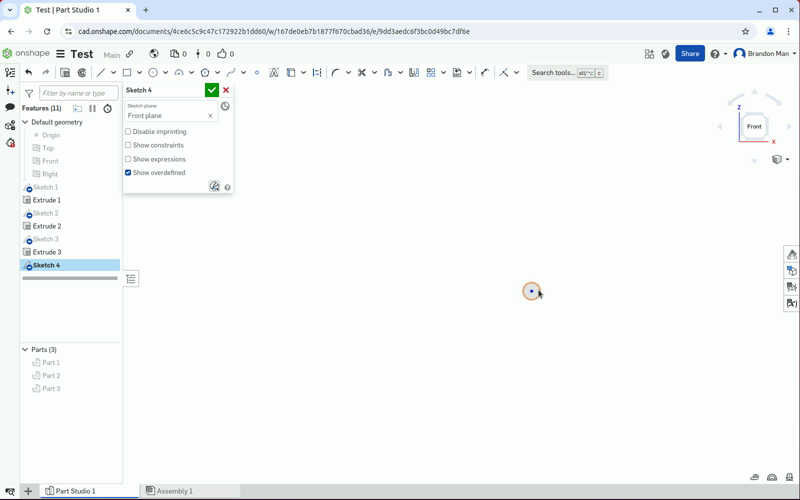
scroll(6)
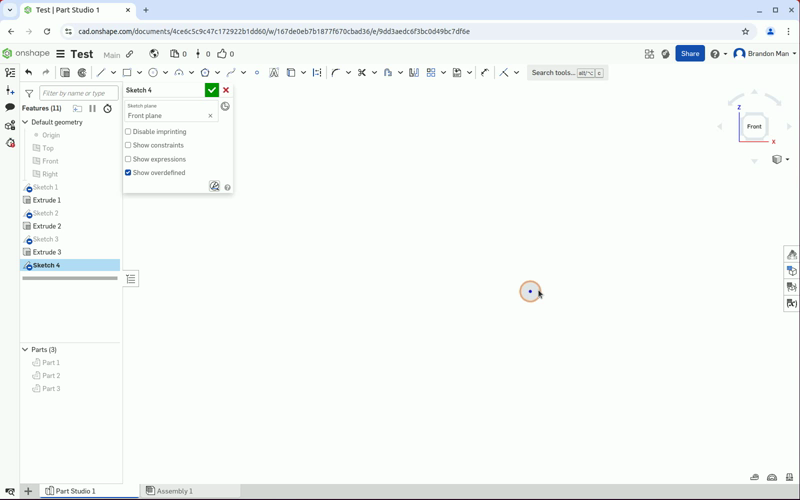
scroll(6)
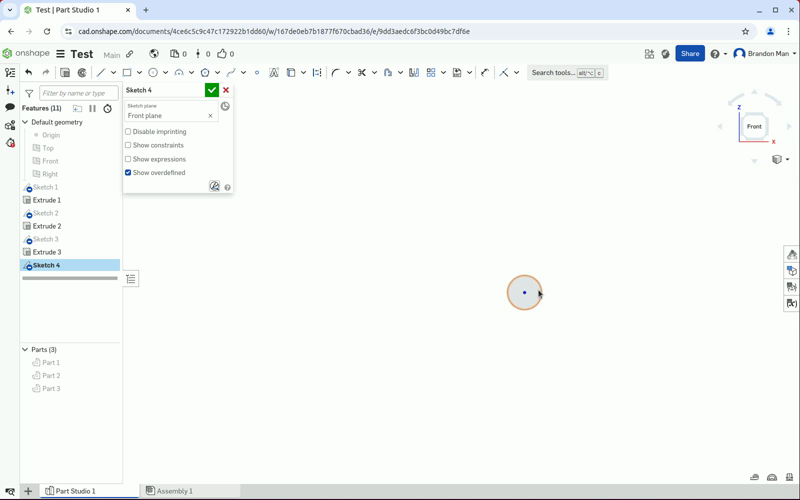
scroll(6)
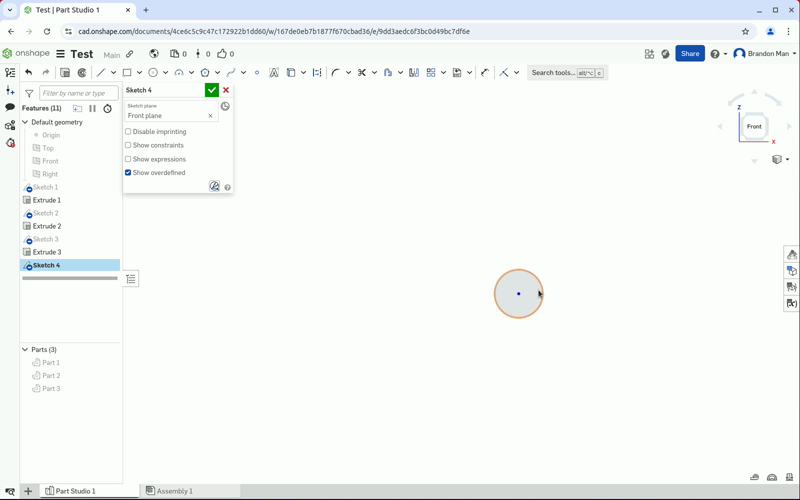
scroll(6)
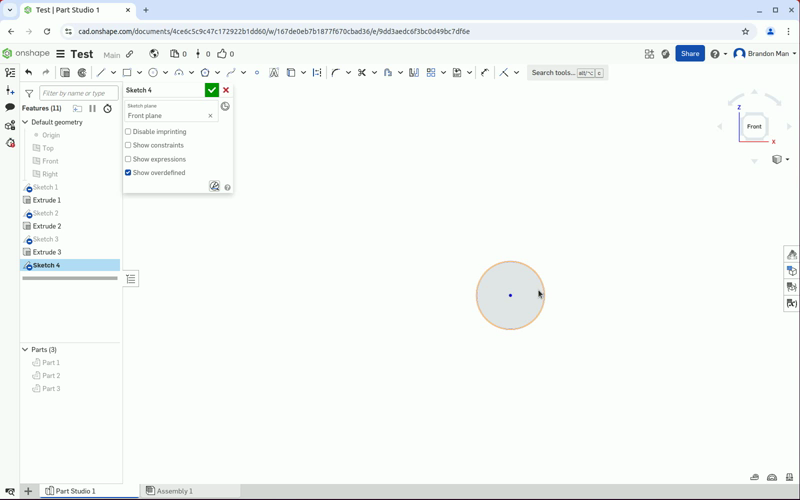
click(538, 289)
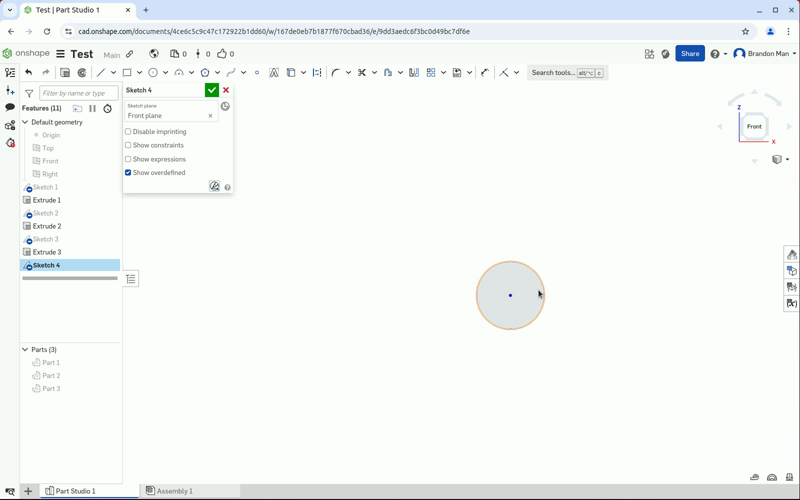
scroll(-6)
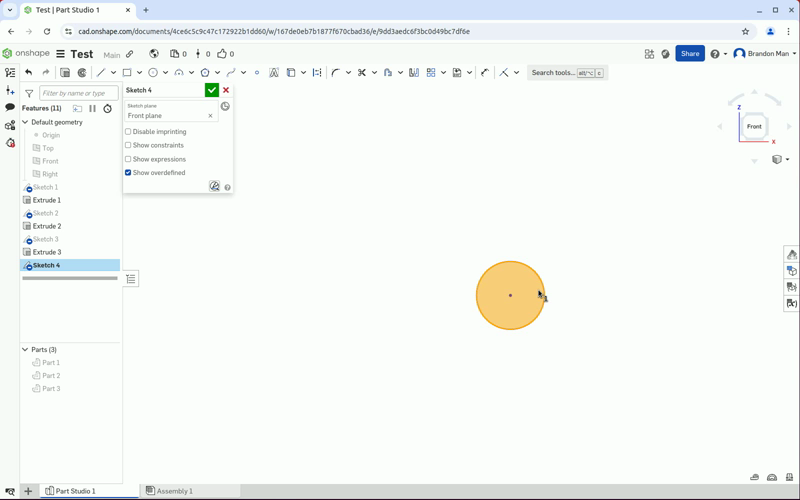
scroll(-6)
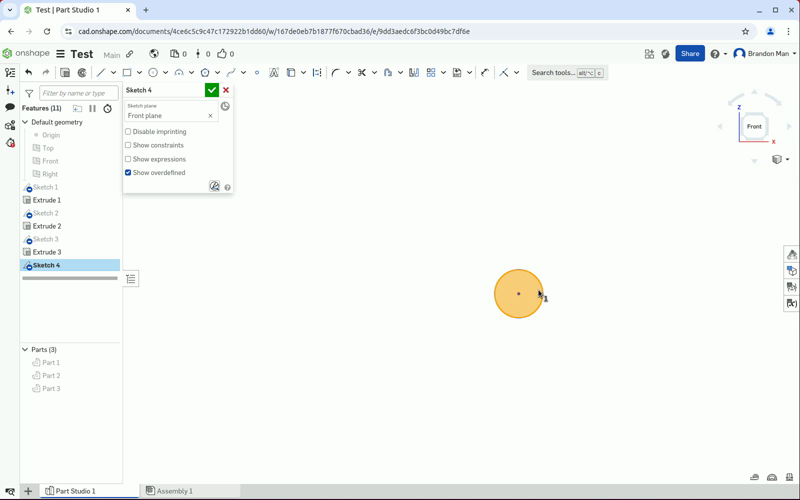
scroll(-6)
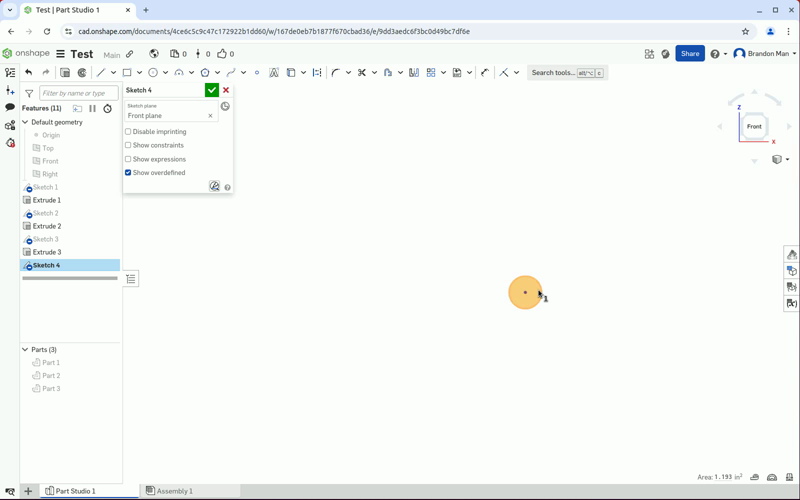
scroll(-6)
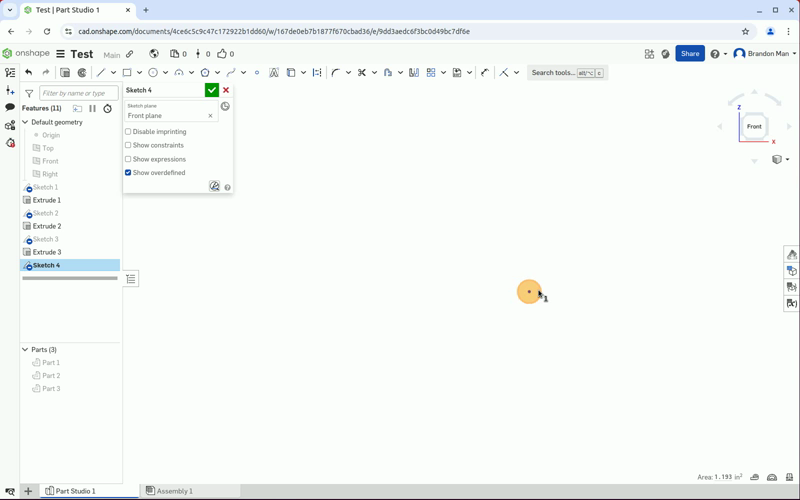
scroll(-6)
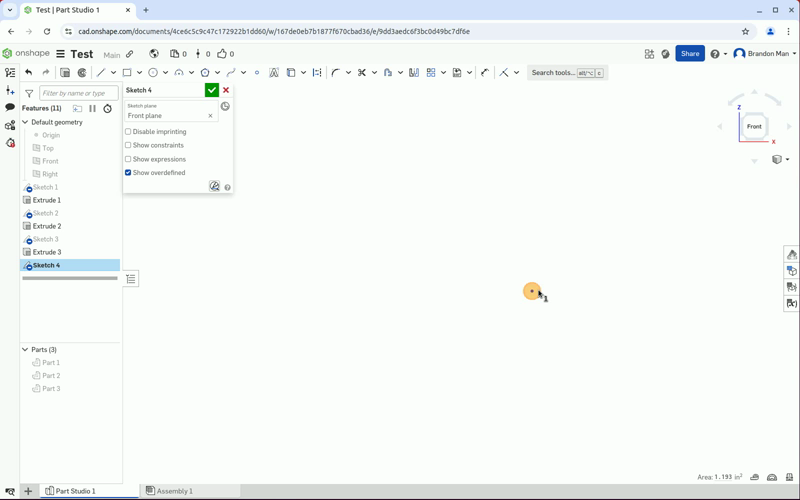
scroll(-6)
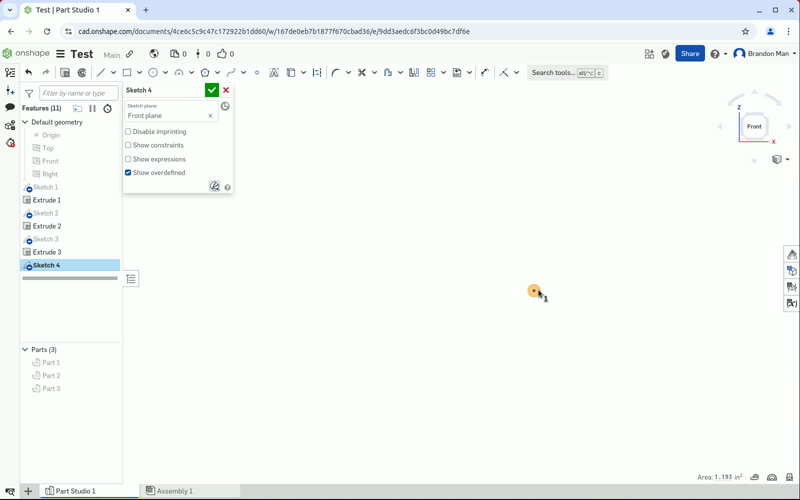
scroll(-6)
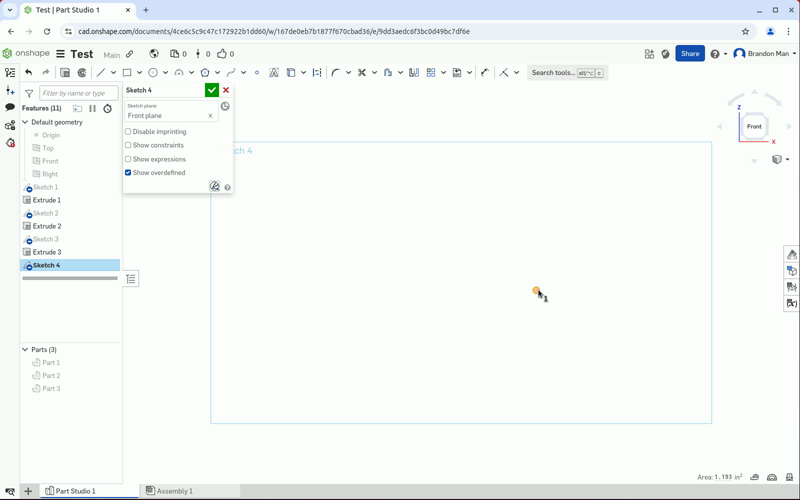
mouse_move(73, 352)
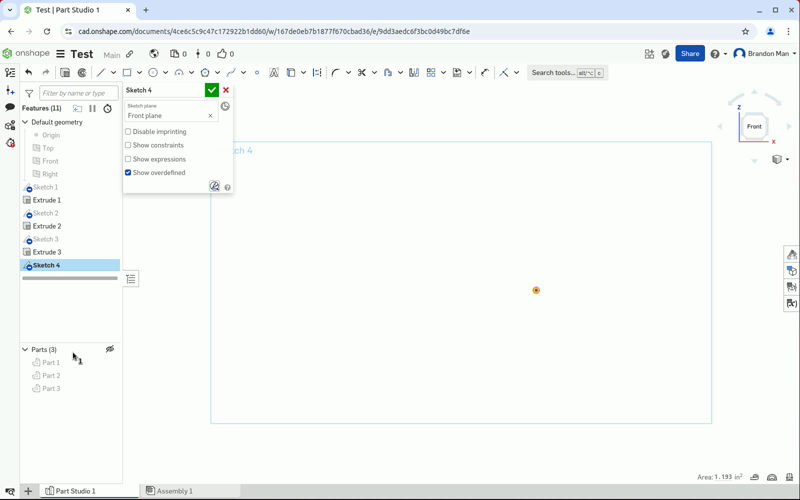
key(shift+y)
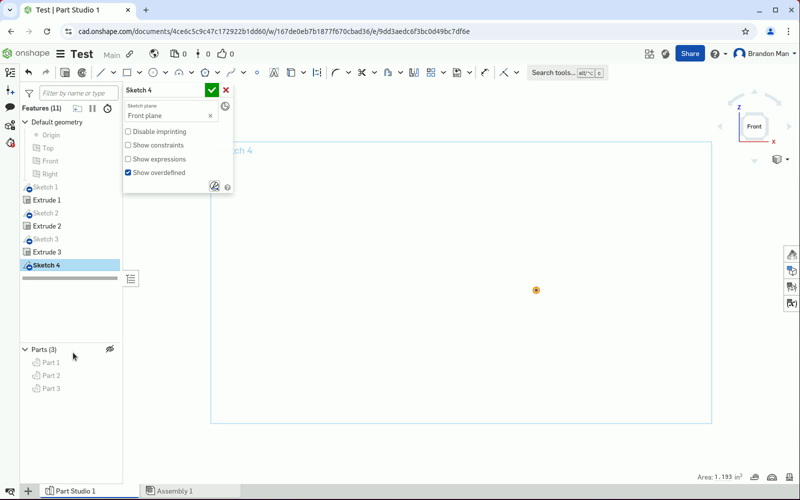
key(shift+e)
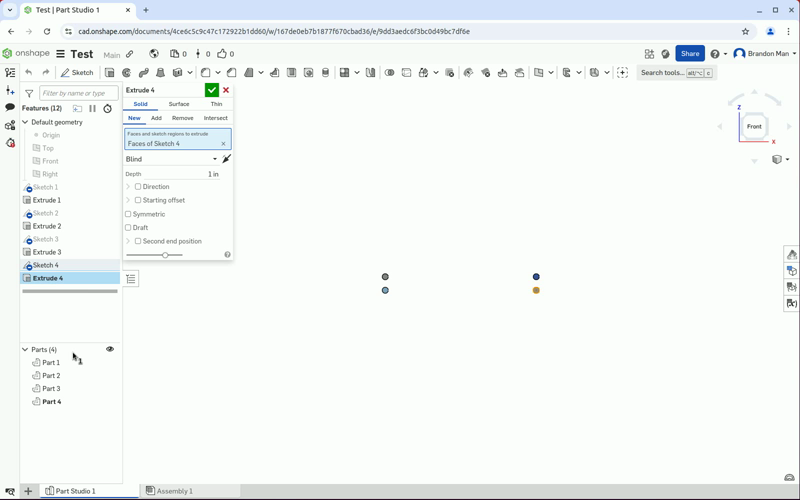
mouse_move(143, 106)
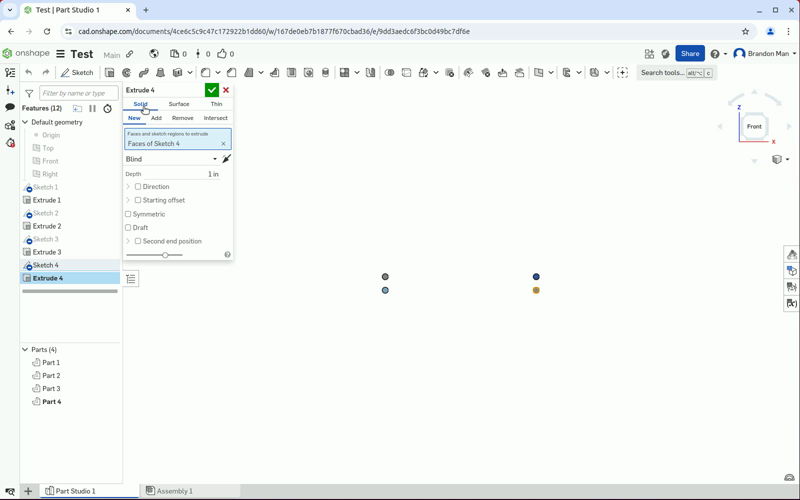
click(143, 106)
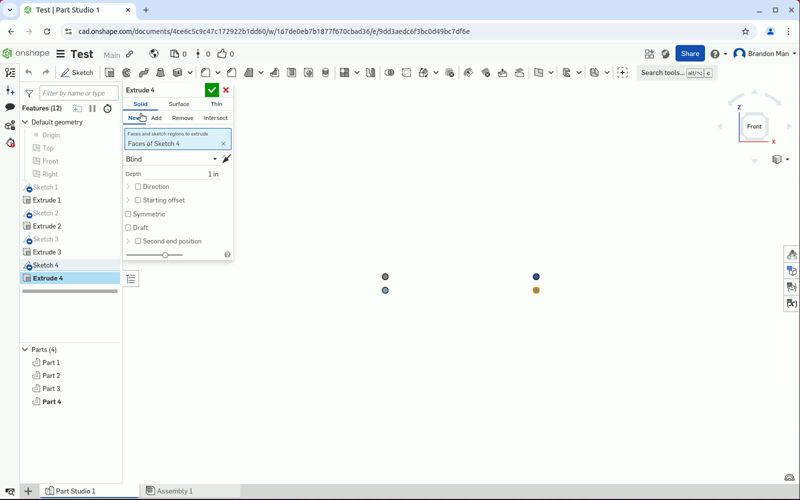
mouse_move(137, 120)
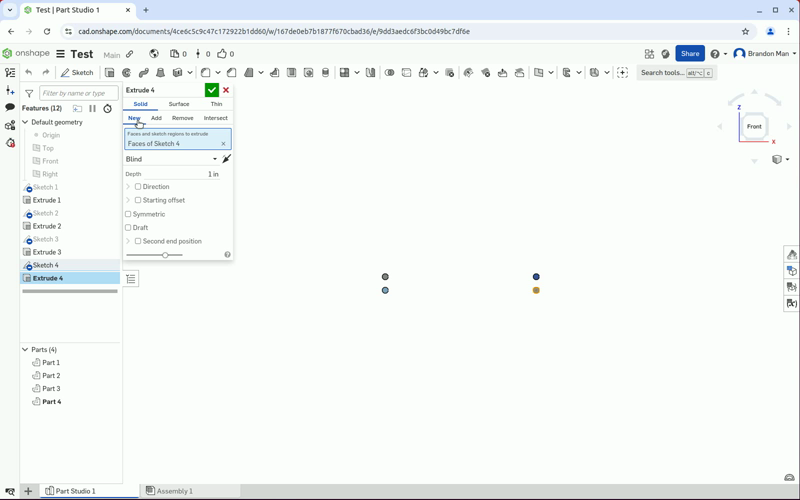
click(137, 120)
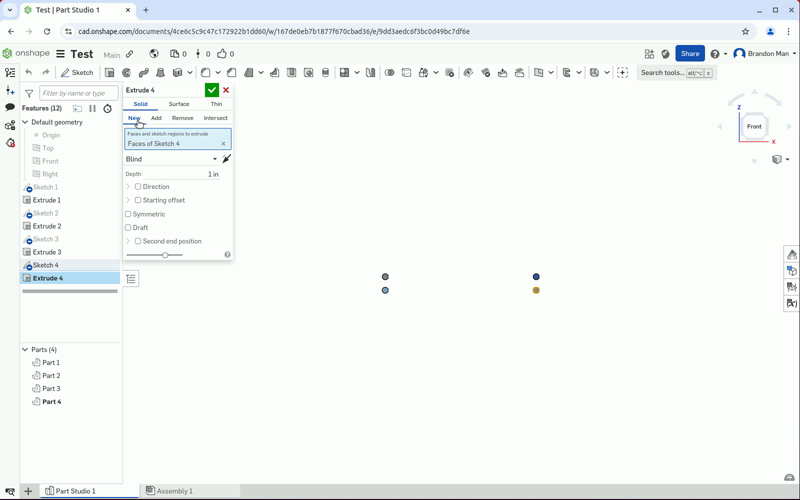
key(tab, 4)
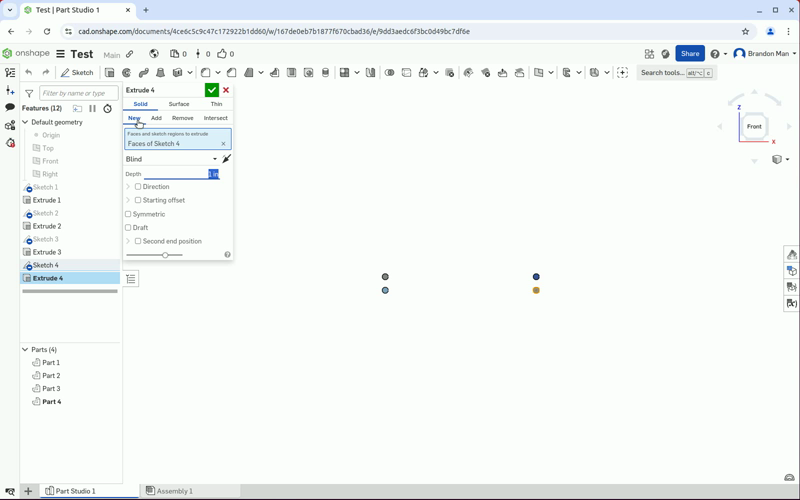
text(22.868)
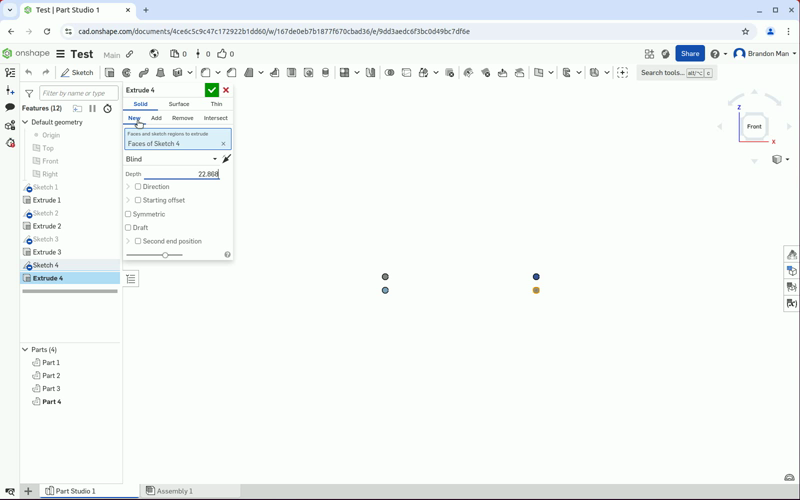
key(enter)
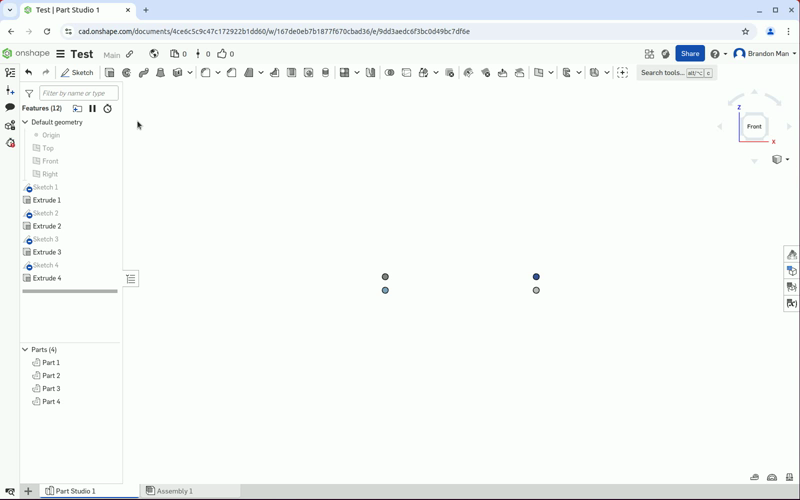
key(shift+h)
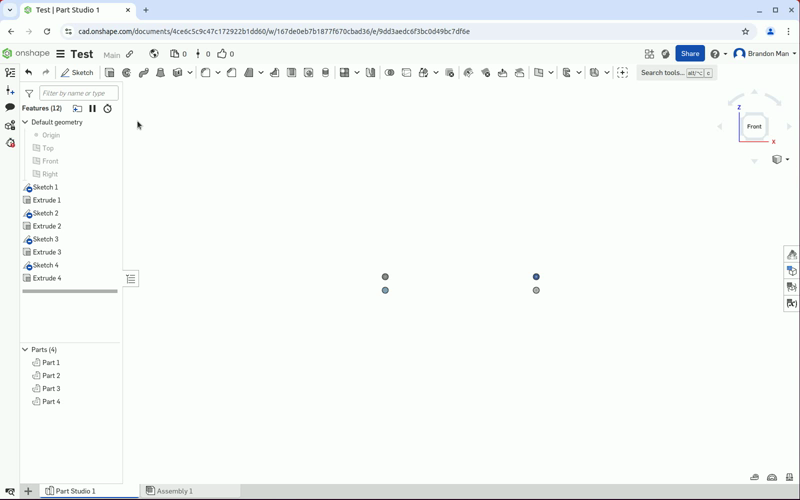
key(shift+h)
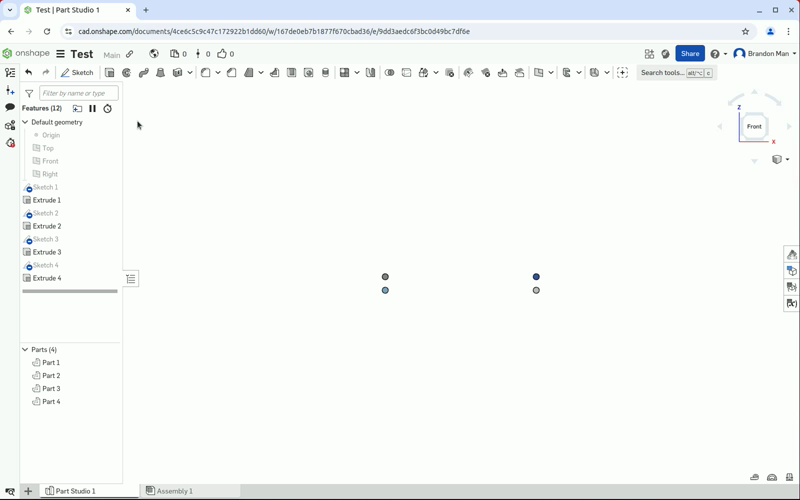
mouse_move(73, 189)
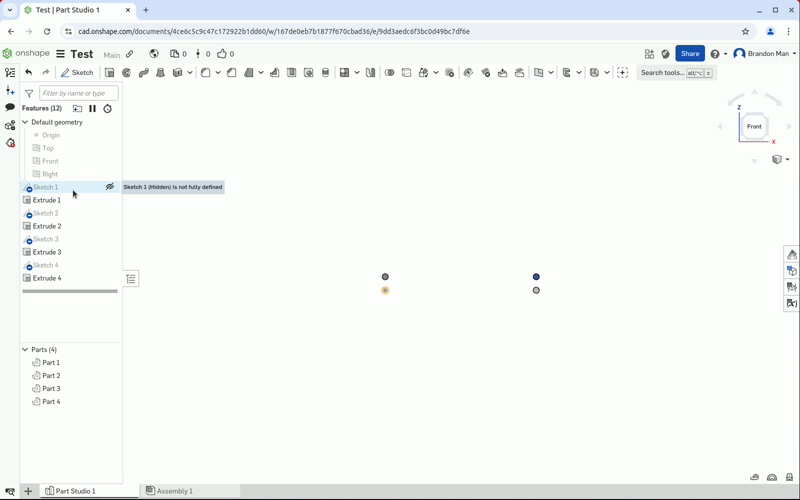
click(73, 189)
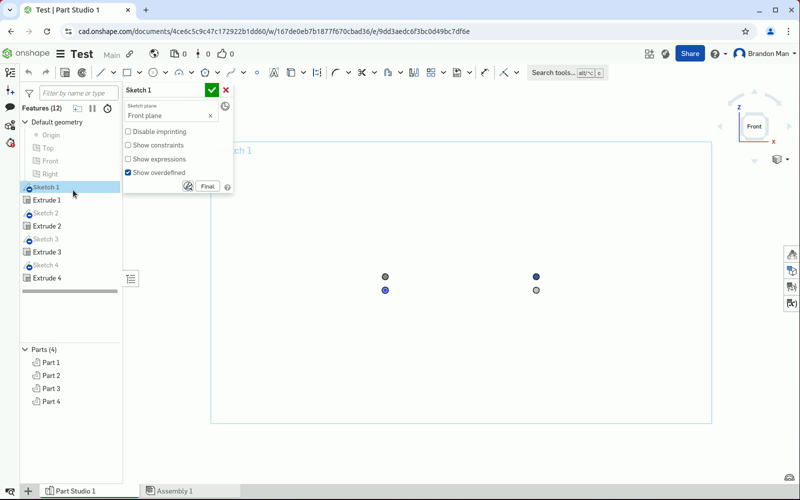
mouse_move(229, 92)
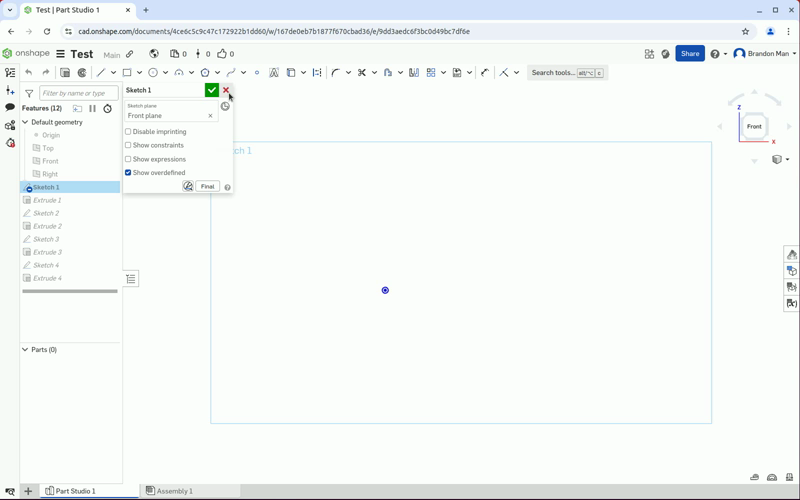
click(229, 92)
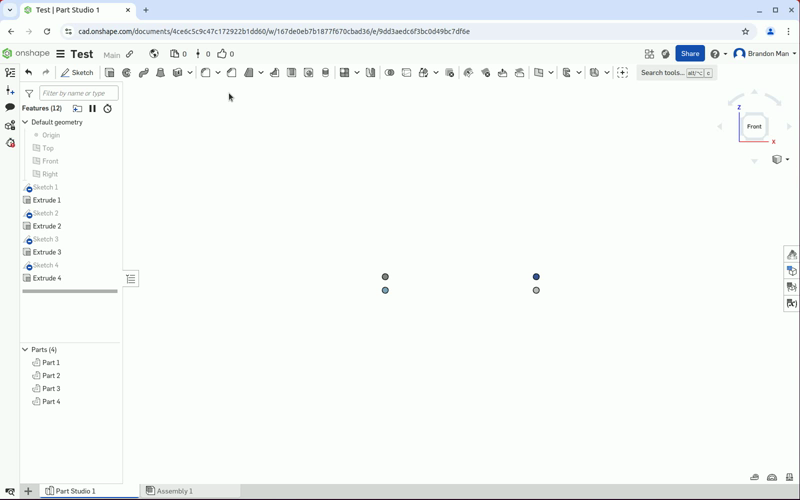
mouse_move(73, 352)
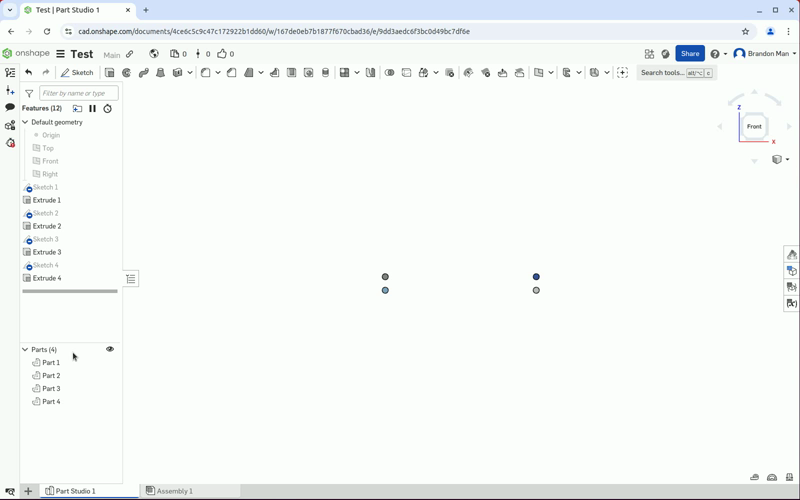
key(y)
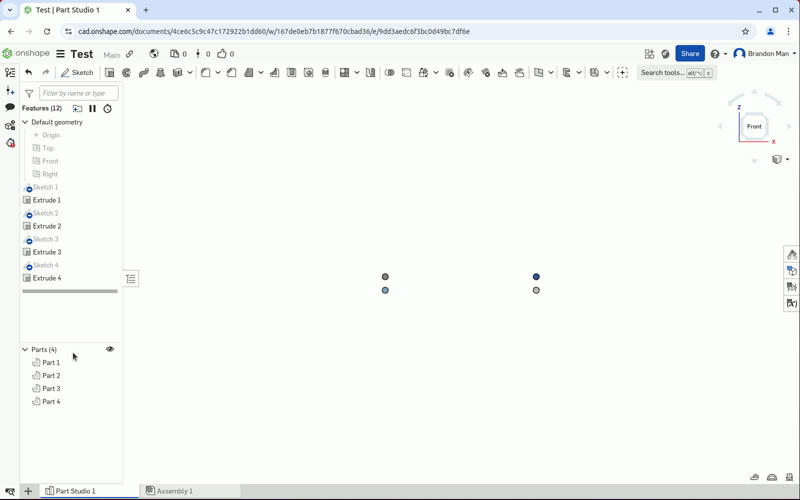
key(shift+p)
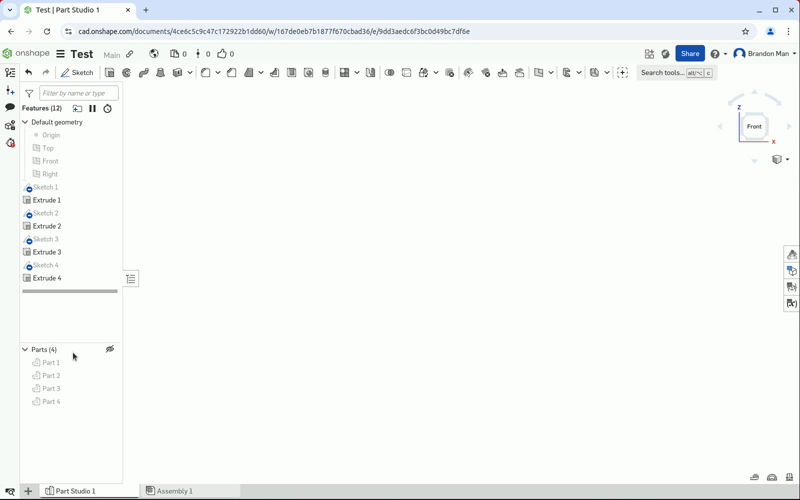
key(space)
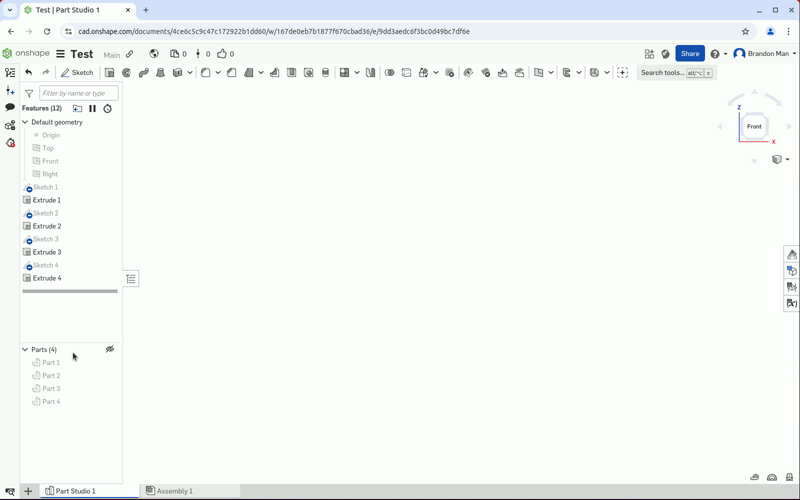
key_down(shift)
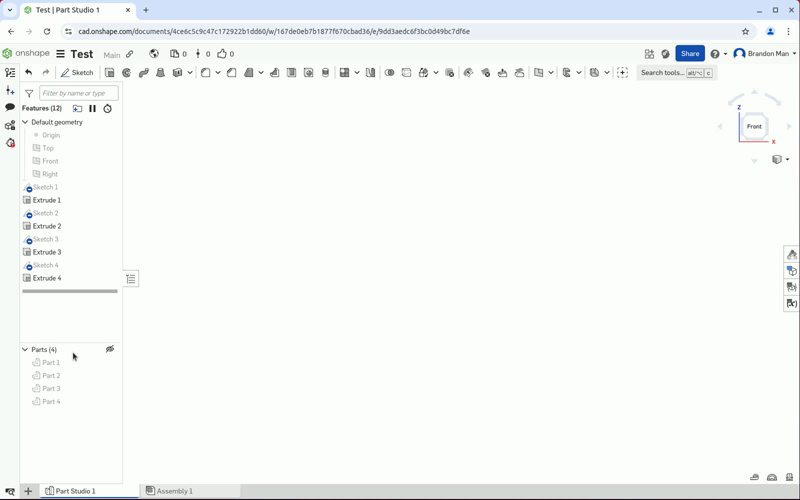
key(left)
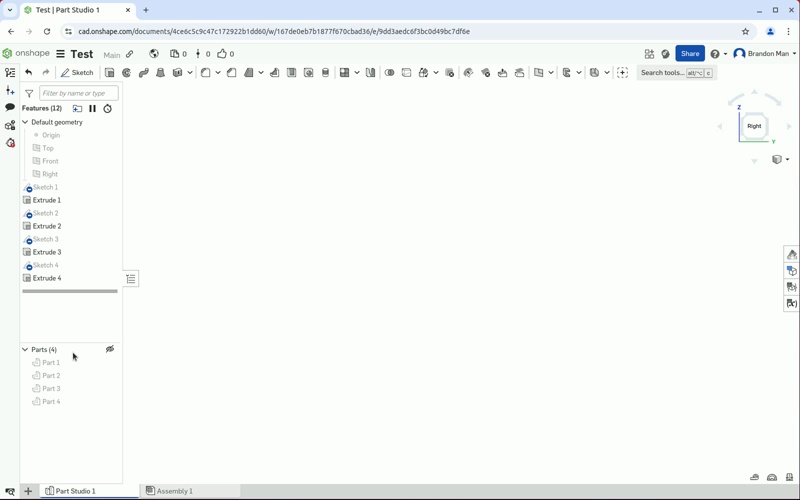
key_up(shift)
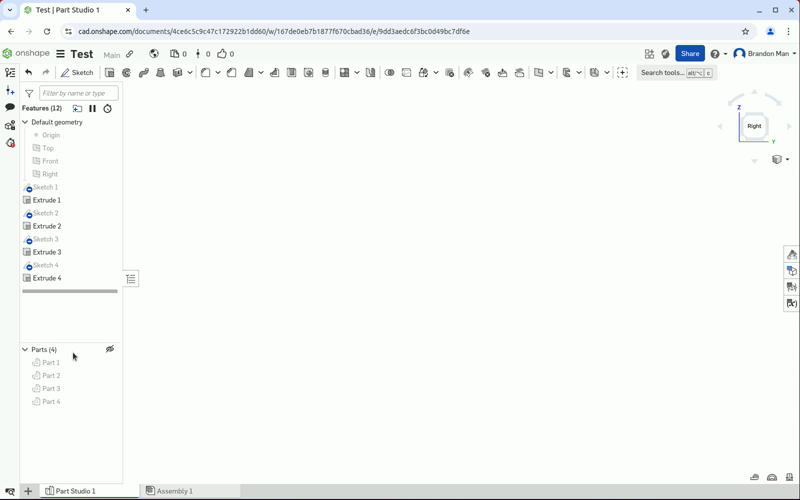
mouse_move(73, 352)
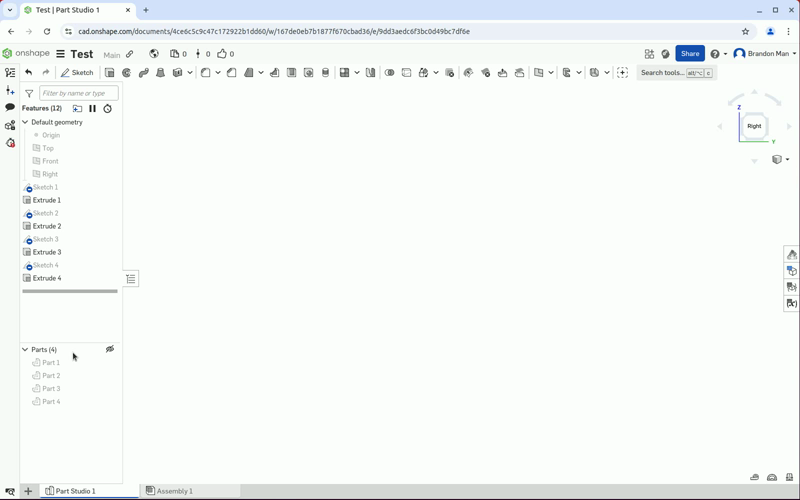
key(shift+y)
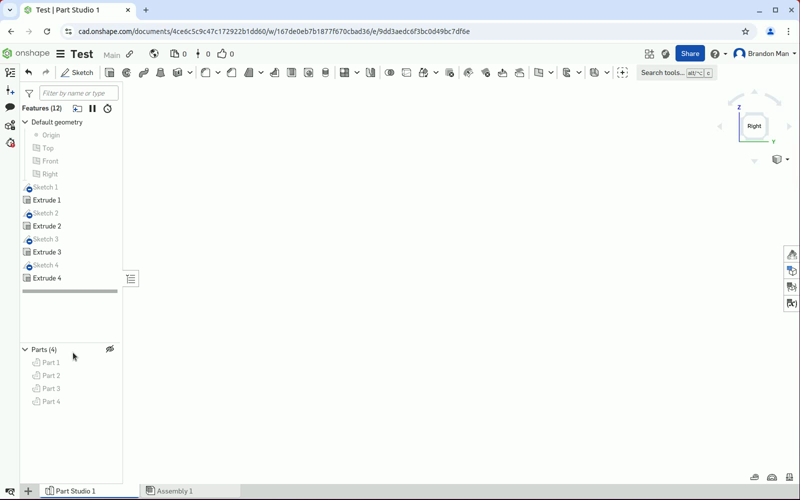
key(shift+s)
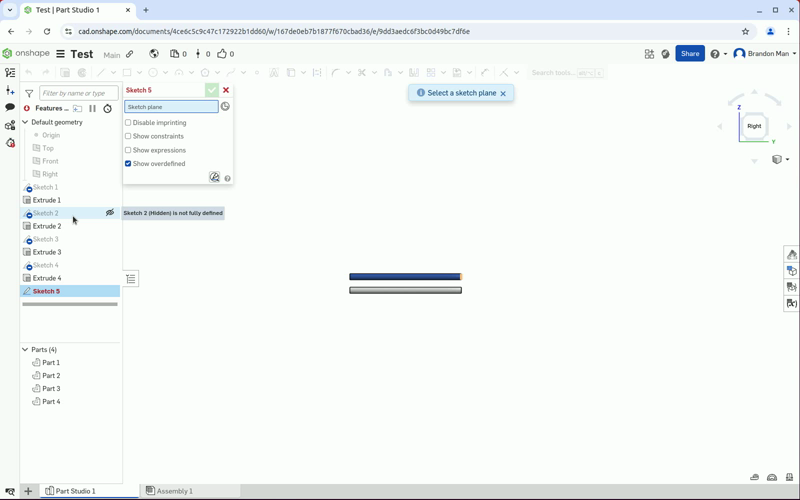
scroll(3)
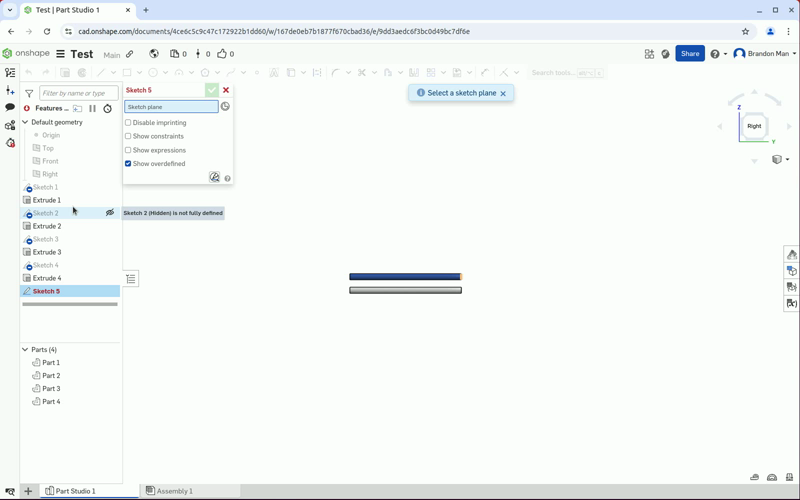
mouse_move(73, 176)
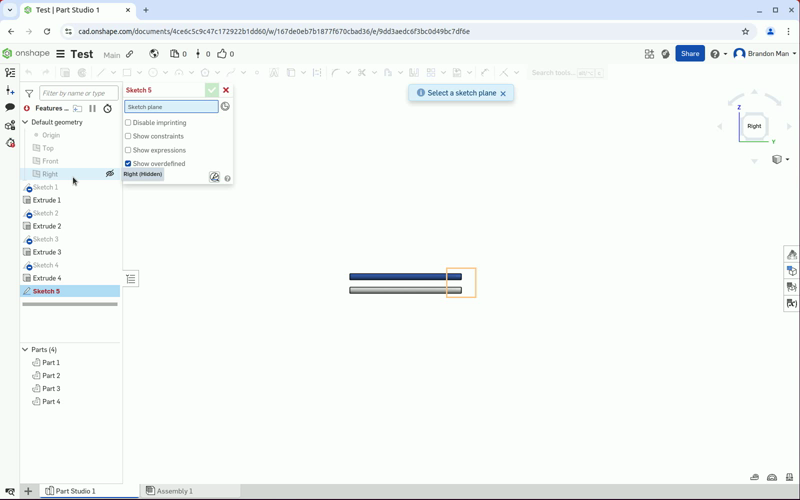
click(73, 176)
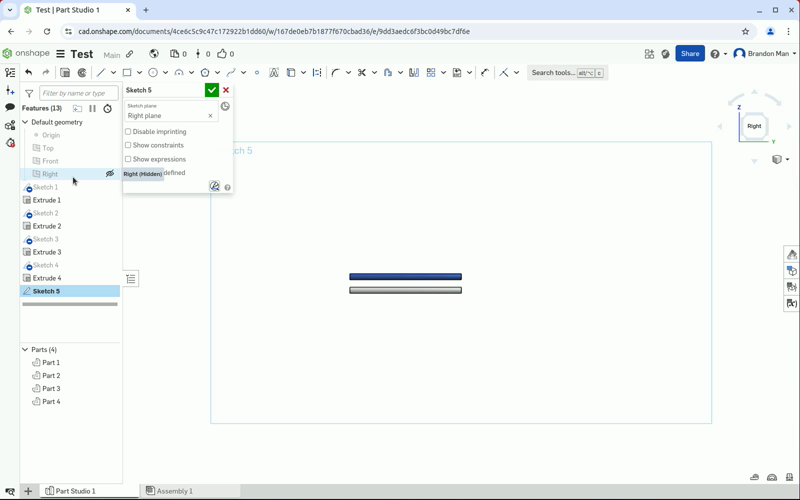
mouse_move(73, 352)
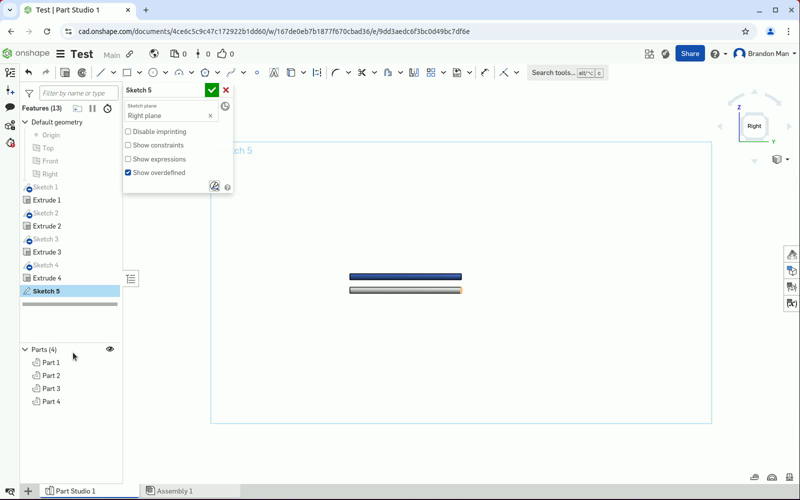
key(y)
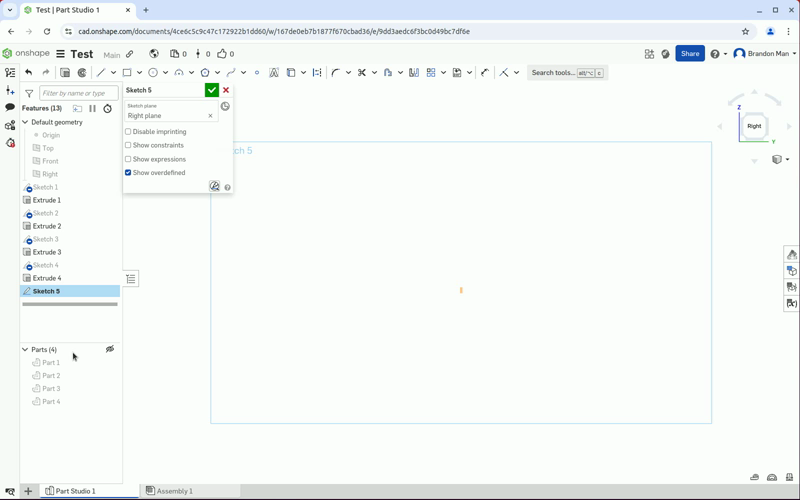
key(l)
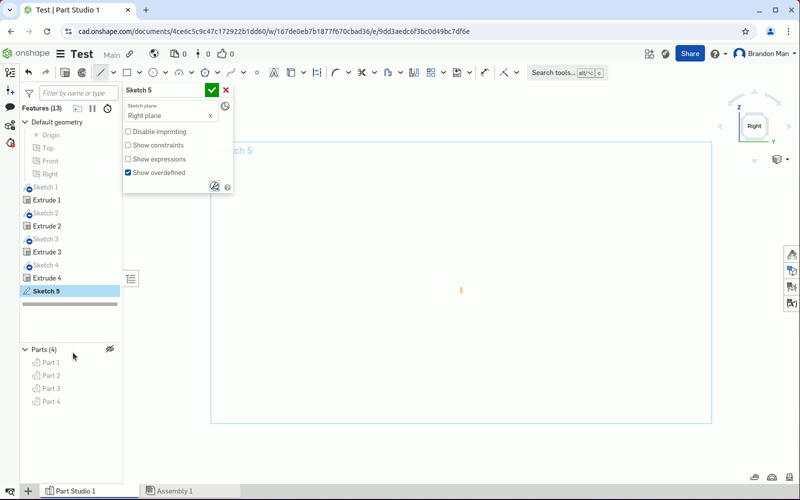
key_down(shift)
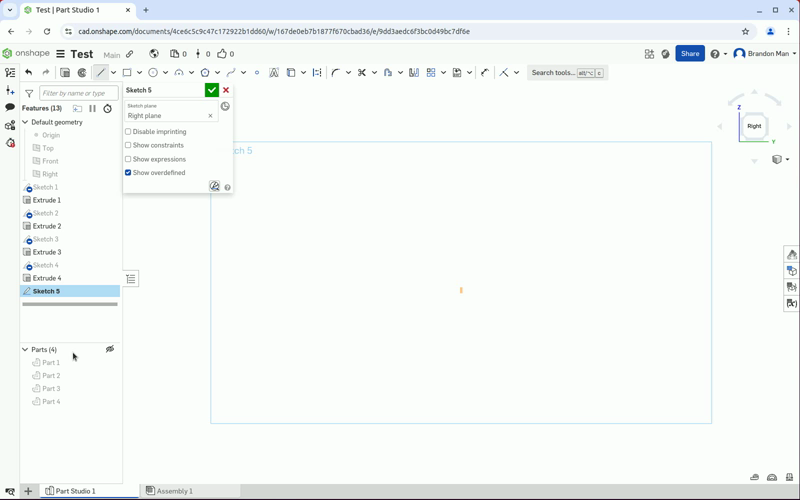
mouse_move(349, 294)
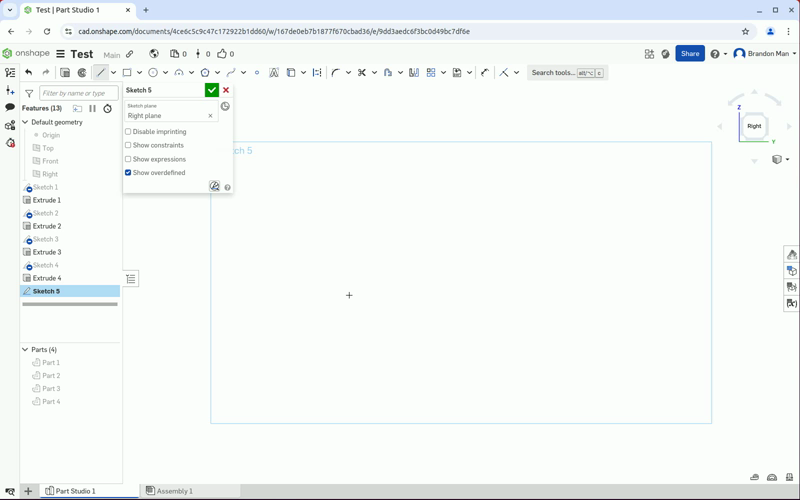
click(349, 294)
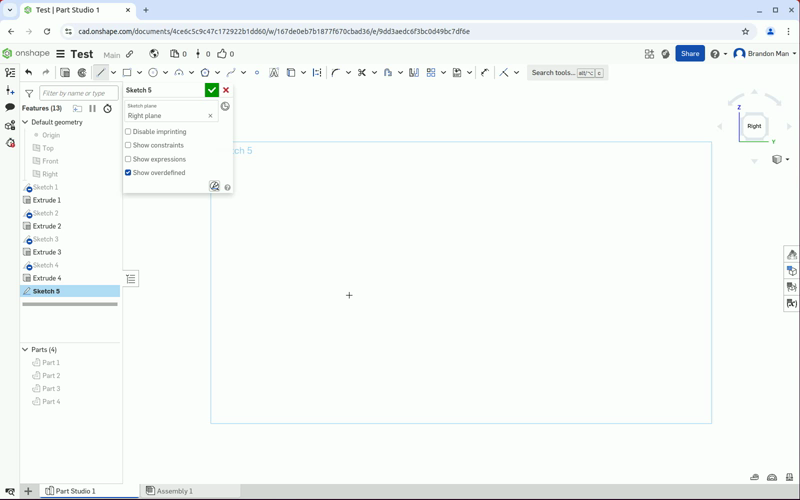
key_up(shift)
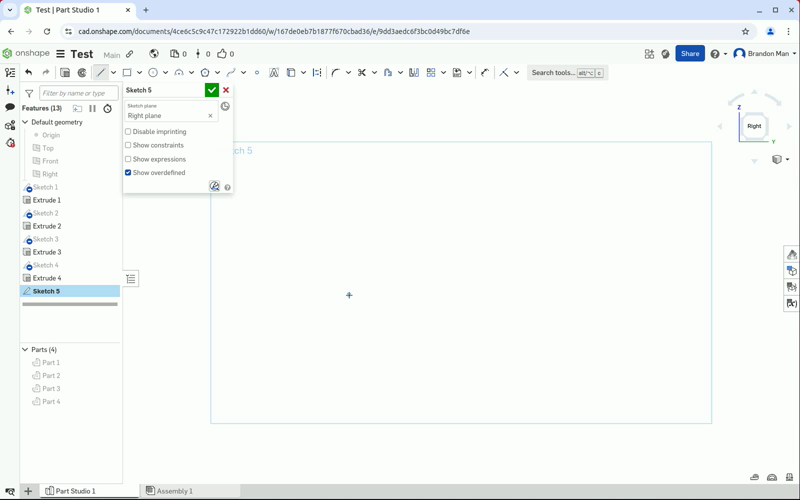
key_down(shift)
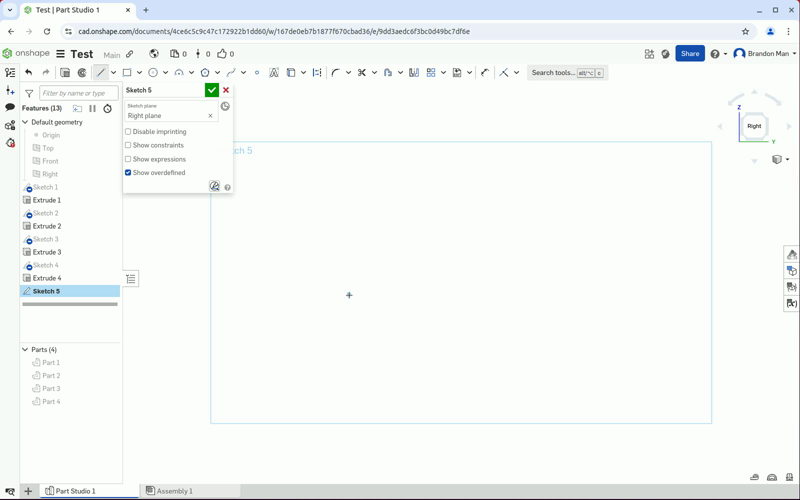
mouse_move(379, 294)
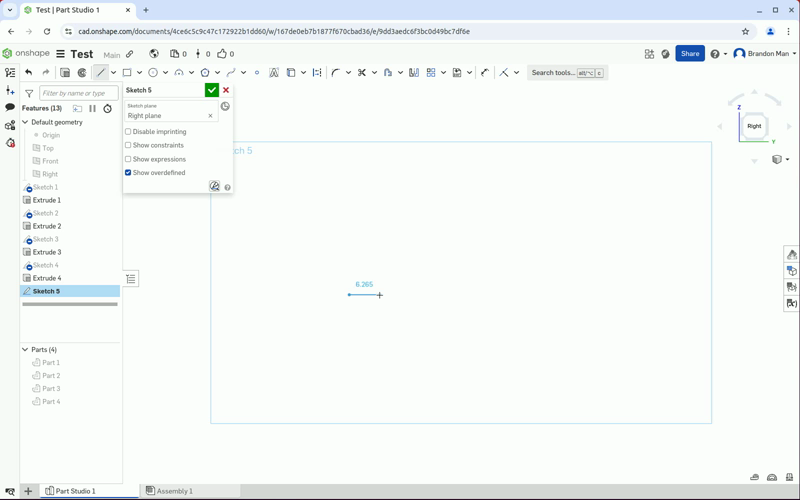
mouse_move(354, 294)
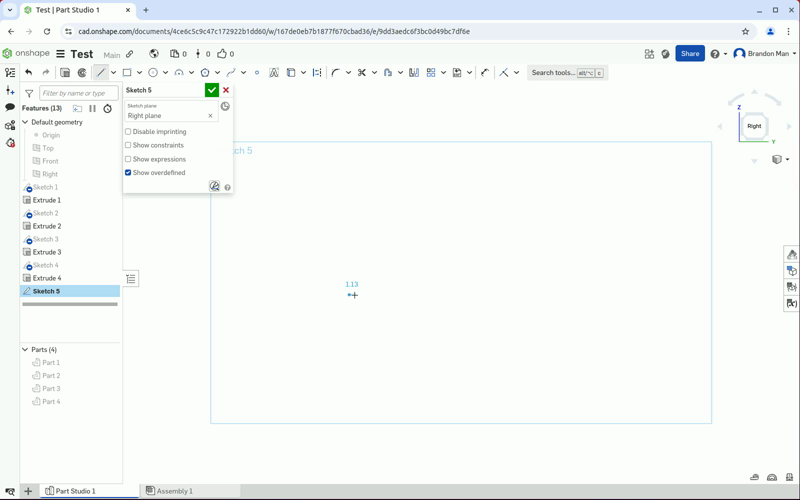
scroll(6)
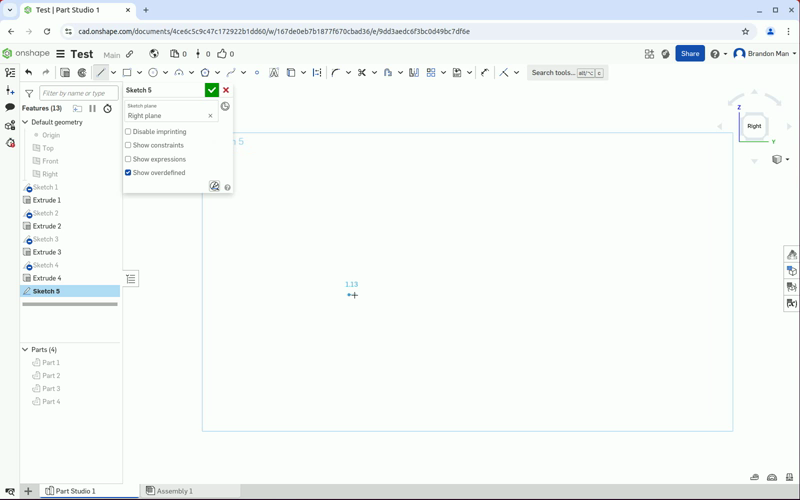
scroll(6)
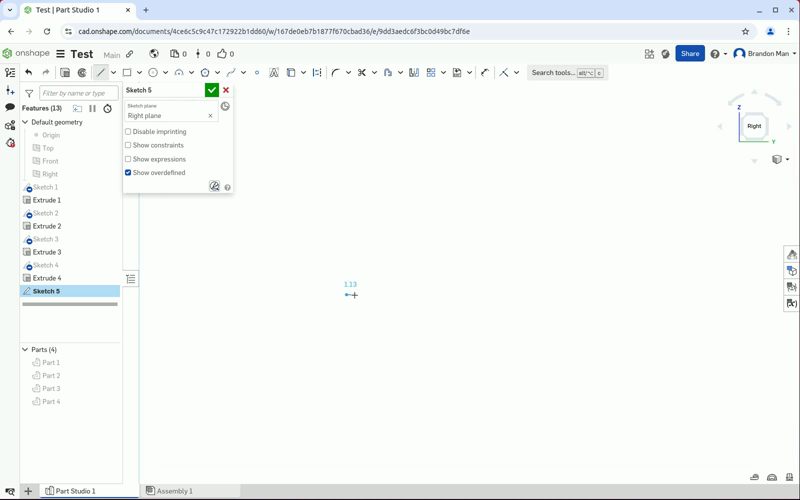
scroll(6)
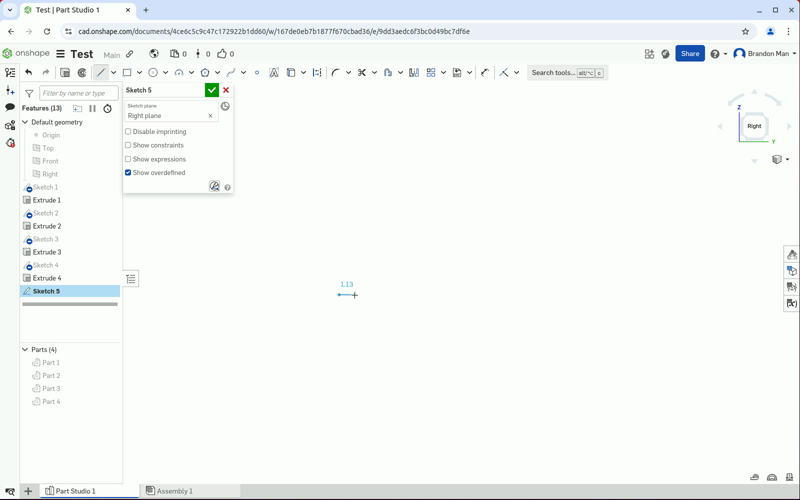
scroll(6)
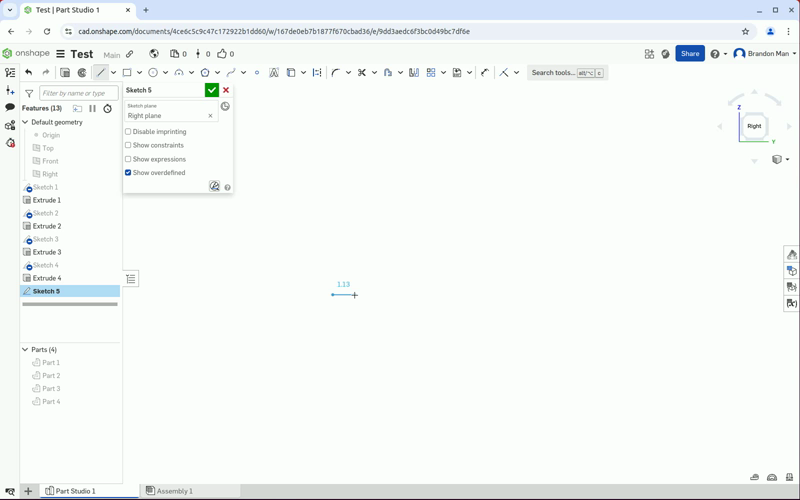
scroll(6)
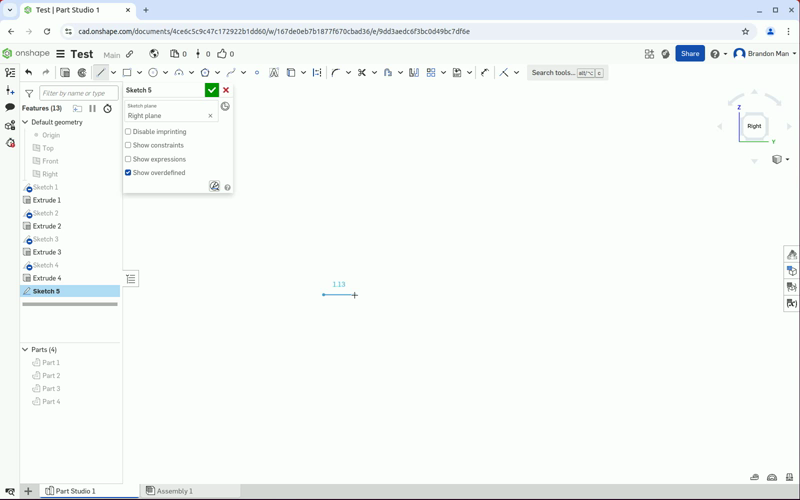
scroll(6)
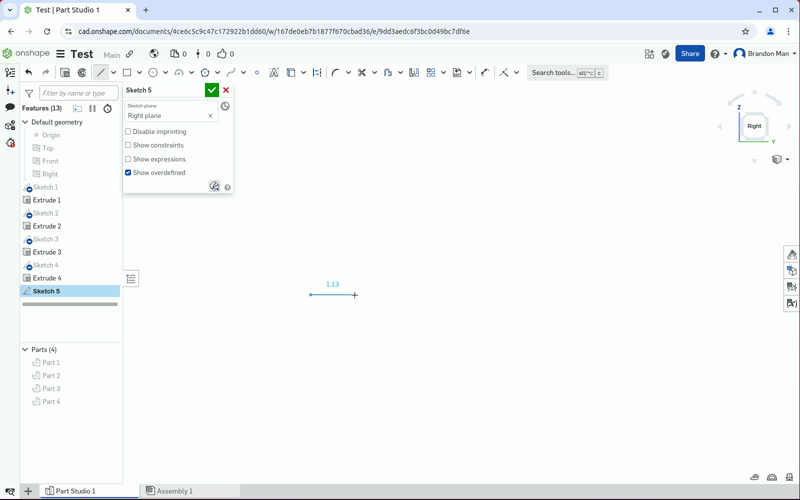
scroll(6)
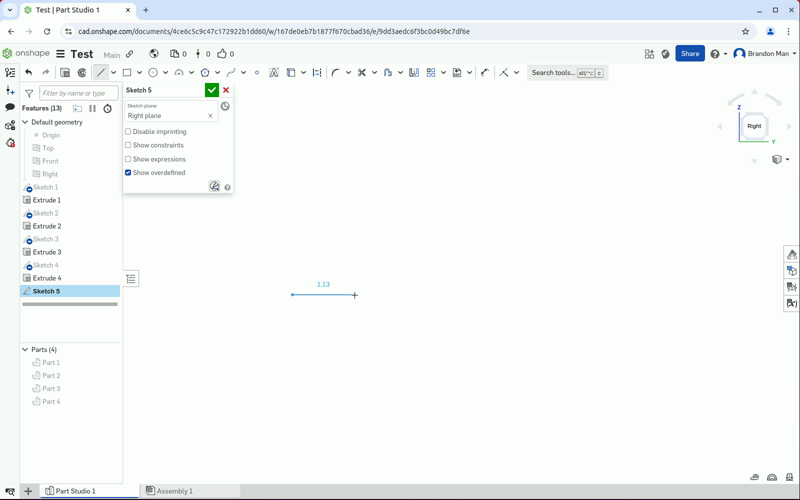
click(354, 294)
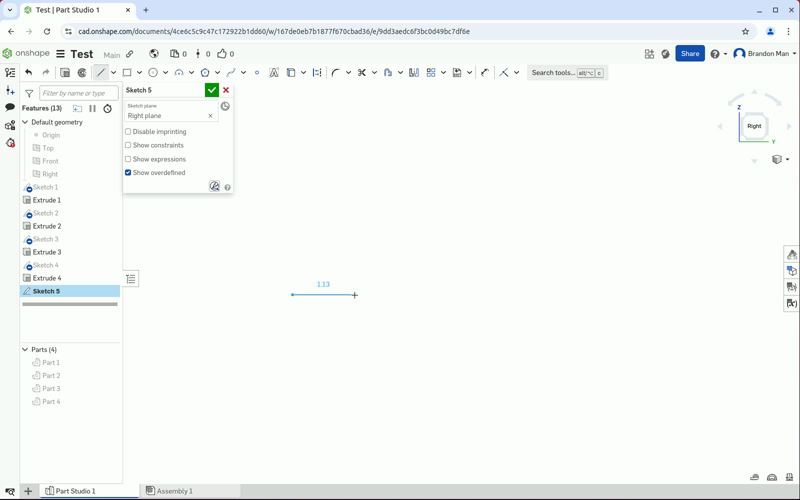
scroll(-6)
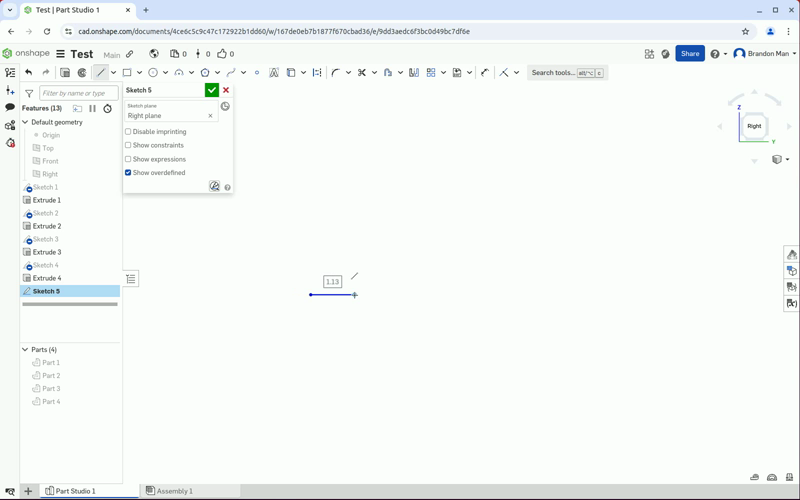
scroll(-6)
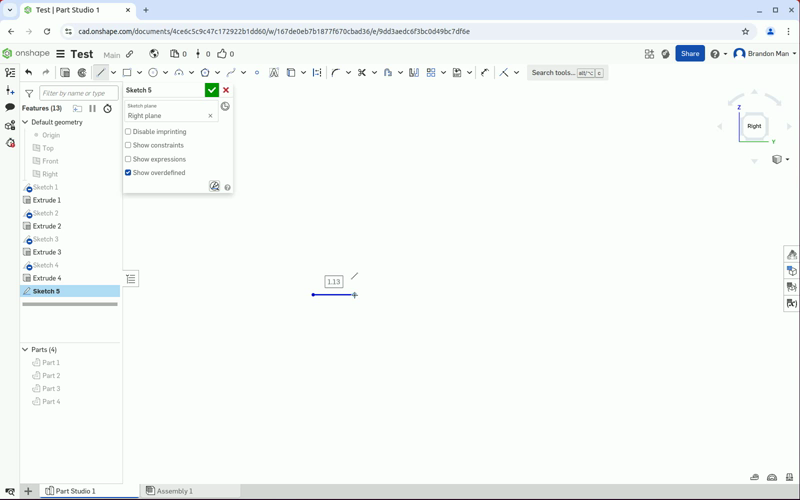
scroll(-6)
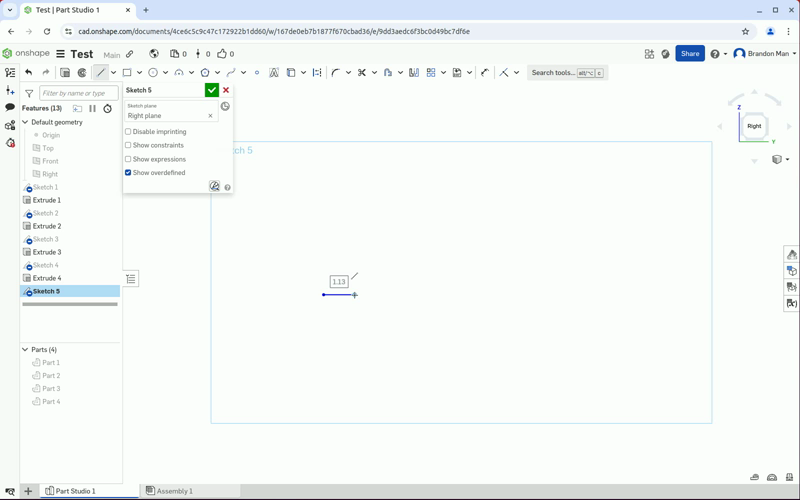
scroll(-6)
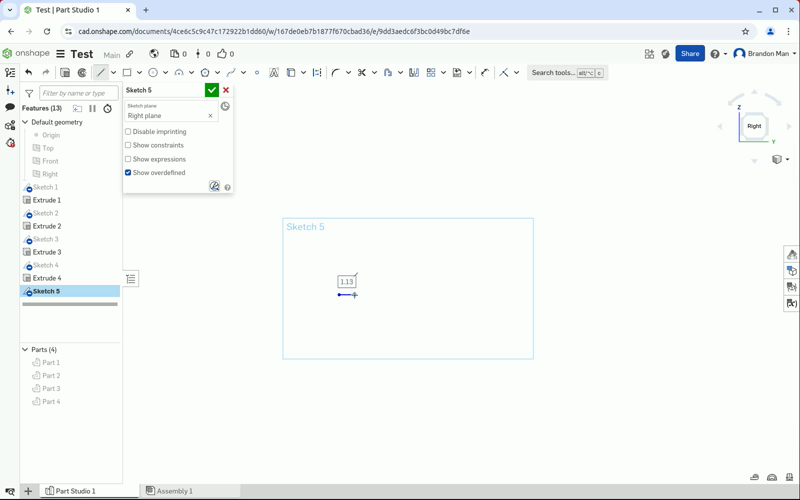
scroll(-6)
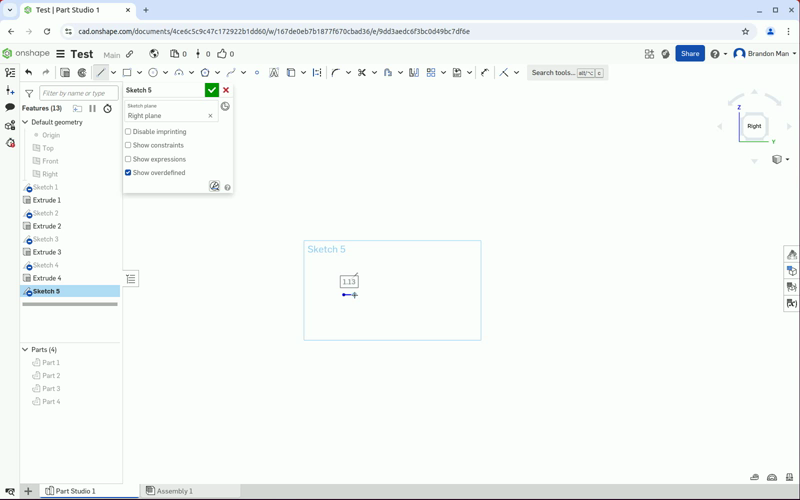
scroll(-6)
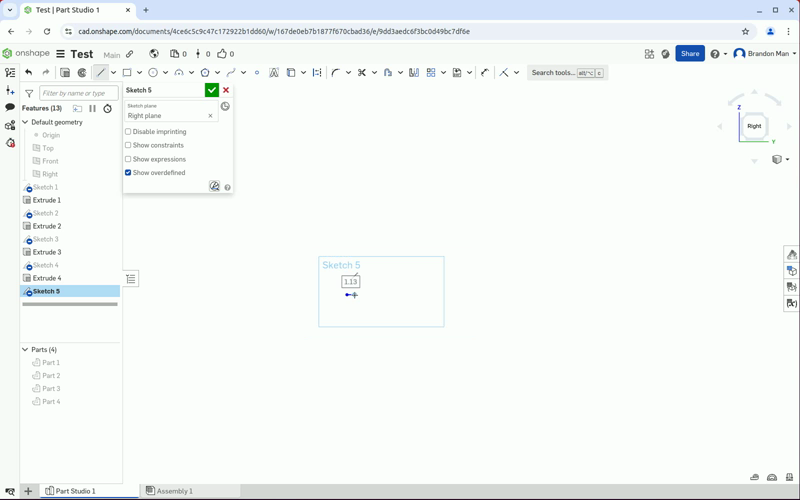
scroll(-6)
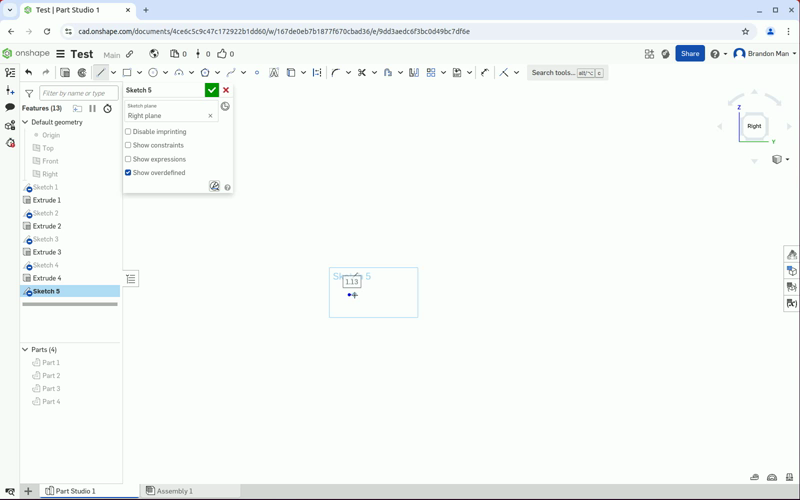
key_up(shift)
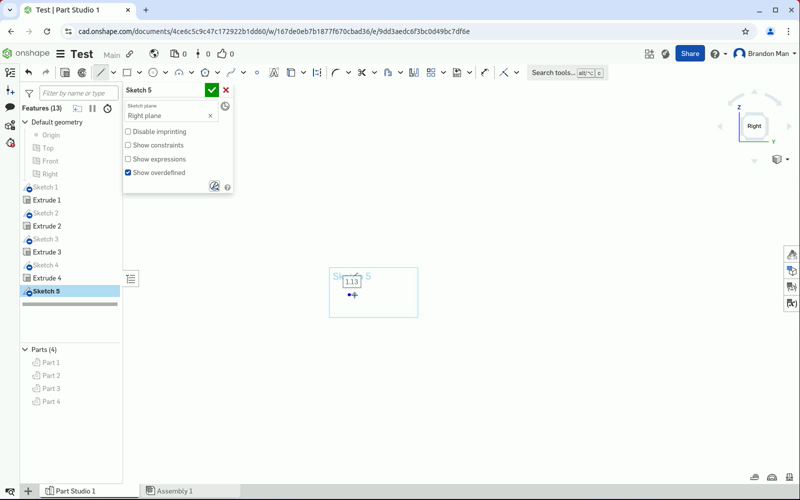
key_down(shift)
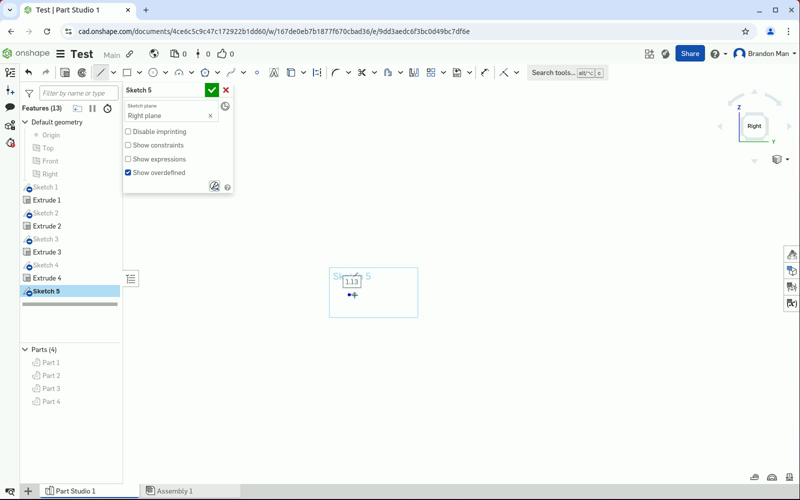
mouse_move(384, 294)
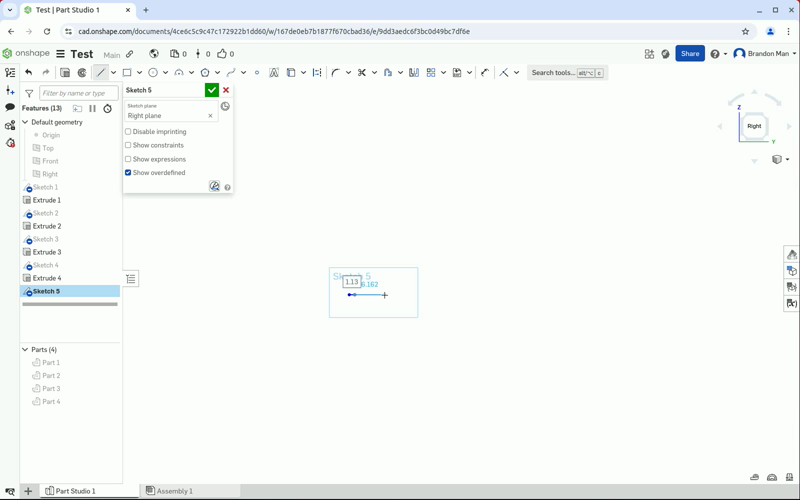
mouse_move(354, 270)
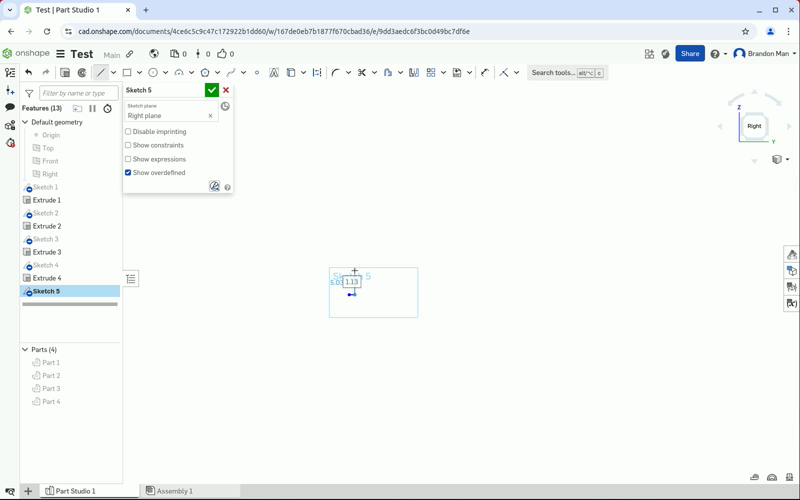
click(354, 270)
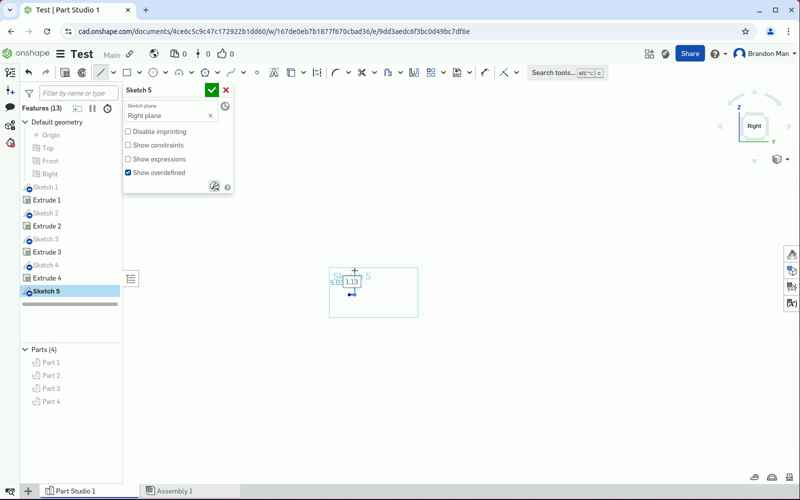
key_up(shift)
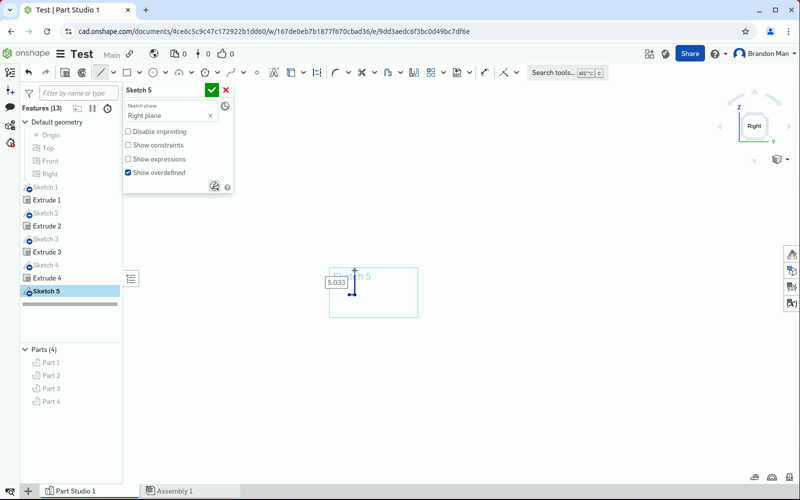
key_down(shift)
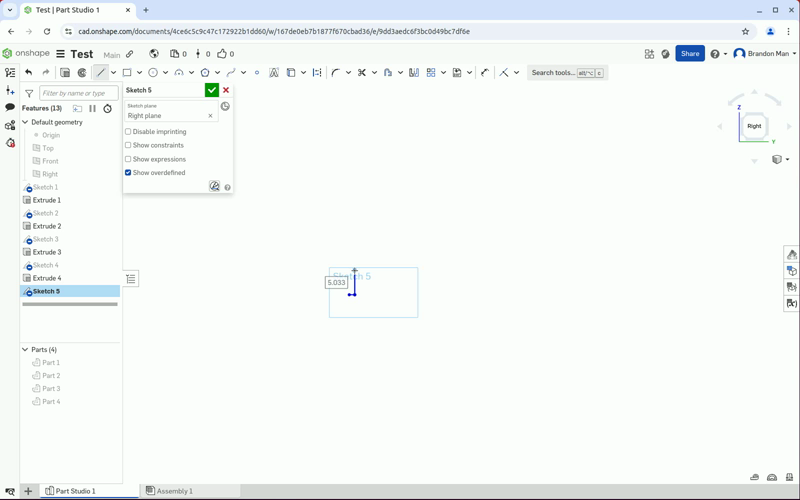
mouse_move(384, 270)
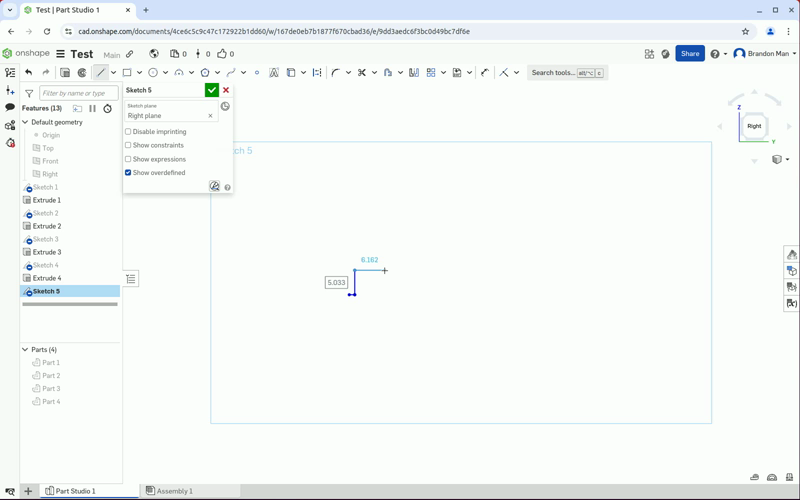
mouse_move(349, 270)
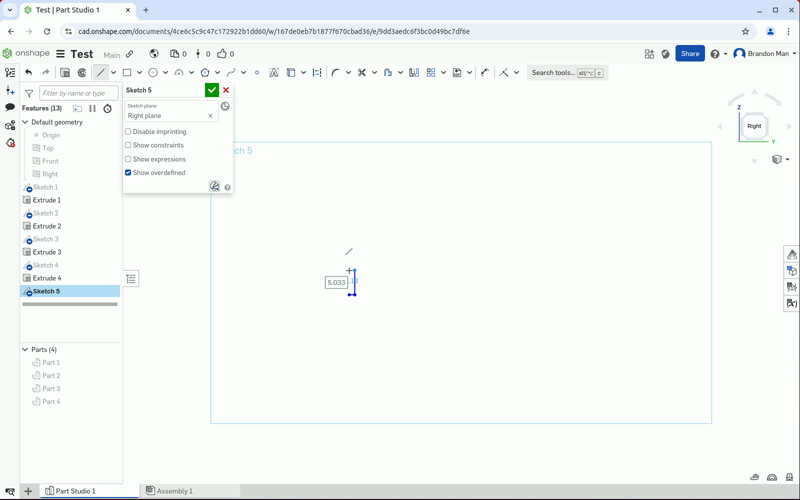
scroll(6)
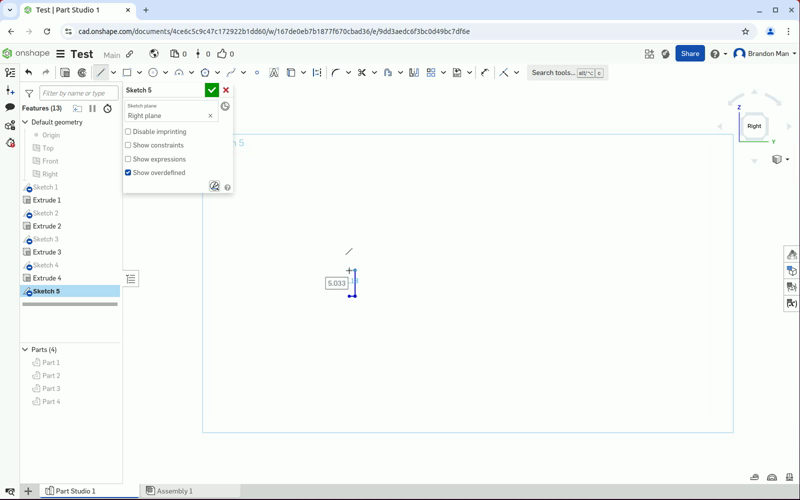
scroll(6)
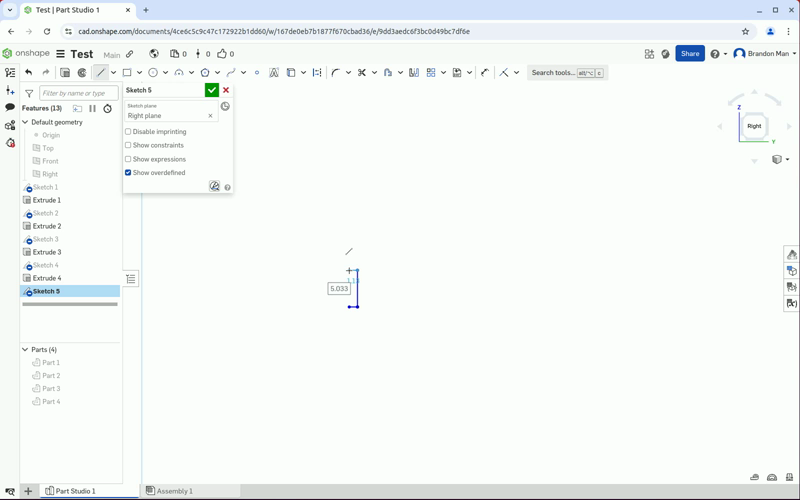
scroll(6)
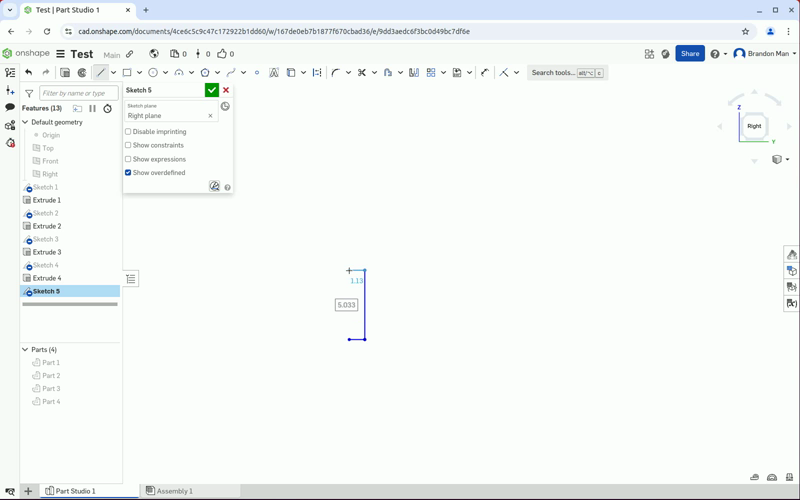
scroll(6)
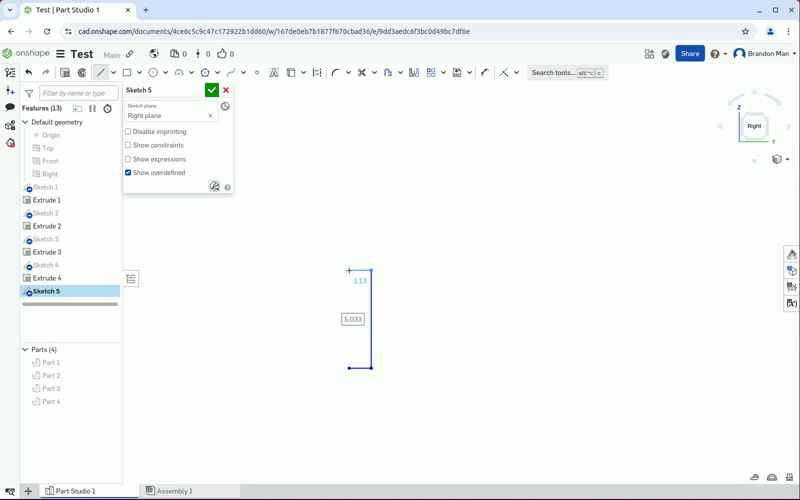
scroll(6)
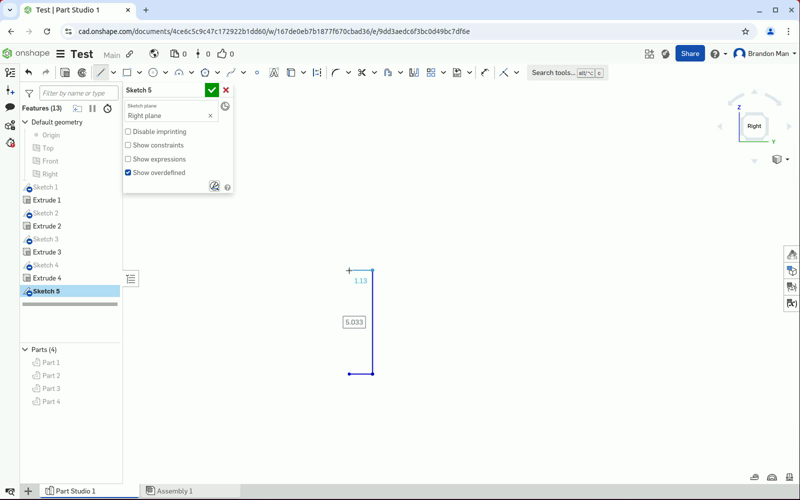
scroll(6)
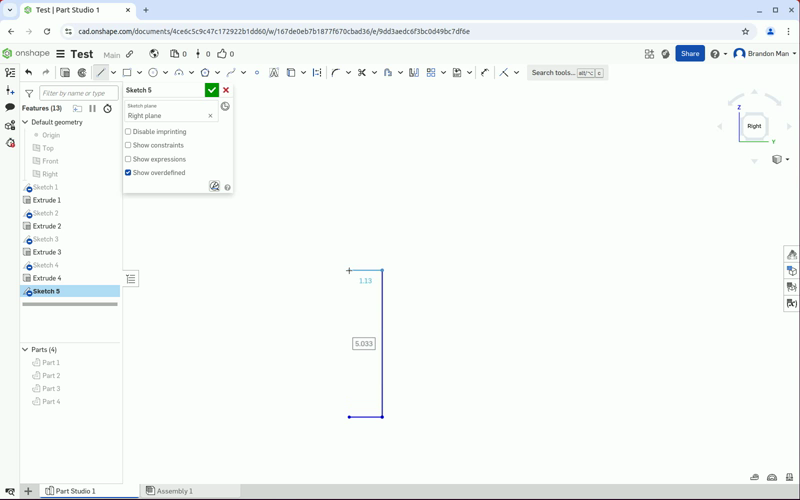
scroll(6)
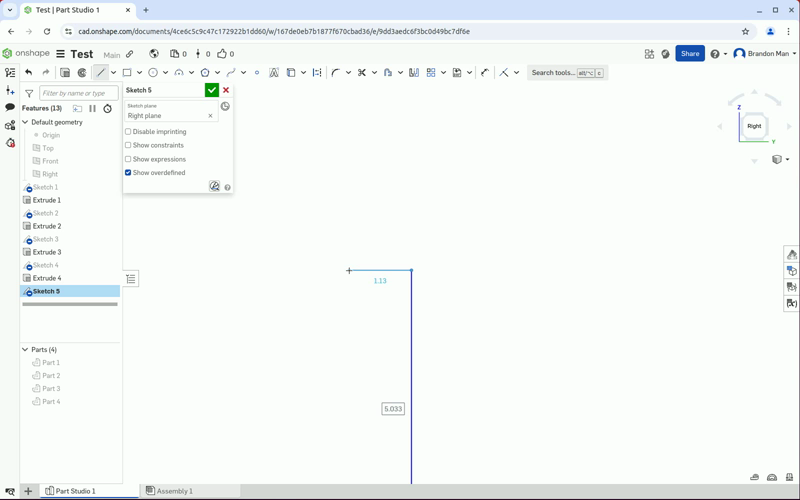
click(349, 270)
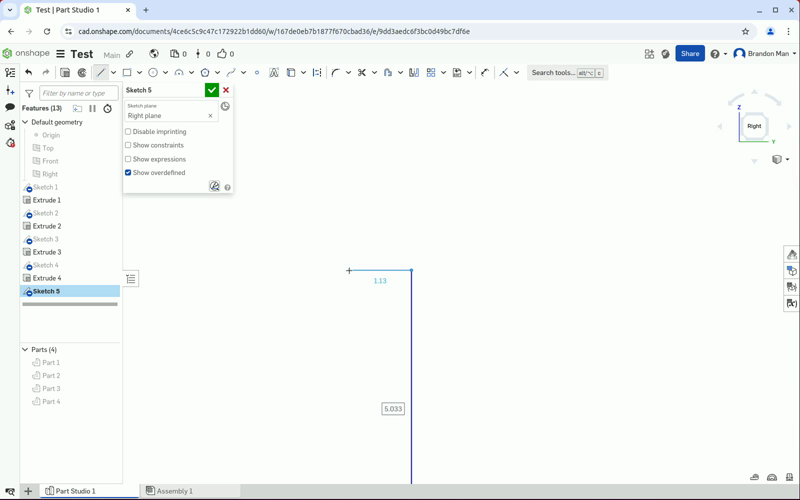
scroll(-6)
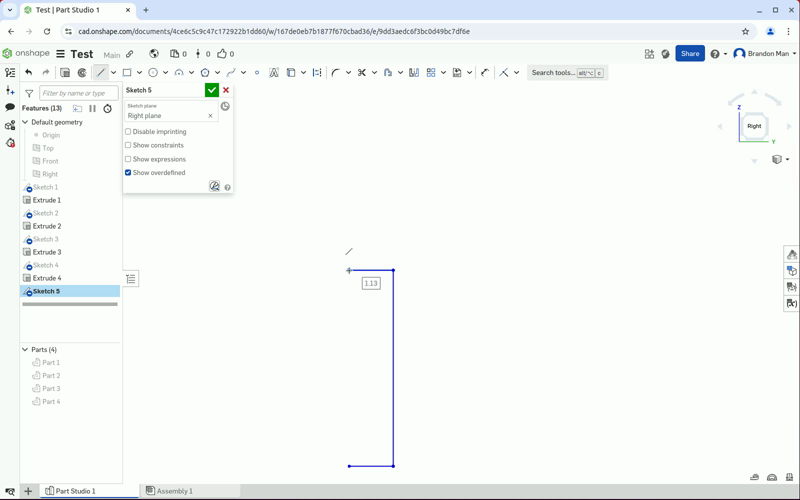
scroll(-6)
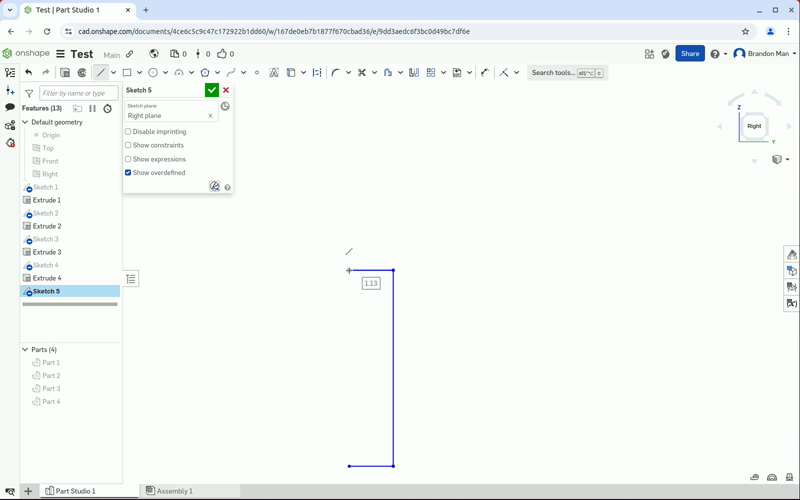
scroll(-6)
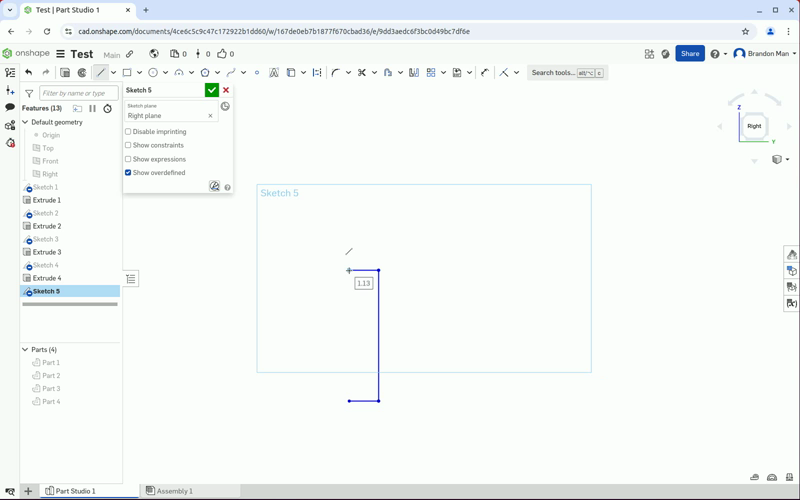
scroll(-6)
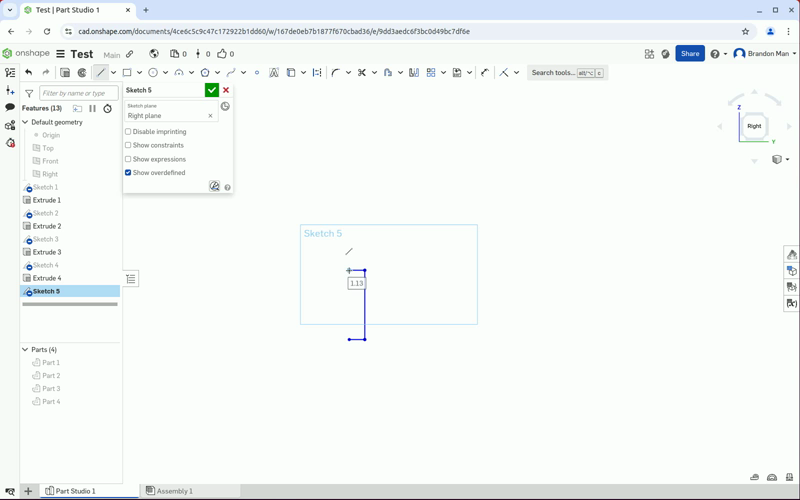
scroll(-6)
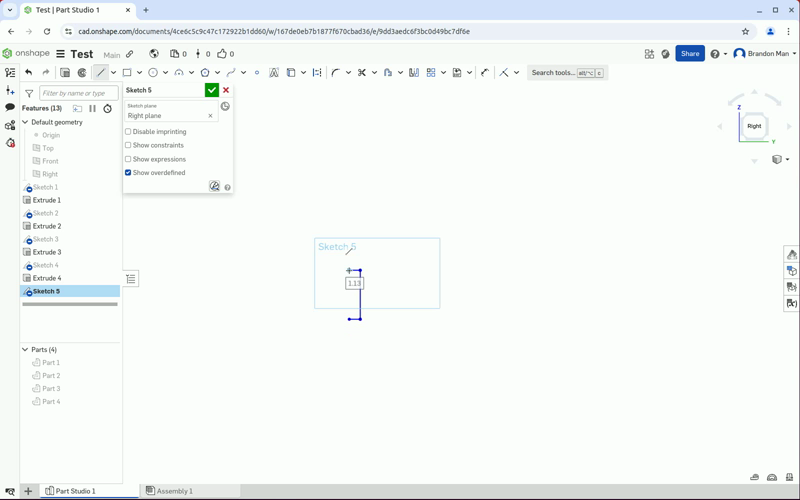
scroll(-6)
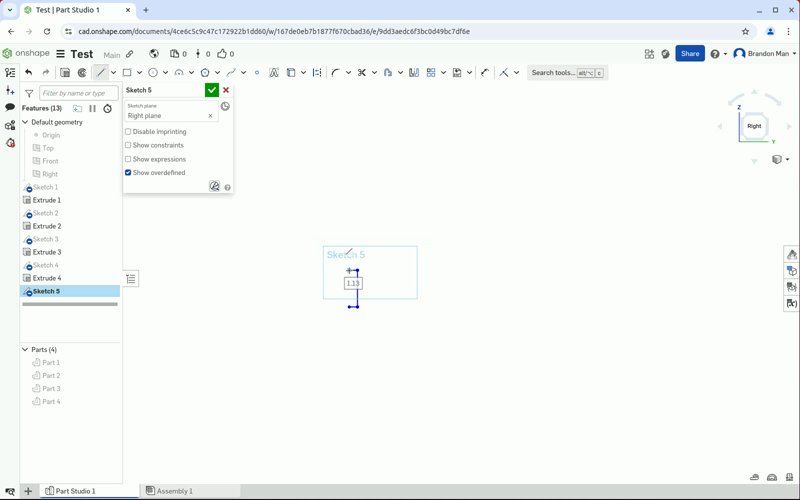
scroll(-6)
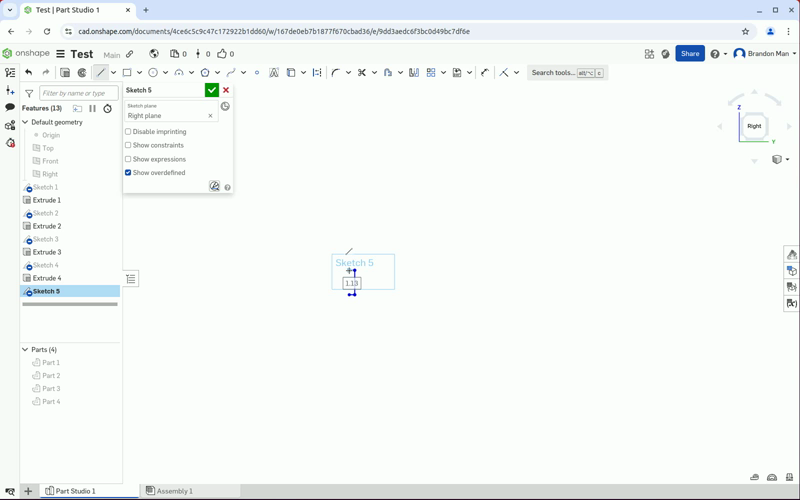
key_up(shift)
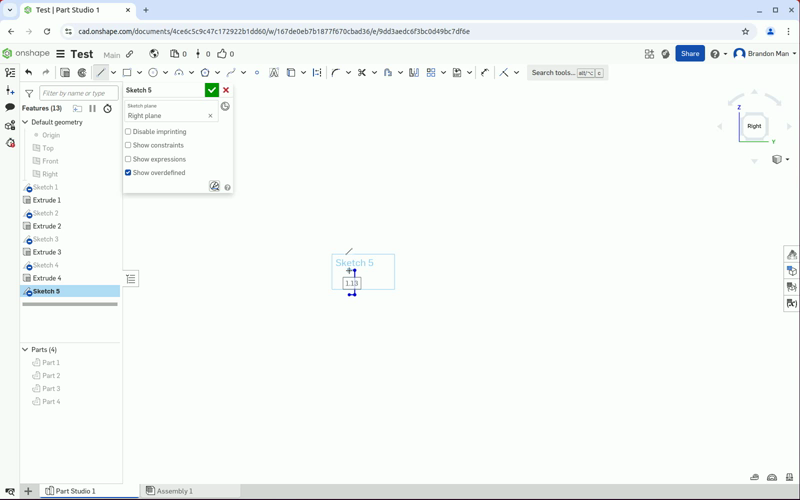
mouse_move(379, 270)
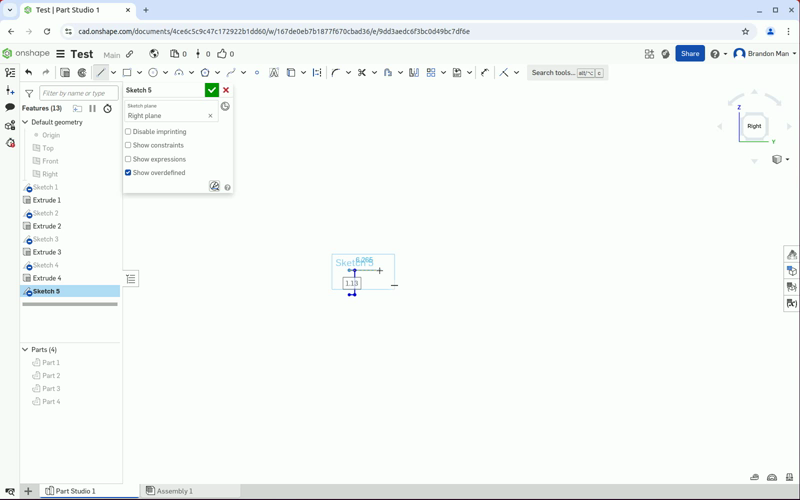
key_down(shift)
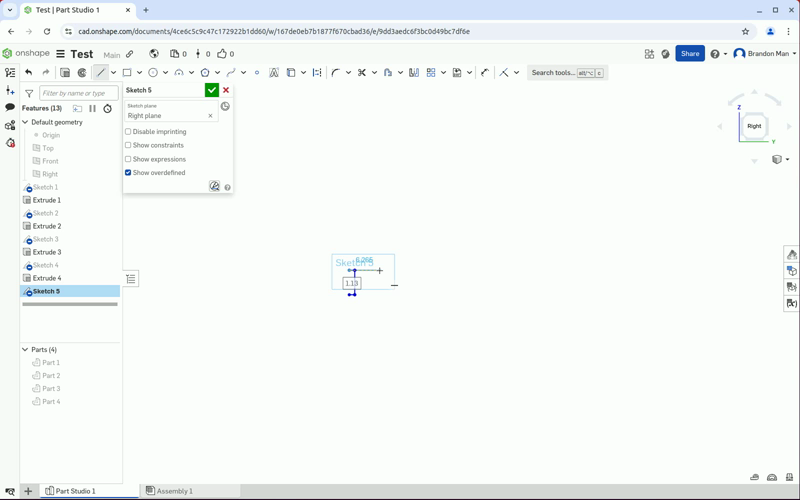
mouse_move(349, 294)
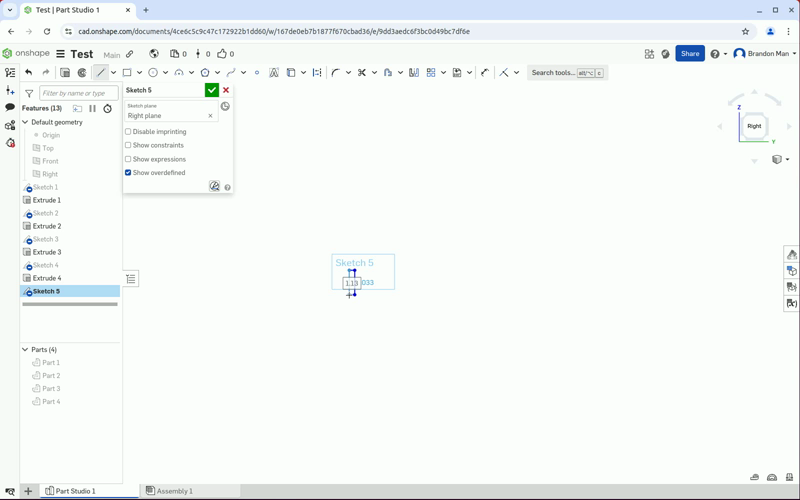
key_up(shift)
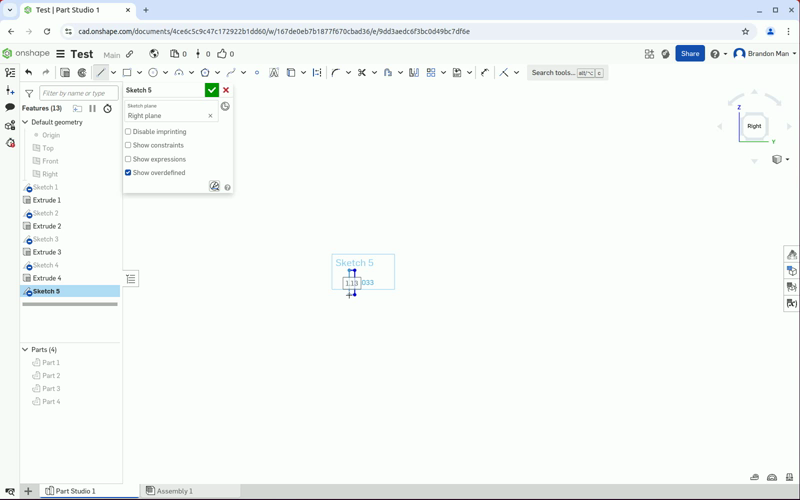
click(349, 294)
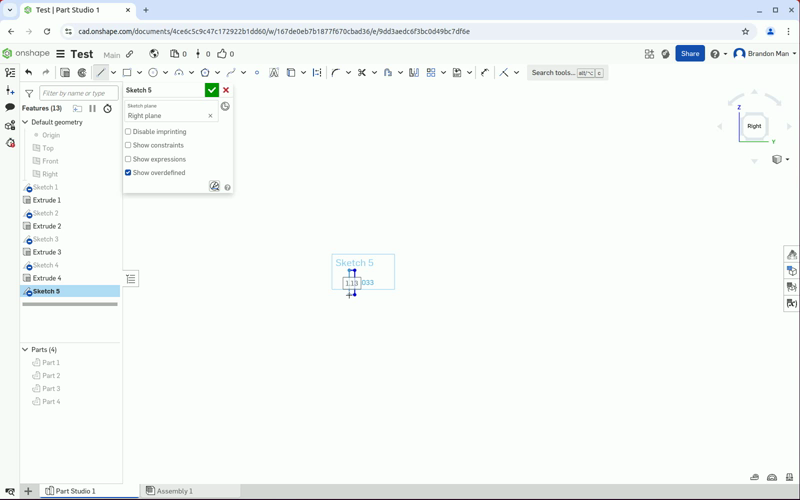
key(esc)
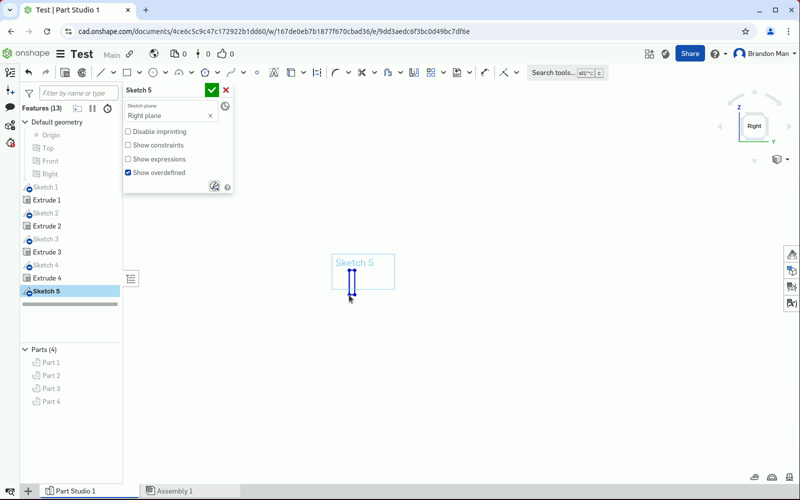
mouse_move(351, 272)
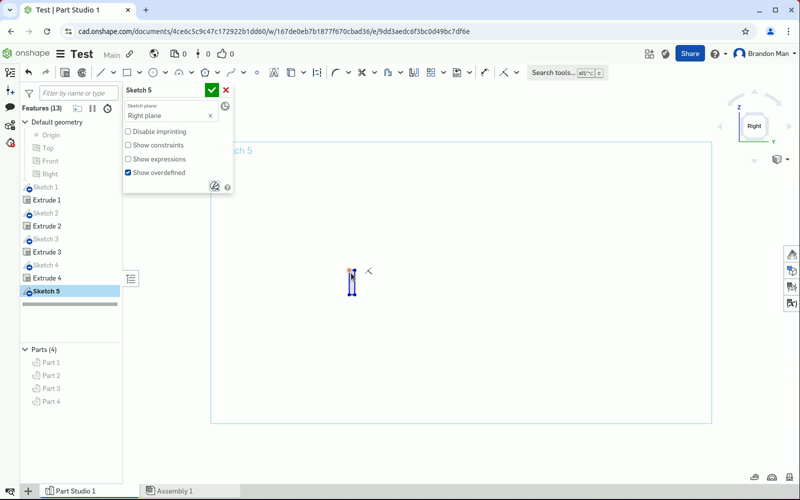
scroll(6)
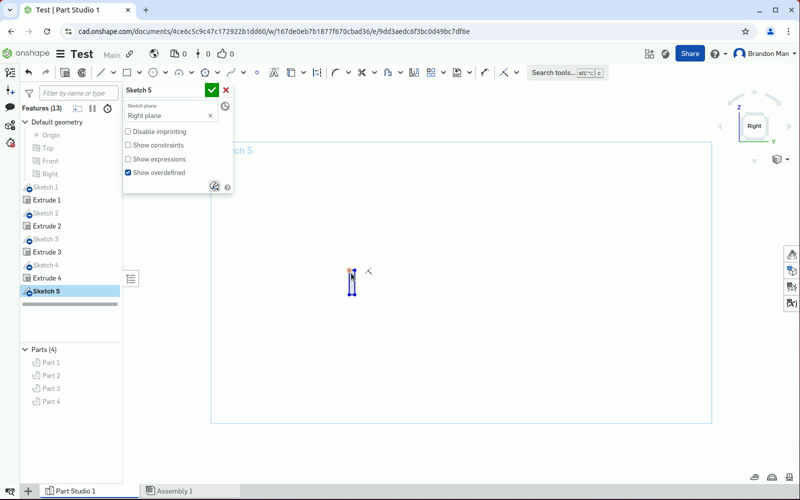
scroll(6)
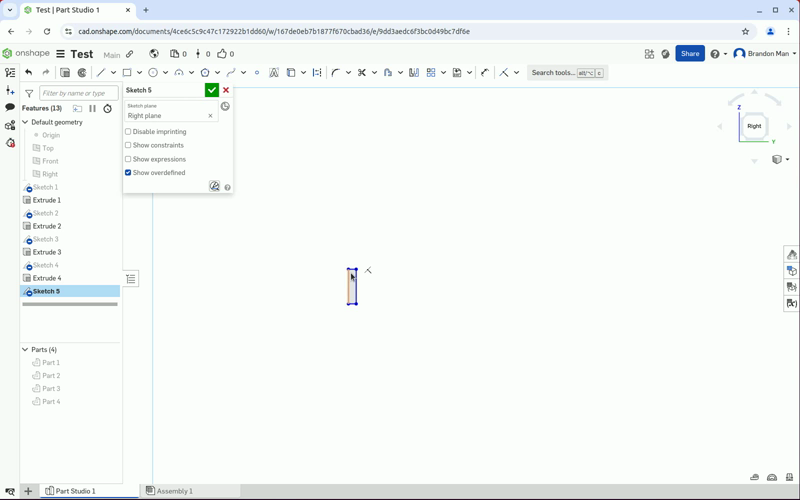
scroll(6)
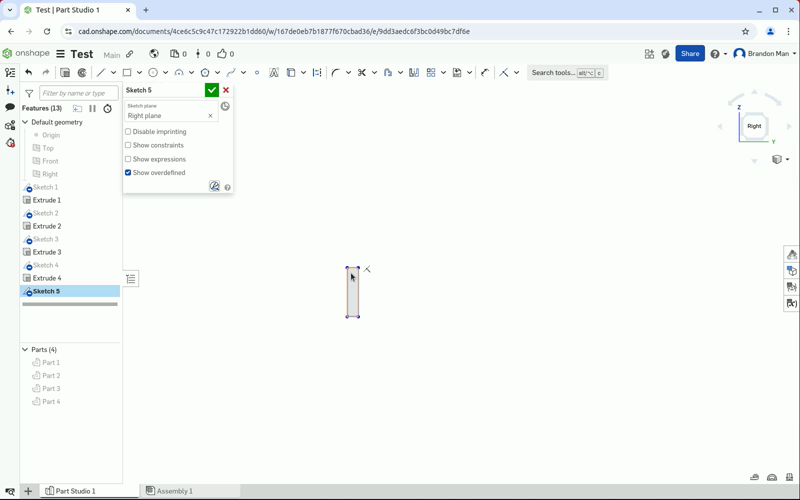
scroll(6)
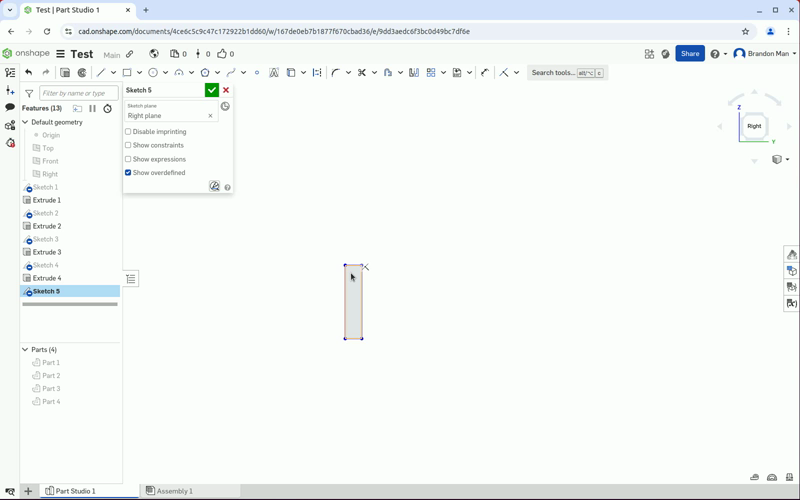
scroll(6)
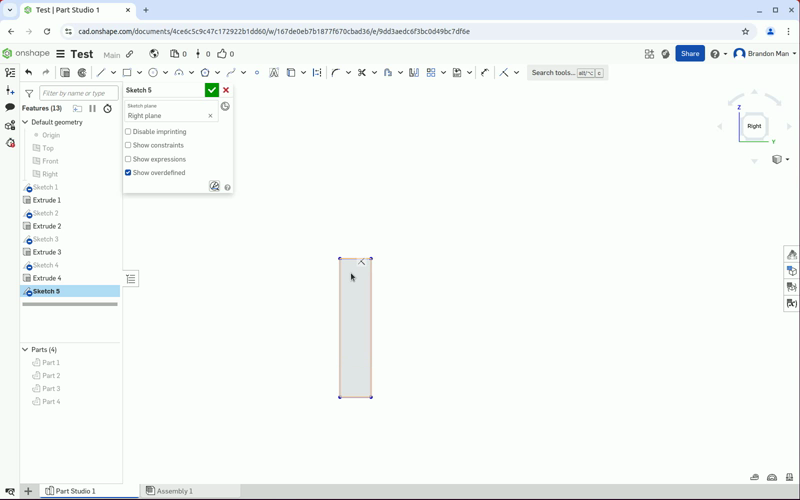
scroll(6)
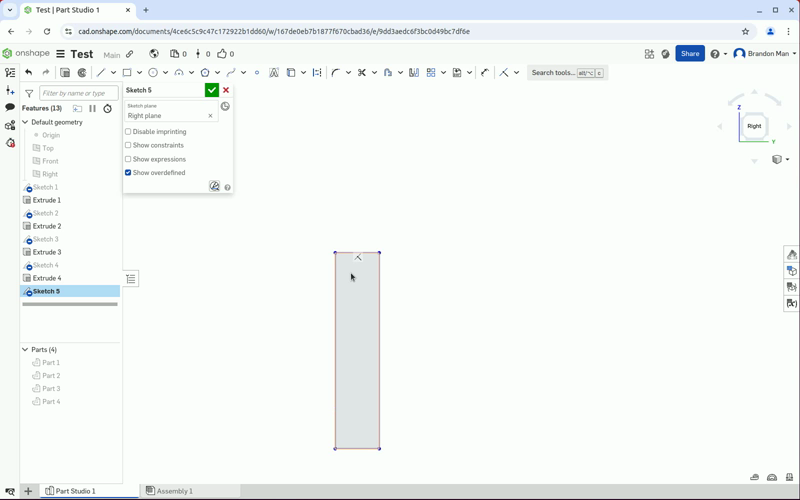
scroll(6)
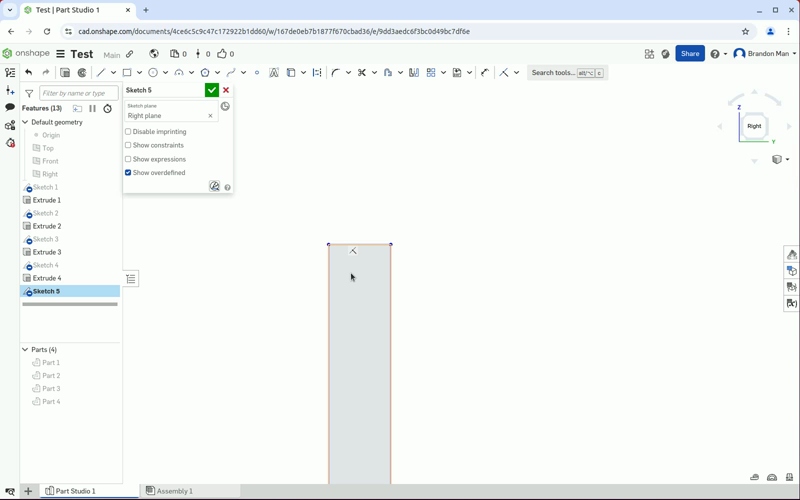
click(351, 272)
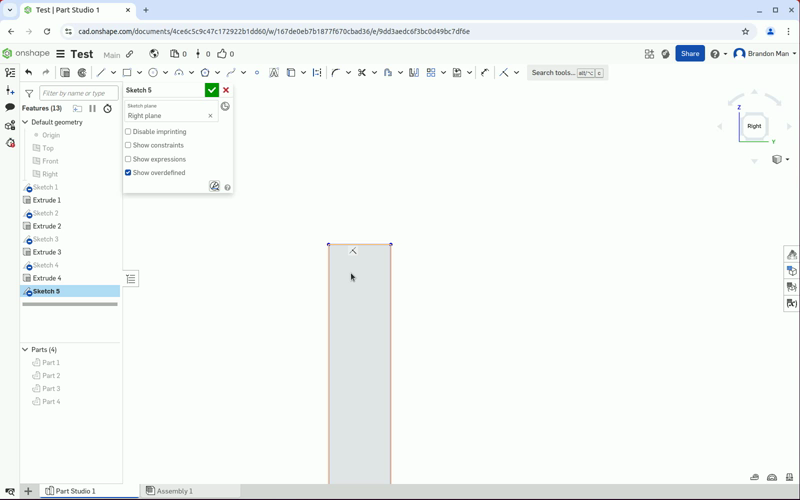
scroll(-6)
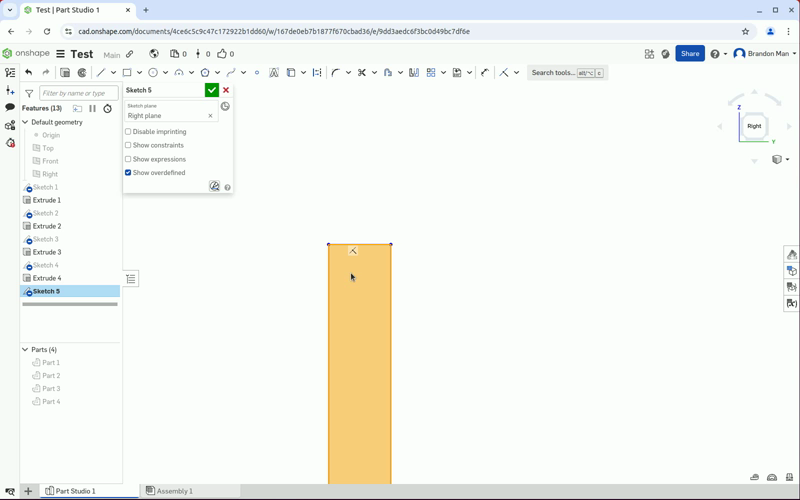
scroll(-6)
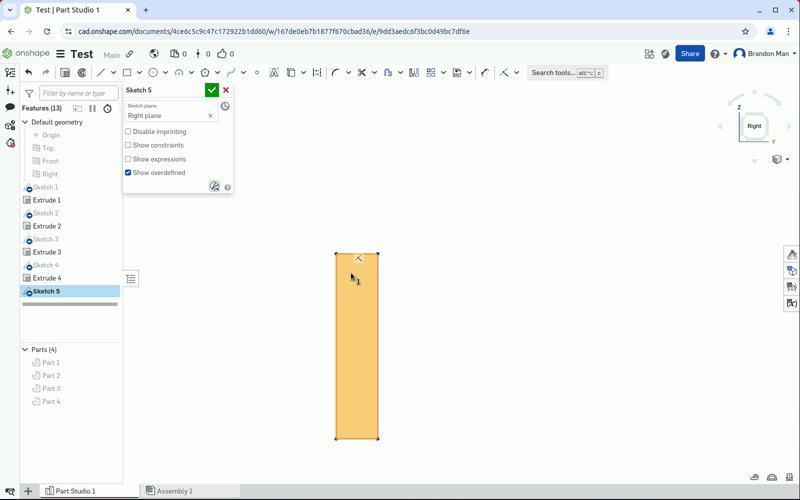
scroll(-6)
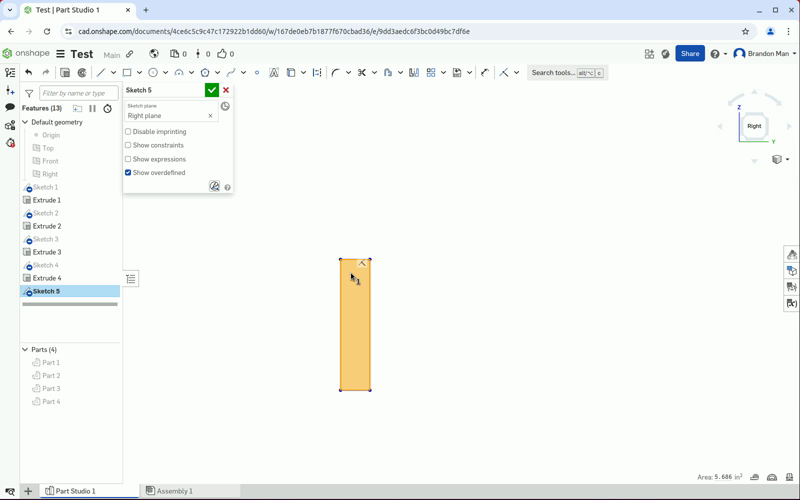
scroll(-6)
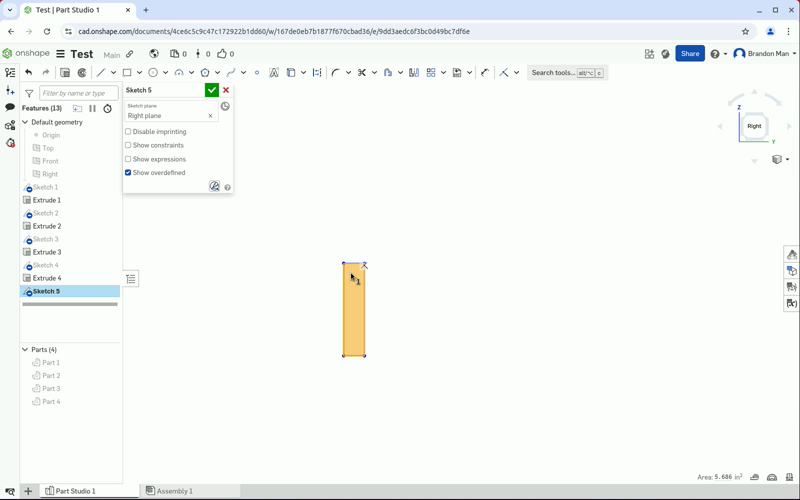
scroll(-6)
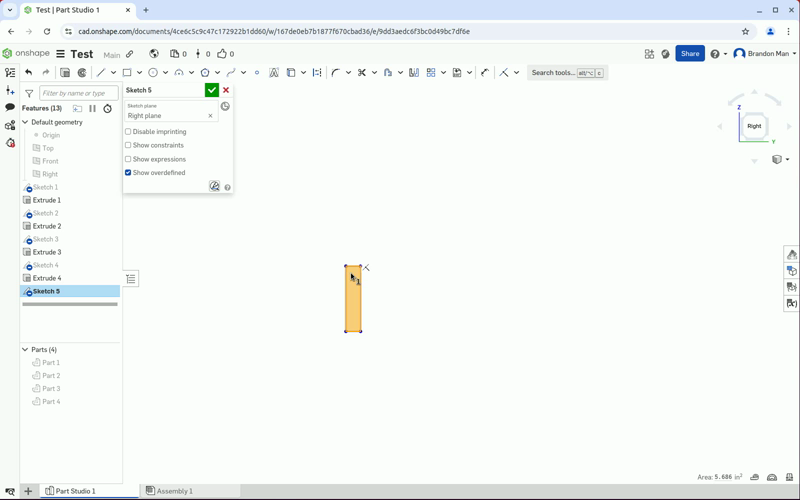
scroll(-6)
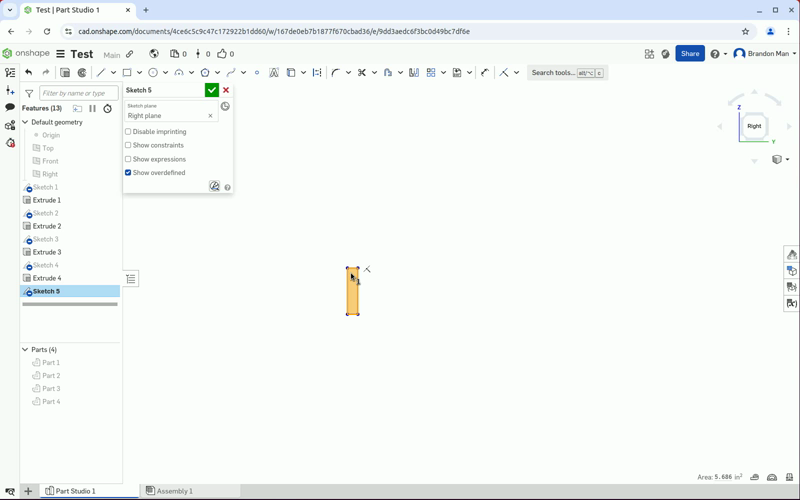
scroll(-6)
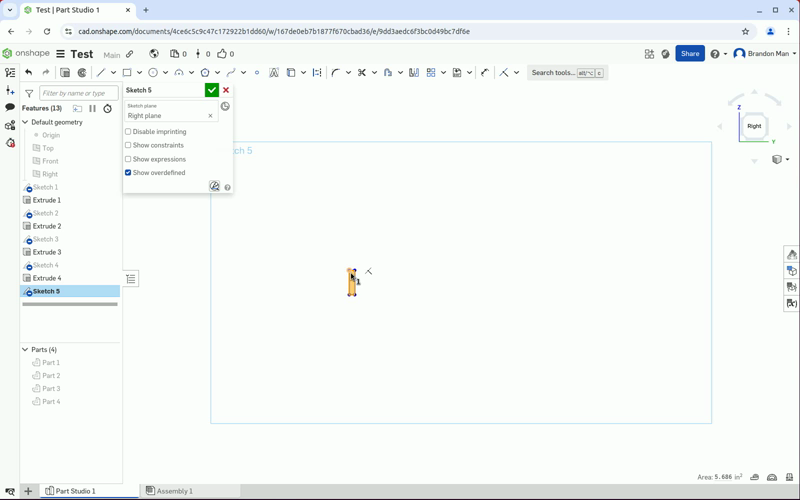
mouse_move(73, 352)
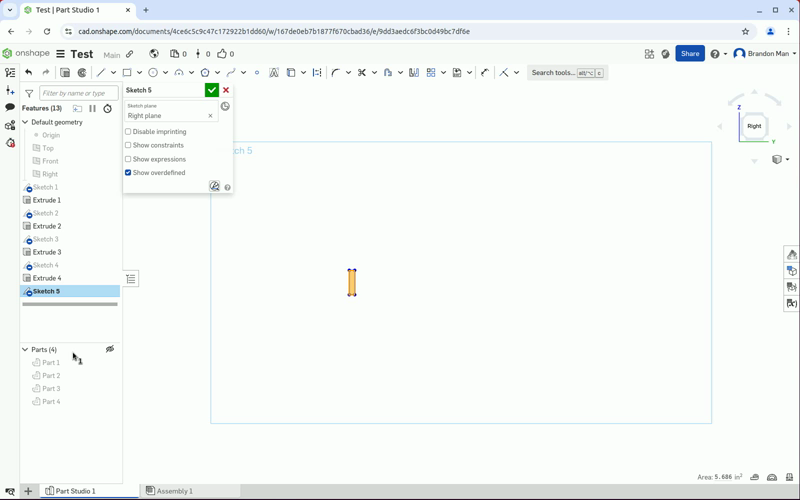
key(shift+y)
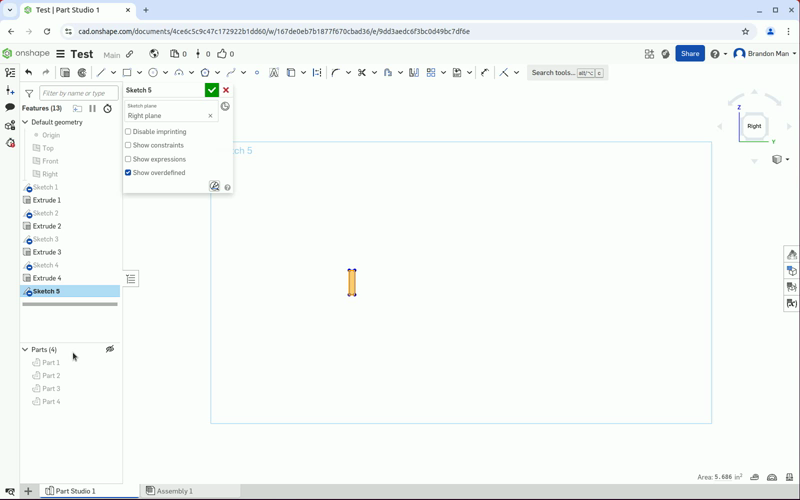
key(shift+e)
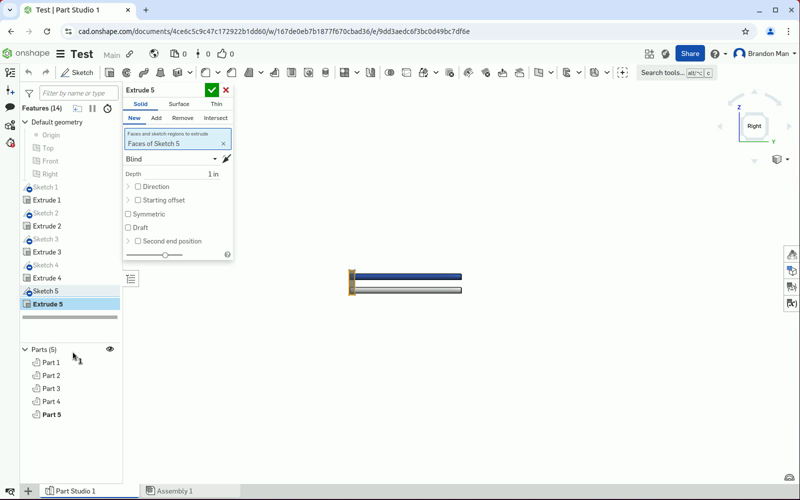
mouse_move(143, 106)
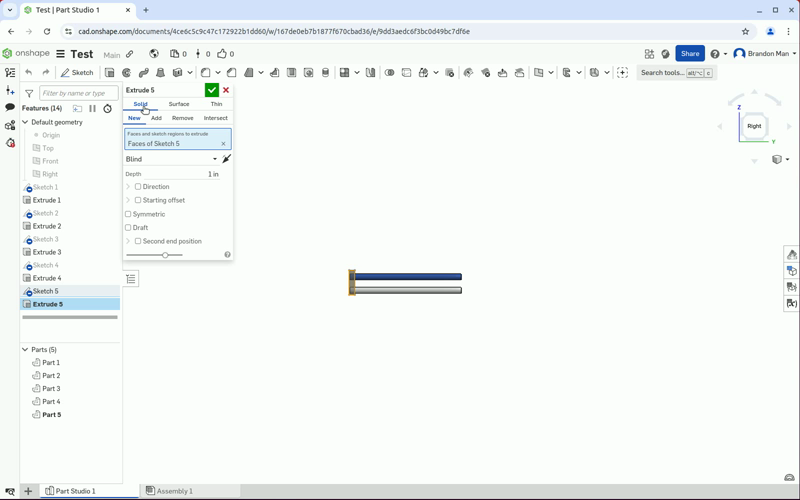
click(143, 106)
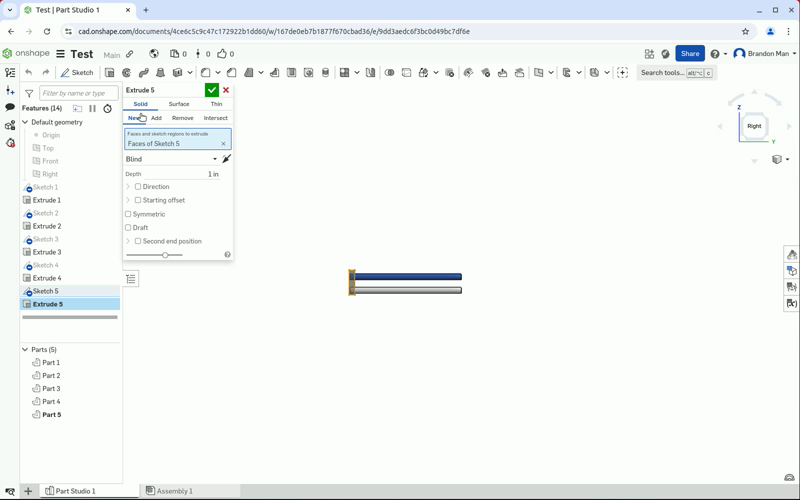
mouse_move(137, 120)
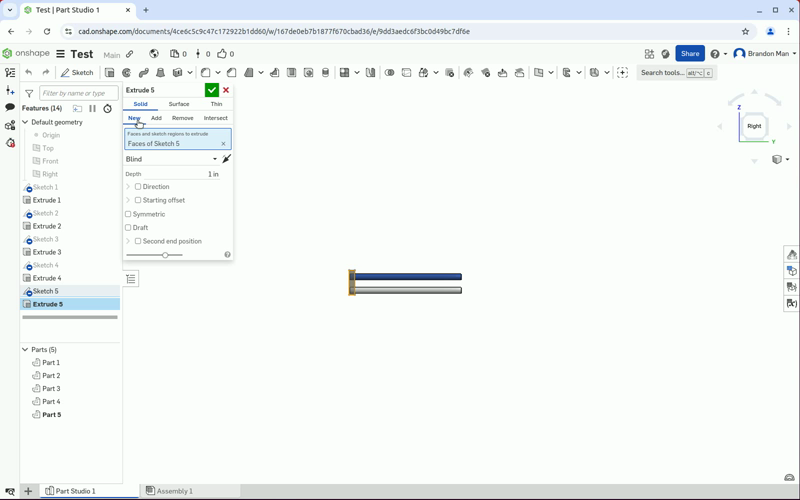
click(137, 120)
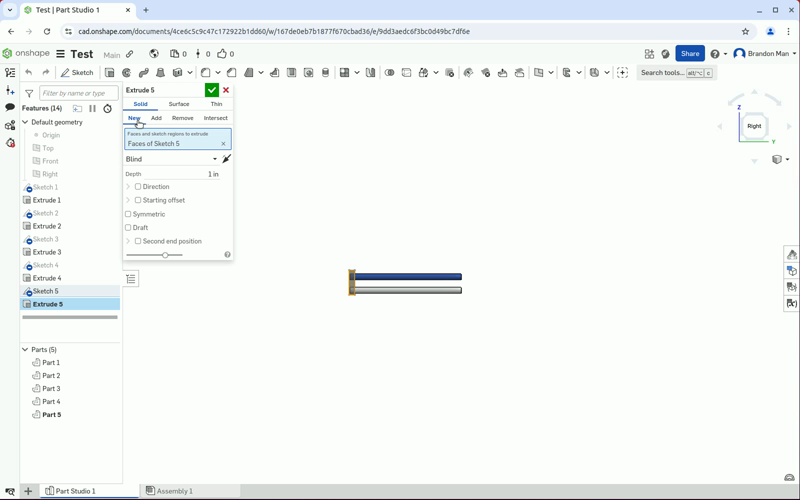
key(tab, 4)
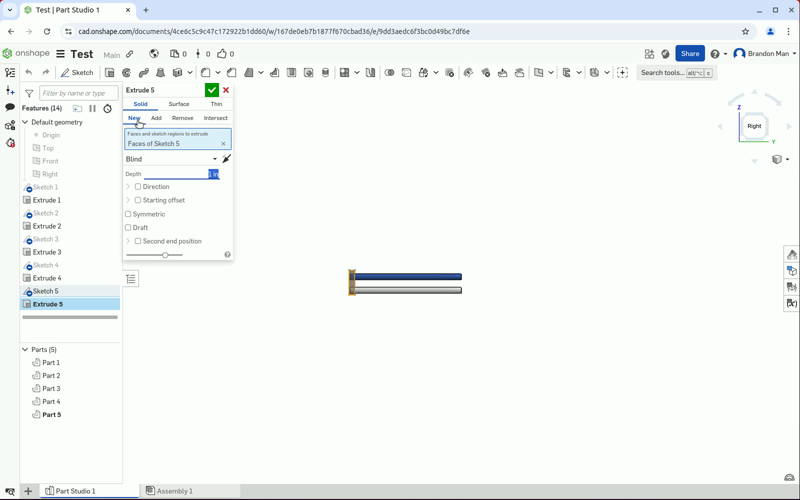
text(15.887)
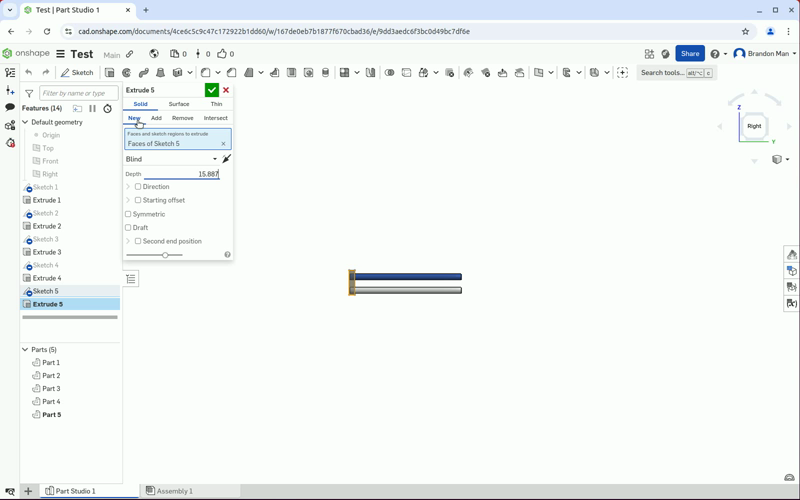
key(enter)
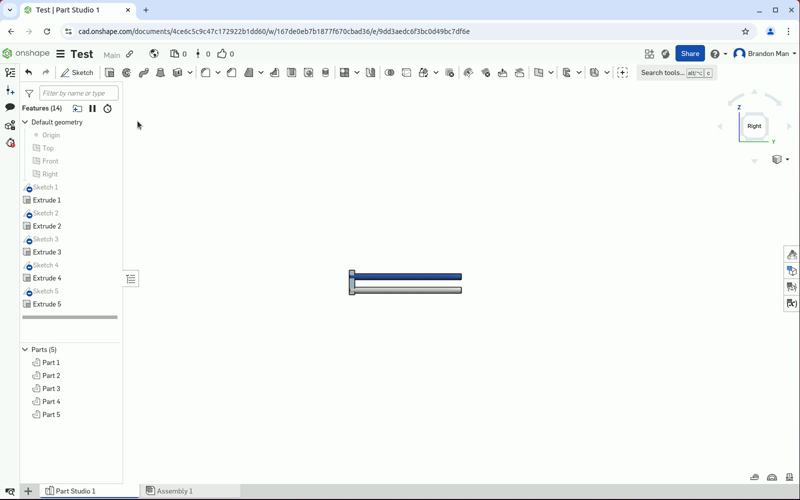
key(shift+h)
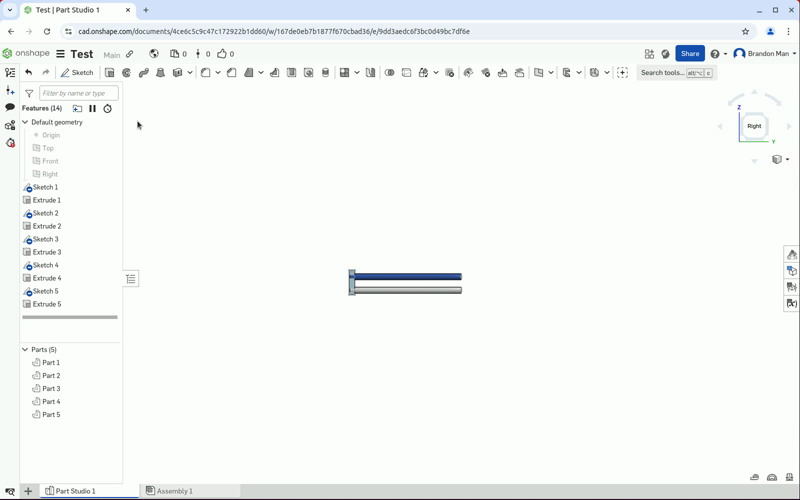
key(shift+h)
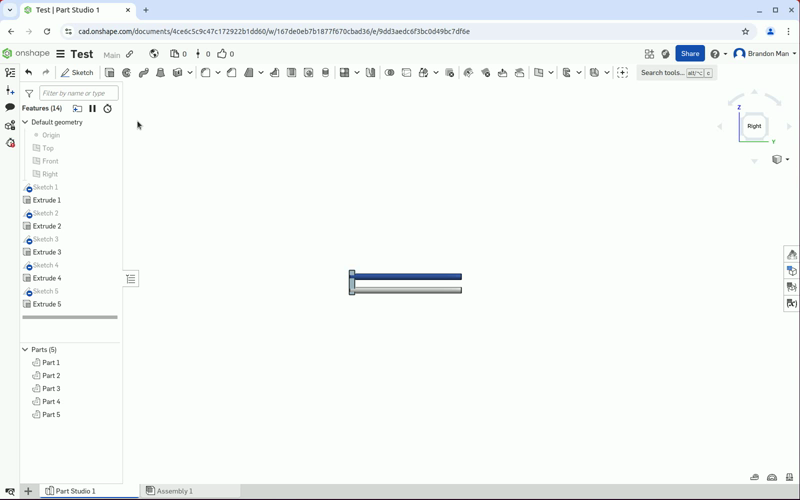
mouse_move(73, 189)
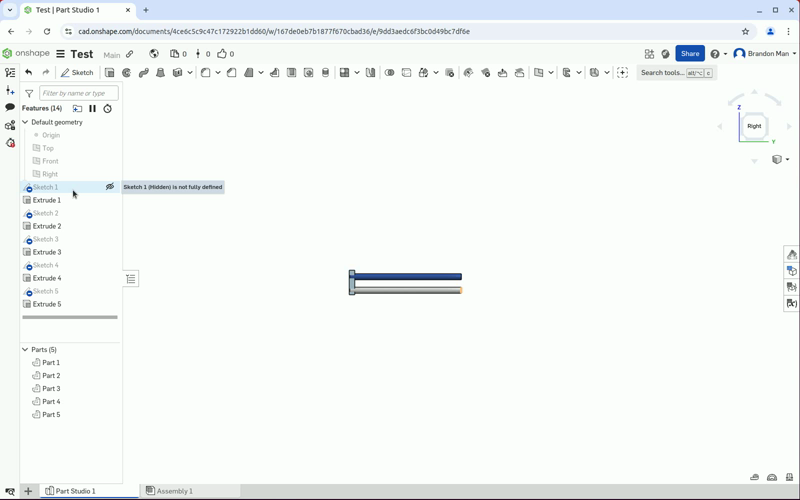
click(73, 189)
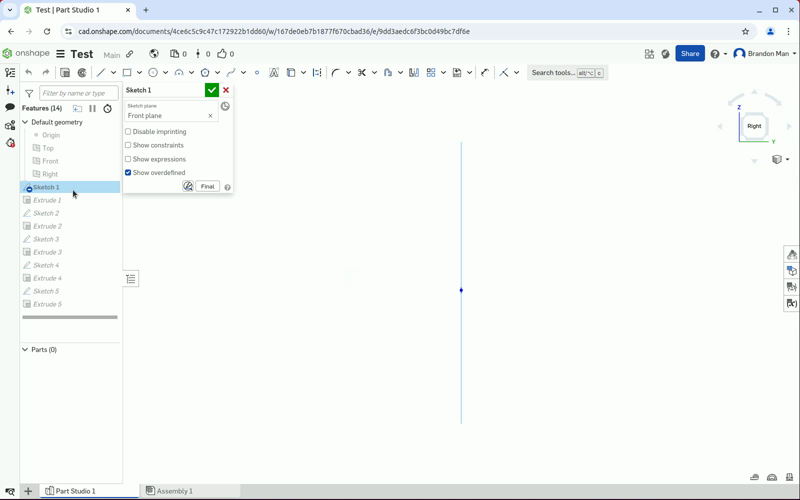
mouse_move(229, 92)
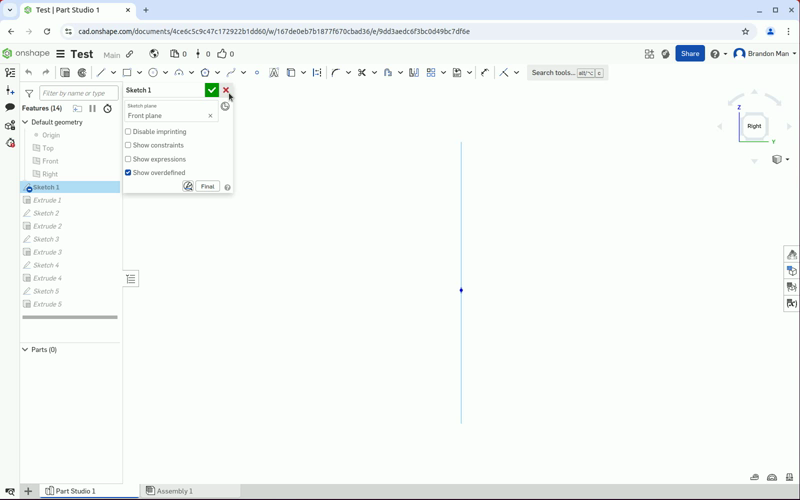
click(229, 92)
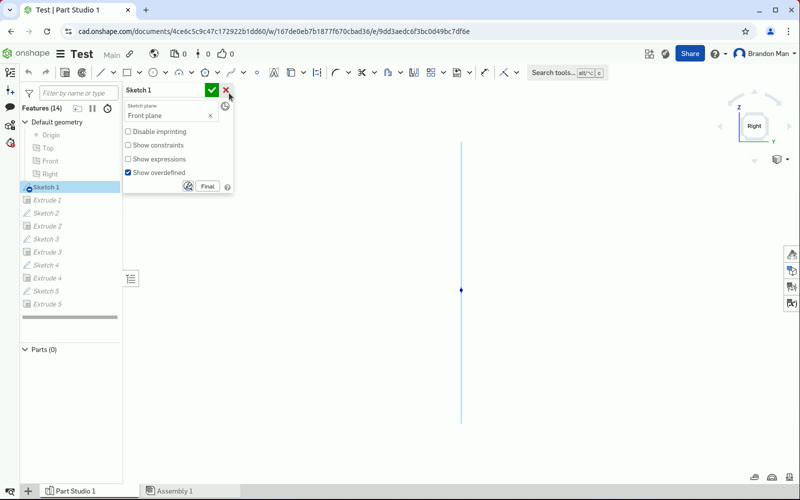
key(shift+s)
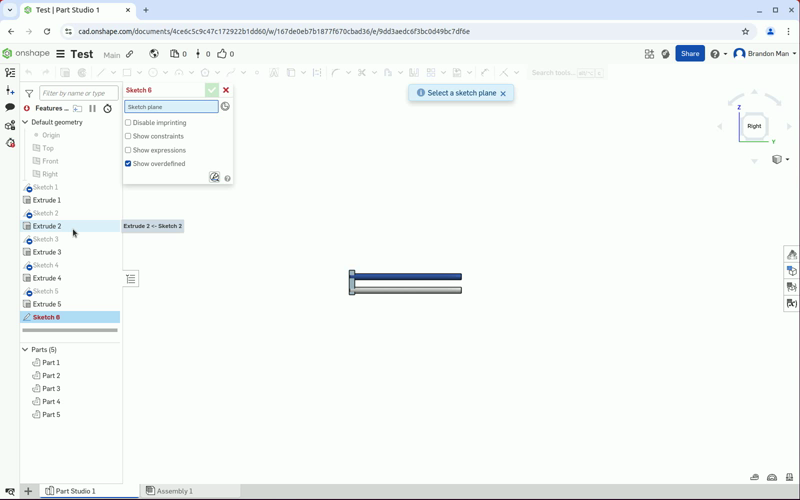
scroll(3)
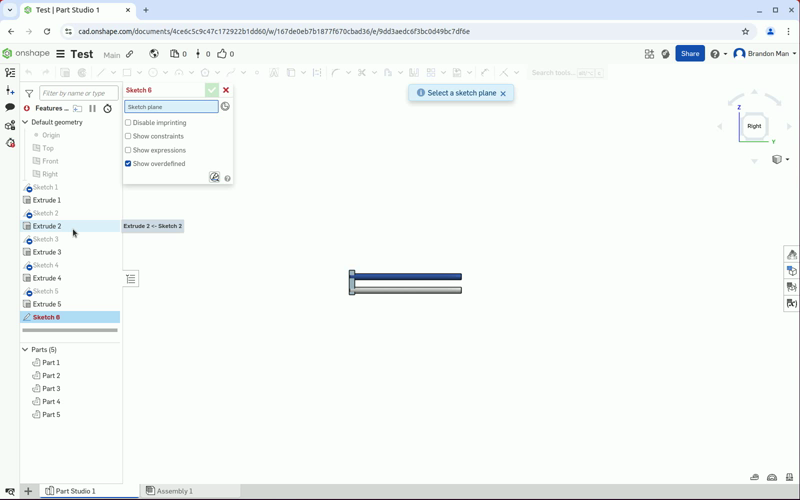
mouse_move(73, 176)
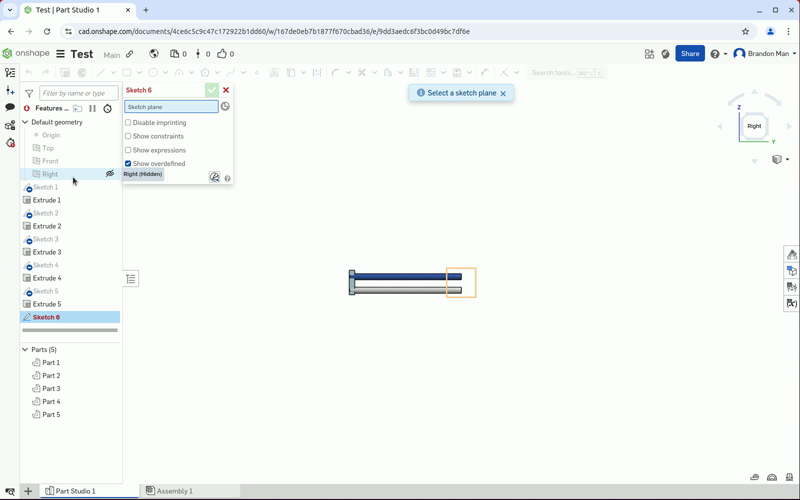
click(73, 176)
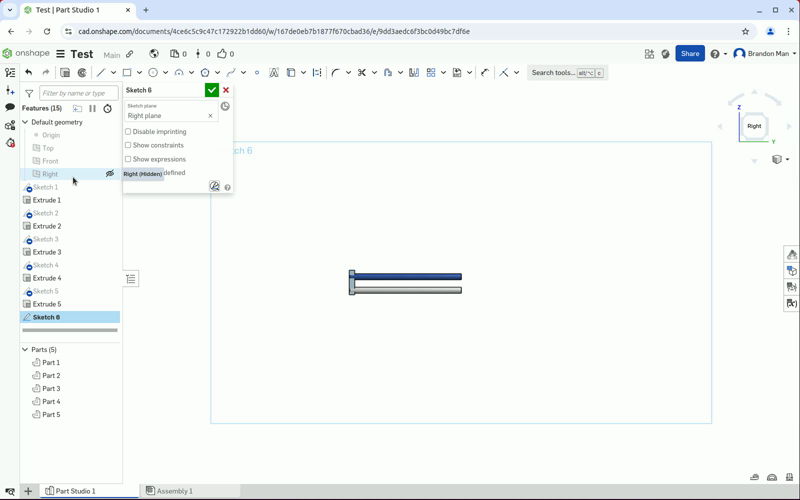
mouse_move(73, 352)
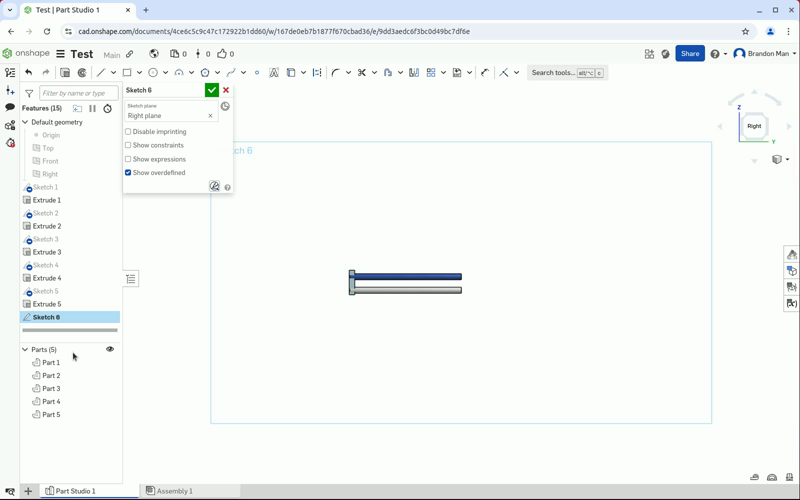
key(y)
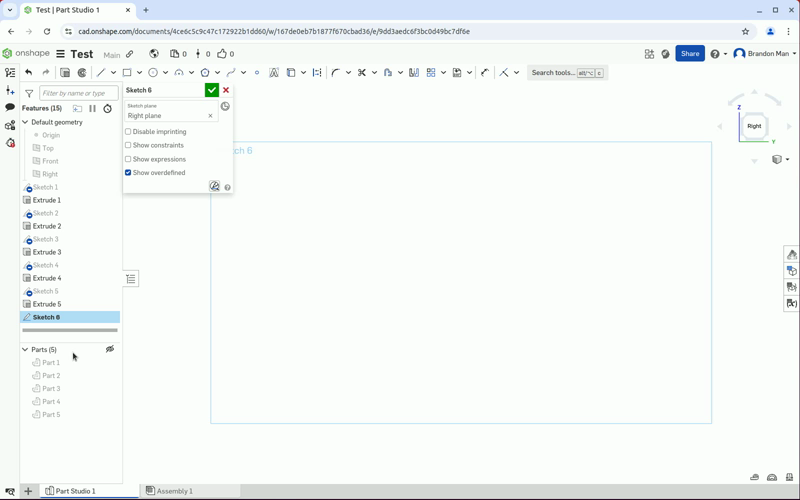
key(l)
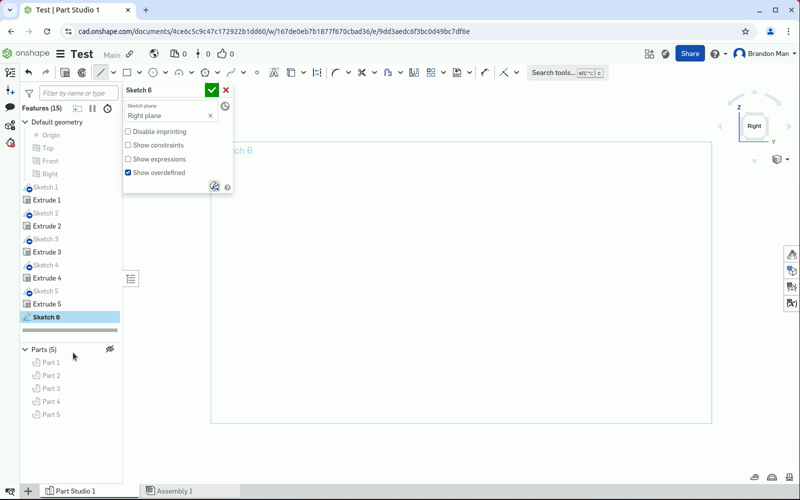
key_down(shift)
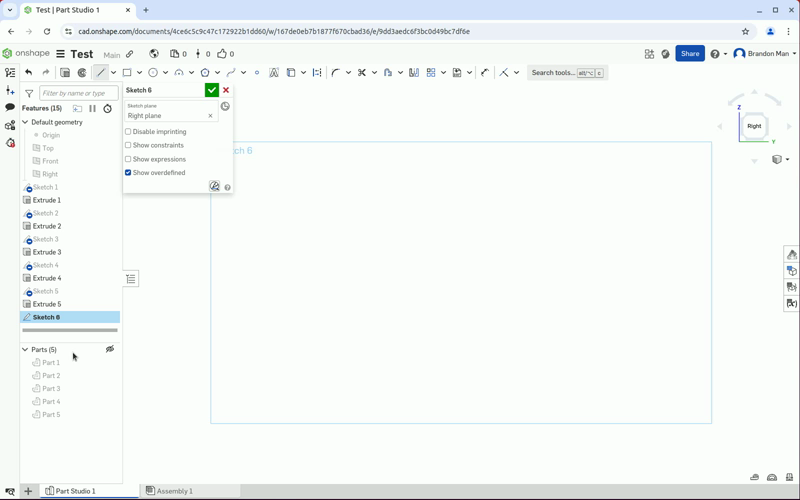
mouse_move(349, 294)
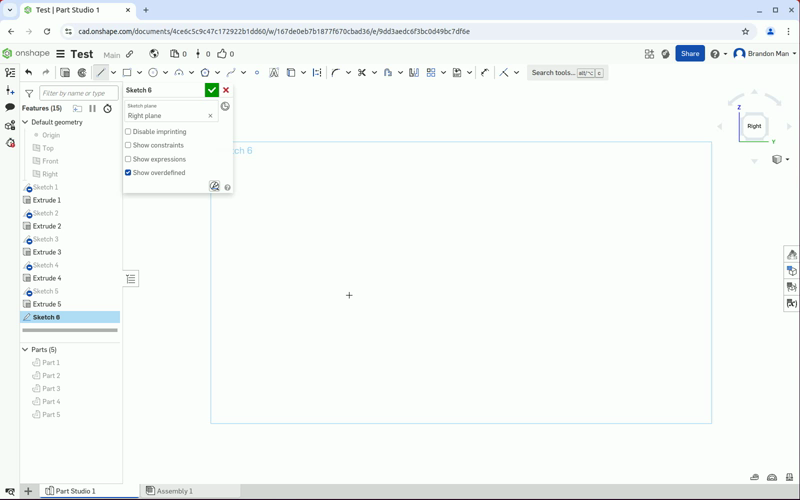
click(349, 294)
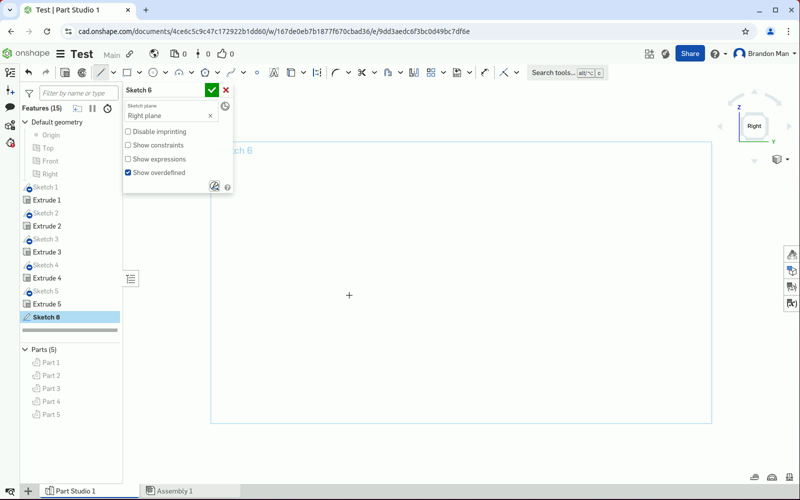
key_up(shift)
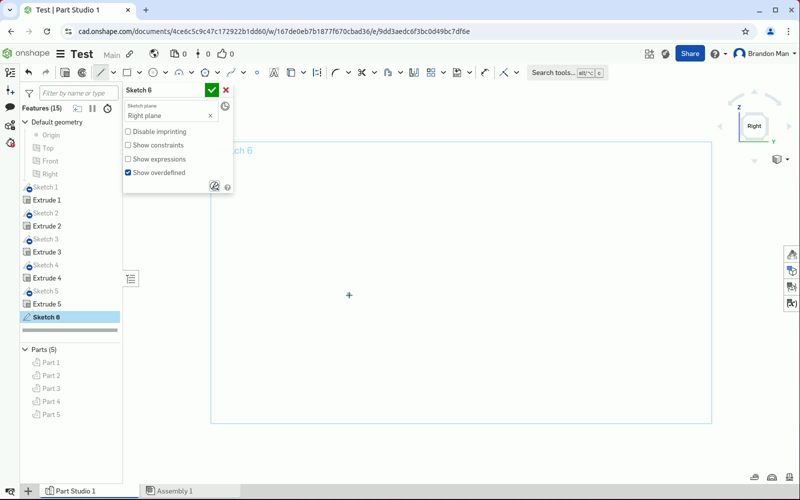
key_down(shift)
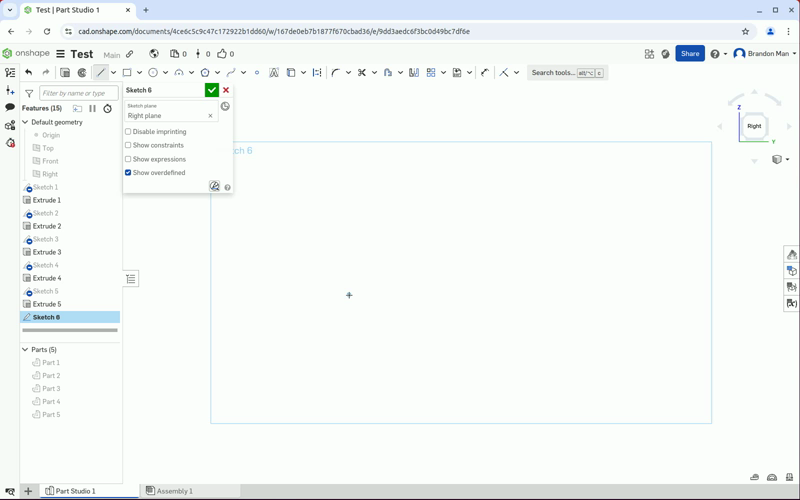
mouse_move(379, 294)
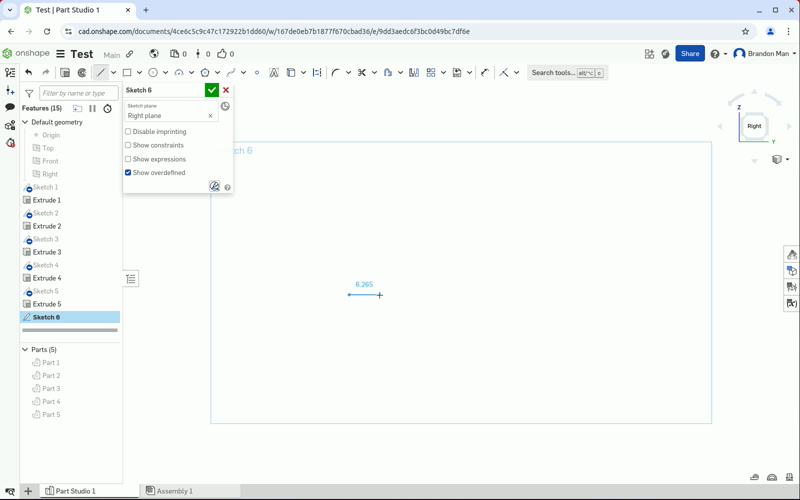
mouse_move(355, 294)
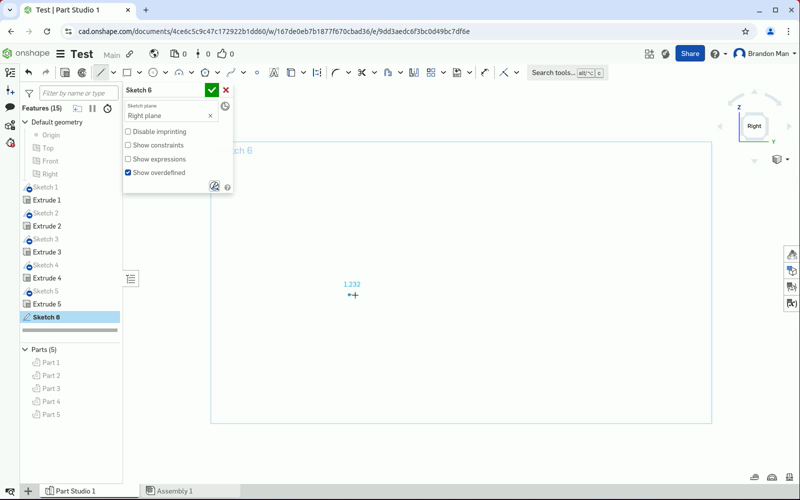
scroll(6)
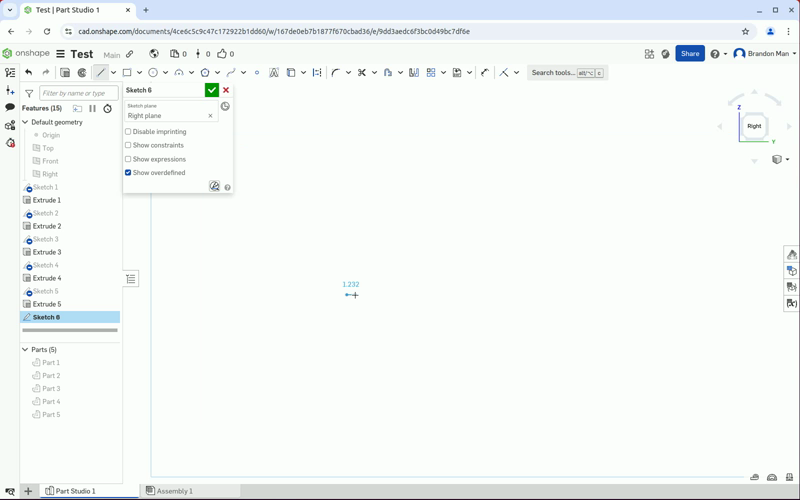
scroll(6)
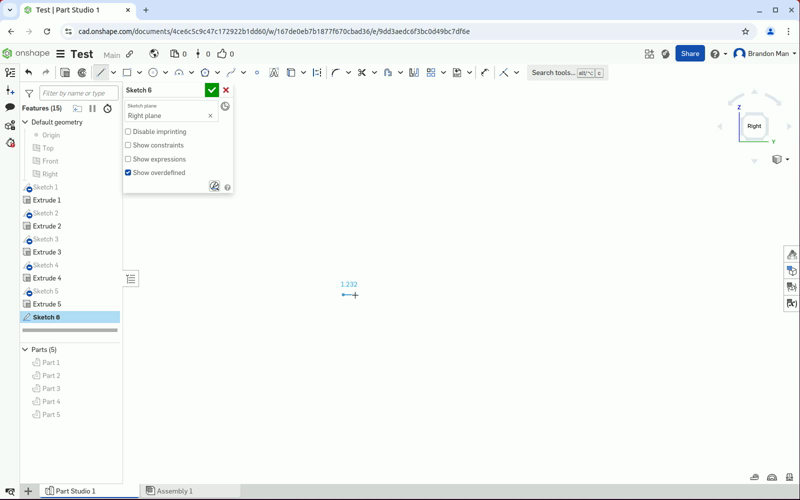
scroll(6)
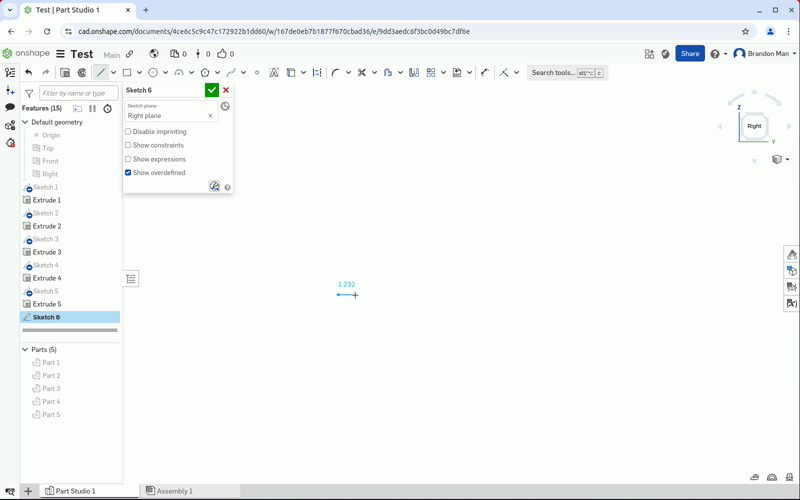
scroll(6)
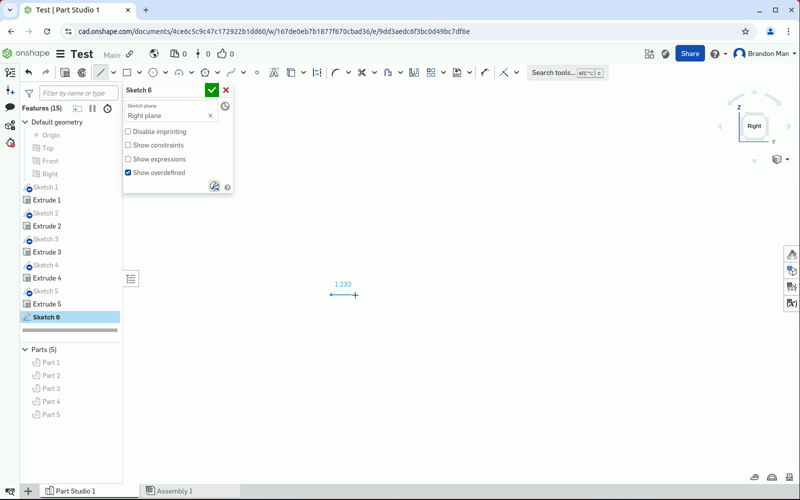
scroll(6)
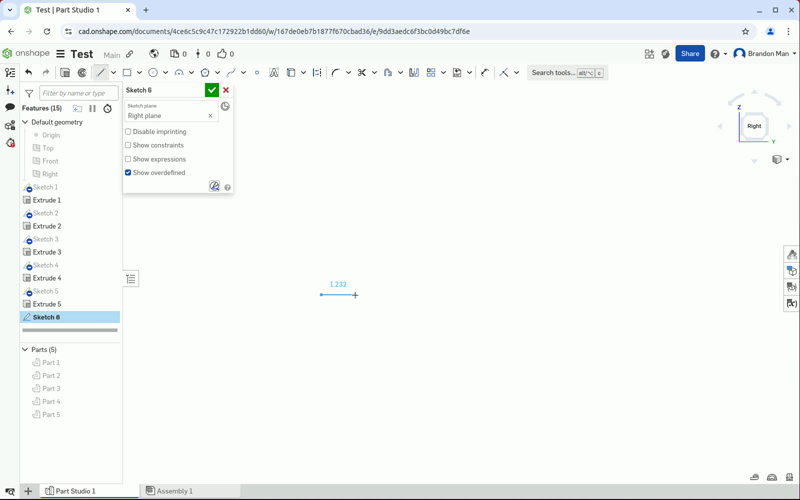
scroll(6)
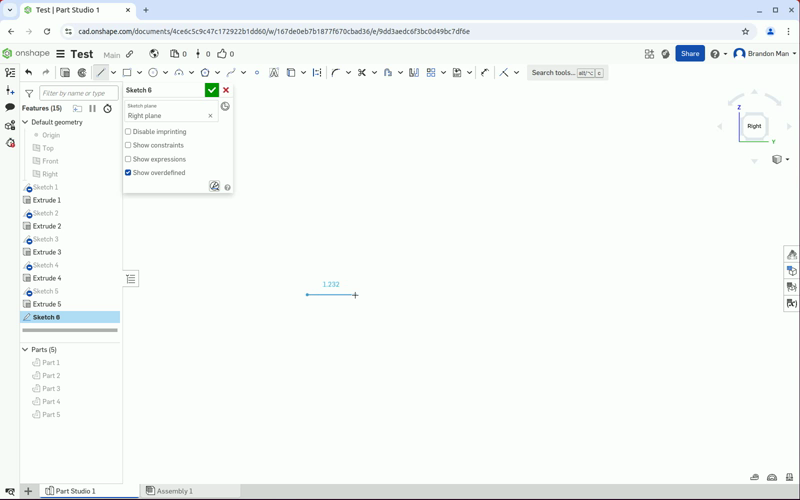
scroll(6)
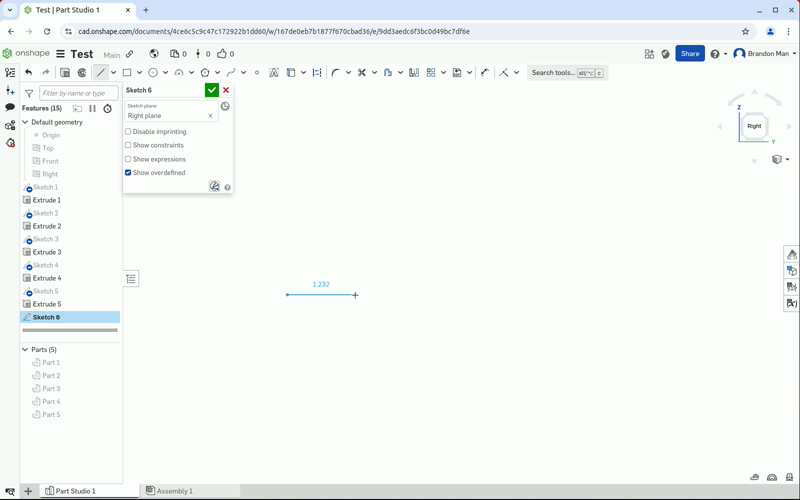
click(355, 294)
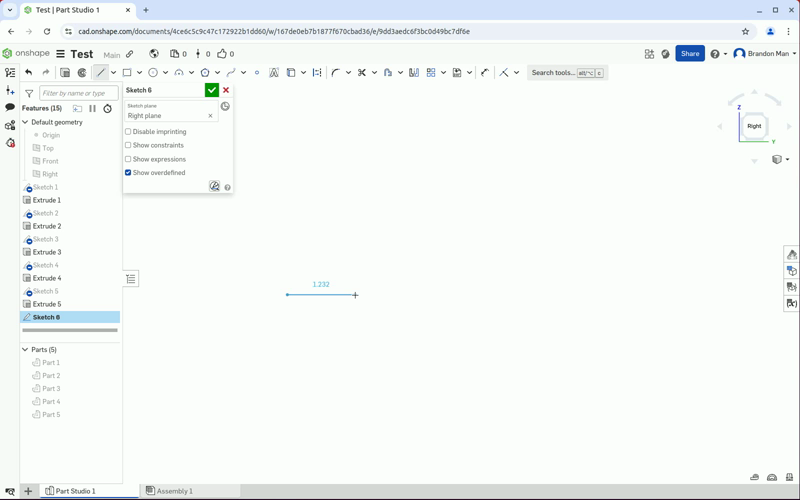
scroll(-6)
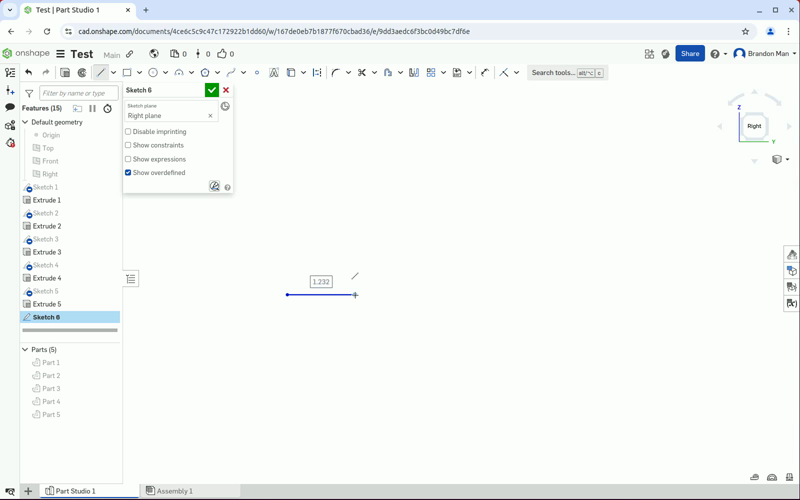
scroll(-6)
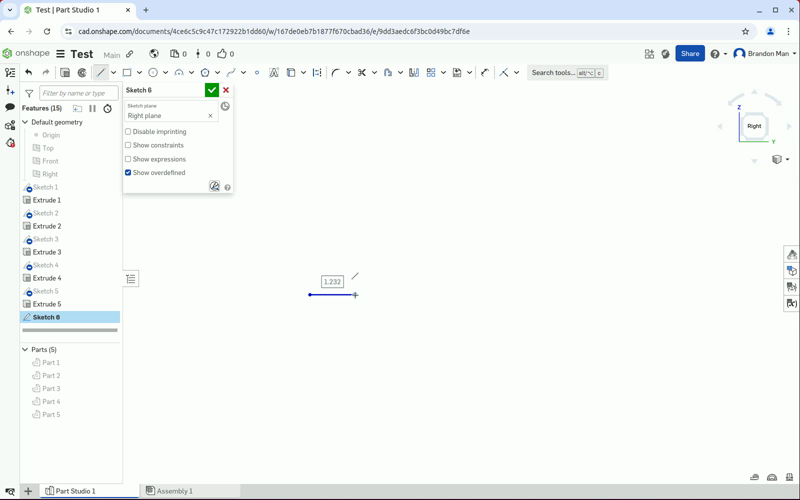
scroll(-6)
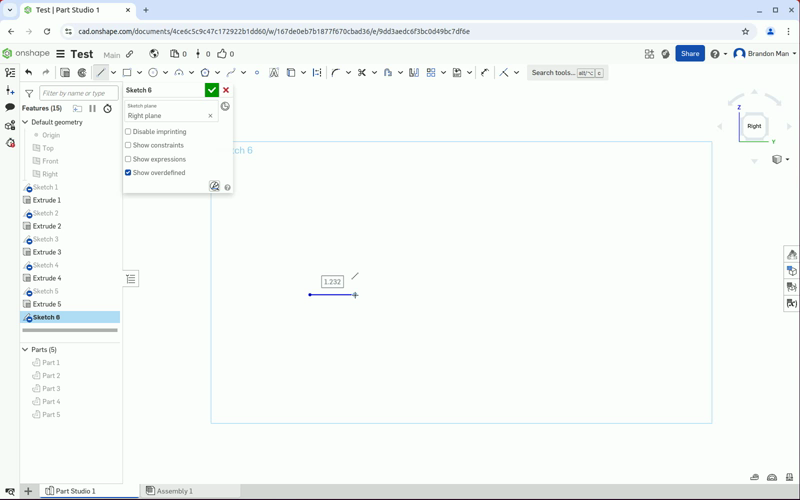
scroll(-6)
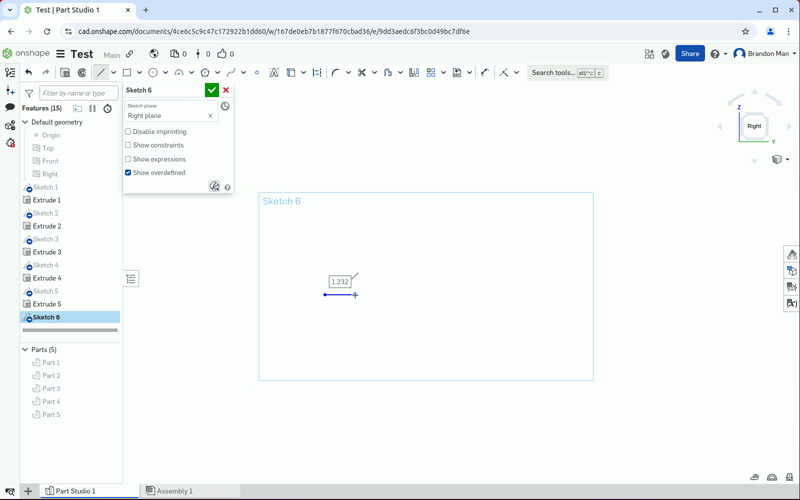
scroll(-6)
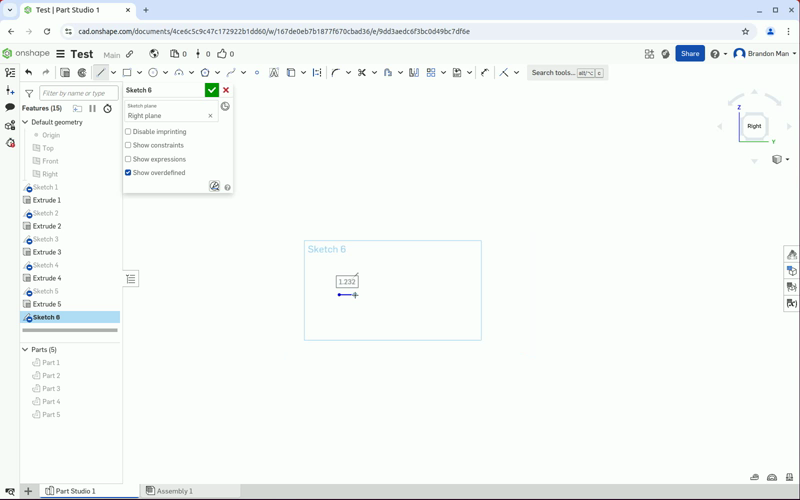
scroll(-6)
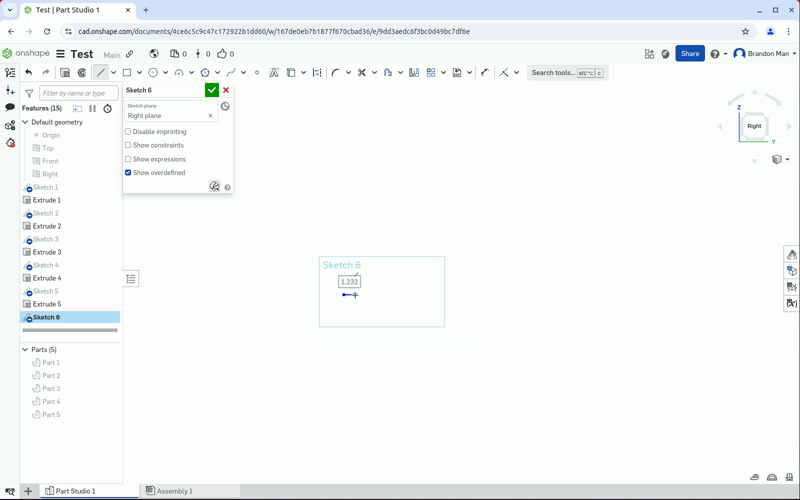
scroll(-6)
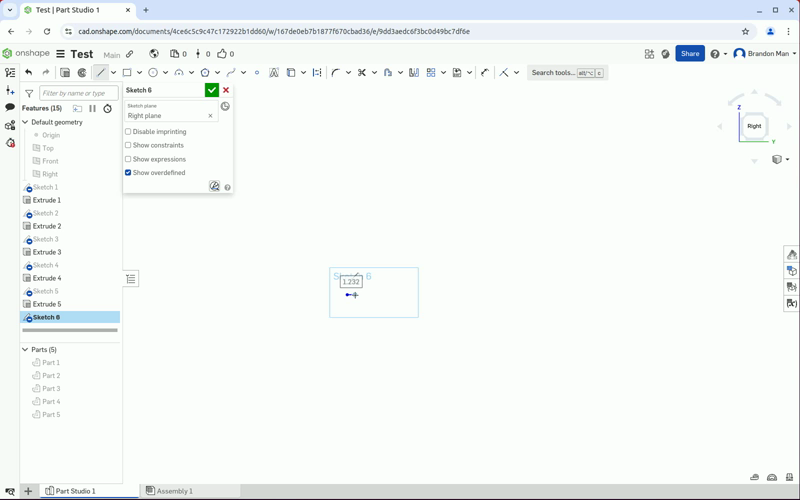
key_up(shift)
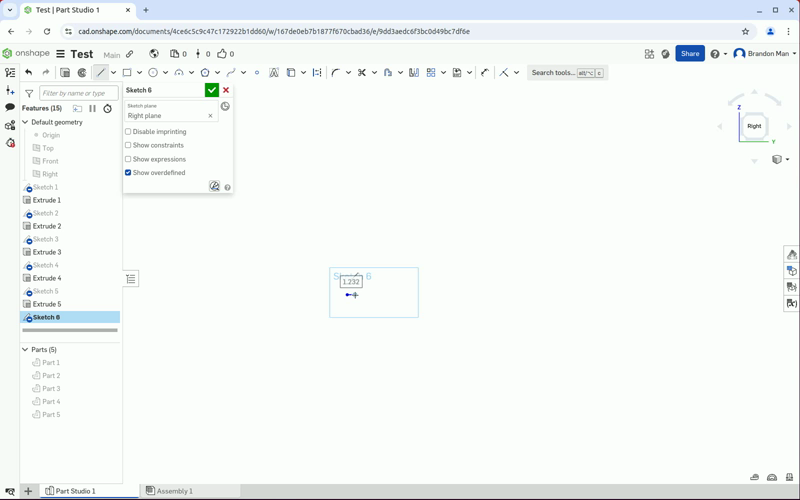
key_down(shift)
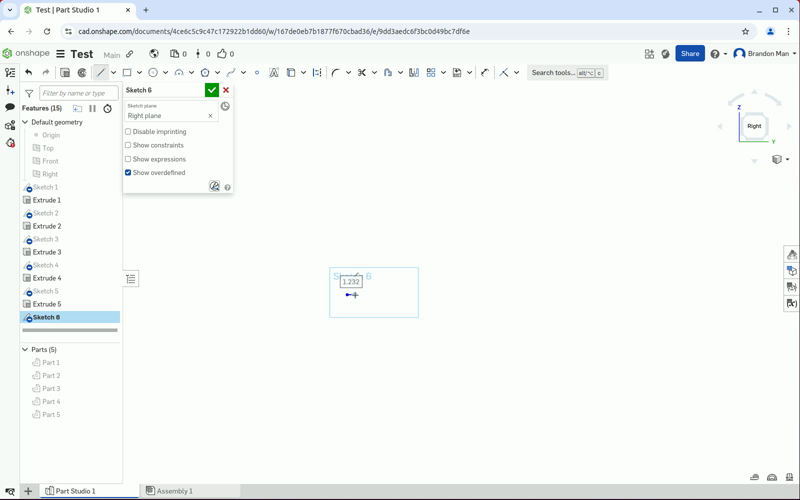
mouse_move(385, 294)
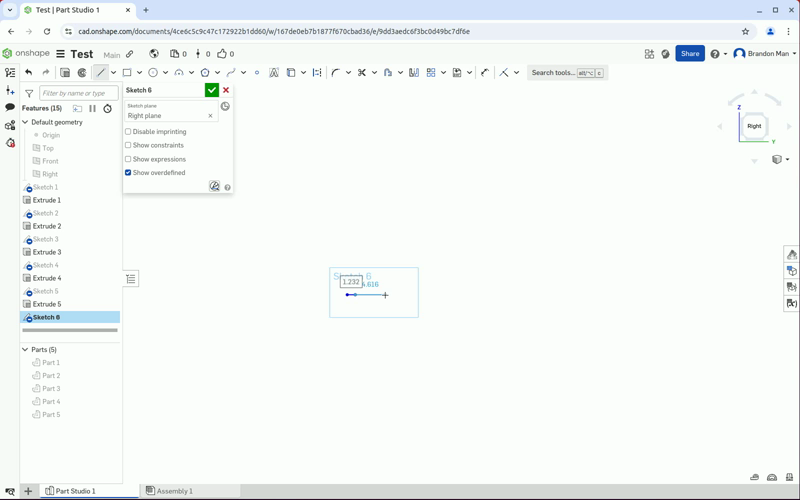
mouse_move(355, 269)
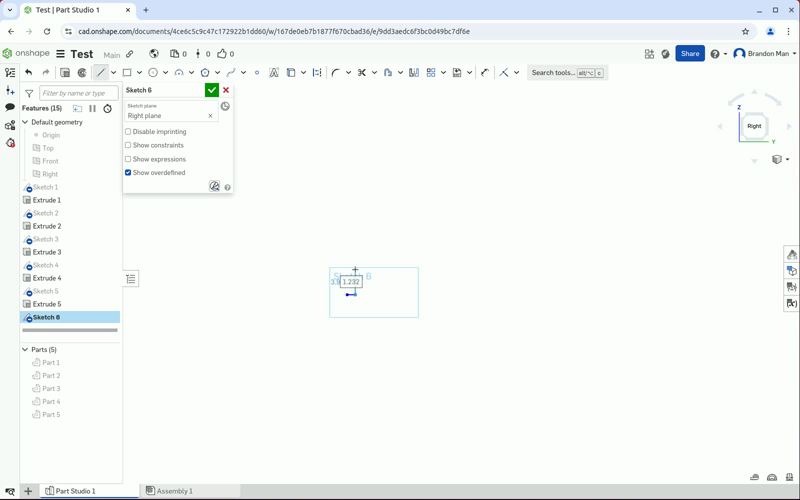
click(355, 269)
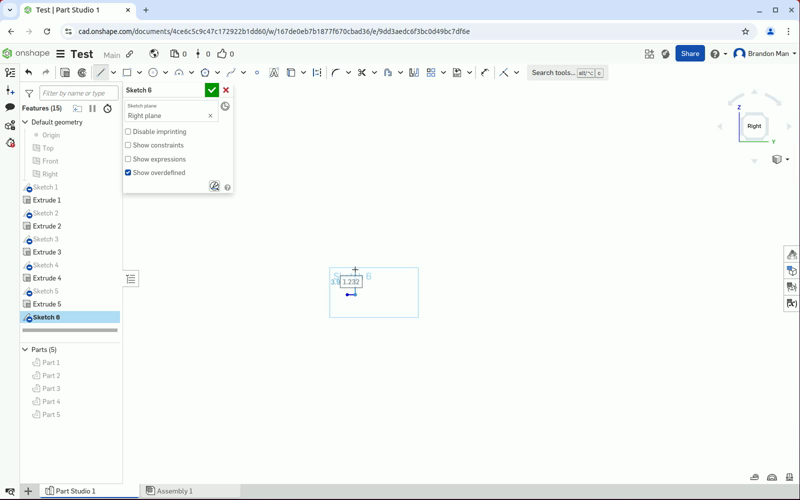
key_up(shift)
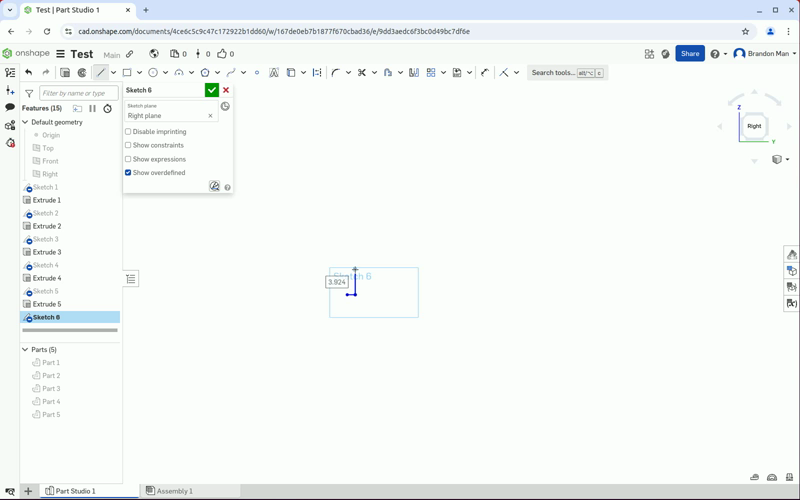
key_down(shift)
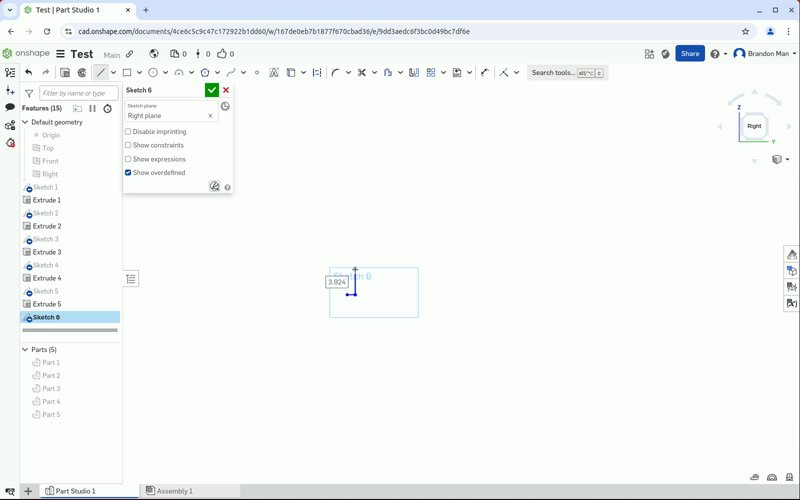
mouse_move(385, 269)
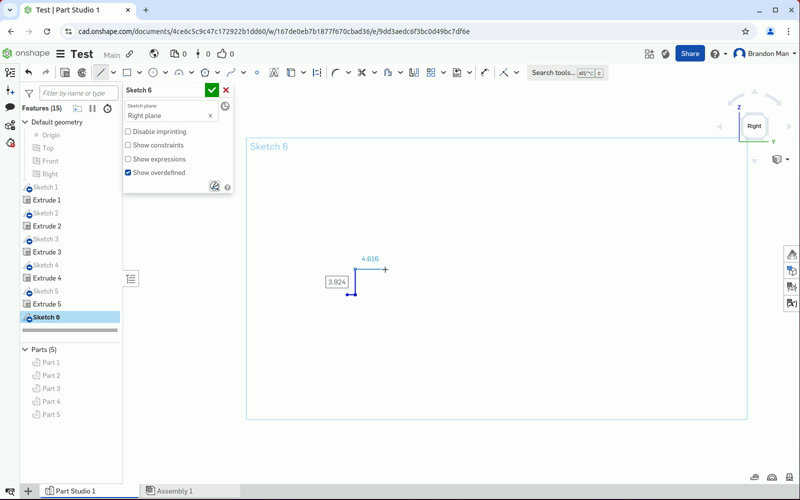
mouse_move(349, 269)
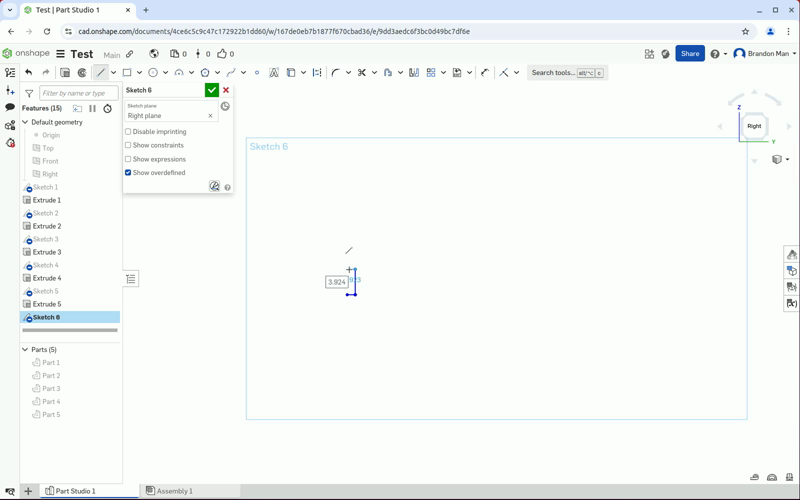
scroll(6)
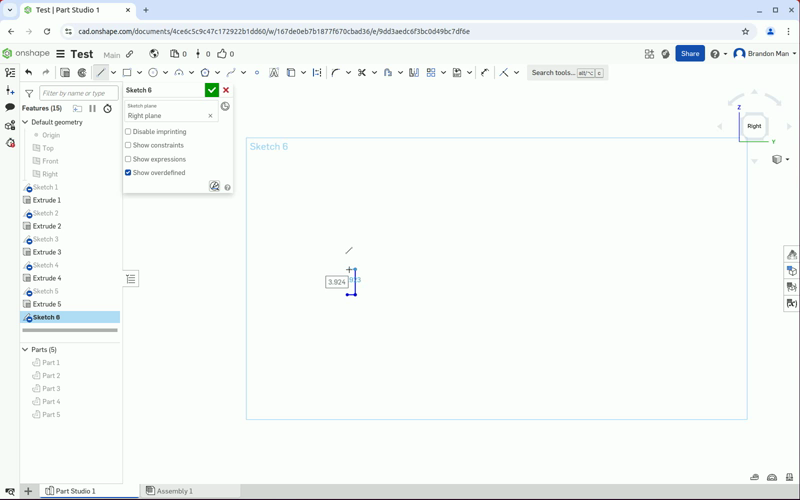
scroll(6)
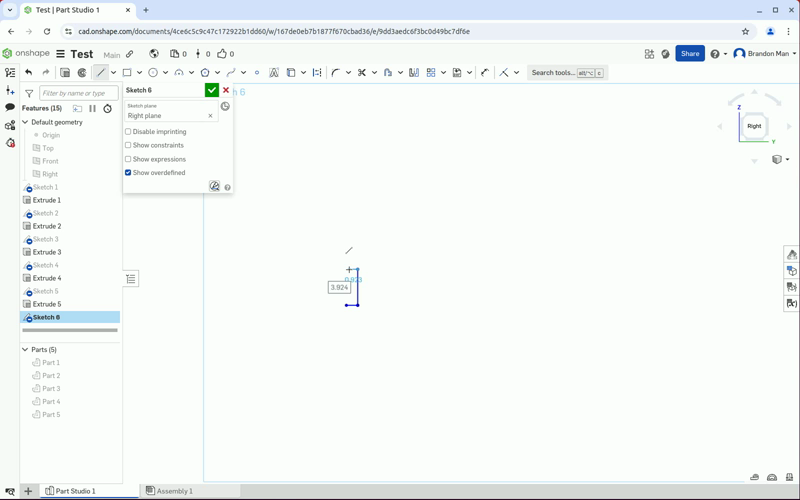
scroll(6)
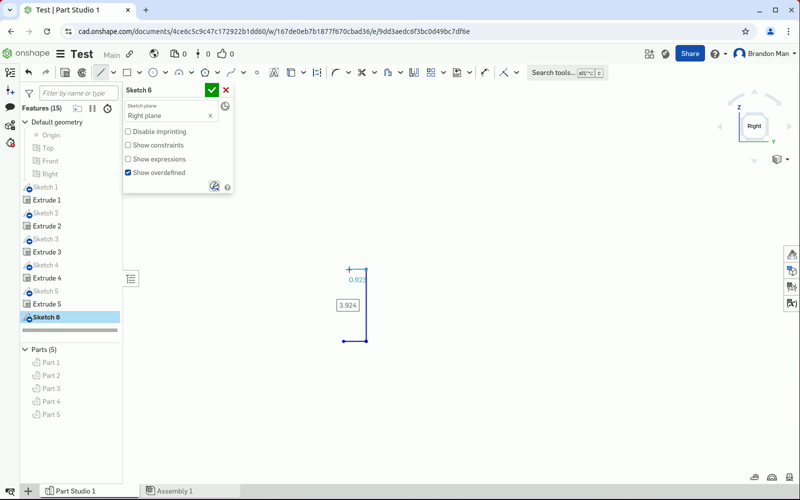
scroll(6)
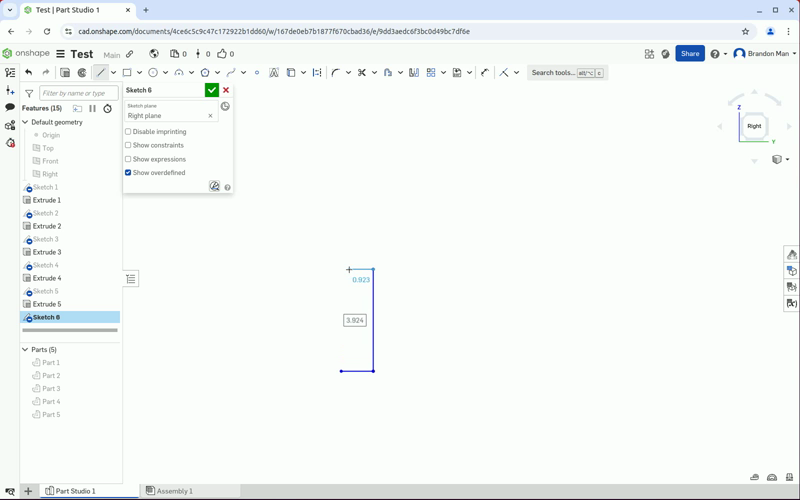
scroll(6)
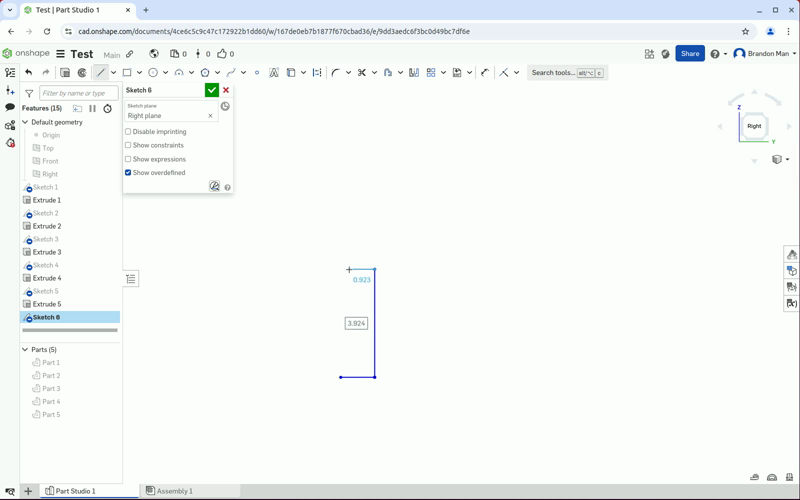
scroll(6)
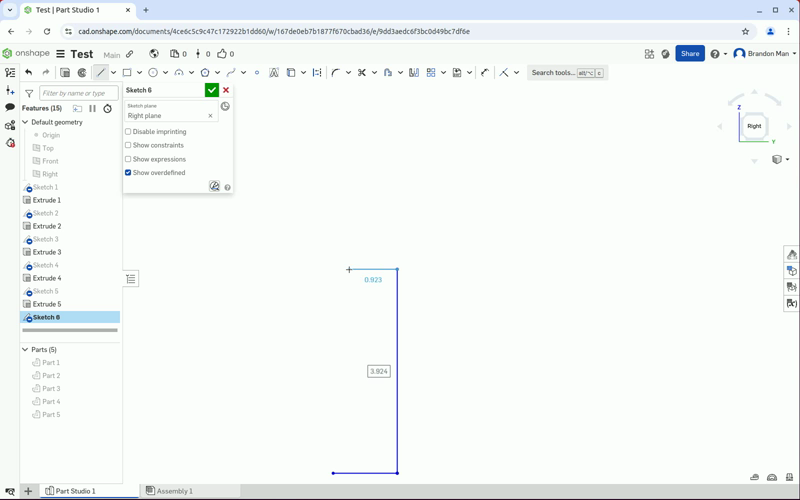
scroll(6)
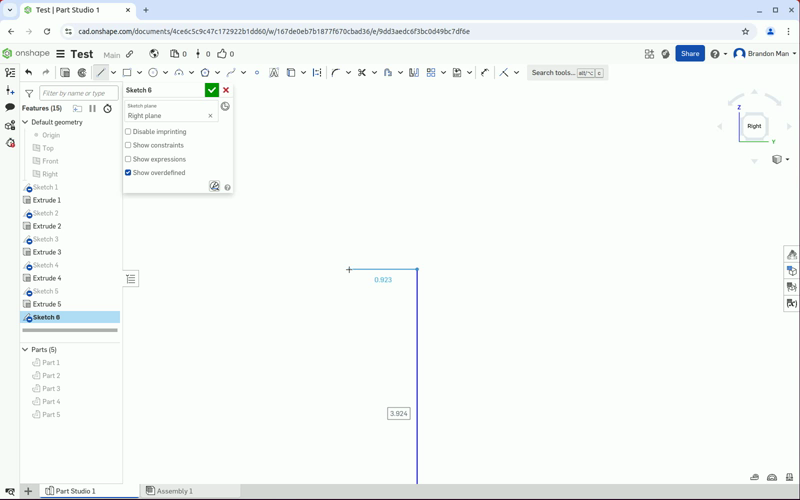
click(349, 269)
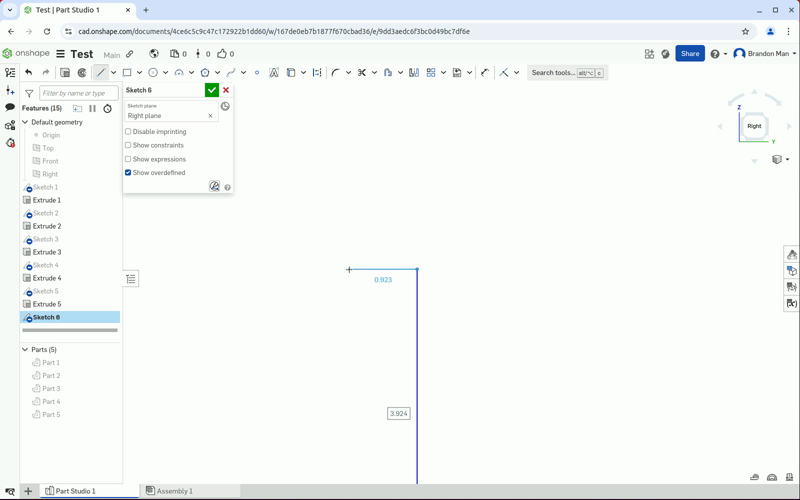
scroll(-6)
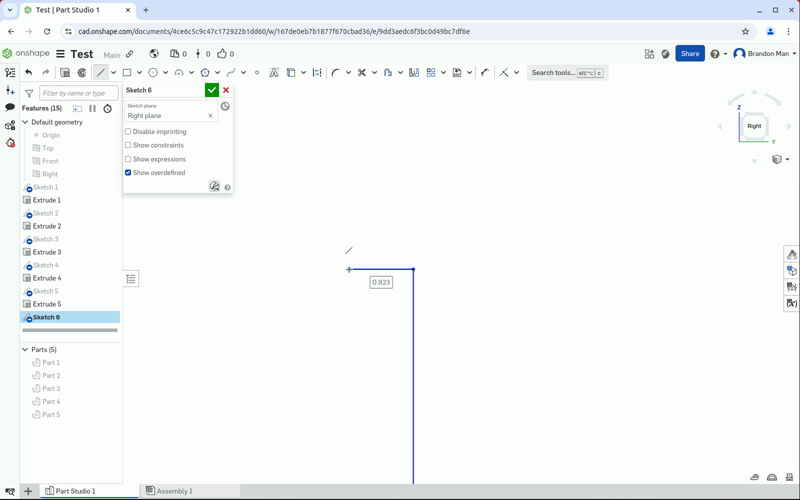
scroll(-6)
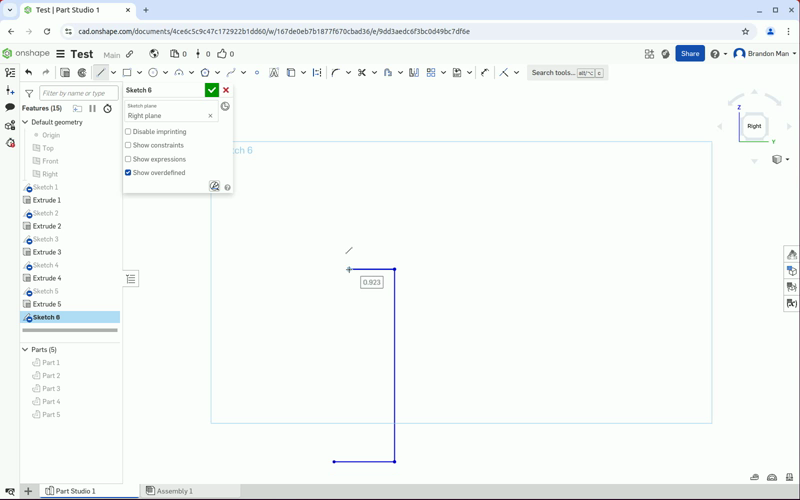
scroll(-6)
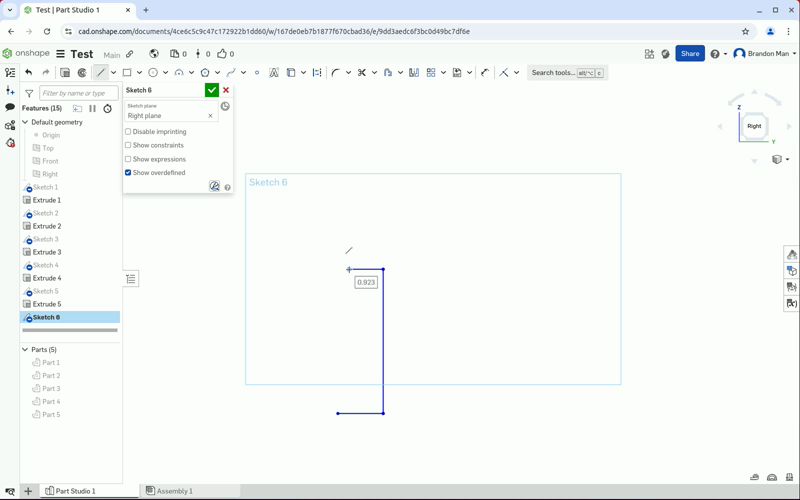
scroll(-6)
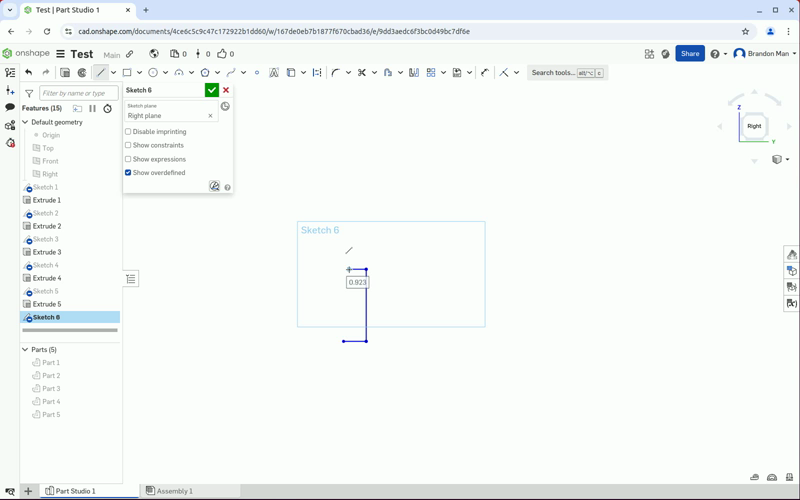
scroll(-6)
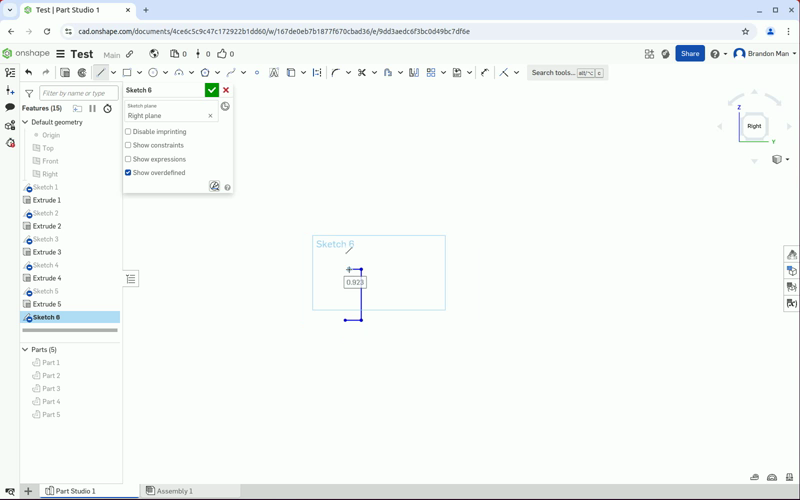
scroll(-6)
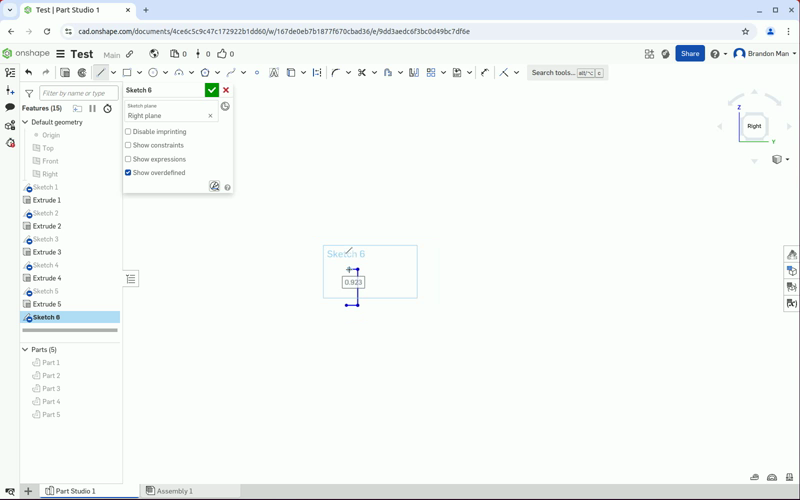
scroll(-6)
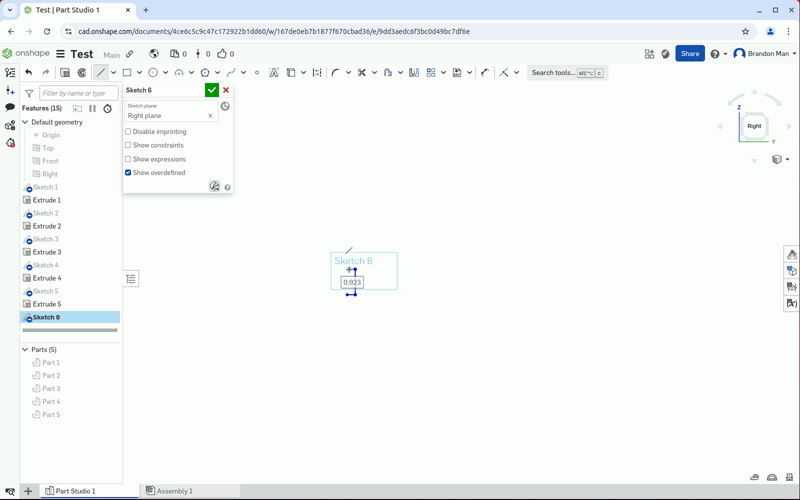
key_up(shift)
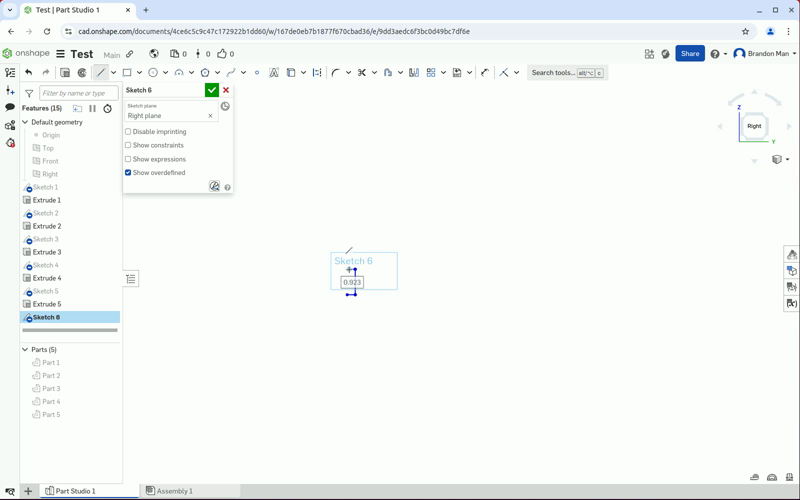
mouse_move(379, 269)
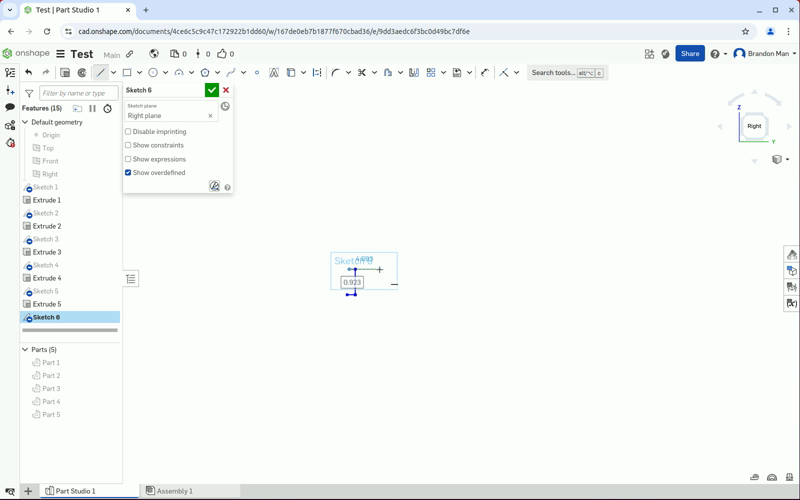
key_down(shift)
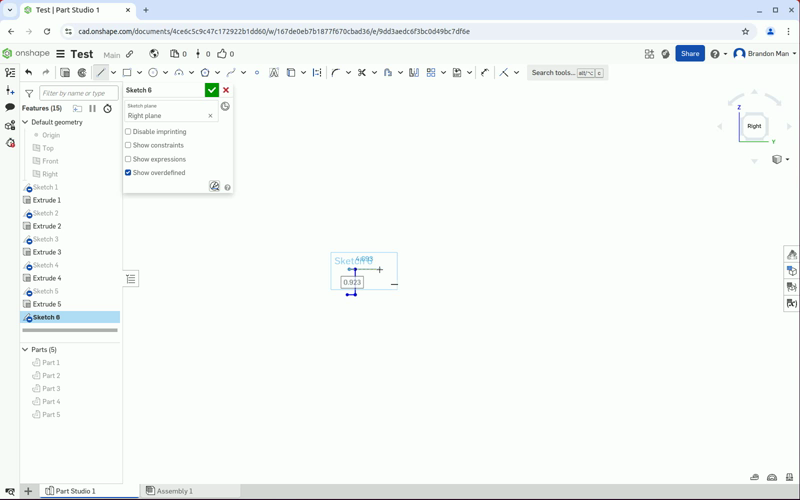
mouse_move(349, 294)
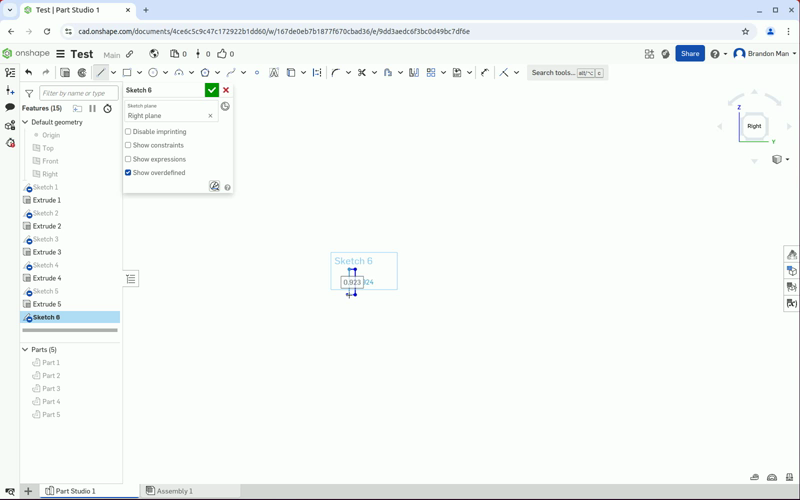
key_up(shift)
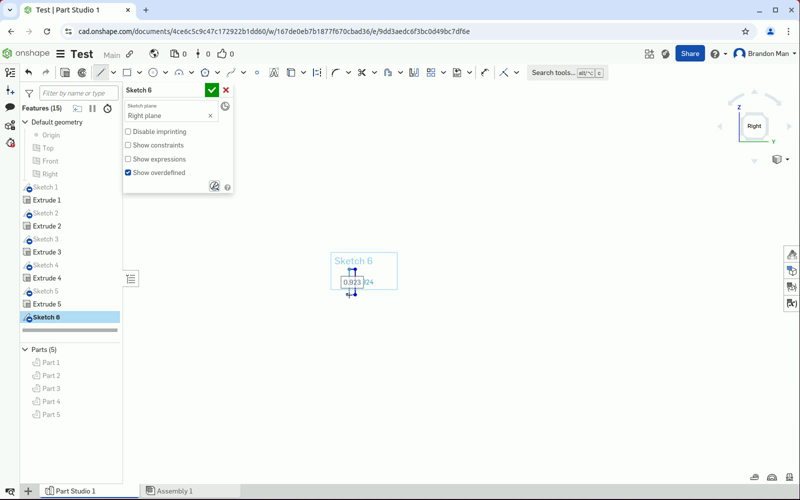
click(349, 294)
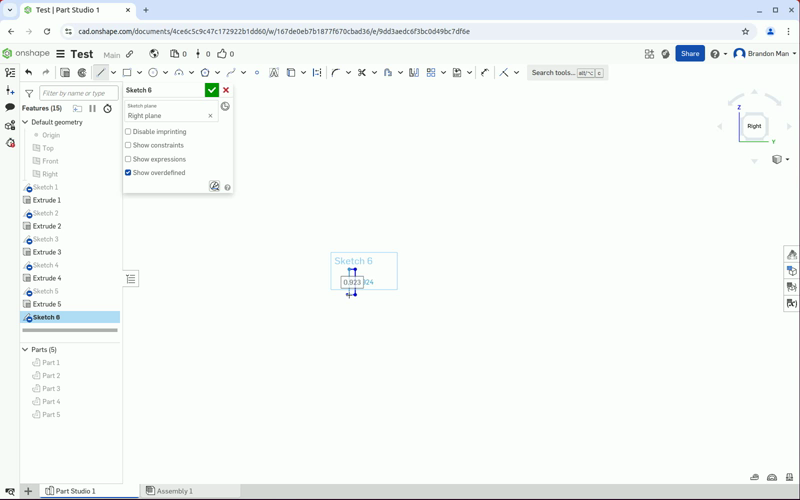
key(esc)
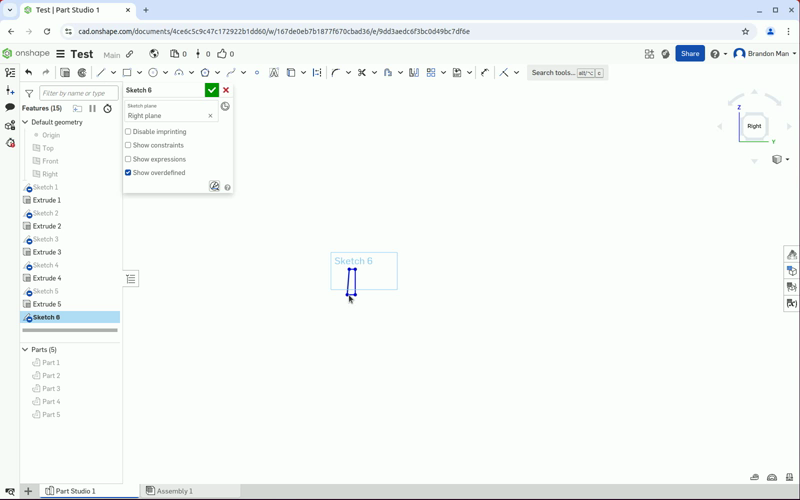
mouse_move(350, 289)
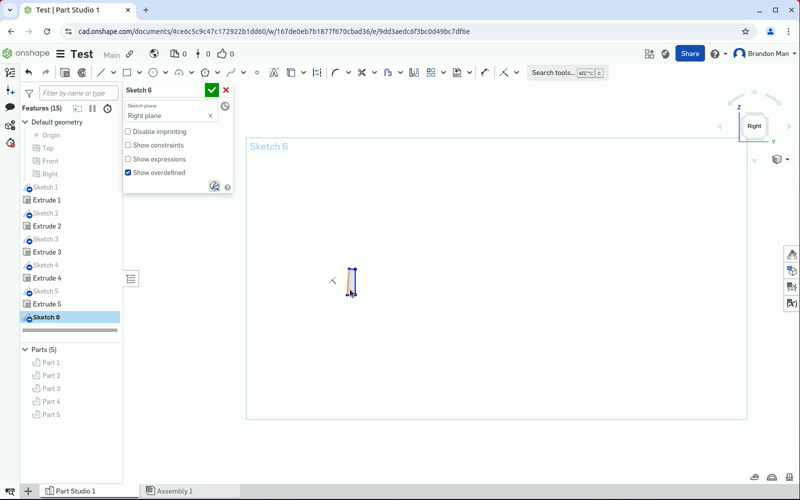
scroll(6)
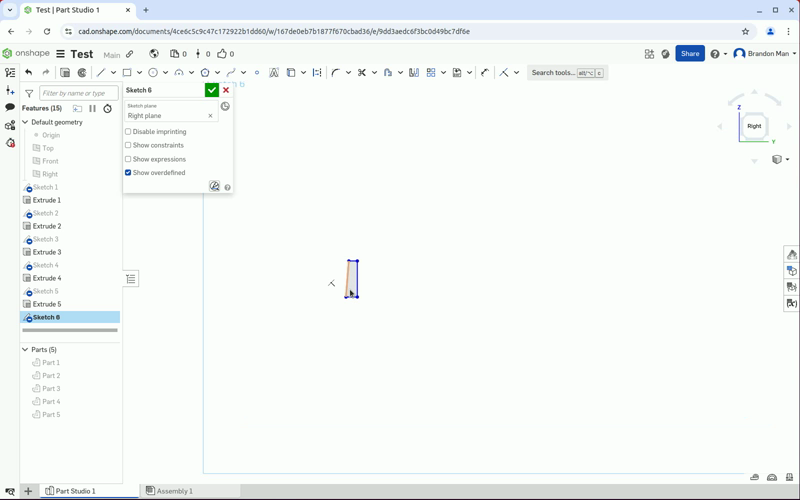
scroll(6)
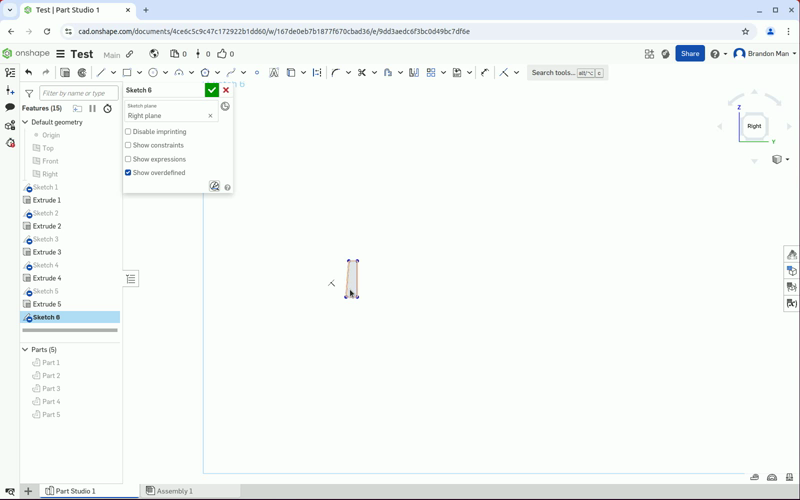
scroll(6)
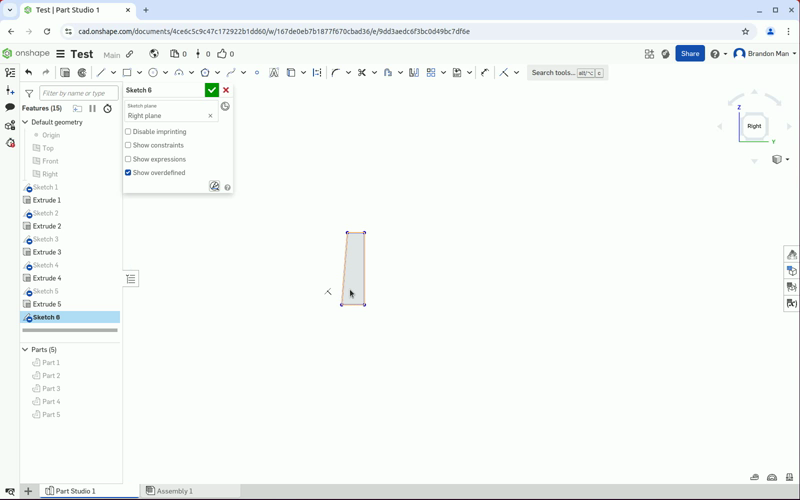
scroll(6)
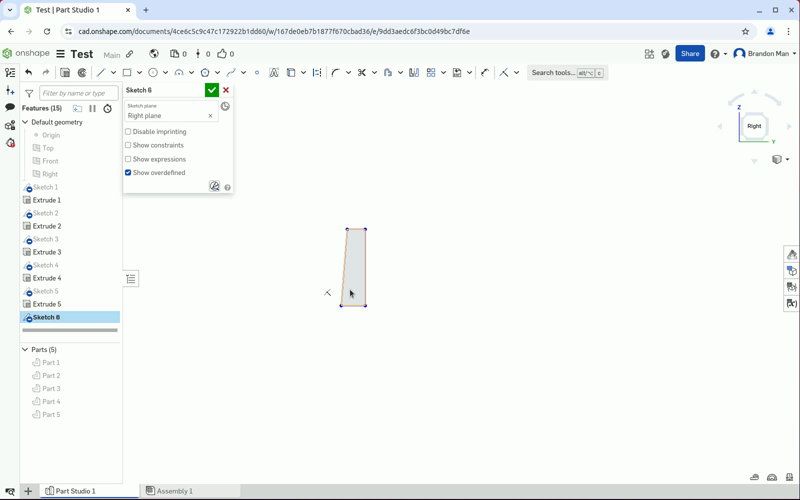
scroll(6)
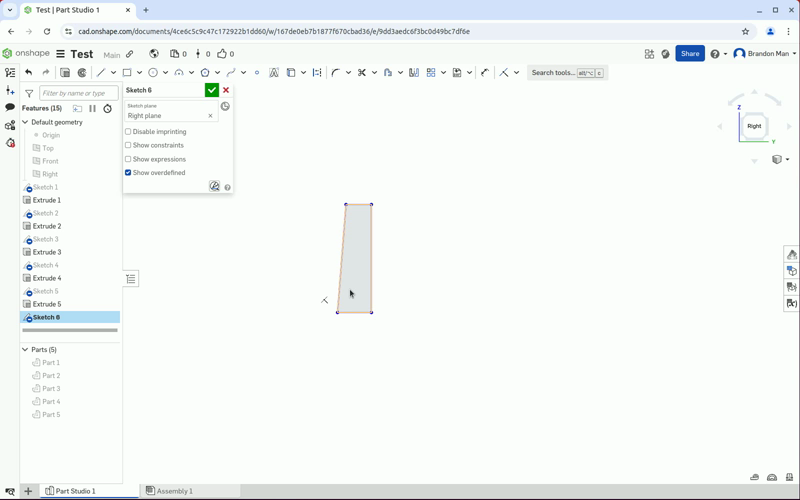
scroll(6)
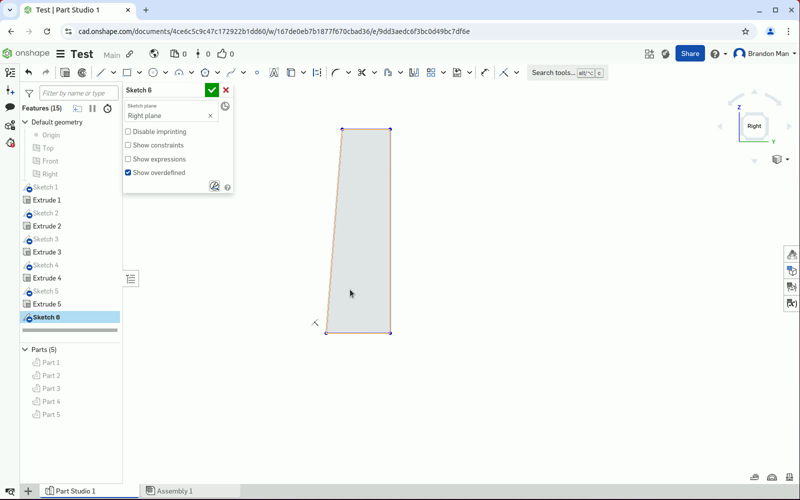
scroll(6)
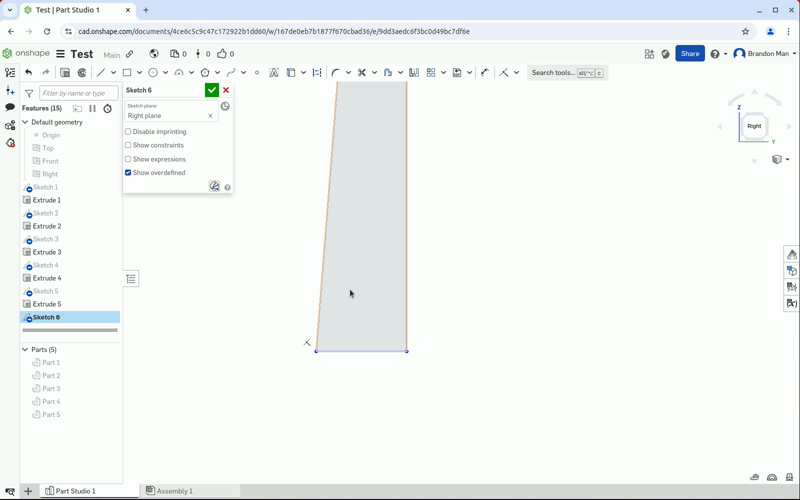
click(350, 289)
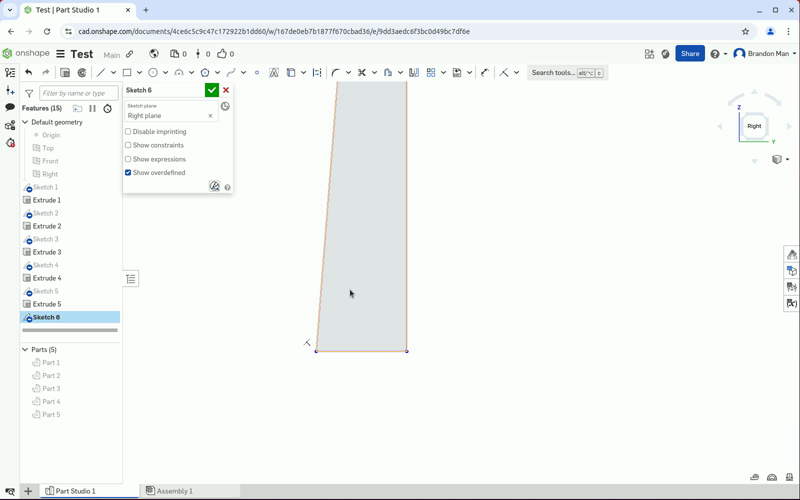
scroll(-6)
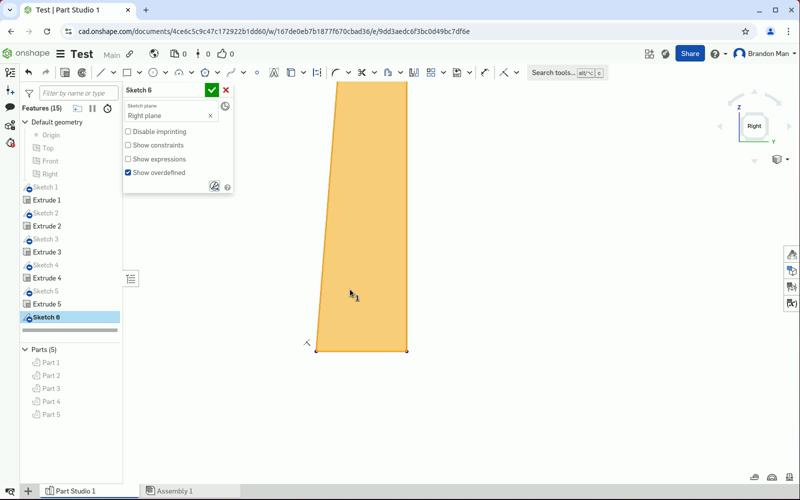
scroll(-6)
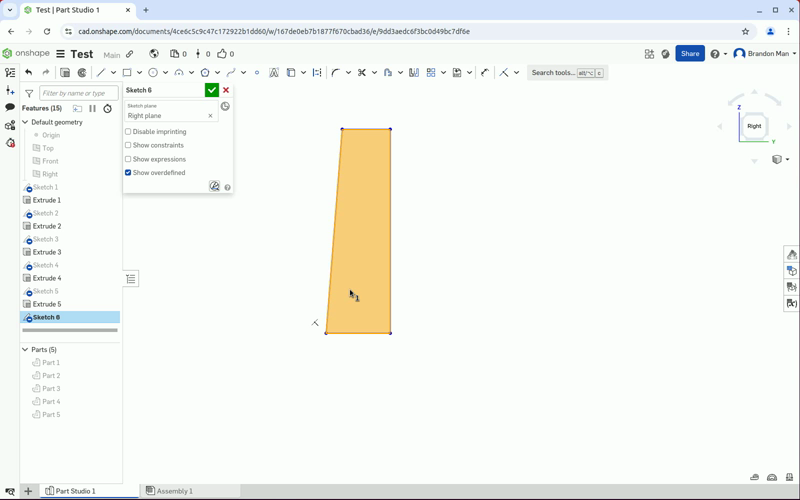
scroll(-6)
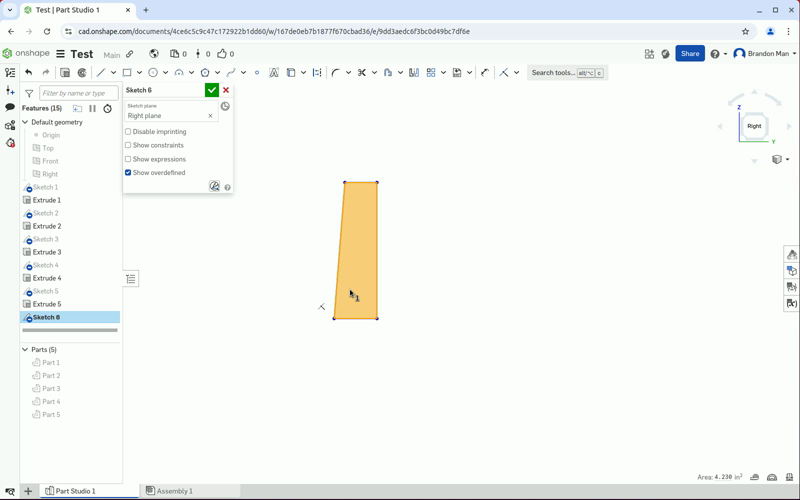
scroll(-6)
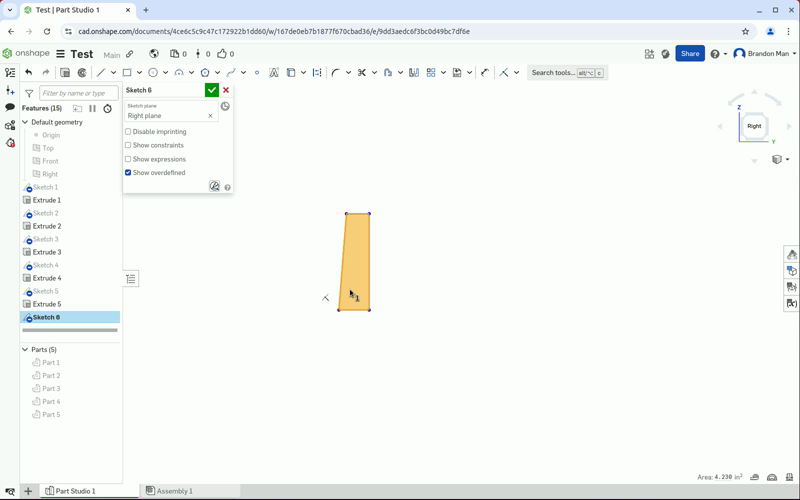
scroll(-6)
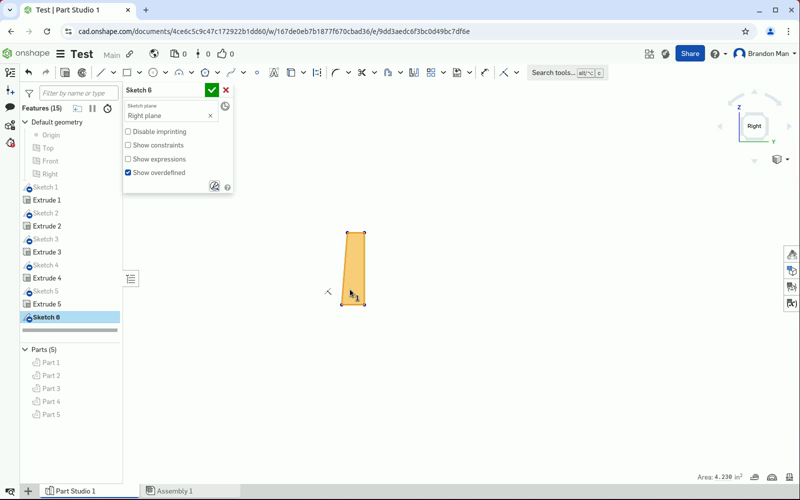
scroll(-6)
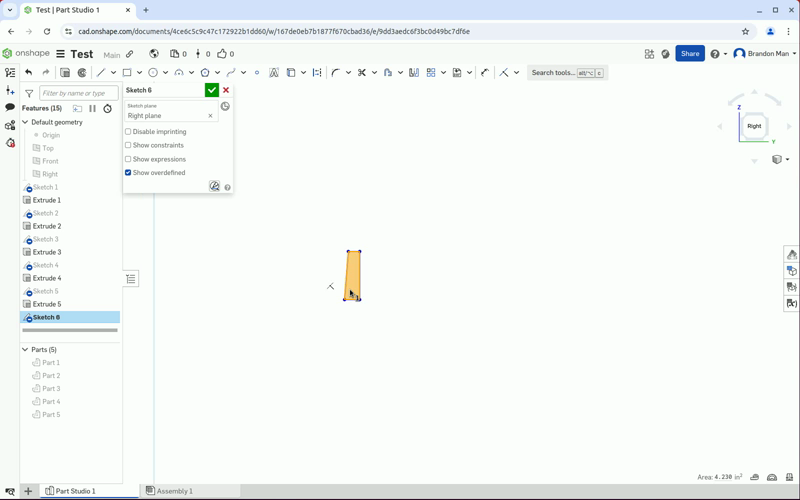
scroll(-6)
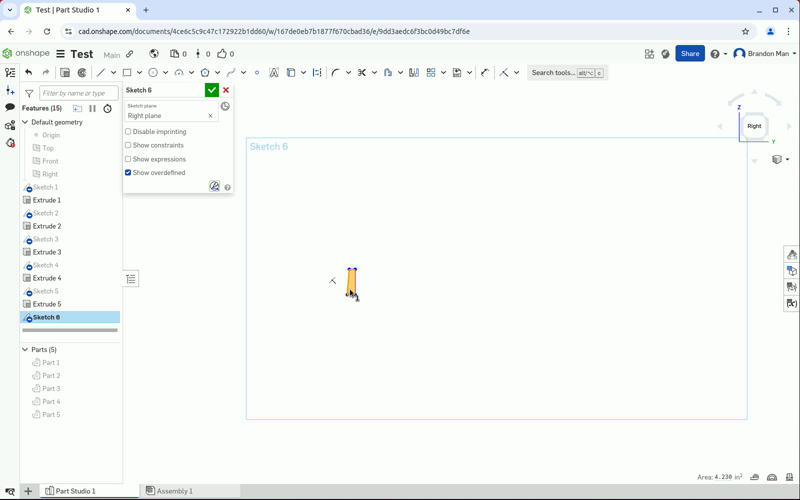
mouse_move(73, 352)
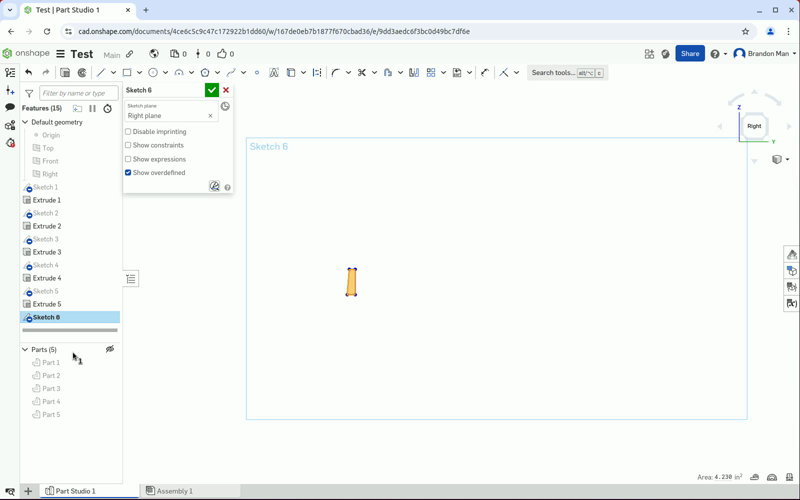
key(shift+y)
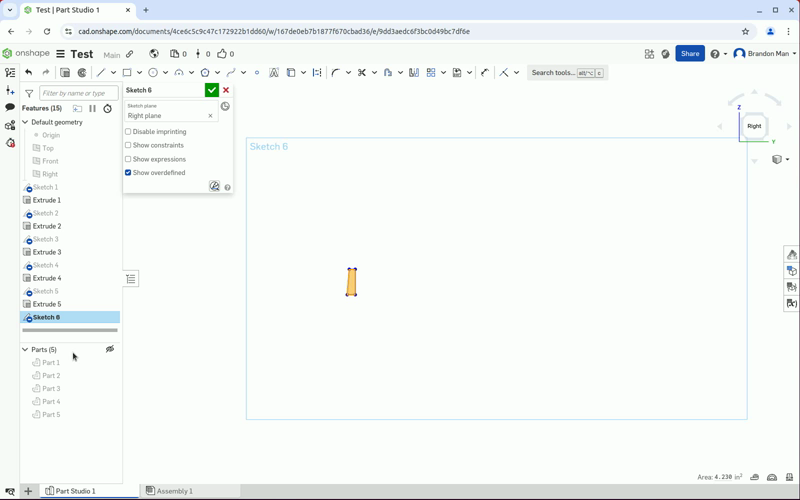
key(shift+e)
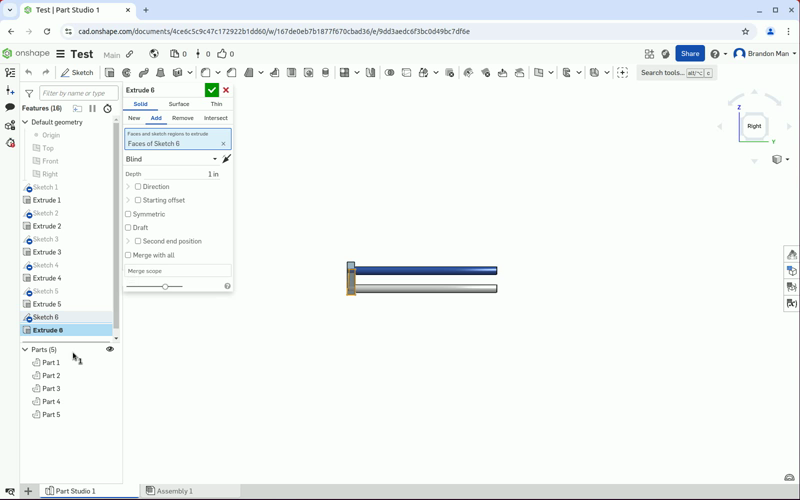
mouse_move(143, 106)
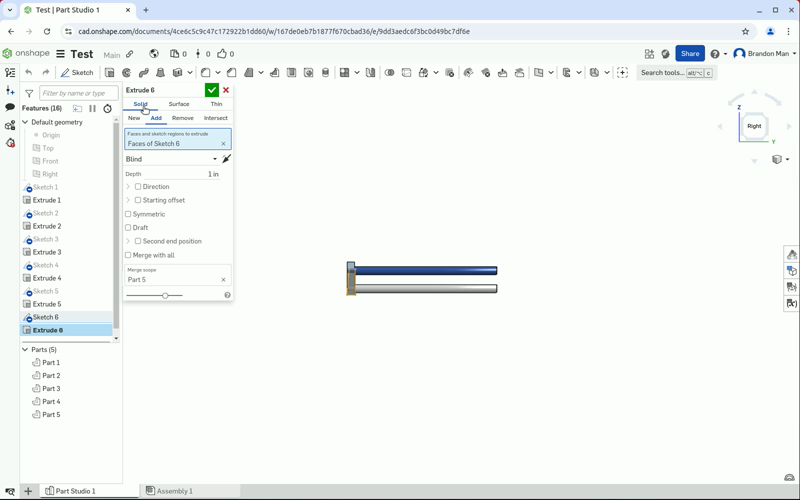
click(143, 106)
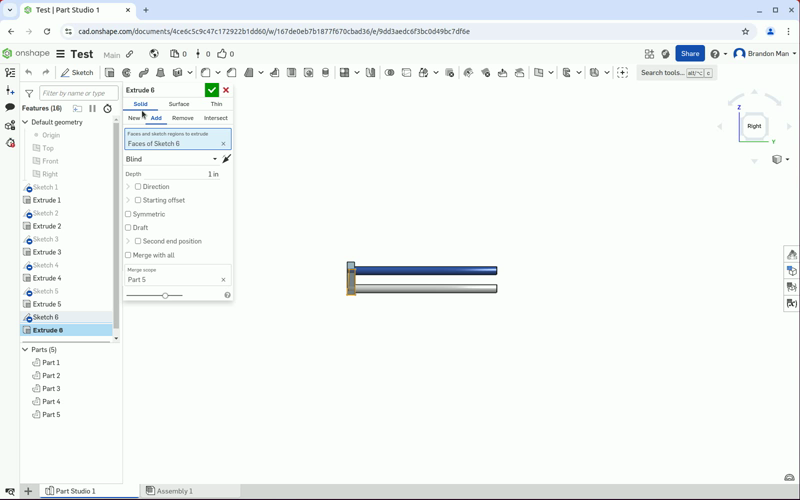
mouse_move(137, 120)
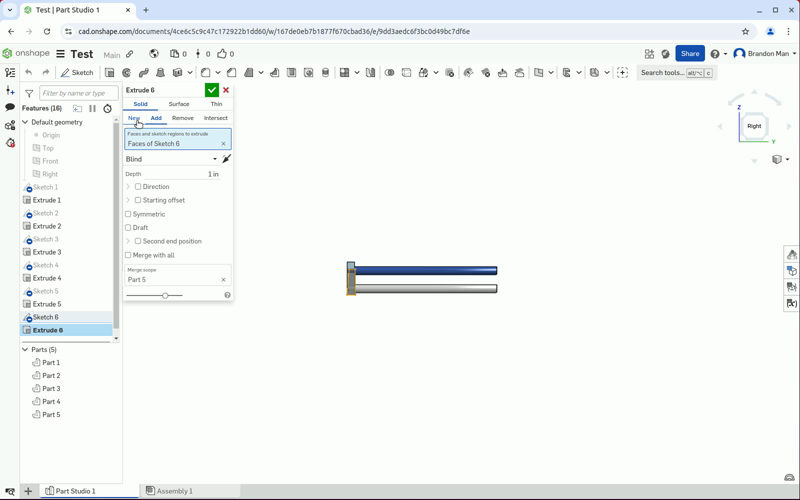
click(137, 120)
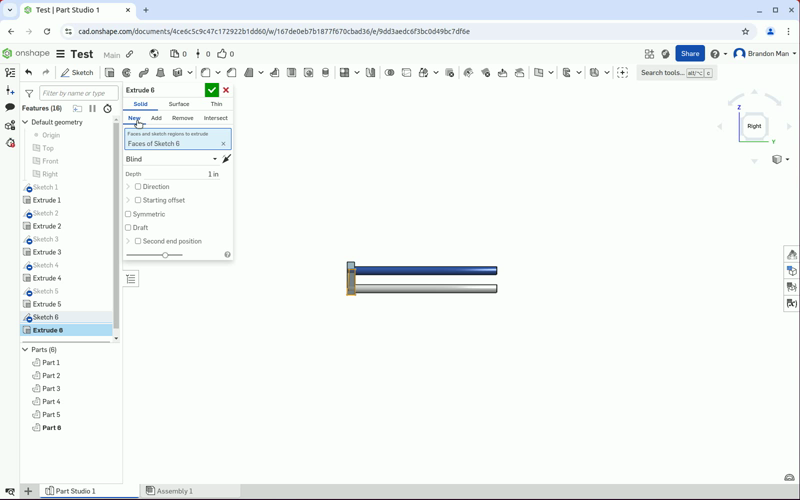
key(tab, 4)
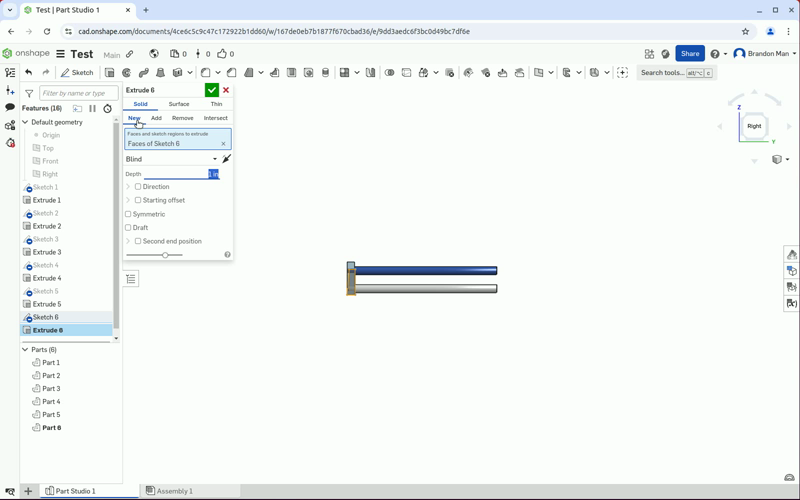
text(-16.609)
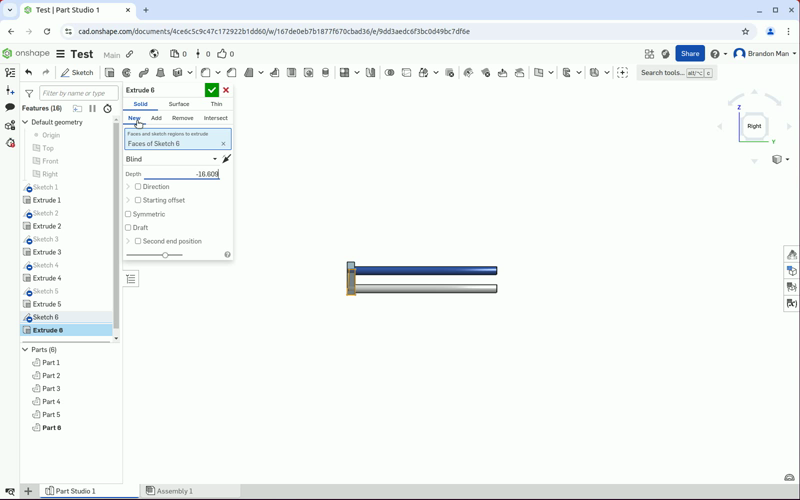
key(enter)
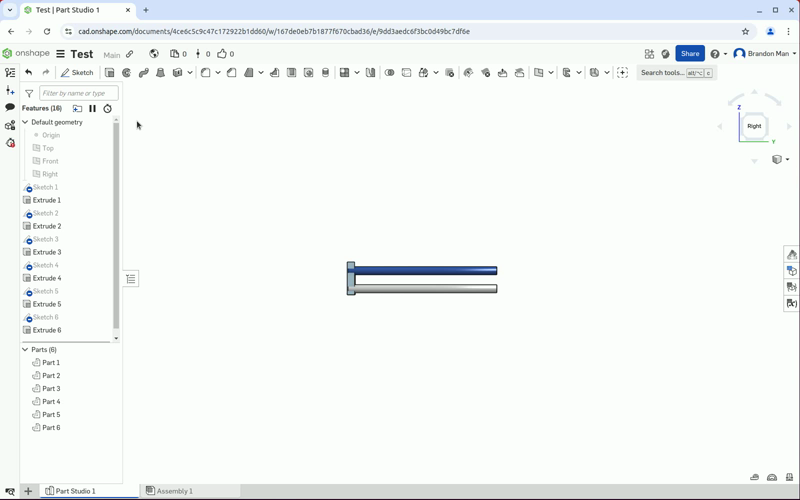
key(shift+h)
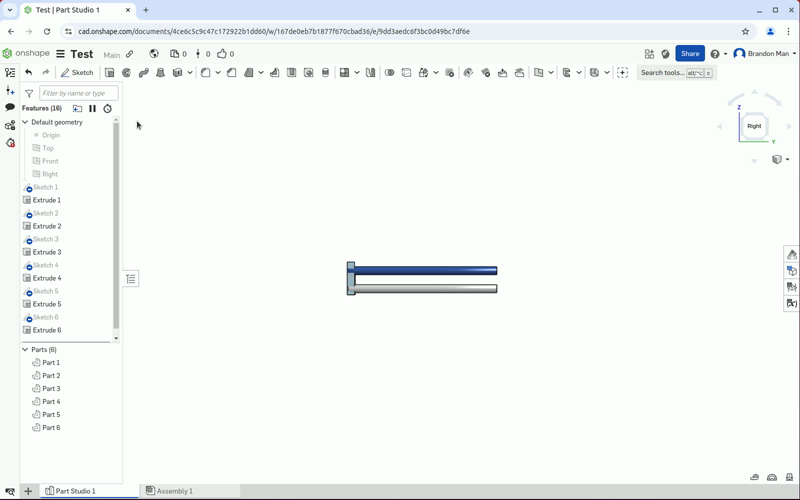
key(shift+h)
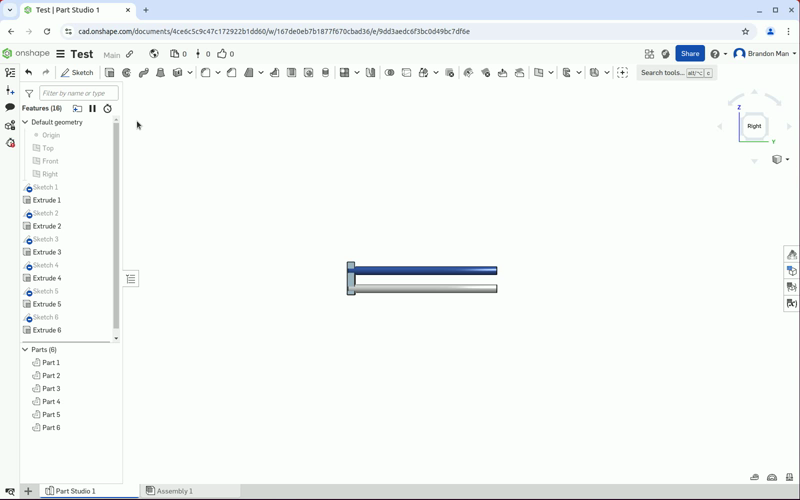
mouse_move(69, 189)
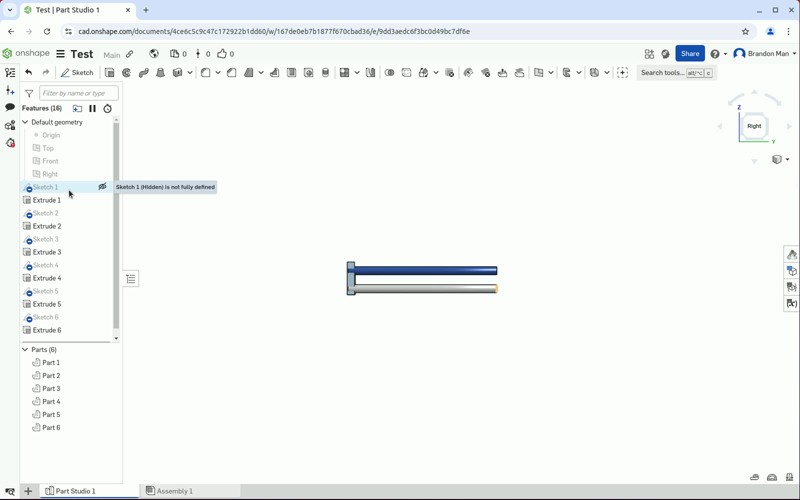
click(69, 189)
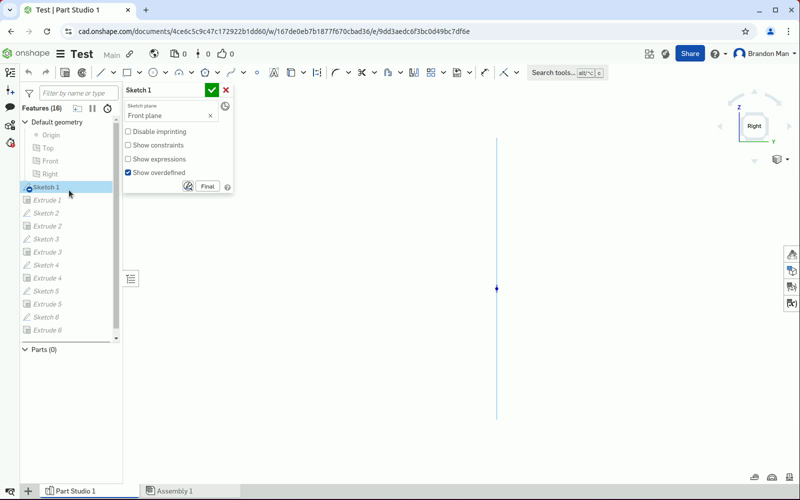
mouse_move(229, 92)
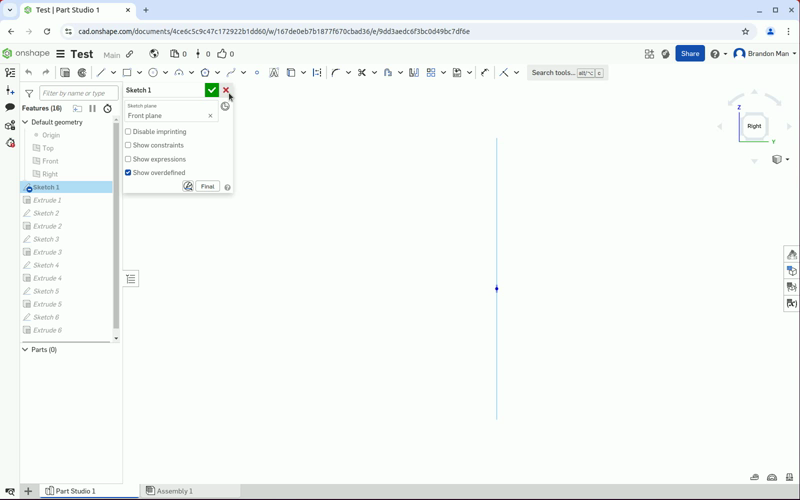
click(229, 92)
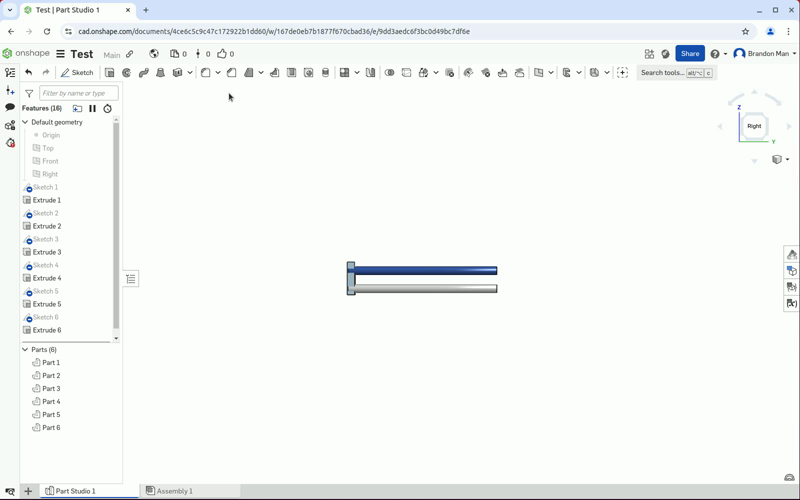
mouse_move(73, 352)
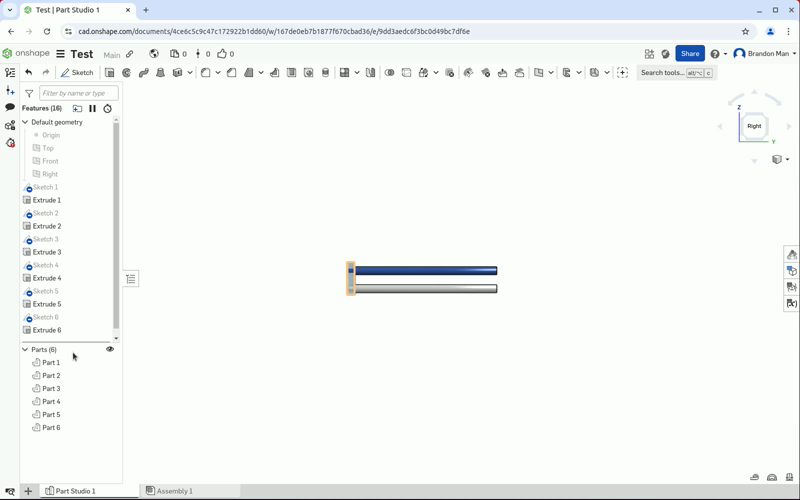
key(y)
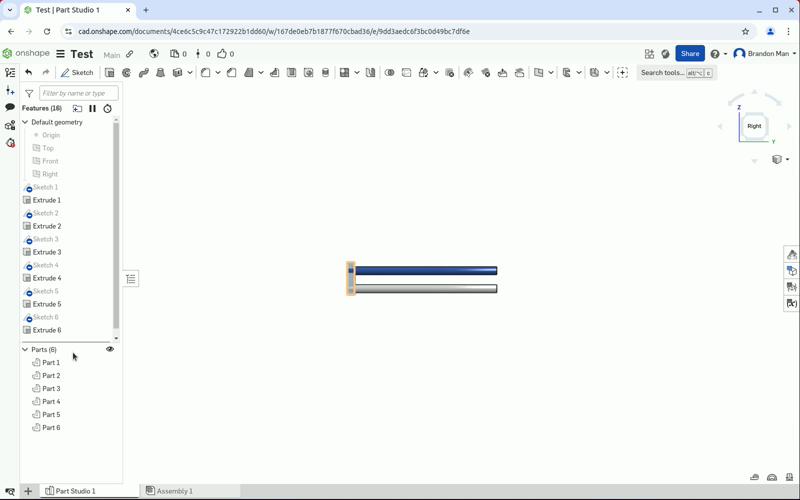
key(shift+p)
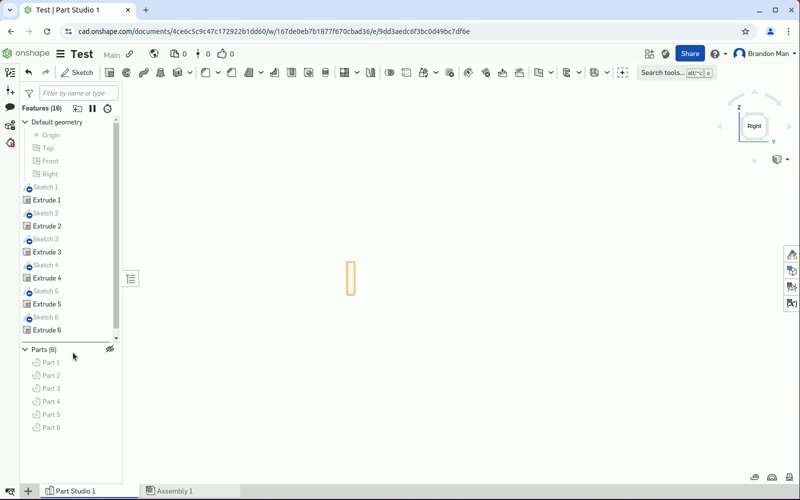
key(space)
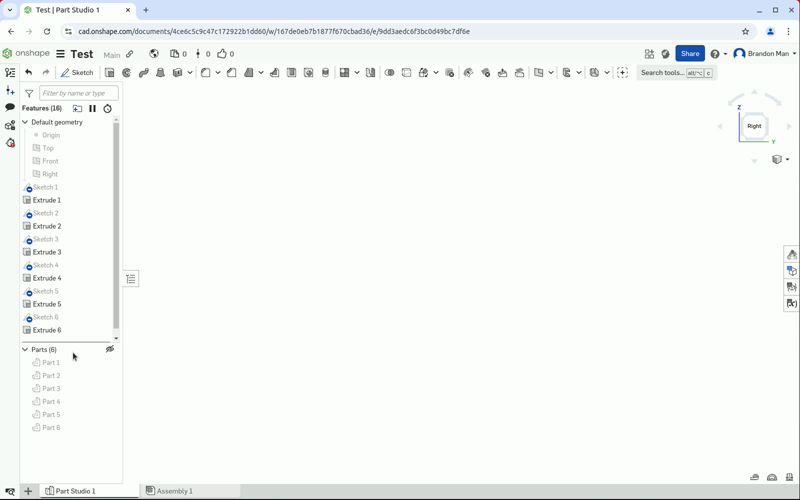
key_down(shift)
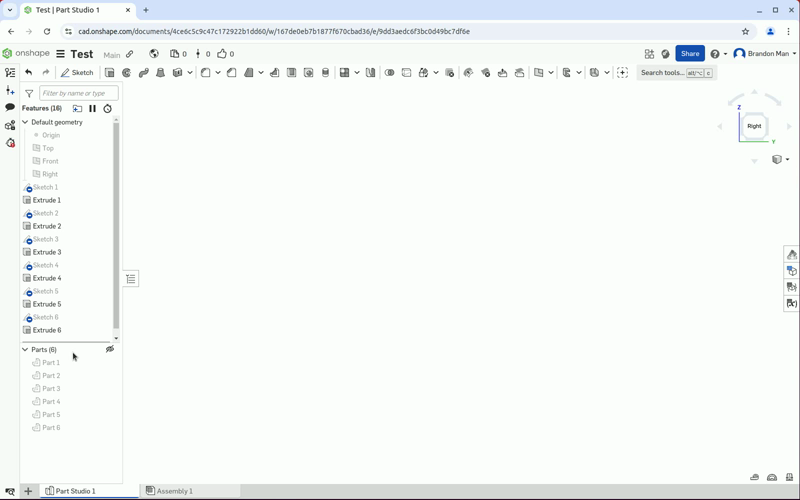
key(right)
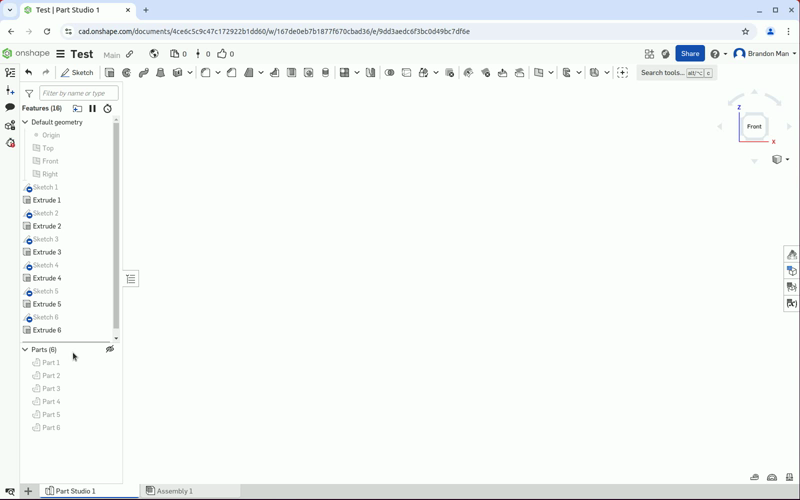
key_up(shift)
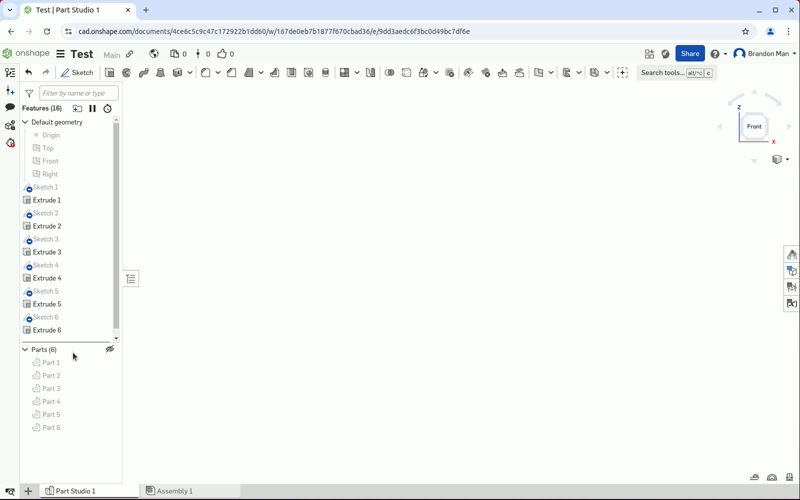
mouse_move(73, 352)
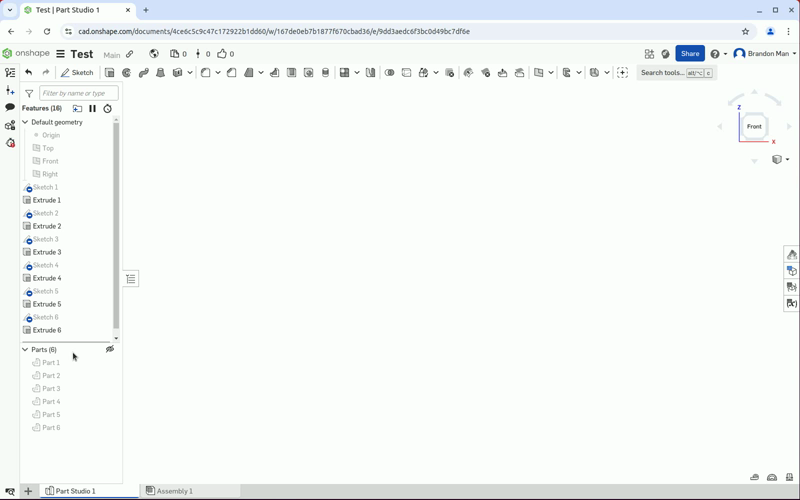
key(shift+y)
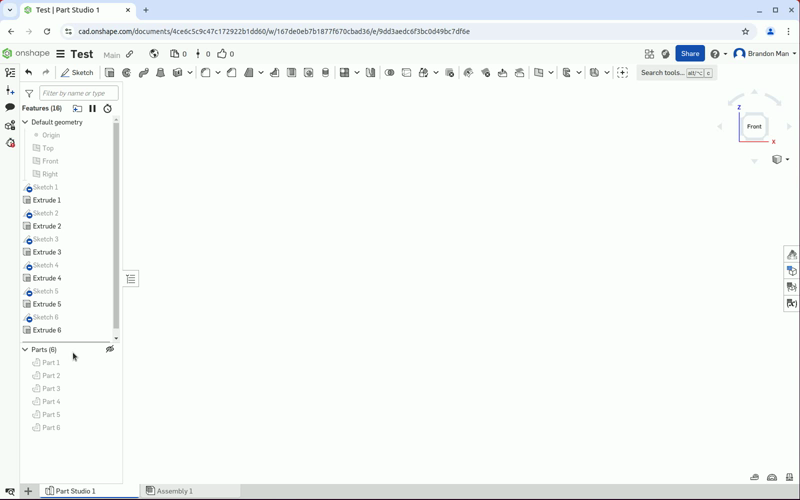
key(shift+s)
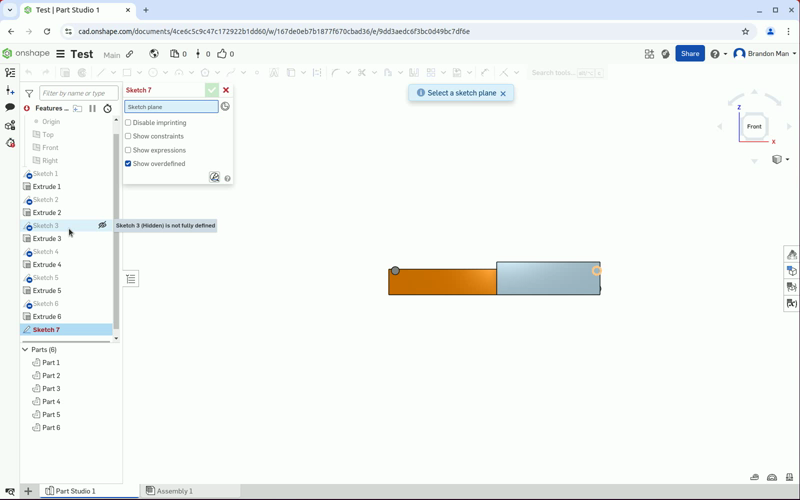
scroll(3)
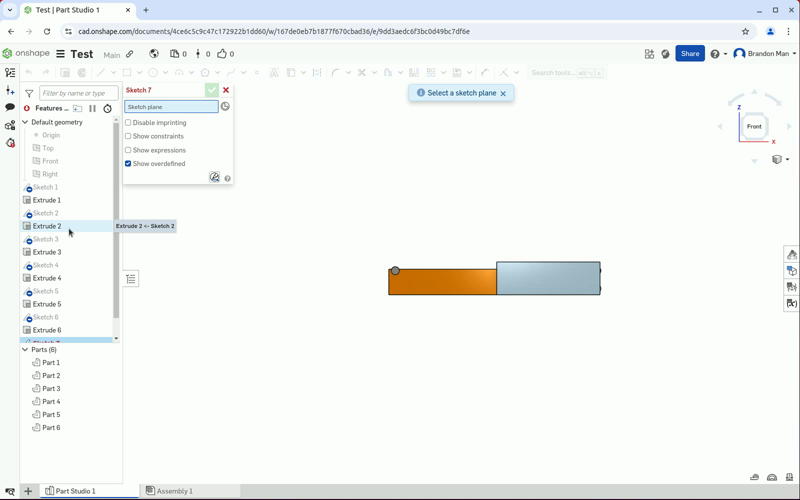
mouse_move(69, 163)
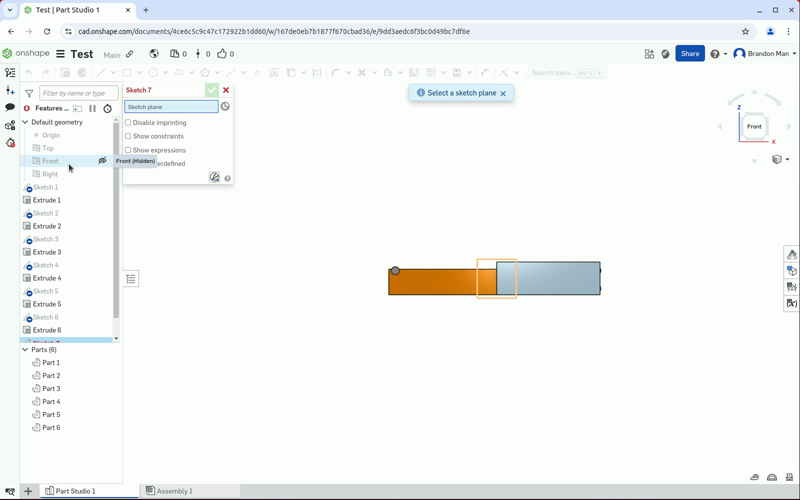
click(69, 163)
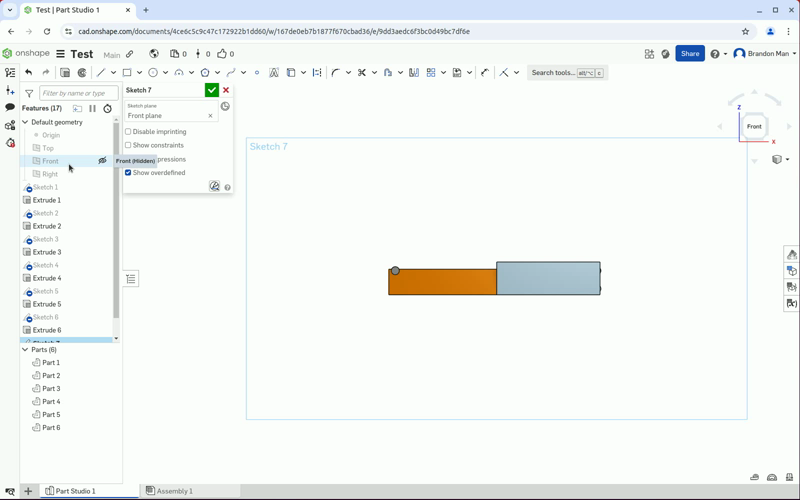
mouse_move(73, 352)
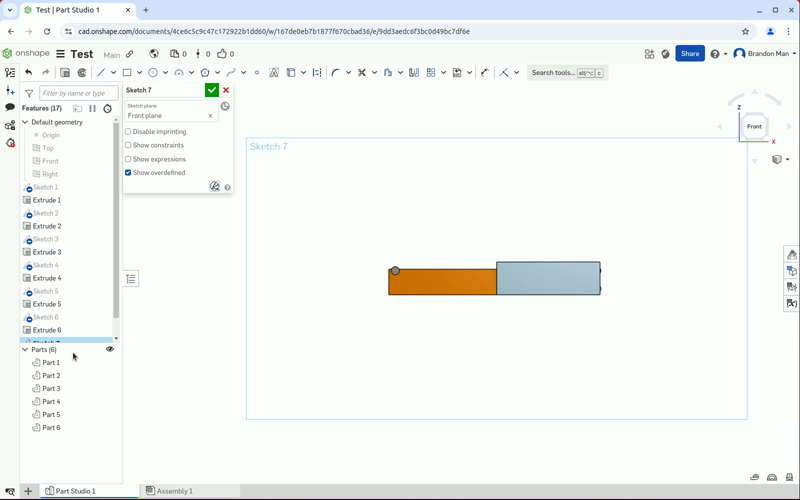
key(y)
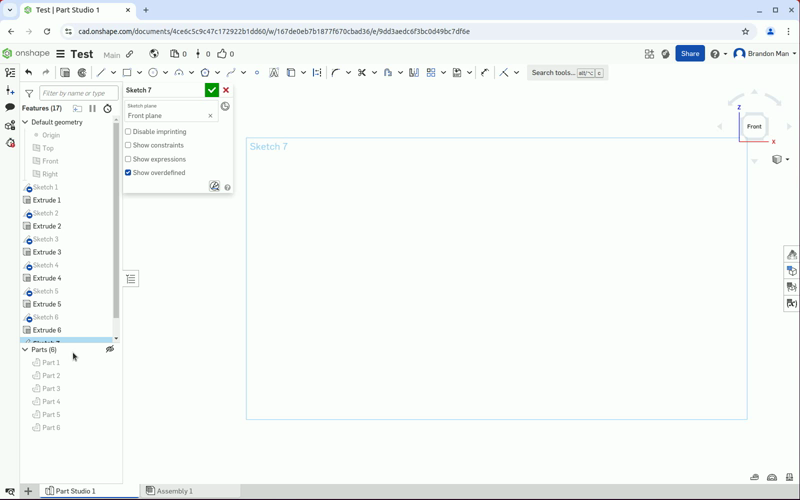
key(l)
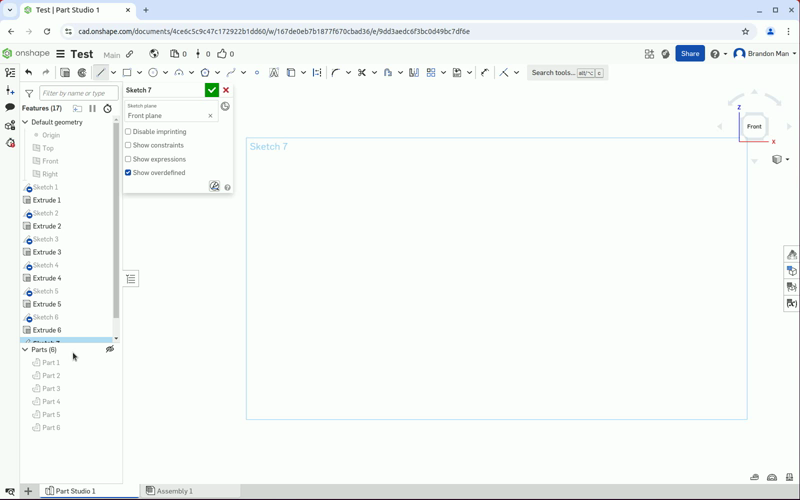
key_down(shift)
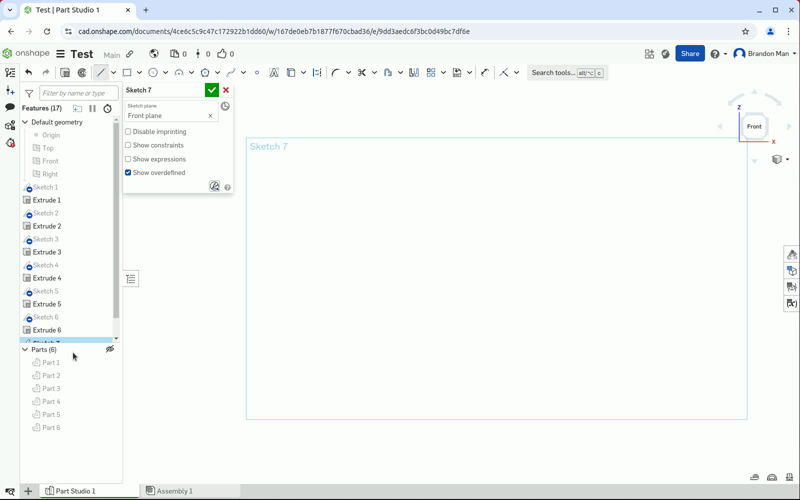
mouse_move(375, 295)
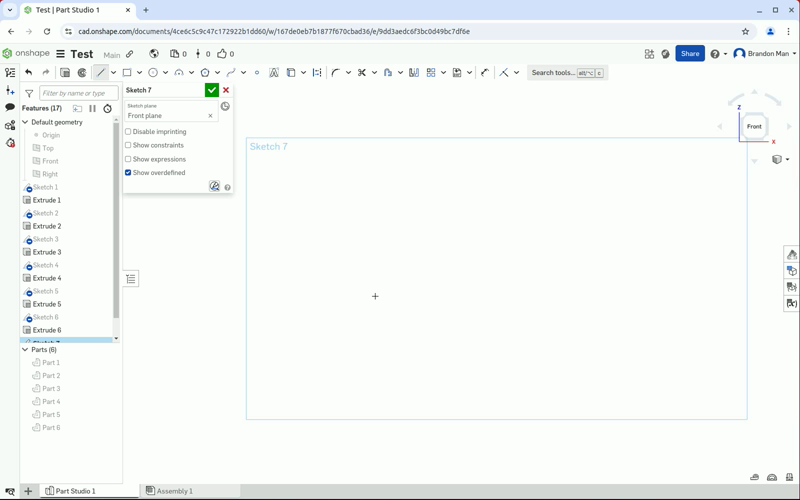
click(375, 295)
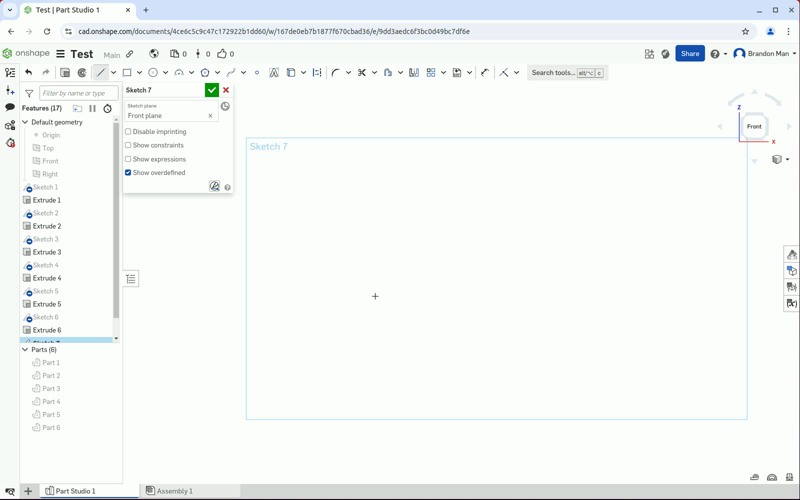
key_up(shift)
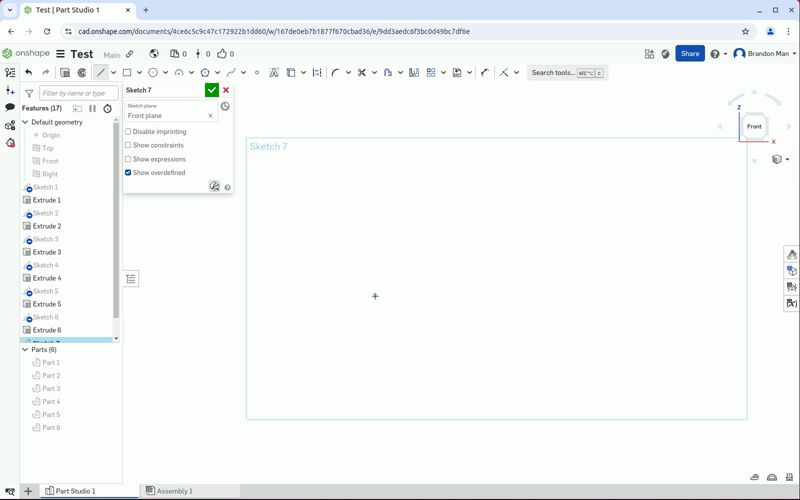
key_down(shift)
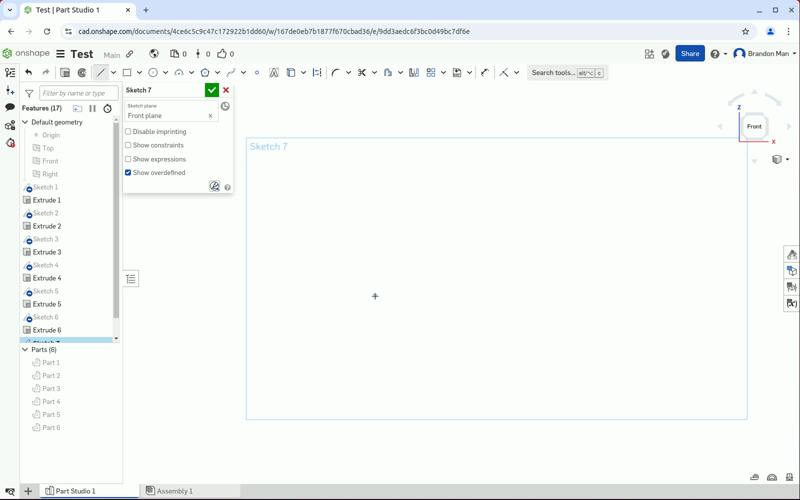
mouse_move(405, 295)
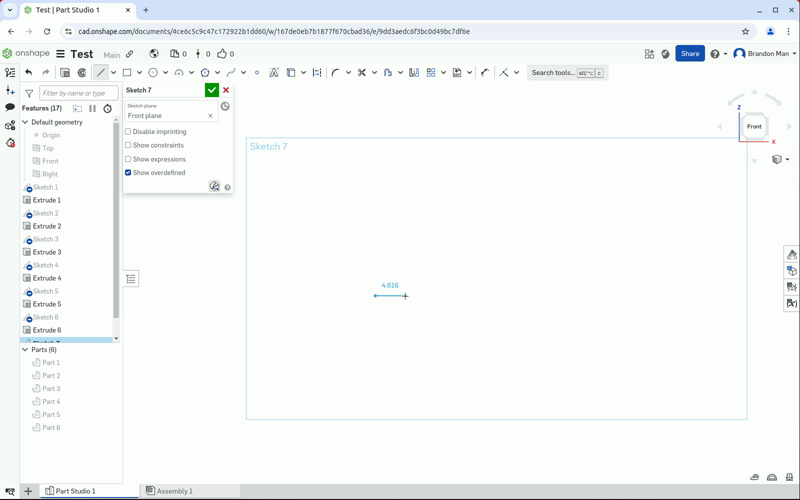
mouse_move(379, 295)
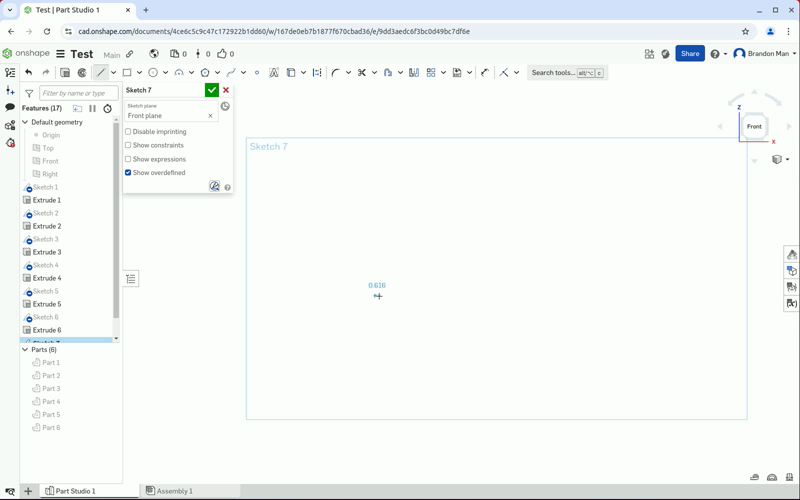
scroll(6)
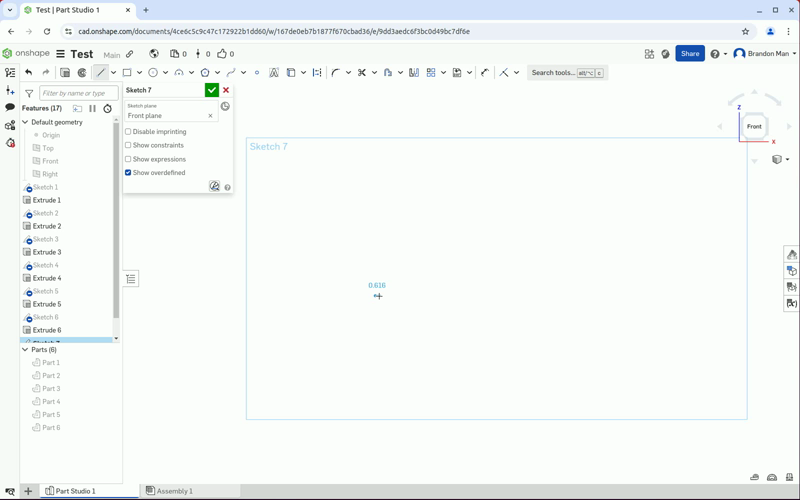
scroll(6)
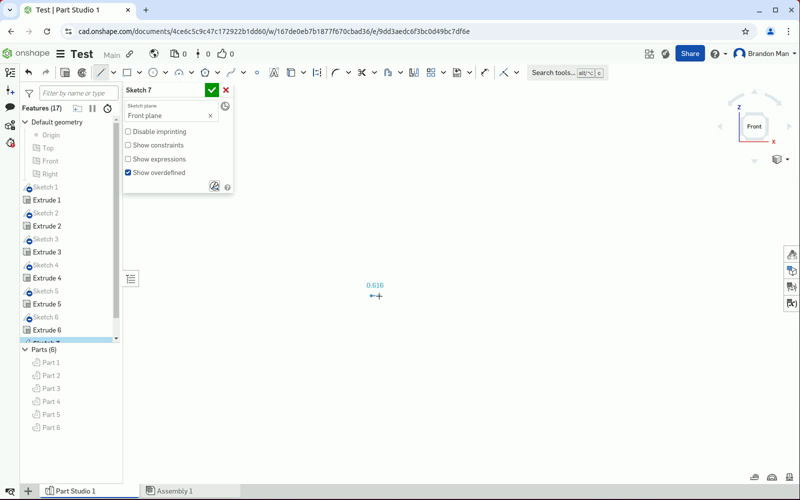
scroll(6)
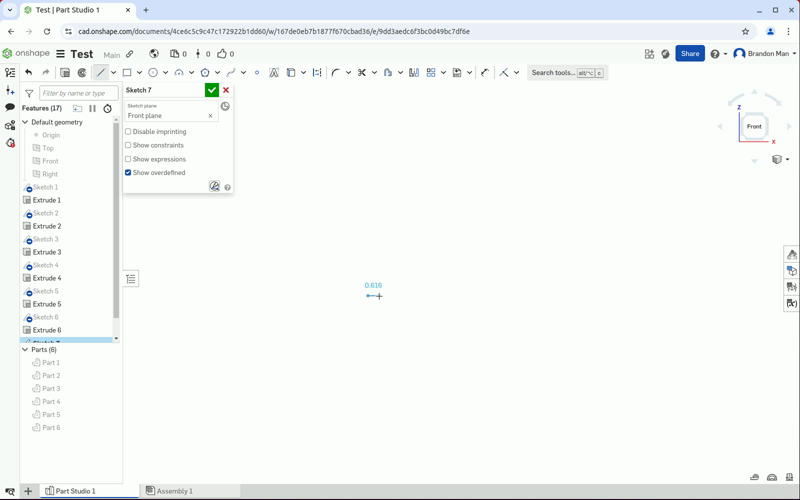
scroll(6)
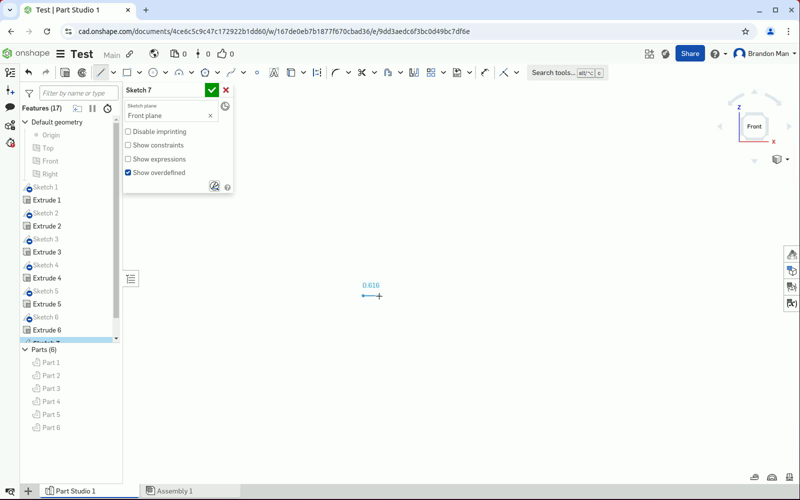
scroll(6)
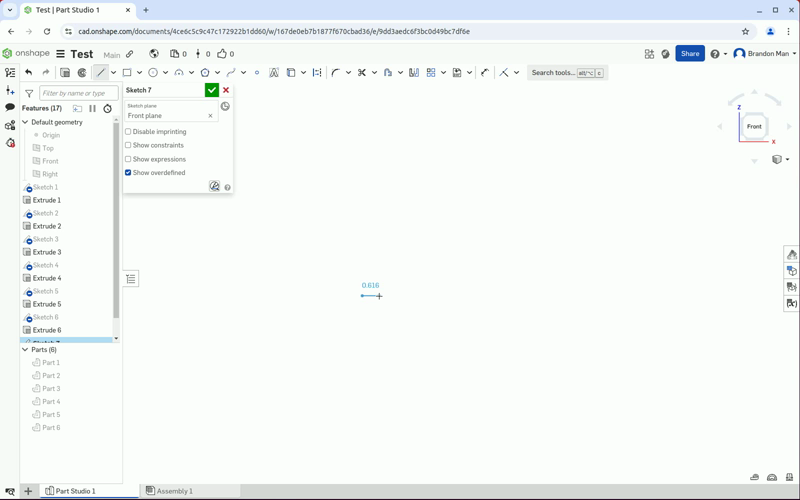
scroll(6)
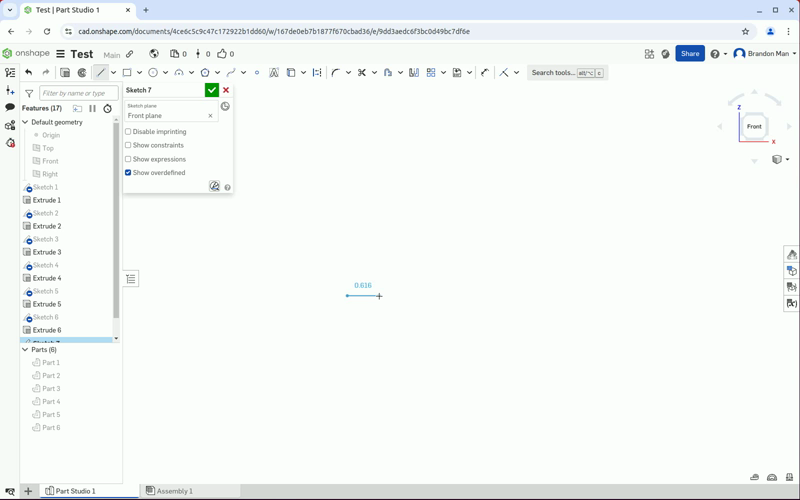
scroll(6)
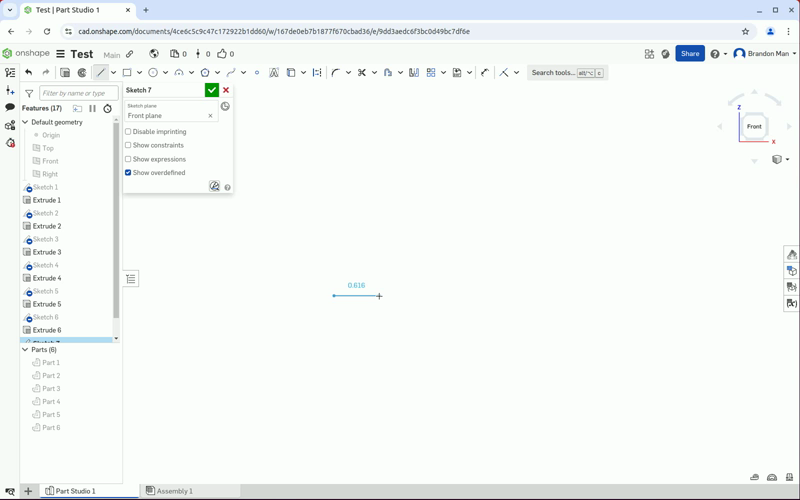
click(379, 295)
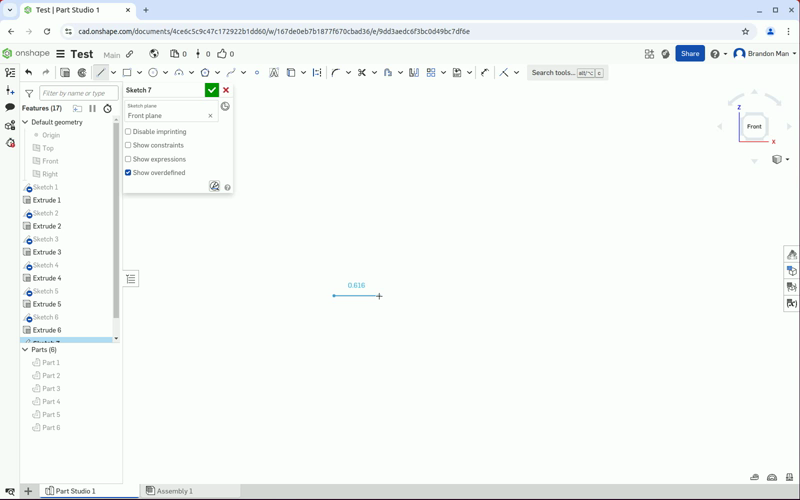
scroll(-6)
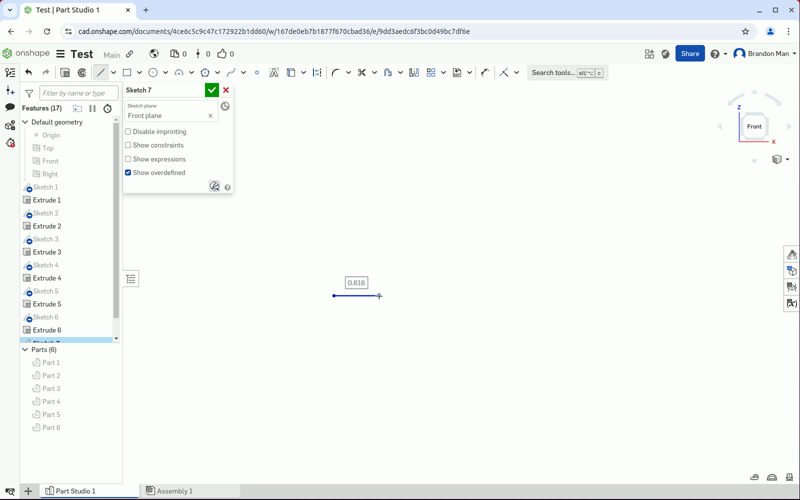
scroll(-6)
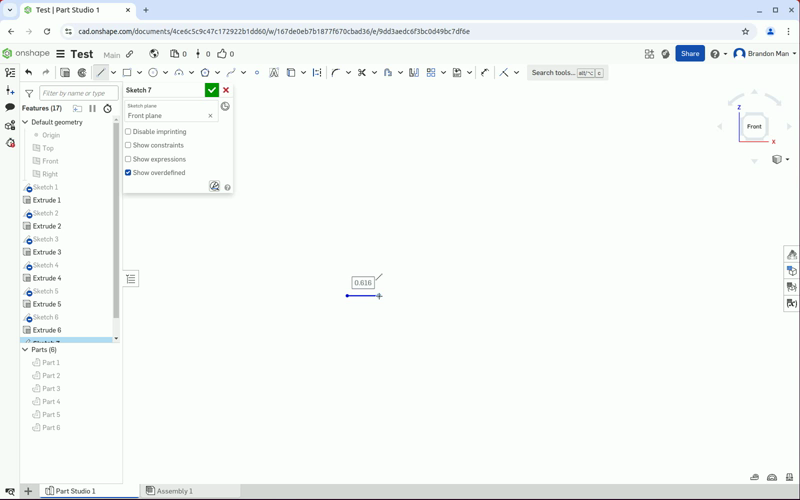
scroll(-6)
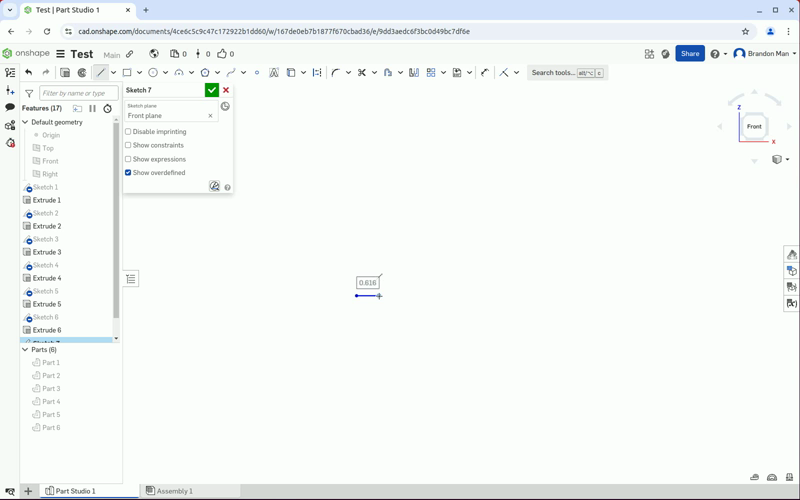
scroll(-6)
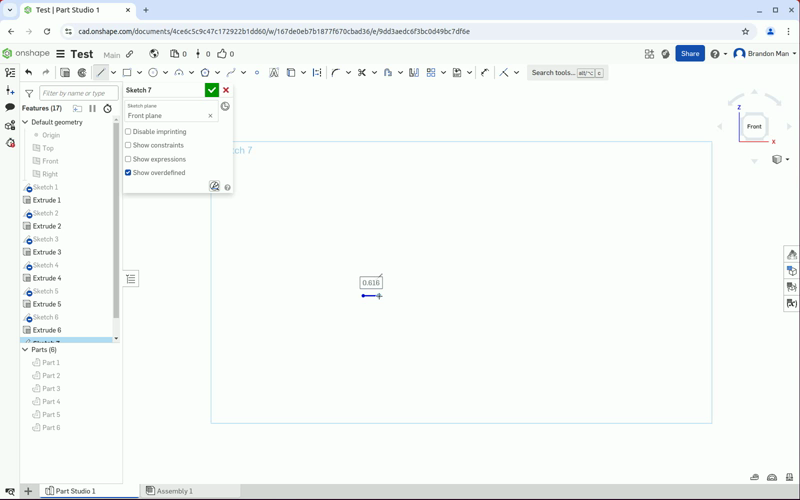
scroll(-6)
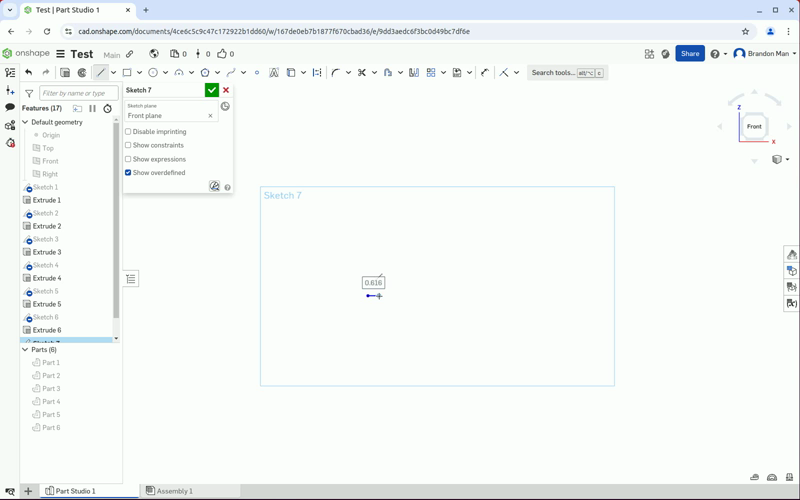
scroll(-6)
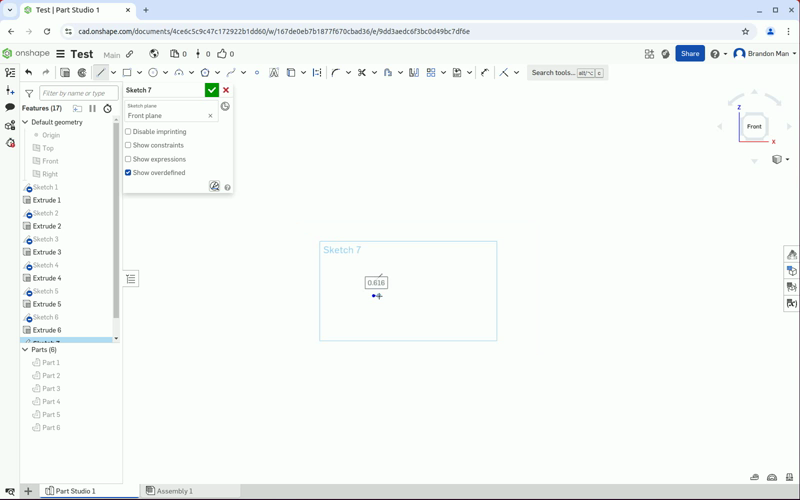
scroll(-6)
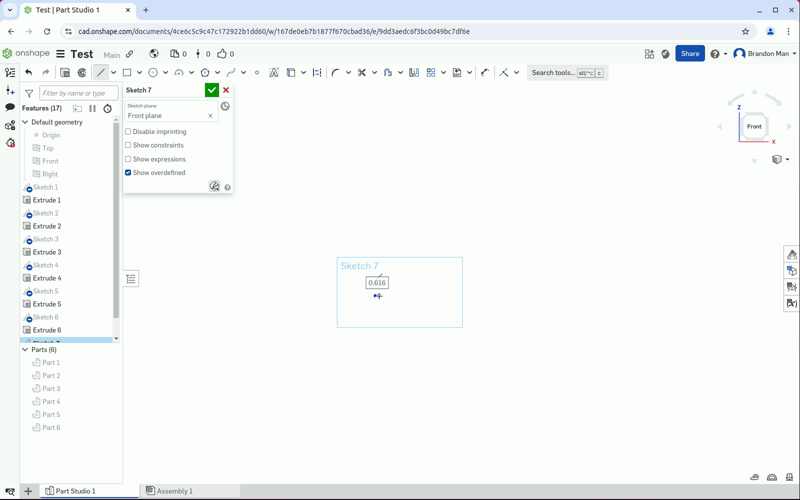
key_up(shift)
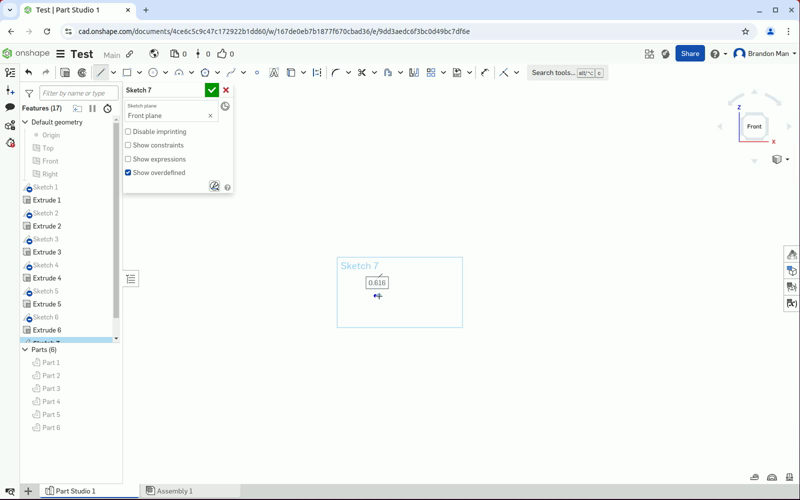
key_down(shift)
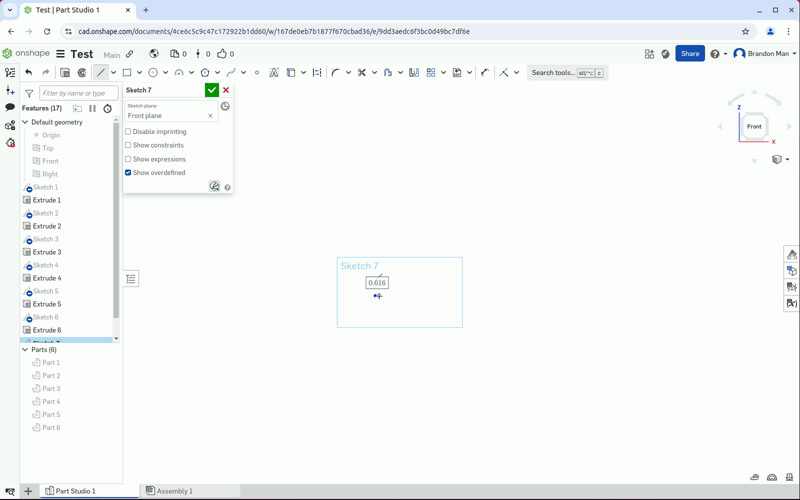
mouse_move(409, 295)
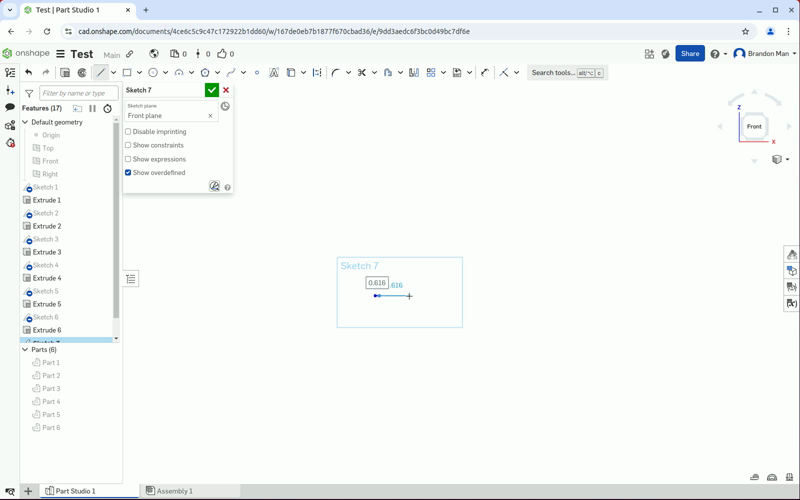
mouse_move(379, 269)
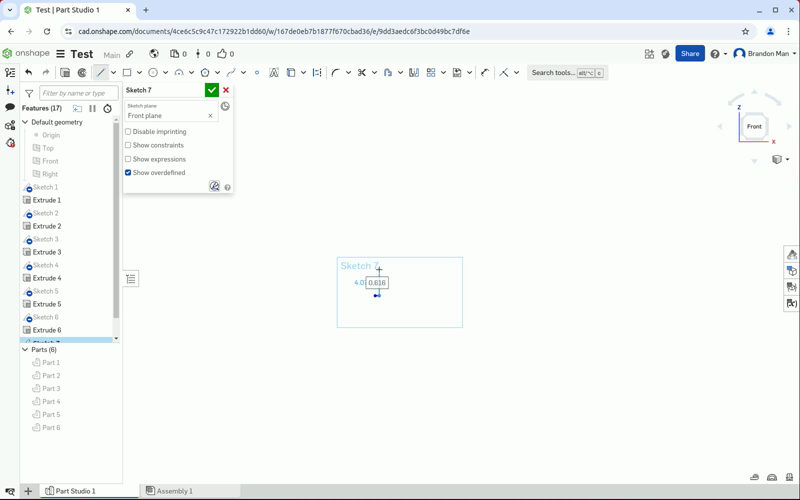
click(379, 269)
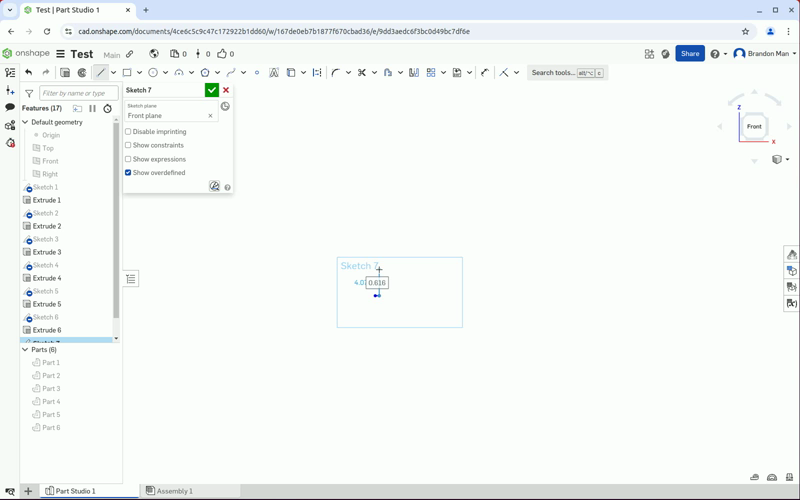
key_up(shift)
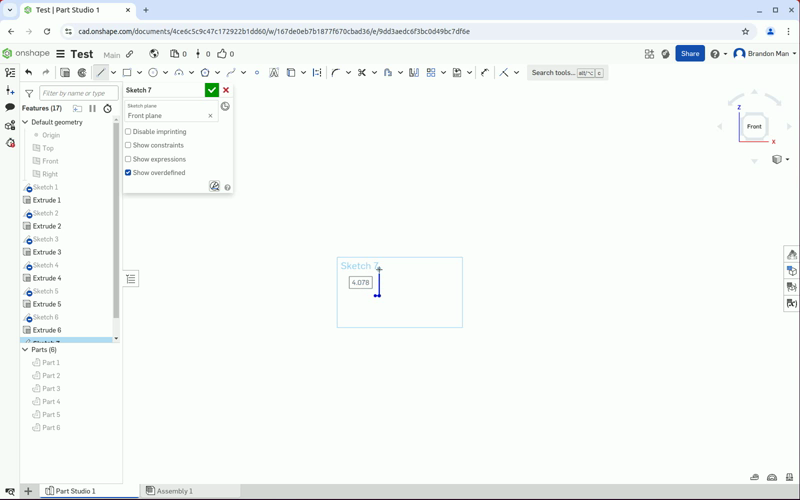
key_down(shift)
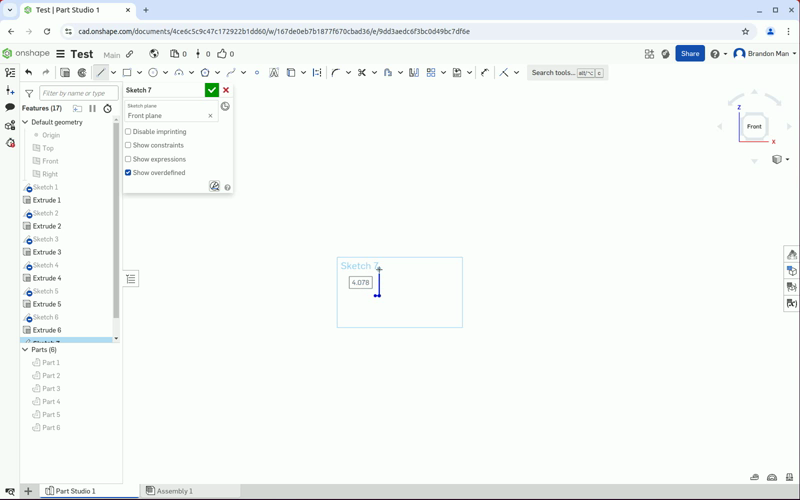
mouse_move(409, 269)
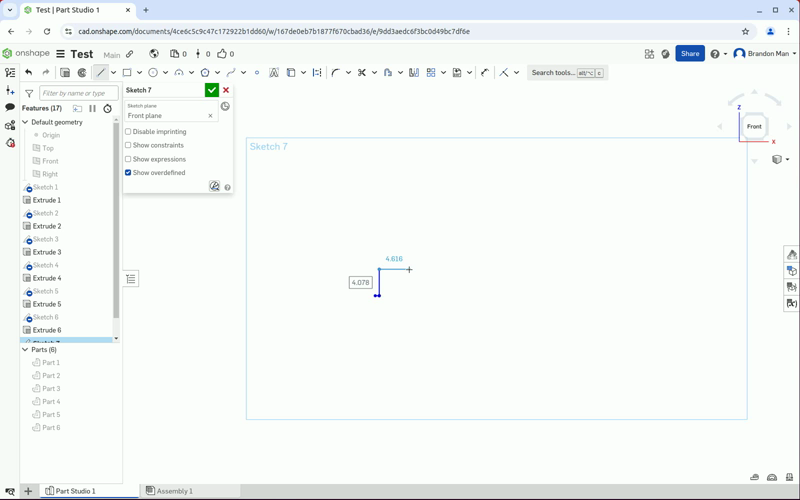
mouse_move(375, 269)
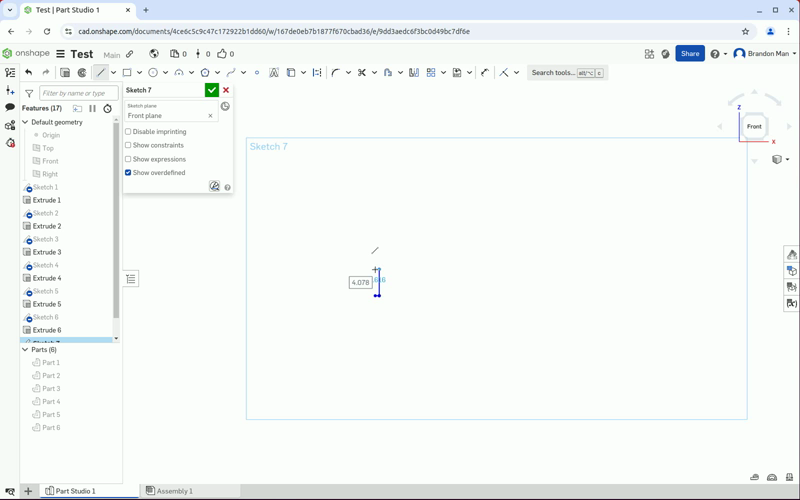
scroll(6)
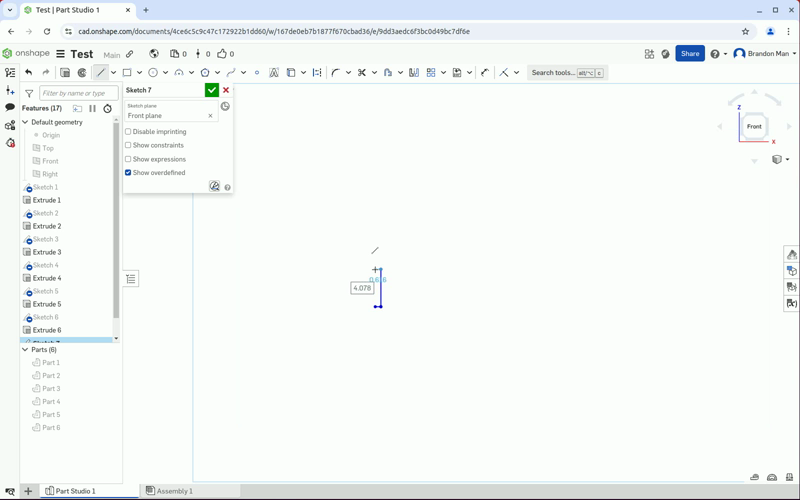
scroll(6)
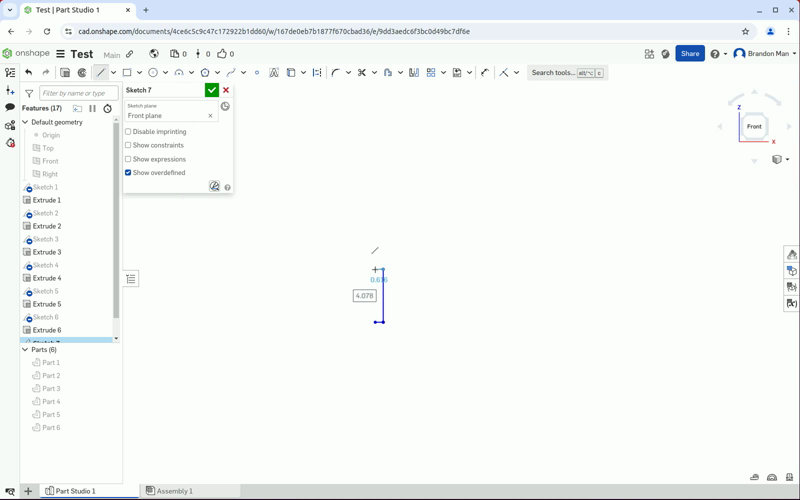
scroll(6)
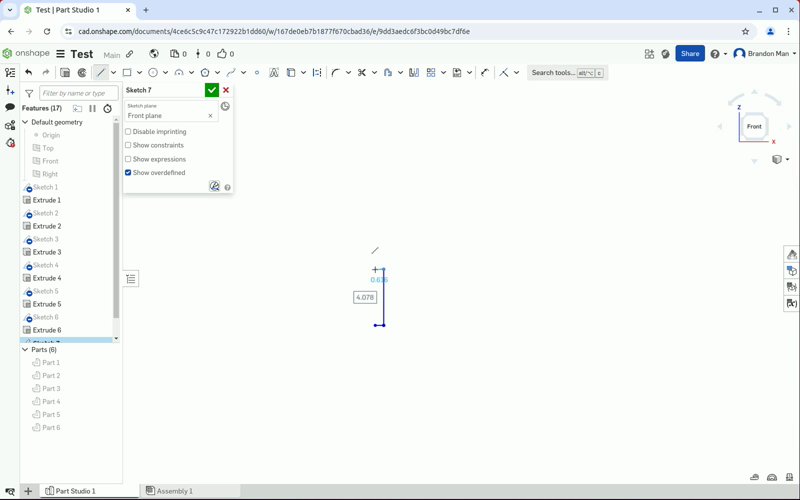
scroll(6)
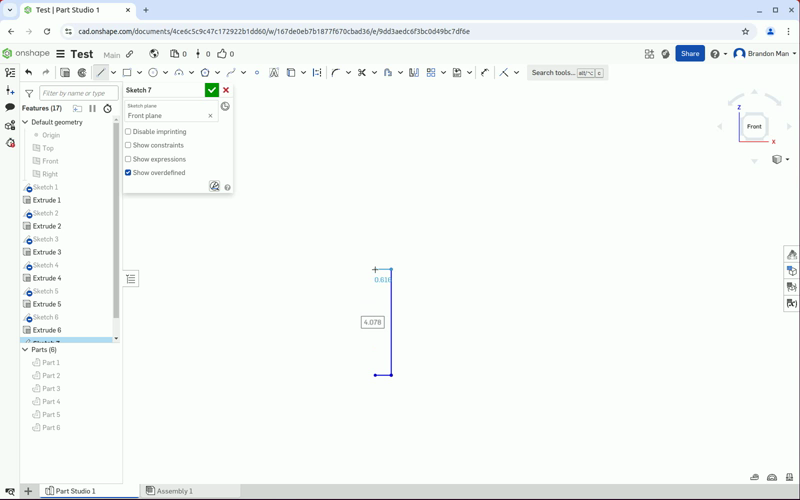
scroll(6)
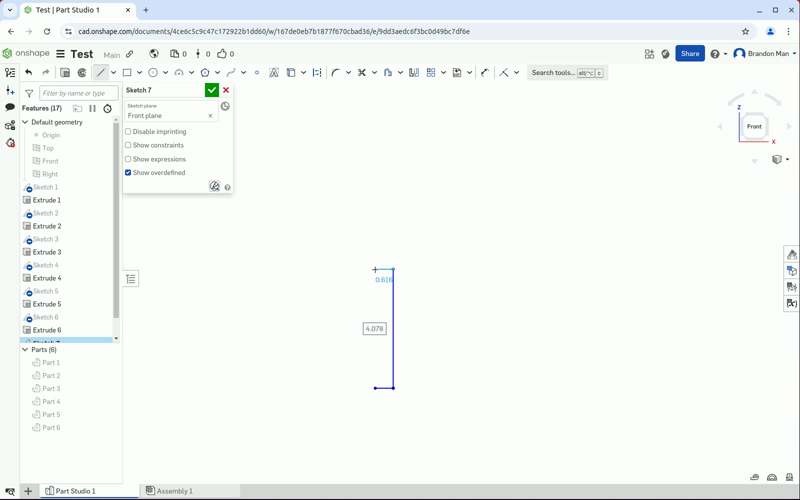
scroll(6)
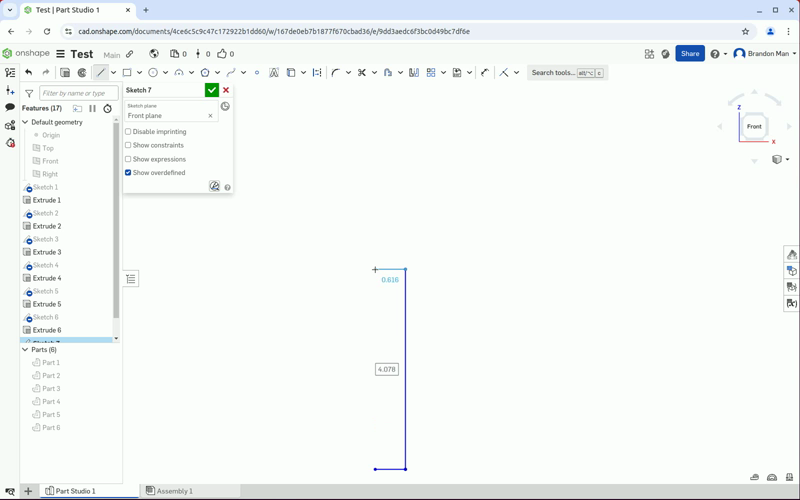
scroll(6)
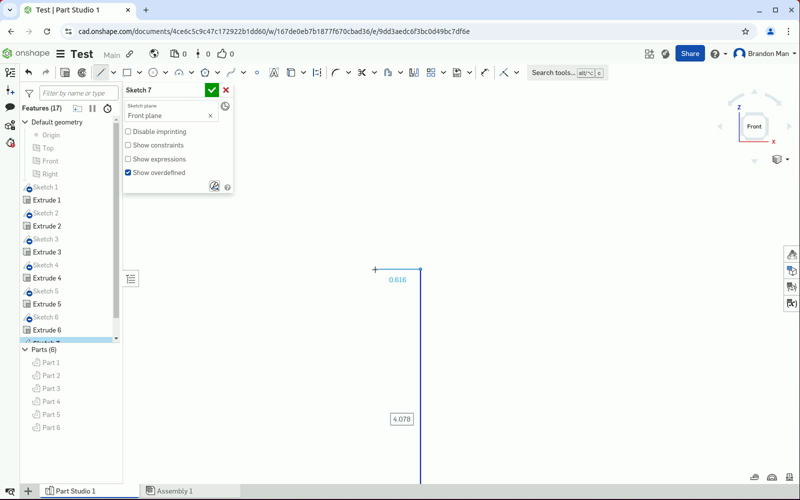
click(375, 269)
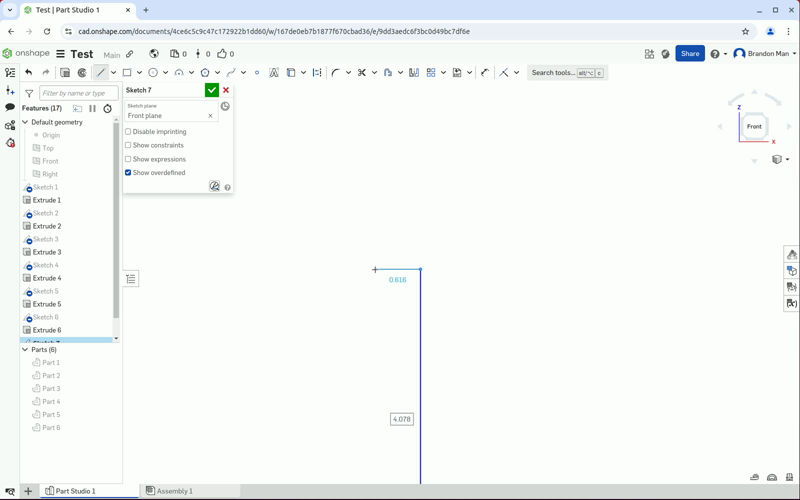
scroll(-6)
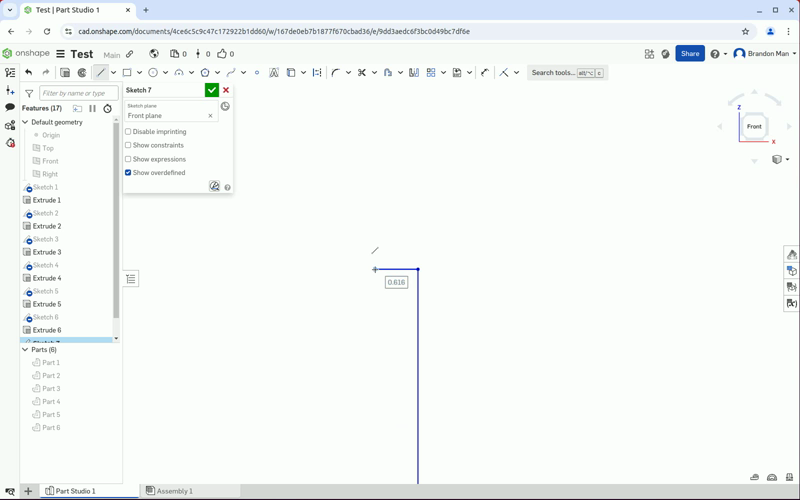
scroll(-6)
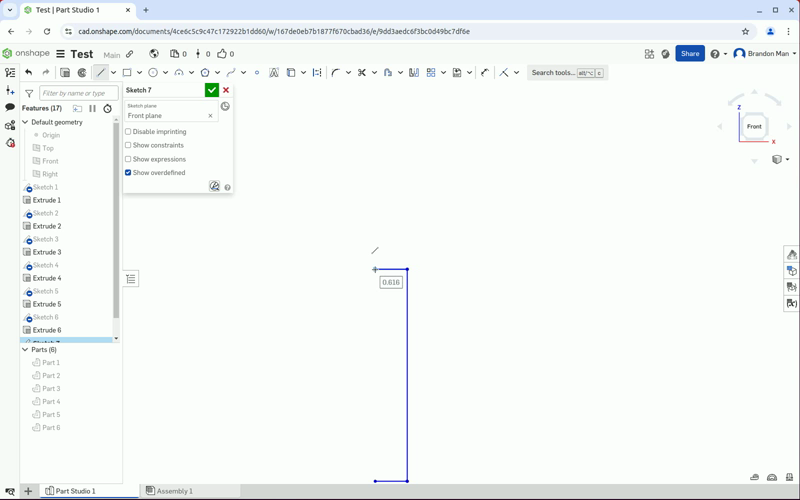
scroll(-6)
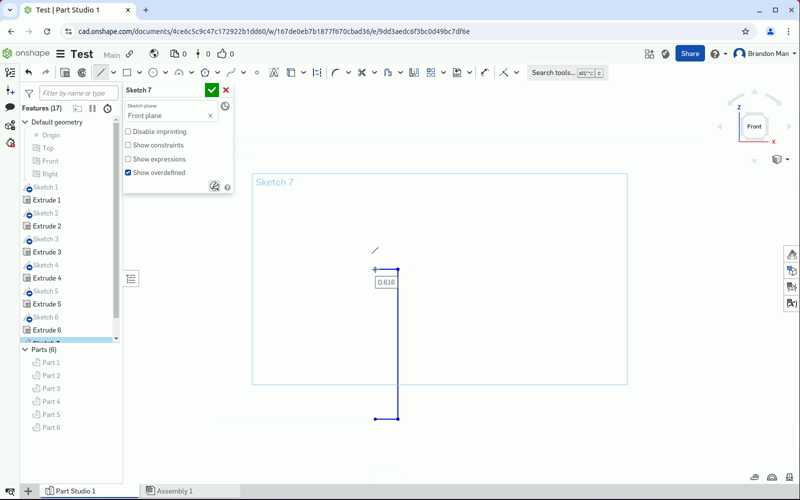
scroll(-6)
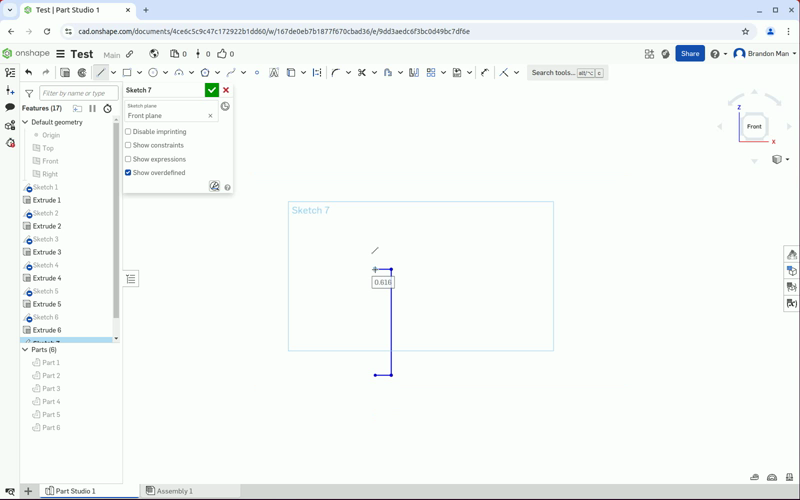
scroll(-6)
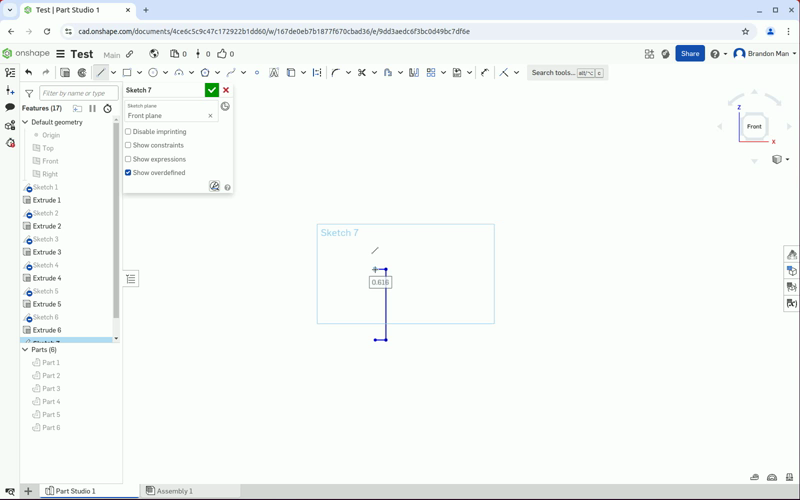
scroll(-6)
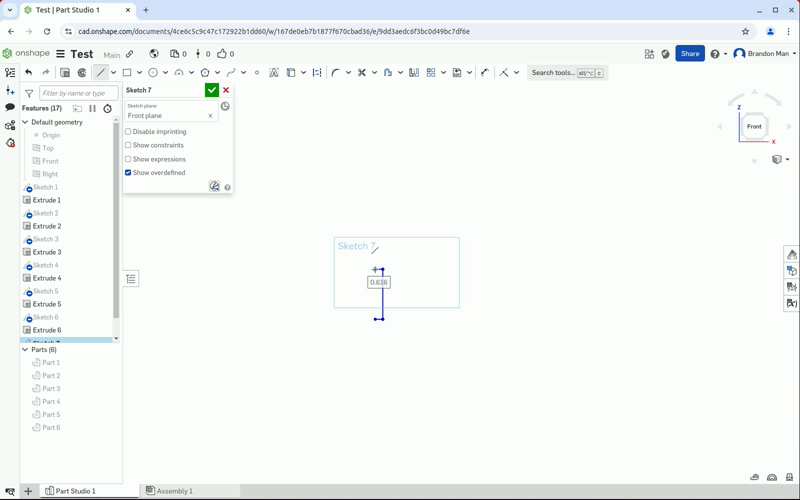
scroll(-6)
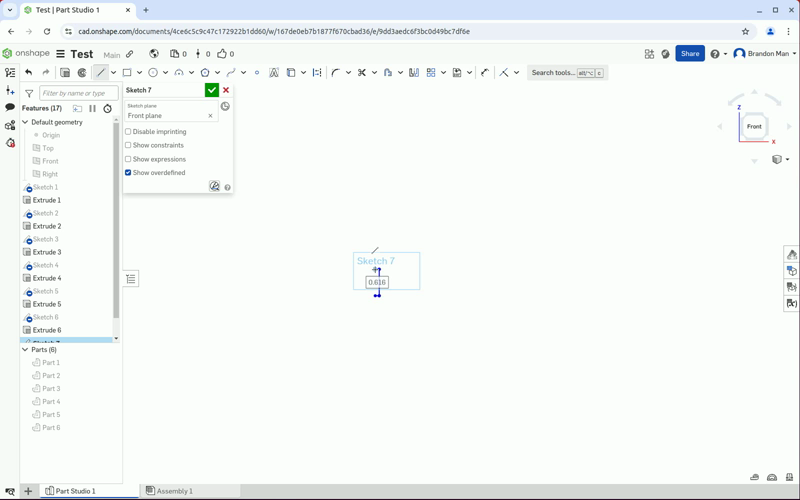
key_up(shift)
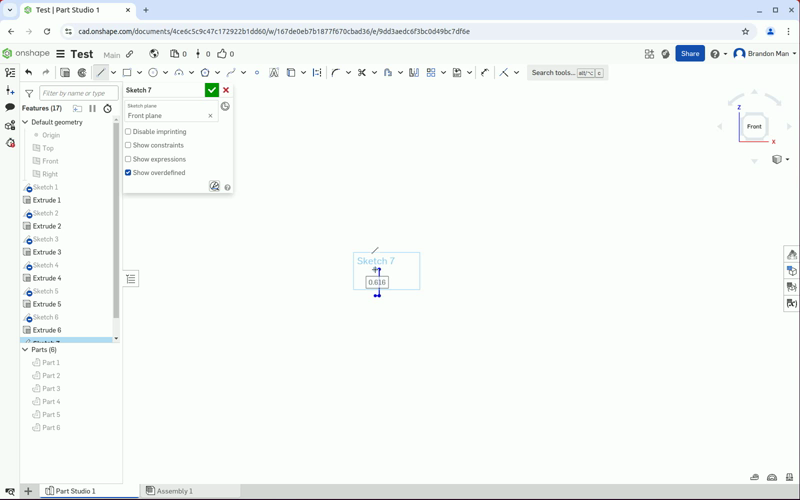
mouse_move(405, 269)
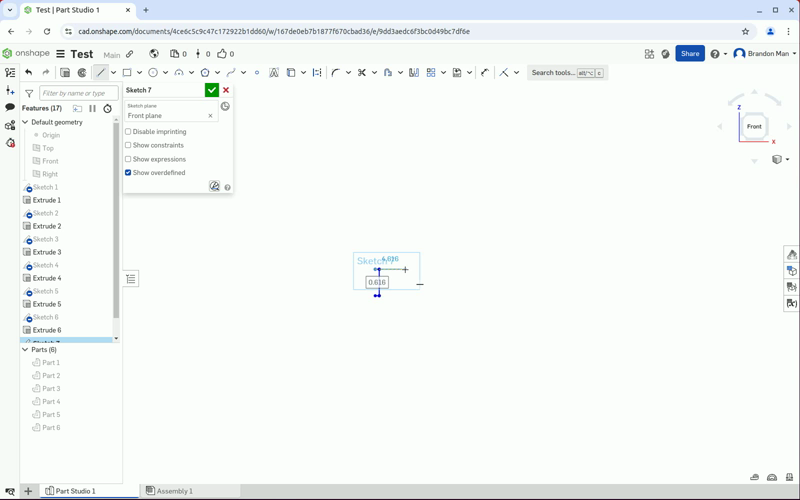
key_down(shift)
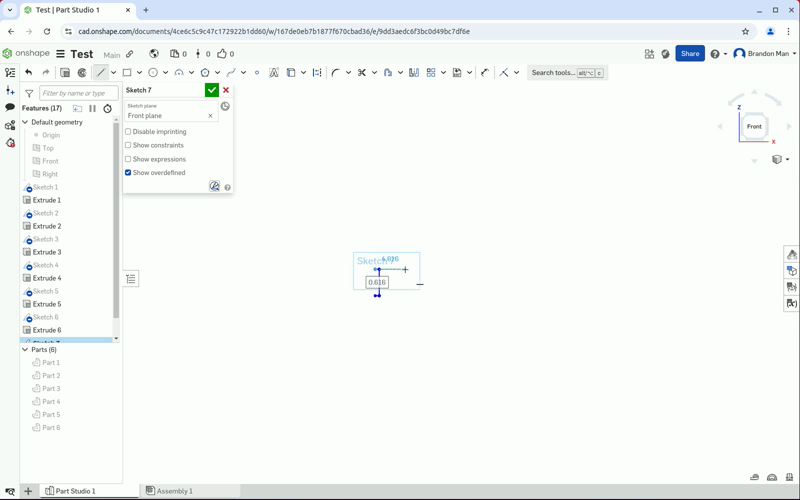
mouse_move(375, 295)
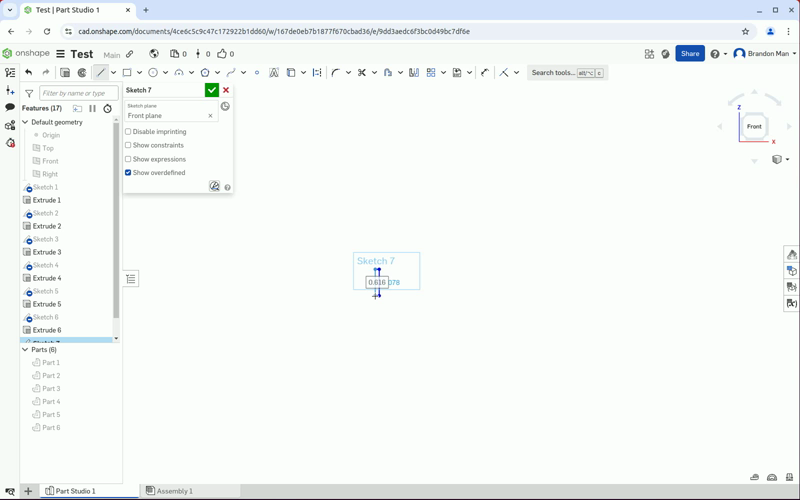
scroll(6)
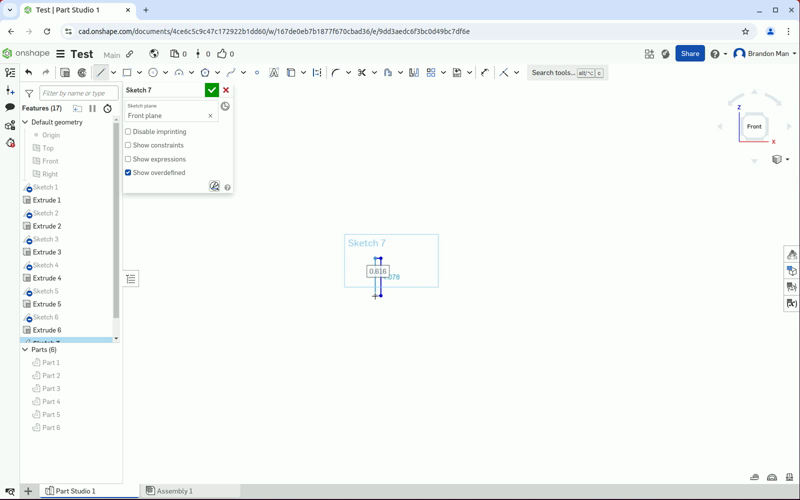
scroll(6)
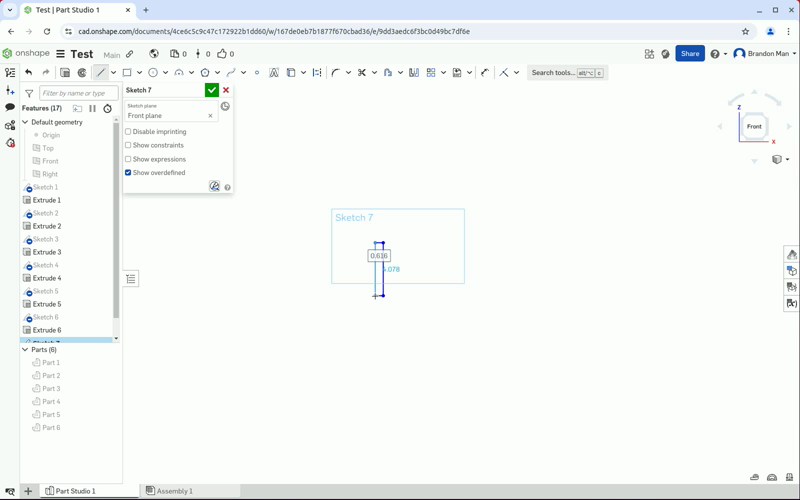
scroll(6)
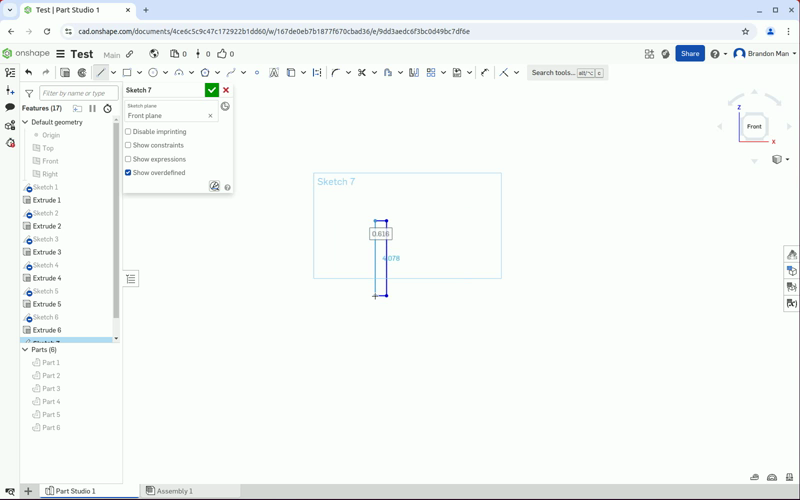
scroll(6)
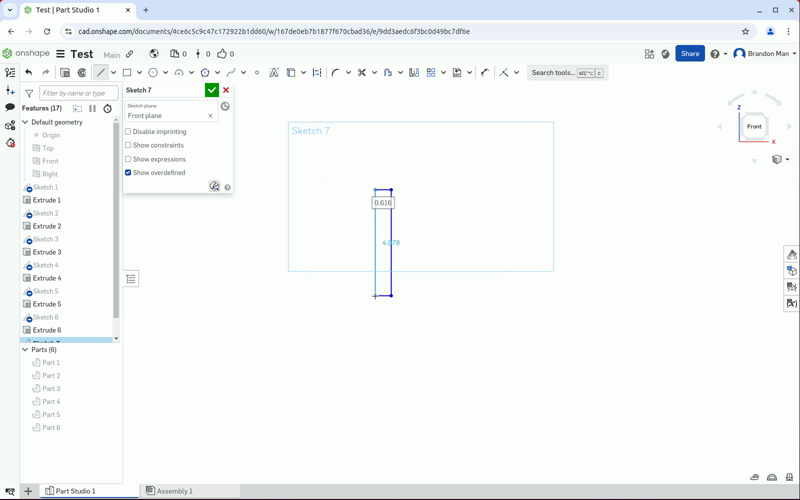
scroll(6)
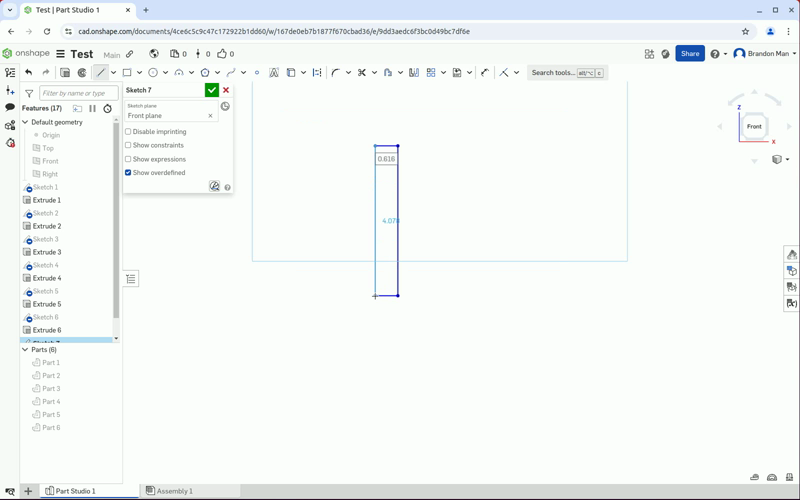
scroll(6)
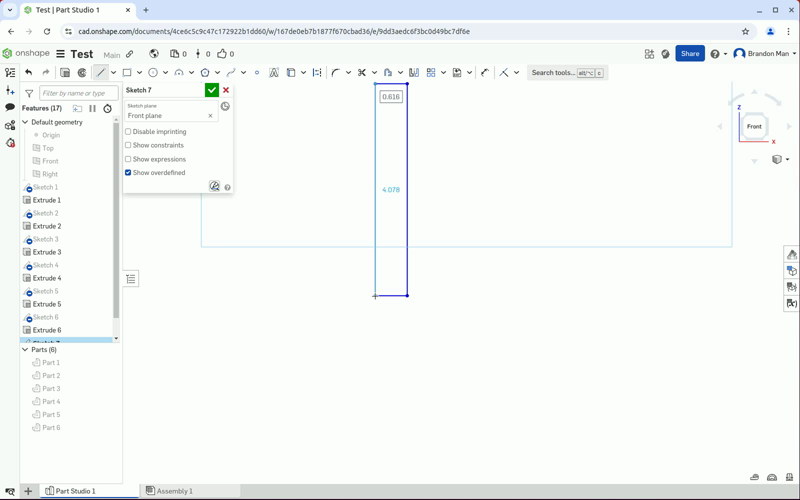
scroll(6)
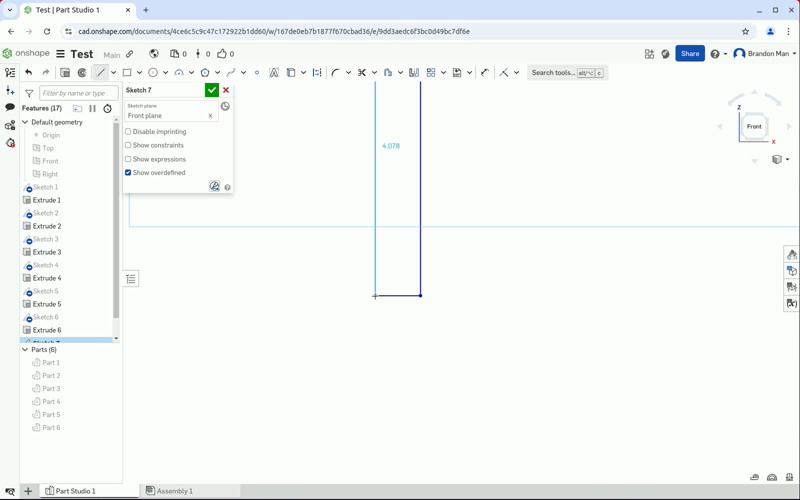
key_up(shift)
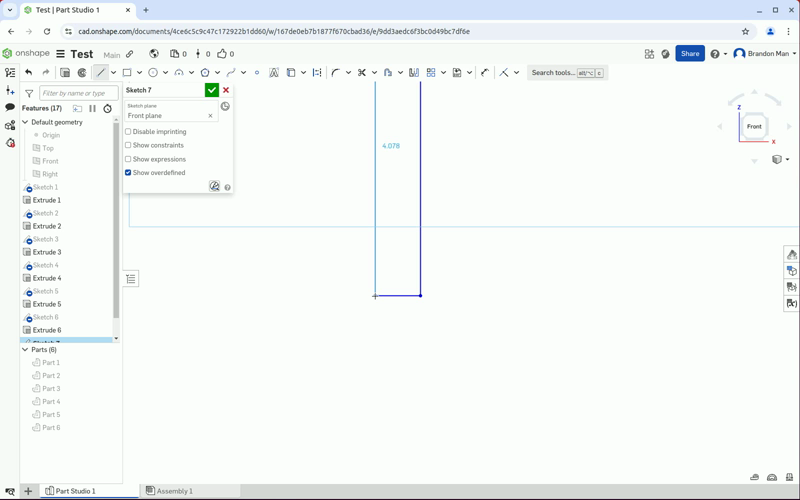
click(375, 295)
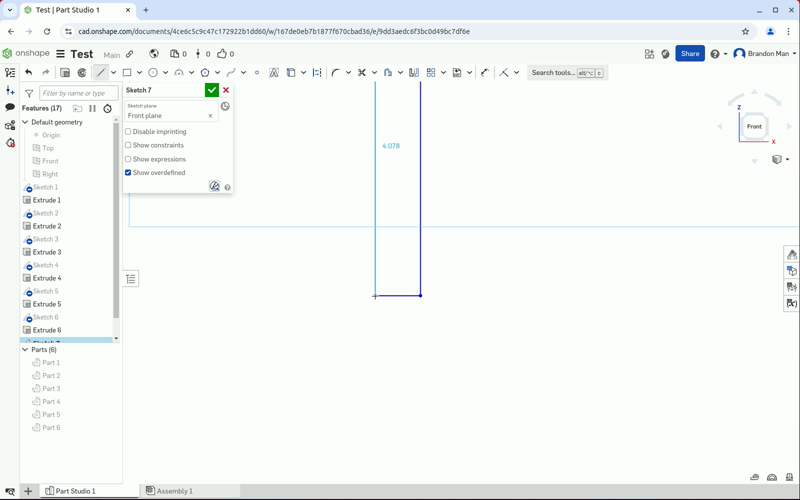
scroll(-6)
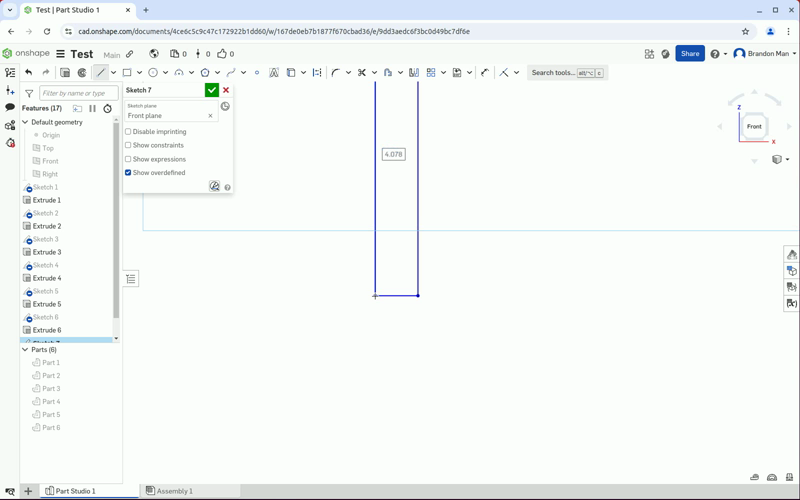
scroll(-6)
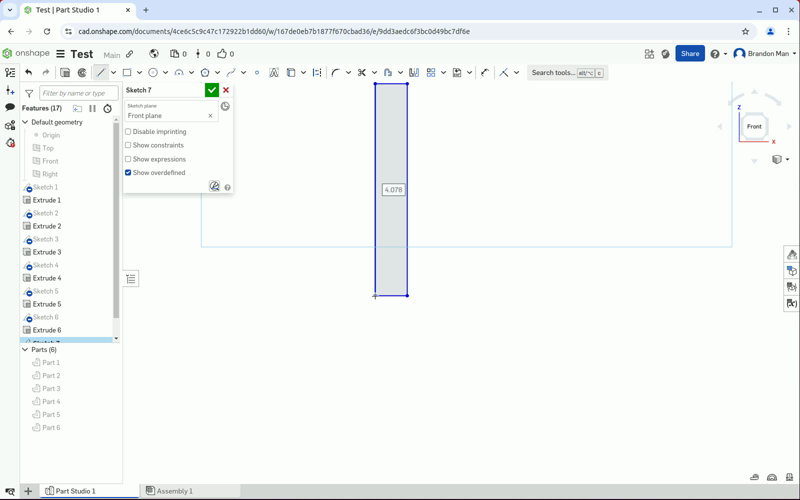
scroll(-6)
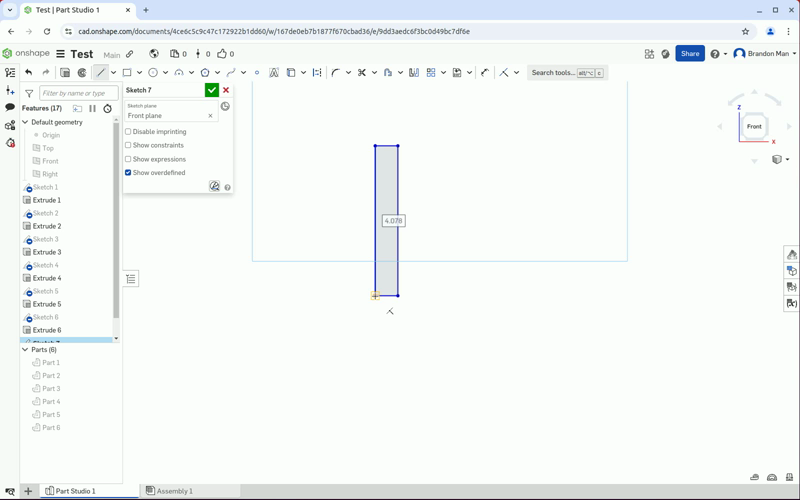
scroll(-6)
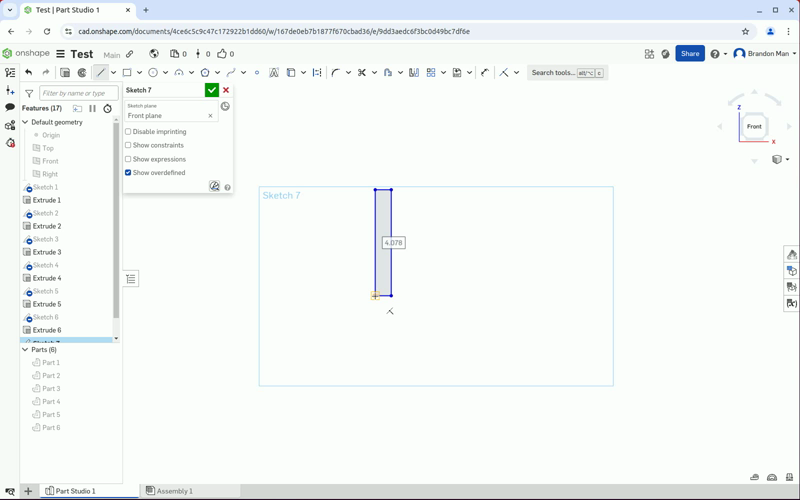
scroll(-6)
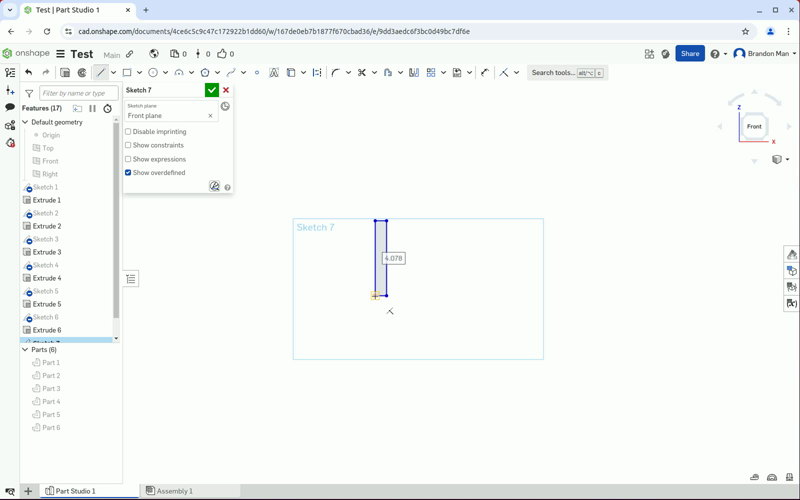
scroll(-6)
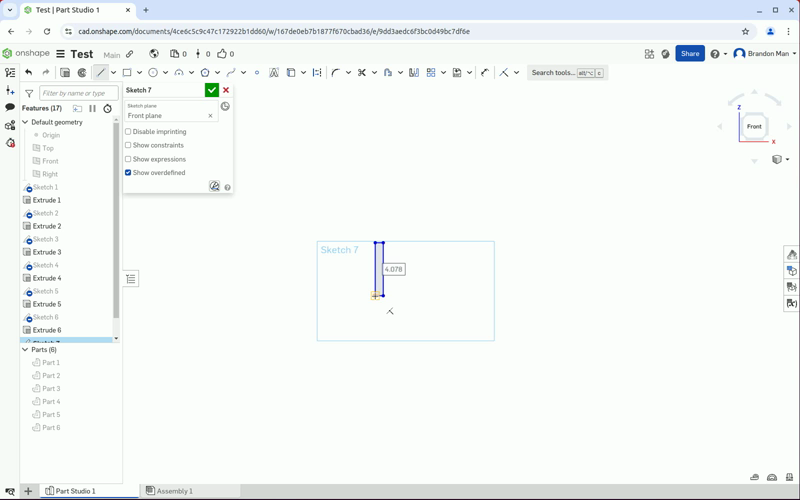
scroll(-6)
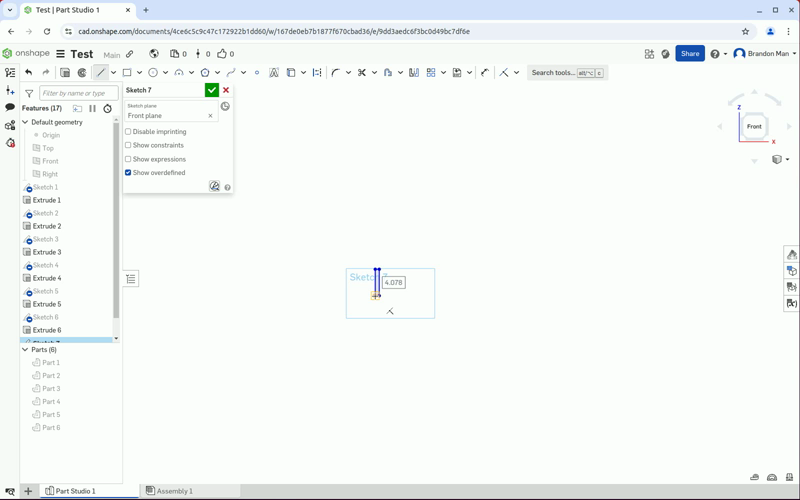
key(esc)
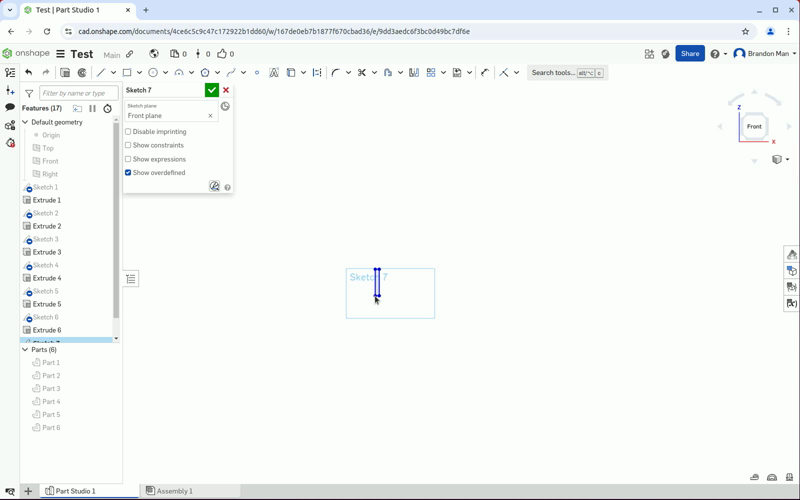
mouse_move(378, 288)
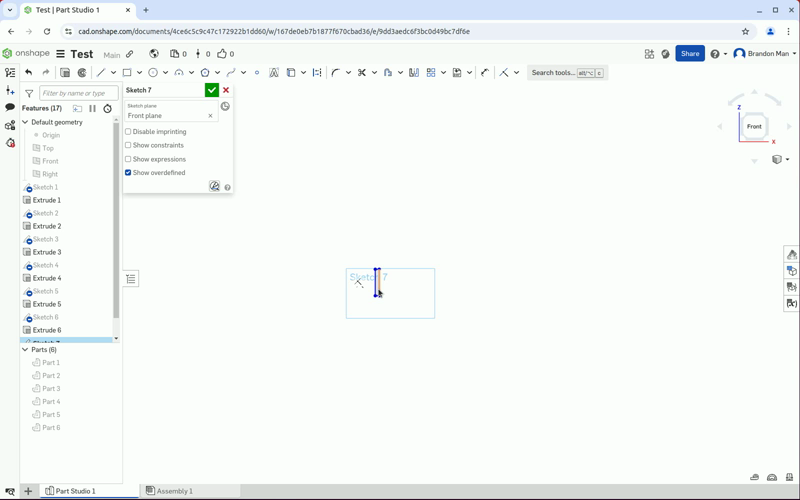
scroll(6)
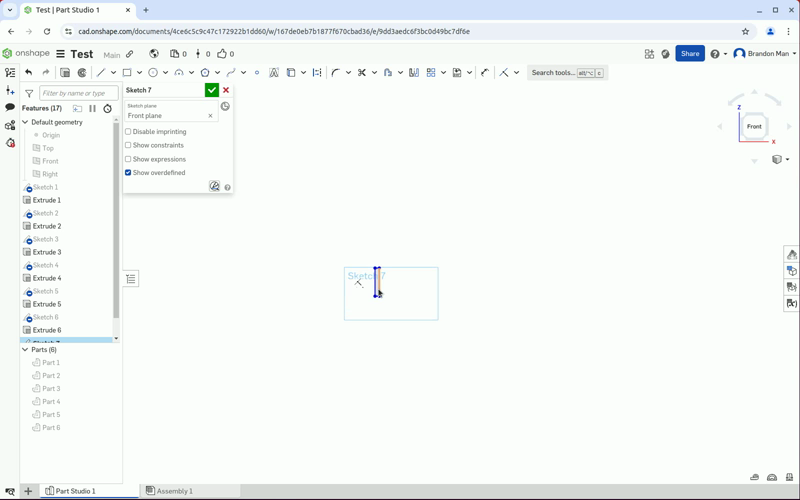
scroll(6)
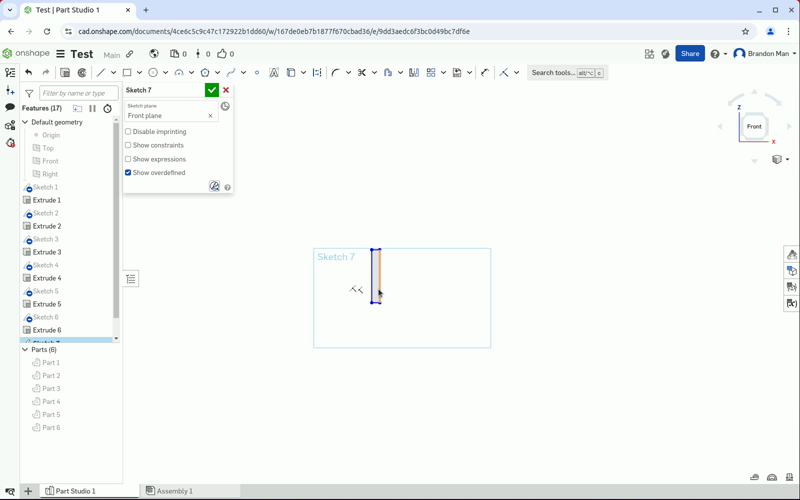
scroll(6)
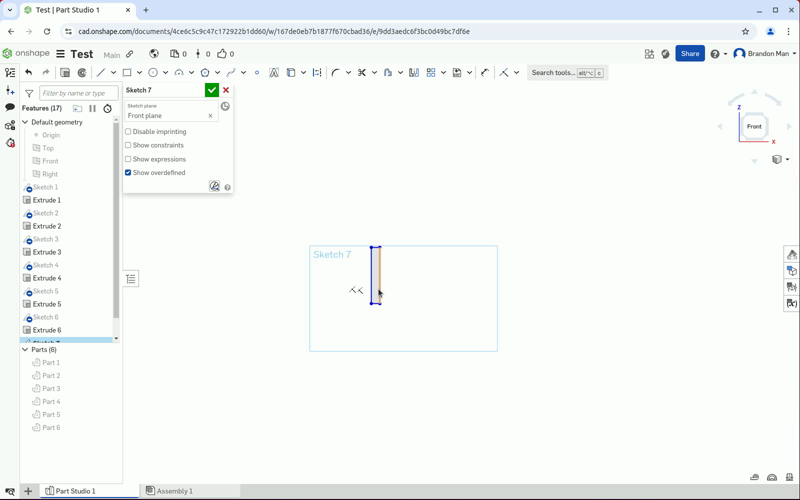
scroll(6)
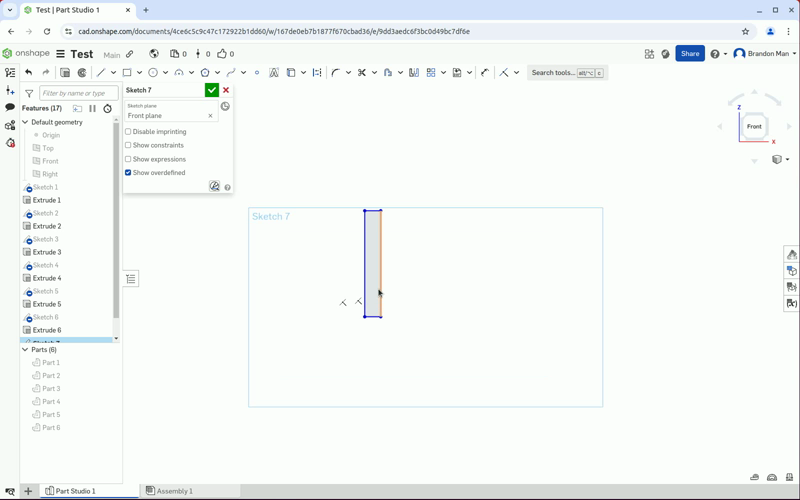
scroll(6)
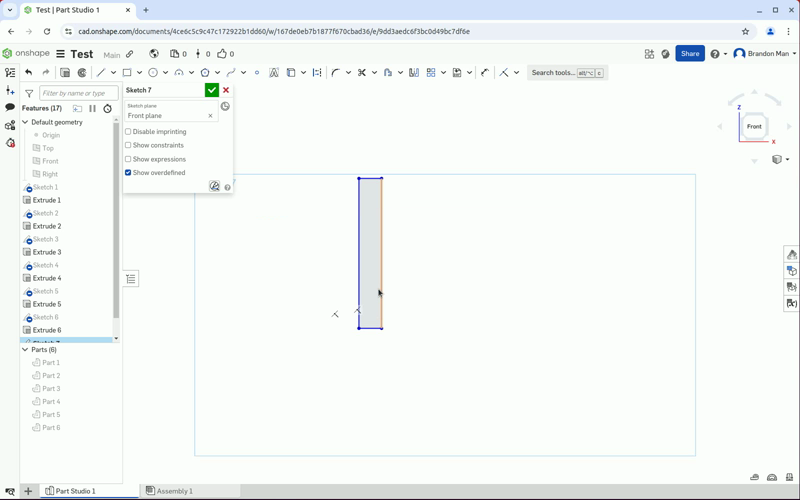
scroll(6)
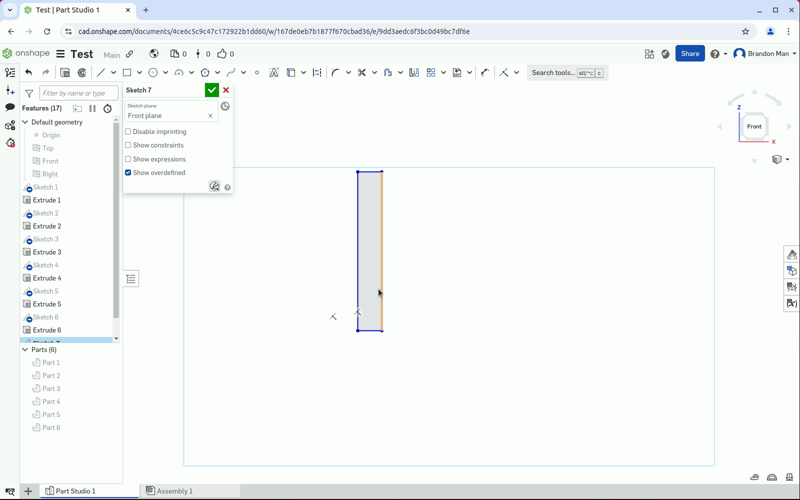
scroll(6)
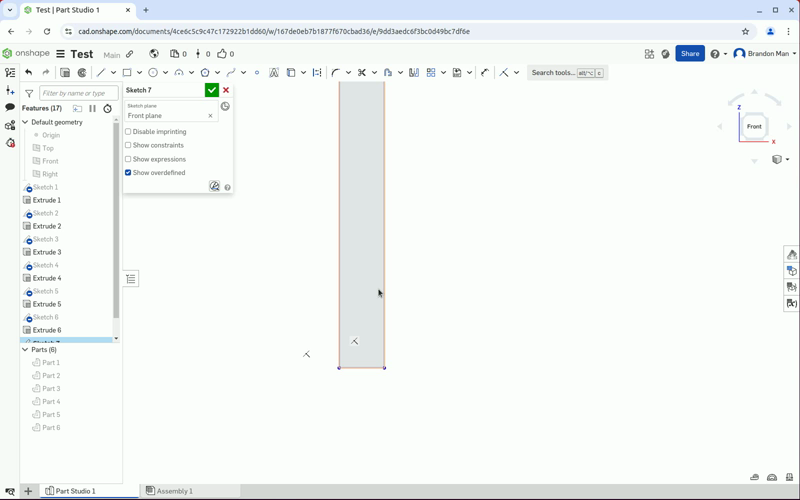
click(378, 288)
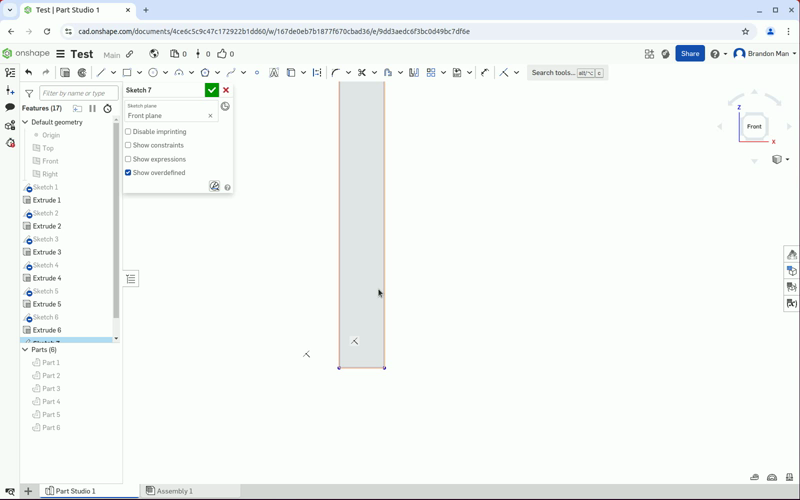
scroll(-6)
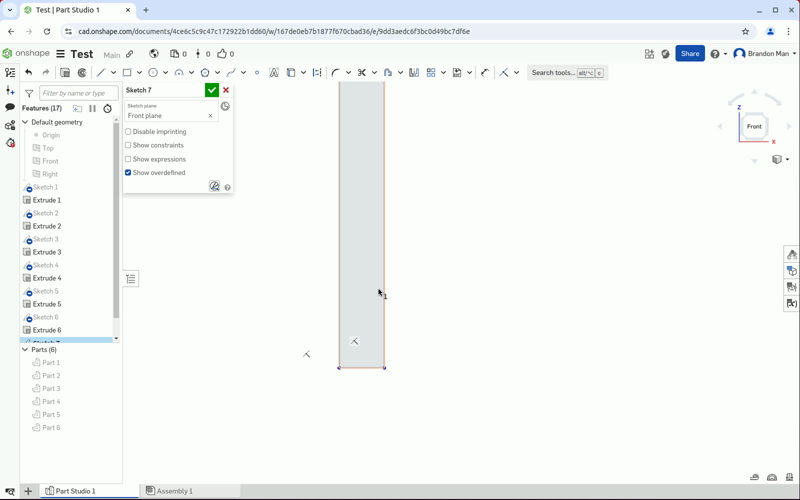
scroll(-6)
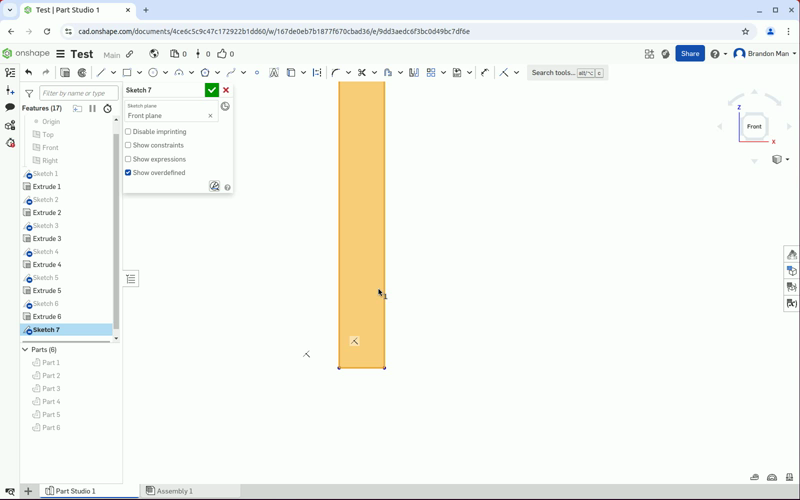
scroll(-6)
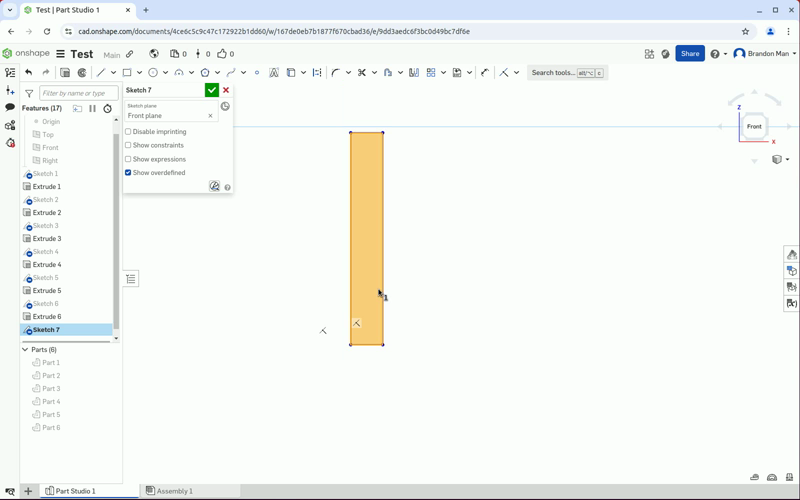
scroll(-6)
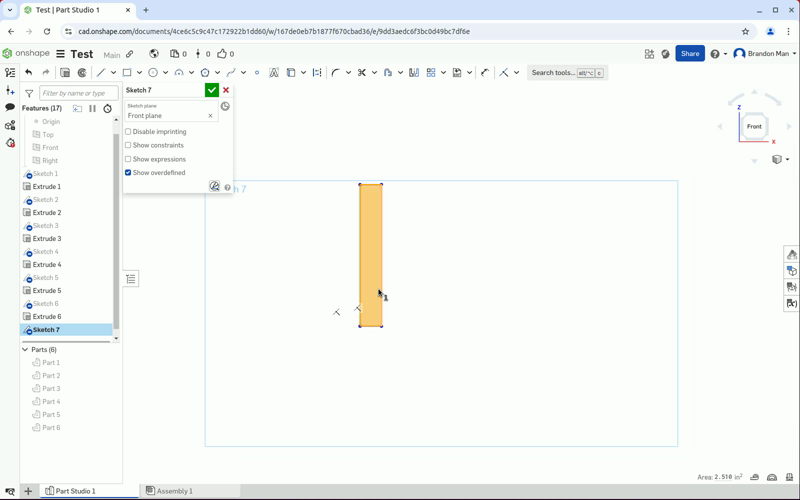
scroll(-6)
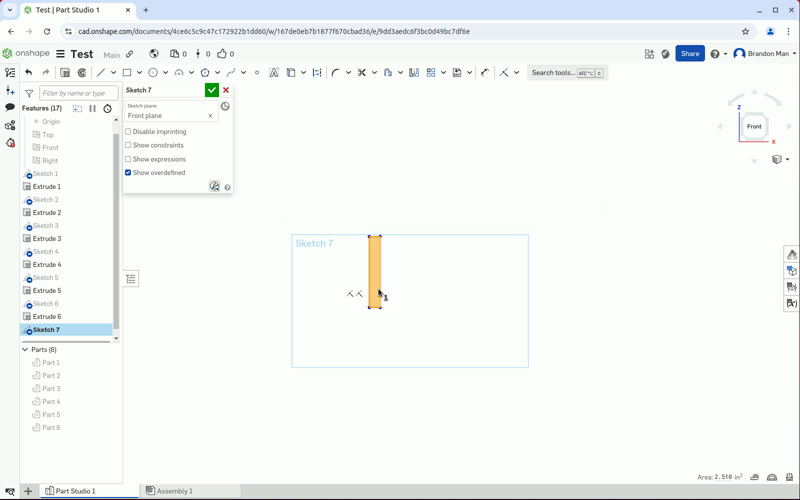
scroll(-6)
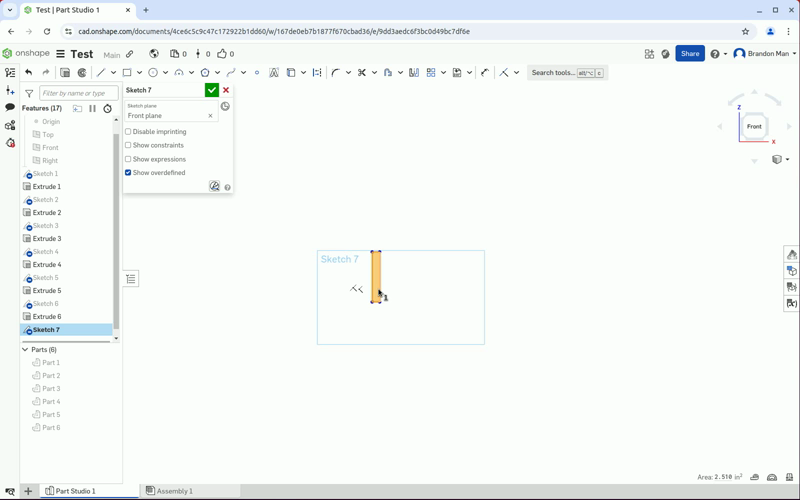
scroll(-6)
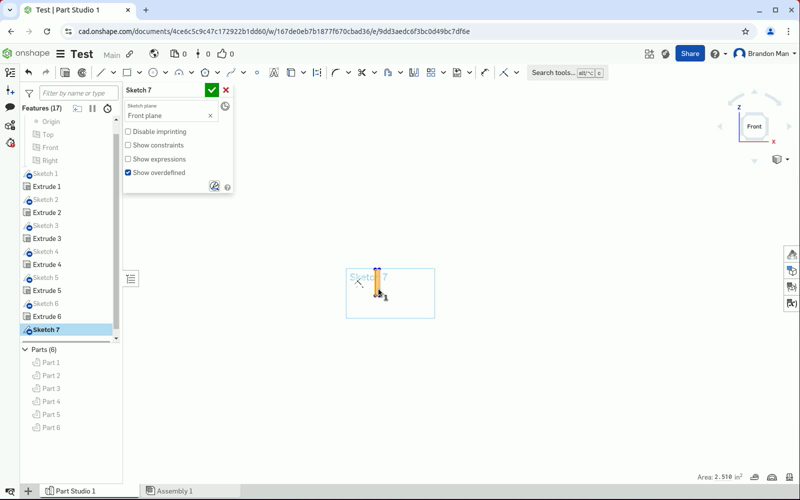
mouse_move(73, 352)
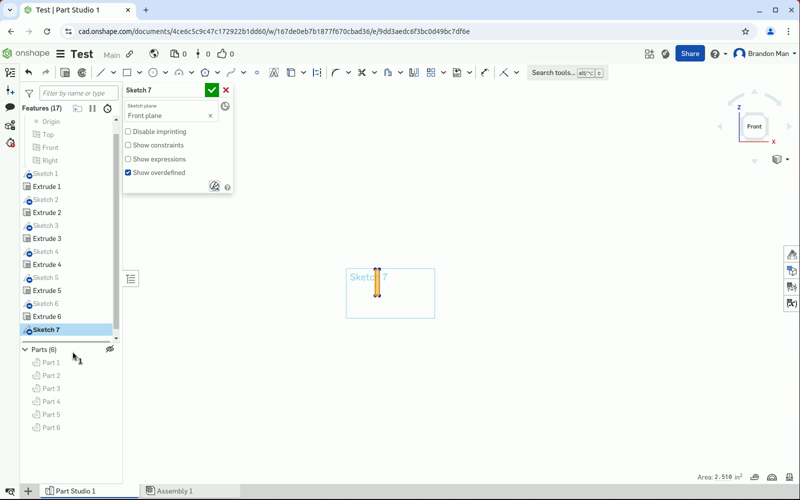
key(shift+y)
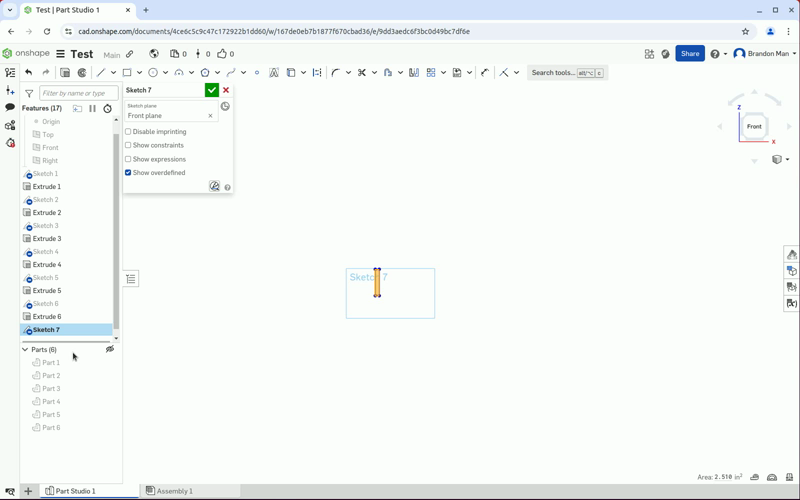
key(shift+e)
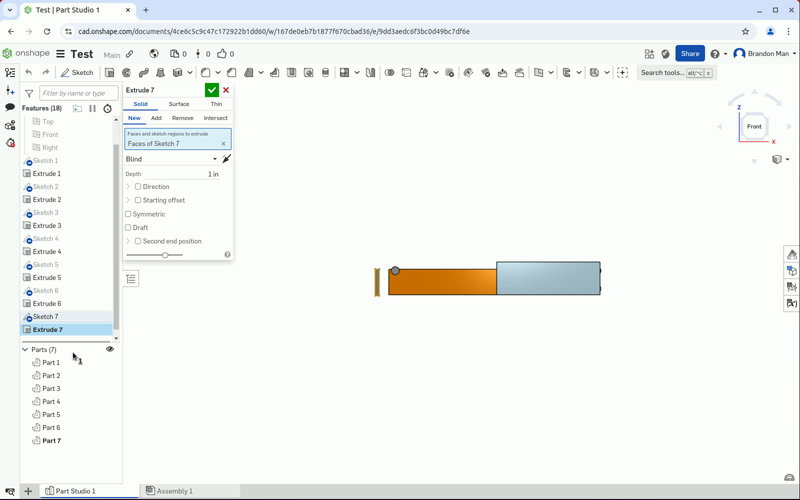
mouse_move(143, 106)
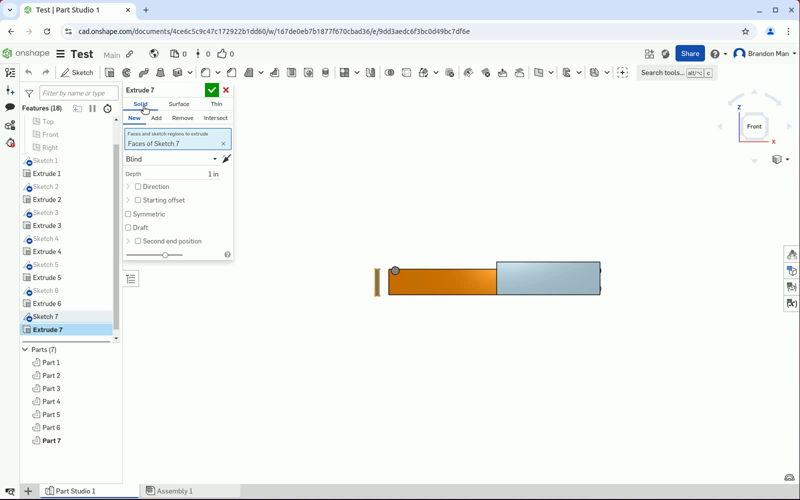
click(143, 106)
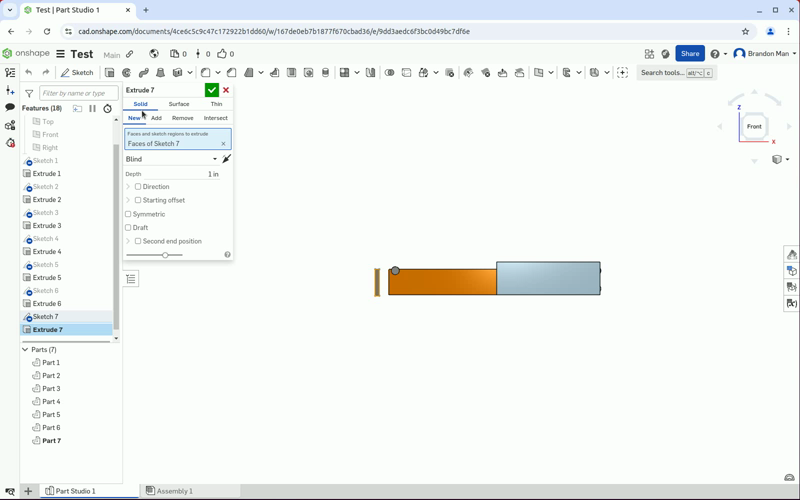
mouse_move(137, 120)
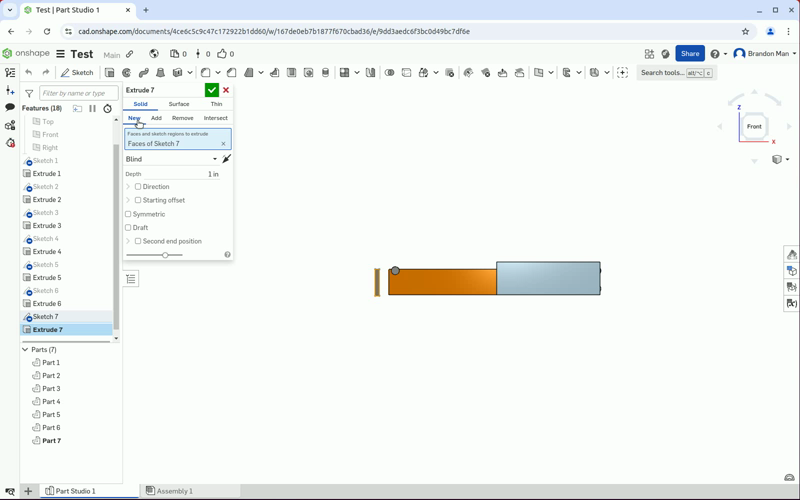
click(137, 120)
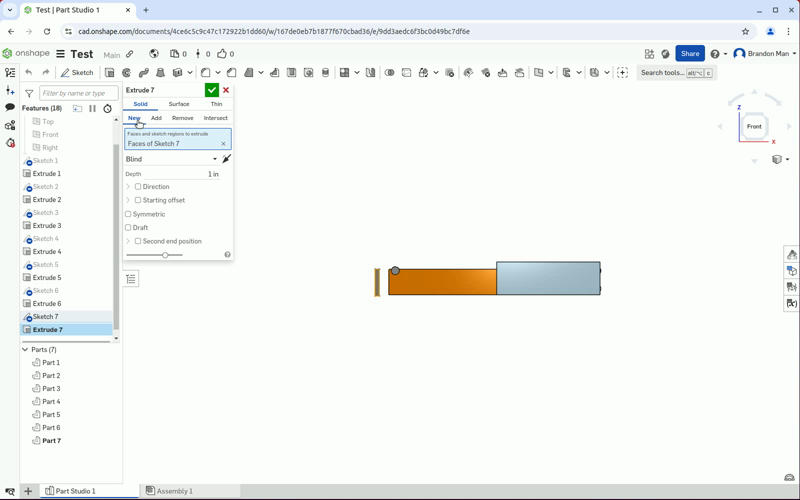
key(tab, 4)
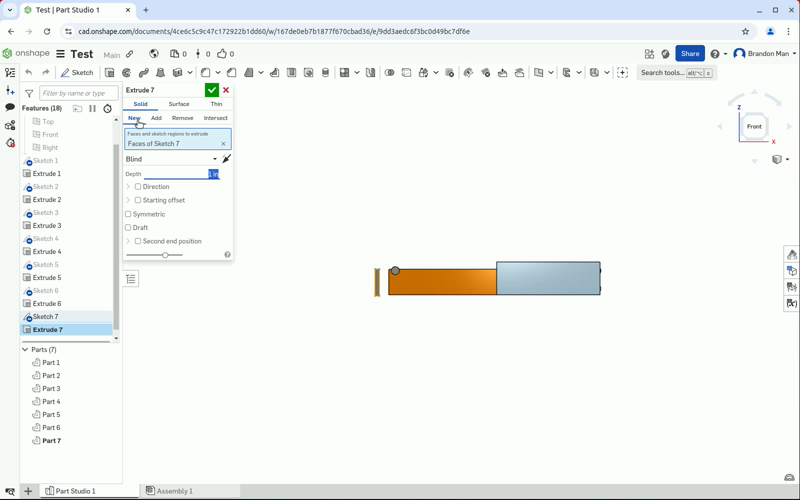
text(22.868)
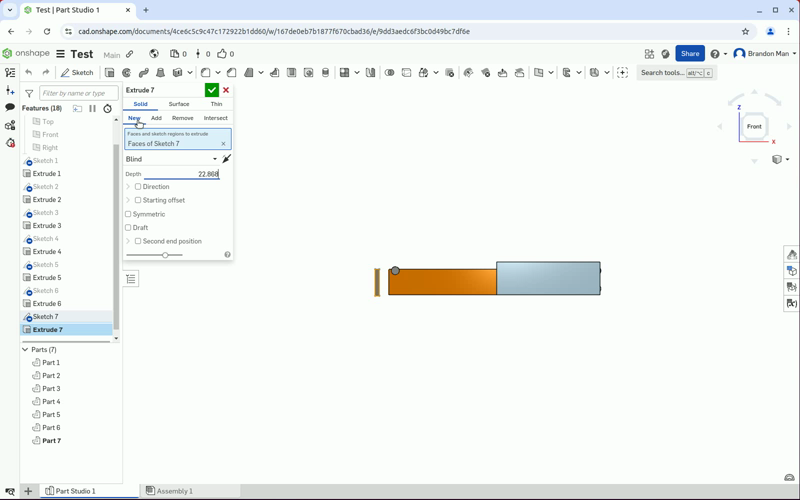
key(enter)
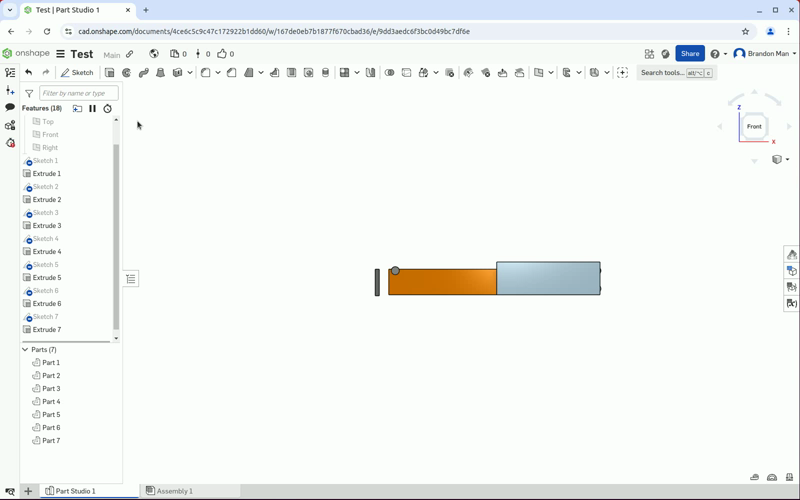
key(shift+h)
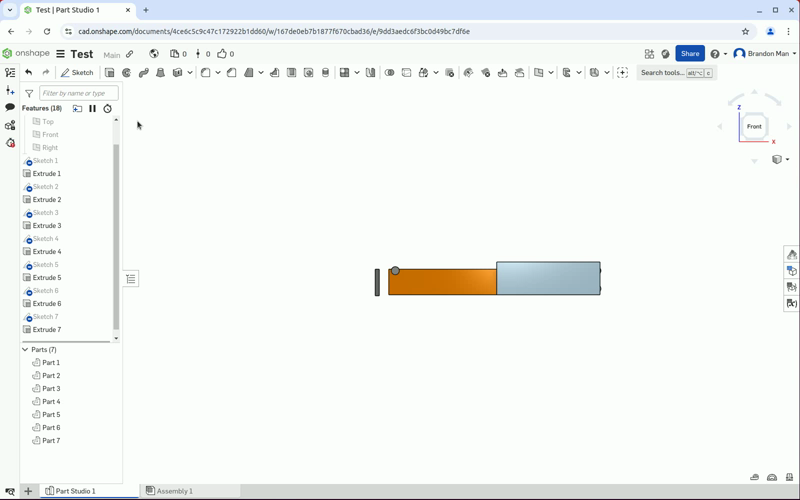
key(shift+h)
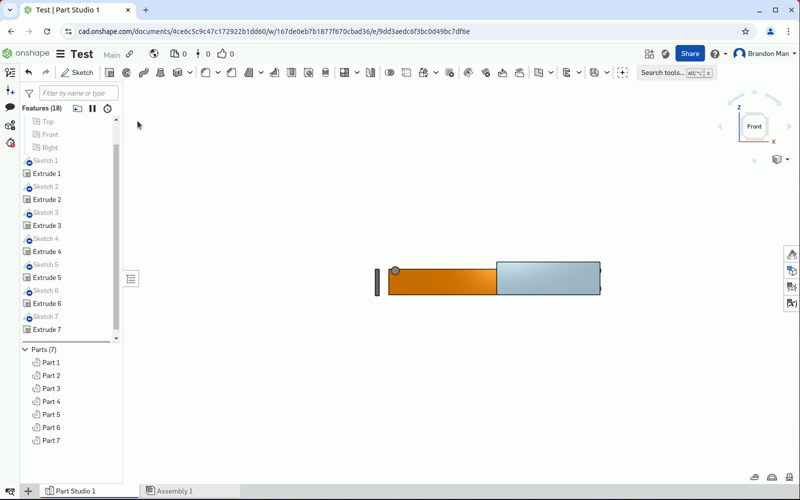
mouse_move(69, 163)
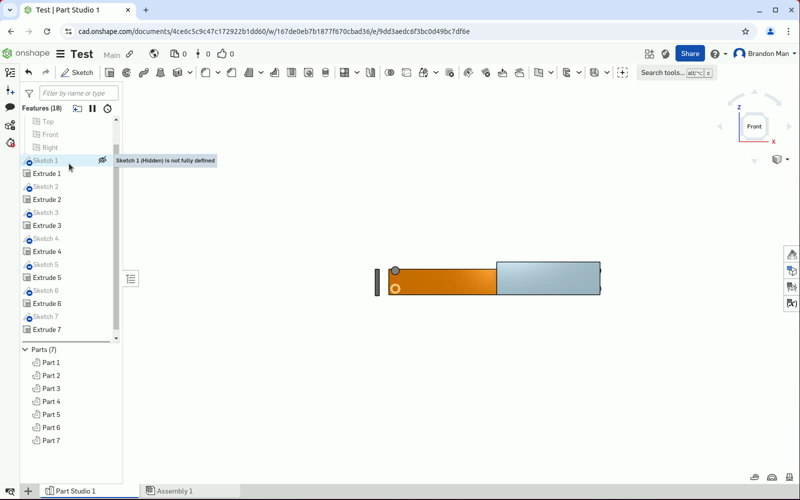
click(69, 163)
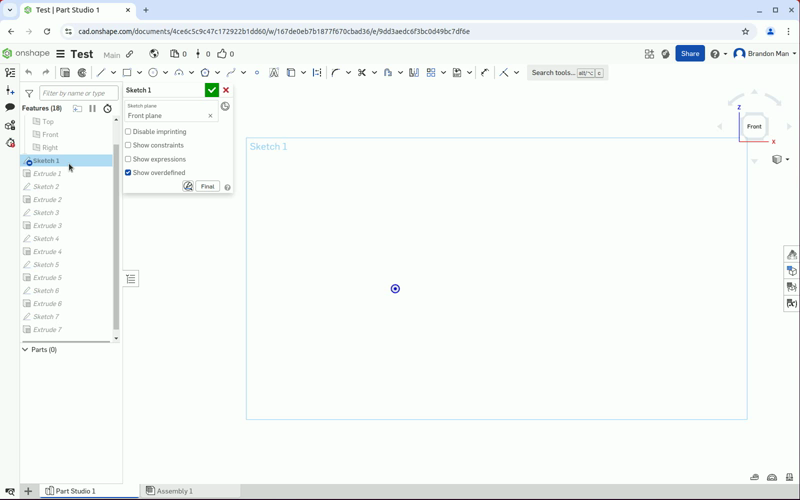
mouse_move(229, 92)
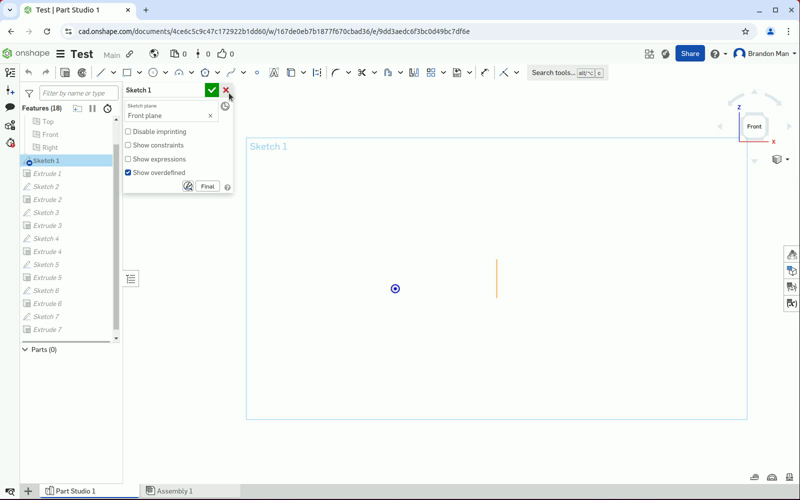
click(229, 92)
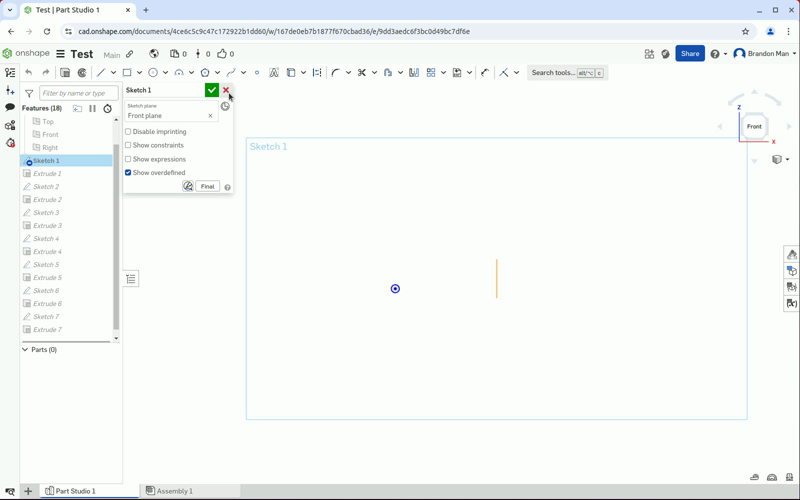
key(shift+s)
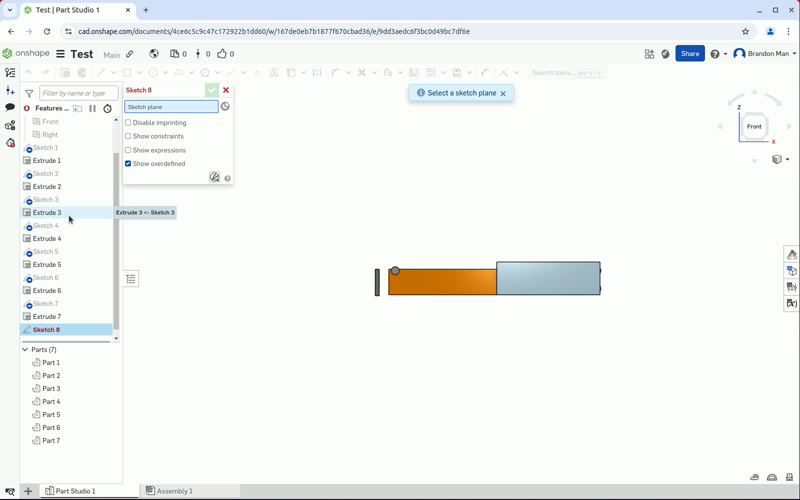
scroll(3)
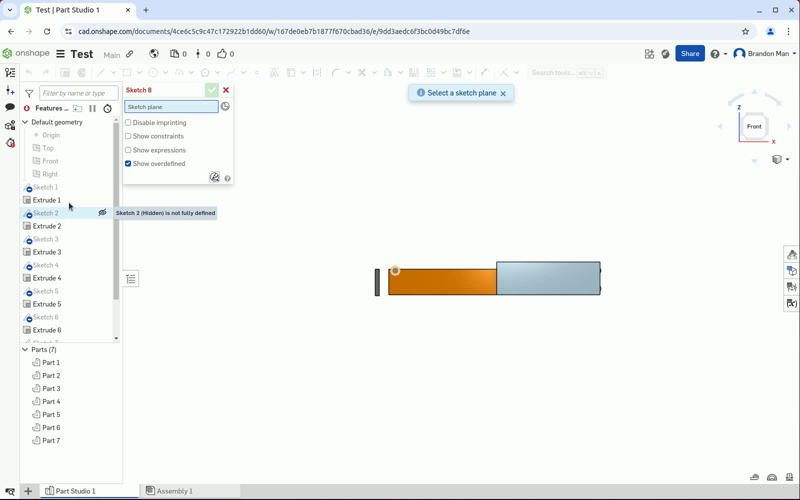
mouse_move(69, 163)
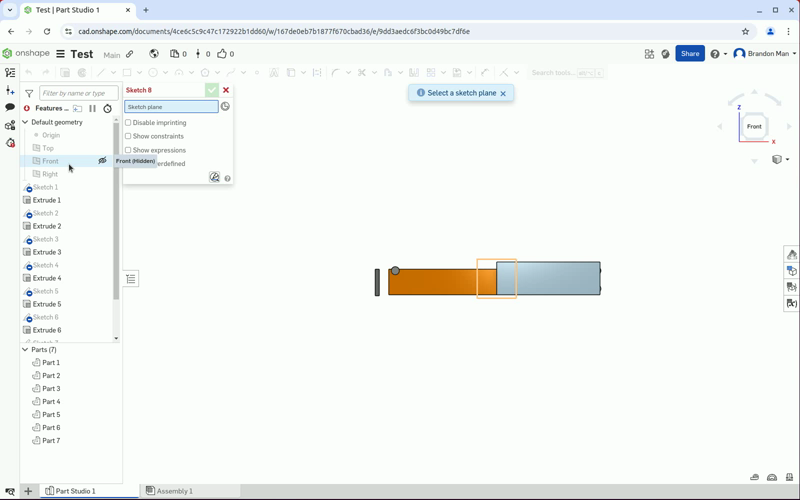
click(69, 163)
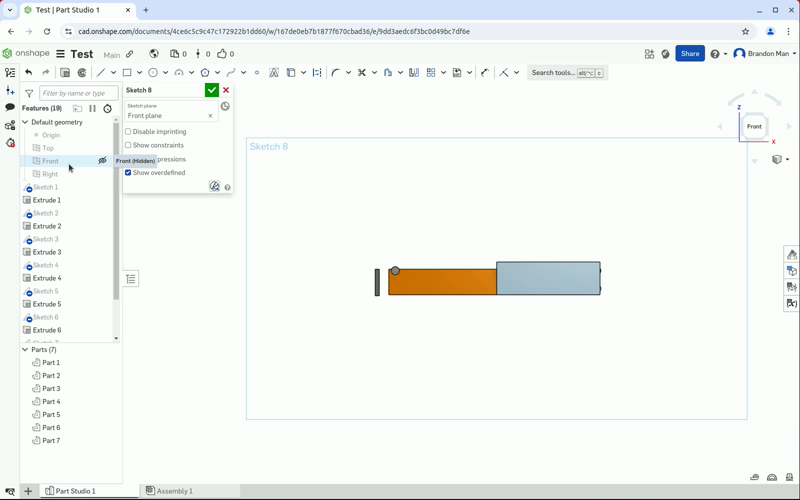
mouse_move(73, 352)
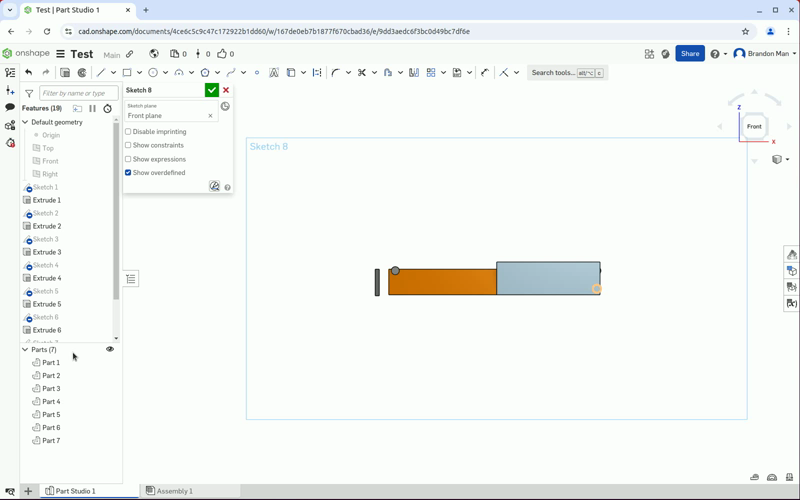
key(y)
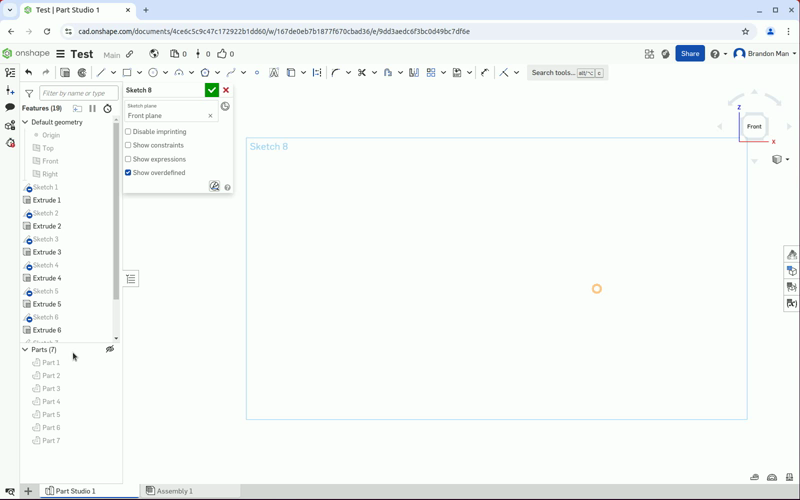
key(l)
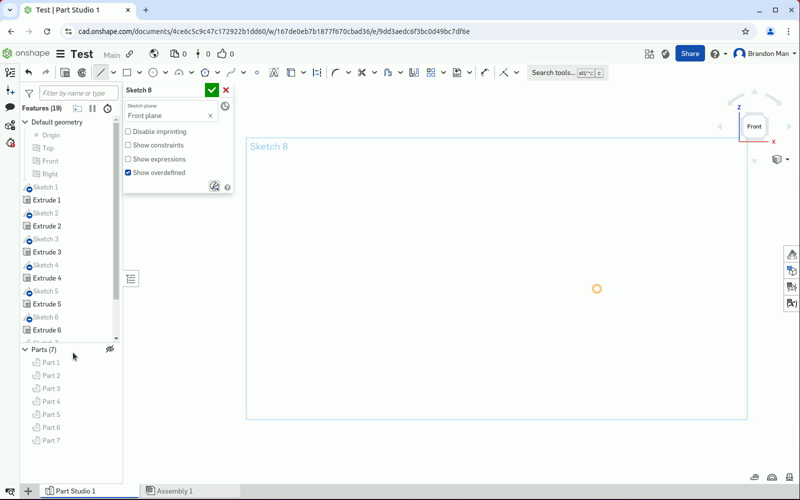
key_down(shift)
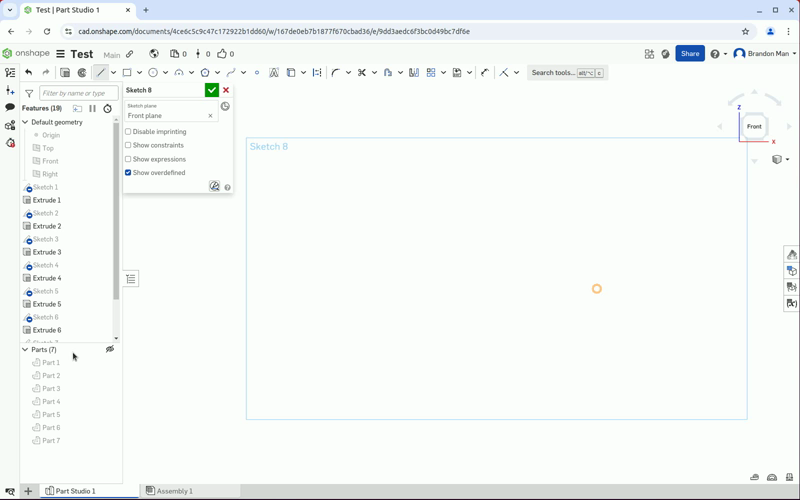
mouse_move(538, 294)
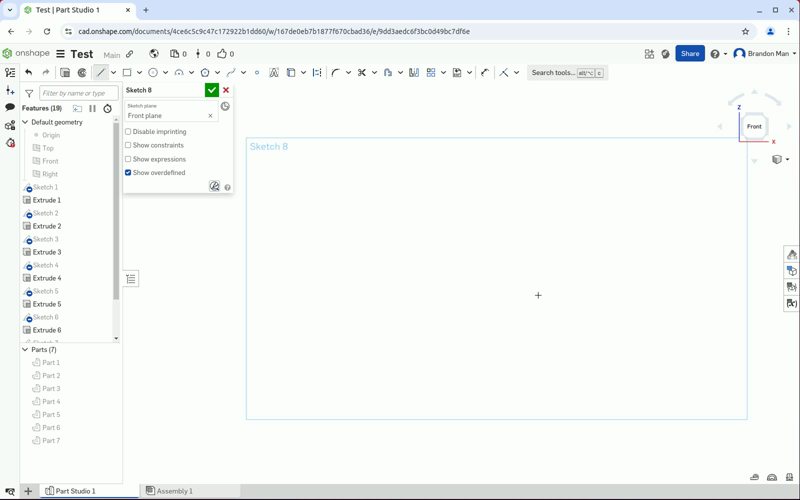
click(538, 294)
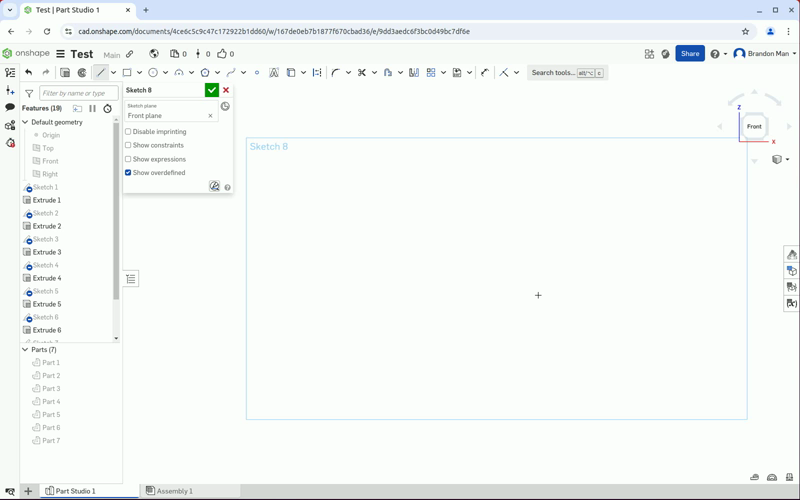
key_up(shift)
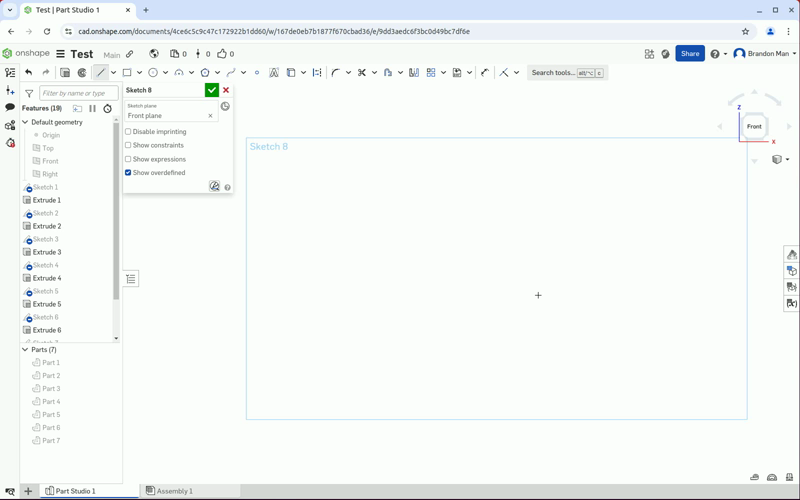
key_down(shift)
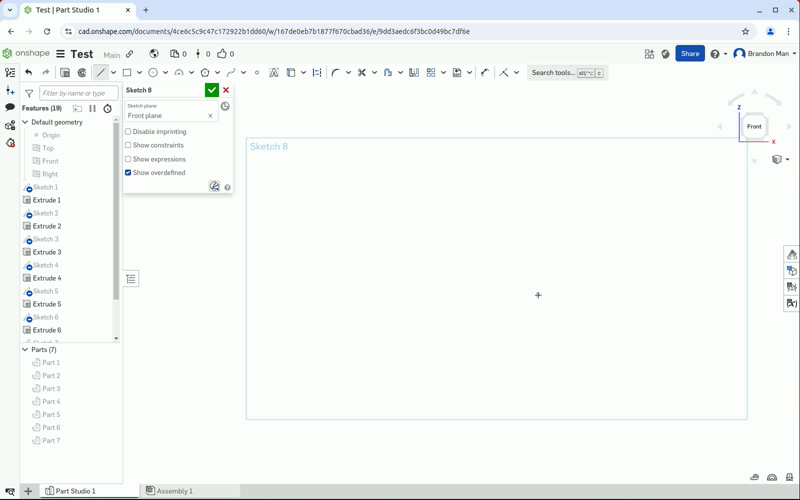
mouse_move(568, 294)
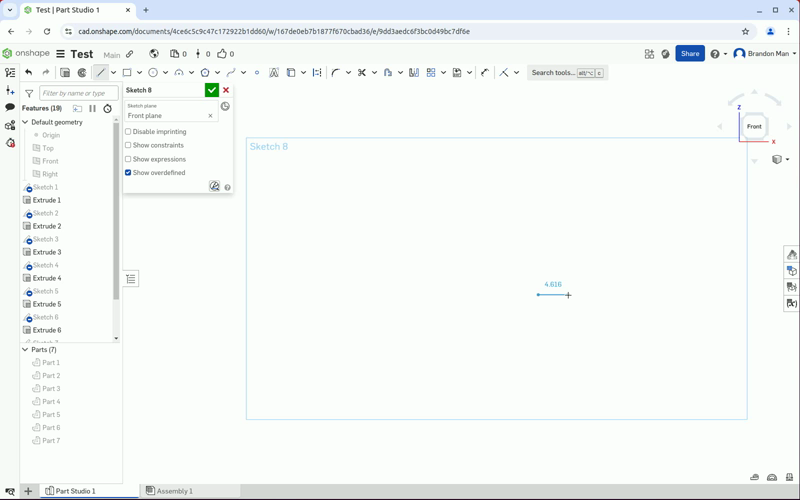
mouse_move(542, 294)
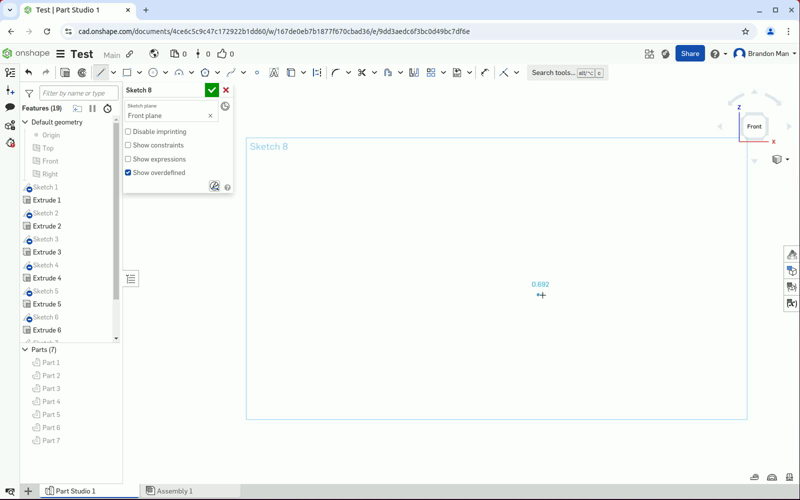
scroll(6)
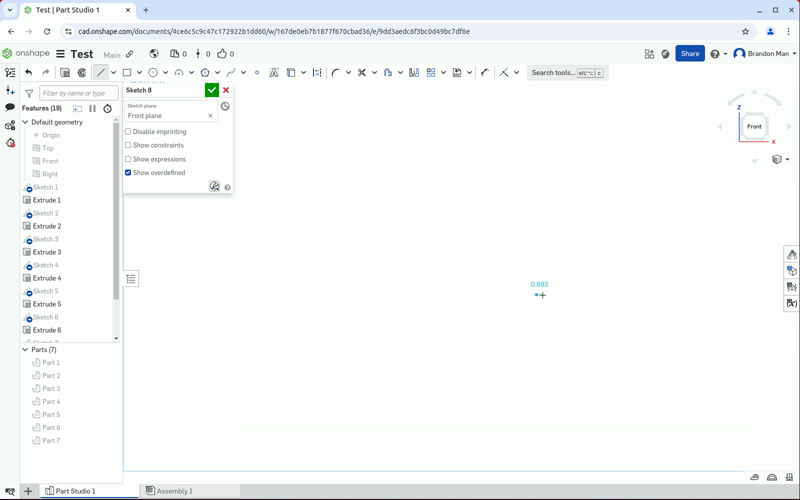
scroll(6)
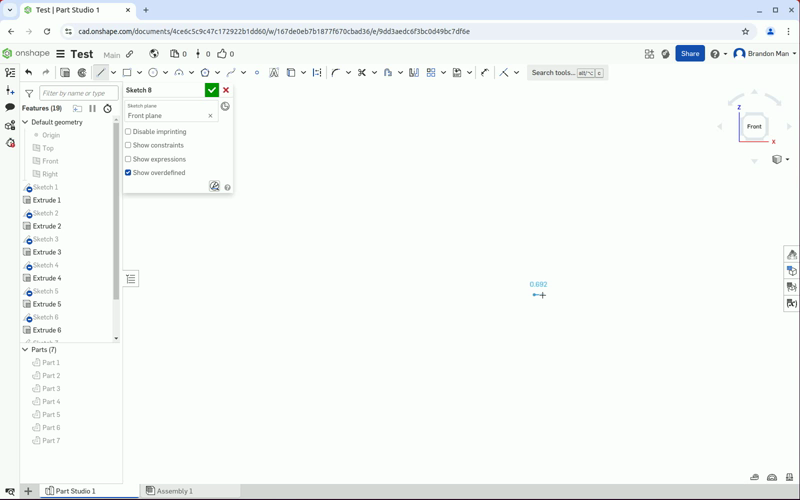
scroll(6)
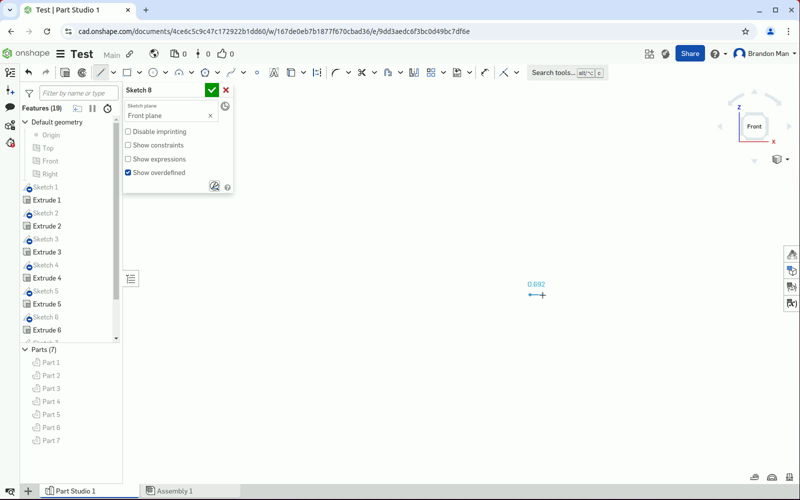
scroll(6)
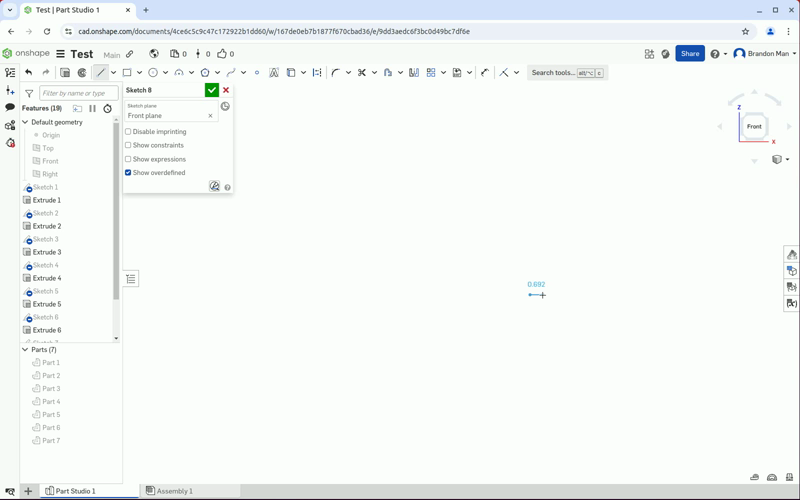
scroll(6)
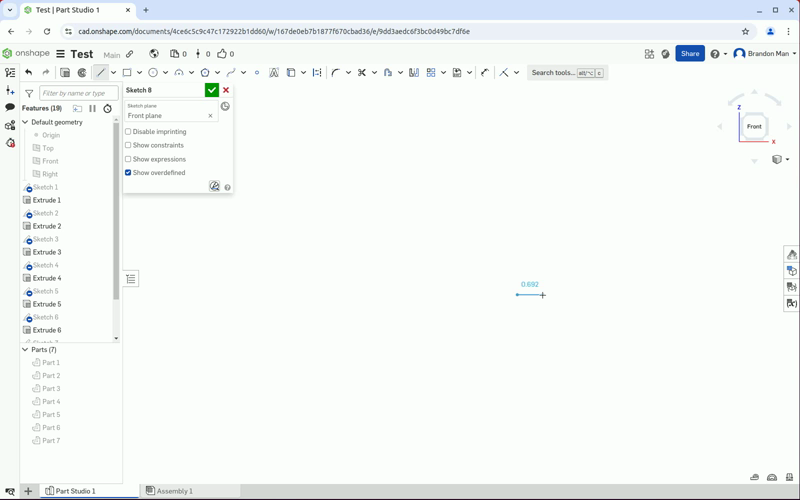
scroll(6)
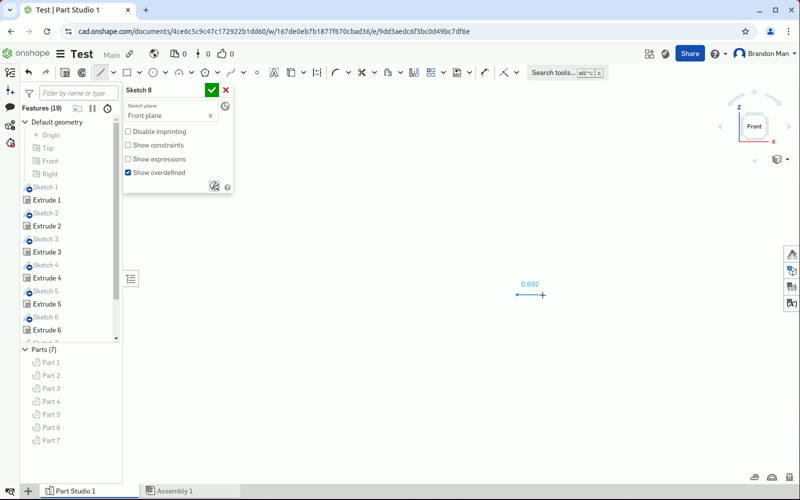
scroll(6)
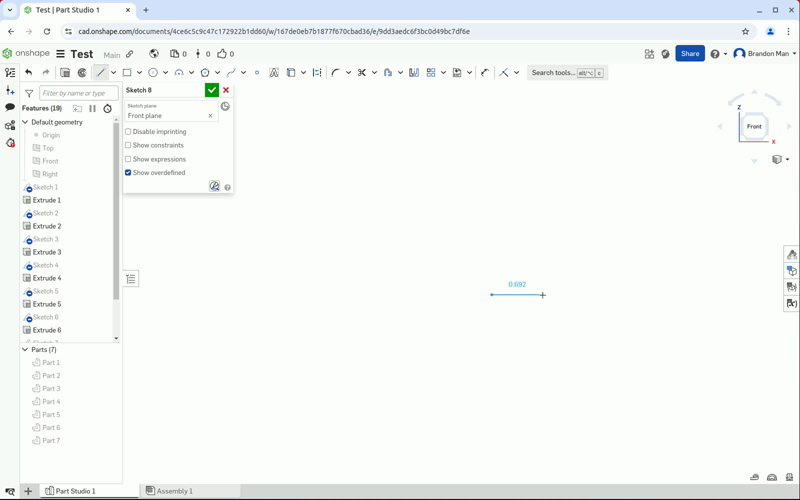
click(542, 294)
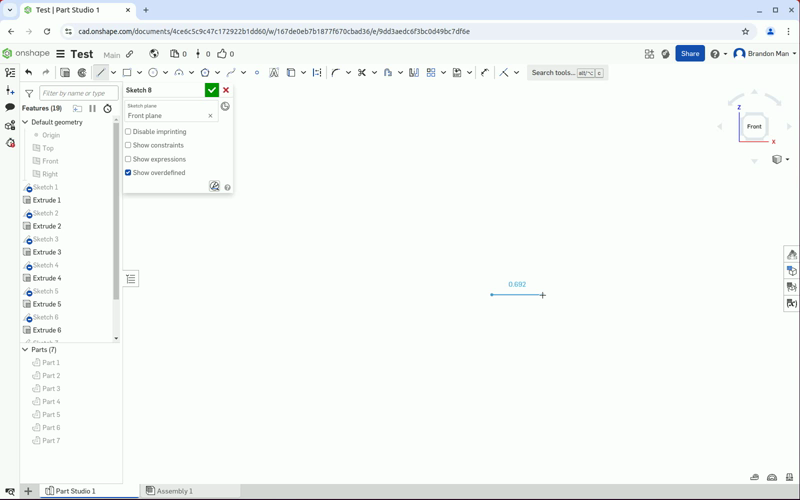
scroll(-6)
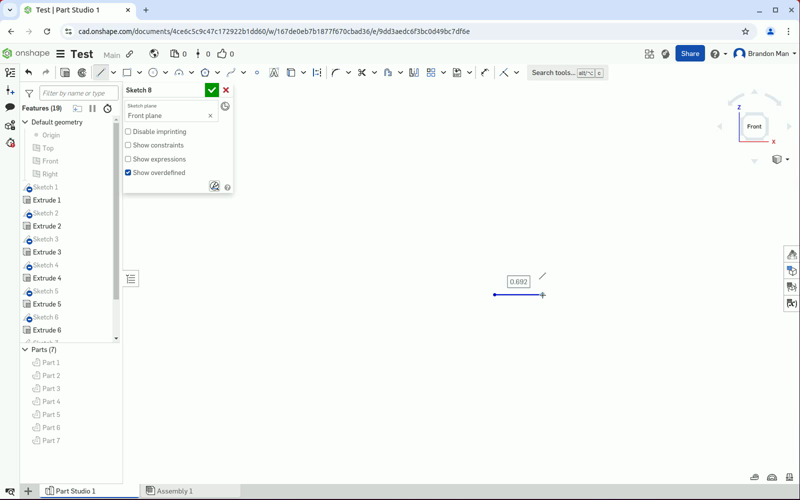
scroll(-6)
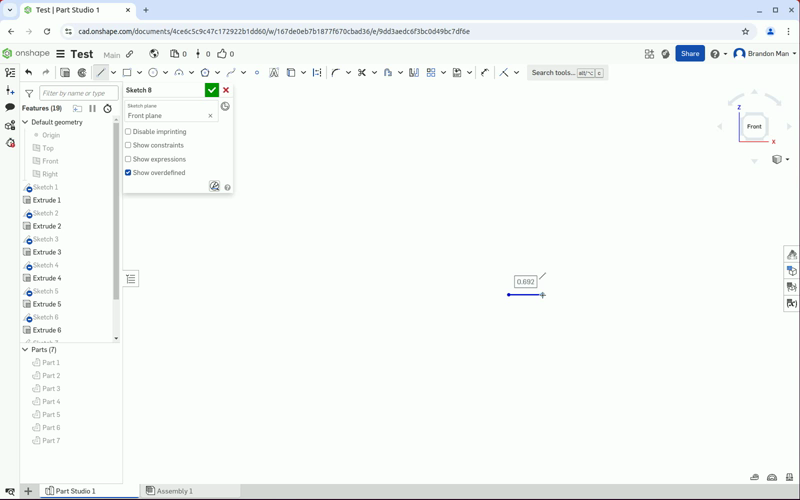
scroll(-6)
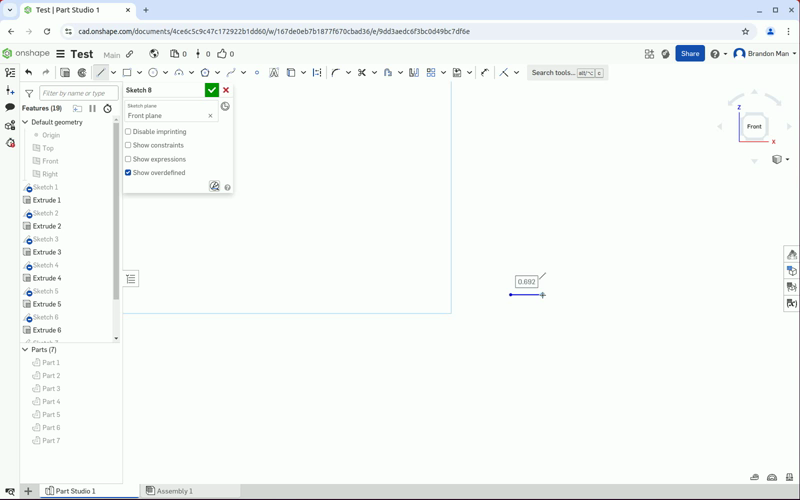
scroll(-6)
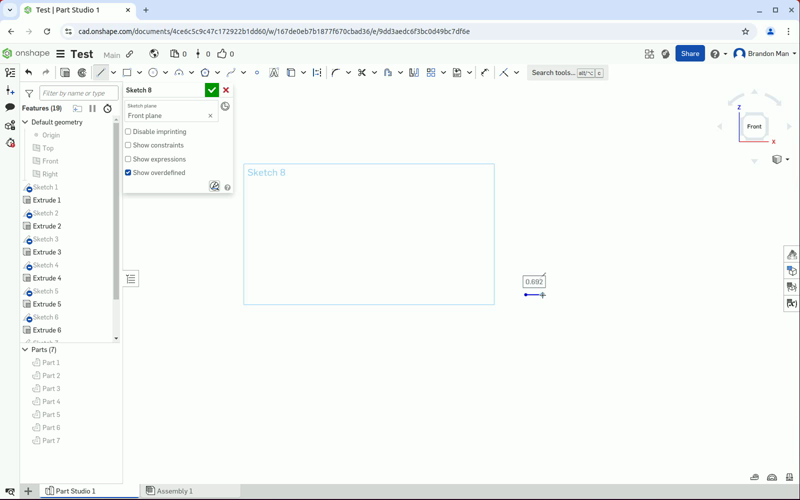
scroll(-6)
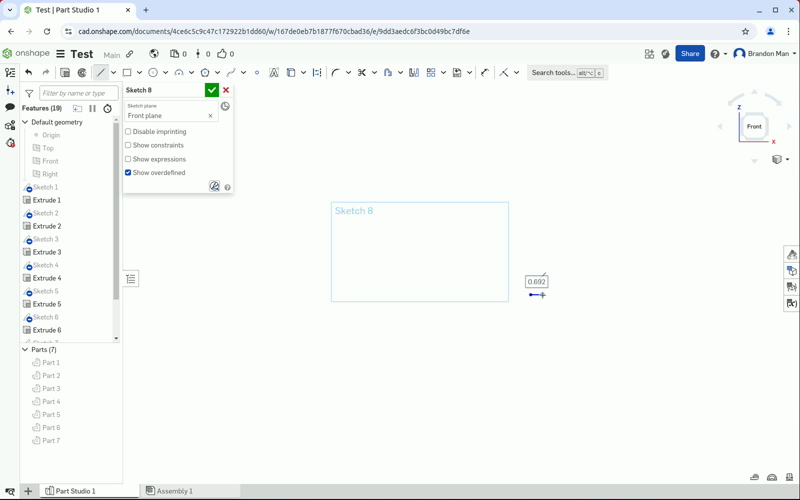
scroll(-6)
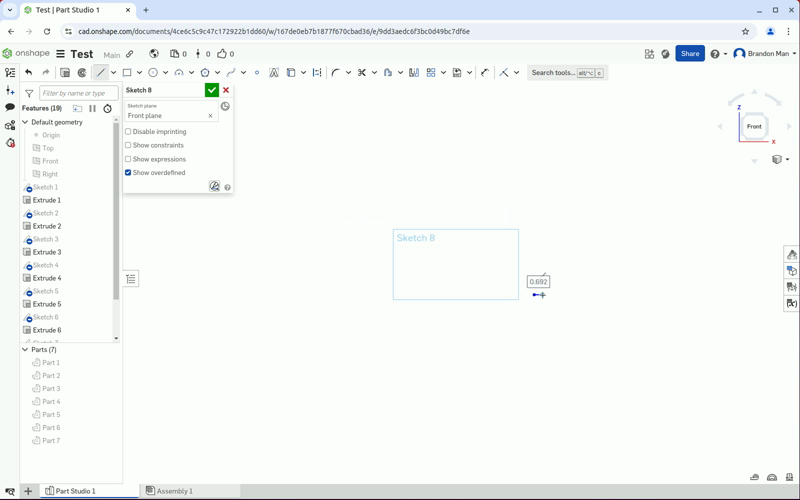
scroll(-6)
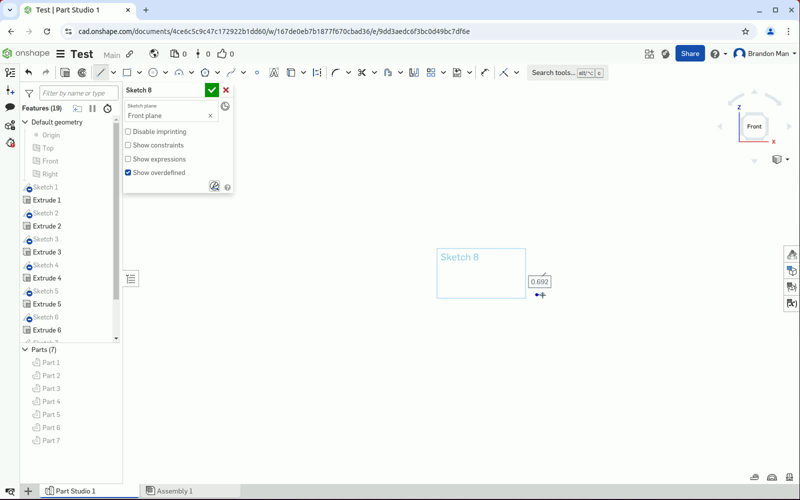
key_up(shift)
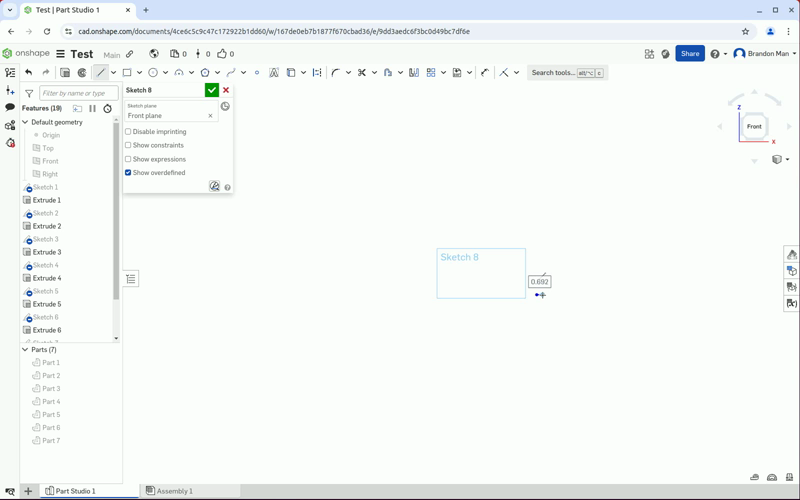
key_down(shift)
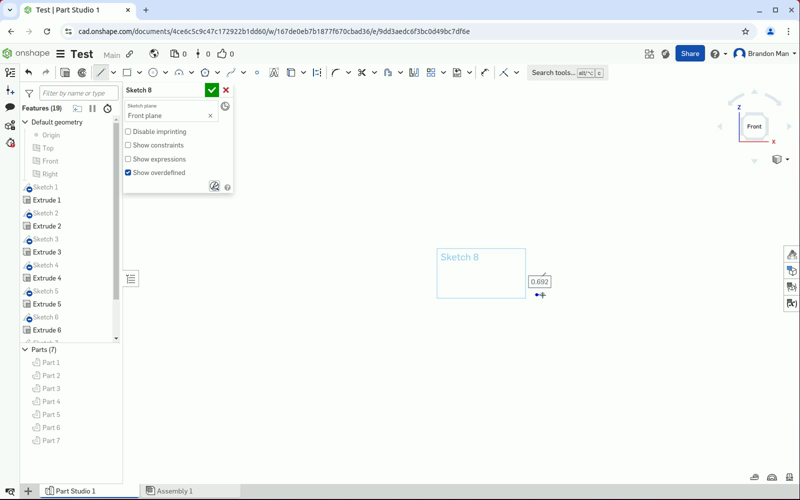
mouse_move(572, 294)
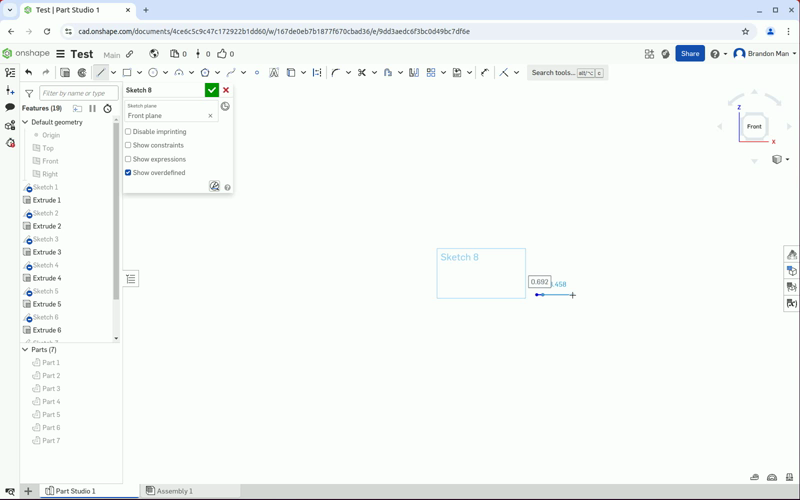
mouse_move(542, 269)
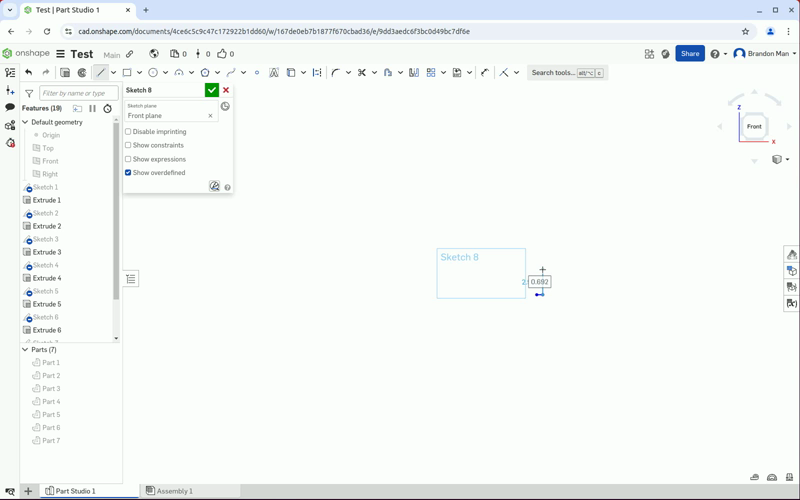
click(542, 269)
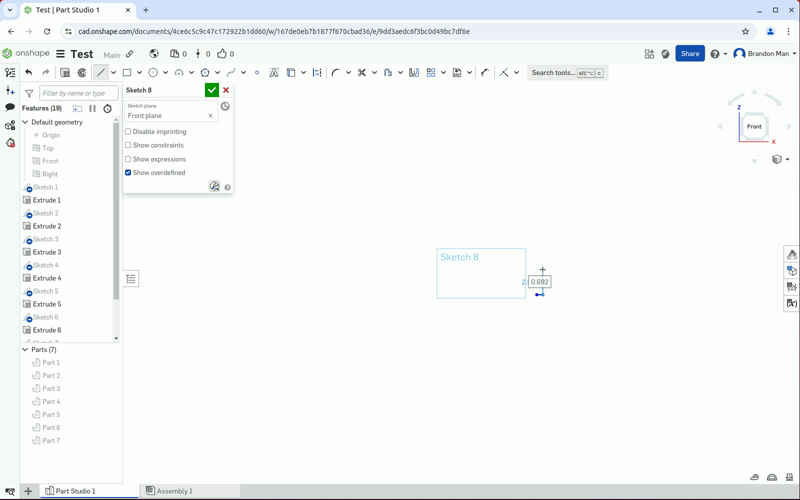
key_up(shift)
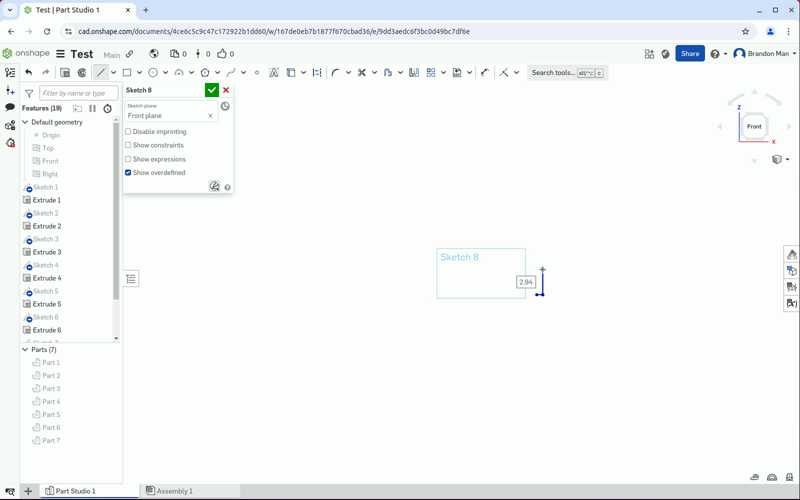
key_down(shift)
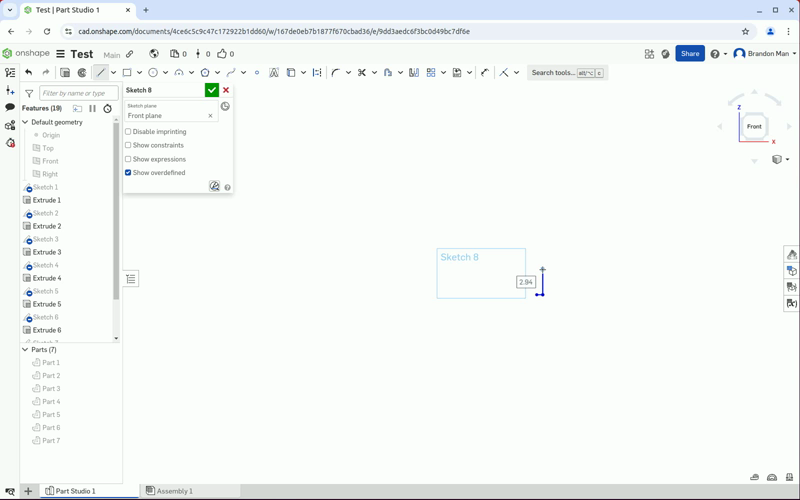
mouse_move(572, 269)
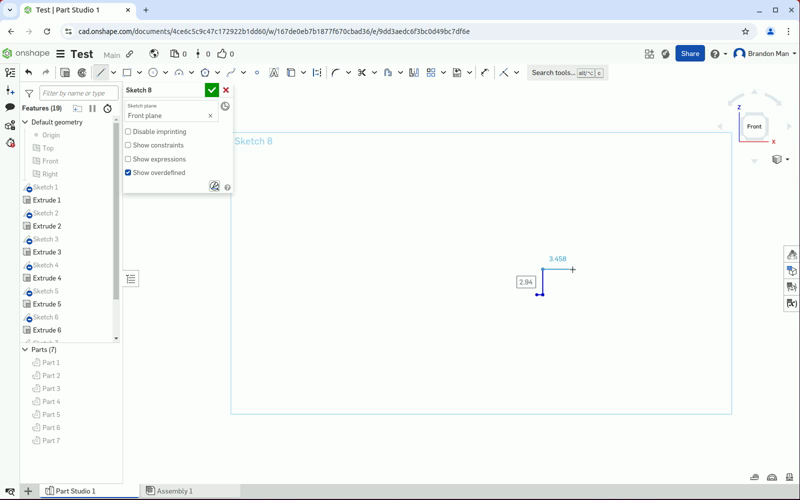
mouse_move(538, 269)
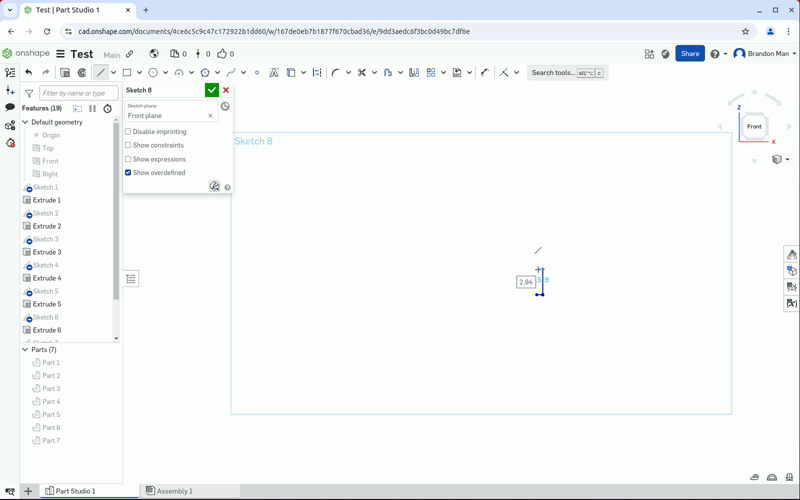
scroll(6)
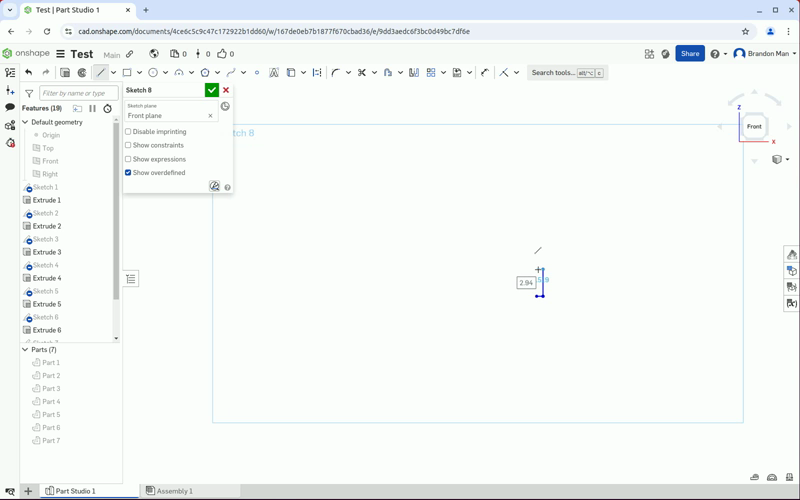
scroll(6)
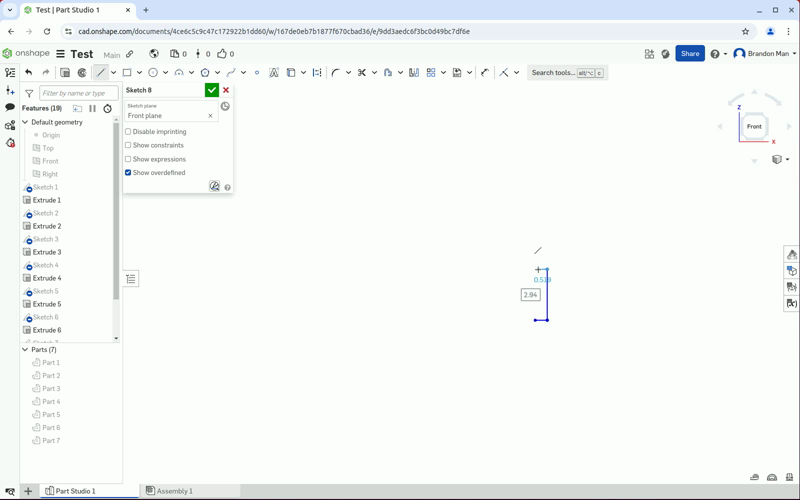
scroll(6)
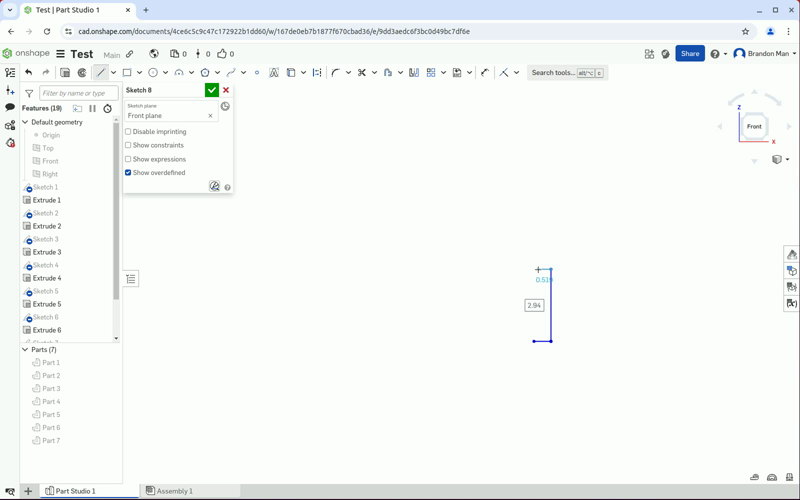
scroll(6)
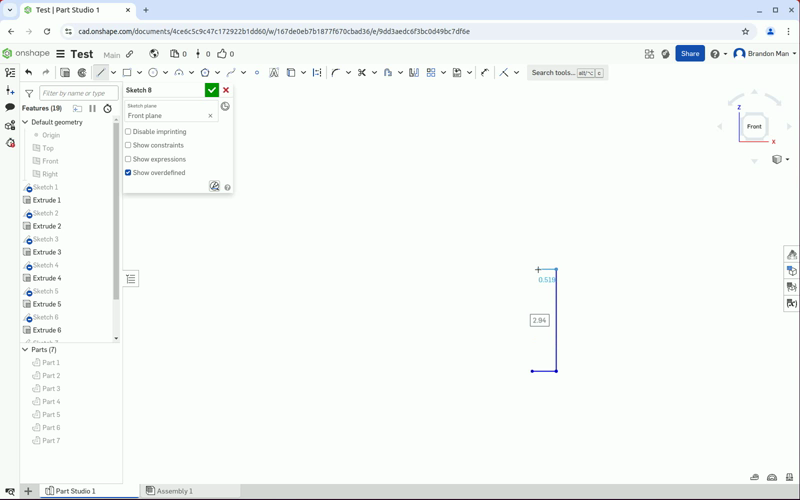
scroll(6)
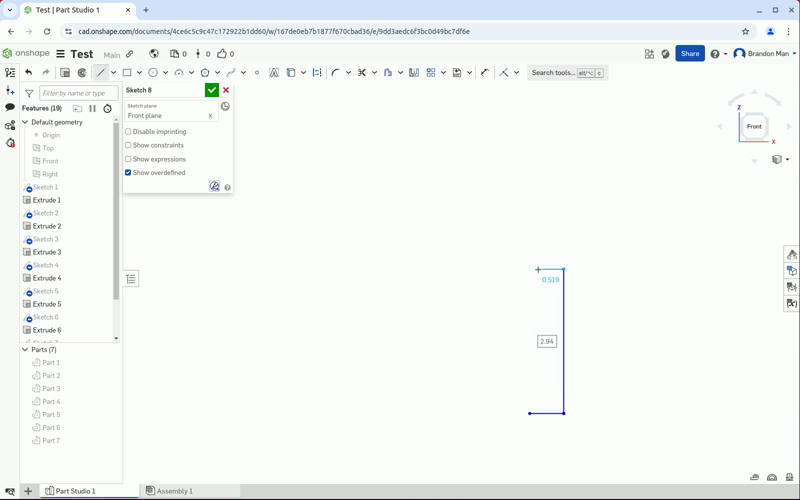
scroll(6)
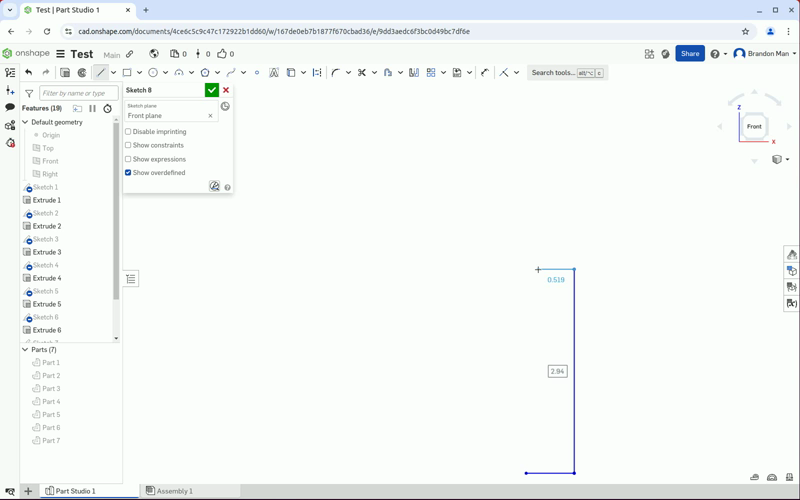
scroll(6)
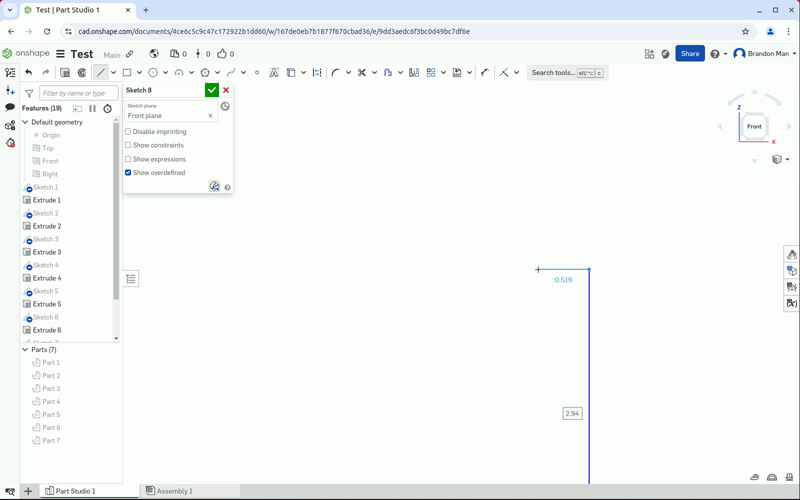
click(538, 269)
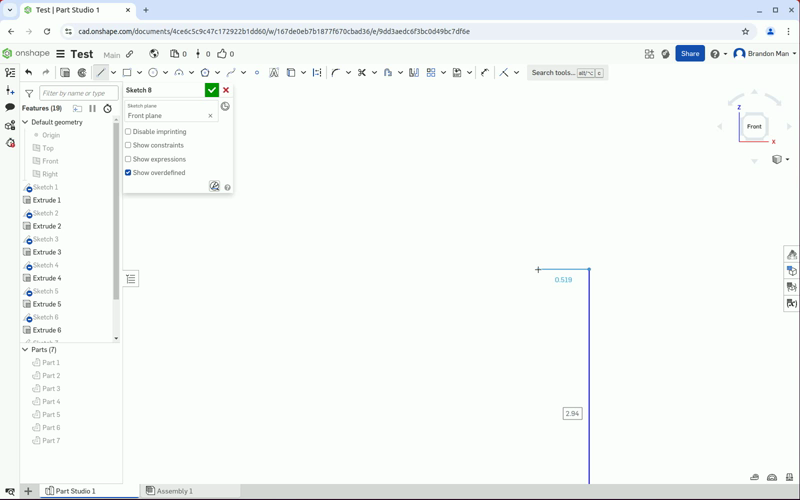
scroll(-6)
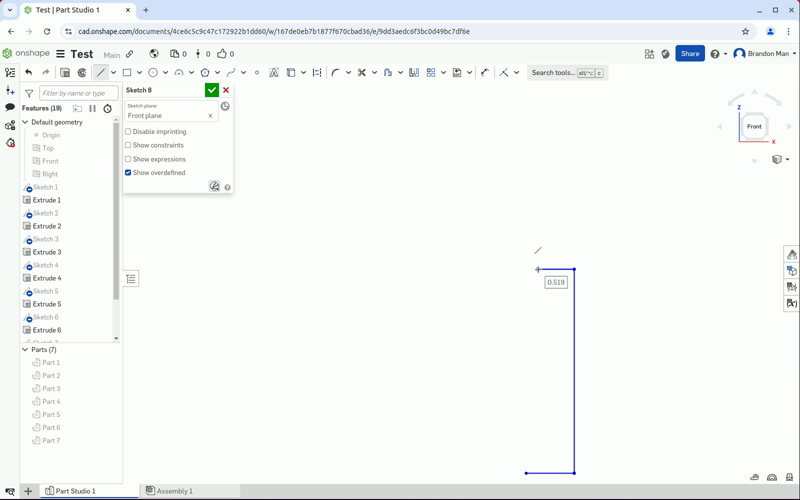
scroll(-6)
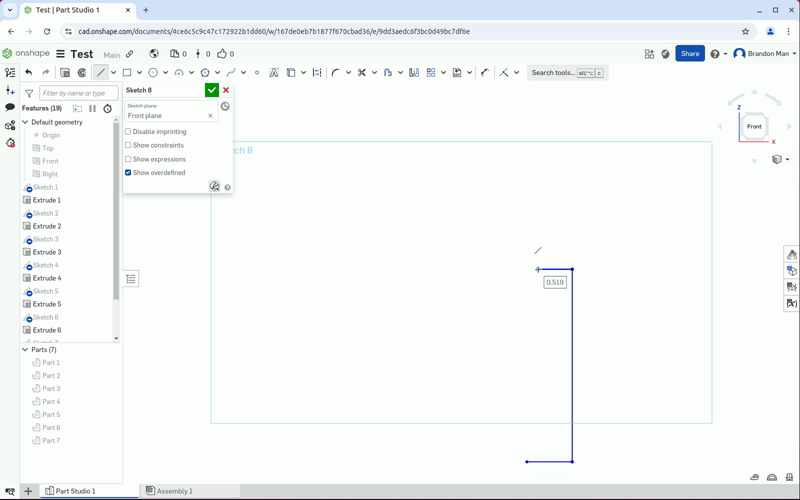
scroll(-6)
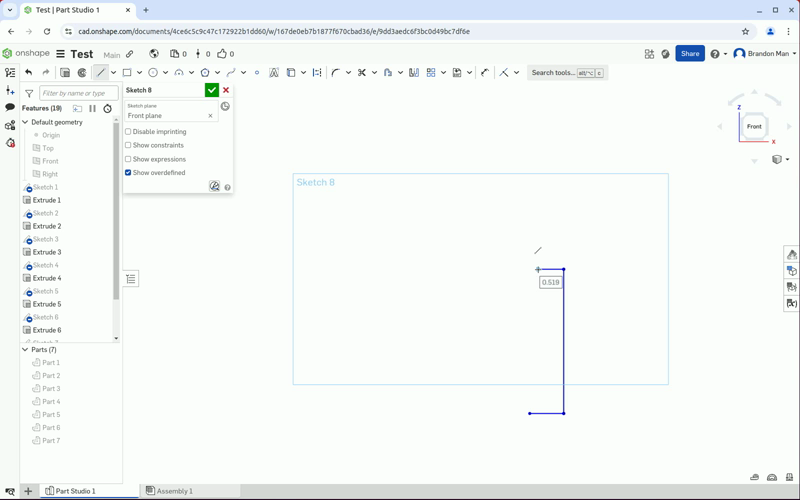
scroll(-6)
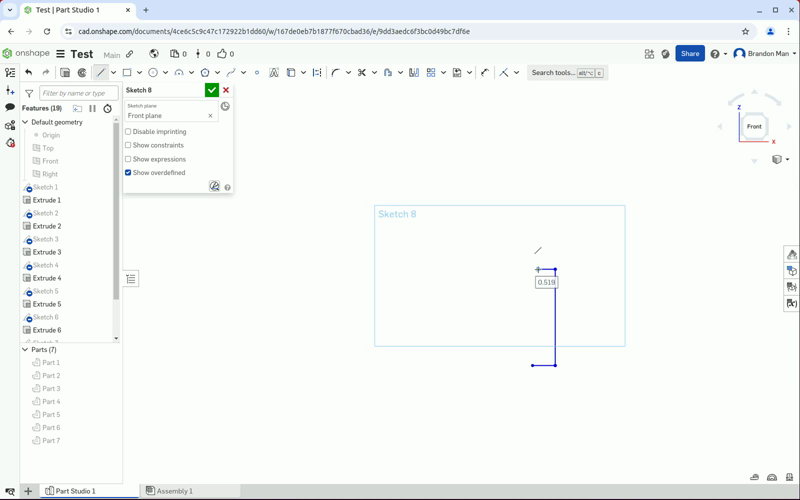
scroll(-6)
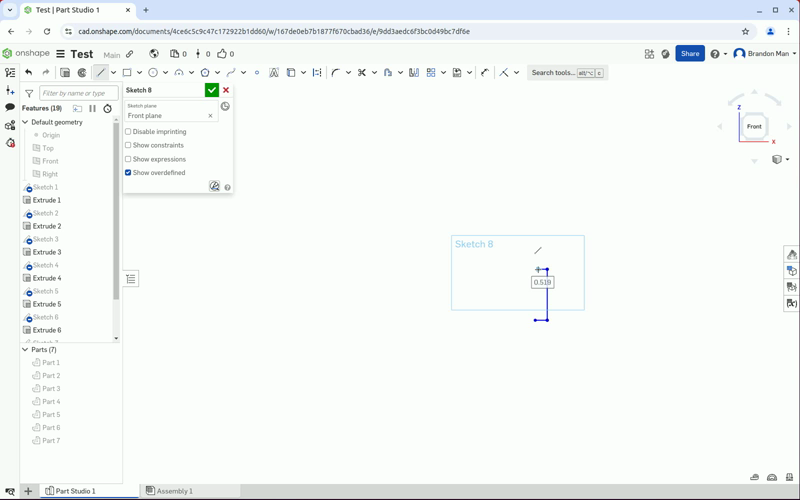
scroll(-6)
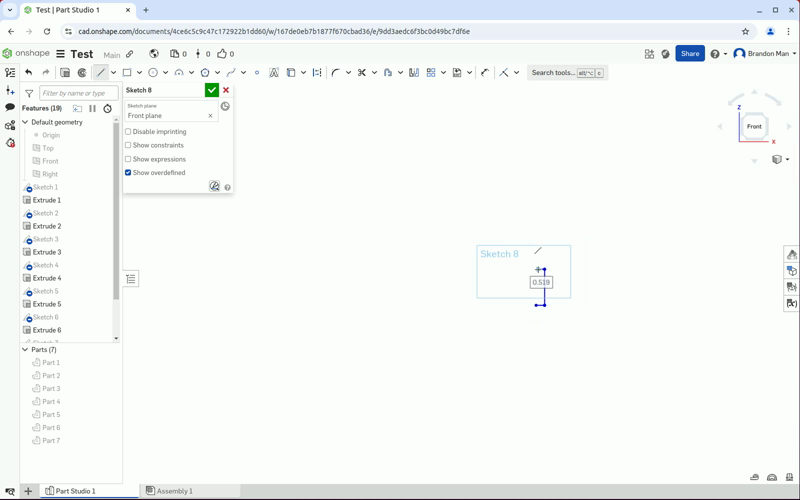
scroll(-6)
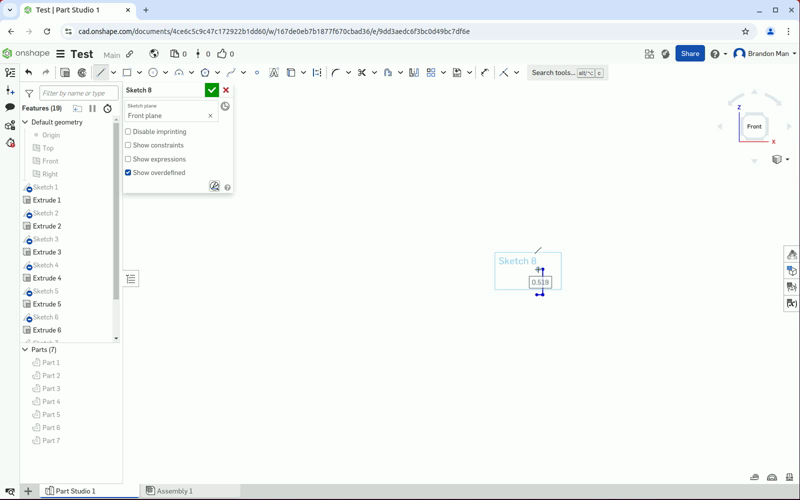
key_up(shift)
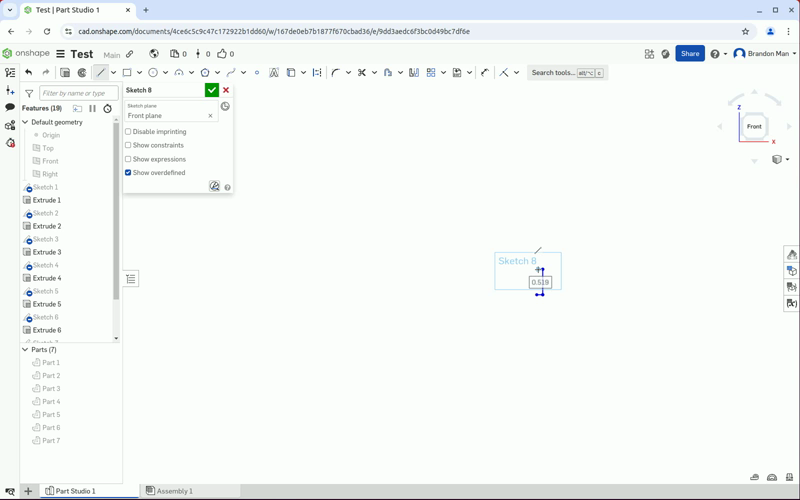
mouse_move(568, 269)
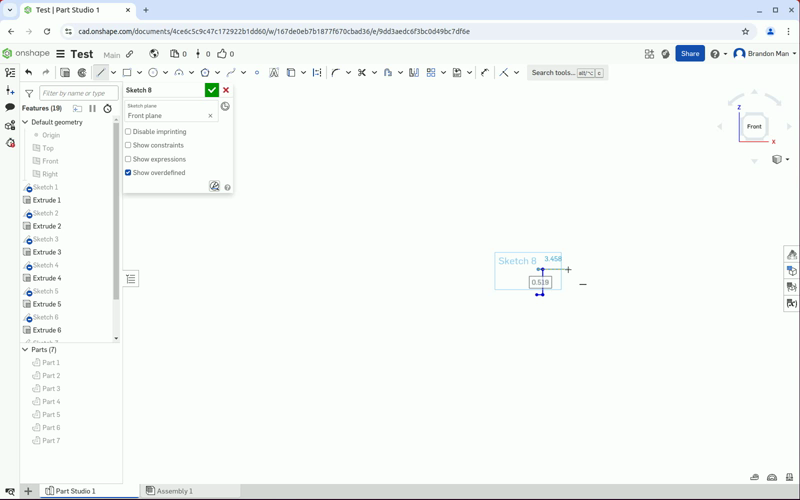
key_down(shift)
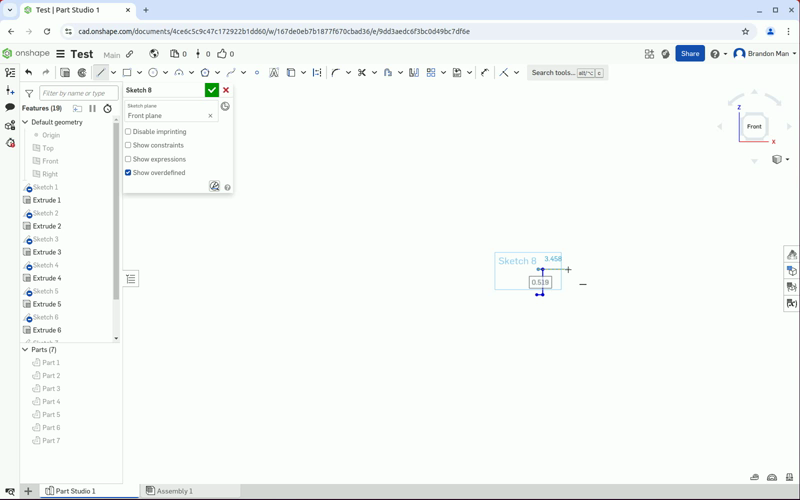
mouse_move(538, 294)
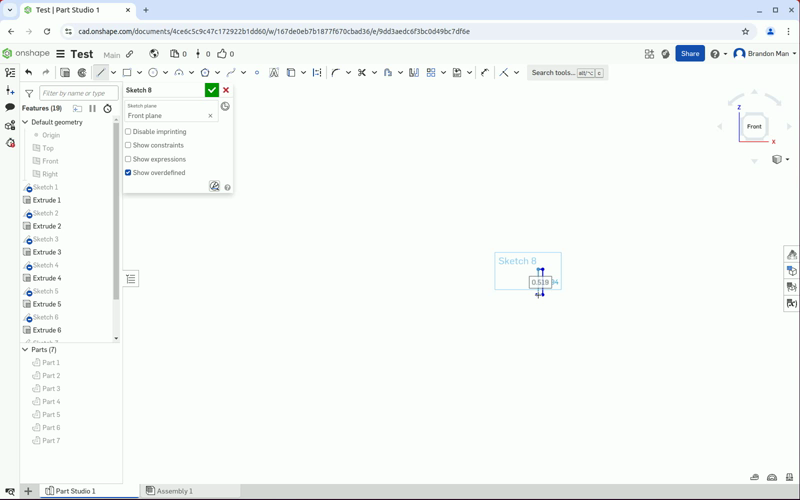
key_up(shift)
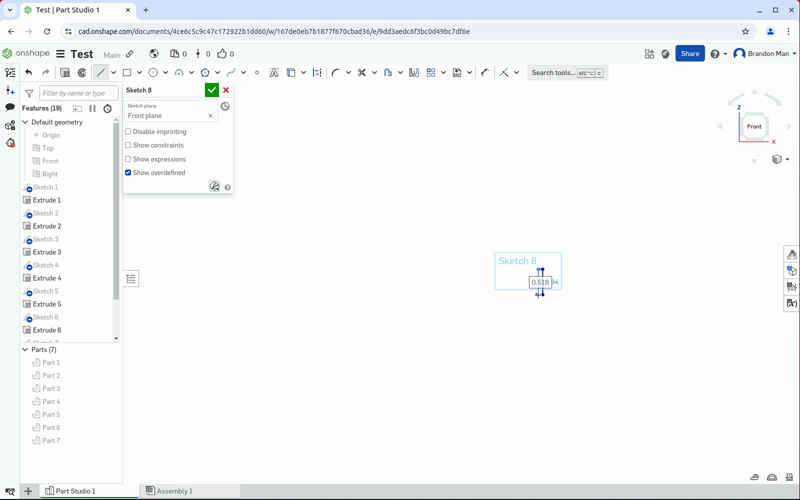
click(538, 294)
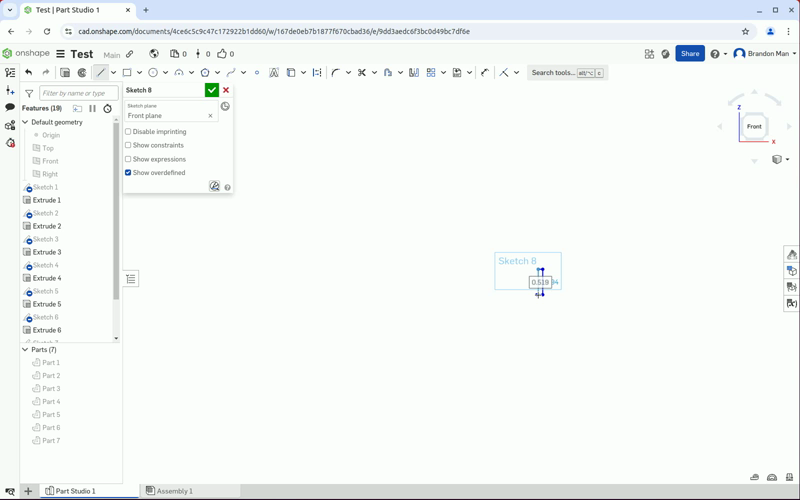
key(esc)
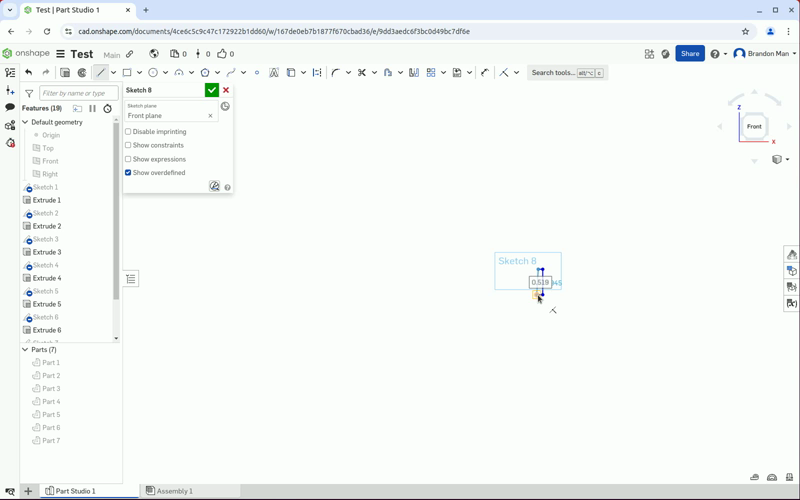
mouse_move(541, 274)
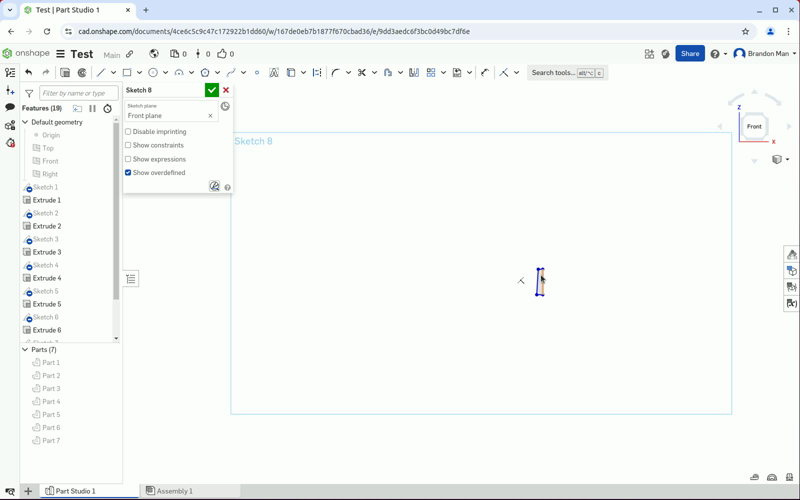
scroll(6)
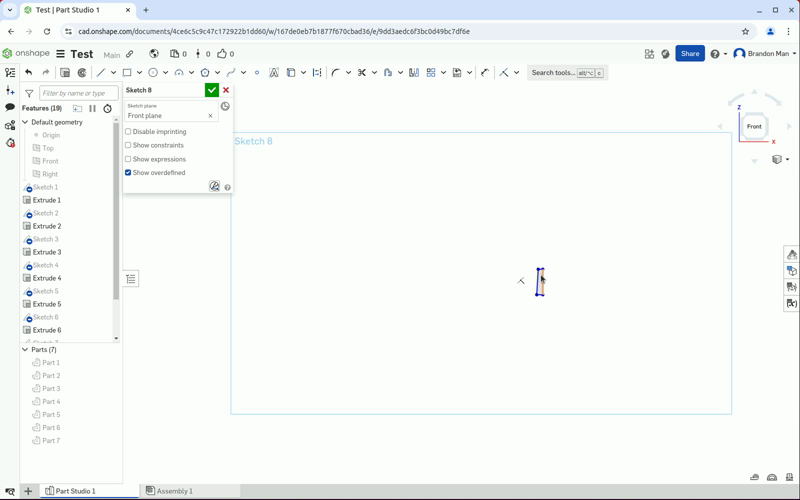
scroll(6)
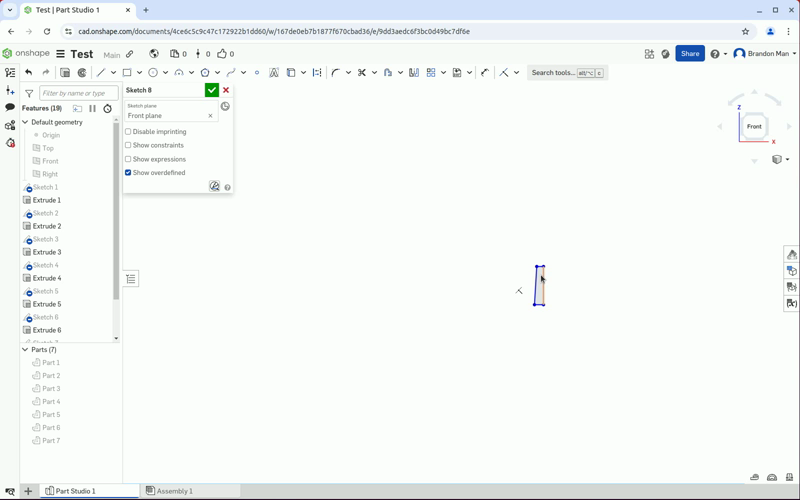
scroll(6)
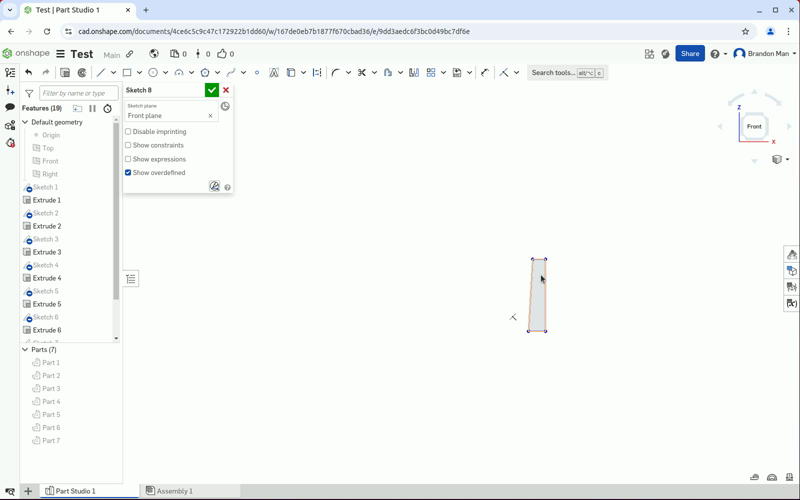
scroll(6)
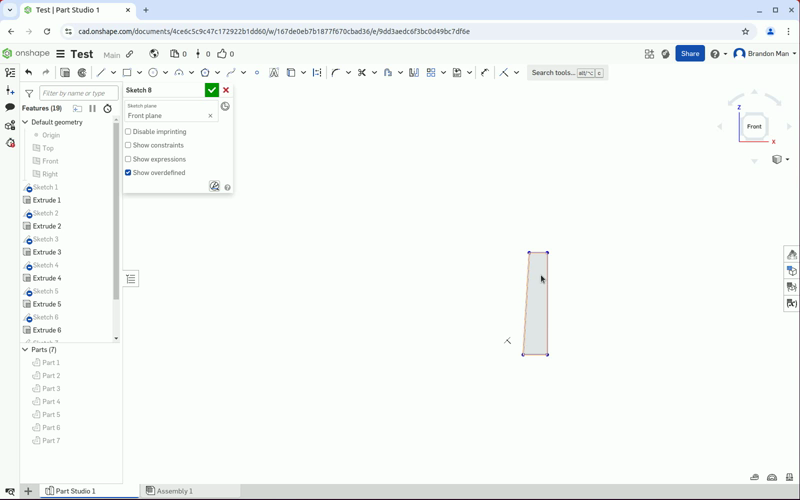
scroll(6)
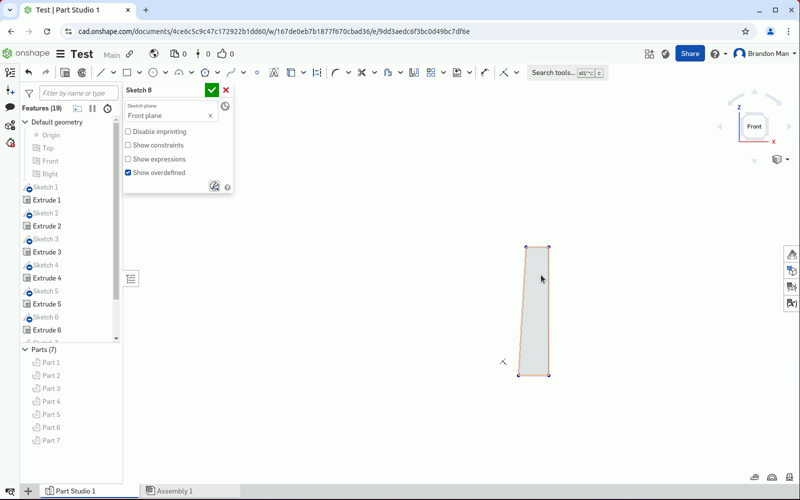
scroll(6)
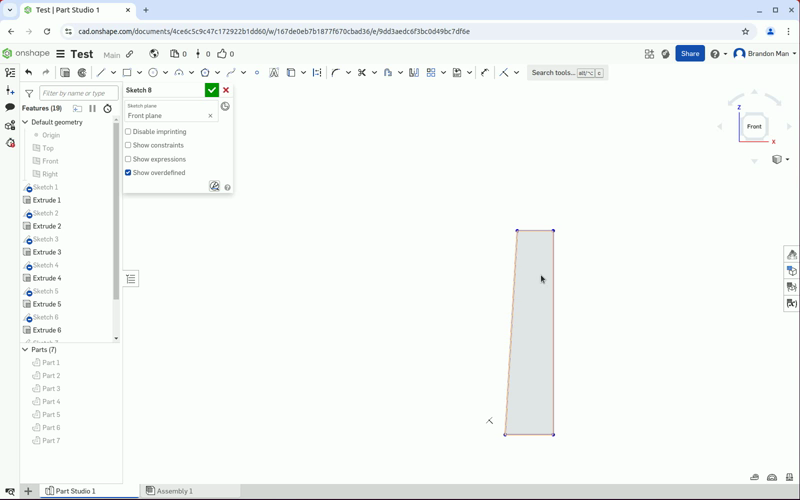
scroll(6)
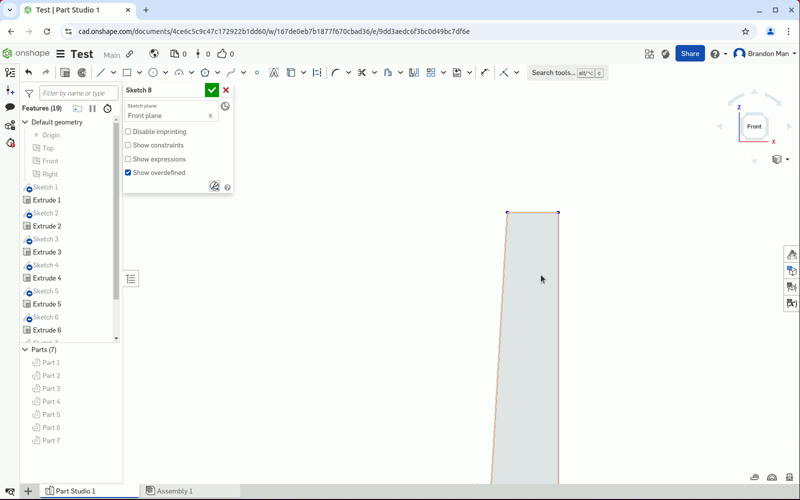
click(541, 274)
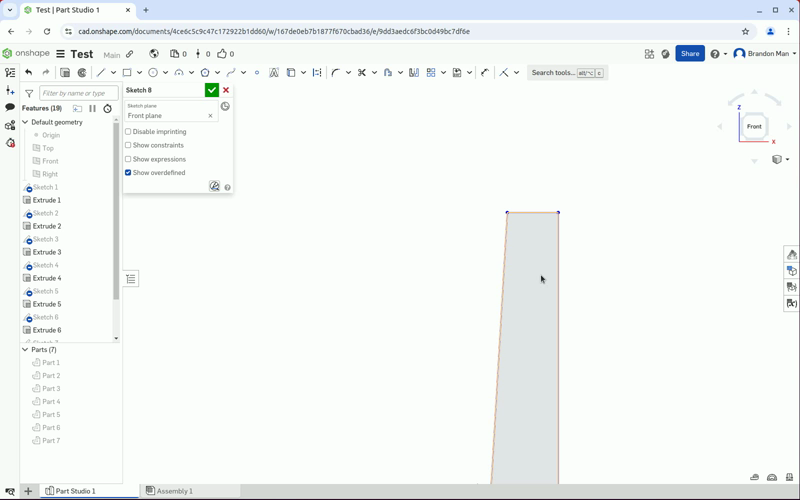
scroll(-6)
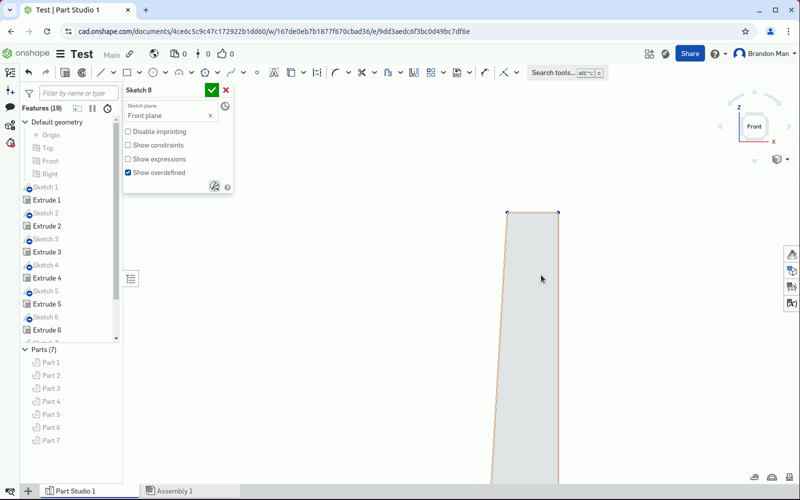
scroll(-6)
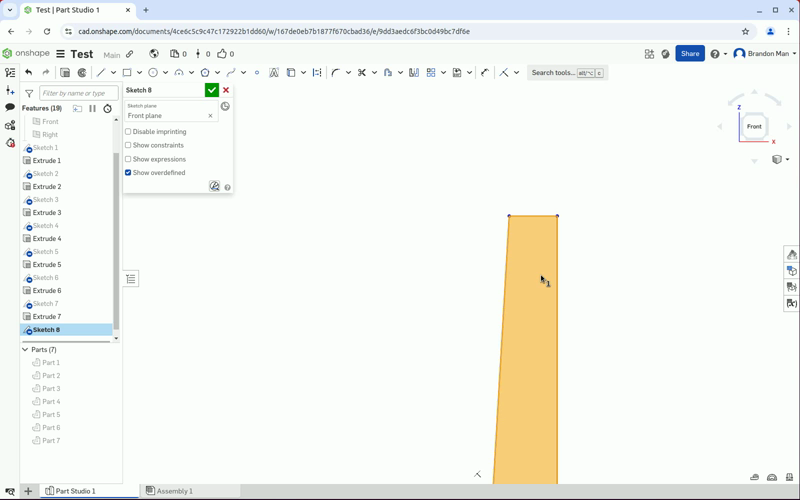
scroll(-6)
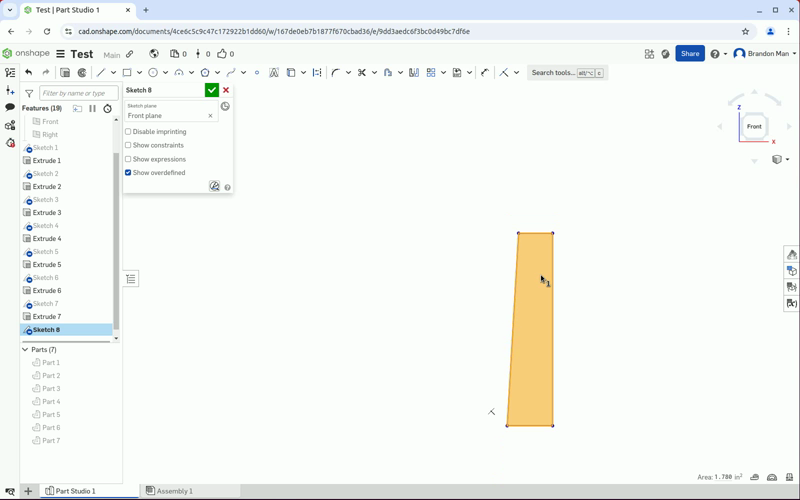
scroll(-6)
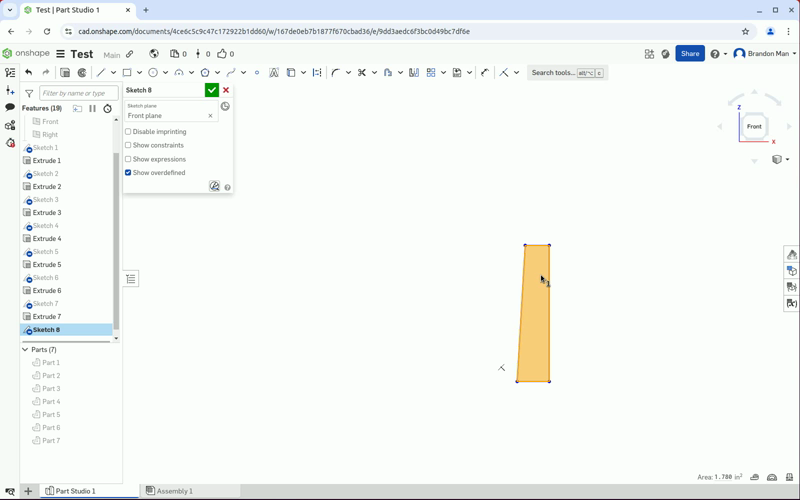
scroll(-6)
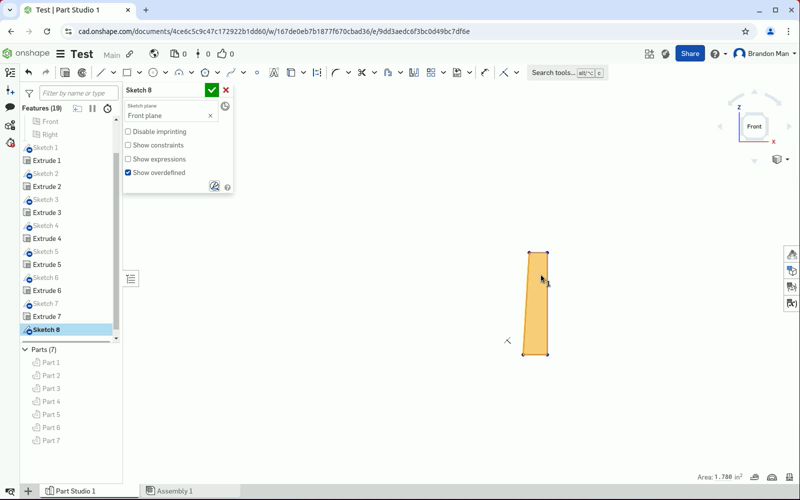
scroll(-6)
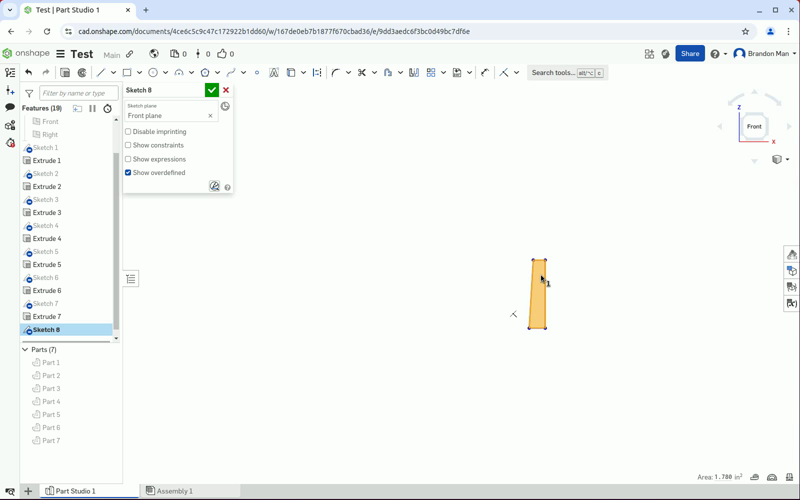
scroll(-6)
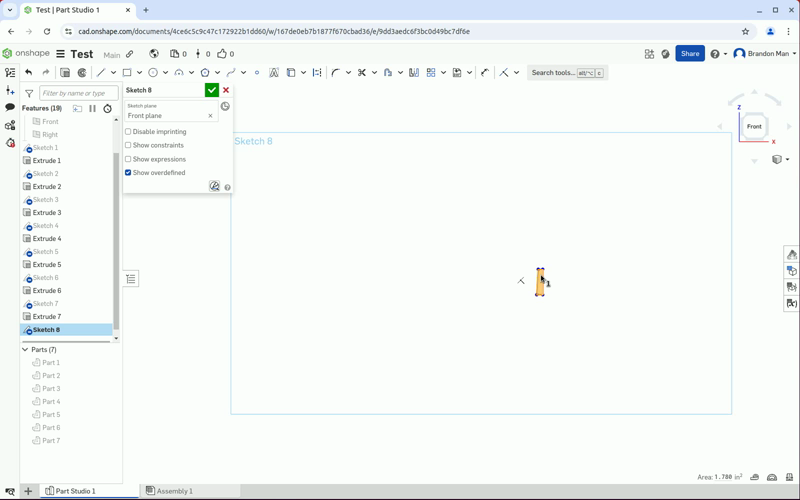
mouse_move(73, 352)
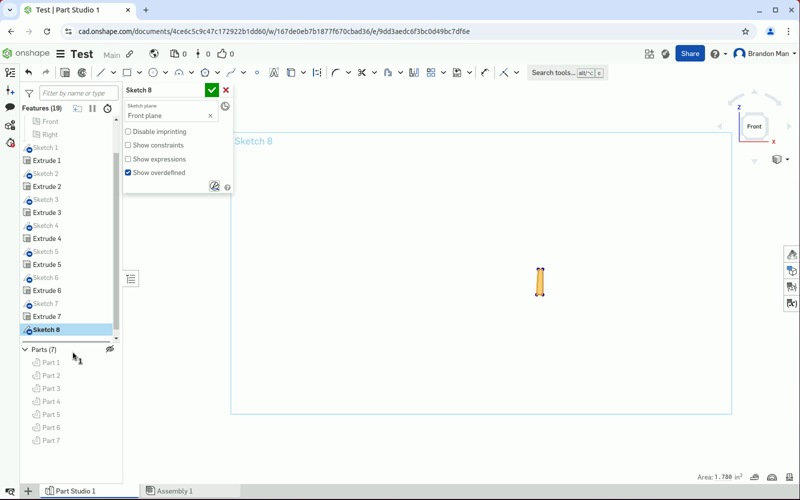
key(shift+y)
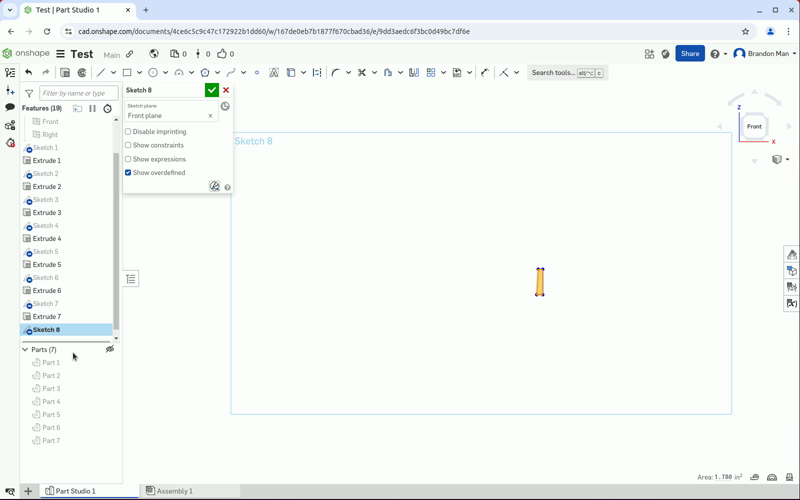
key(shift+e)
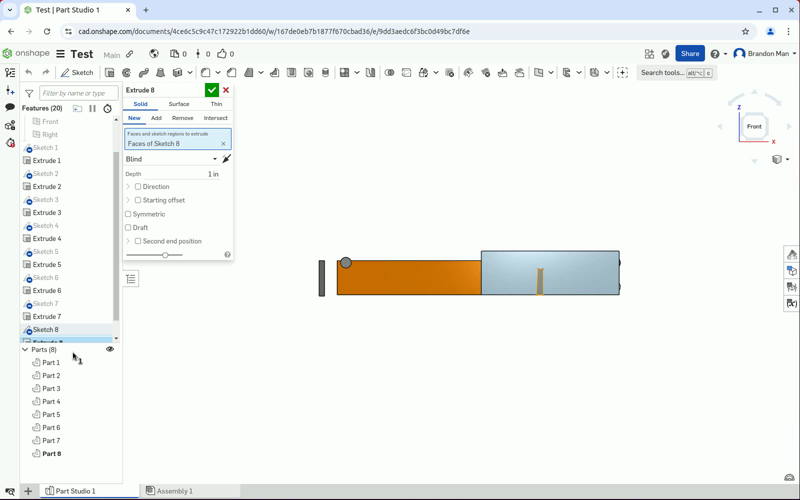
mouse_move(143, 106)
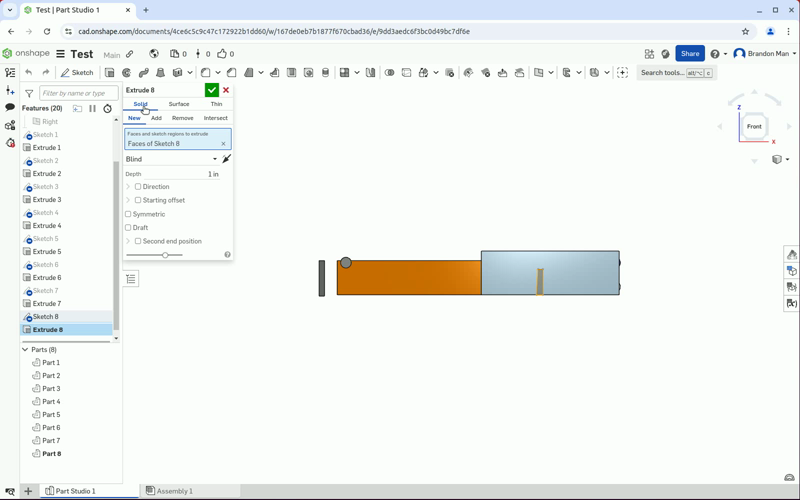
click(143, 106)
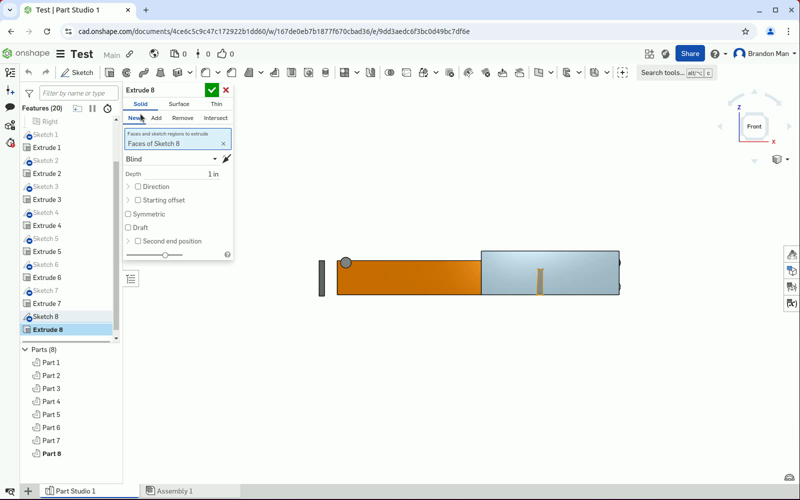
mouse_move(137, 120)
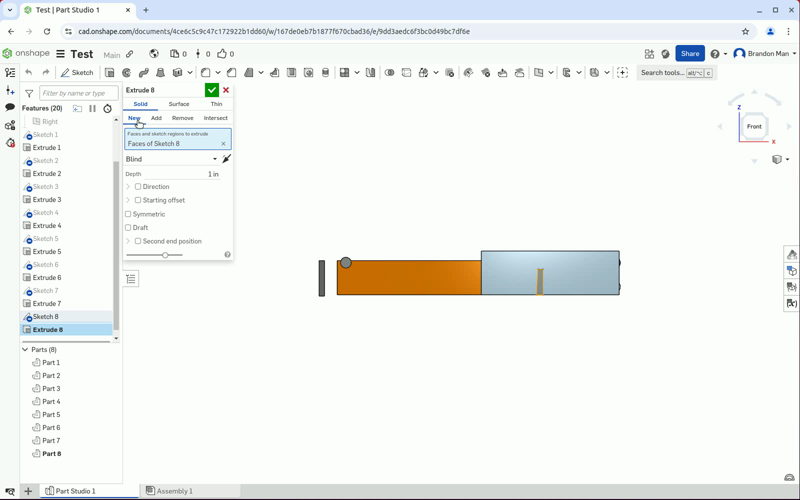
click(137, 120)
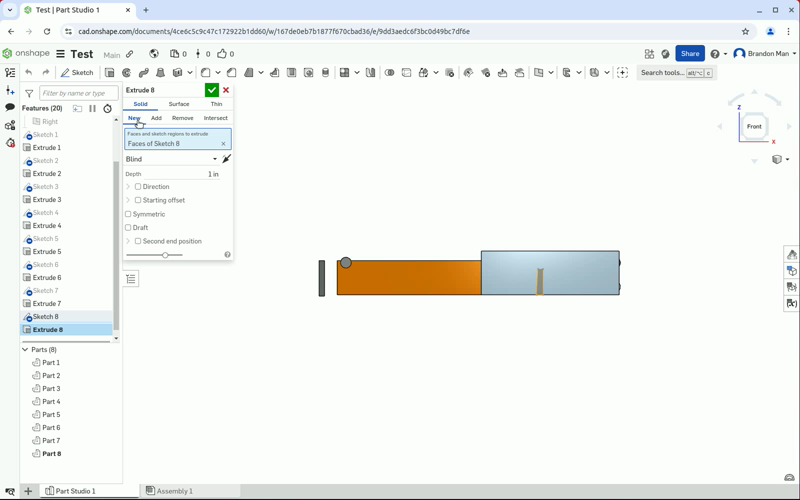
key(tab, 4)
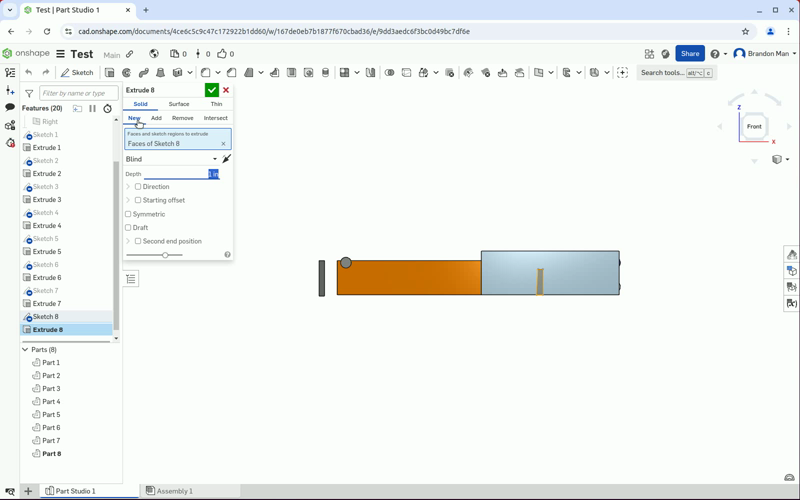
text(23.108)
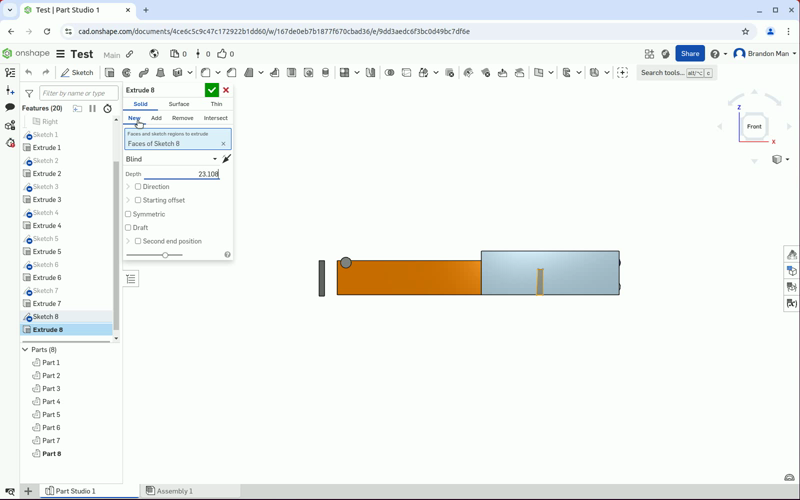
key(enter)
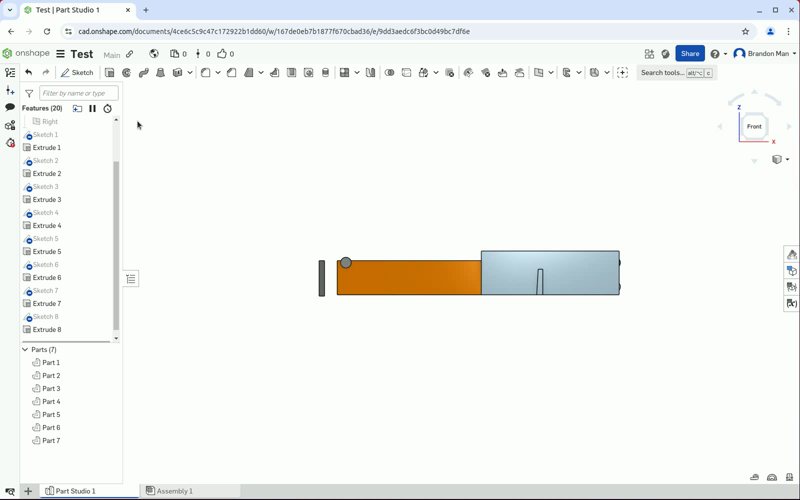
key(shift+h)
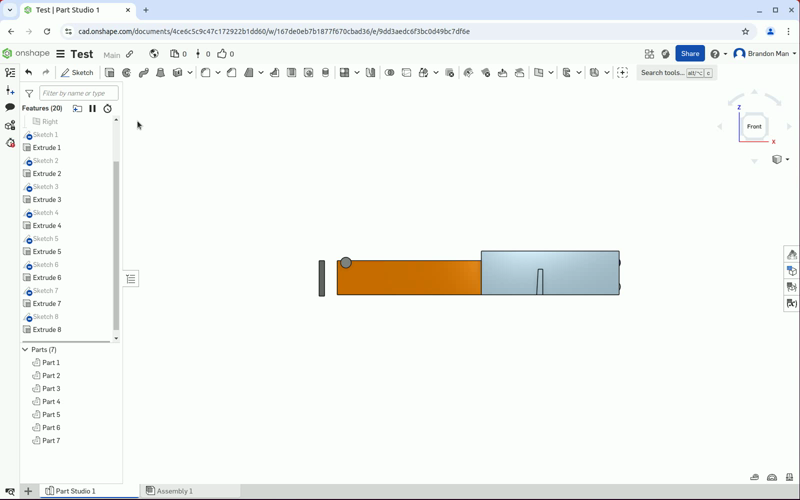
key(shift+h)
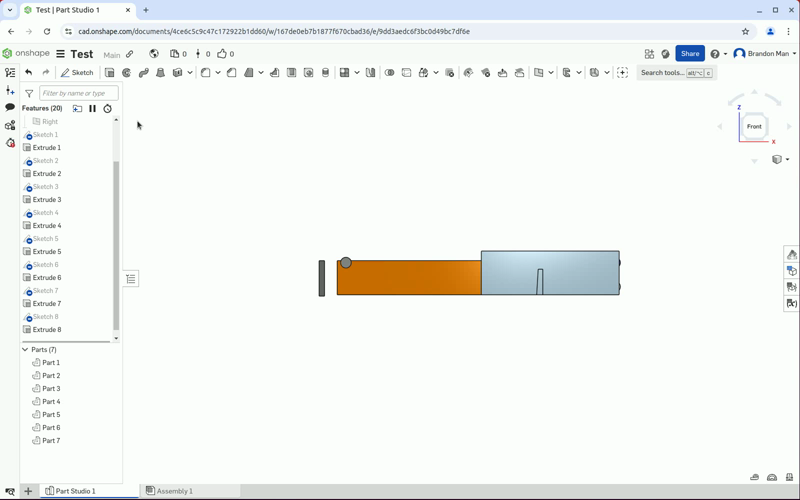
mouse_move(69, 137)
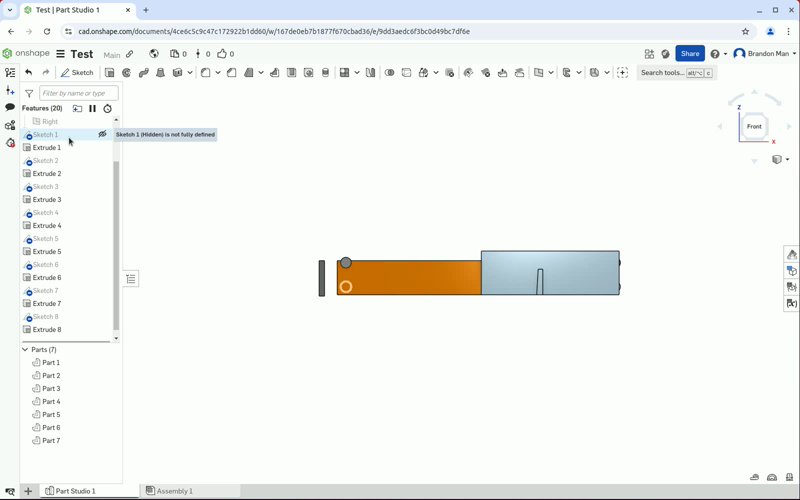
click(69, 137)
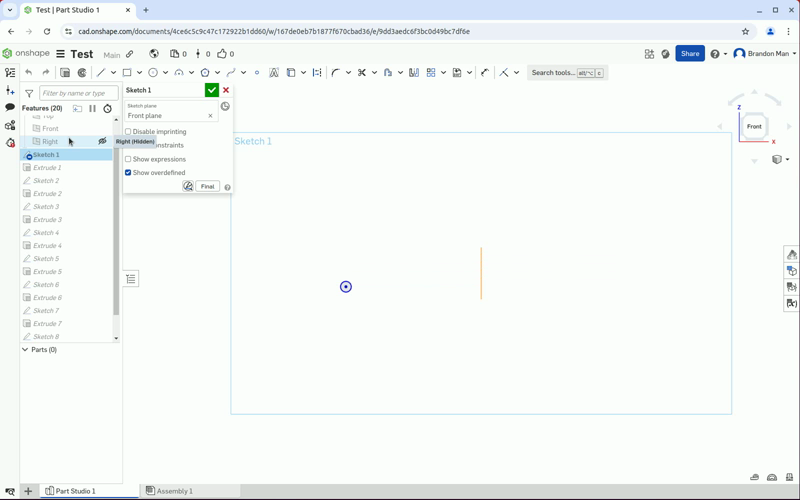
mouse_move(229, 92)
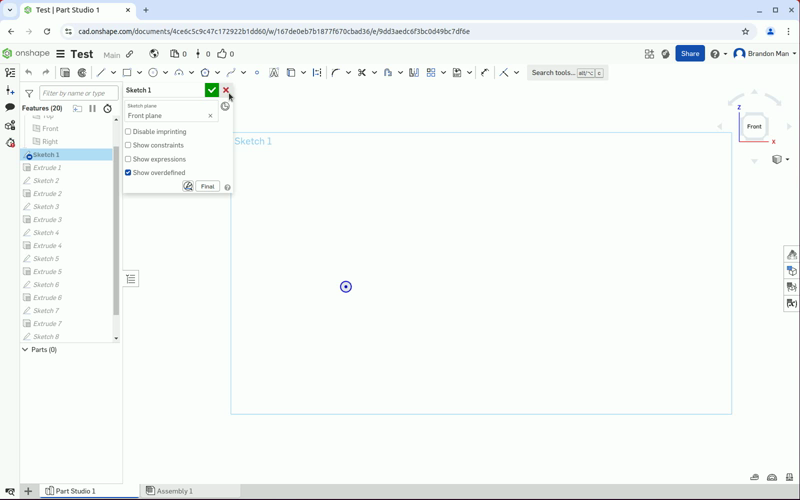
click(229, 92)
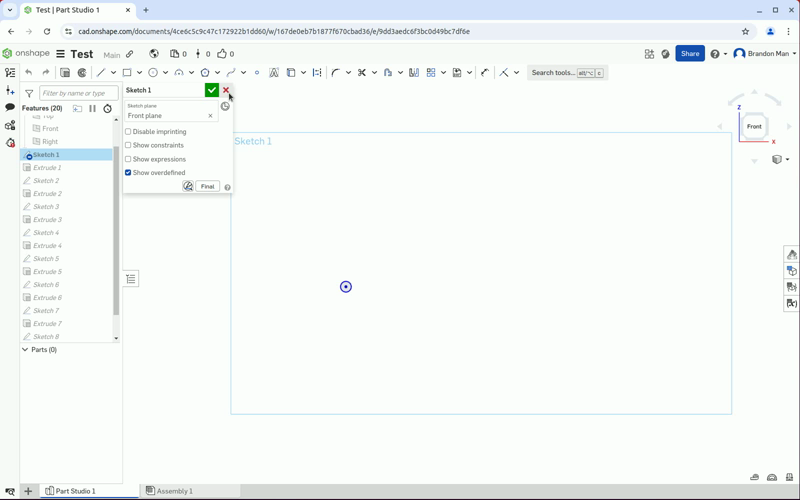
key(shift+s)
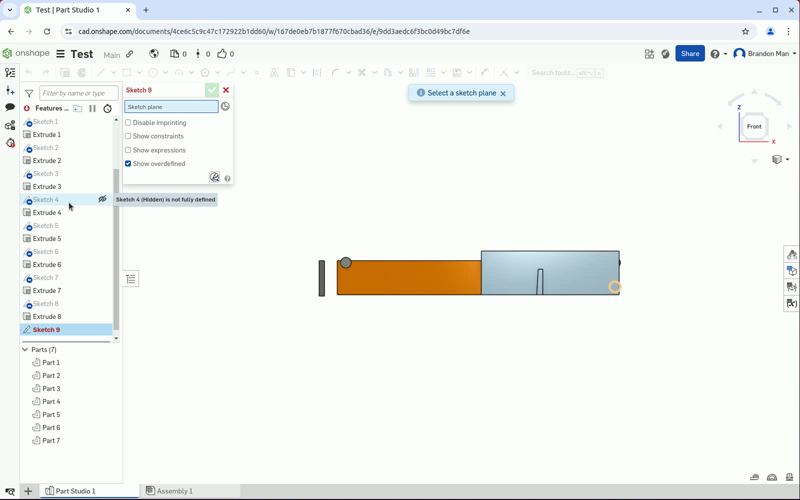
scroll(3)
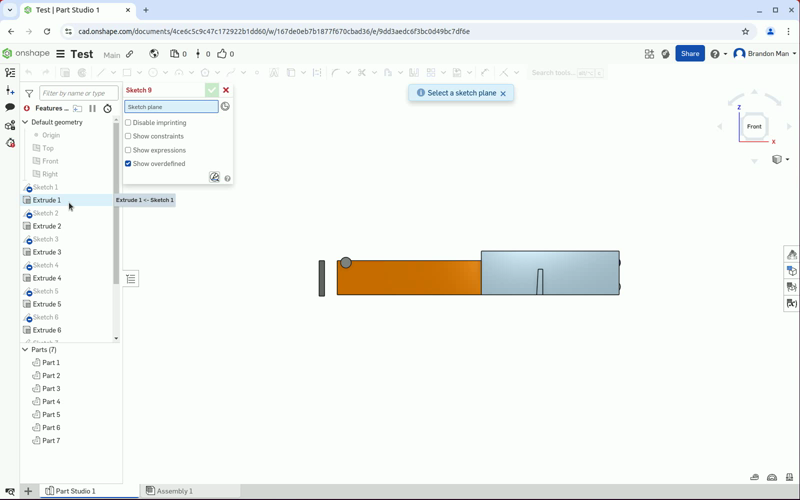
mouse_move(69, 163)
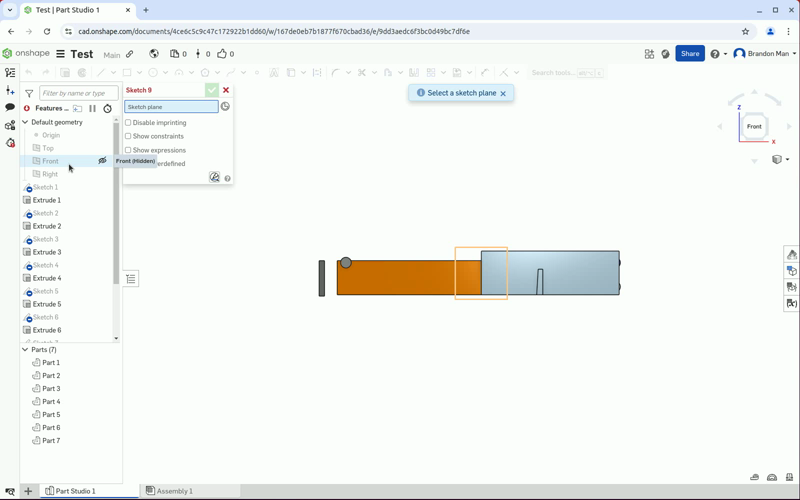
click(69, 163)
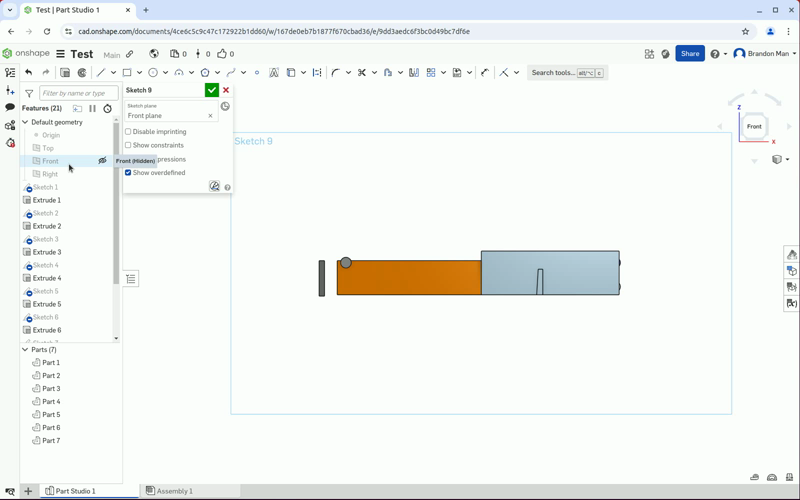
mouse_move(73, 352)
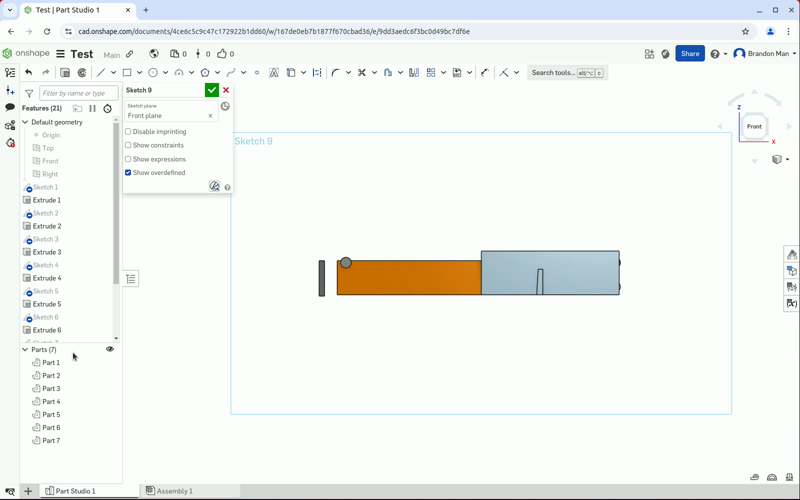
key(y)
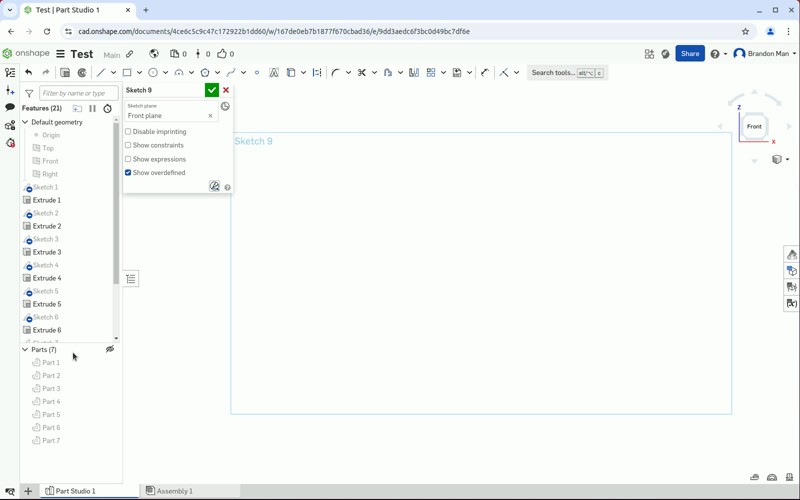
key(l)
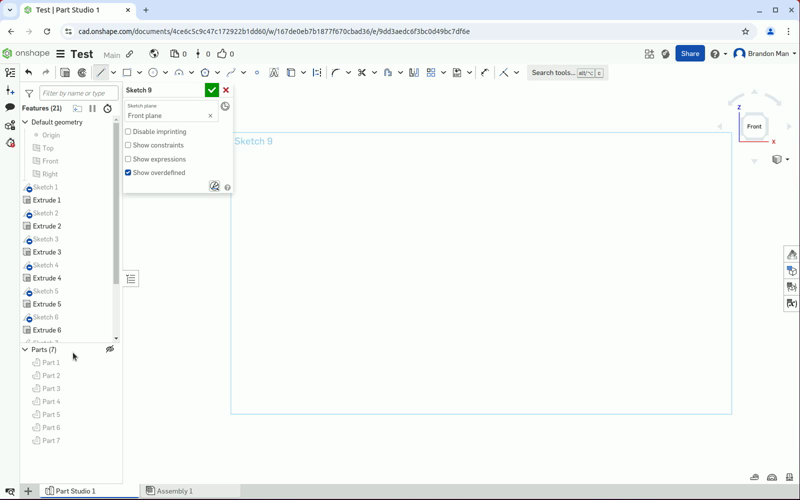
key_down(shift)
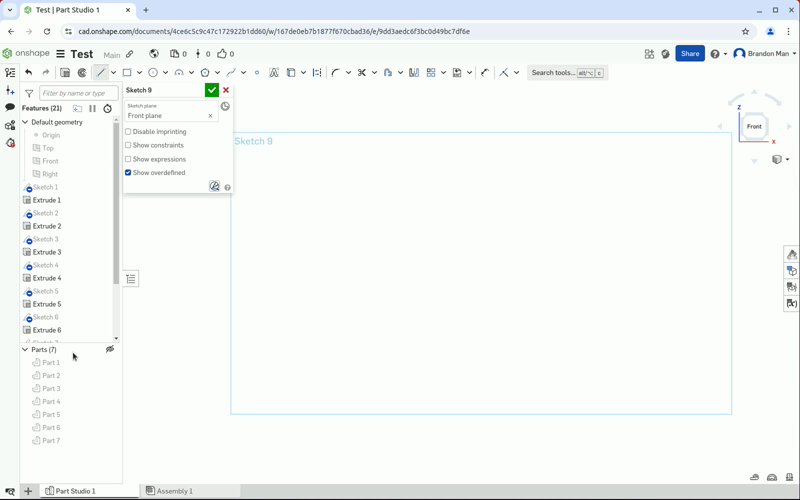
mouse_move(379, 294)
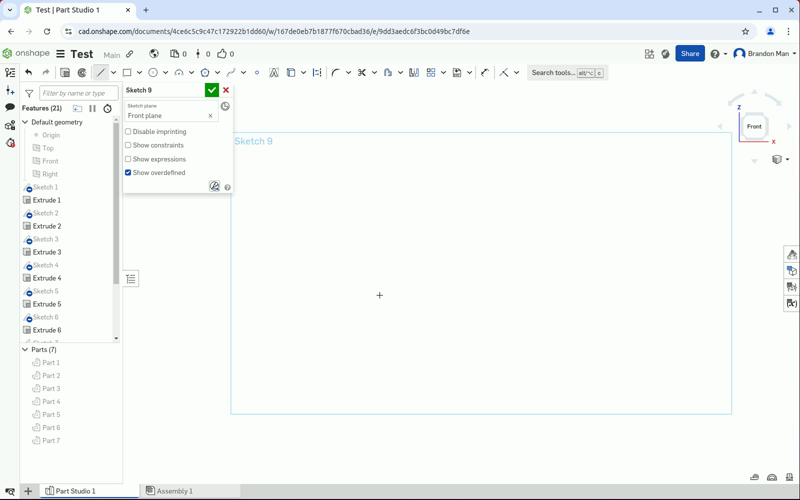
click(379, 294)
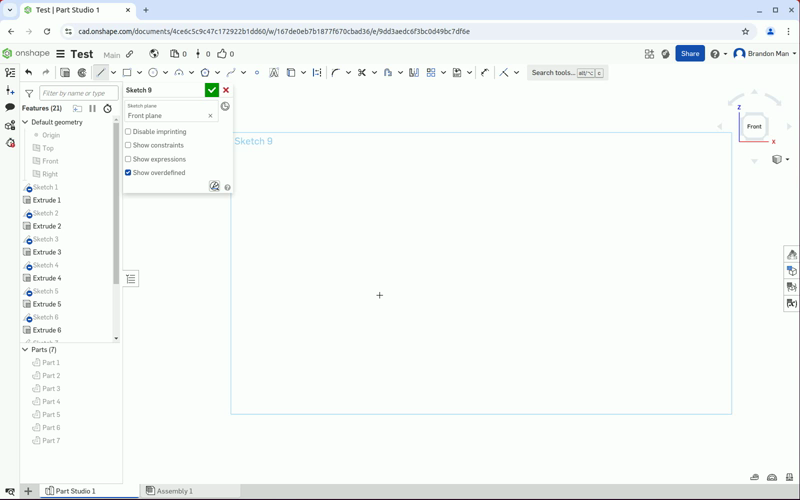
key_up(shift)
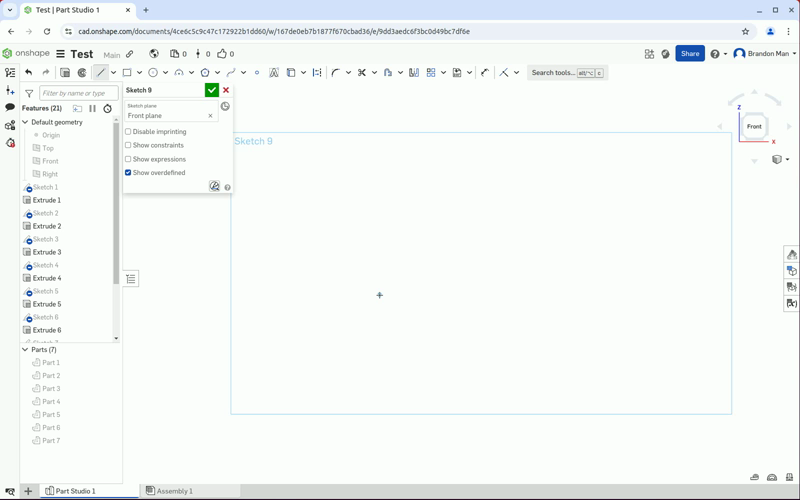
key_down(shift)
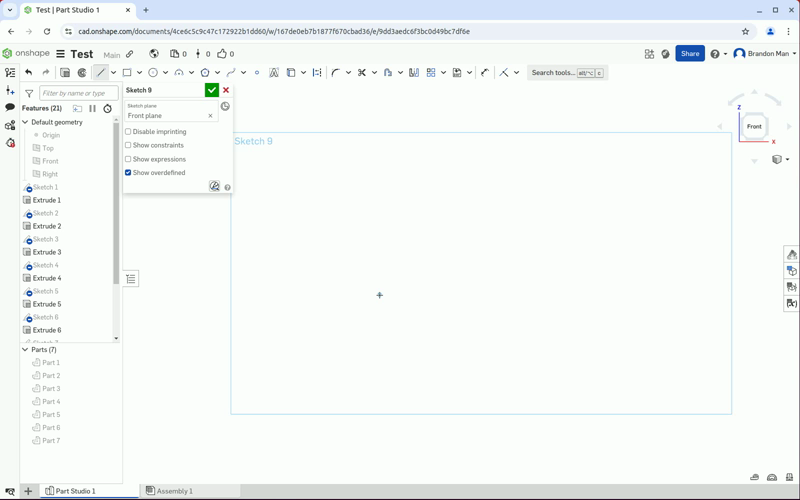
mouse_move(540, 294)
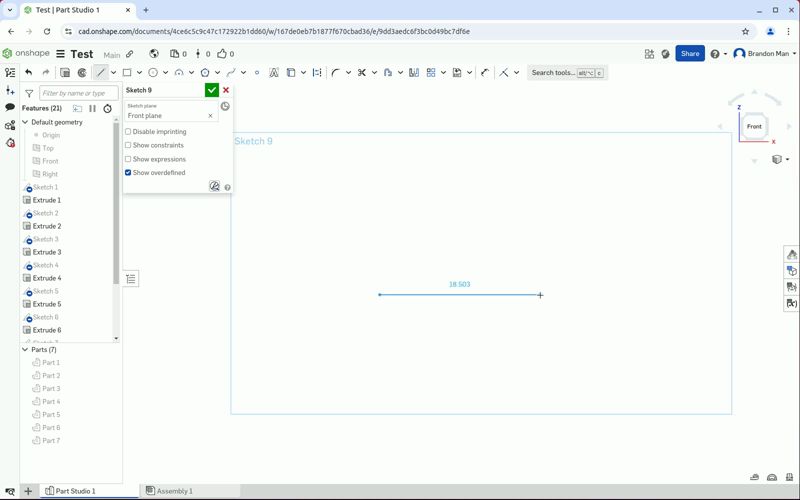
click(540, 294)
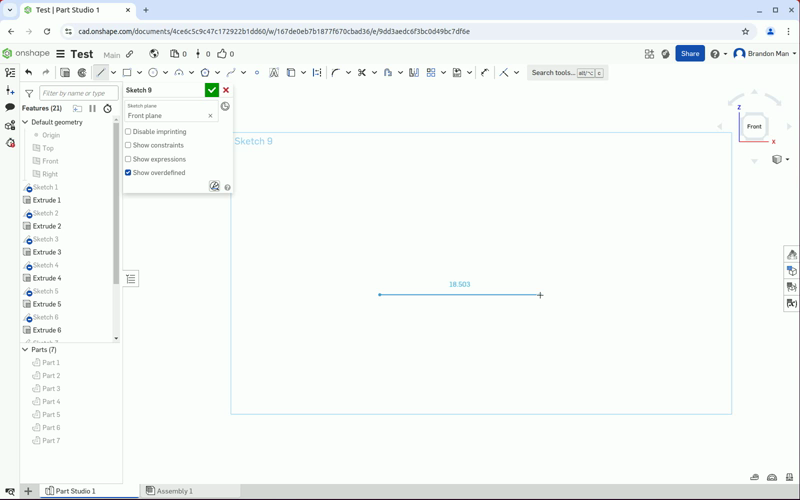
key_up(shift)
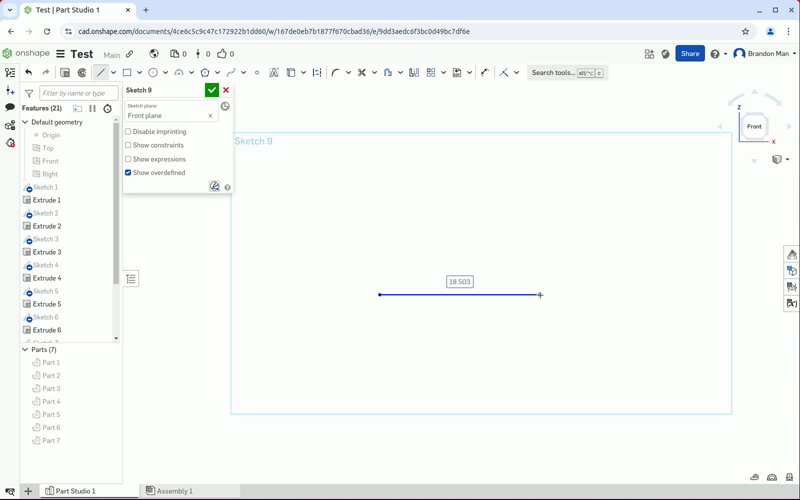
key_down(shift)
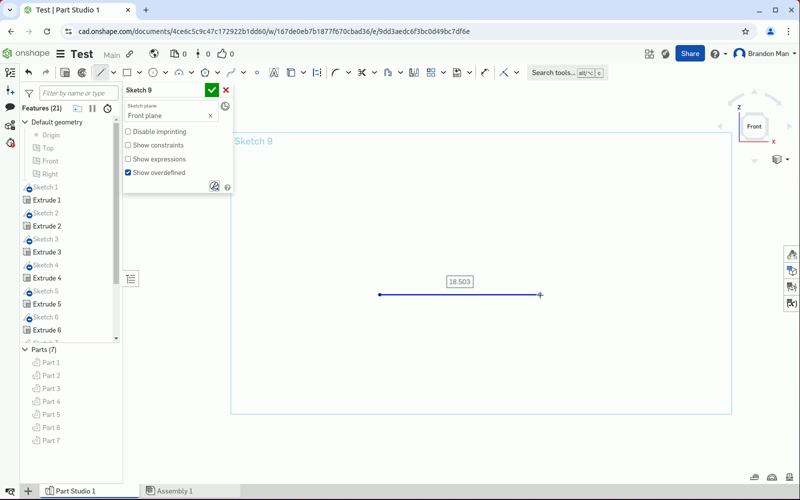
mouse_move(570, 294)
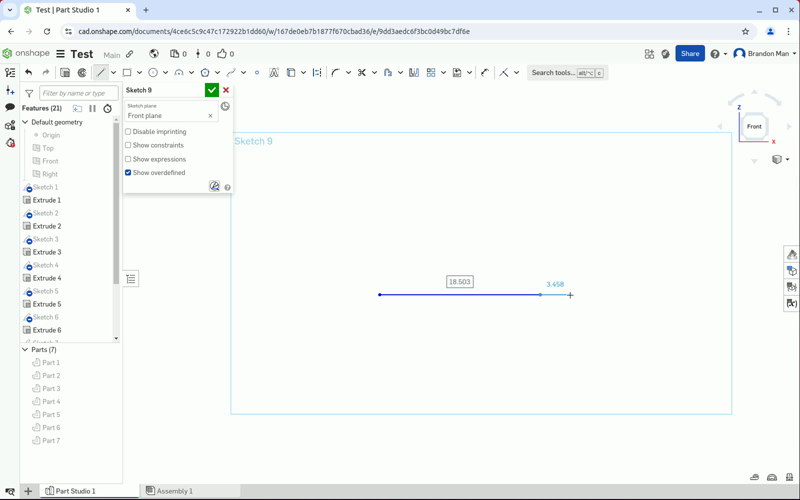
mouse_move(540, 270)
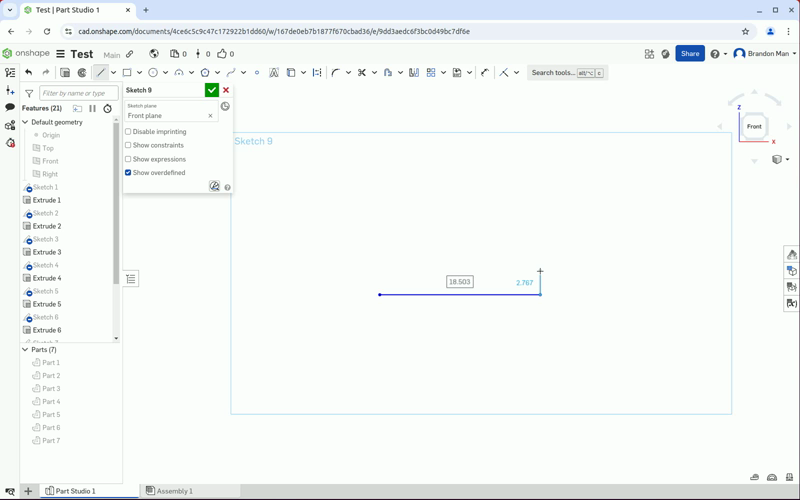
click(540, 270)
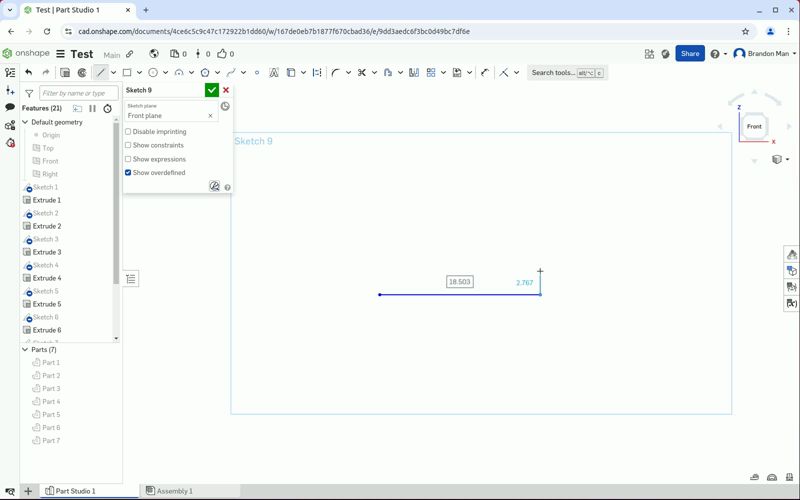
key_up(shift)
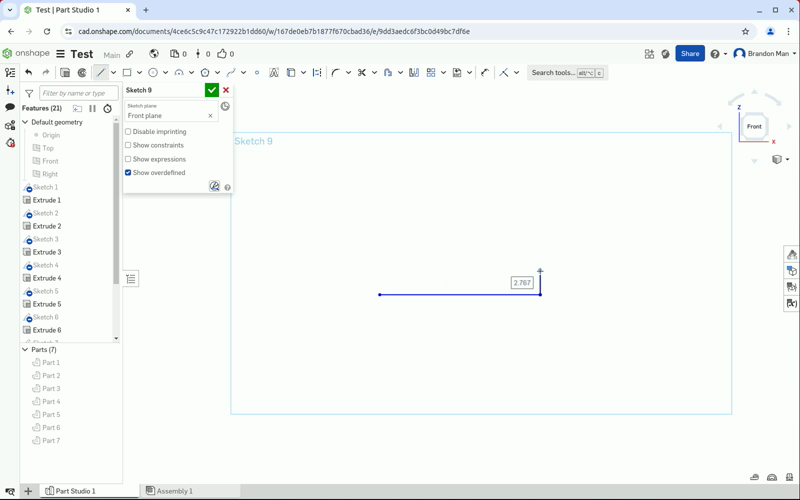
key_down(shift)
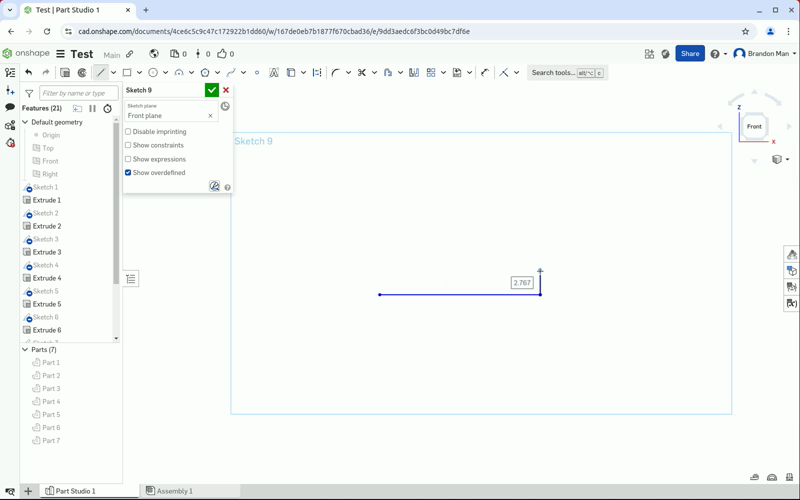
mouse_move(379, 270)
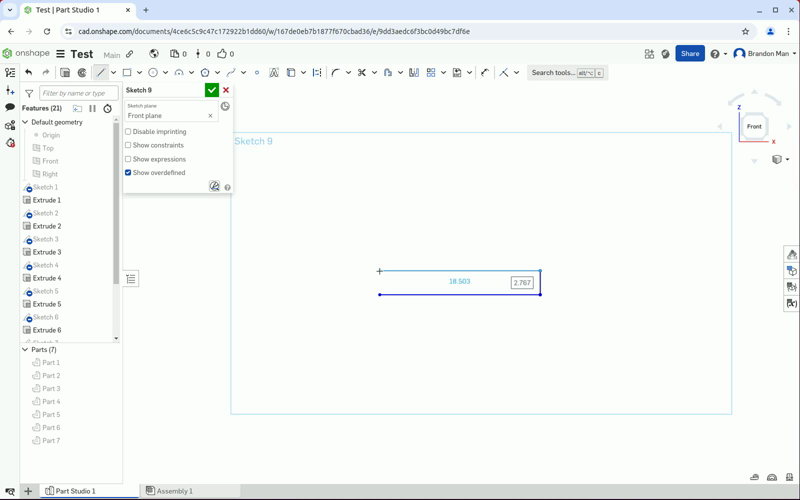
click(379, 270)
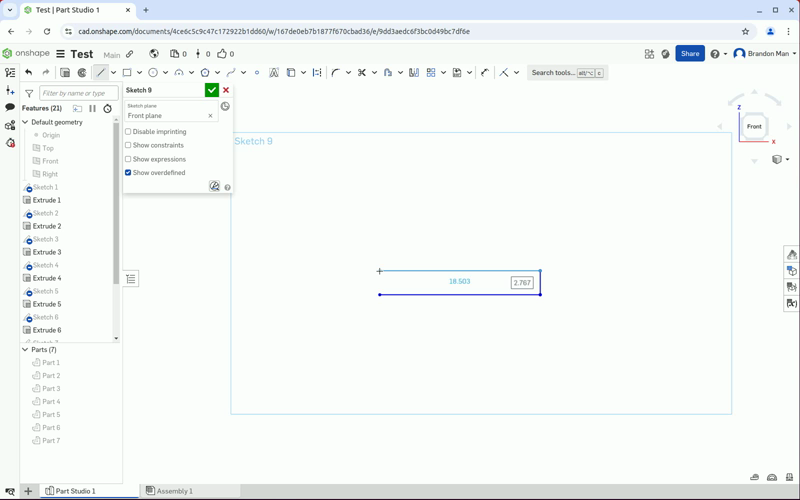
key_up(shift)
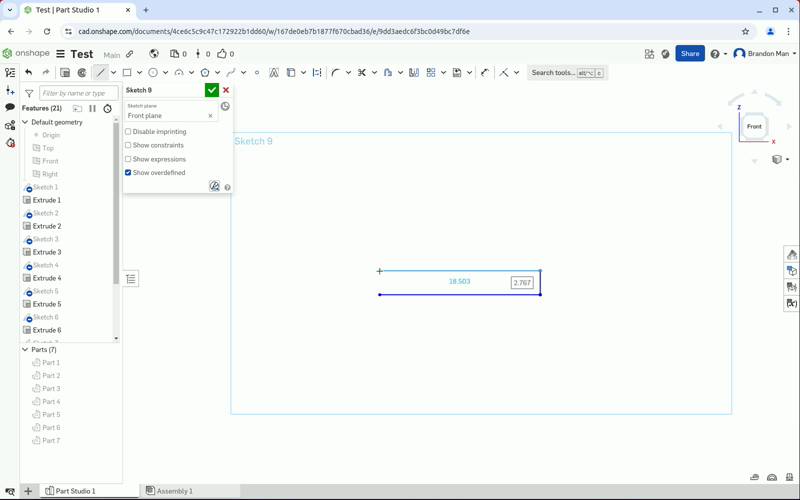
mouse_move(409, 270)
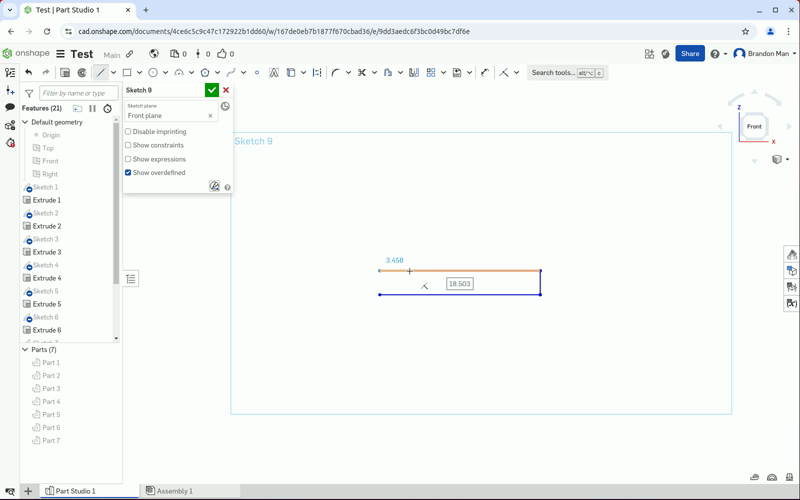
key_down(shift)
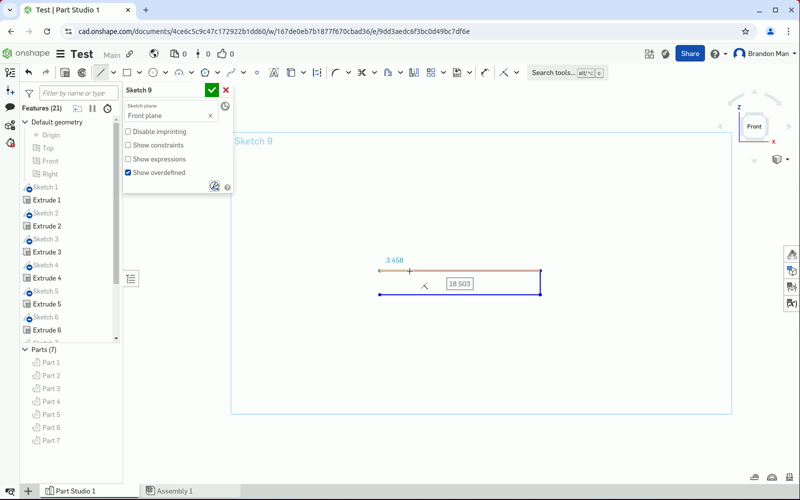
mouse_move(379, 294)
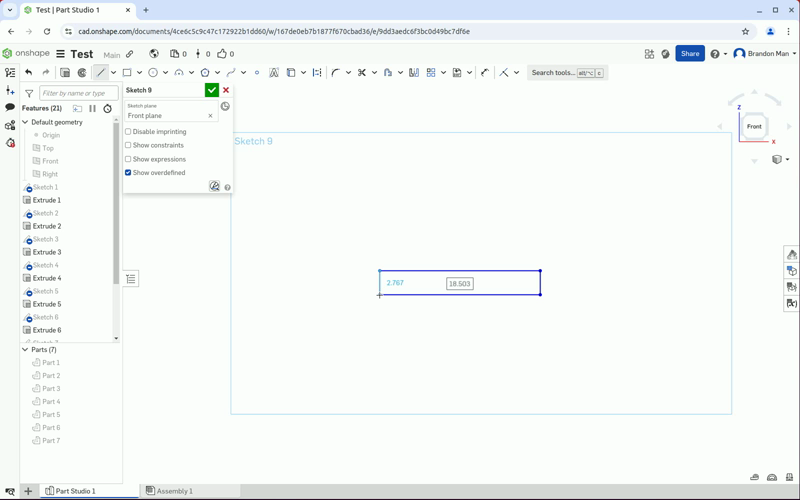
key_up(shift)
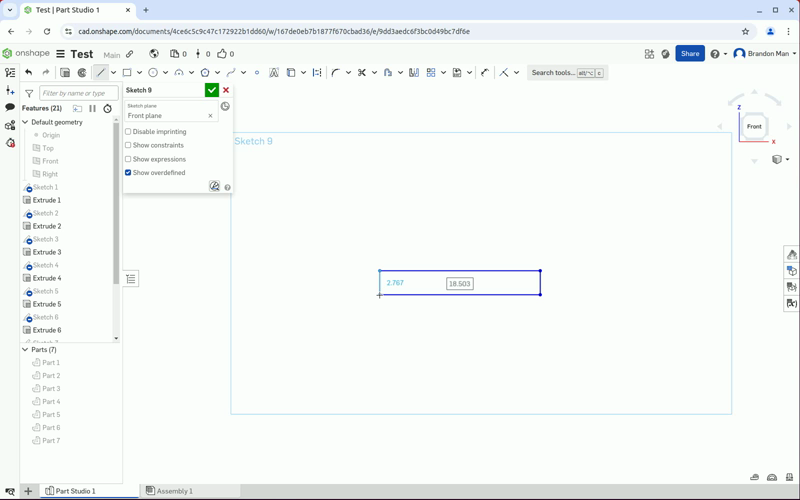
click(379, 294)
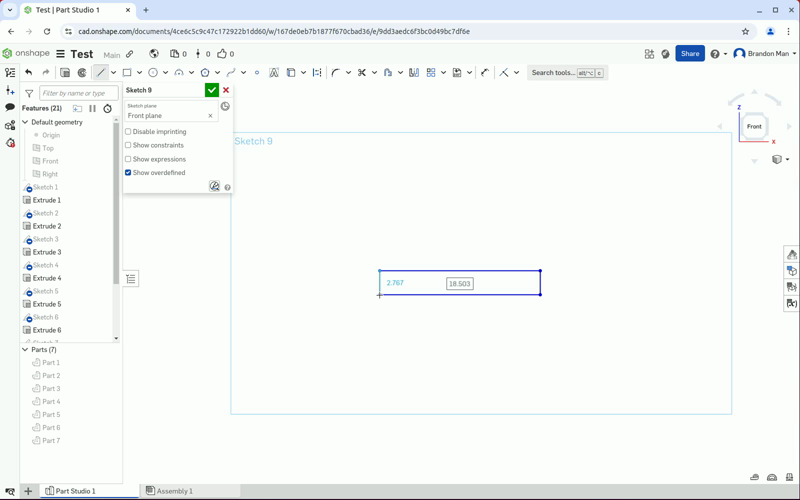
key(esc)
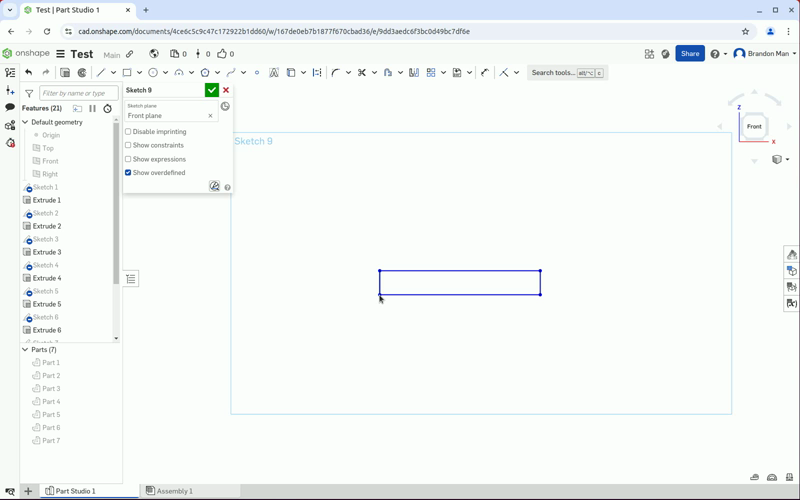
key(c)
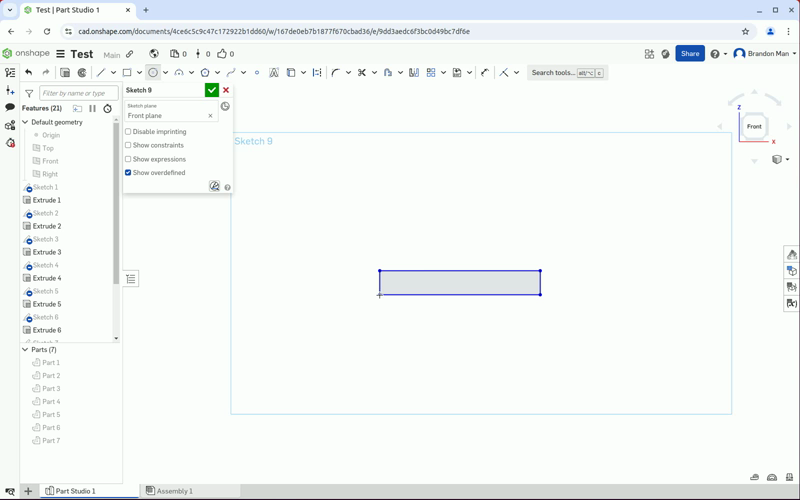
key_down(shift)
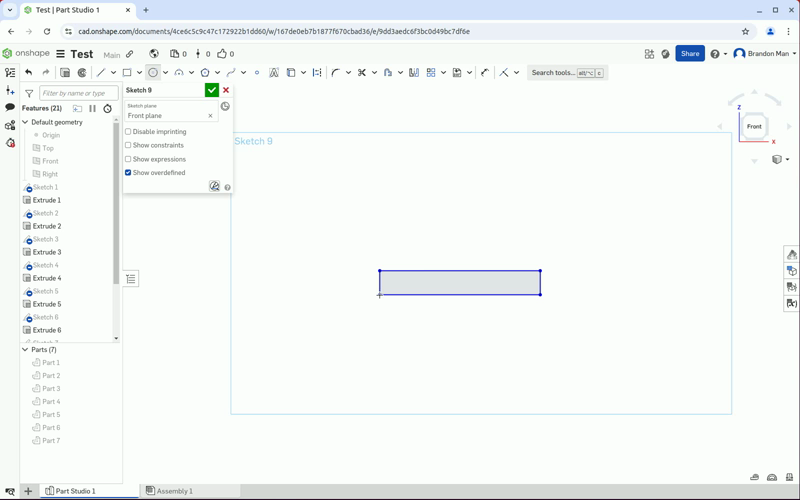
mouse_move(384, 289)
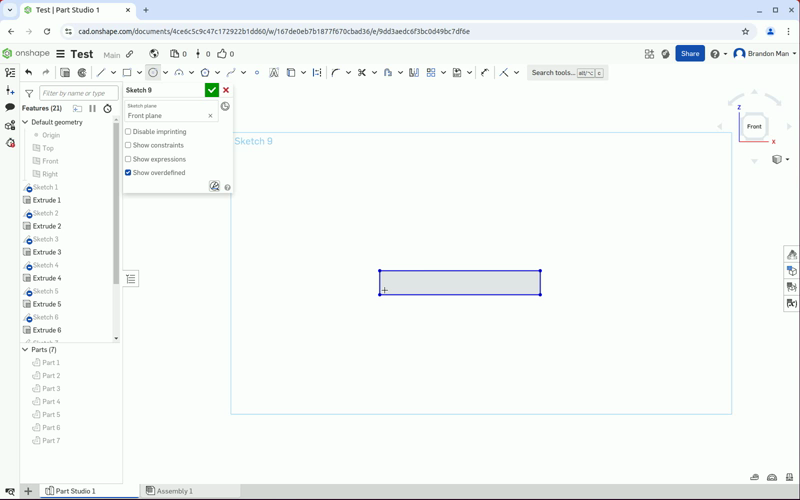
click(384, 289)
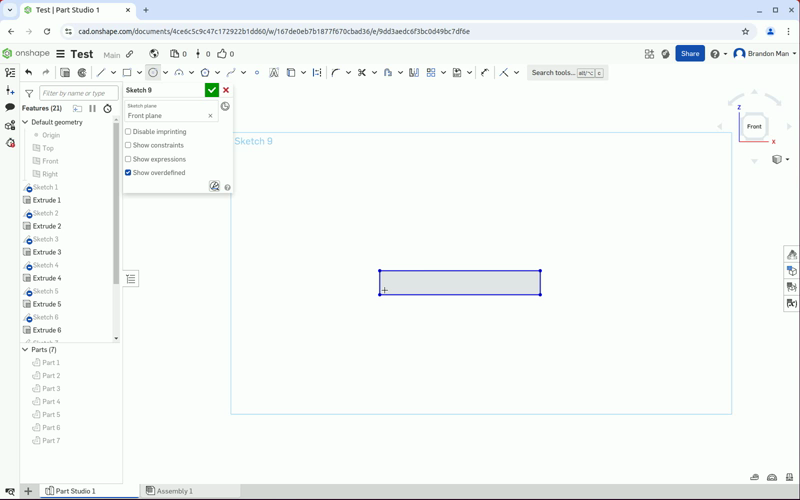
key_up(shift)
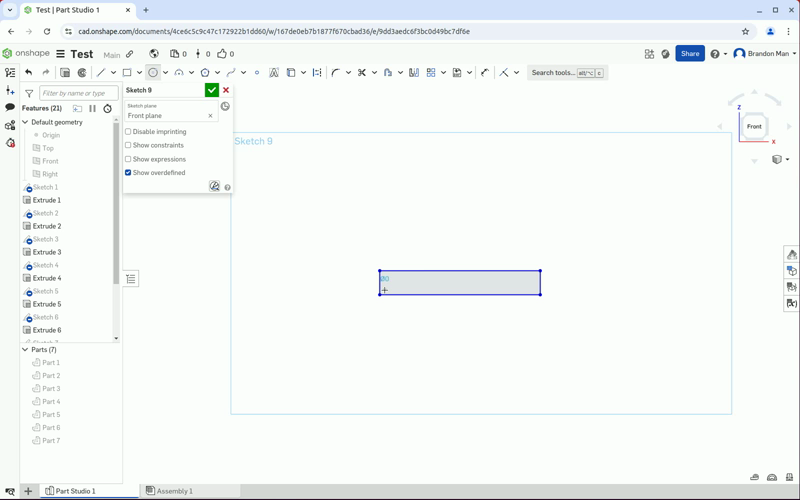
mouse_move(388, 289)
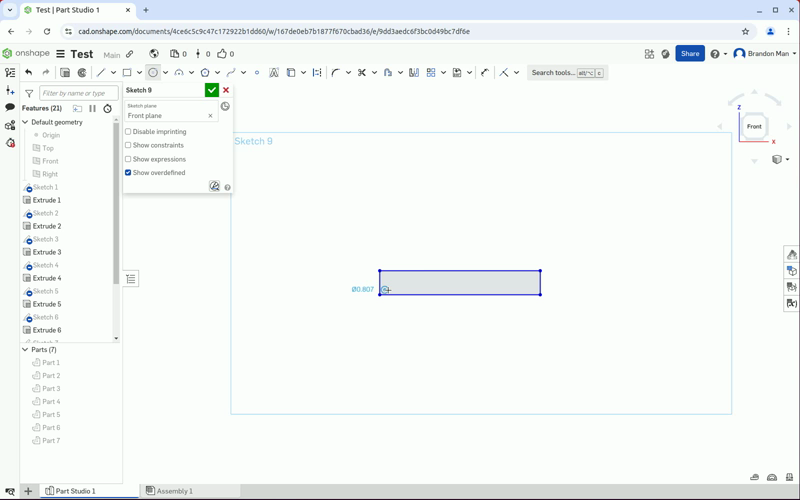
click(388, 289)
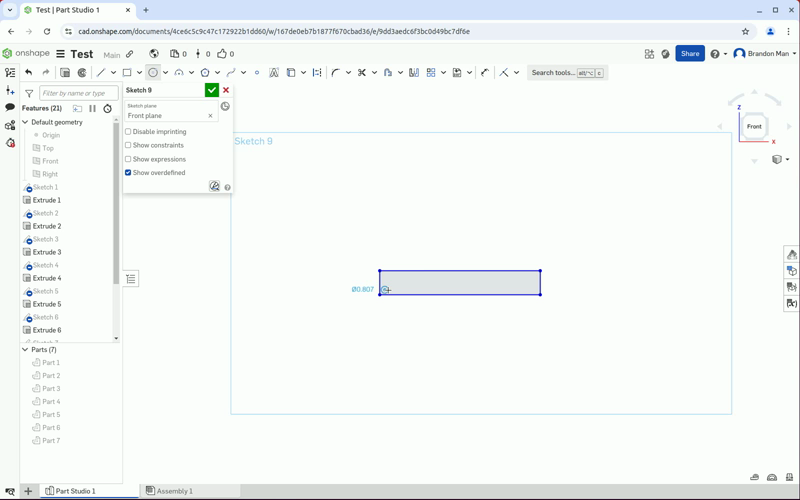
key(esc)
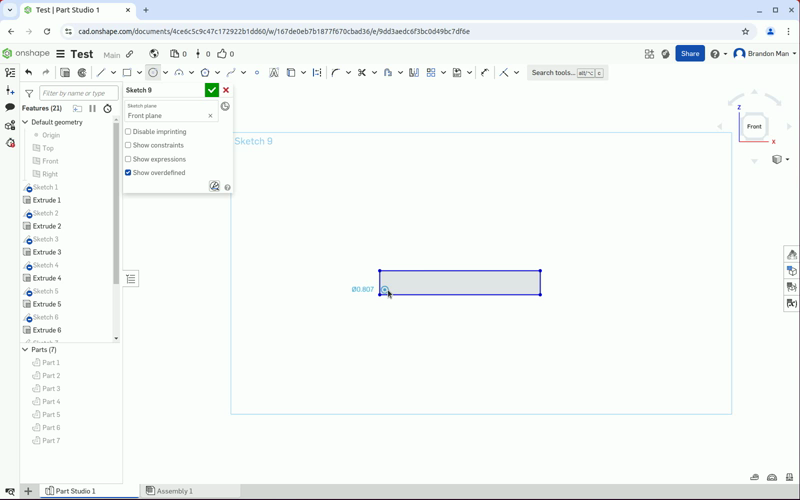
key(c)
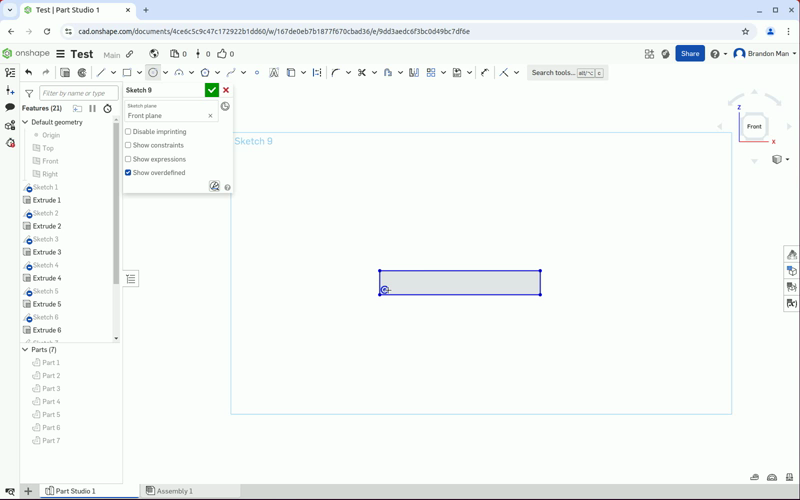
key_down(shift)
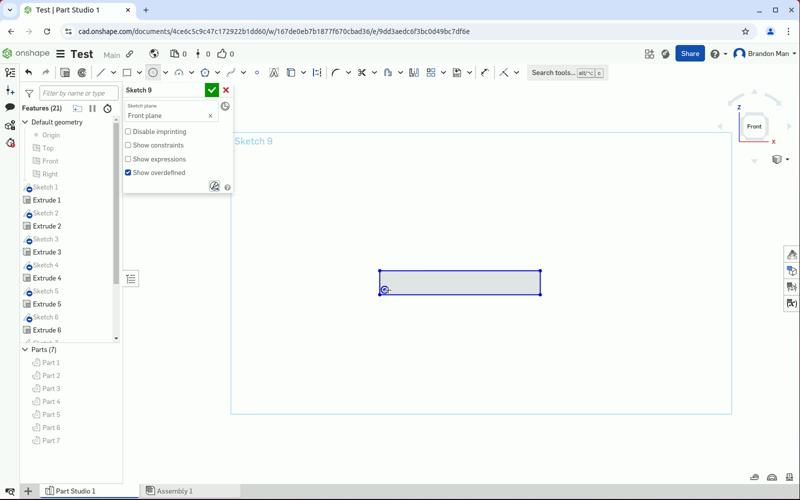
mouse_move(384, 276)
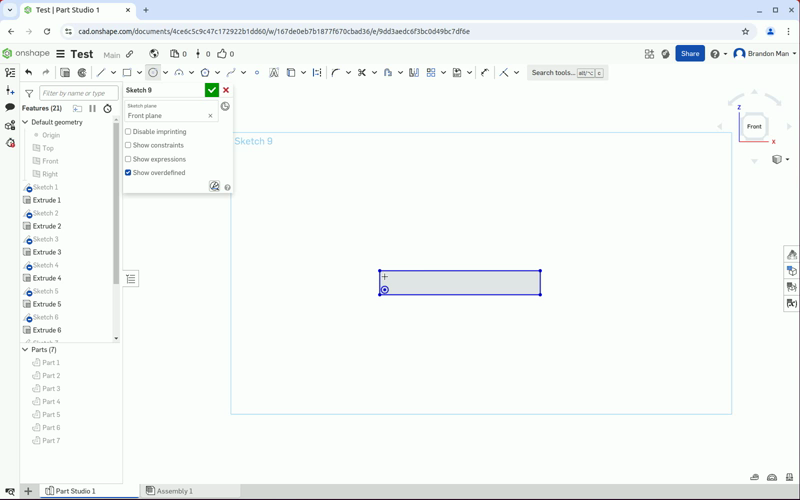
click(384, 276)
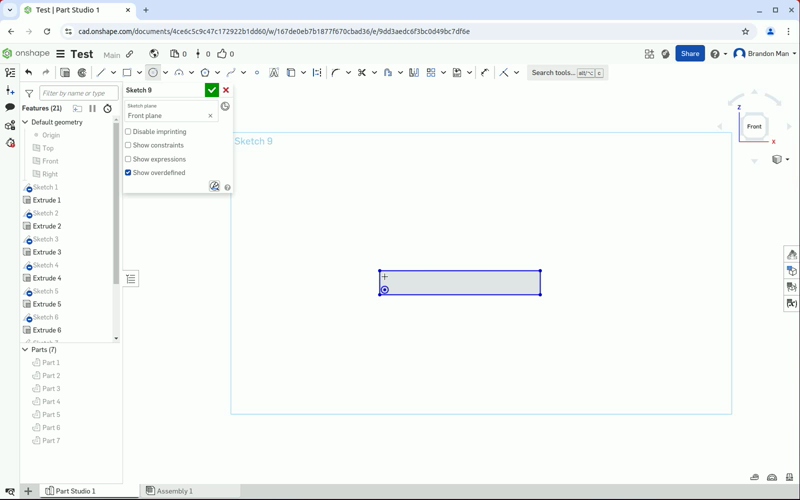
key_up(shift)
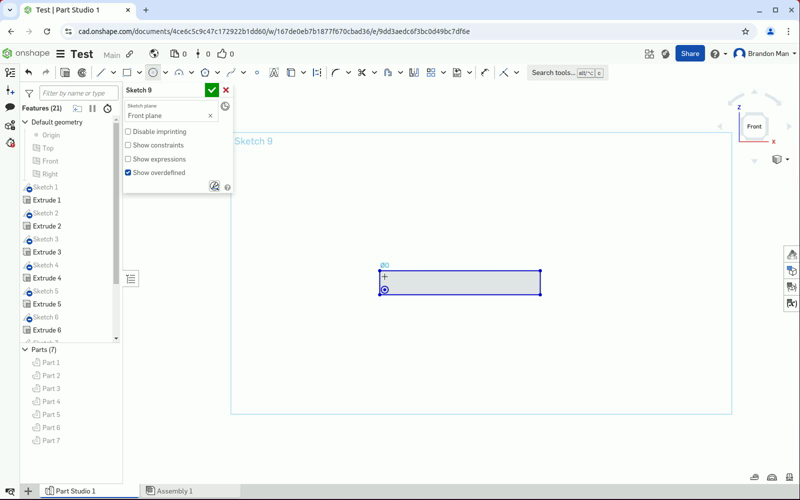
mouse_move(388, 276)
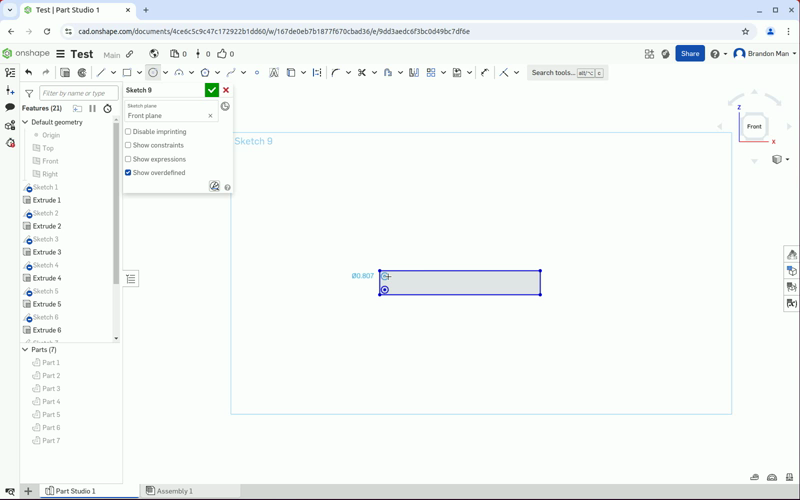
click(388, 276)
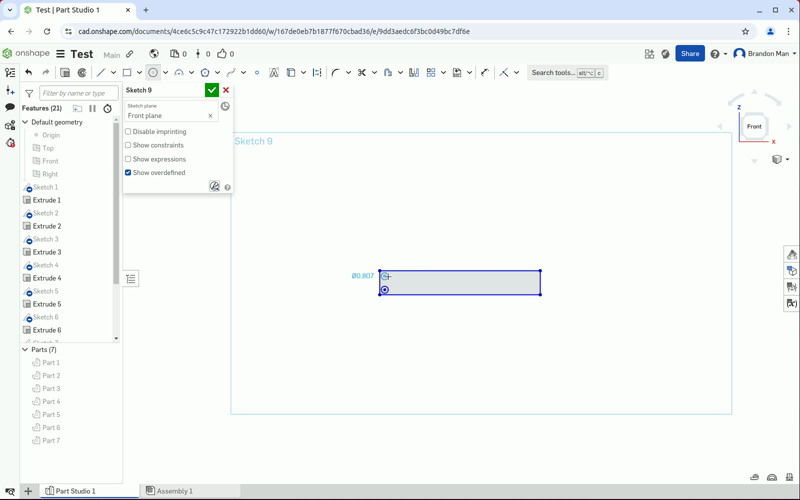
key(esc)
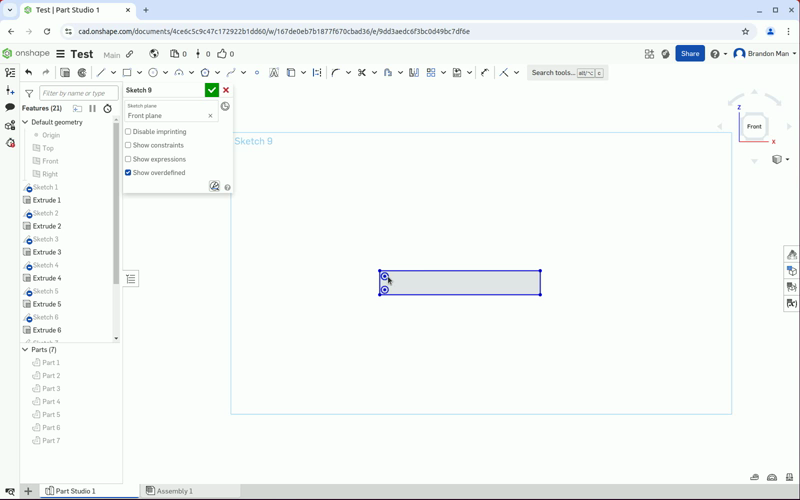
key(c)
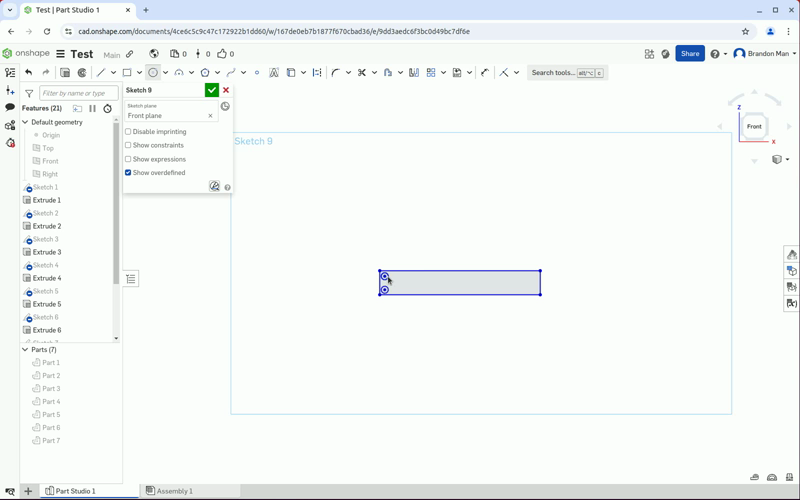
key_down(shift)
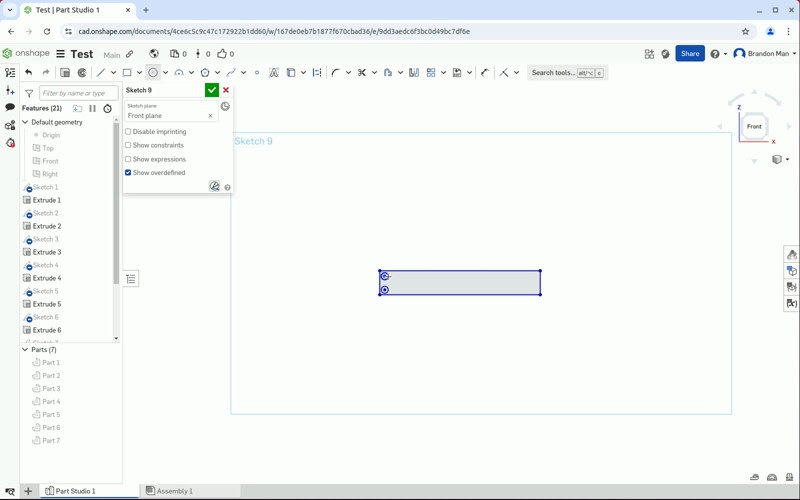
mouse_move(534, 289)
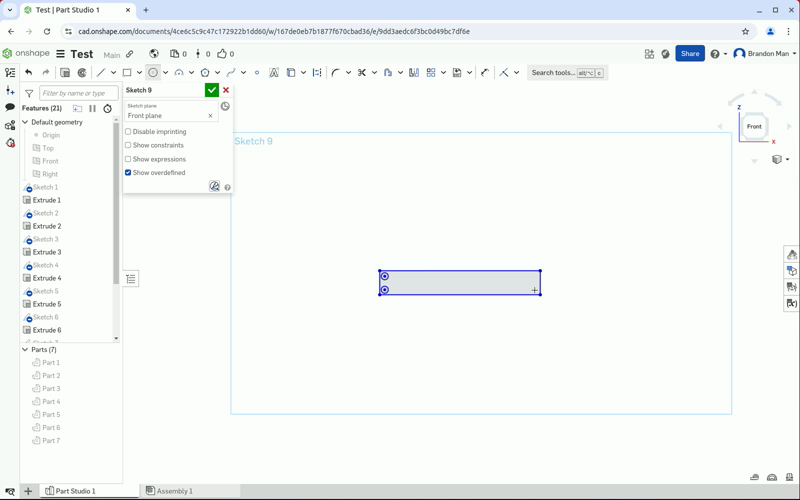
click(534, 289)
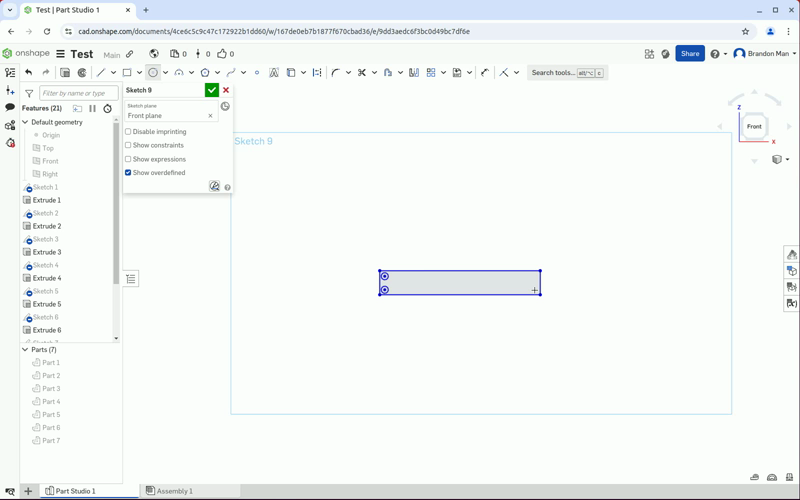
key_up(shift)
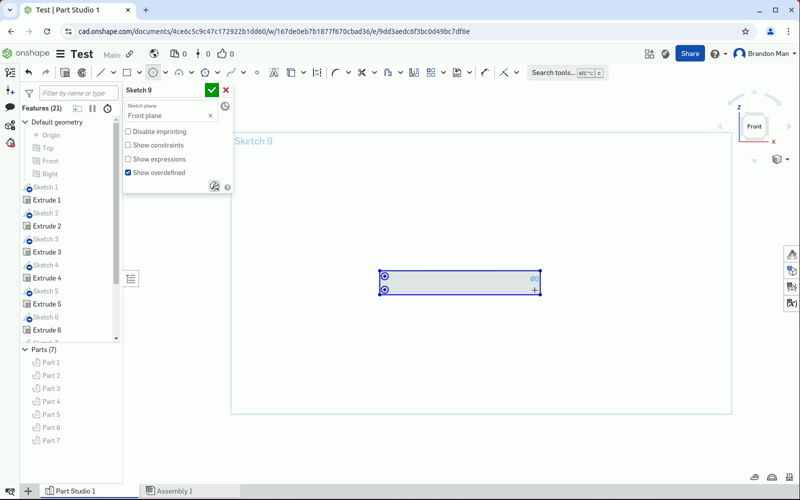
mouse_move(538, 289)
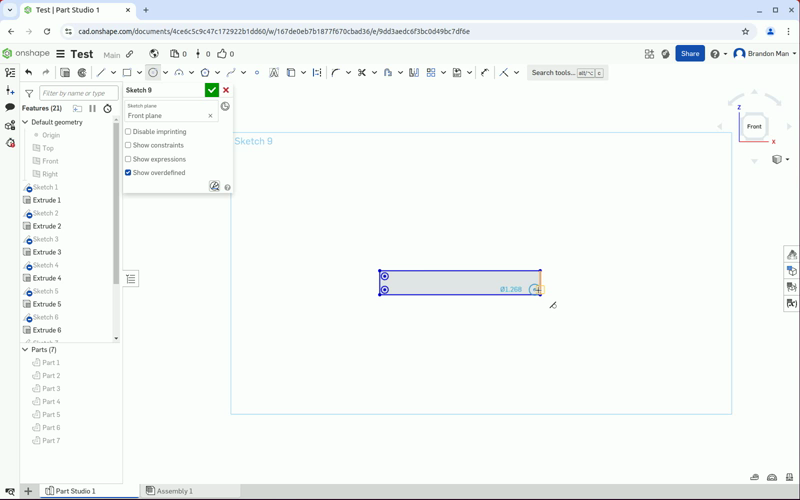
click(538, 289)
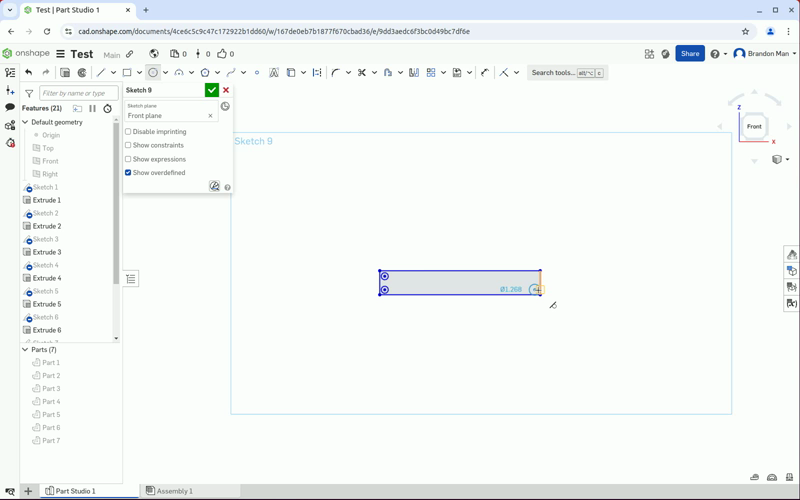
key(esc)
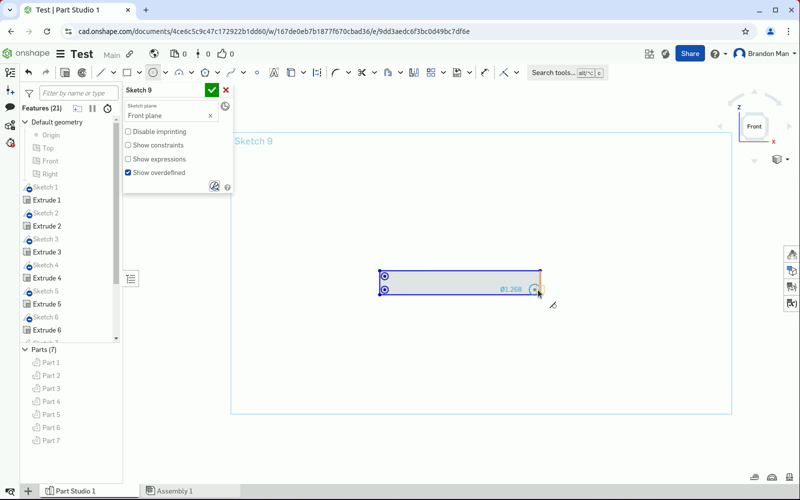
key(c)
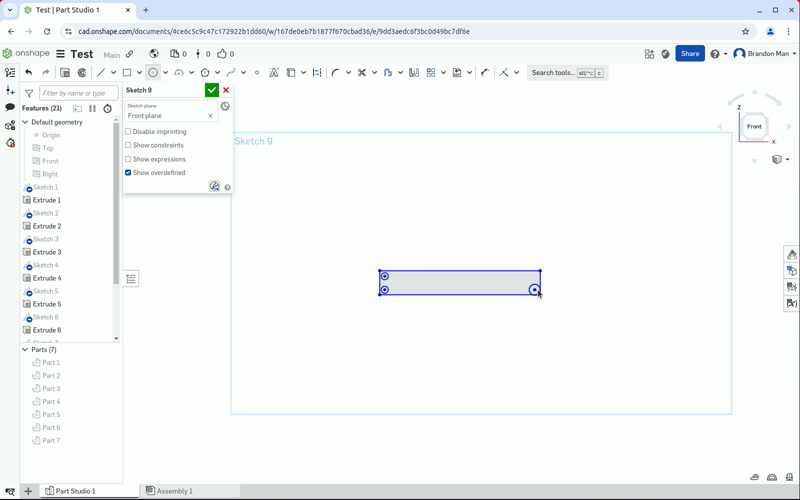
key_down(shift)
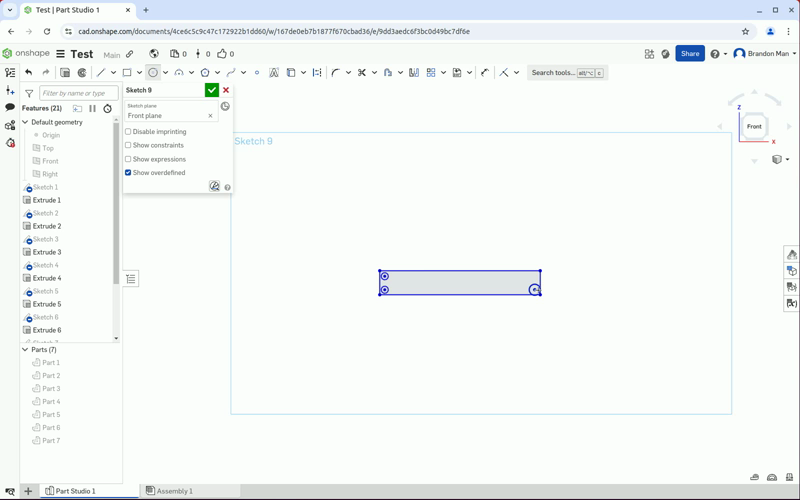
mouse_move(534, 276)
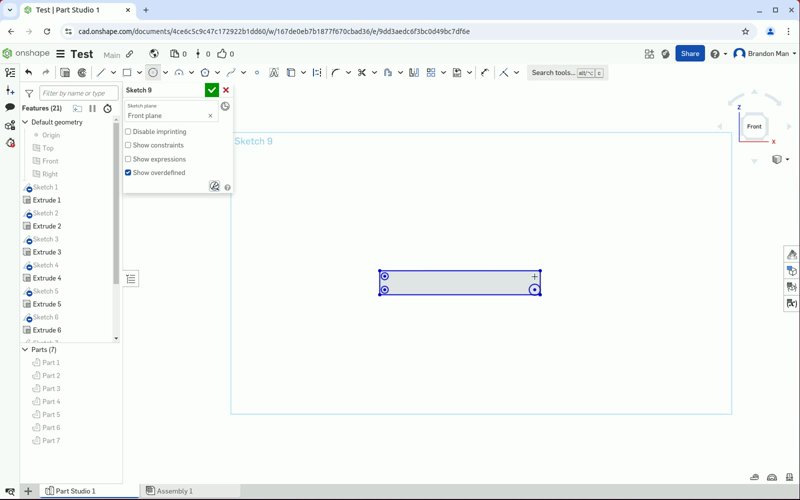
click(534, 276)
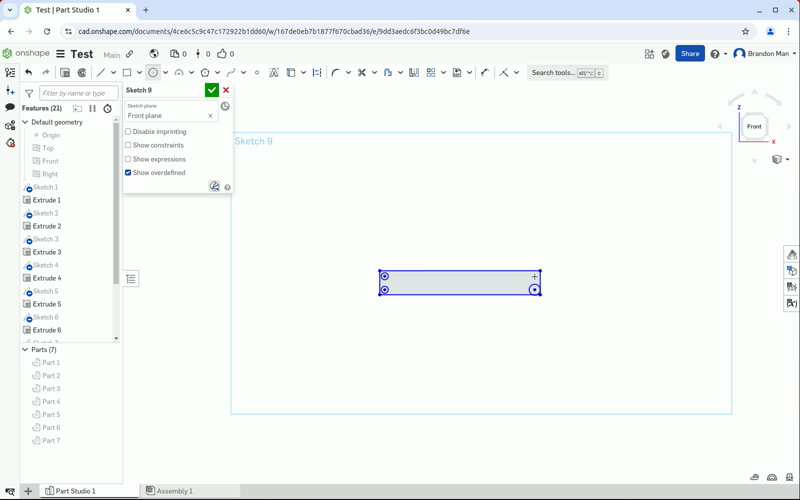
key_up(shift)
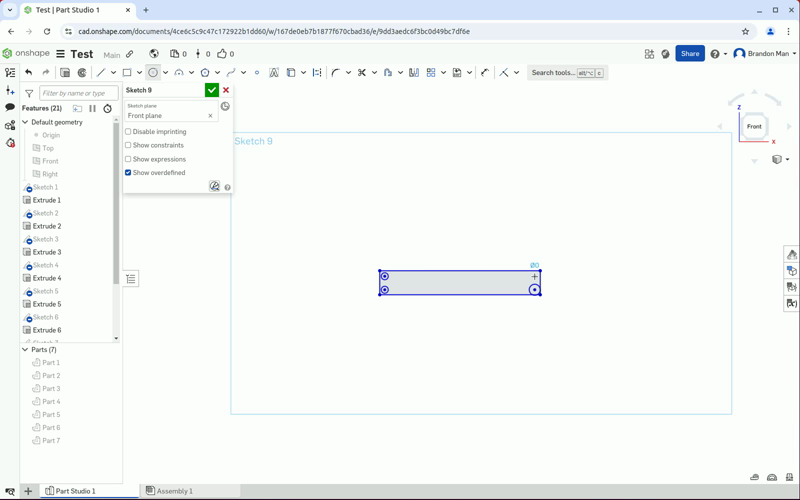
mouse_move(538, 276)
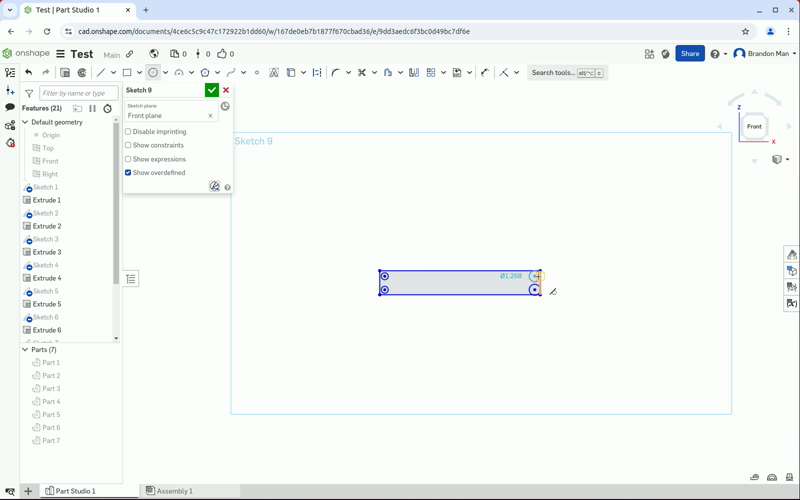
click(538, 276)
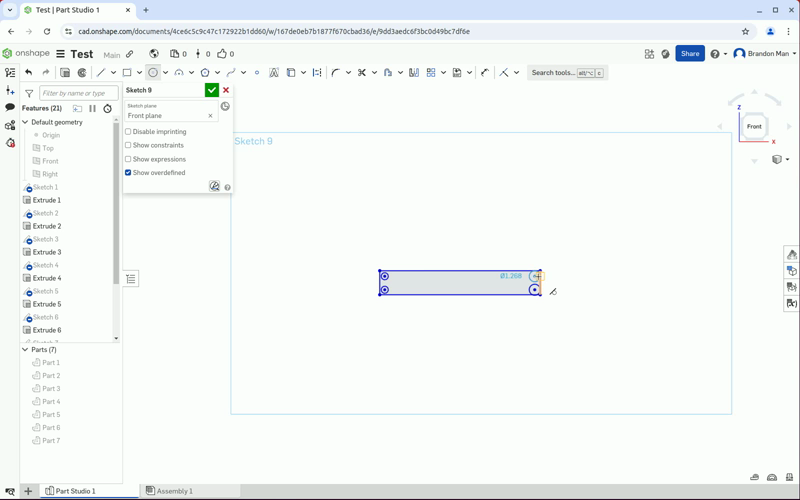
key(esc)
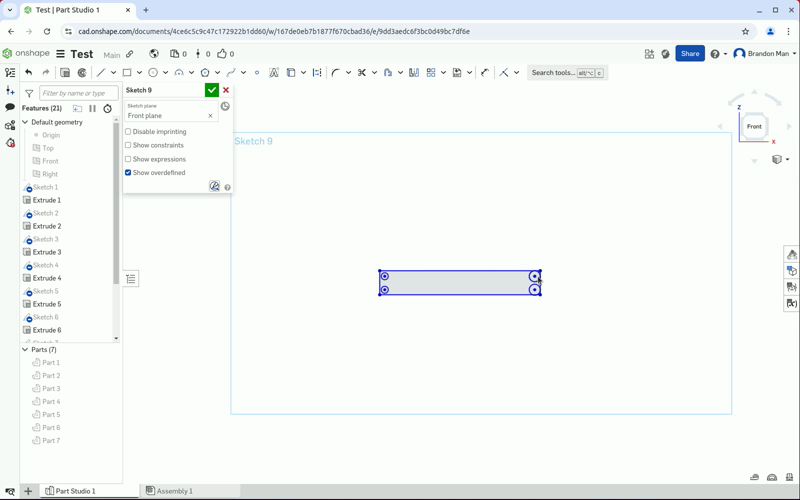
mouse_move(392, 283)
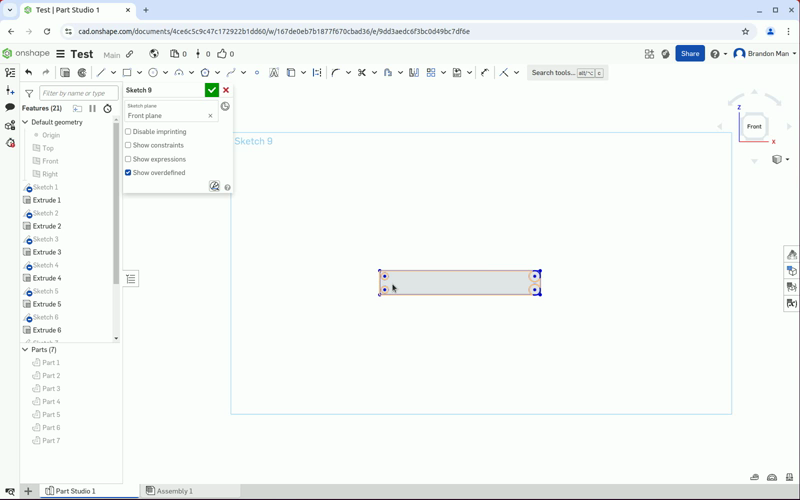
click(392, 283)
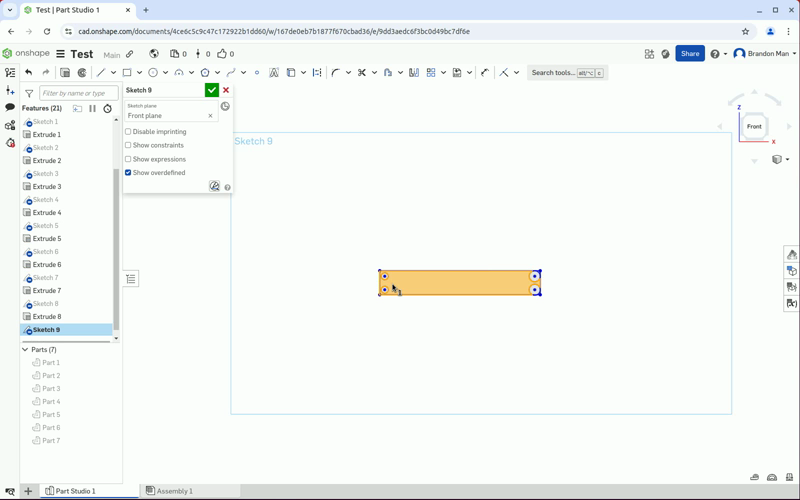
mouse_move(73, 352)
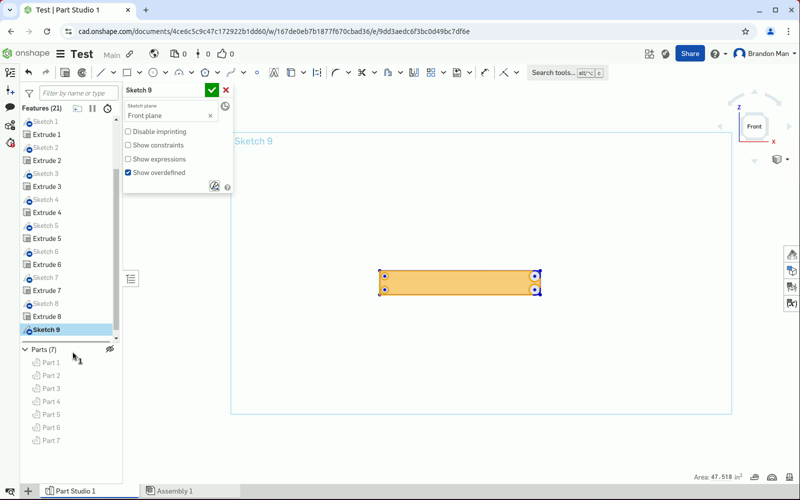
key(shift+y)
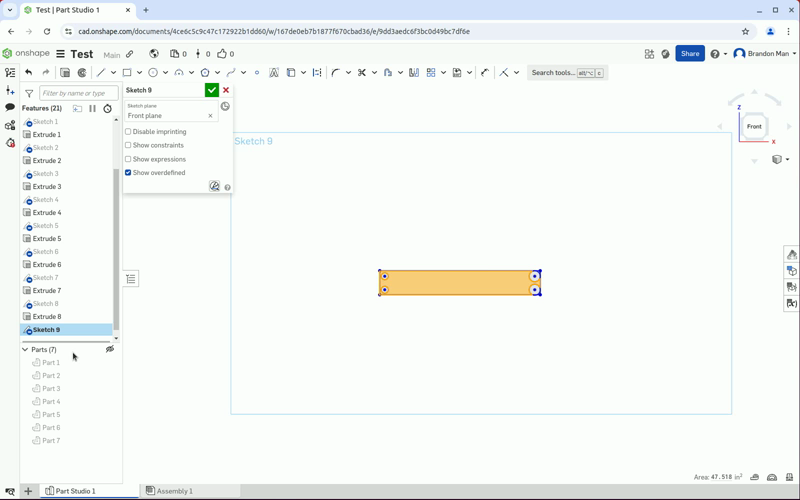
key(shift+e)
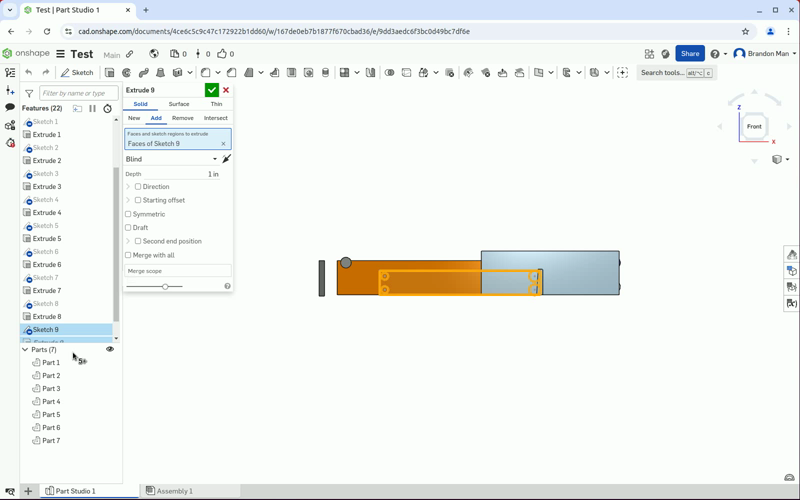
mouse_move(143, 106)
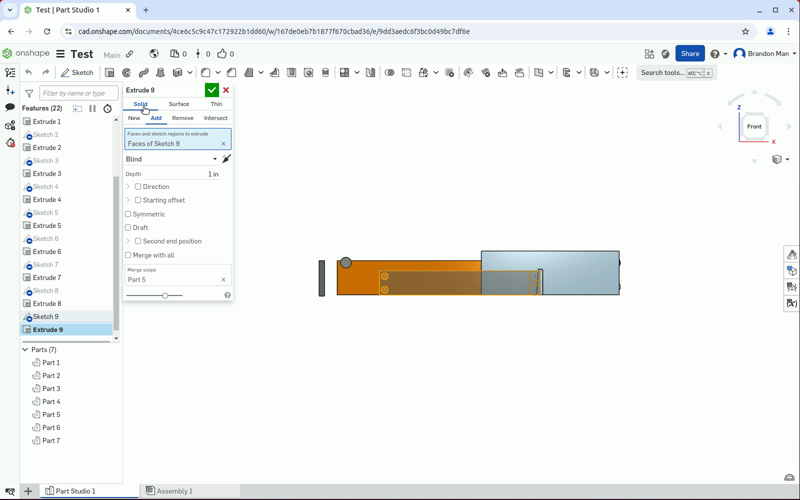
click(143, 106)
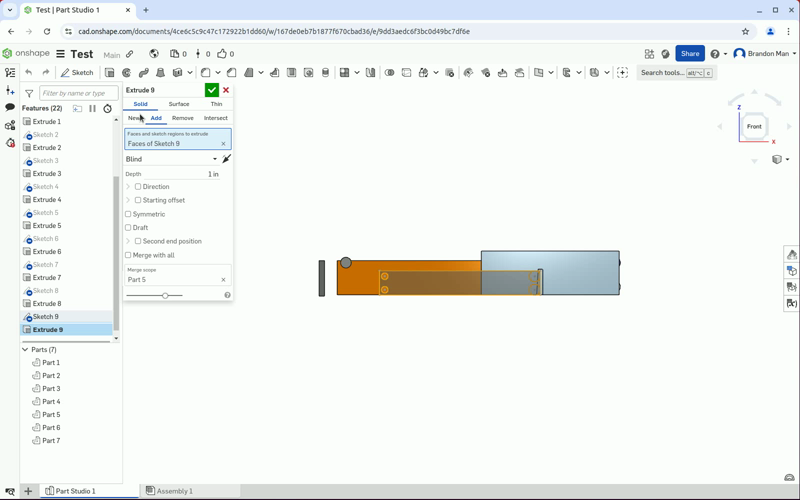
mouse_move(137, 120)
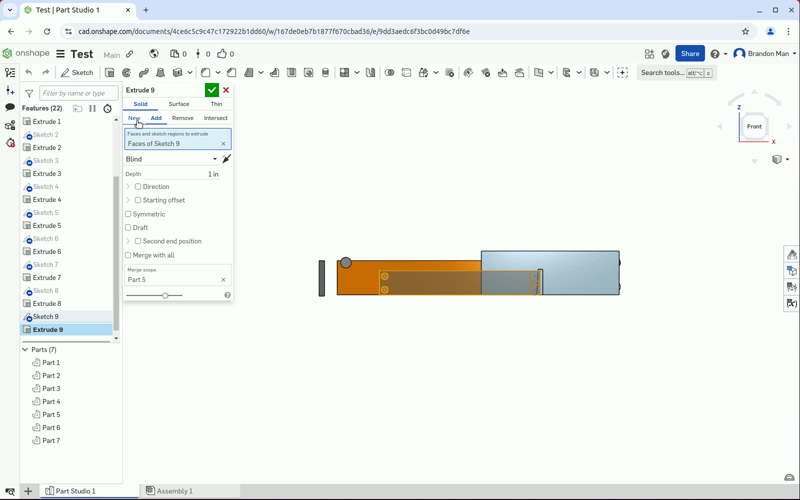
click(137, 120)
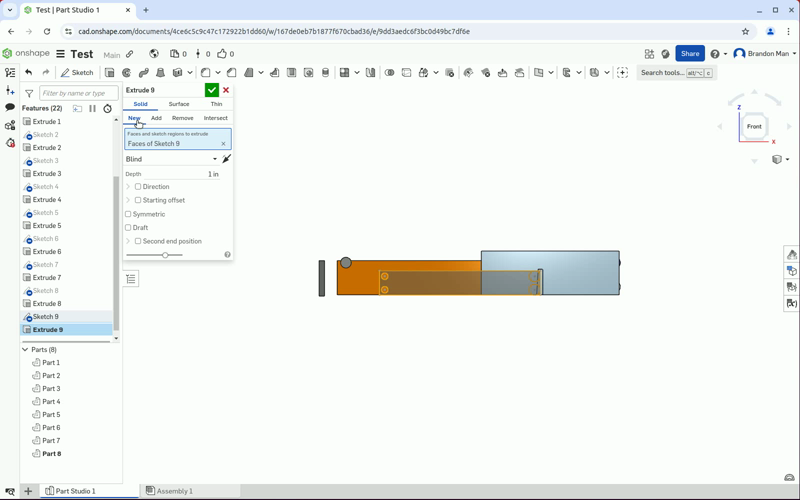
key(tab, 4)
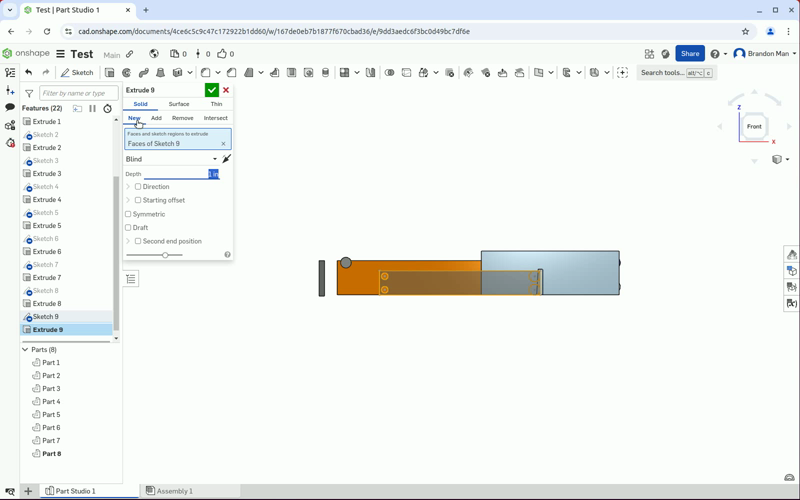
text(0.963)
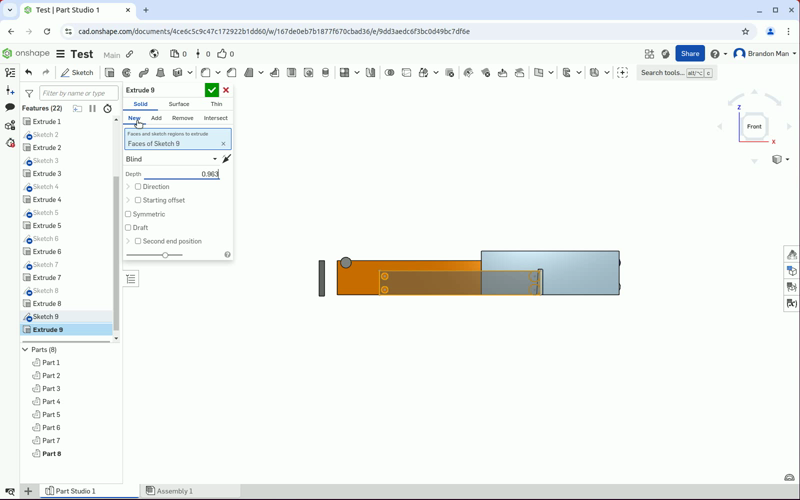
key(enter)
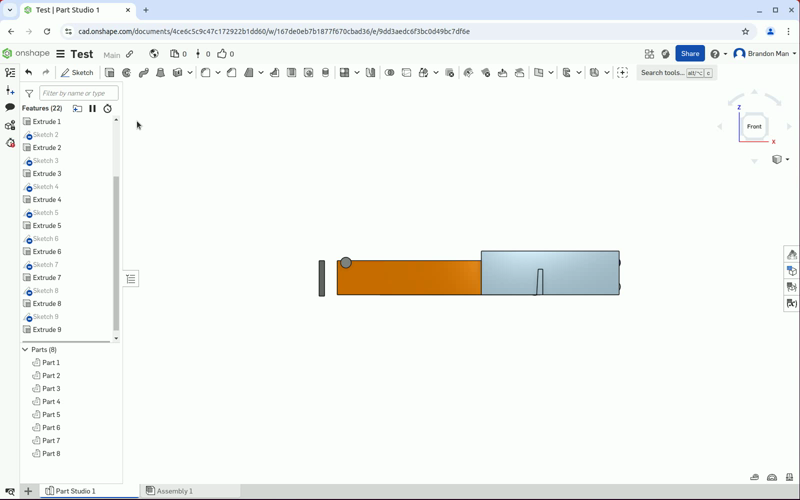
key(shift+h)
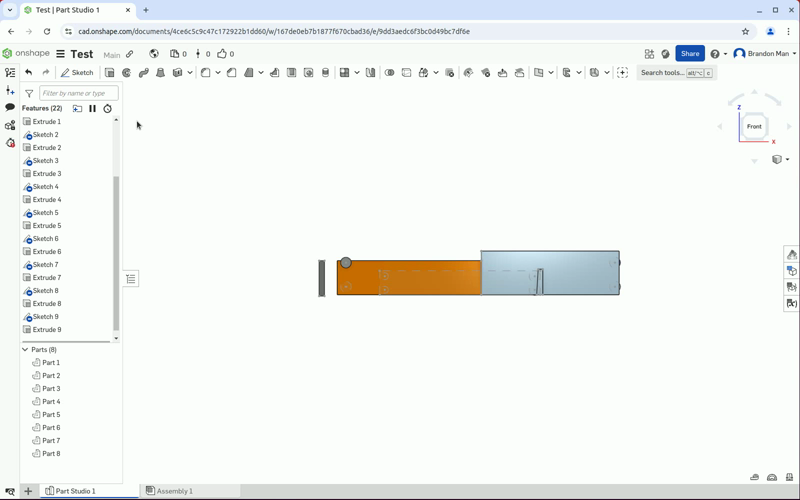
key(shift+h)
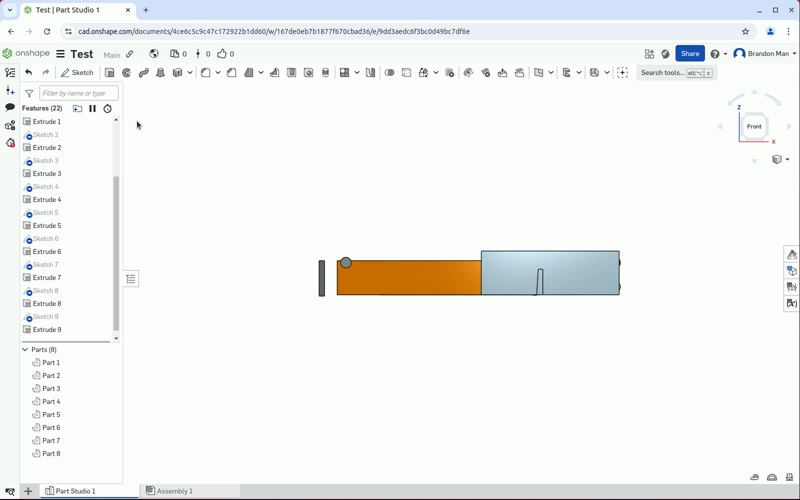
mouse_move(69, 111)
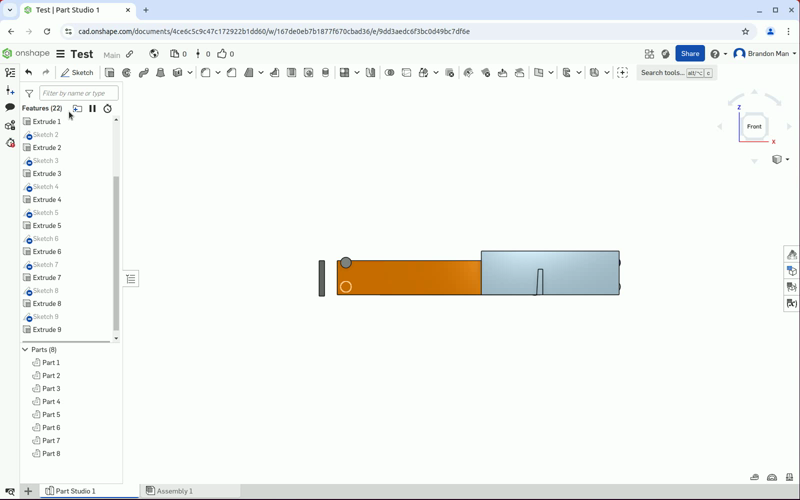
click(69, 111)
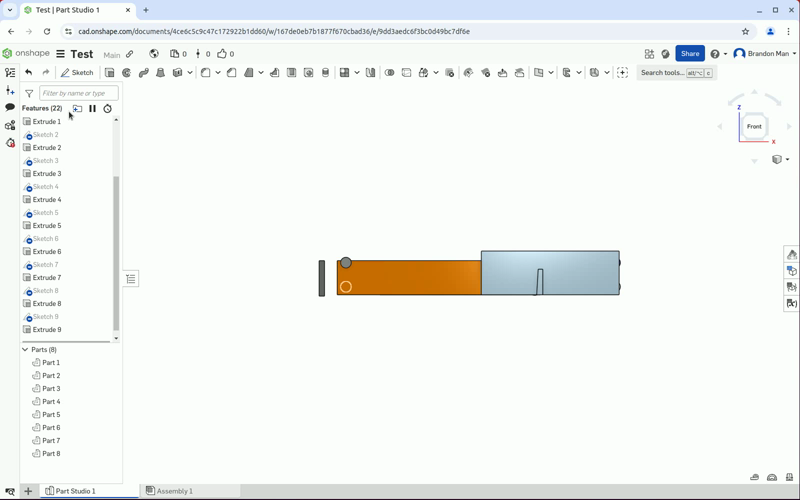
mouse_move(73, 352)
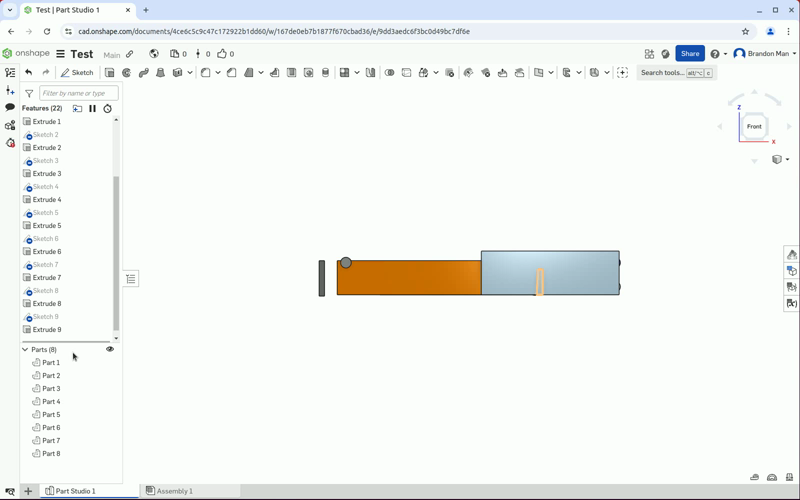
key(y)
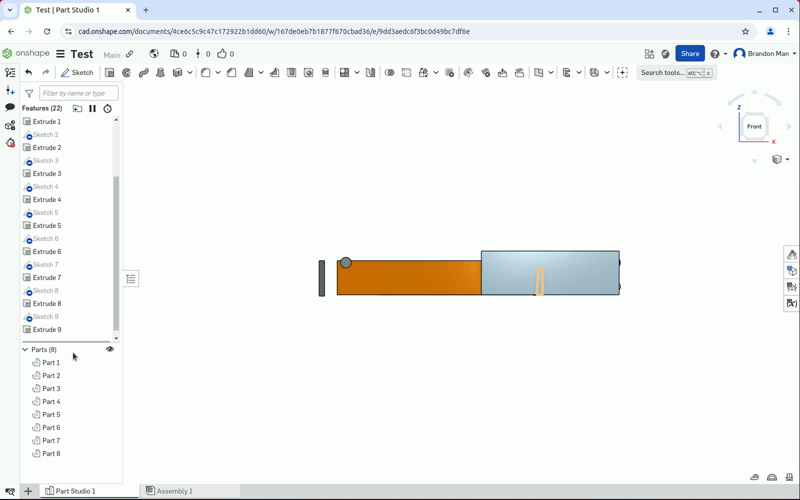
key(shift+p)
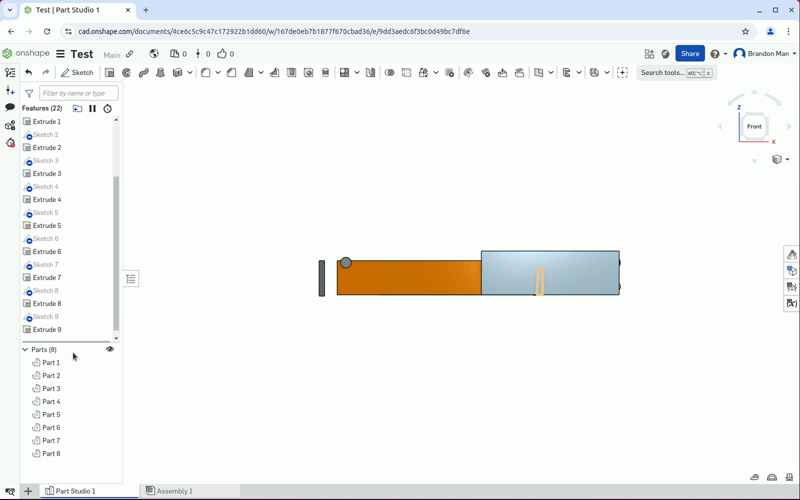
key(space)
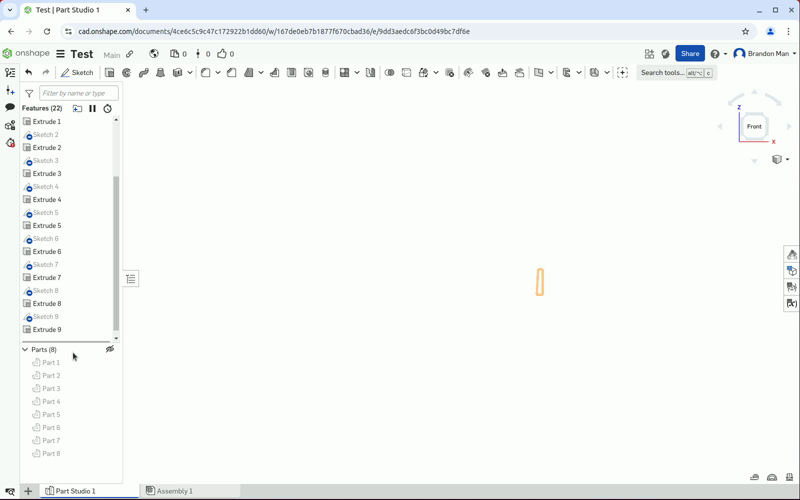
key_down(shift)
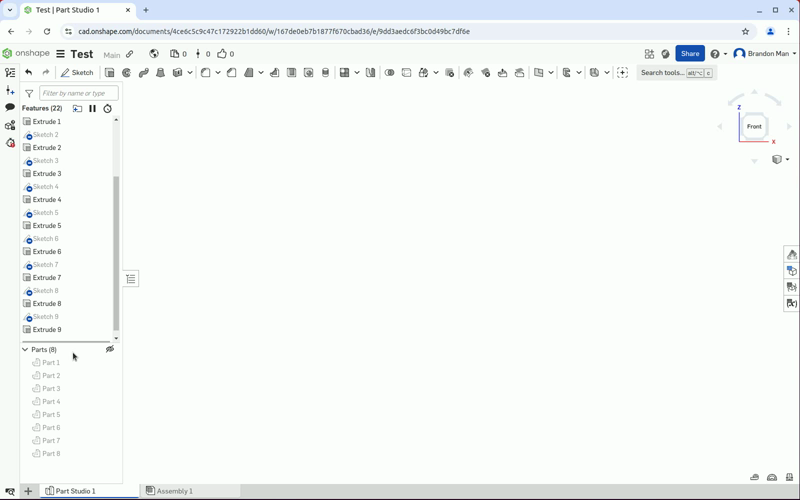
key(left)
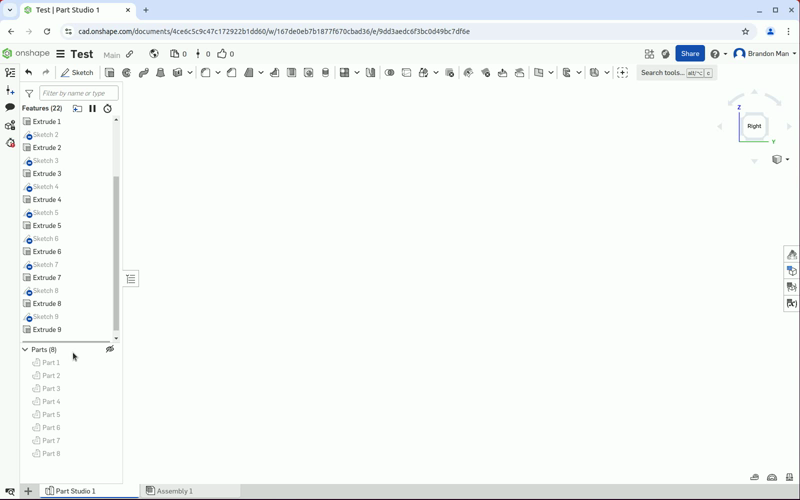
key_up(shift)
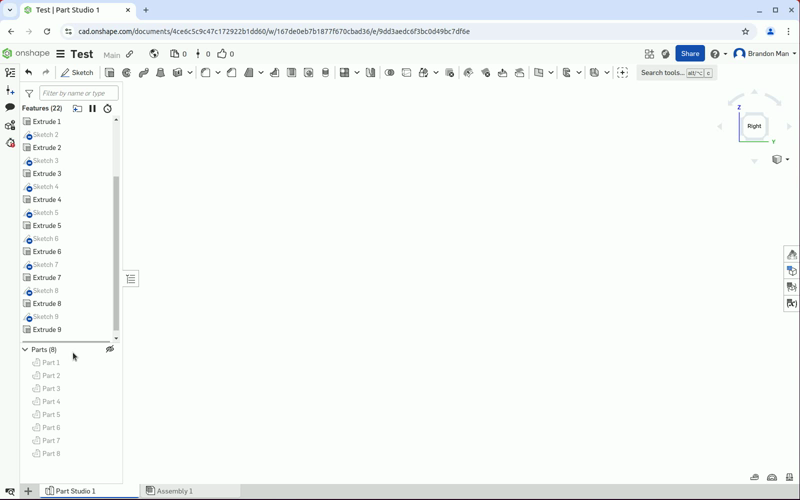
mouse_move(73, 352)
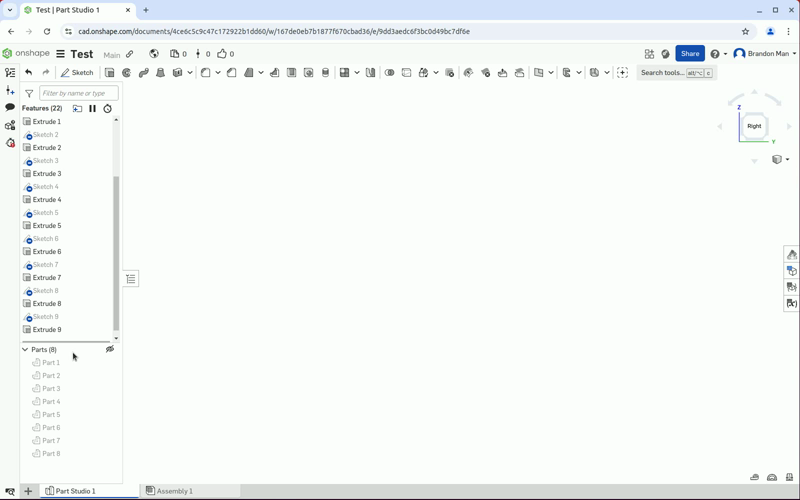
key(shift+y)
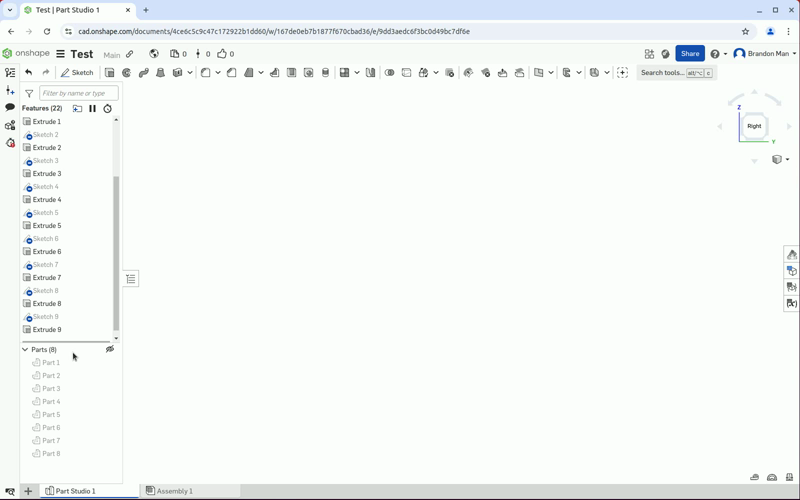
key(shift+s)
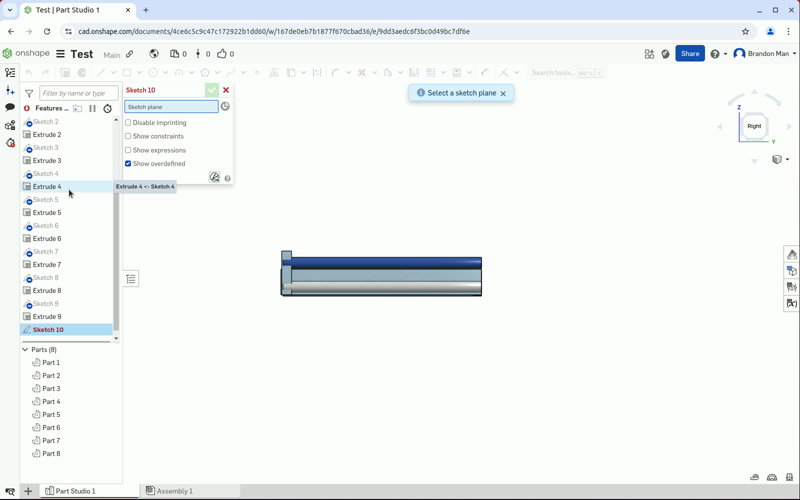
scroll(3)
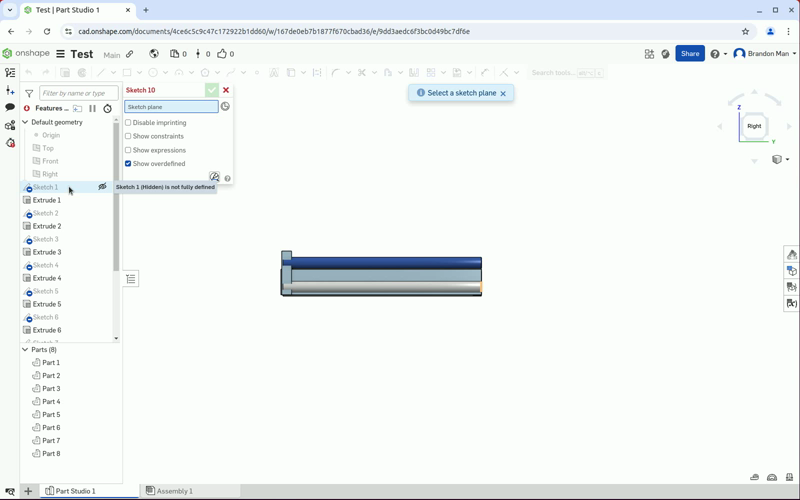
mouse_move(69, 176)
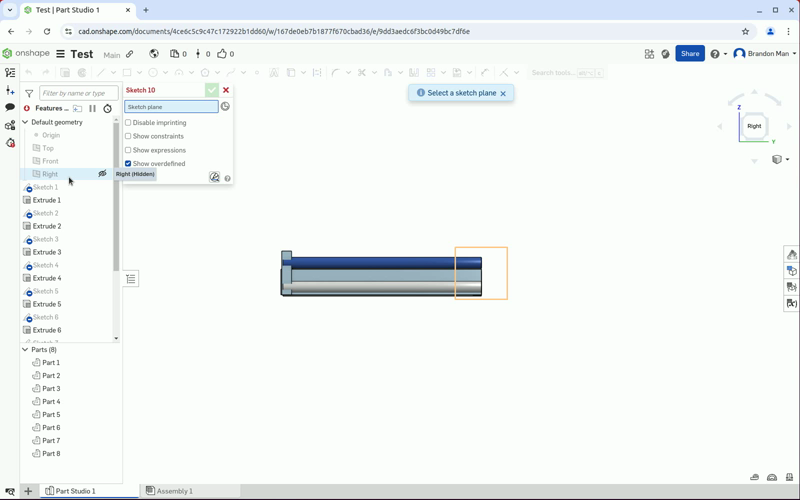
click(69, 176)
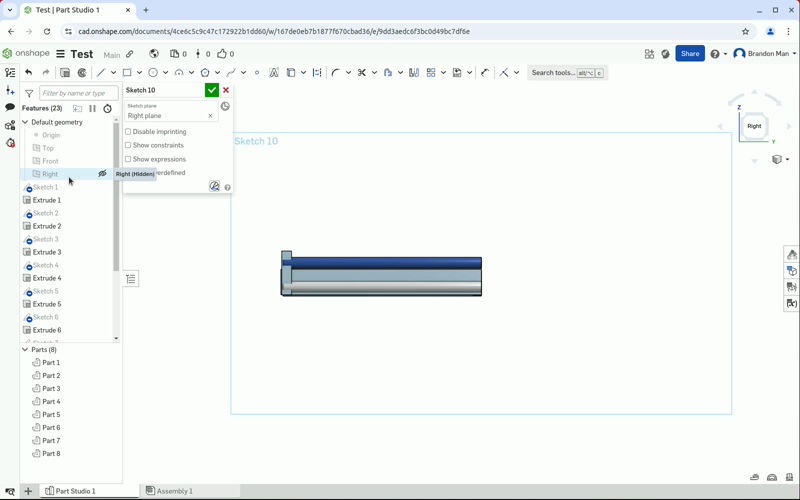
mouse_move(73, 352)
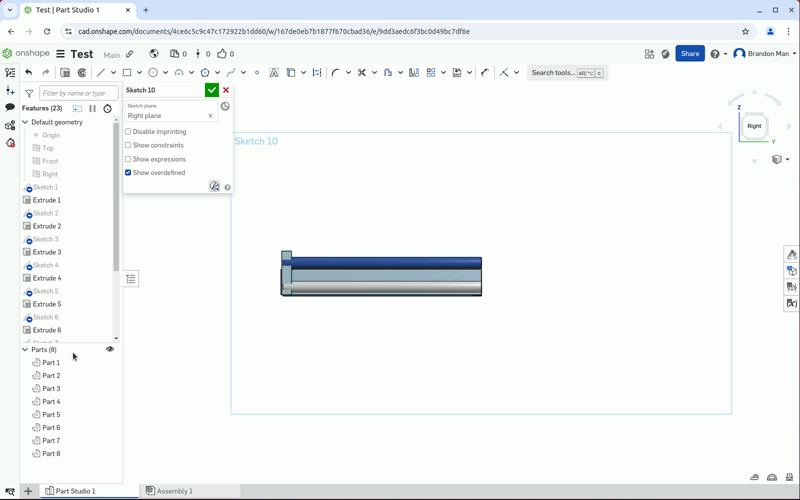
key(y)
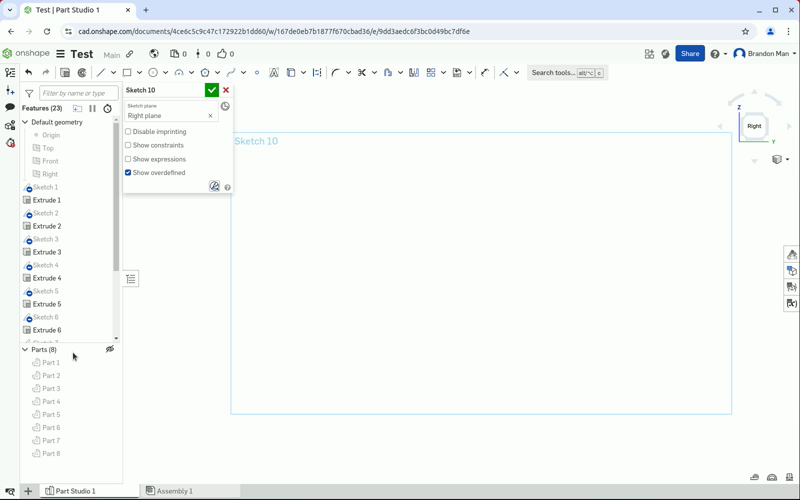
key(l)
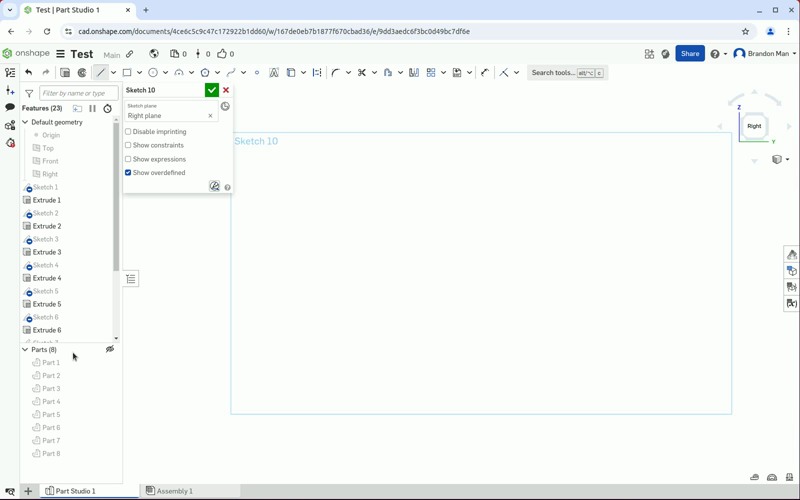
key_down(shift)
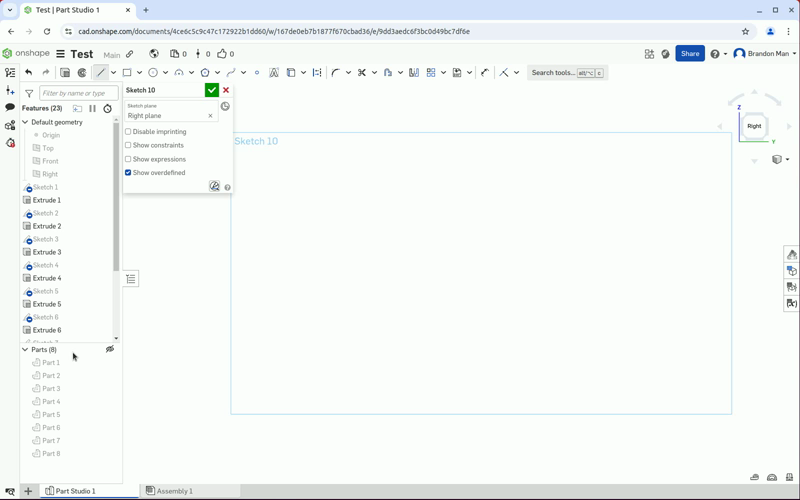
mouse_move(348, 270)
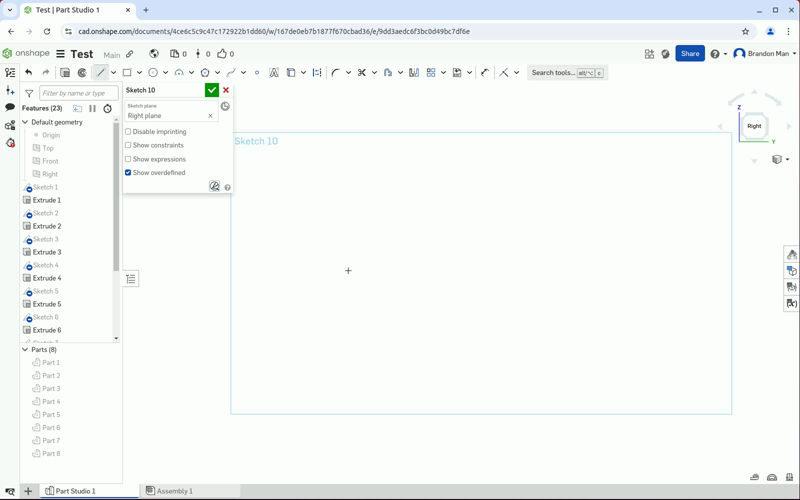
click(348, 270)
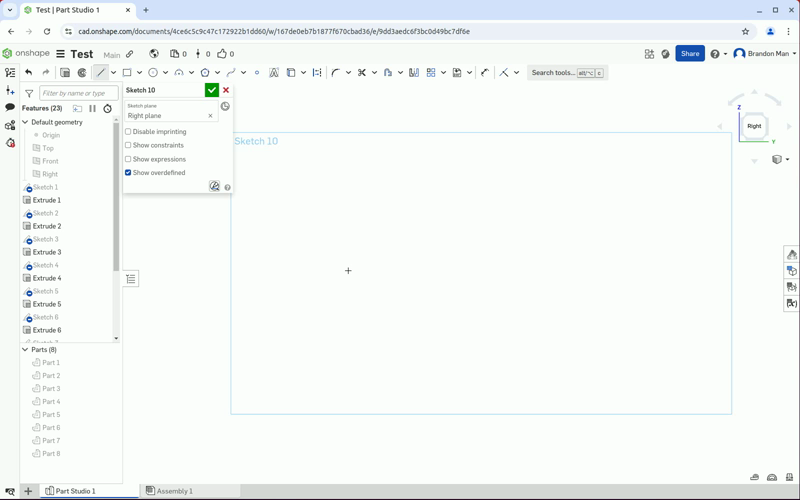
key_up(shift)
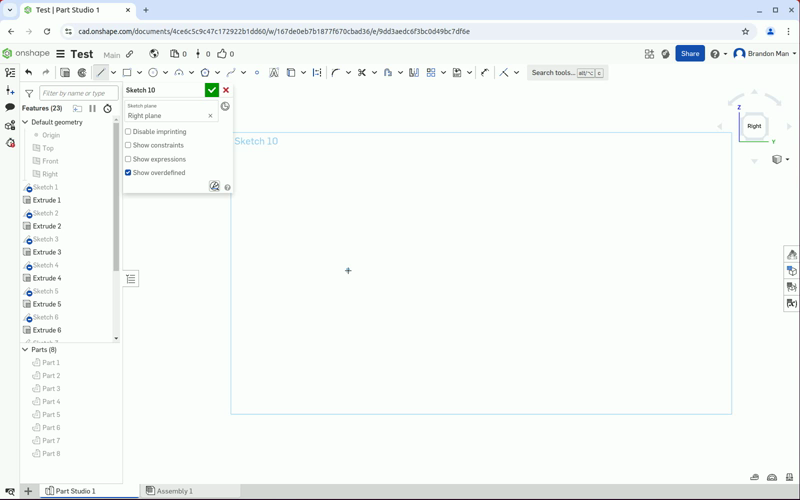
key_down(shift)
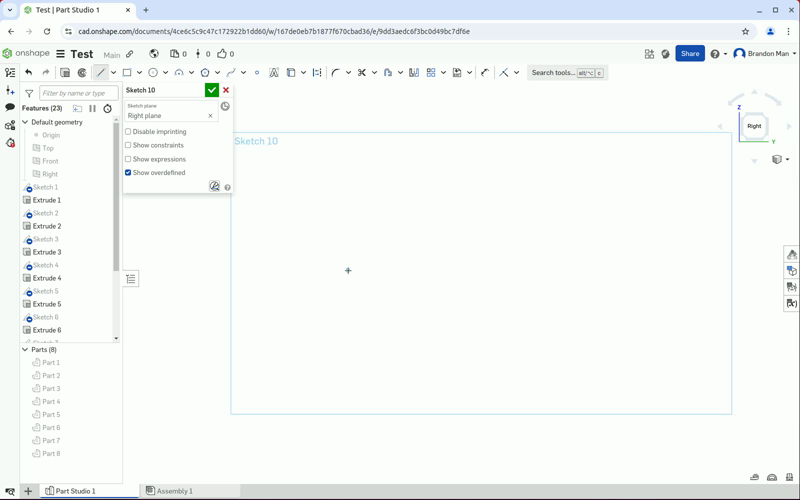
mouse_move(460, 270)
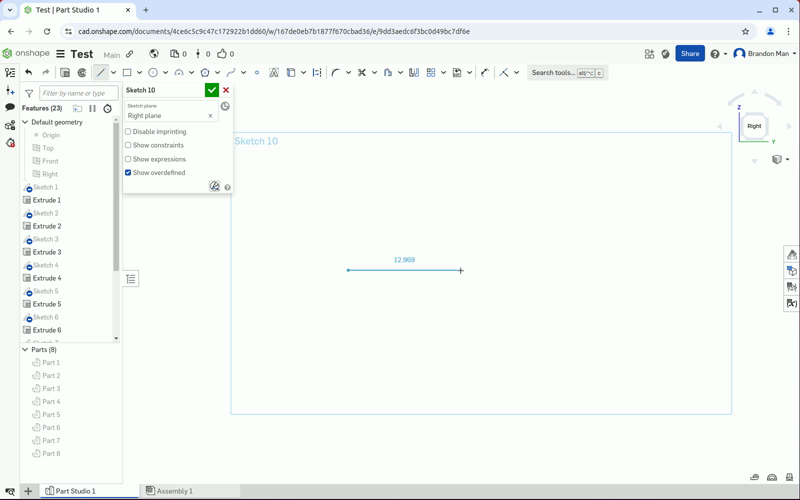
click(460, 270)
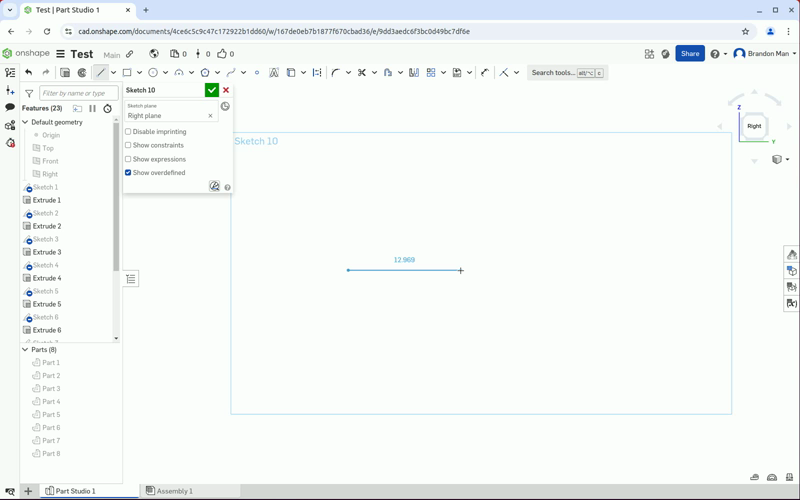
key_up(shift)
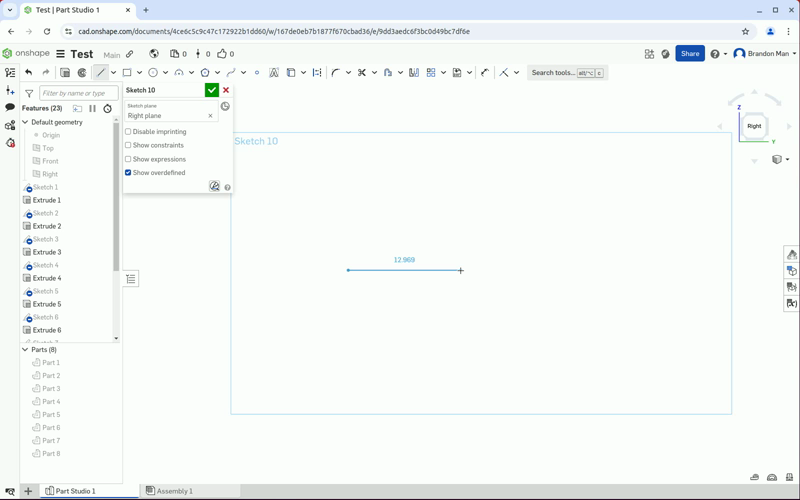
key_down(shift)
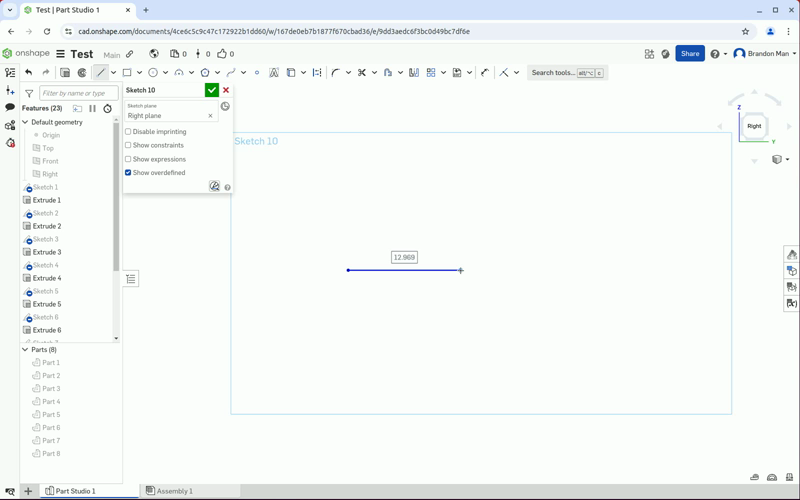
mouse_move(490, 270)
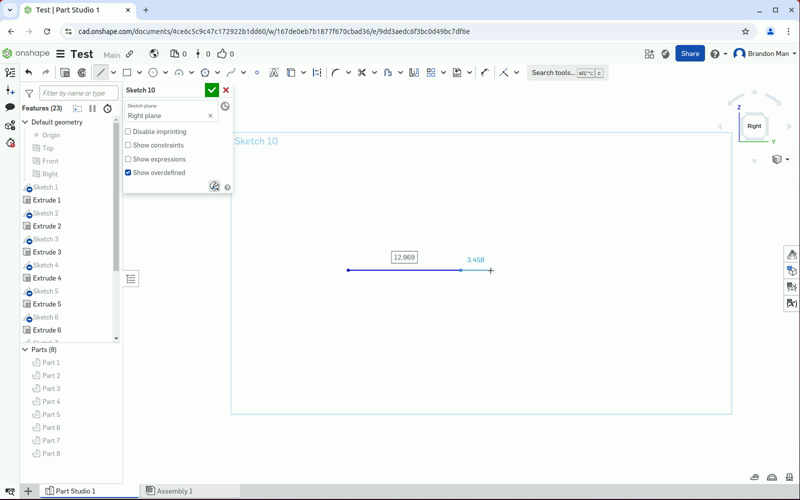
mouse_move(460, 265)
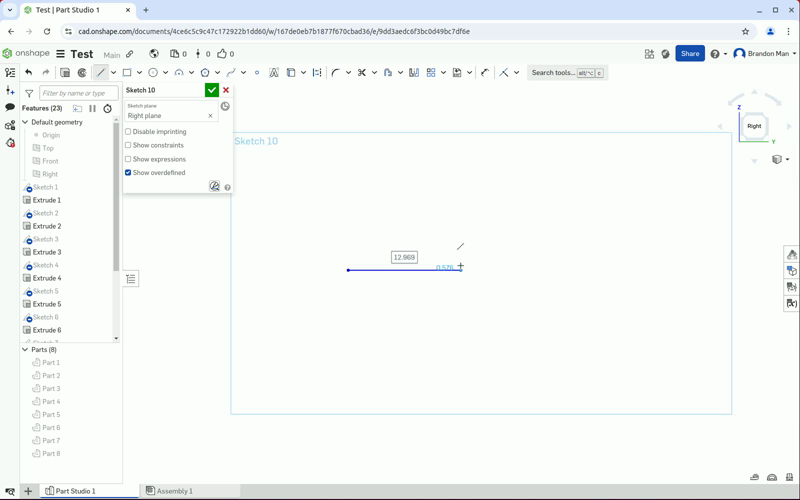
scroll(6)
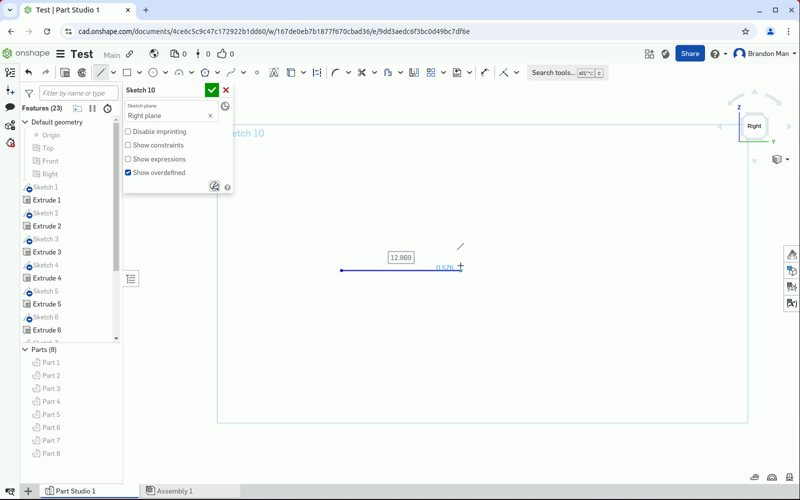
scroll(6)
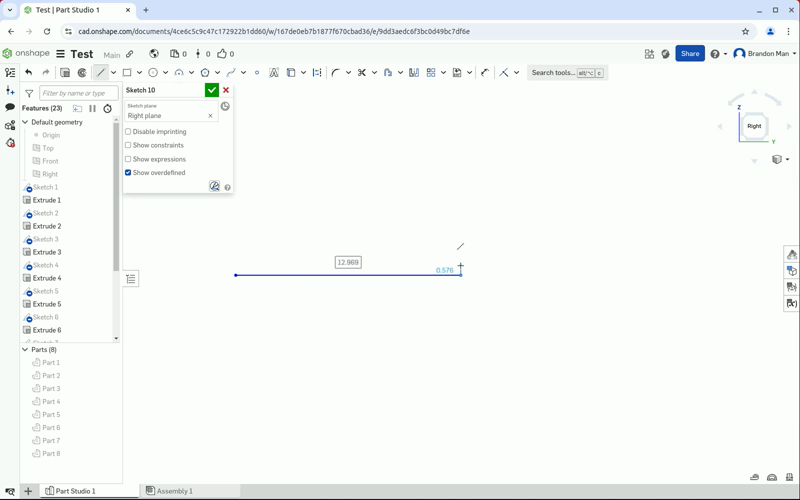
scroll(6)
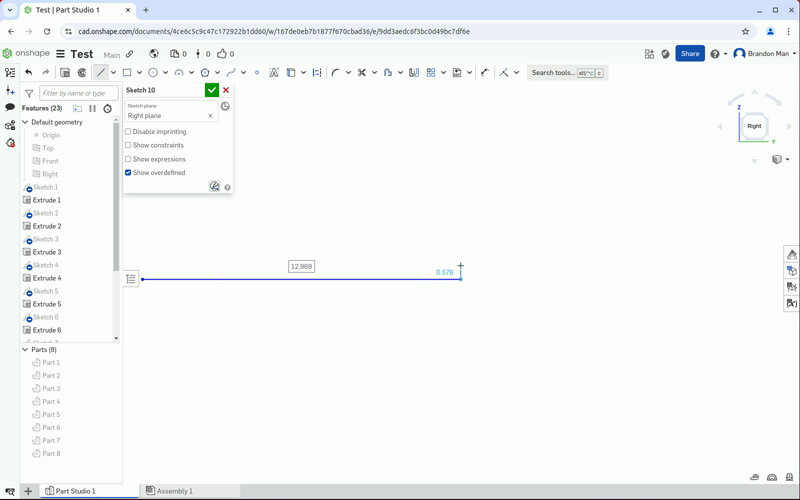
scroll(6)
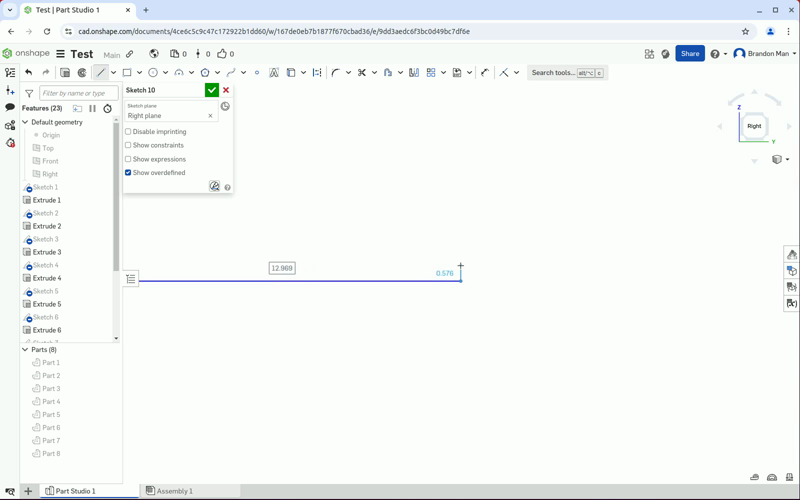
scroll(6)
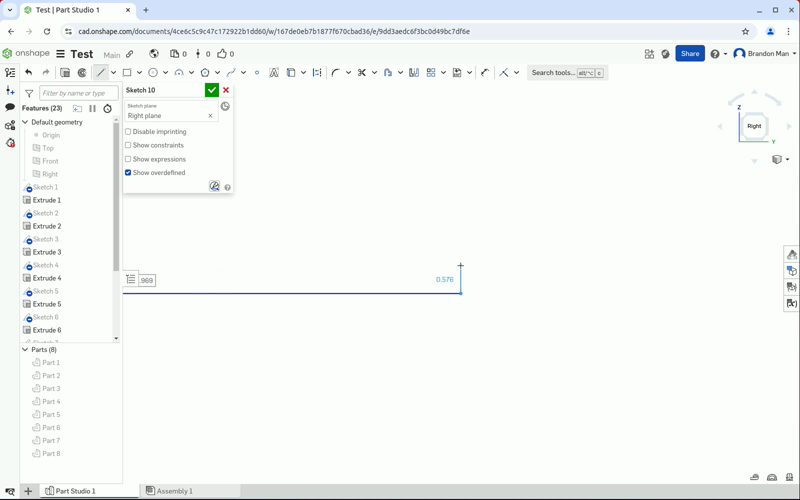
scroll(6)
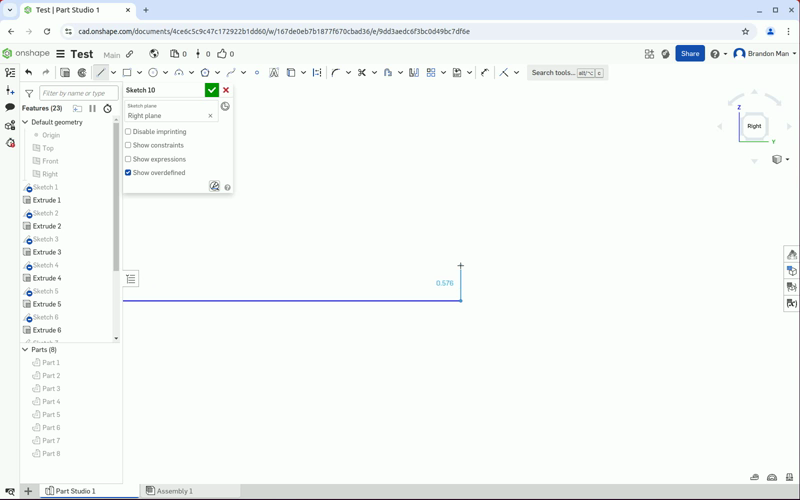
scroll(6)
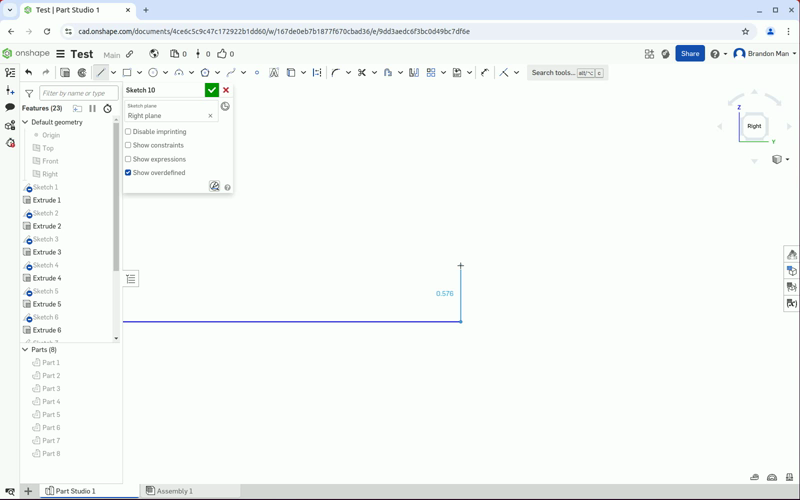
click(460, 265)
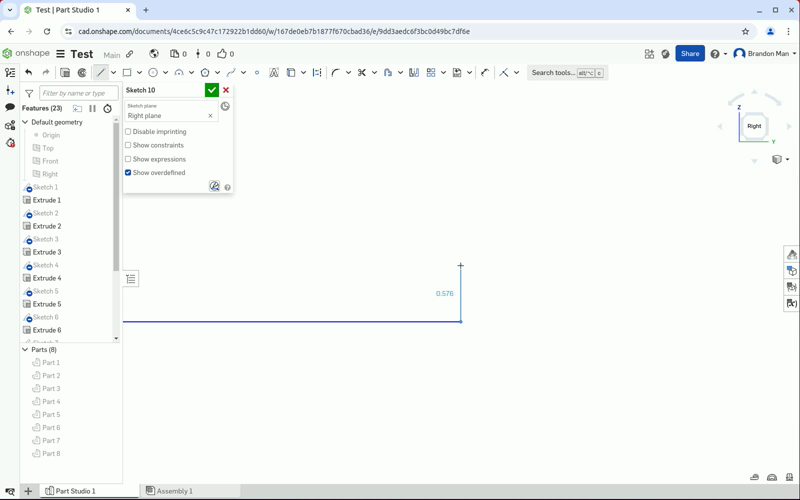
scroll(-6)
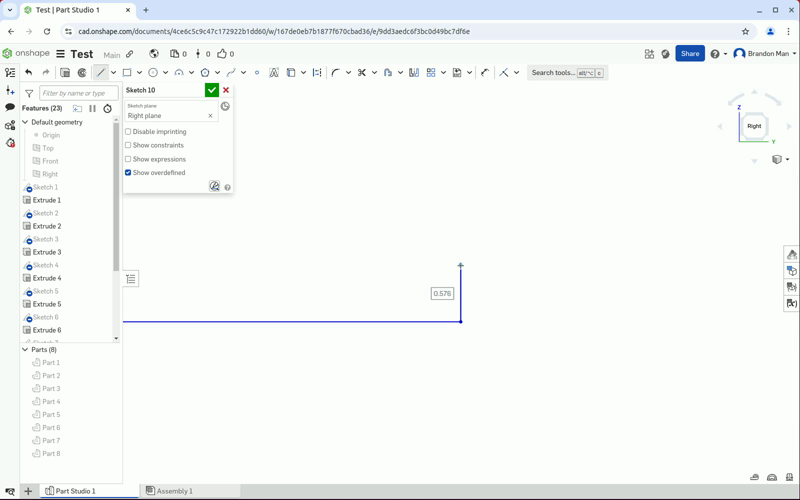
scroll(-6)
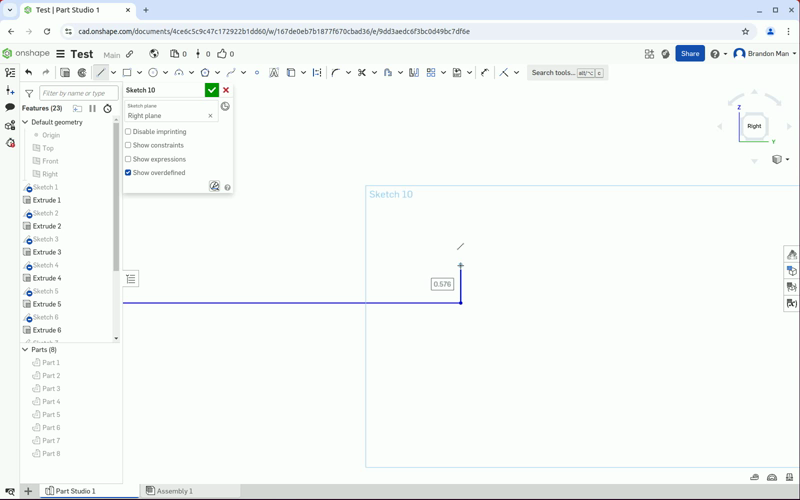
scroll(-6)
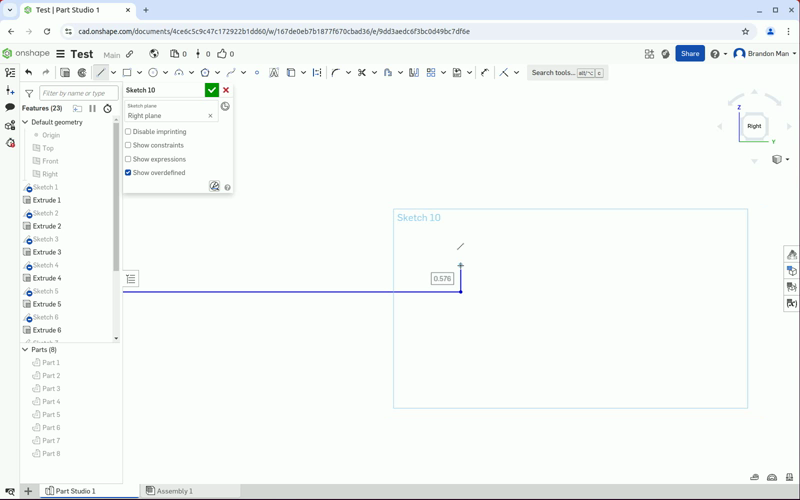
scroll(-6)
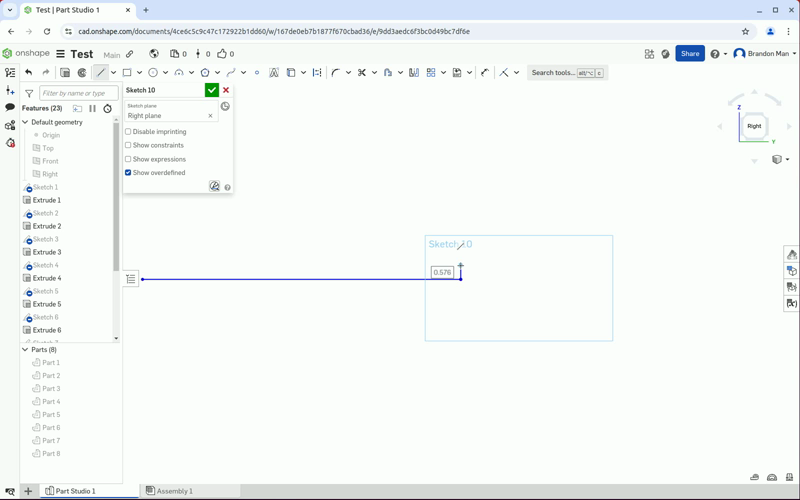
scroll(-6)
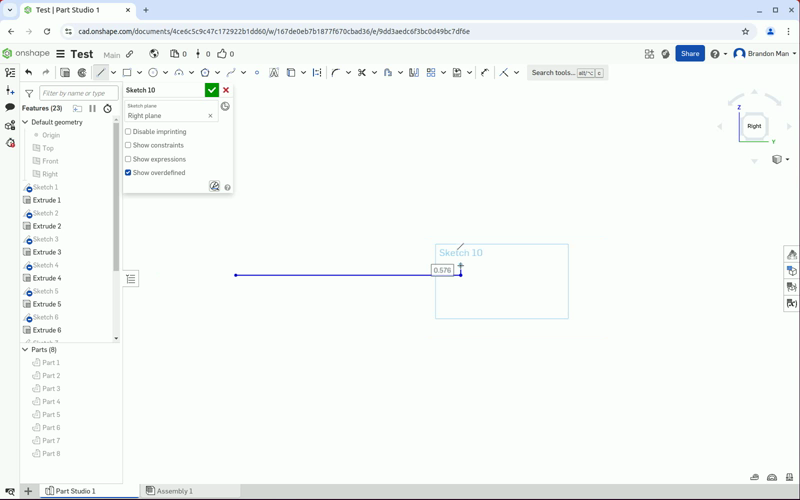
scroll(-6)
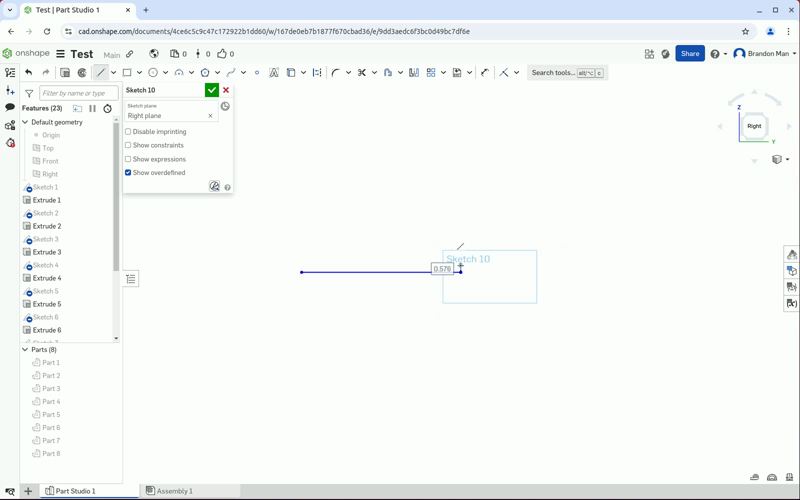
scroll(-6)
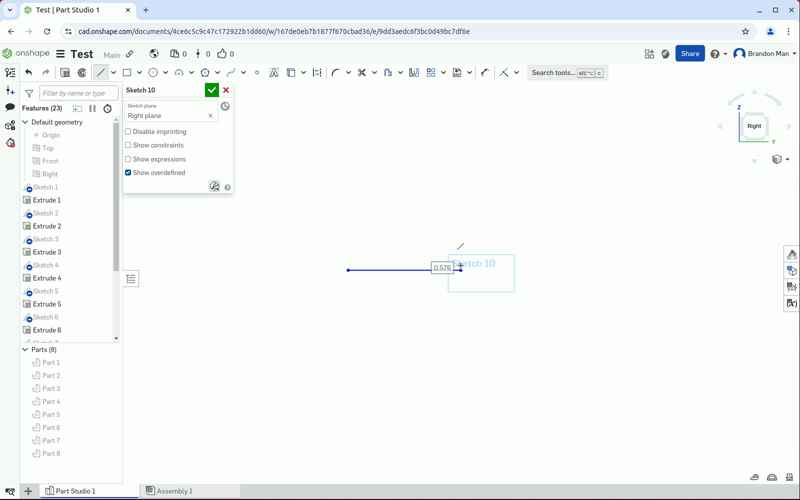
key_up(shift)
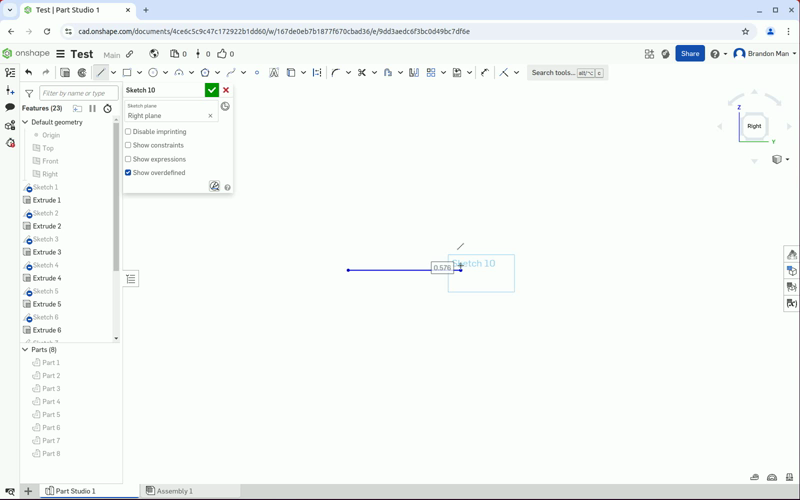
key_down(shift)
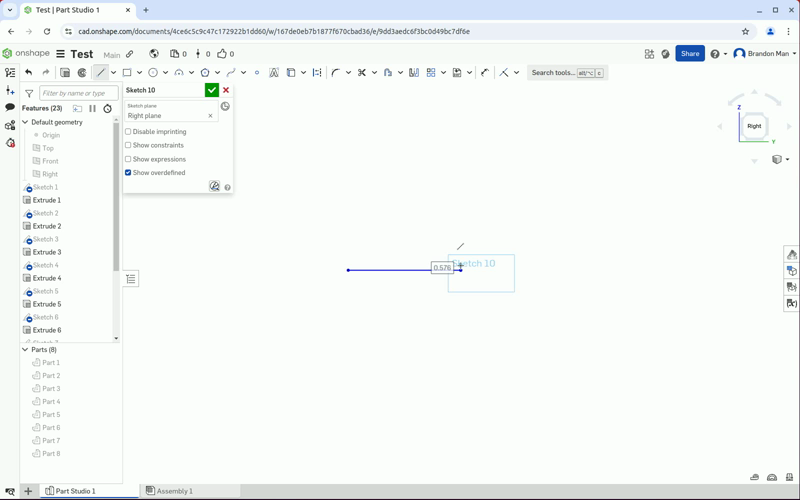
mouse_move(348, 265)
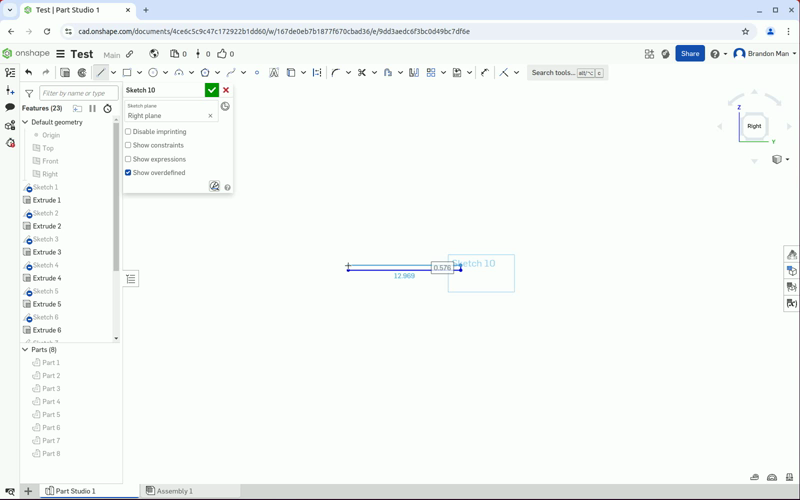
click(348, 265)
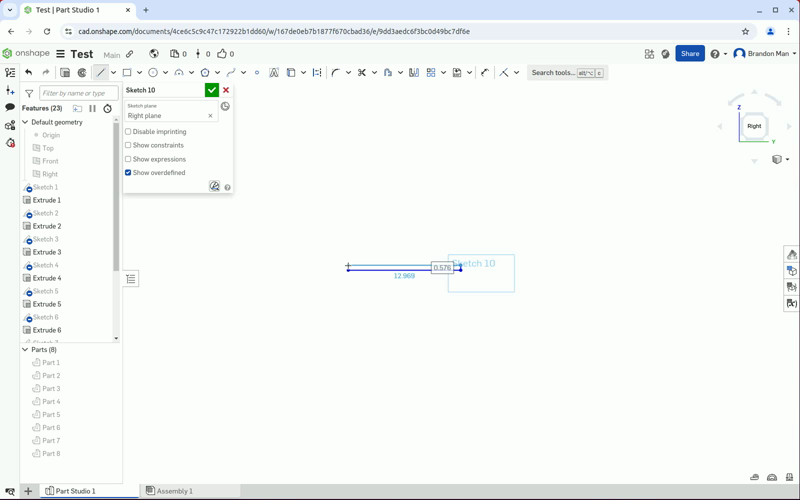
key_up(shift)
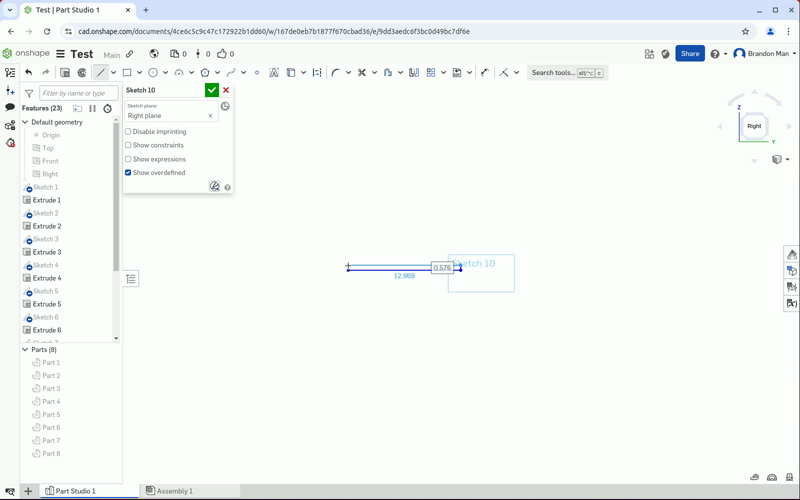
mouse_move(378, 265)
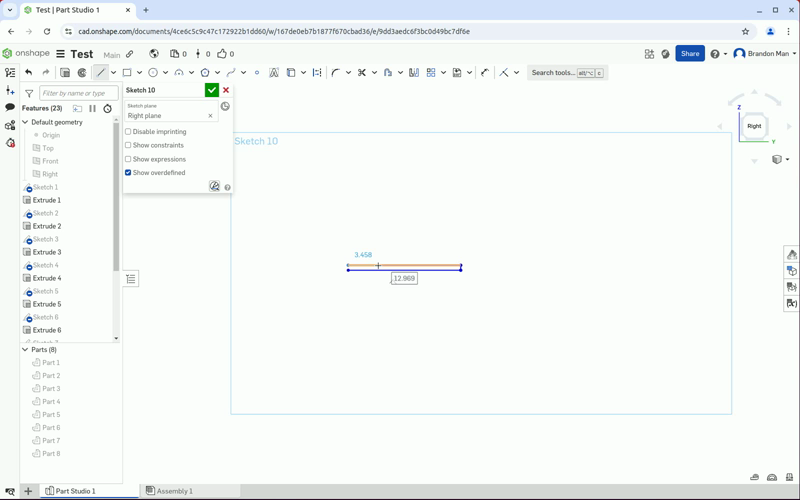
key_down(shift)
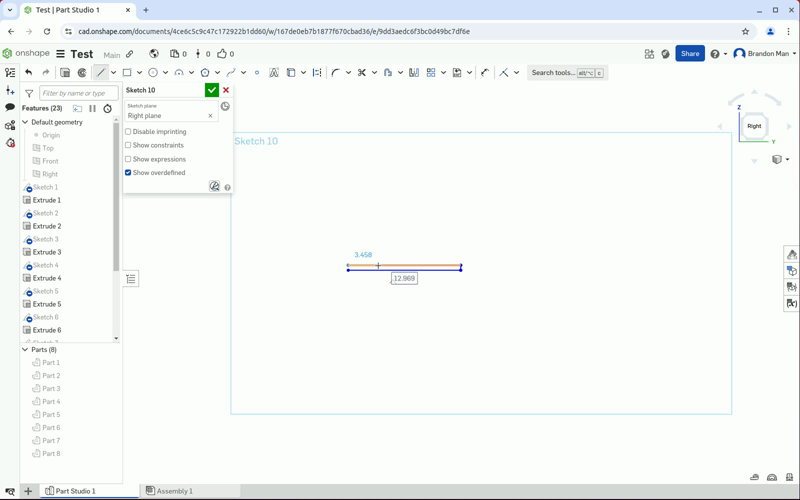
mouse_move(348, 270)
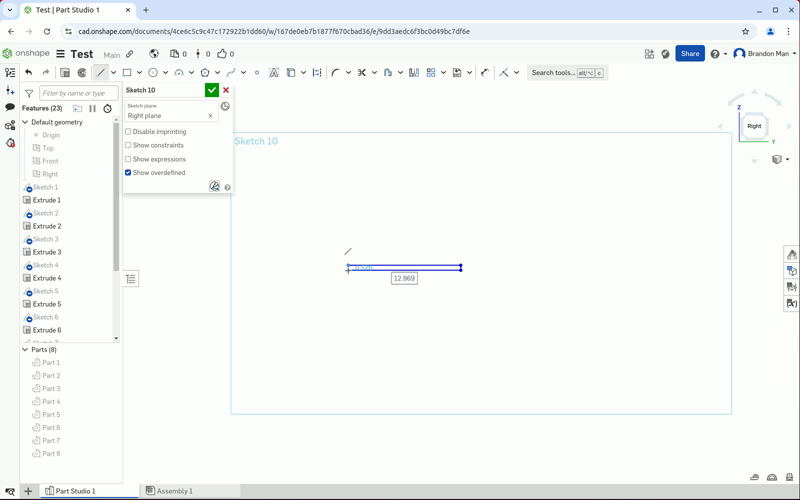
scroll(6)
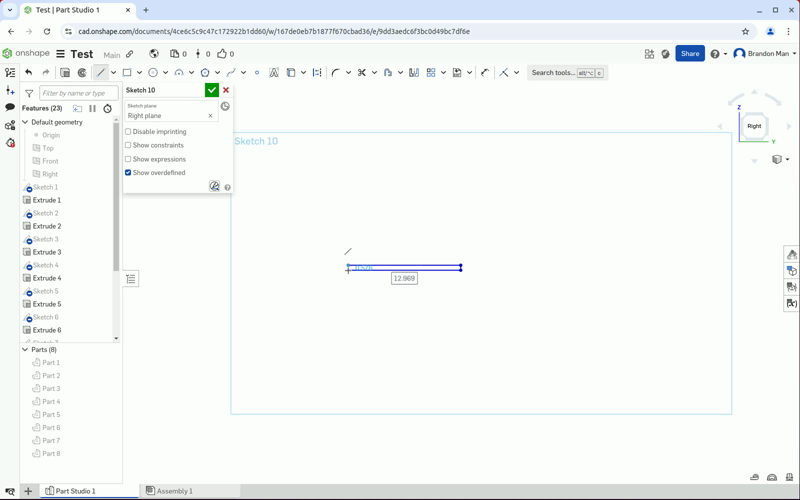
scroll(6)
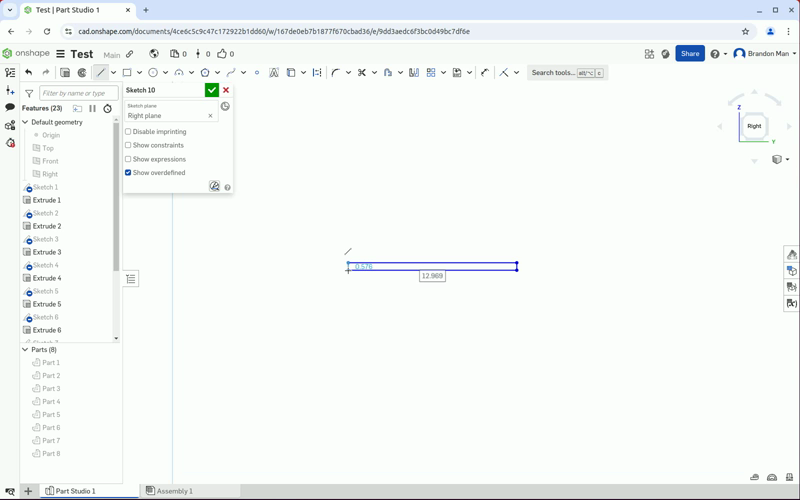
scroll(6)
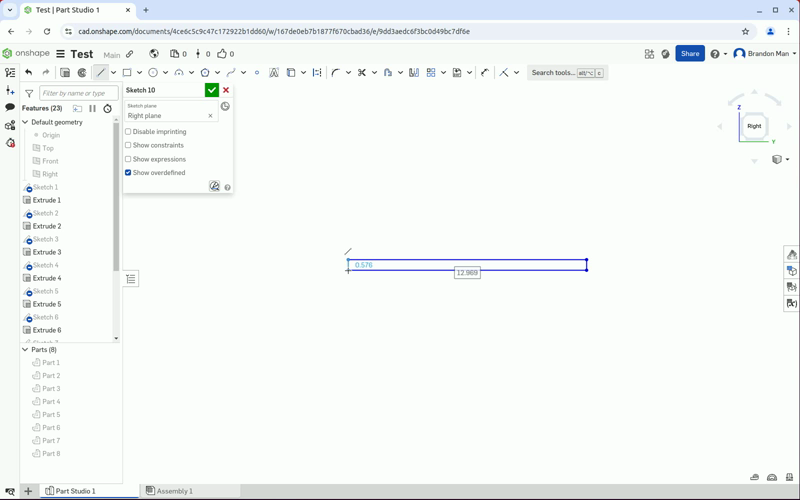
scroll(6)
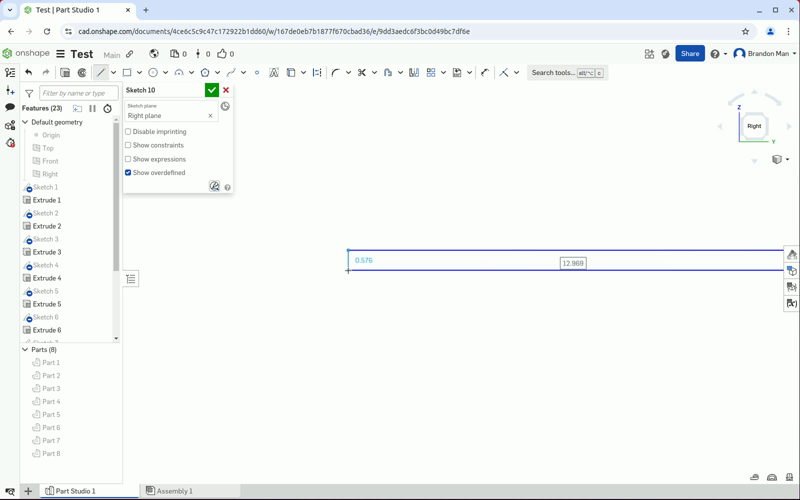
scroll(6)
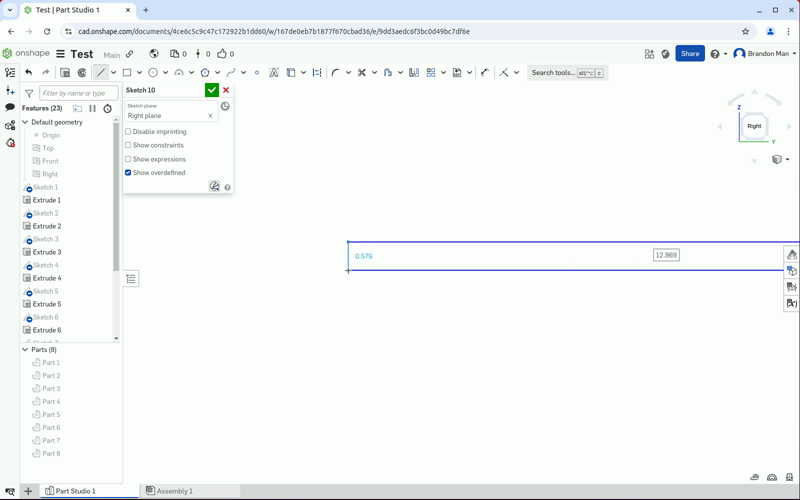
scroll(6)
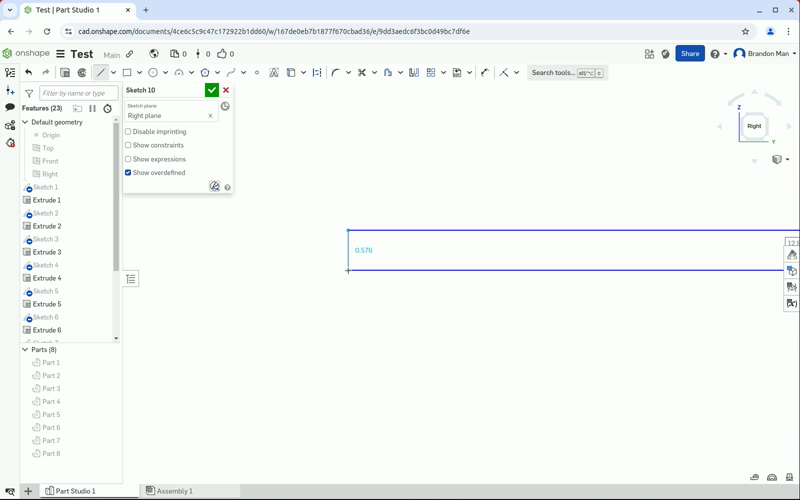
scroll(6)
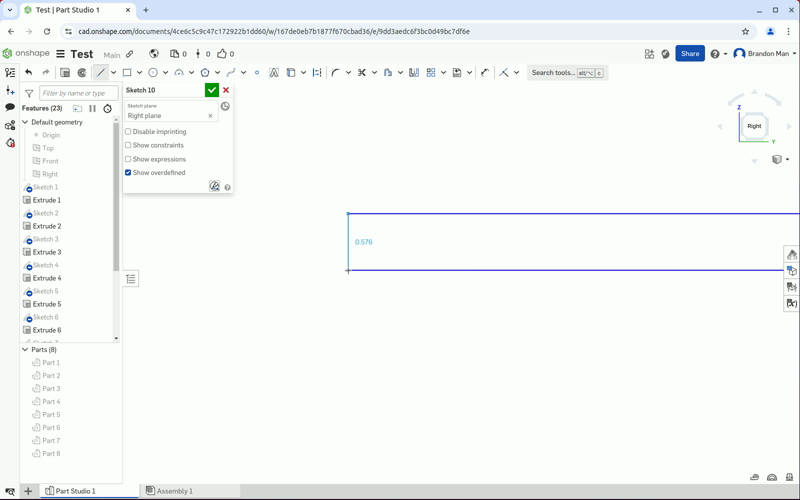
key_up(shift)
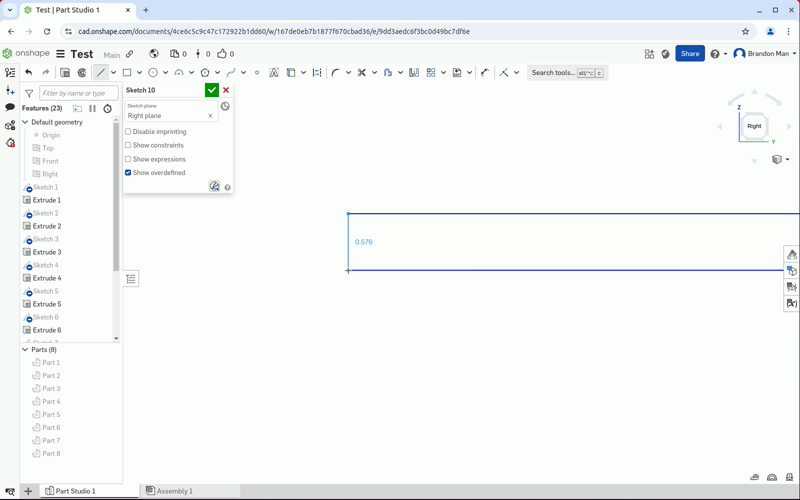
click(348, 270)
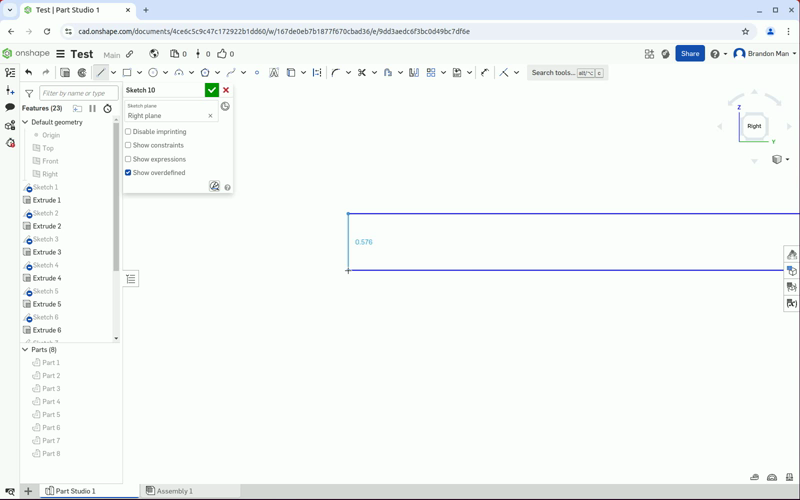
scroll(-6)
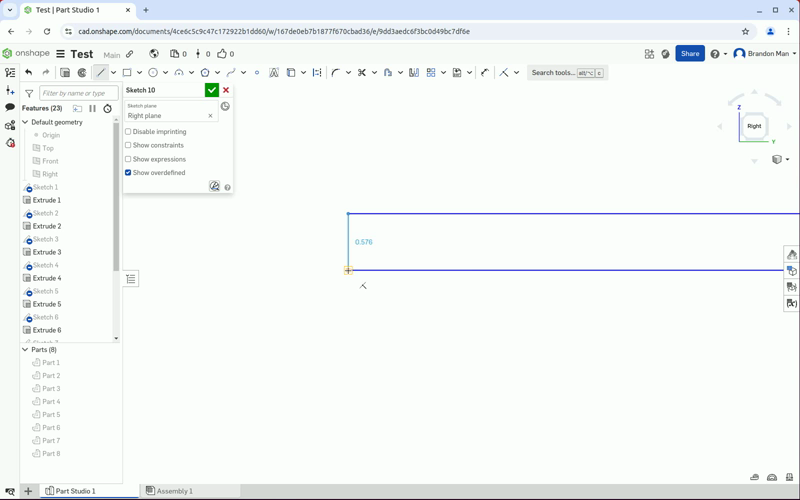
scroll(-6)
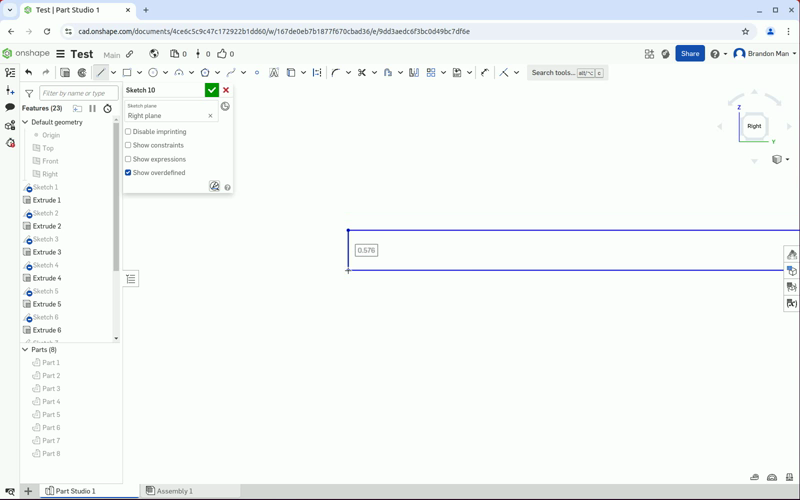
scroll(-6)
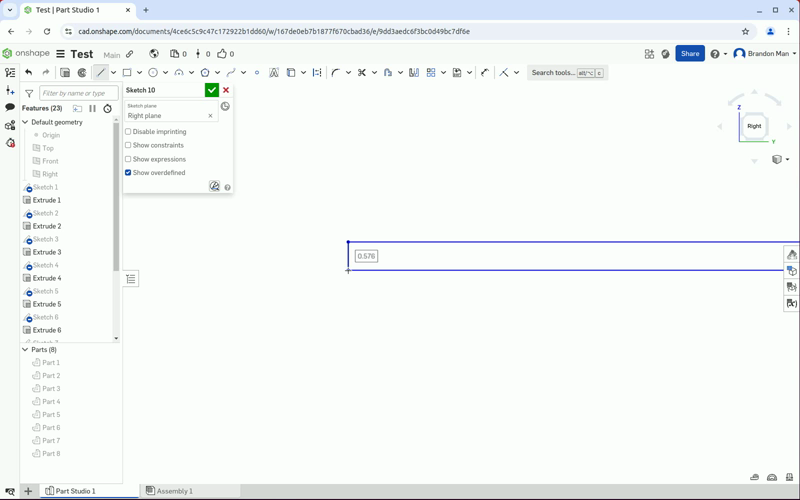
scroll(-6)
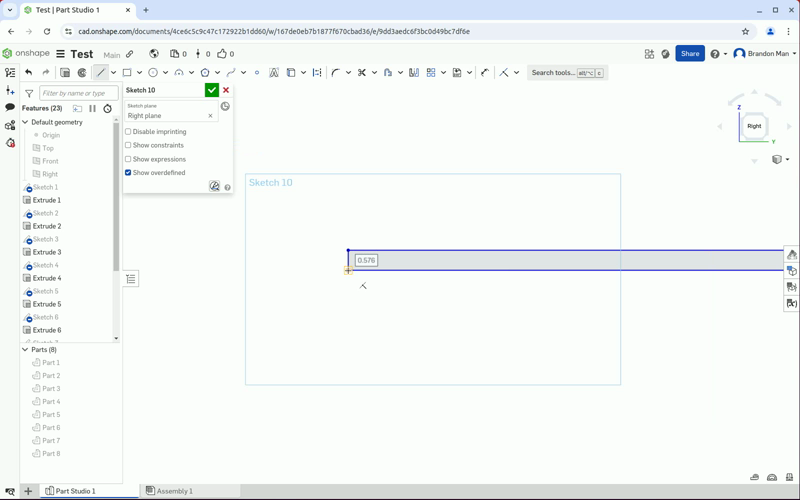
scroll(-6)
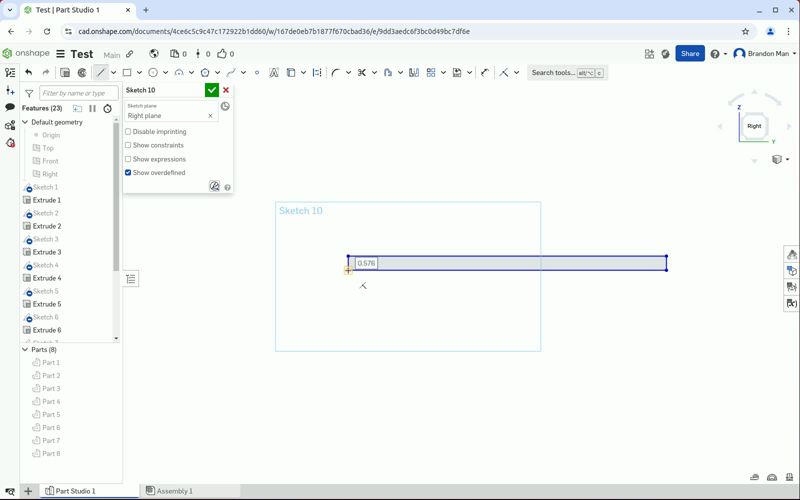
scroll(-6)
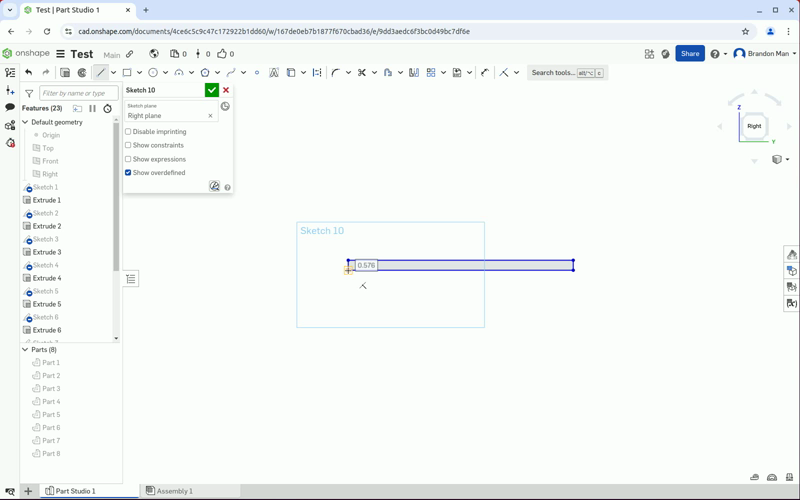
scroll(-6)
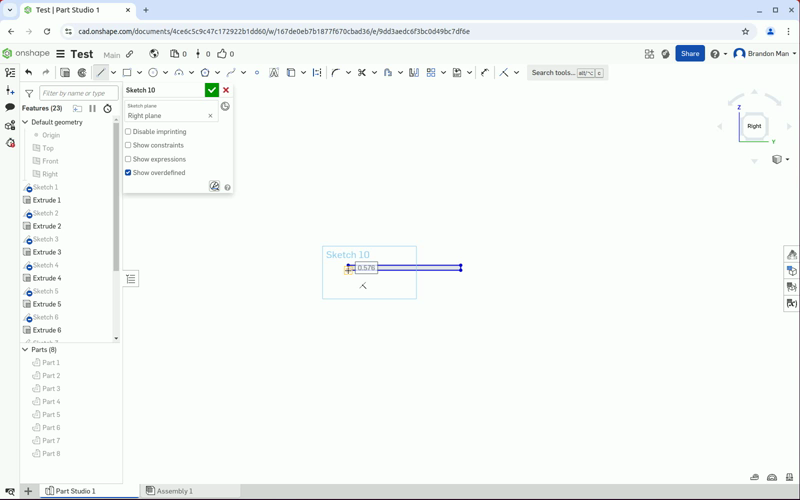
key(esc)
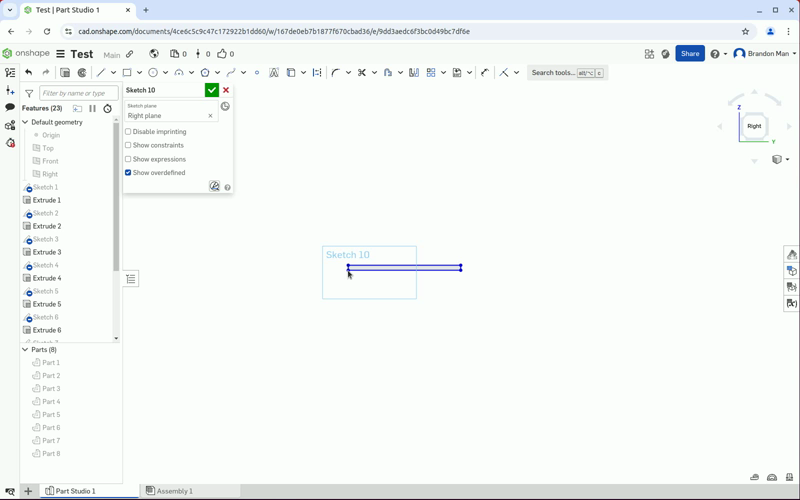
mouse_move(374, 267)
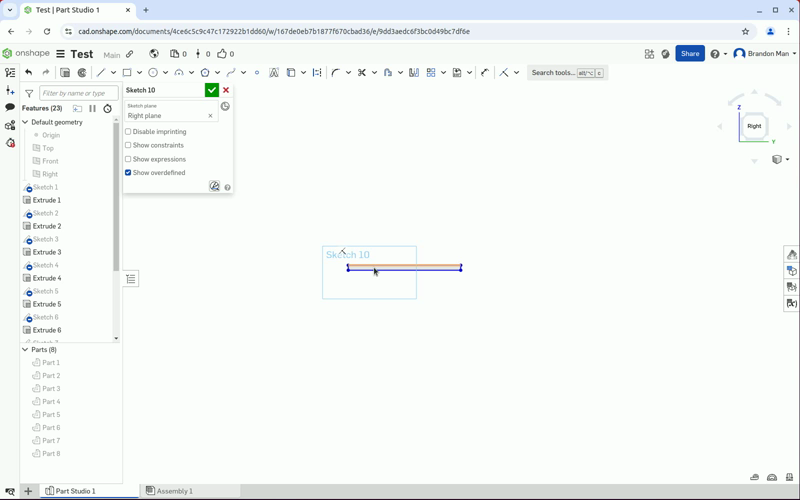
scroll(6)
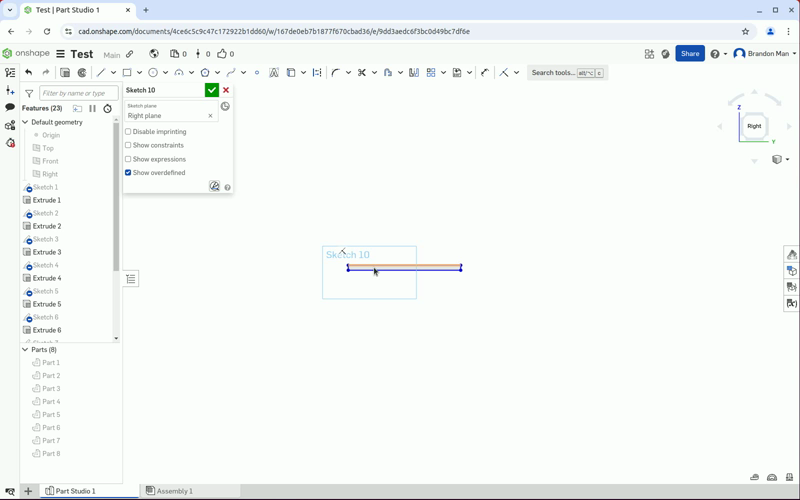
scroll(6)
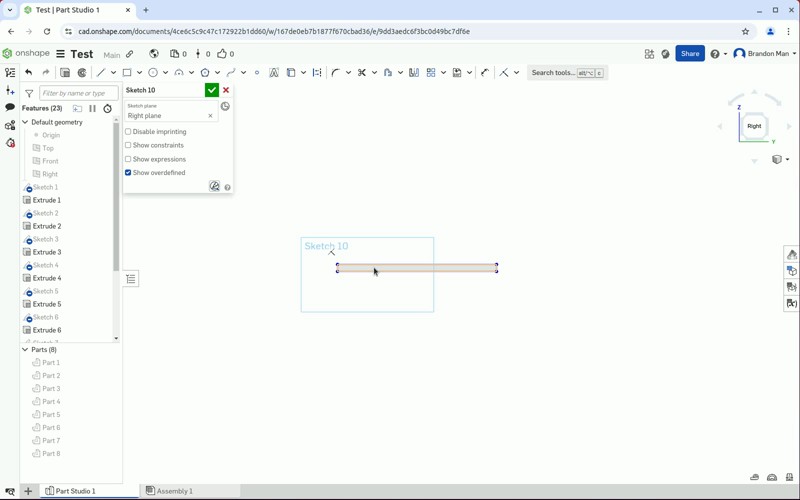
scroll(6)
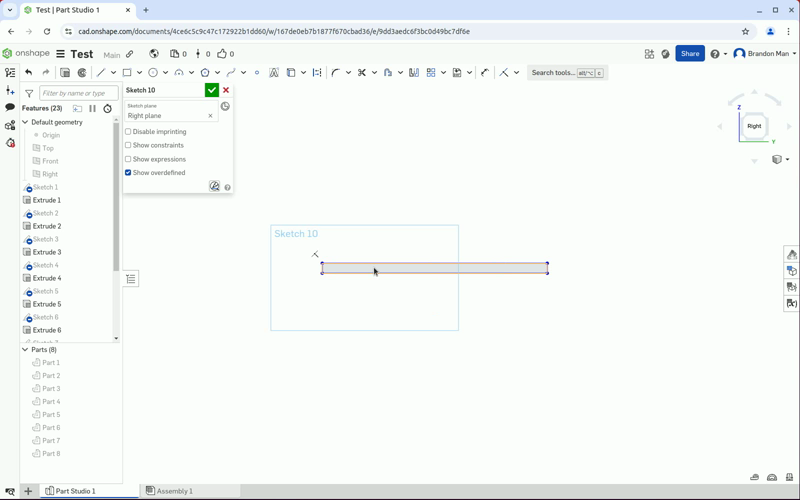
scroll(6)
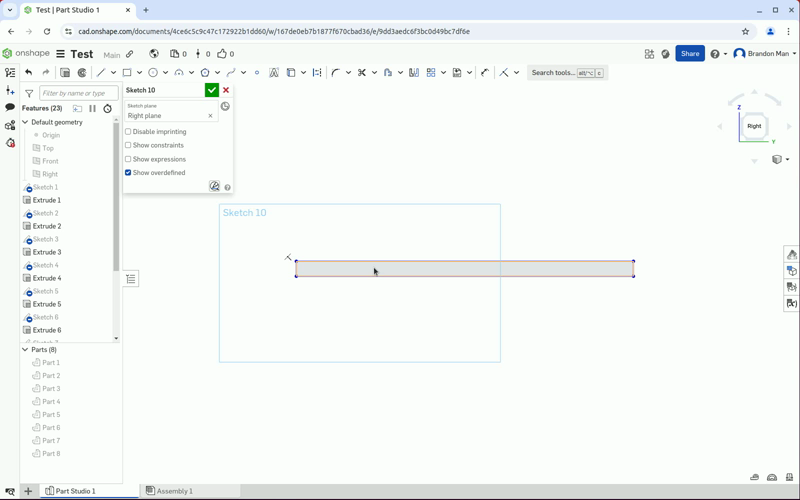
scroll(6)
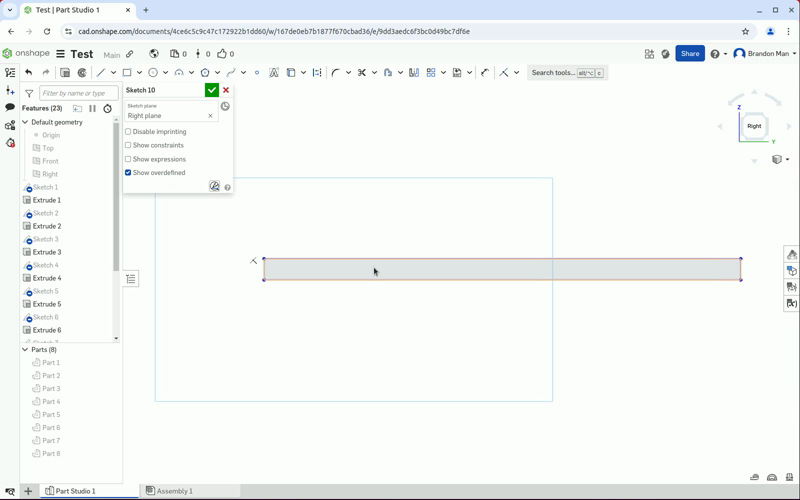
scroll(6)
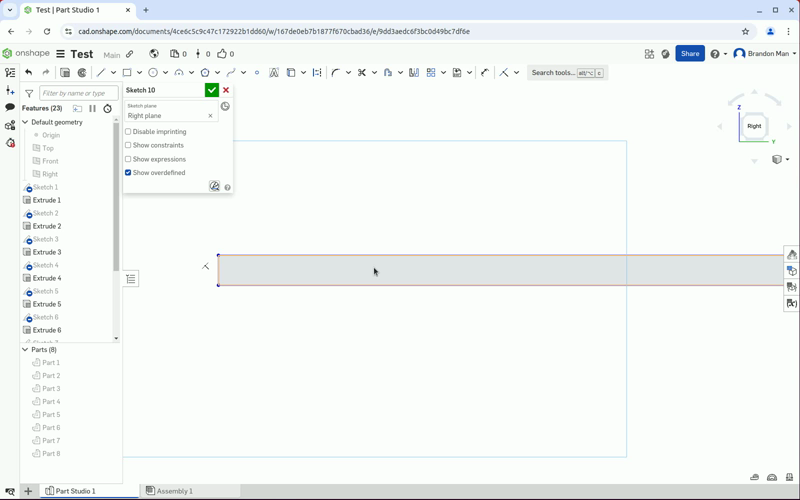
scroll(6)
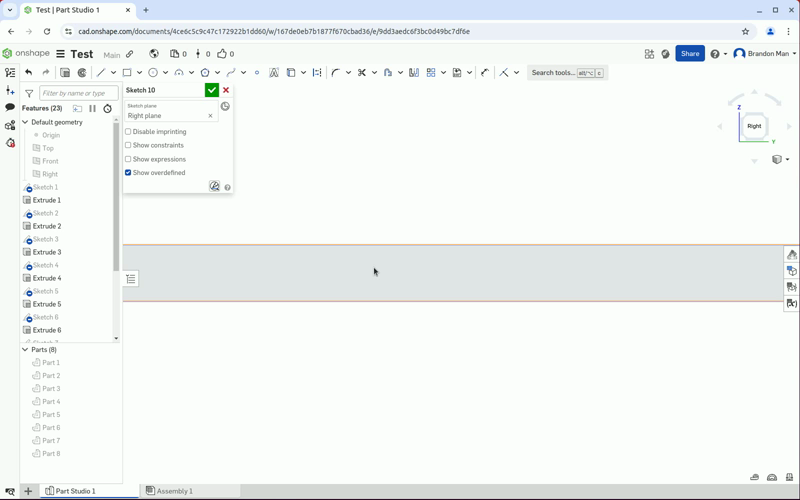
click(374, 267)
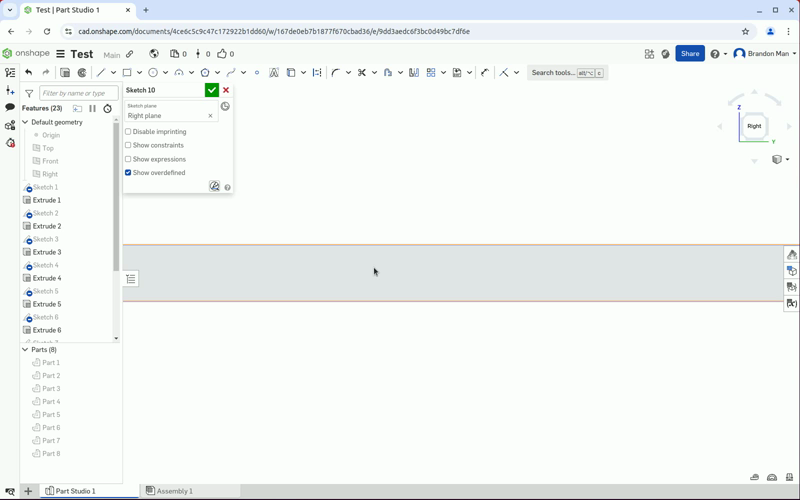
scroll(-6)
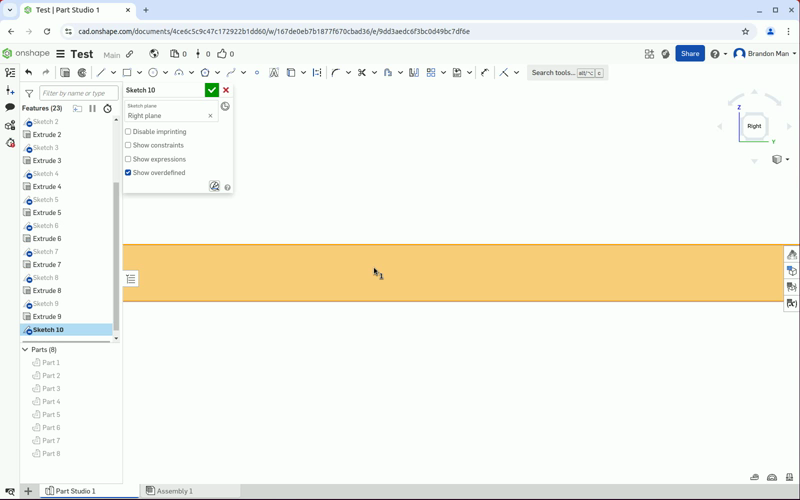
scroll(-6)
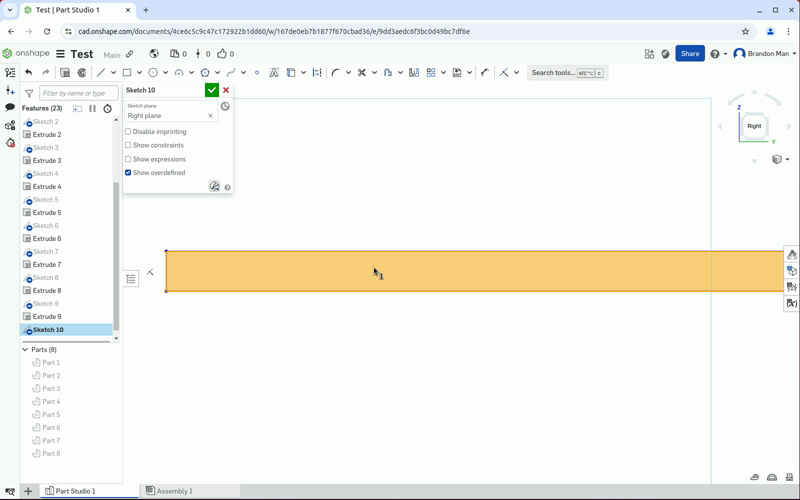
scroll(-6)
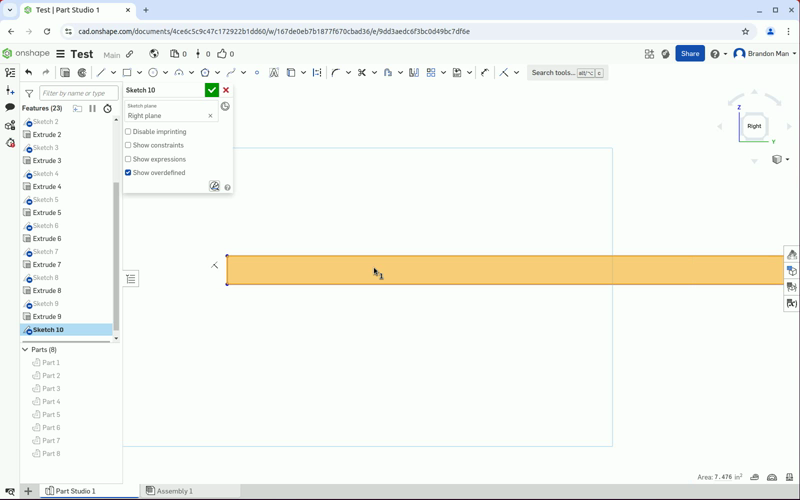
scroll(-6)
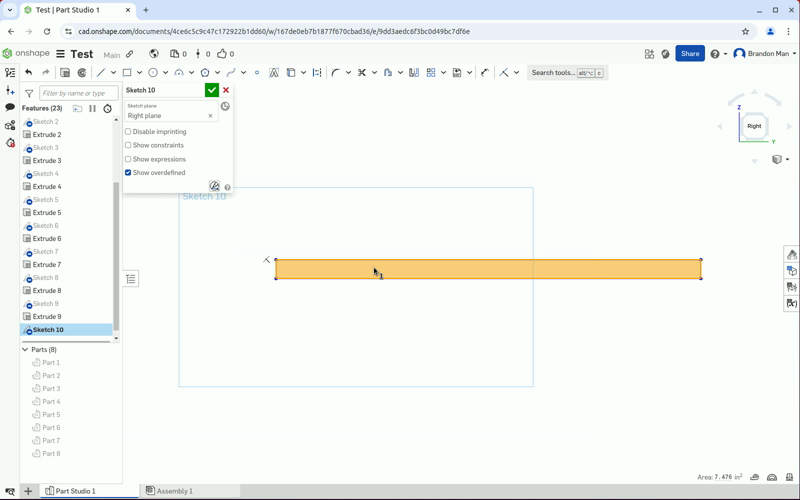
scroll(-6)
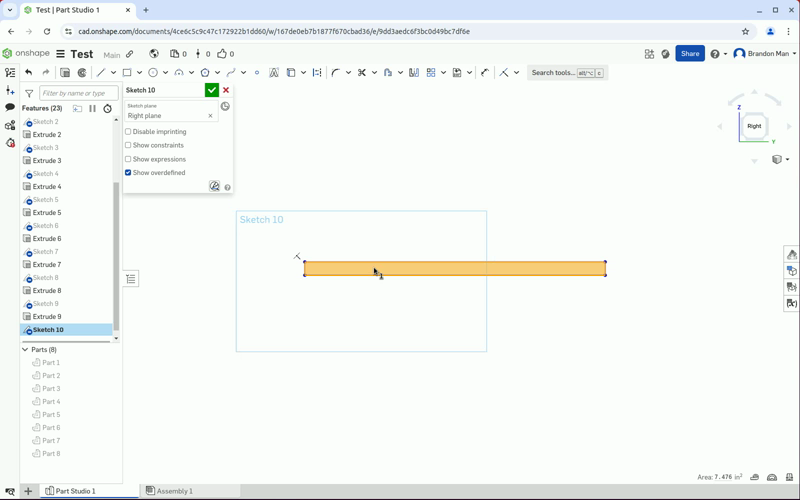
scroll(-6)
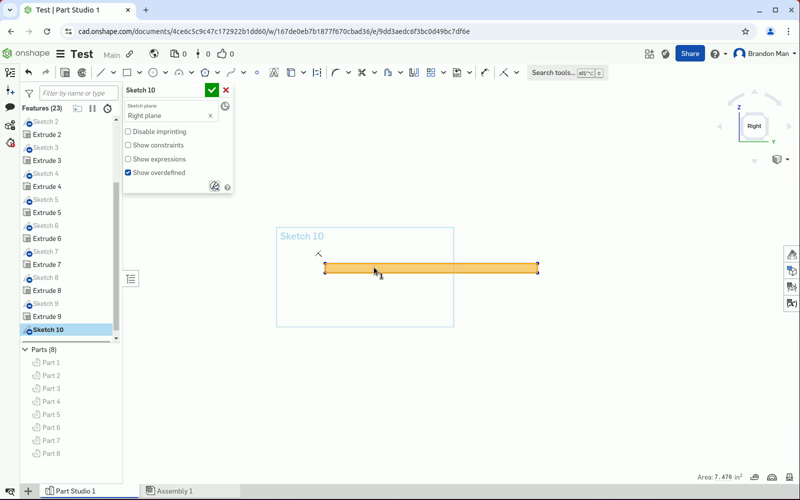
scroll(-6)
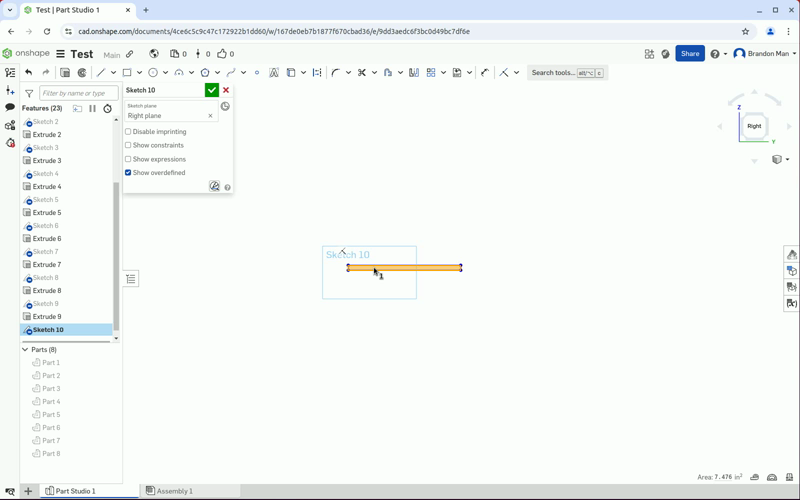
mouse_move(73, 352)
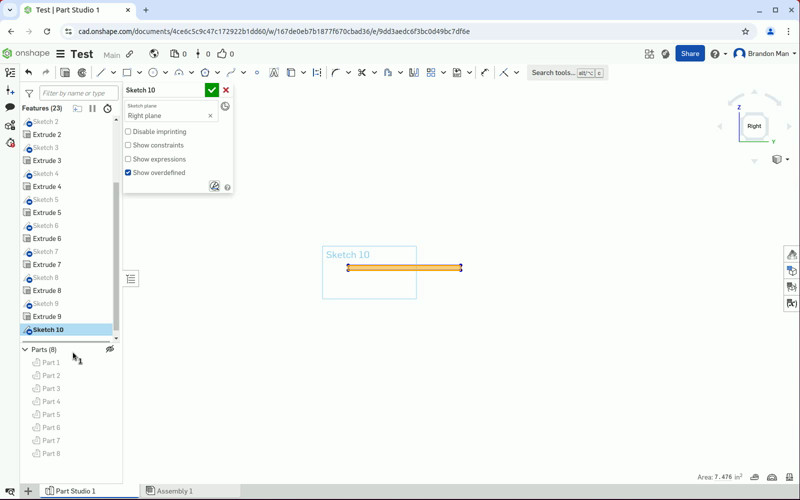
key(shift+y)
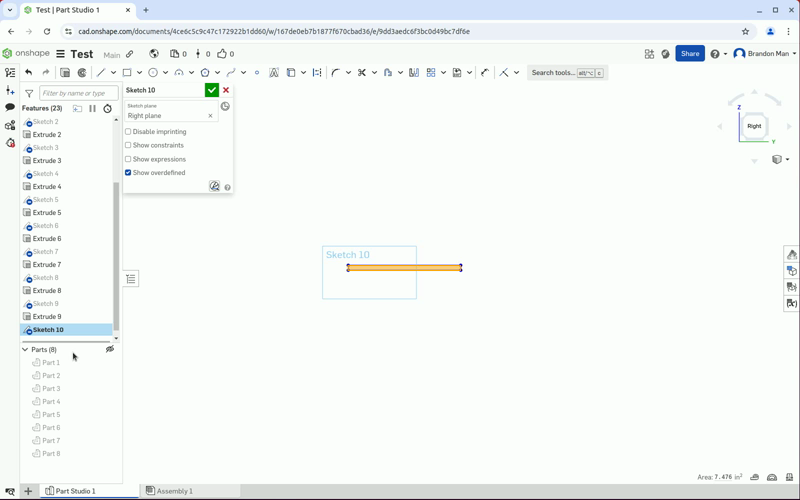
key(shift+e)
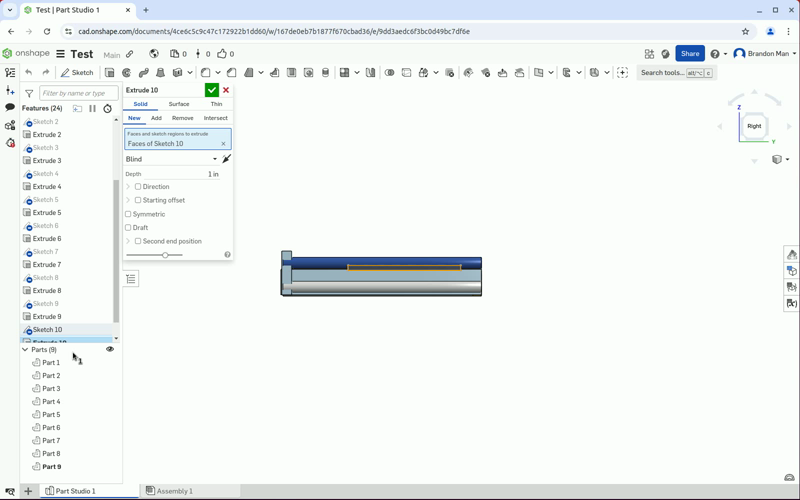
mouse_move(143, 106)
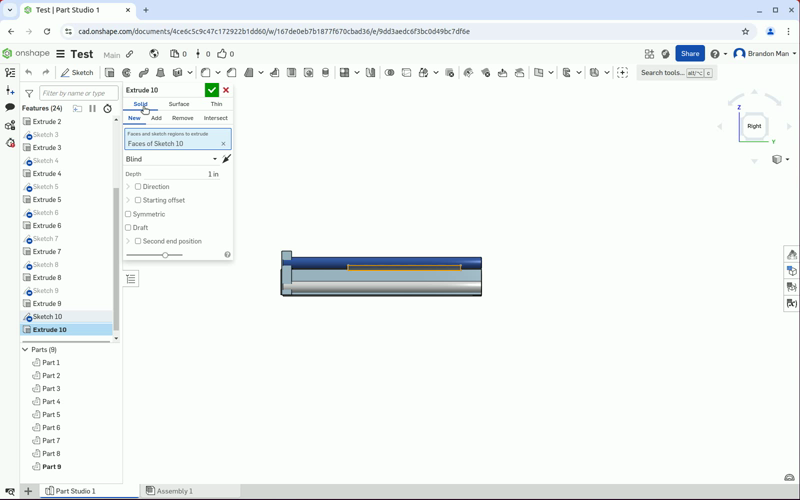
click(143, 106)
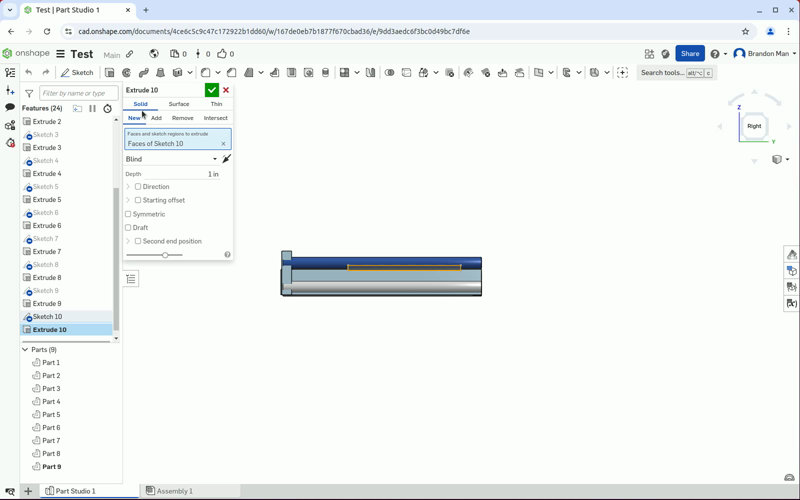
mouse_move(137, 120)
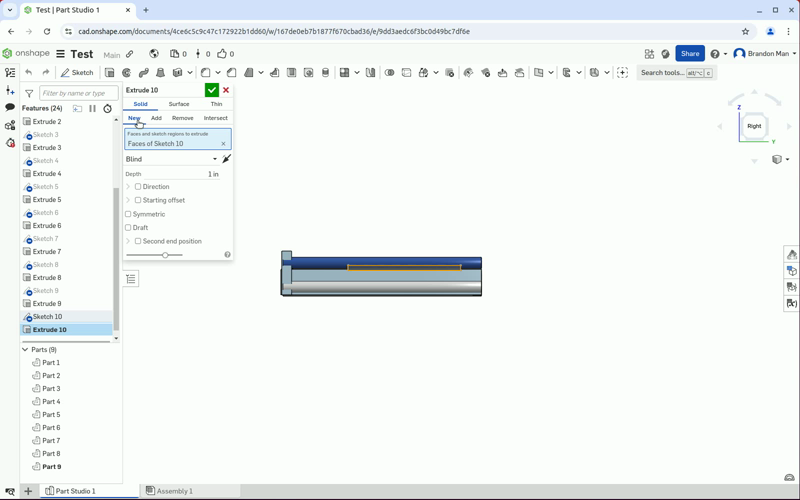
click(137, 120)
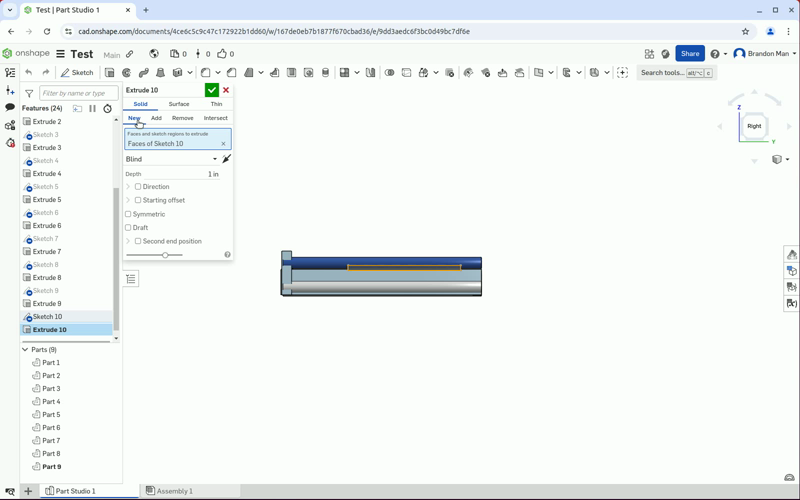
key(tab, 4)
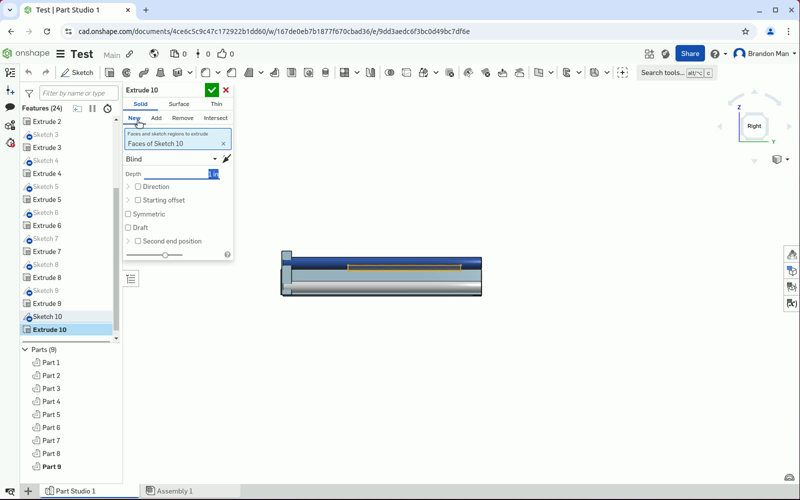
text(16.85)
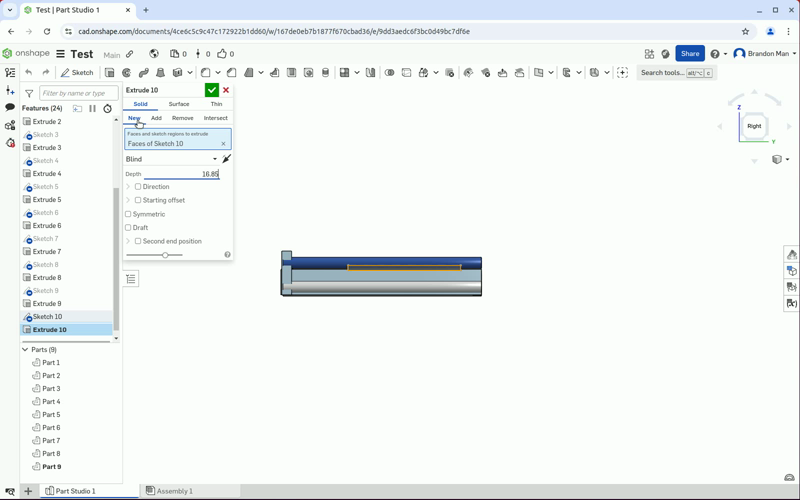
key(enter)
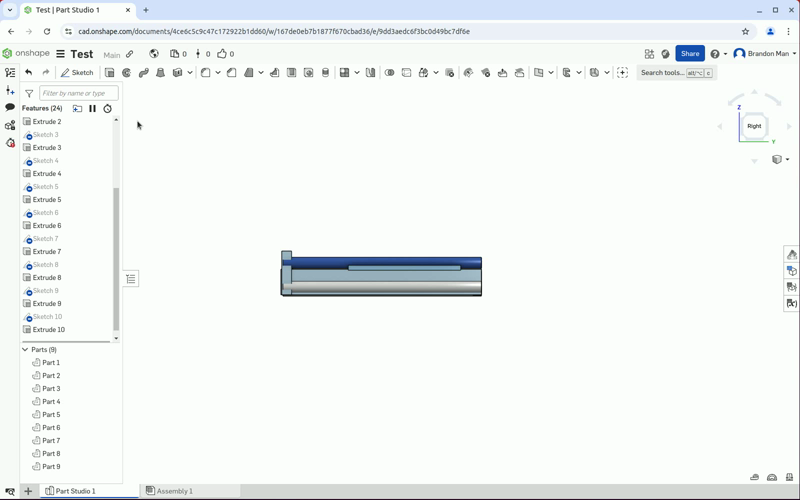
key(shift+h)
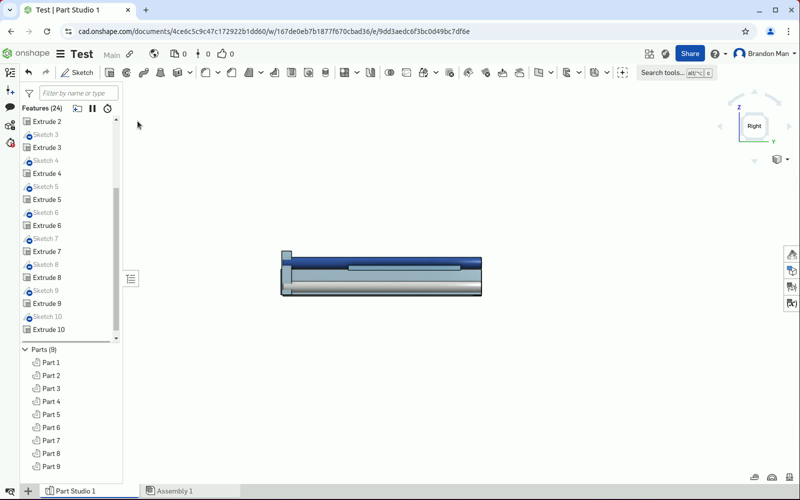
key(shift+h)
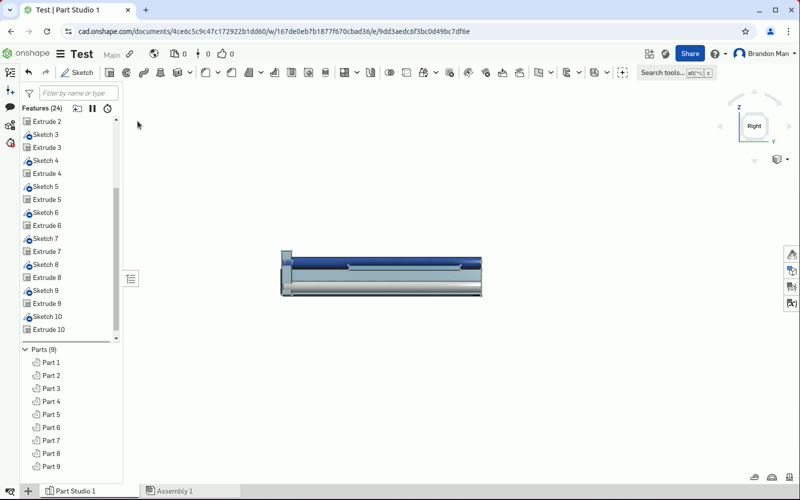
key(shift+7)
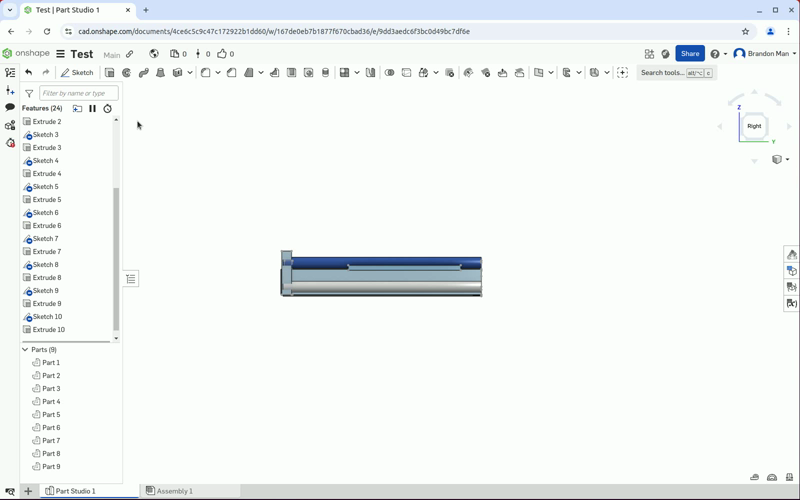
key(right, 2)
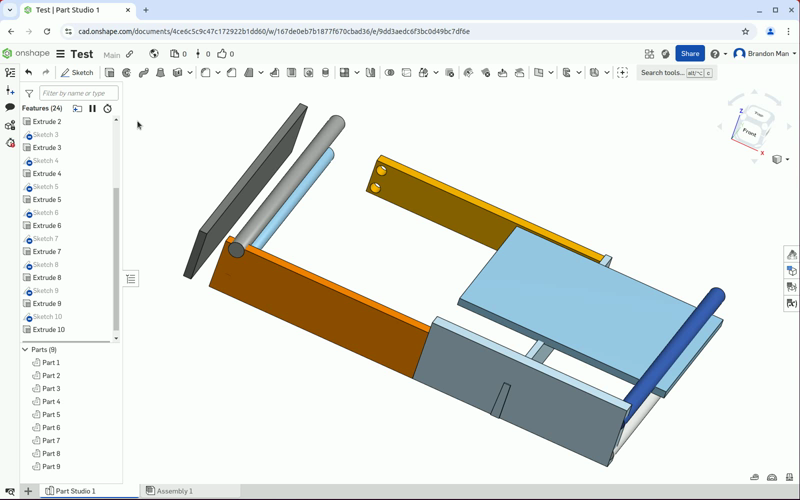
key(down, 2)
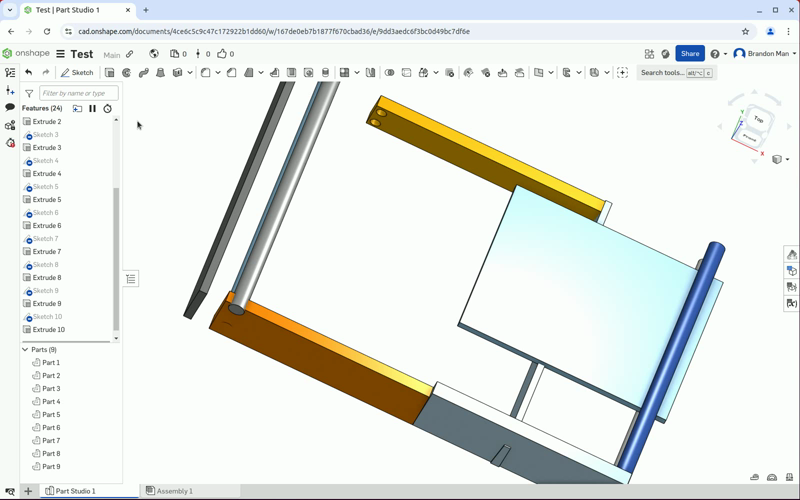
key(up, 2)
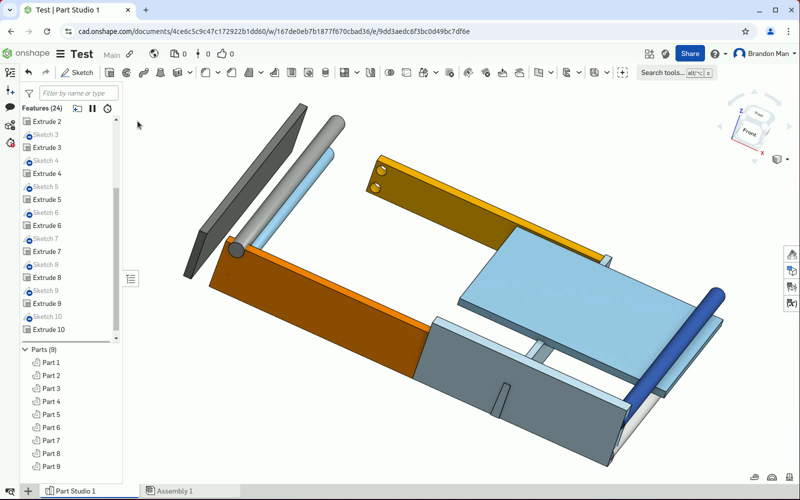
key(left, 2)
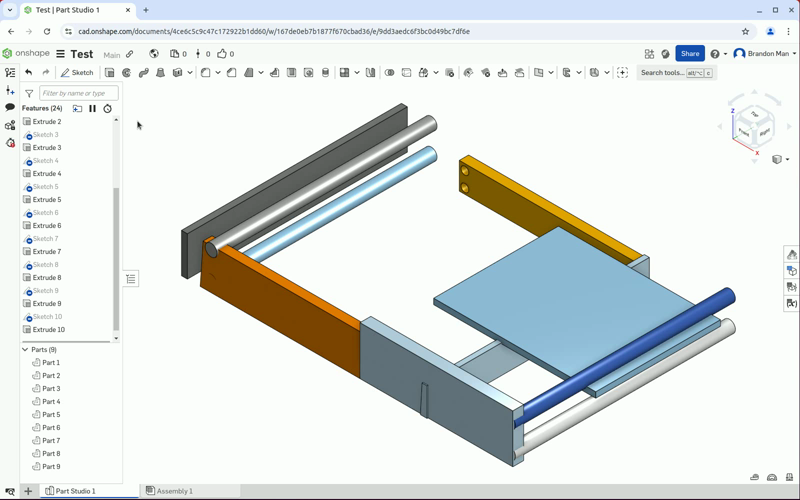
mouse_move(69, 85)
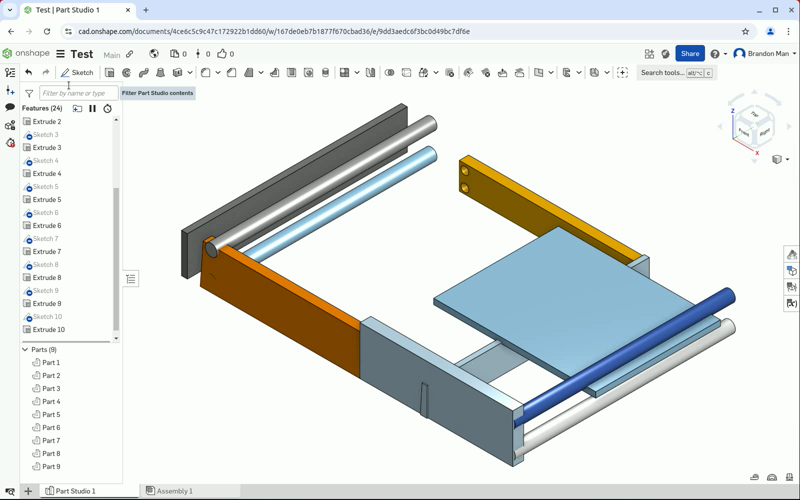
click(69, 85)